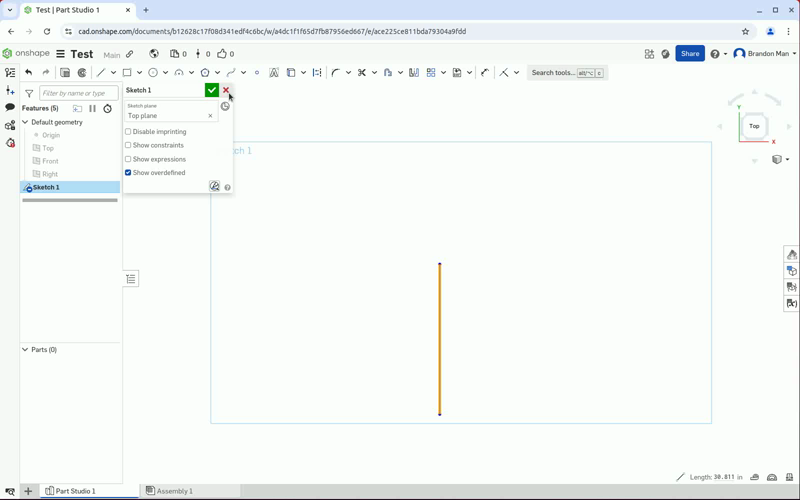
key(shift+h)
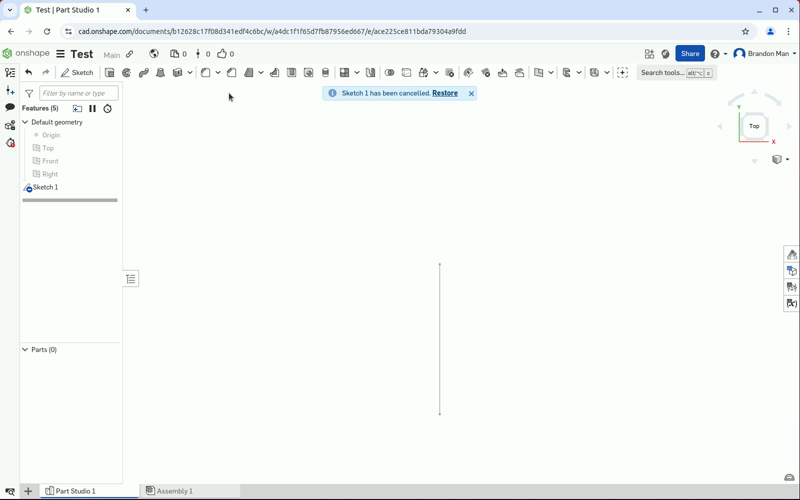
mouse_move(73, 352)
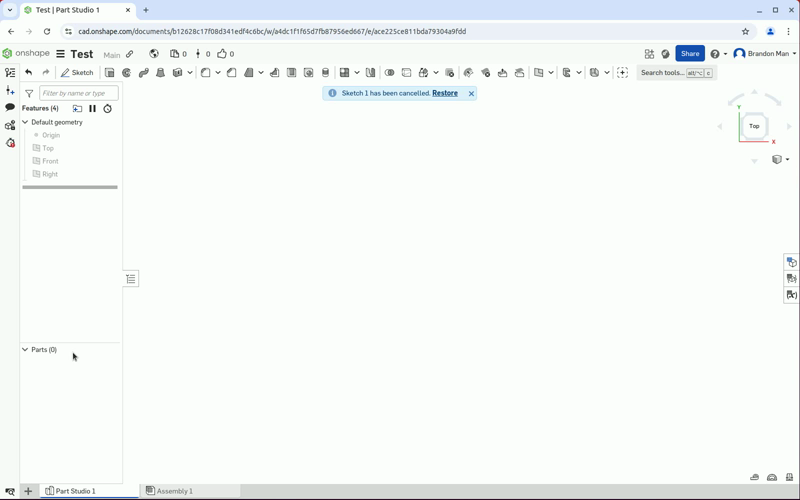
key(y)
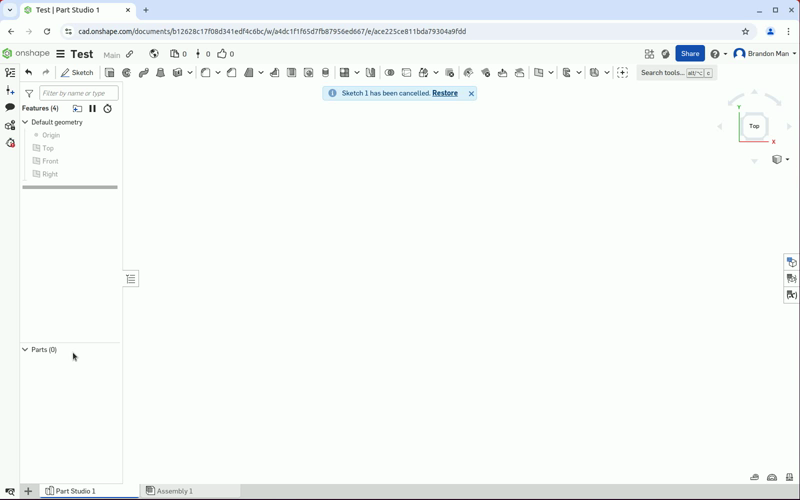
key(shift+p)
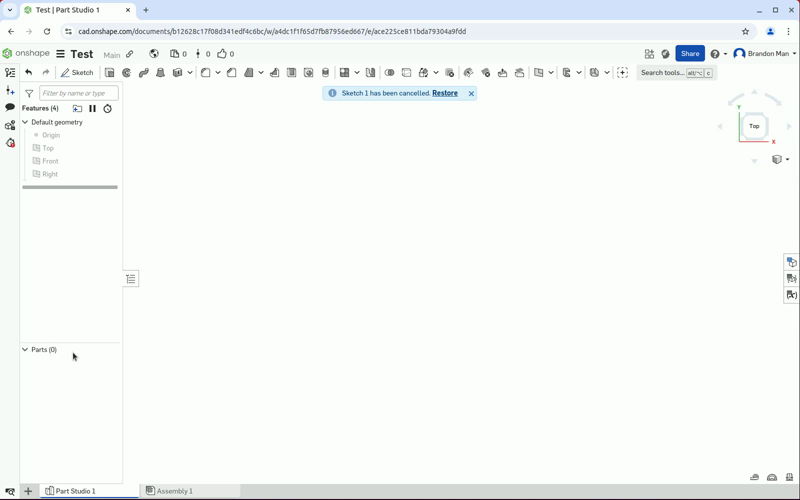
key(space)
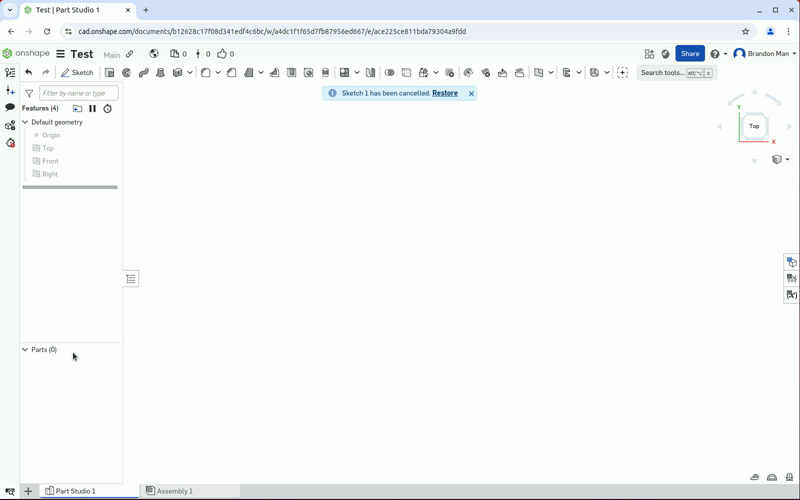
key_down(shift)
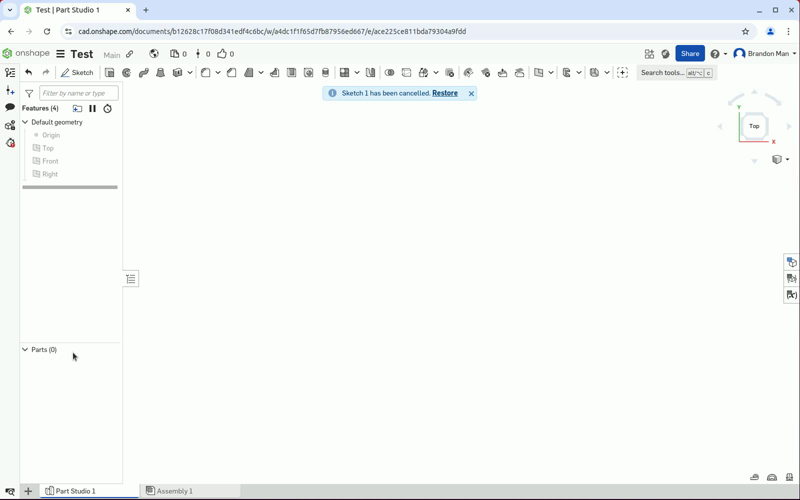
key(up)
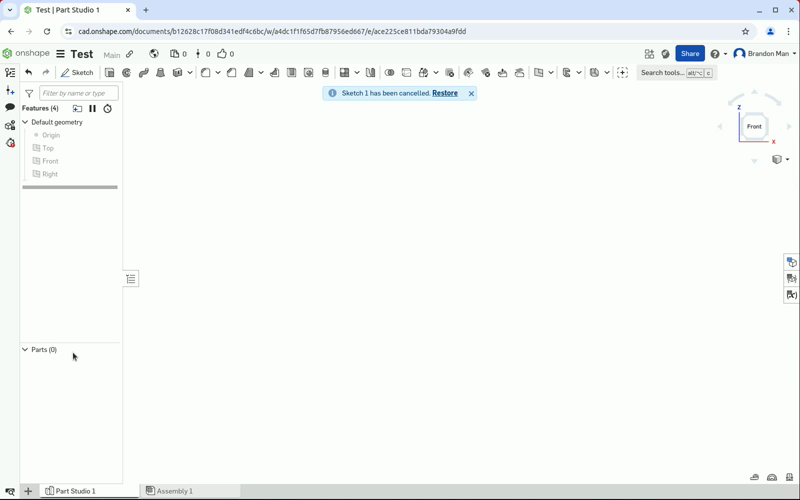
key_up(shift)
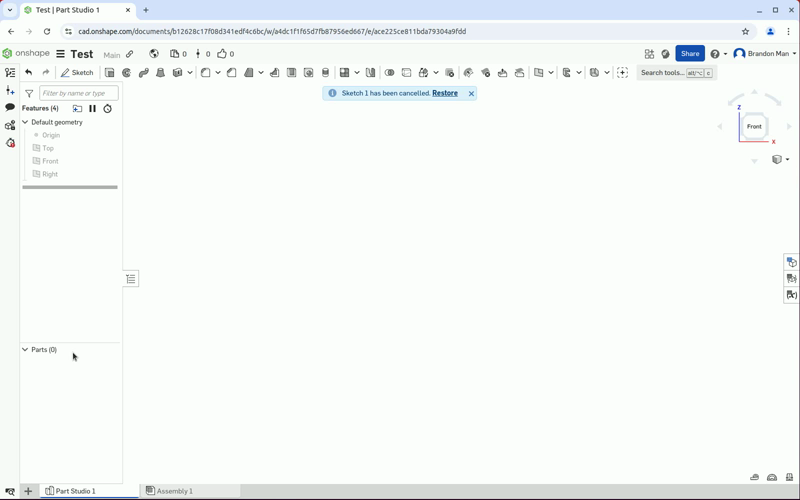
mouse_move(73, 352)
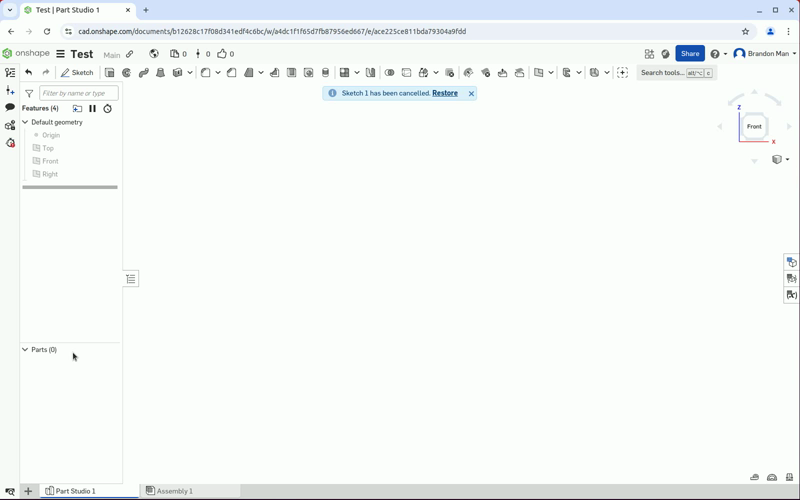
key(shift+y)
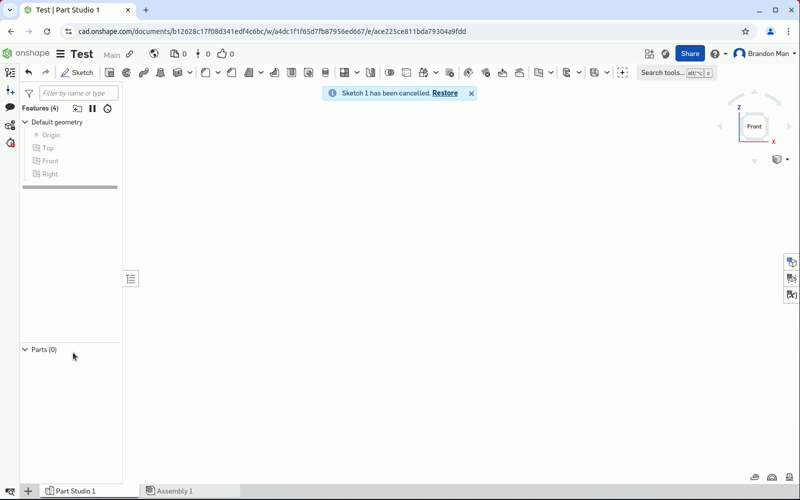
key(shift+s)
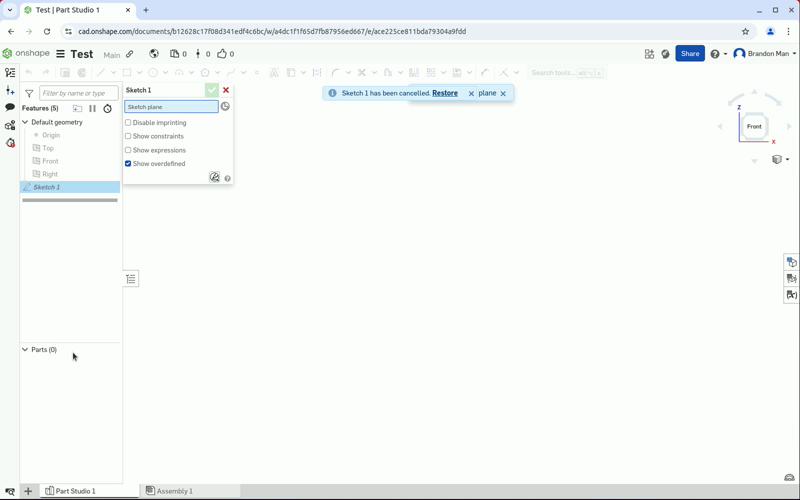
mouse_move(73, 163)
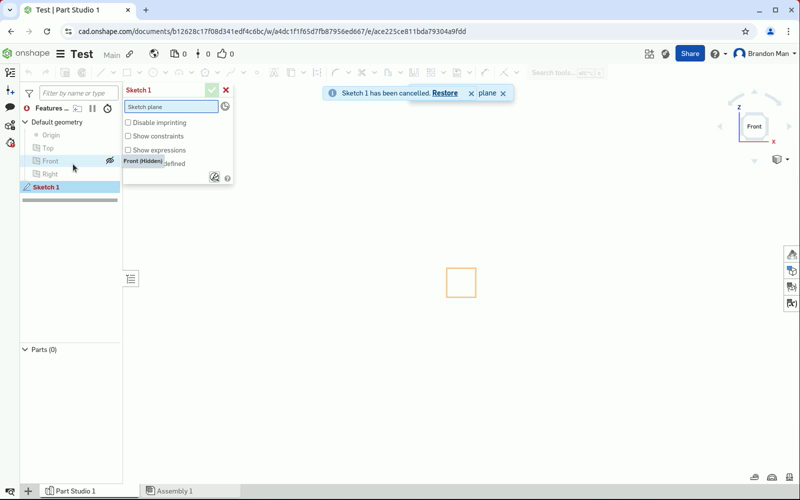
click(73, 163)
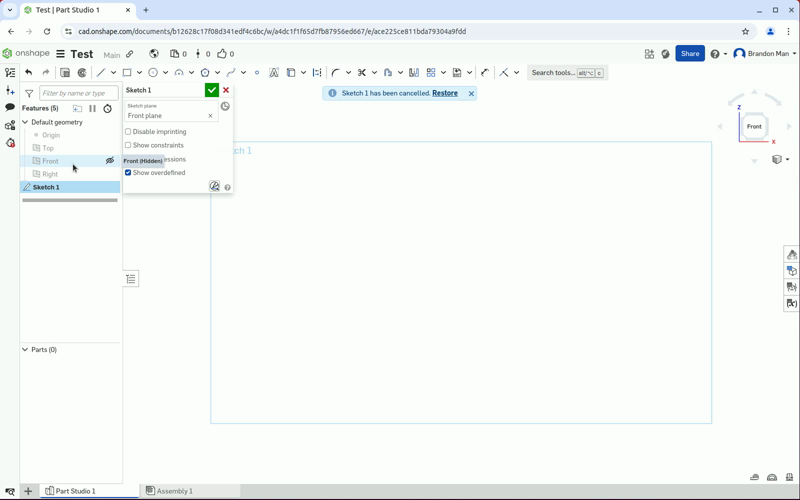
mouse_move(73, 352)
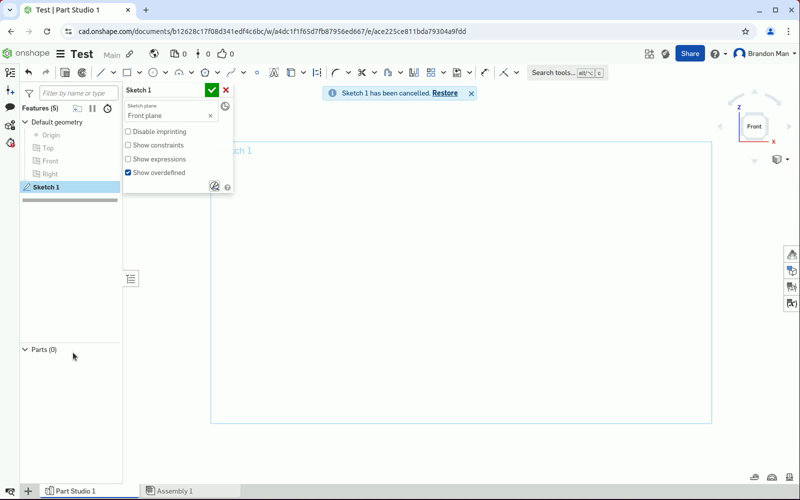
key(y)
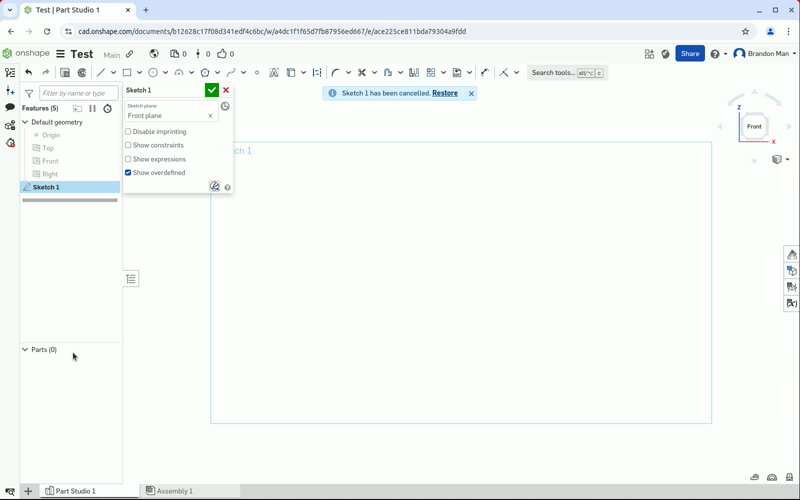
key(a)
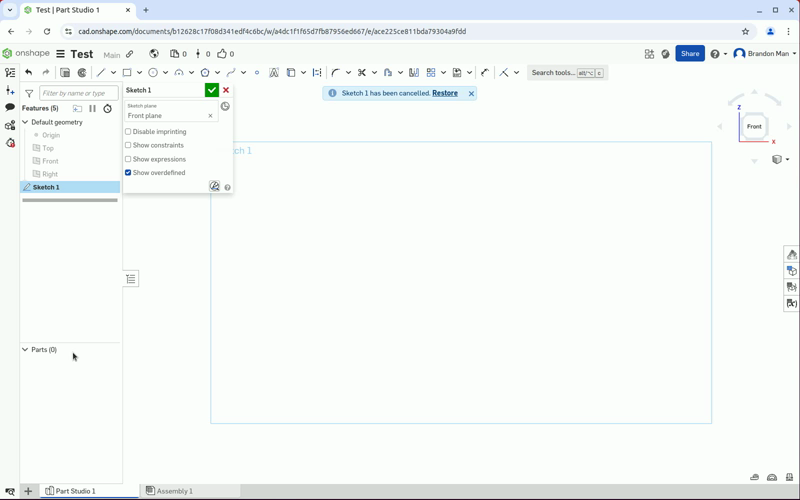
key_down(shift)
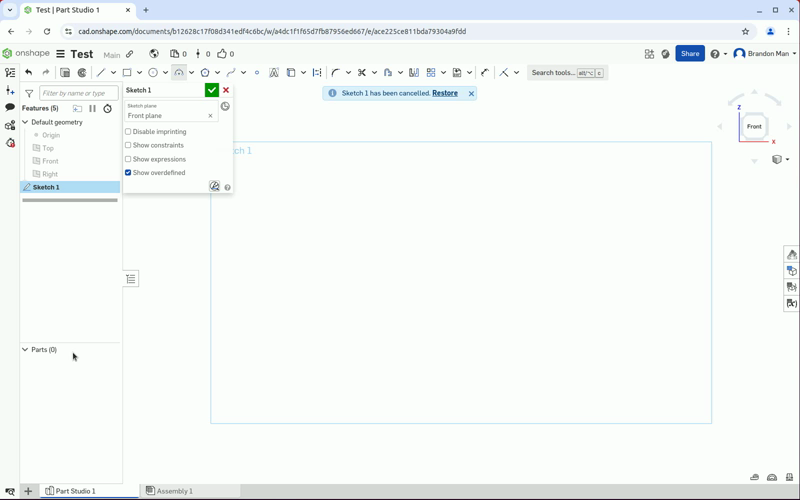
mouse_move(426, 314)
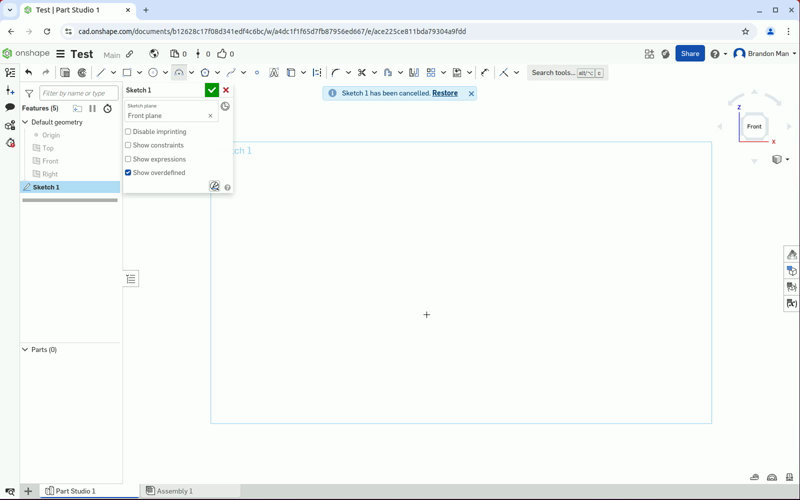
click(426, 314)
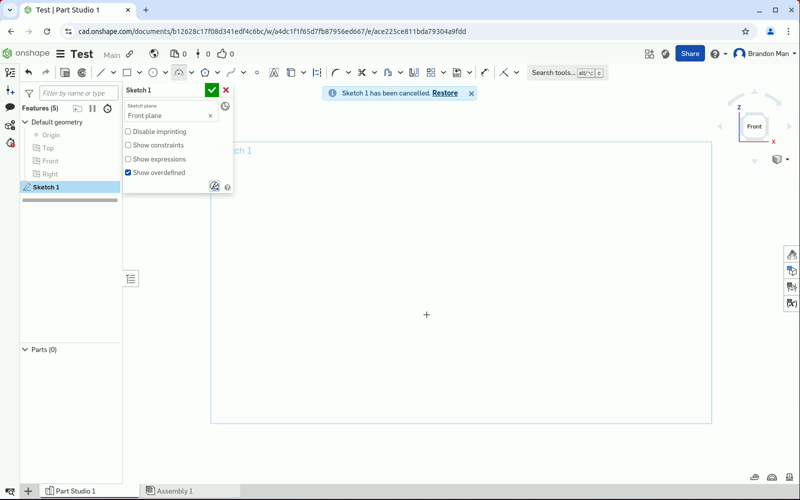
key_up(shift)
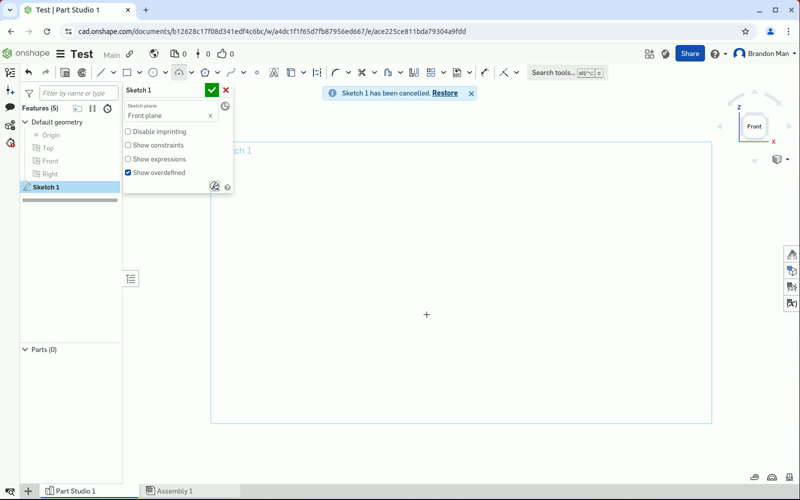
key_down(shift)
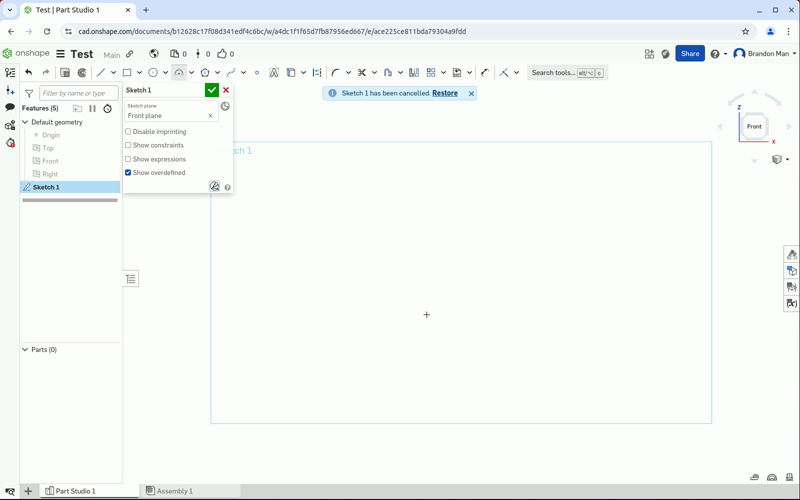
mouse_move(429, 316)
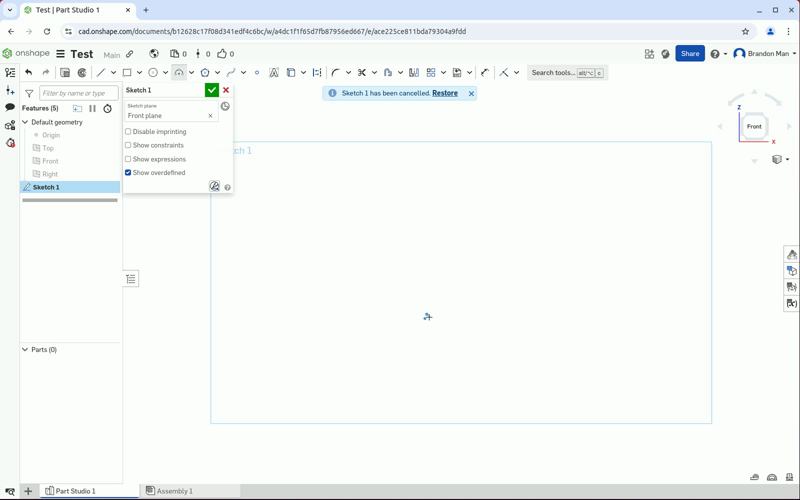
scroll(6)
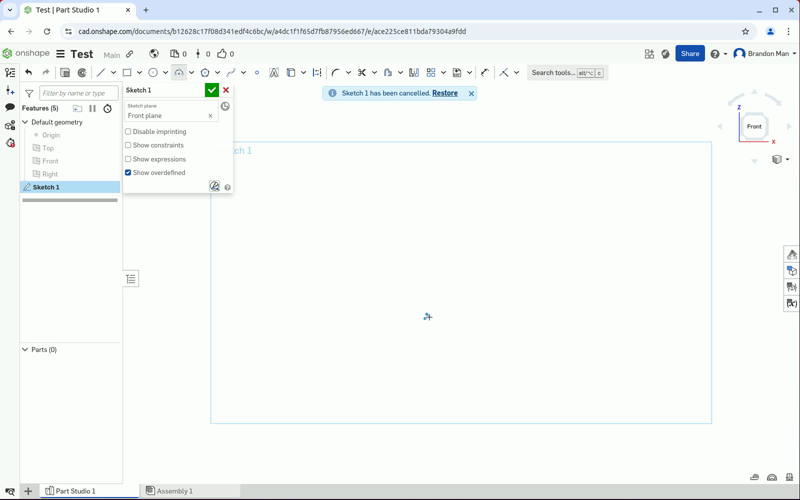
scroll(6)
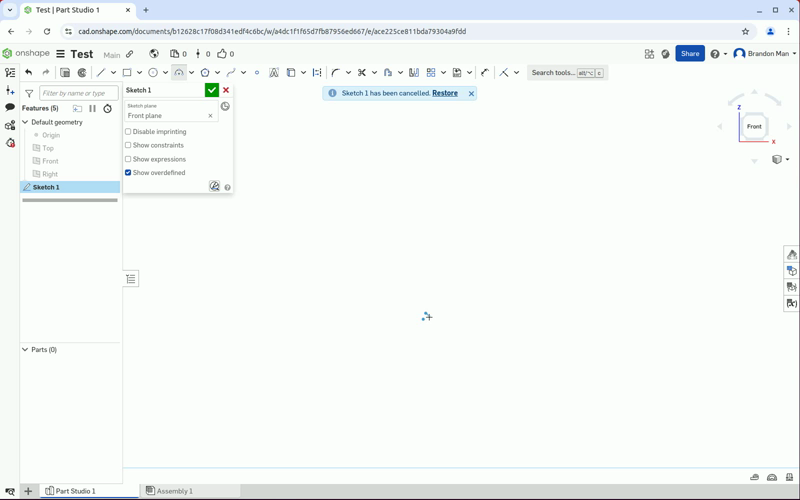
scroll(6)
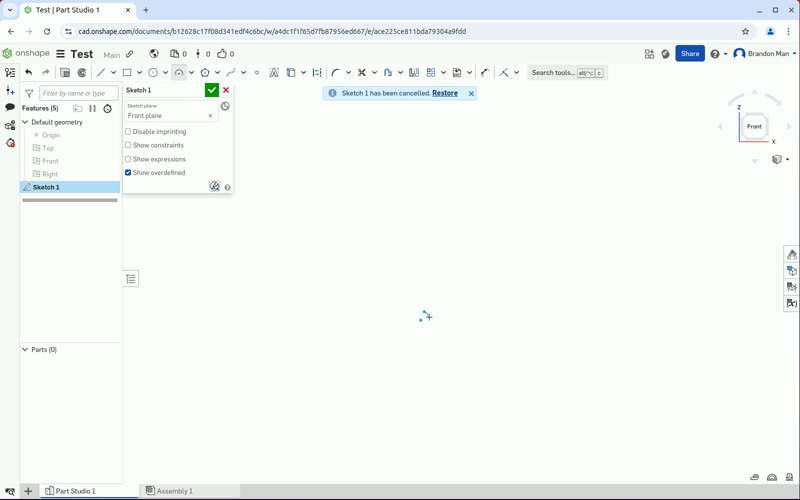
scroll(6)
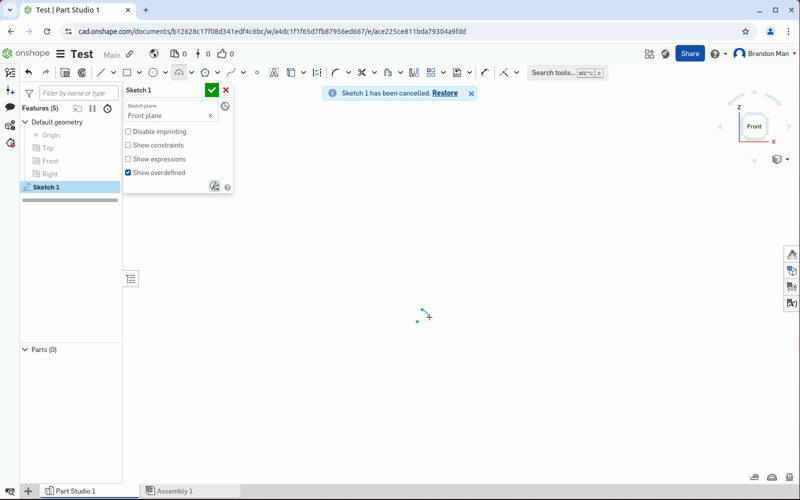
scroll(6)
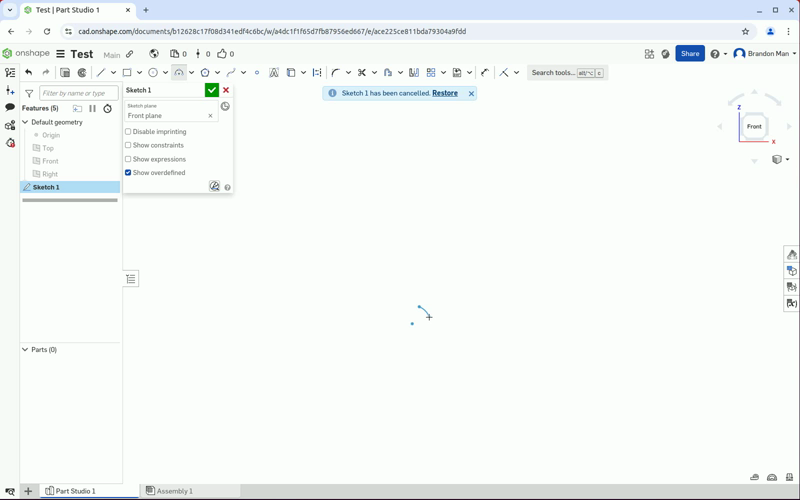
scroll(6)
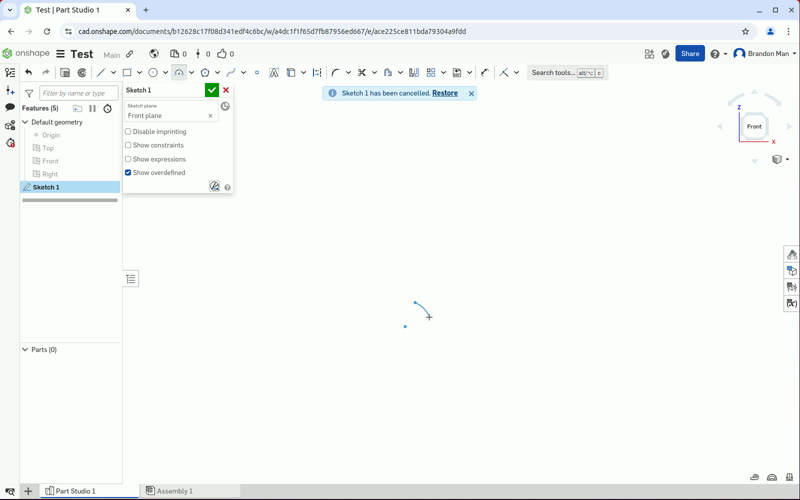
scroll(6)
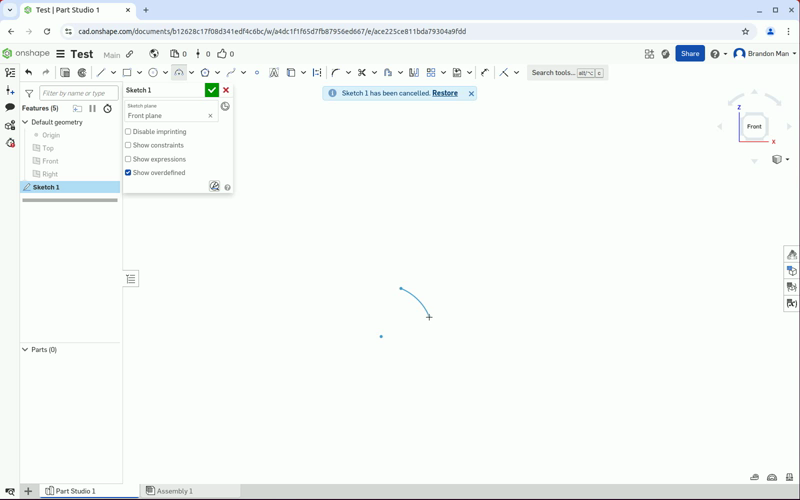
click(429, 316)
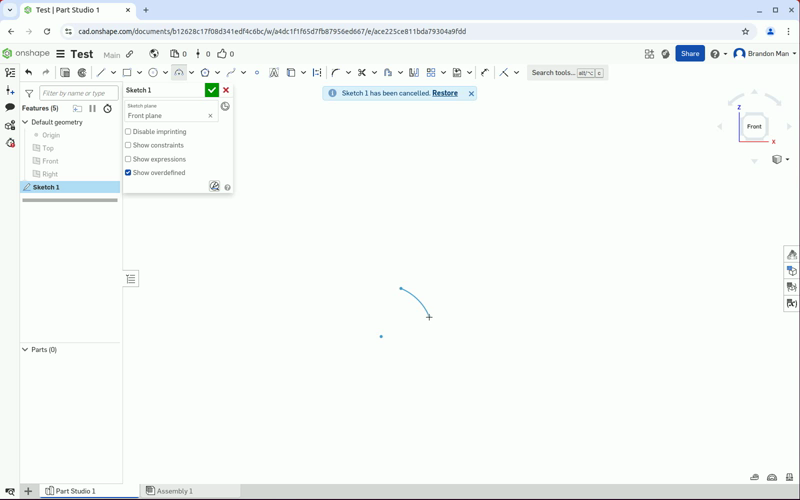
scroll(-6)
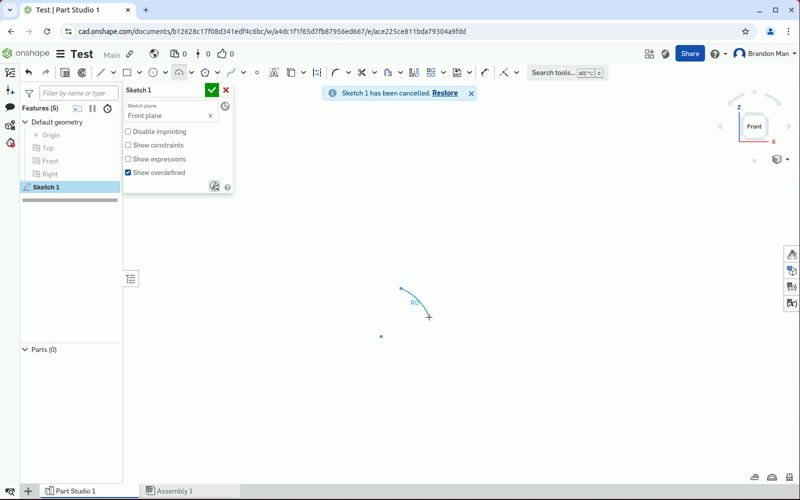
scroll(-6)
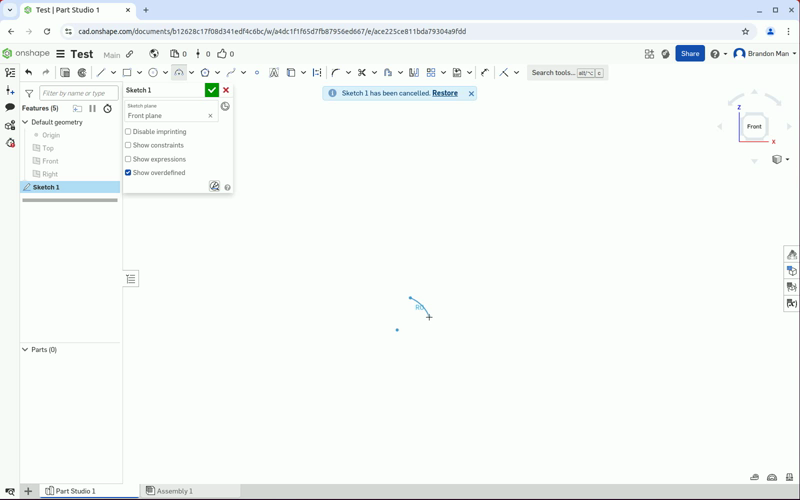
scroll(-6)
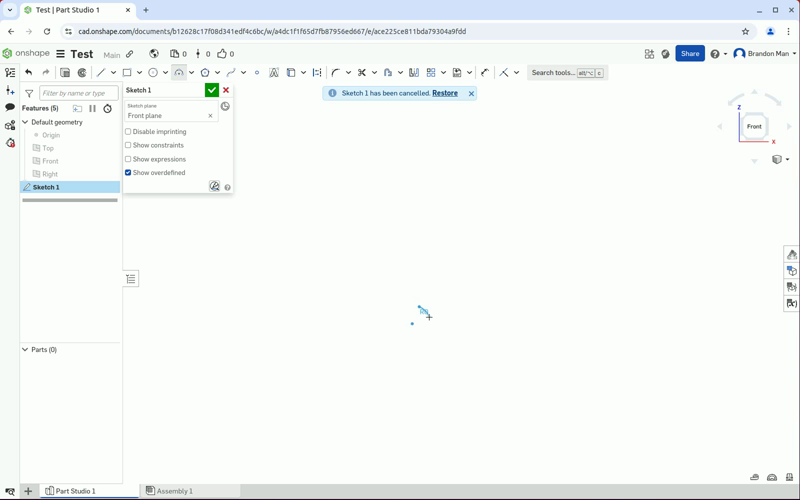
scroll(-6)
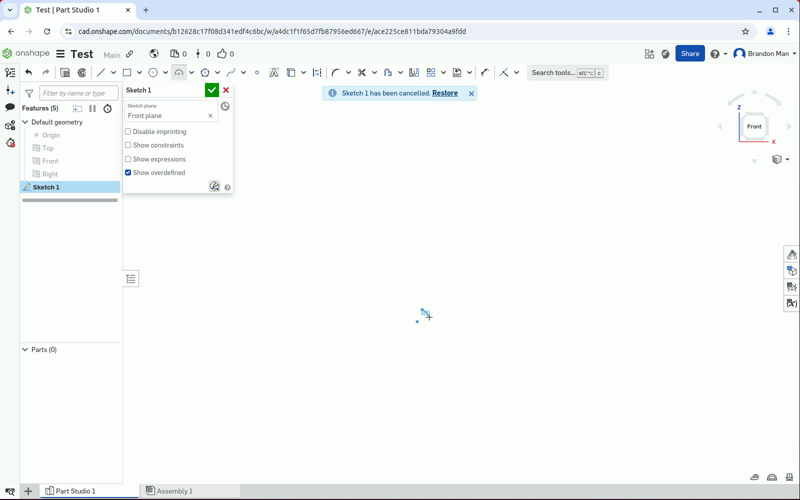
scroll(-6)
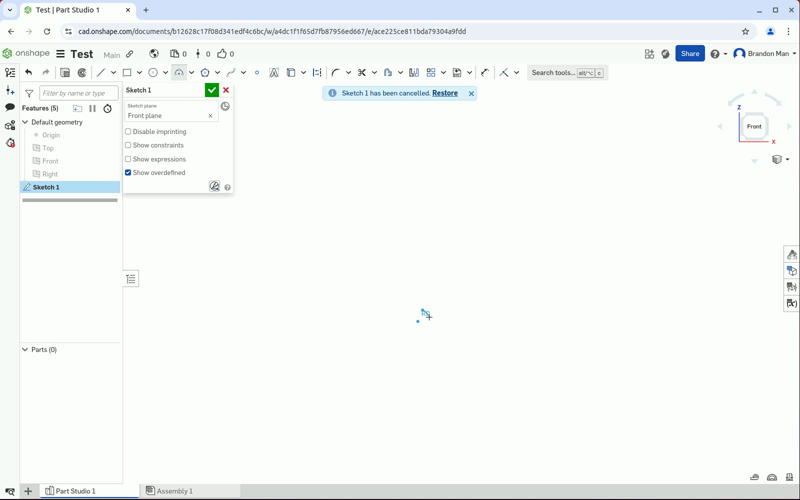
scroll(-6)
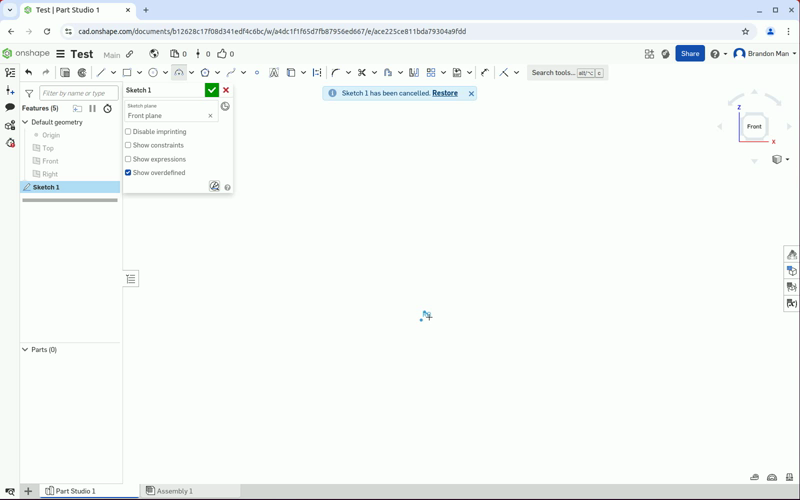
scroll(-6)
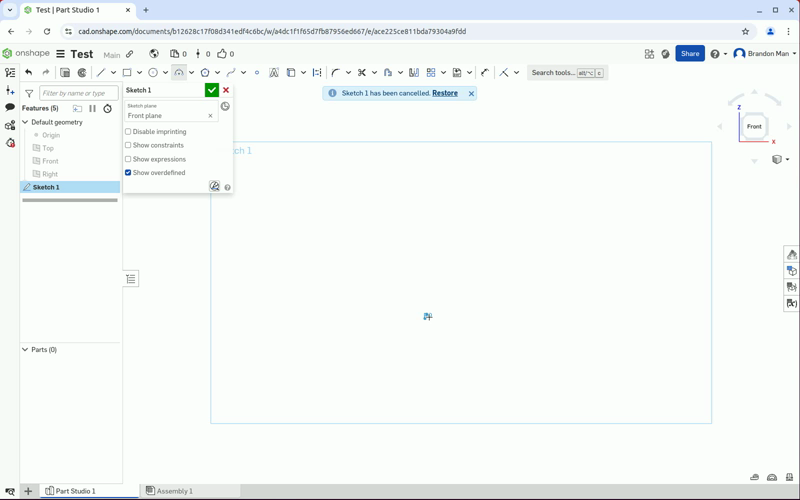
mouse_move(427, 316)
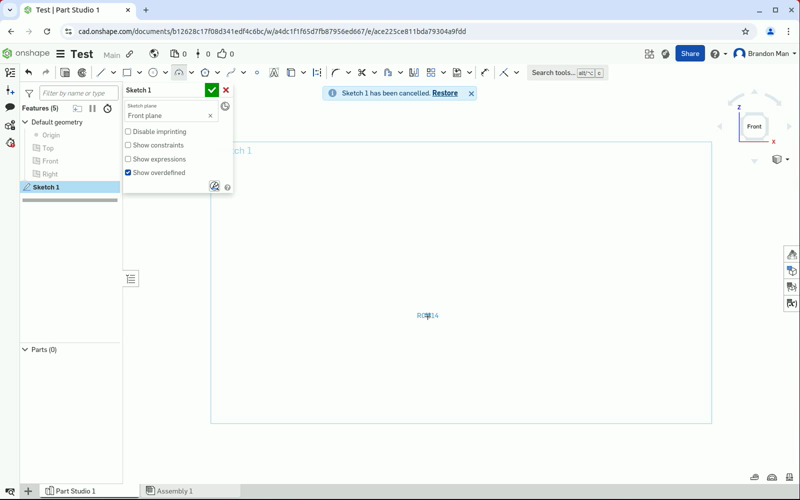
scroll(6)
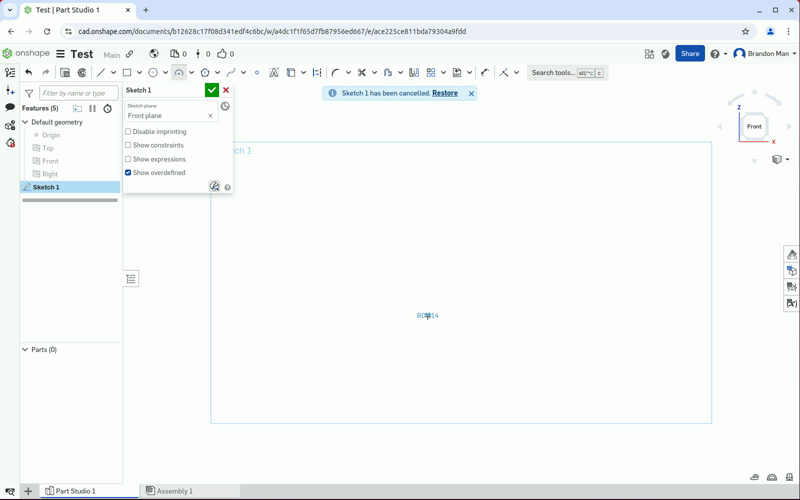
scroll(6)
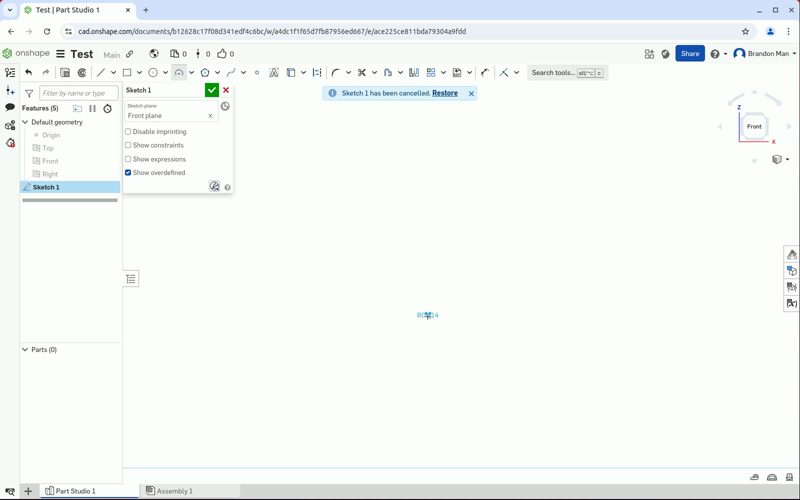
scroll(6)
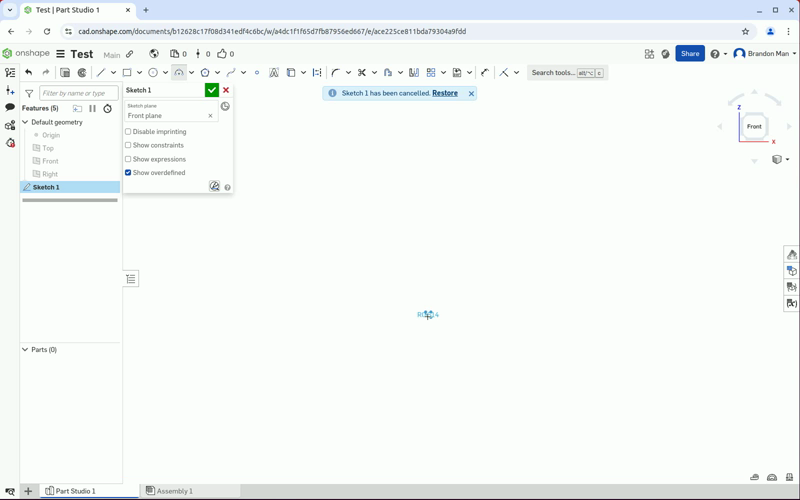
scroll(6)
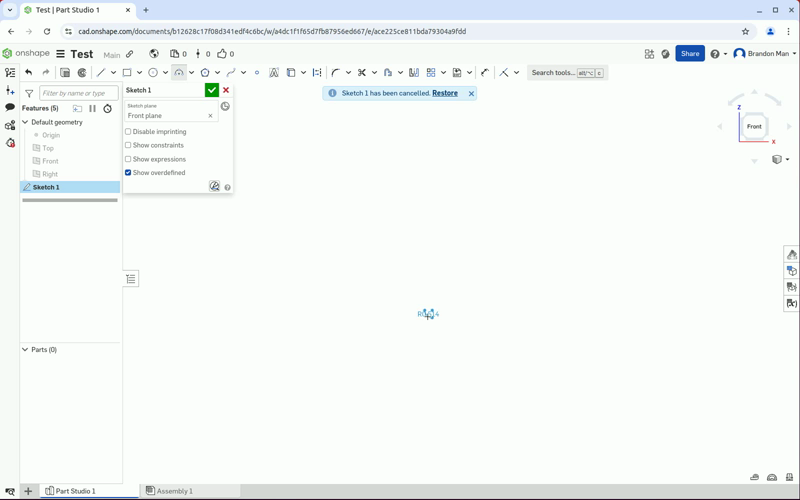
scroll(6)
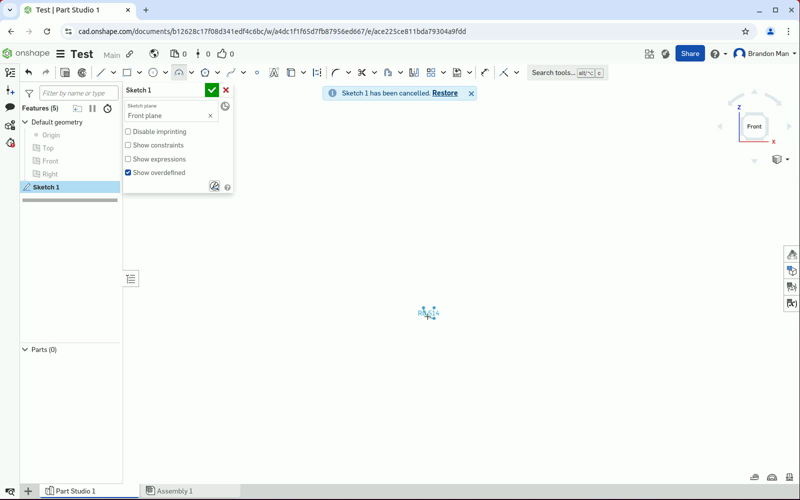
scroll(6)
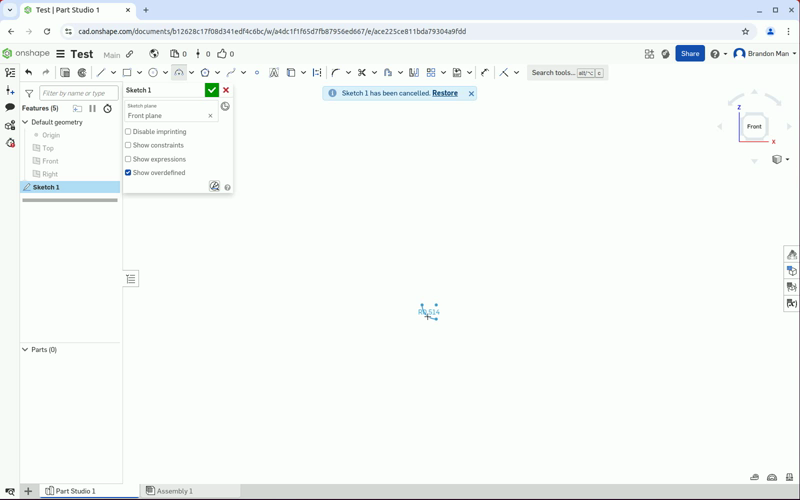
scroll(6)
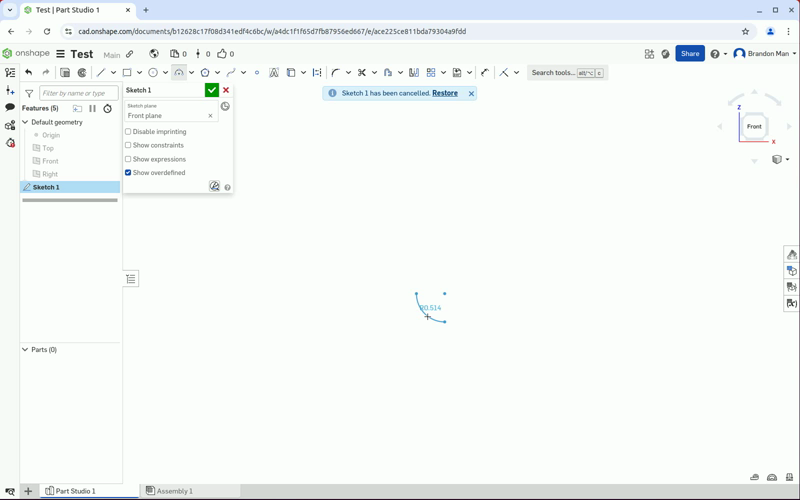
click(427, 316)
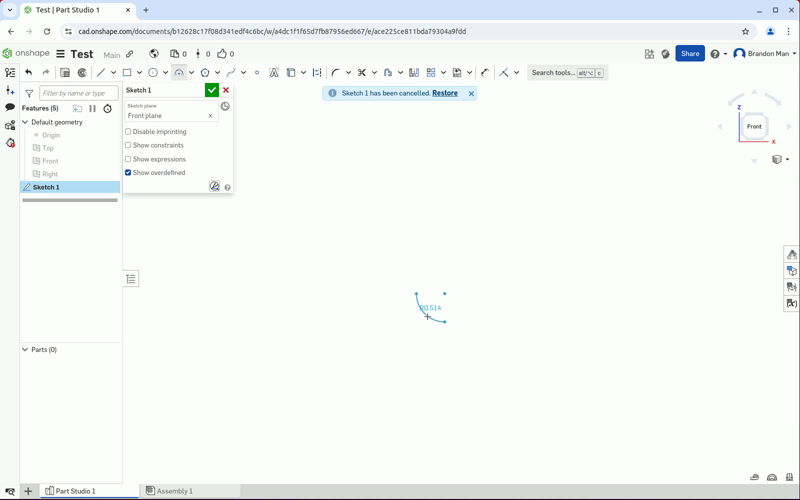
scroll(-6)
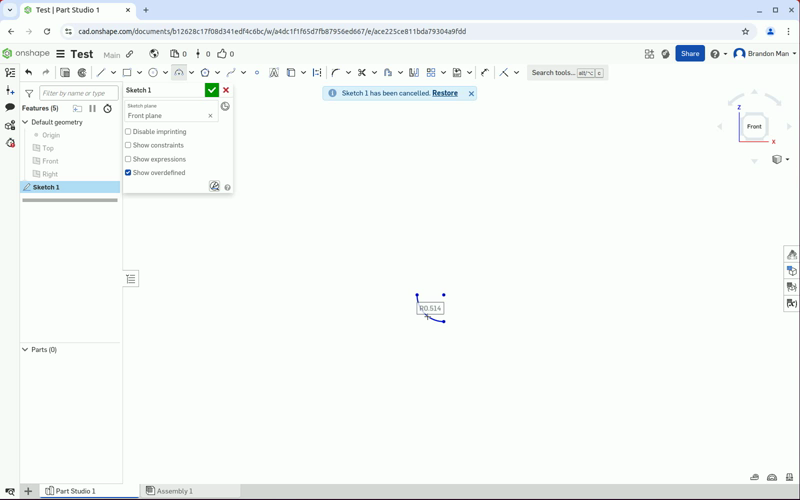
scroll(-6)
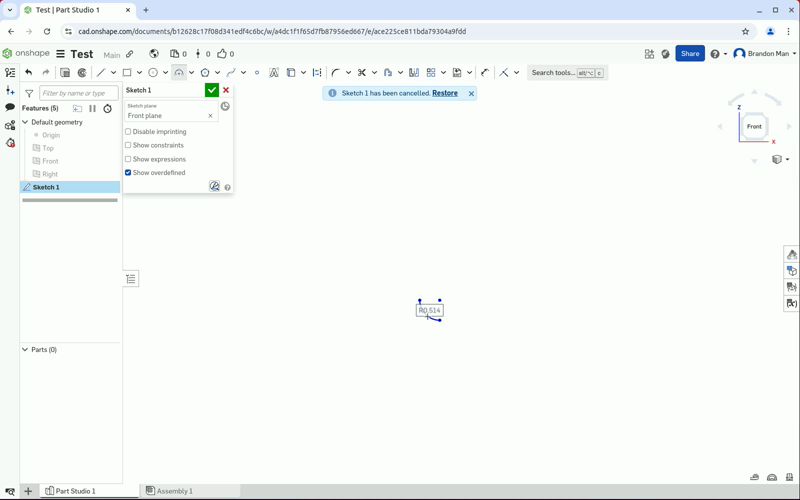
scroll(-6)
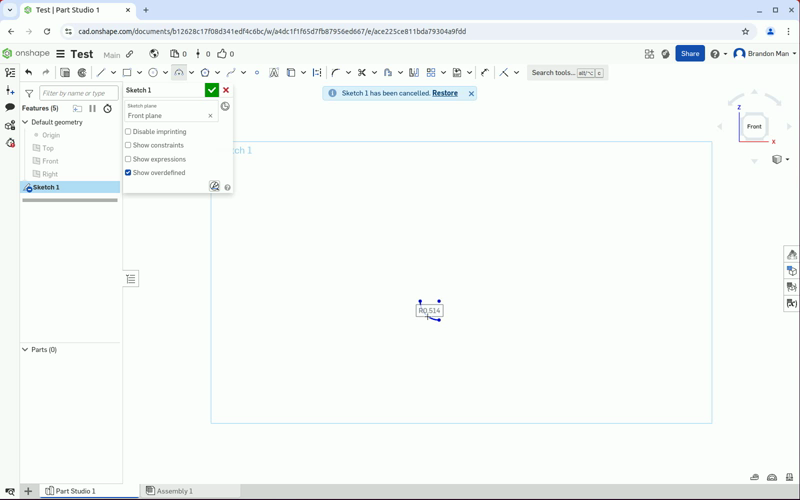
scroll(-6)
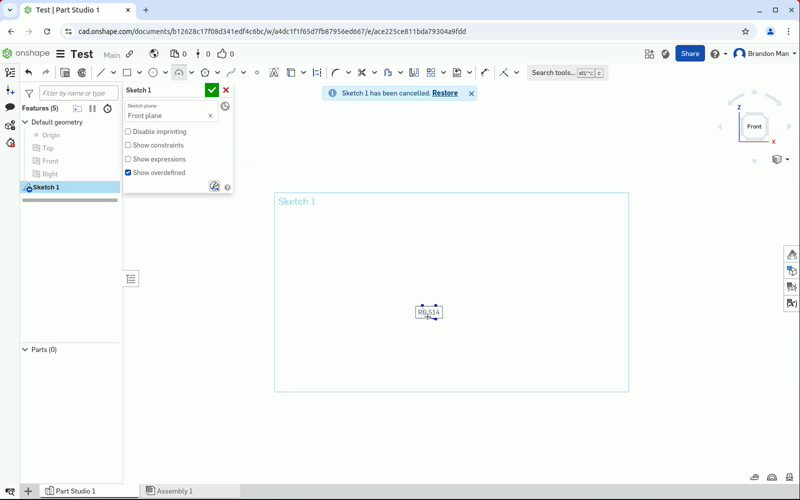
scroll(-6)
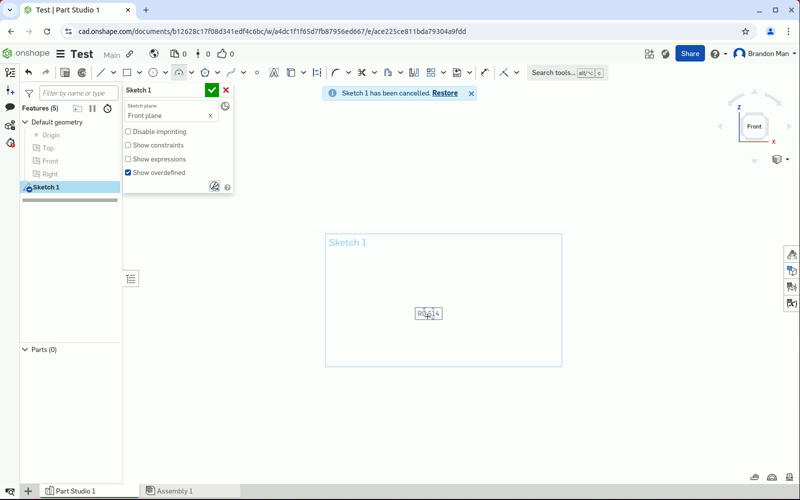
scroll(-6)
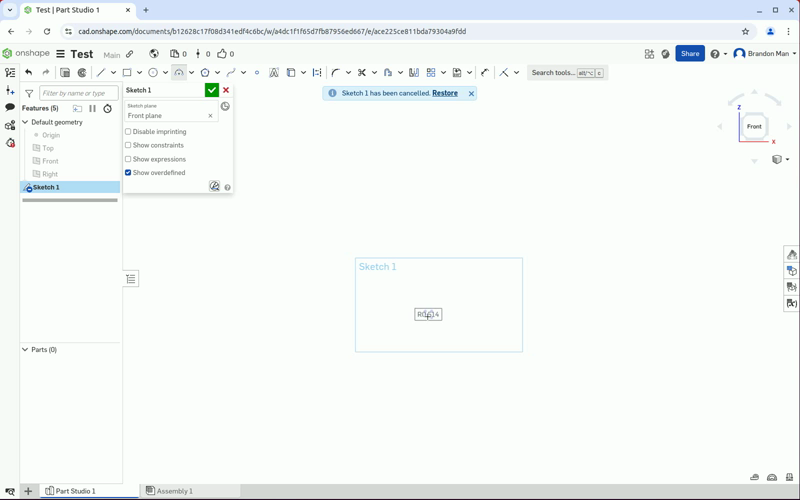
scroll(-6)
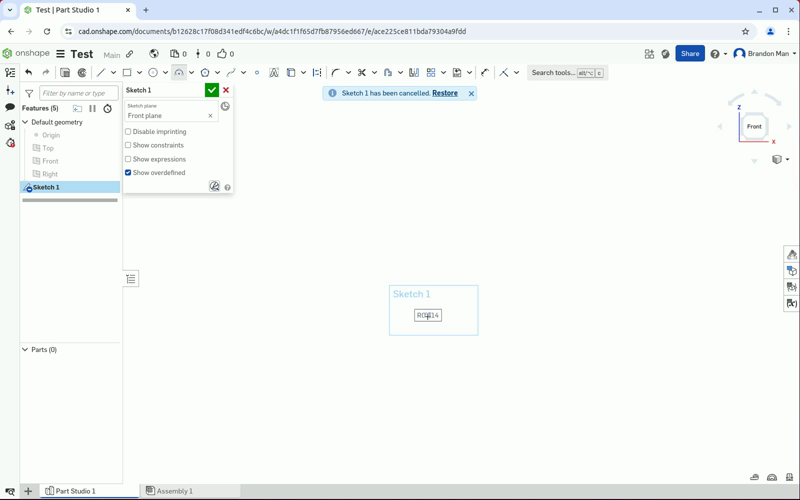
key_up(shift)
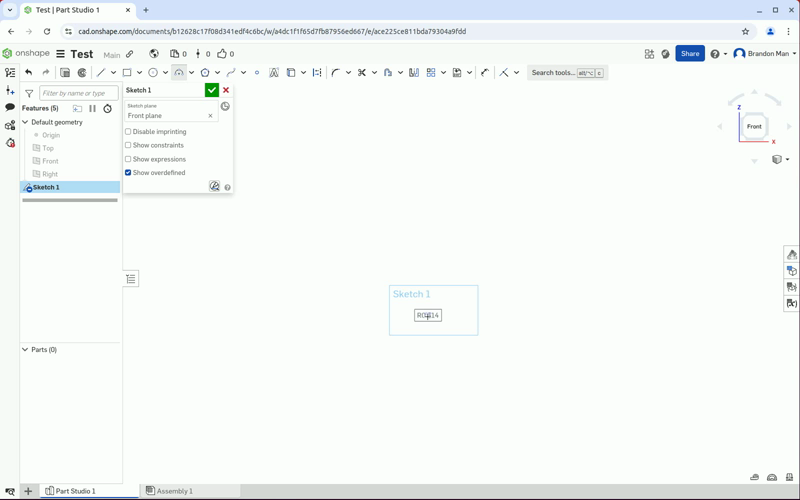
key(esc)
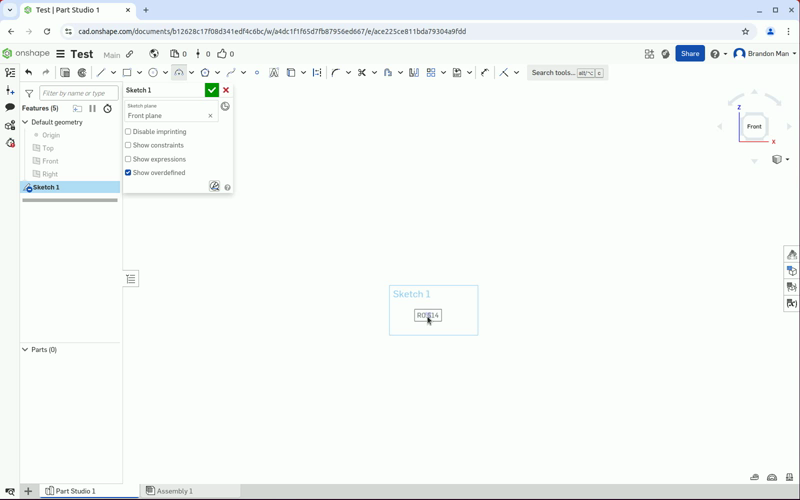
key(l)
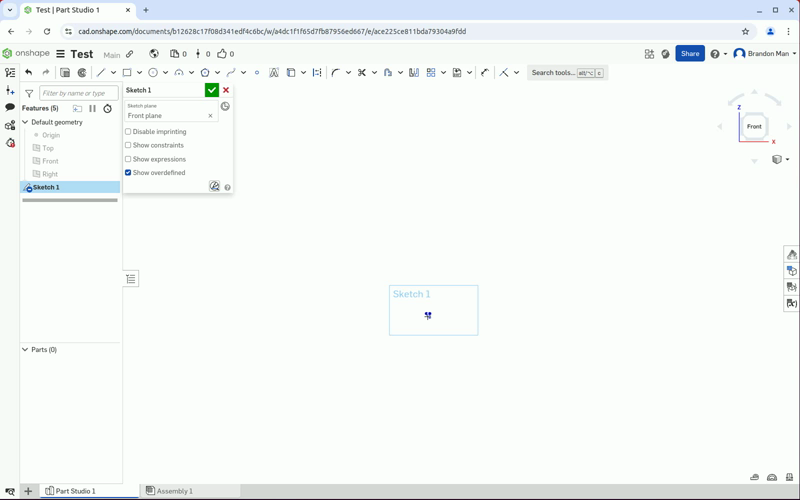
mouse_move(429, 316)
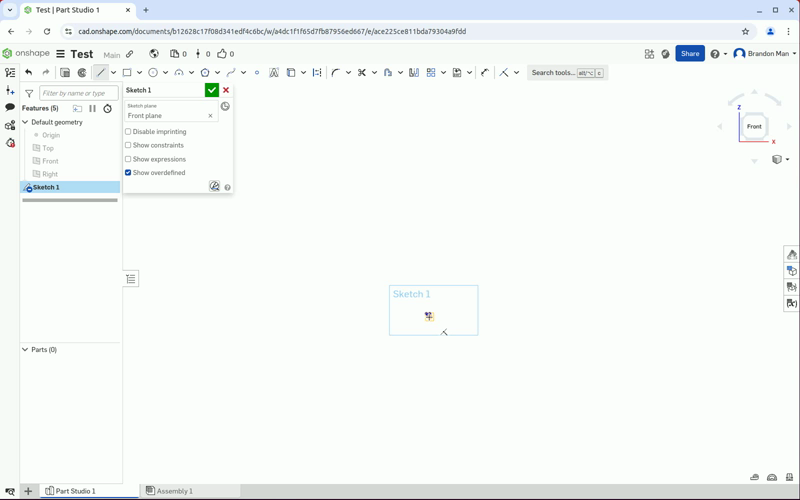
scroll(6)
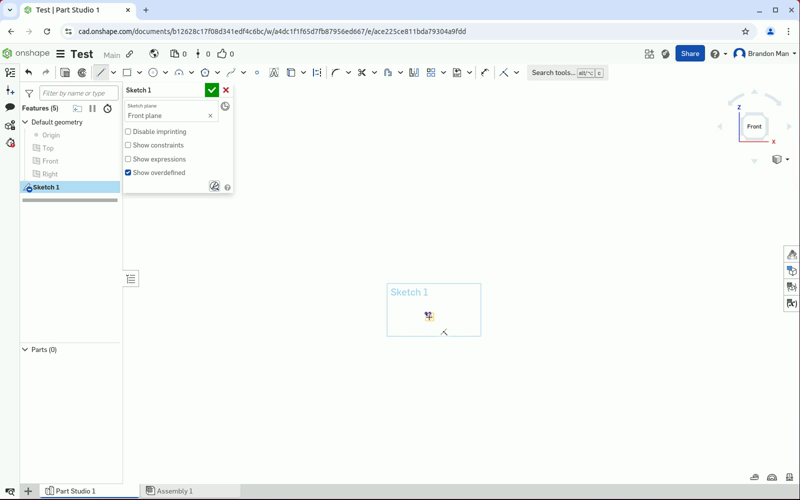
scroll(6)
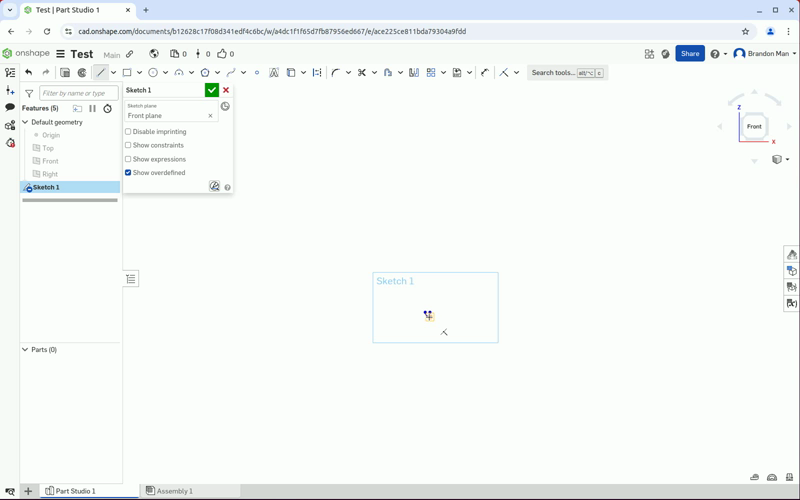
scroll(6)
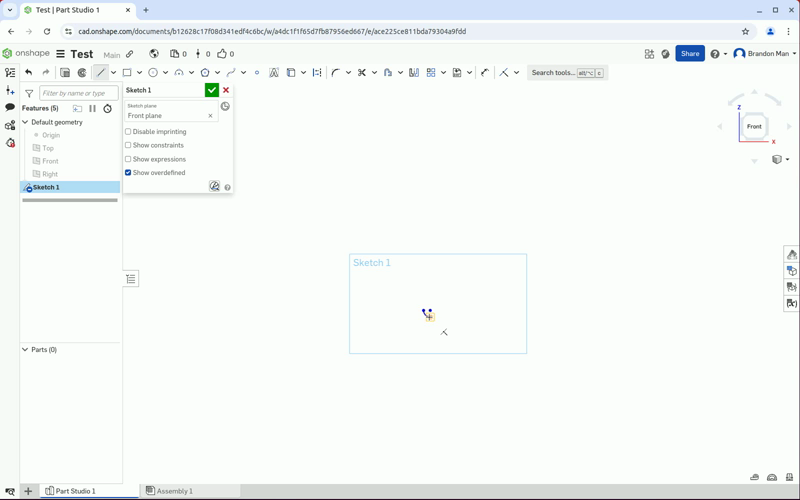
scroll(6)
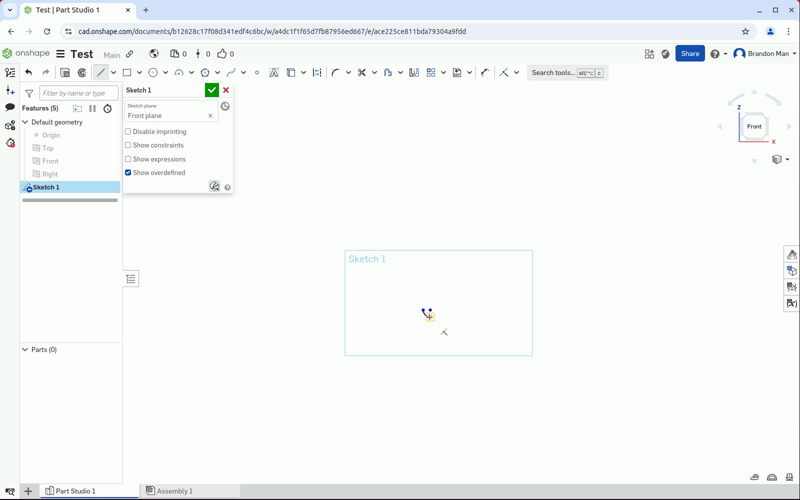
scroll(6)
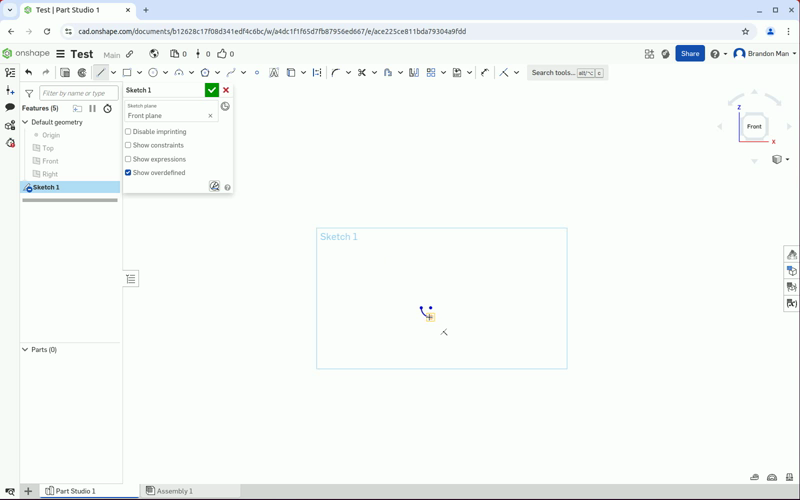
scroll(6)
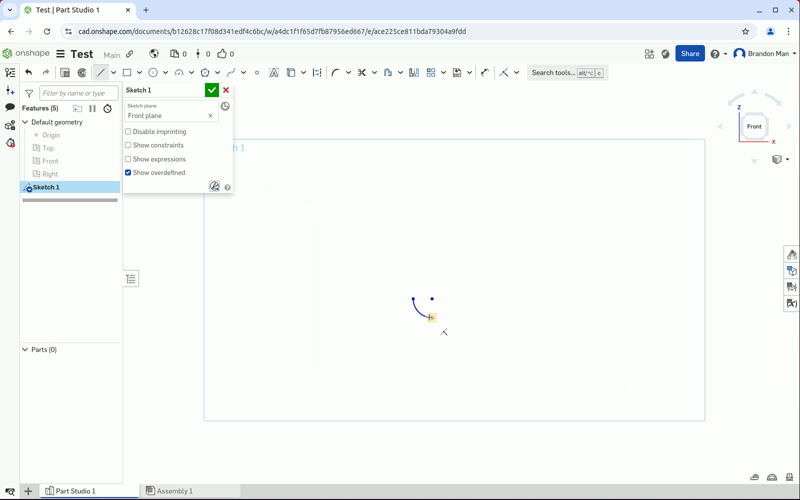
scroll(6)
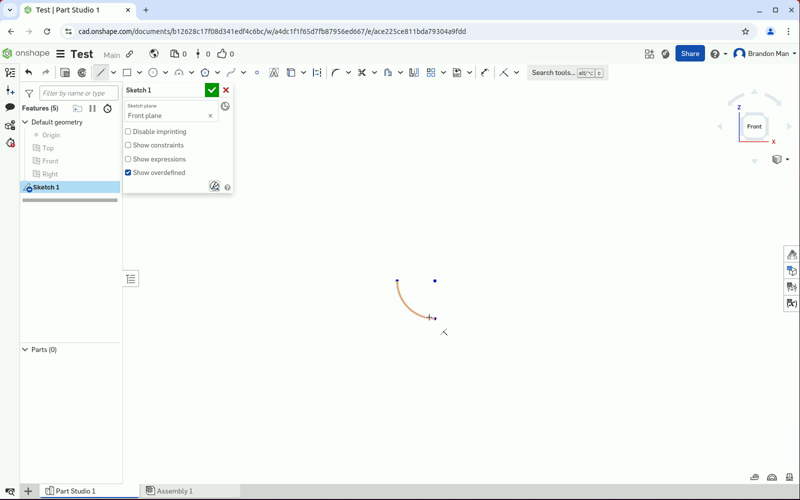
click(429, 316)
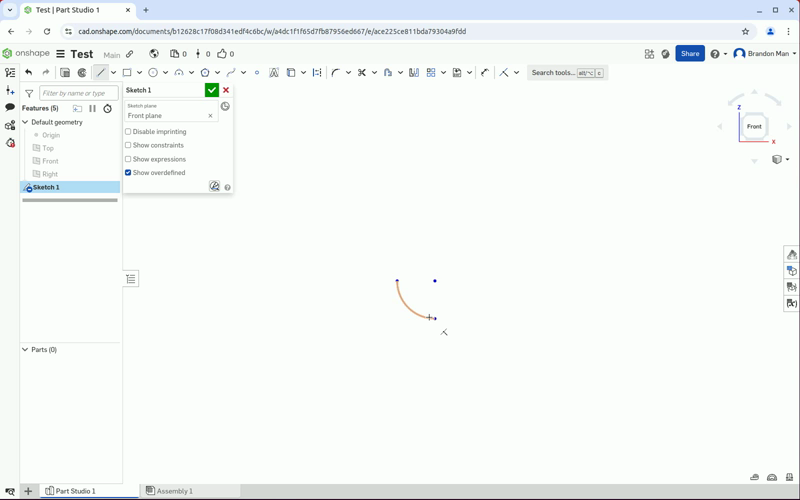
scroll(-6)
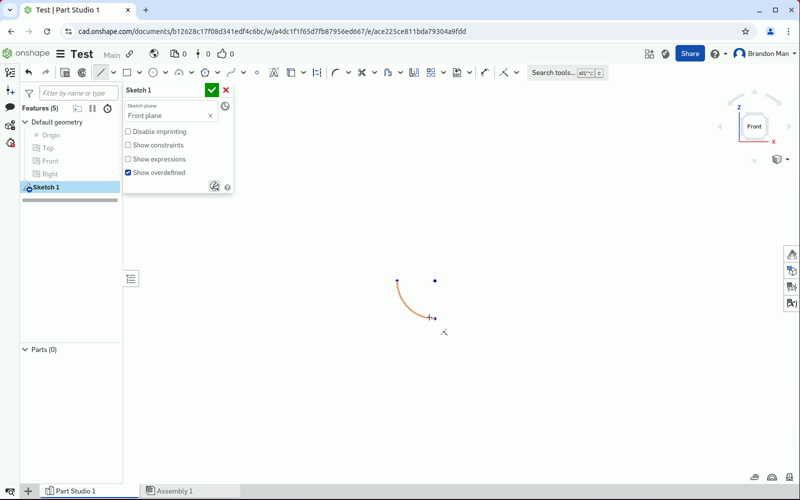
scroll(-6)
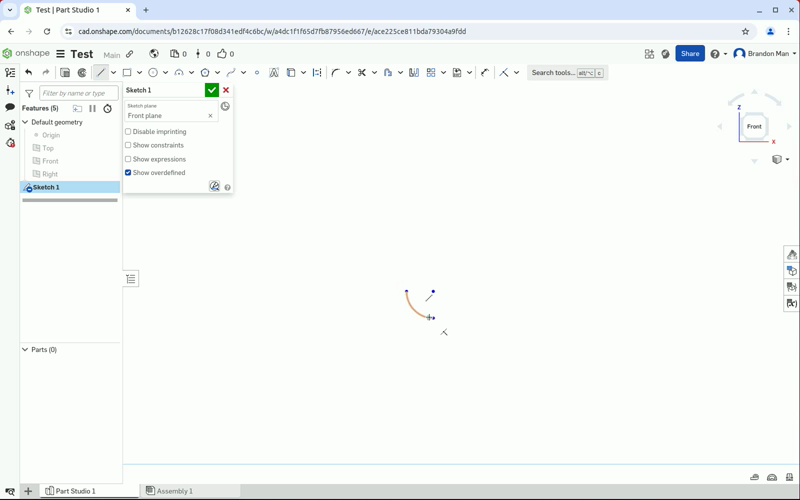
scroll(-6)
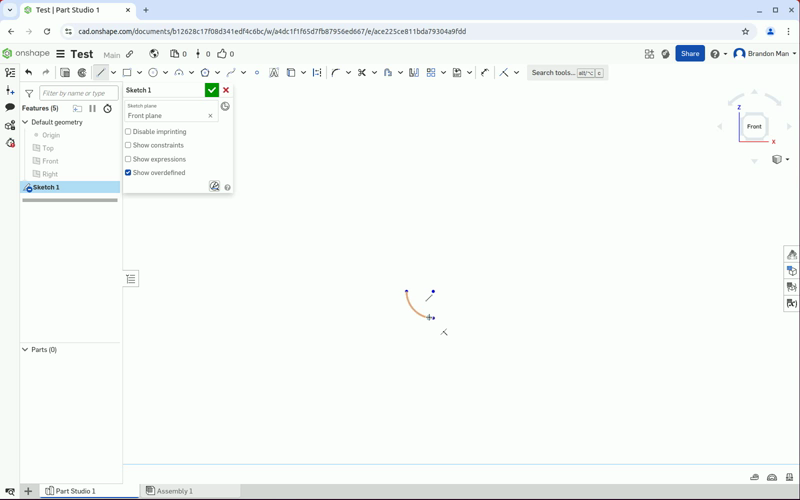
scroll(-6)
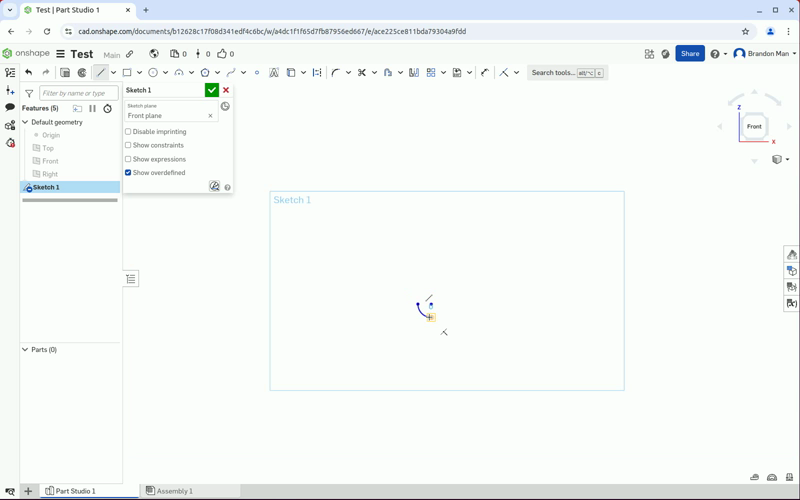
scroll(-6)
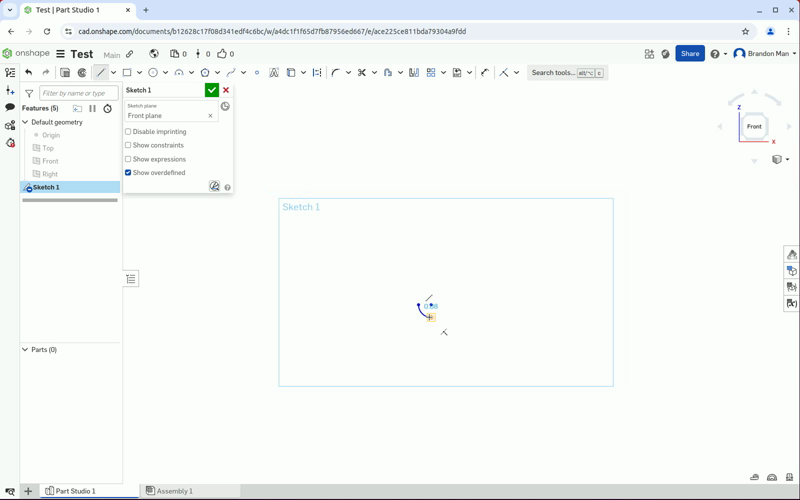
scroll(-6)
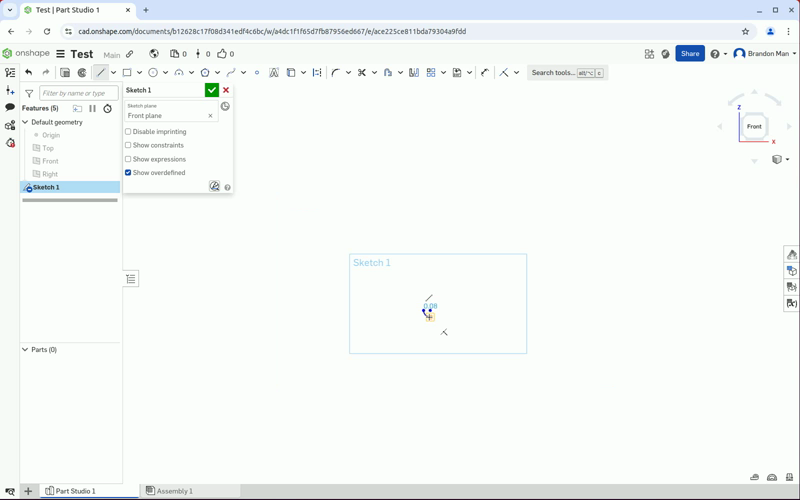
scroll(-6)
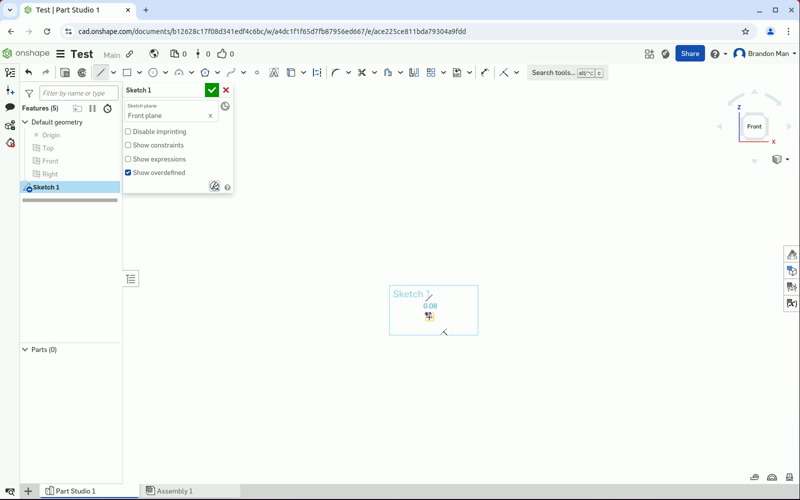
key_down(shift)
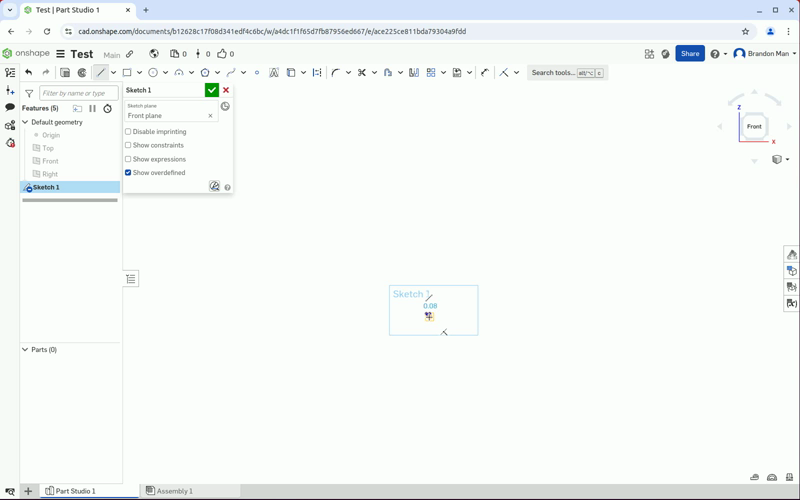
mouse_move(492, 316)
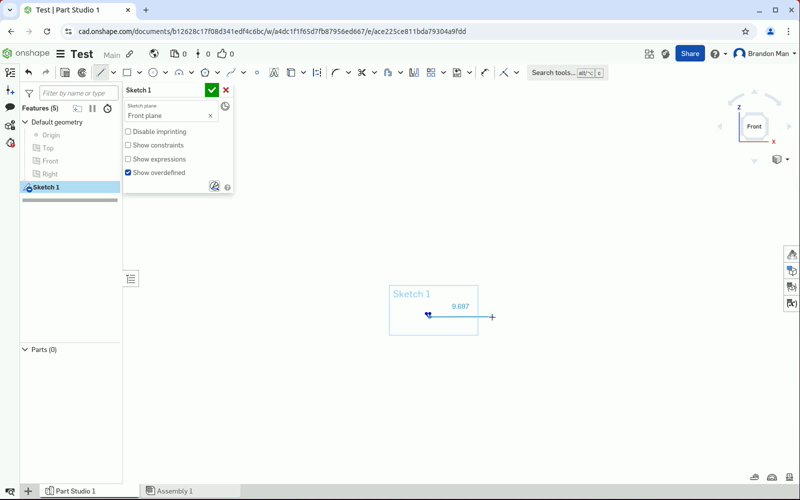
click(492, 316)
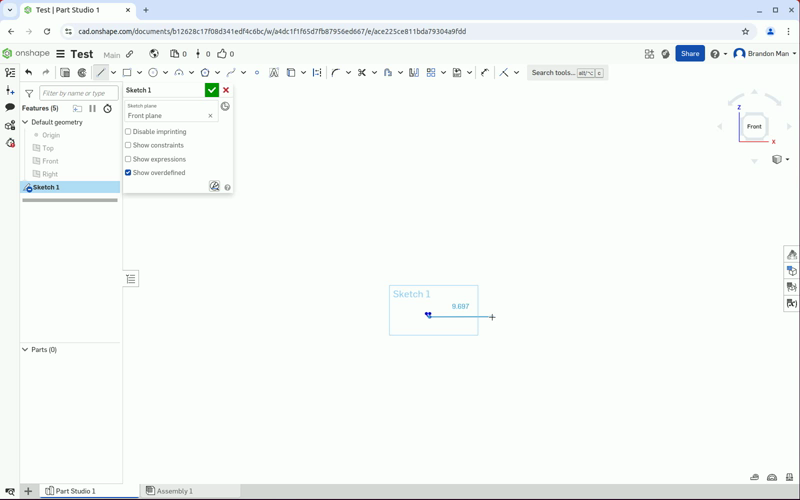
key_up(shift)
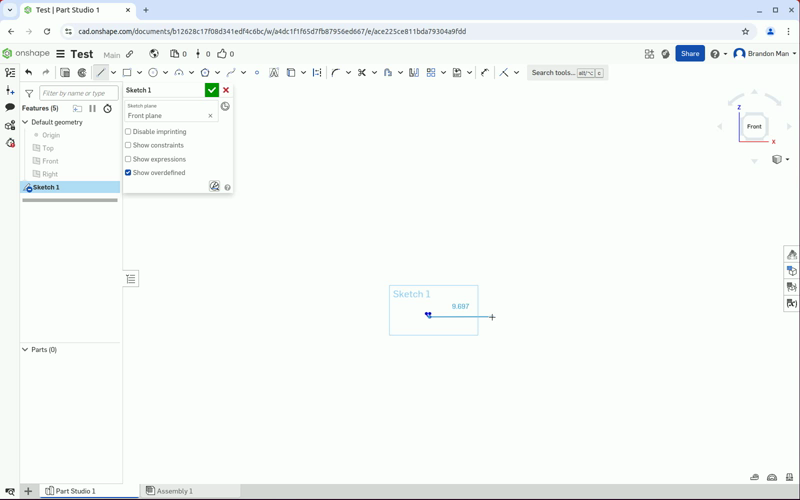
key(esc)
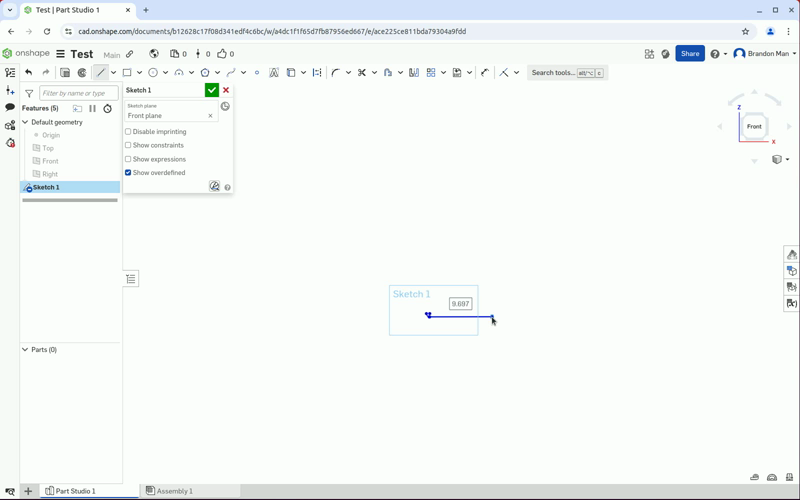
key(a)
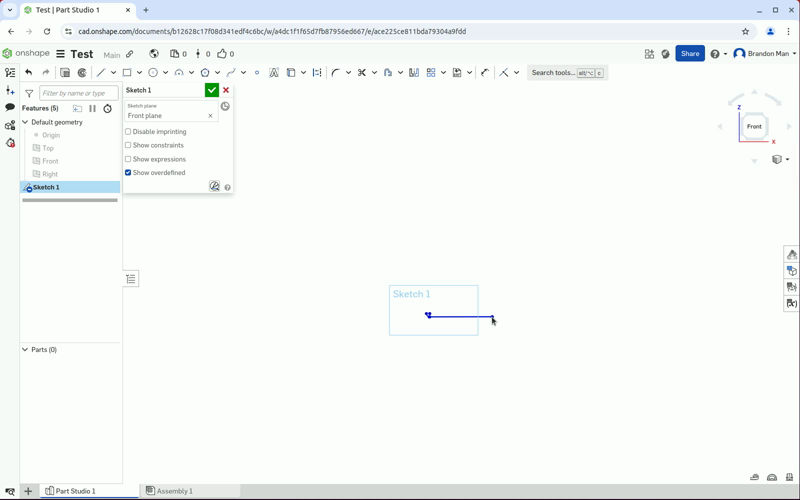
mouse_move(492, 316)
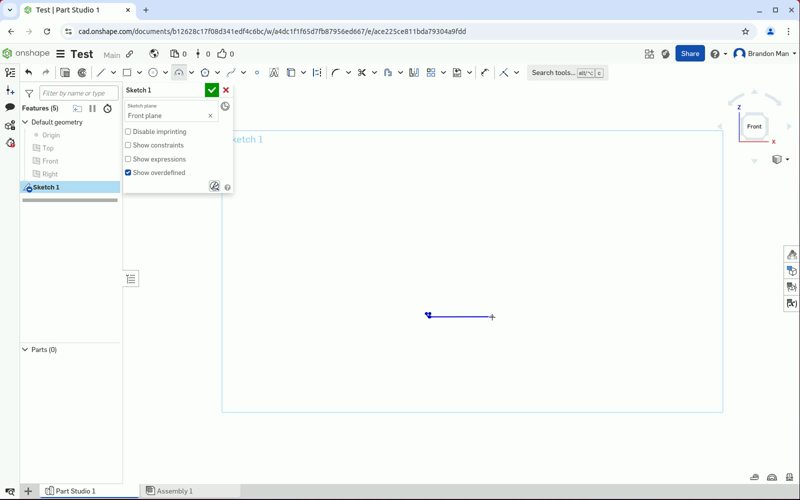
click(492, 316)
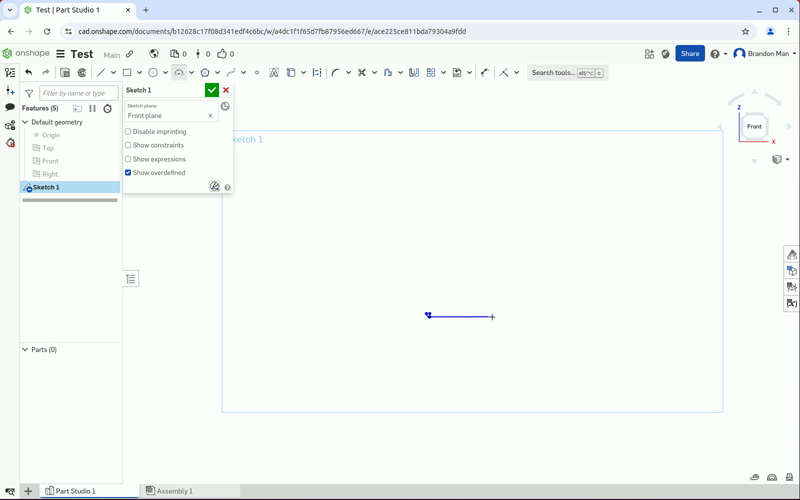
key_down(shift)
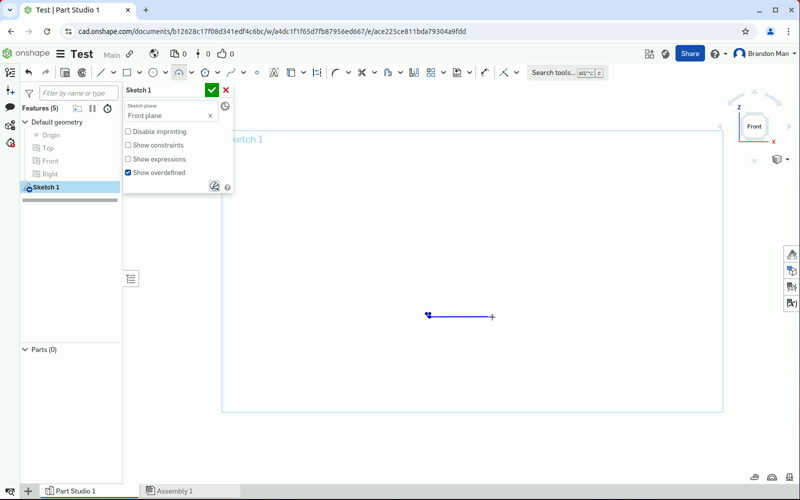
mouse_move(494, 314)
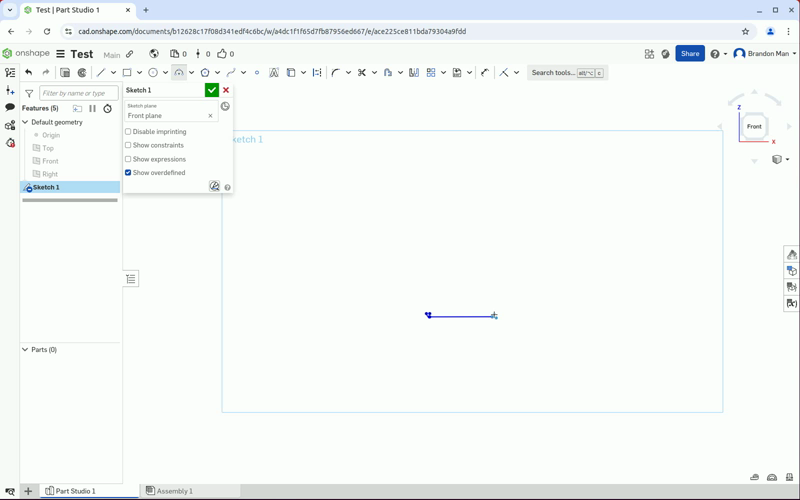
scroll(6)
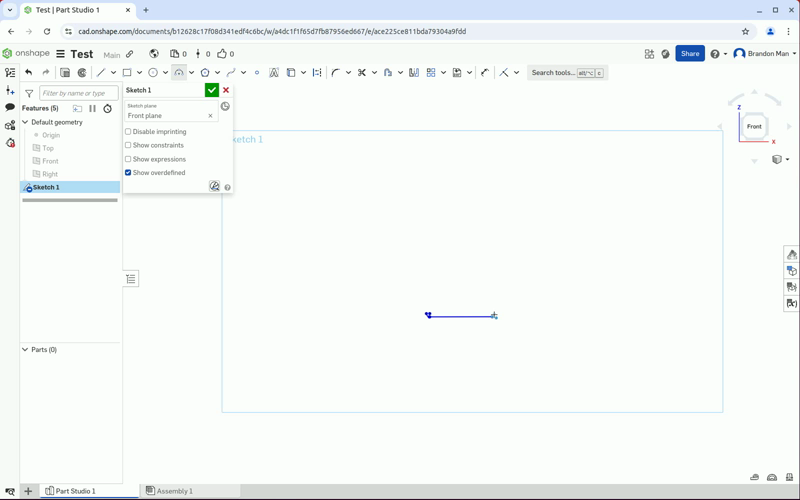
scroll(6)
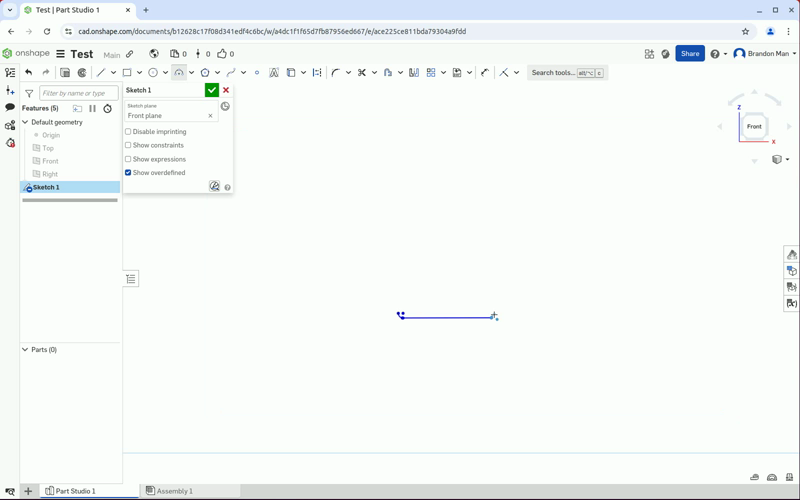
scroll(6)
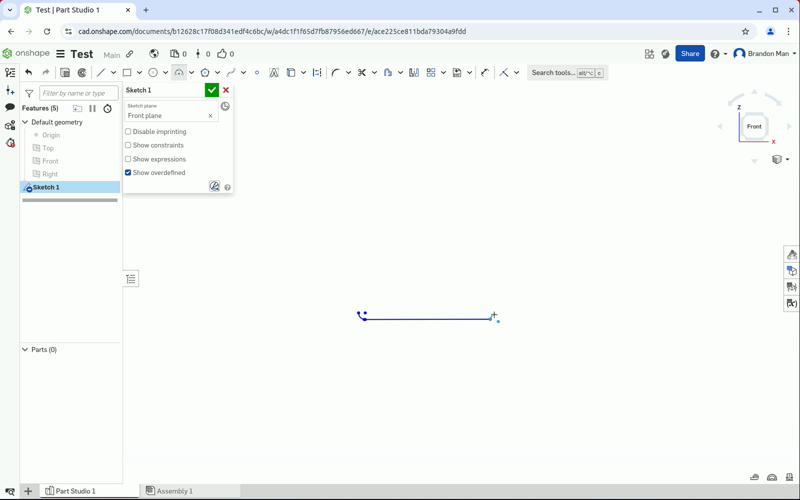
scroll(6)
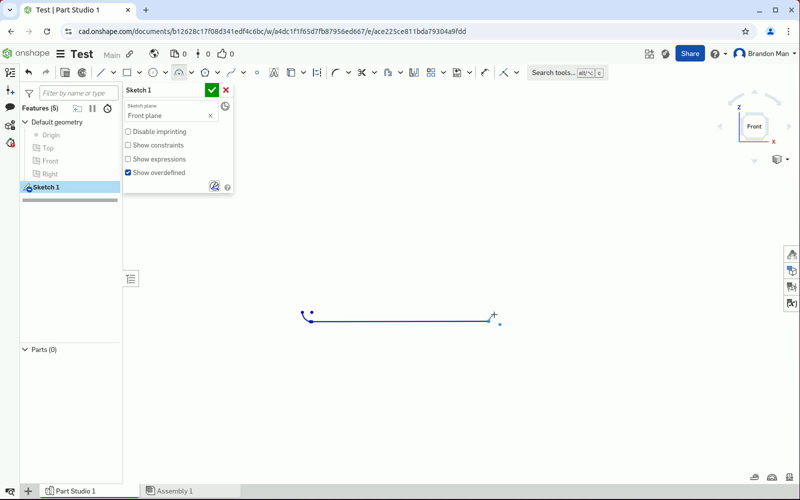
scroll(6)
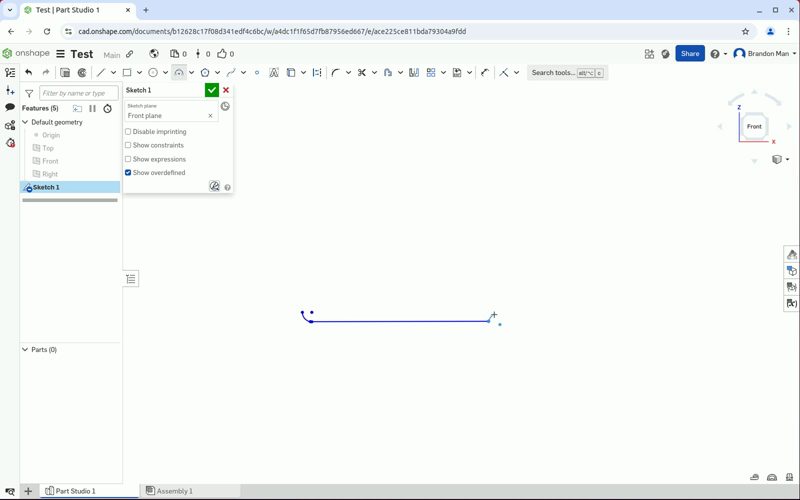
scroll(6)
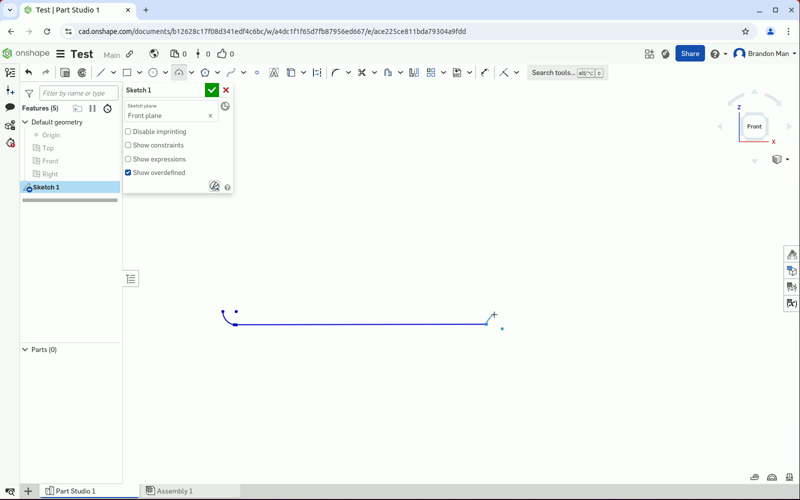
scroll(6)
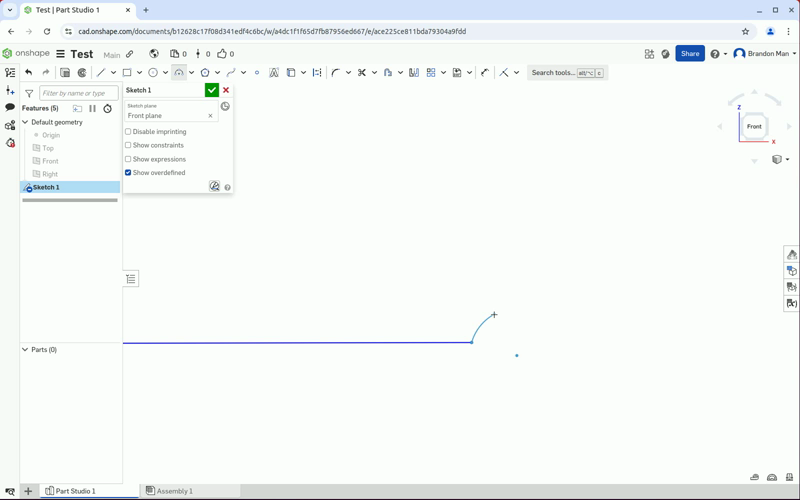
click(494, 314)
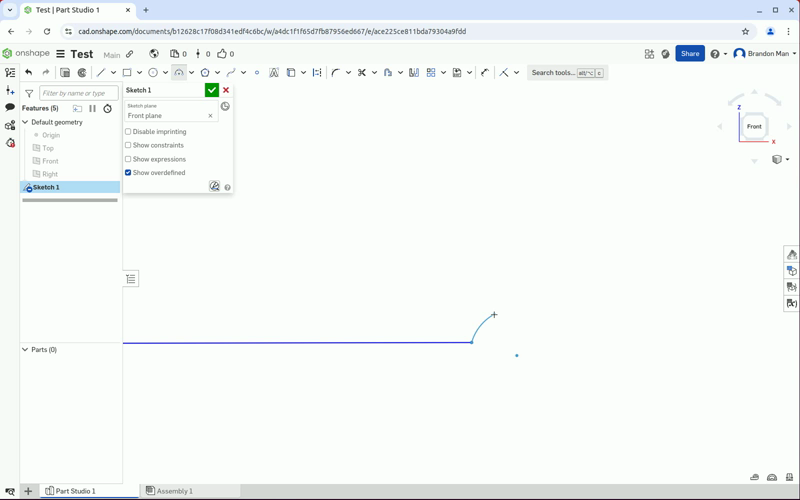
scroll(-6)
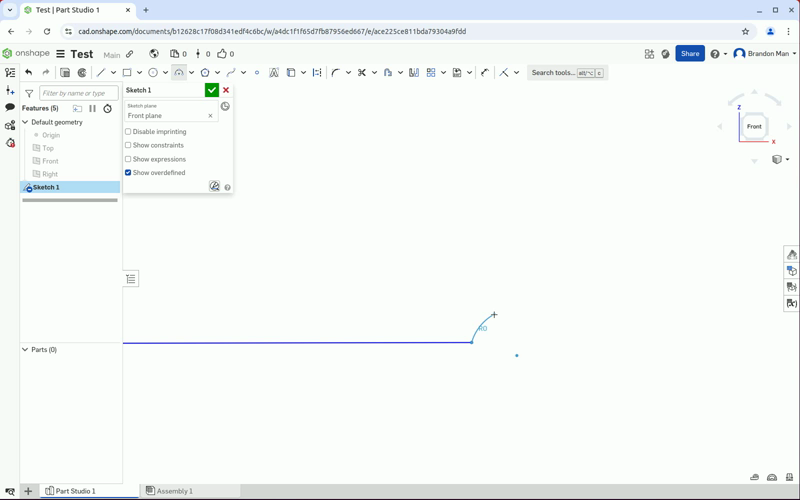
scroll(-6)
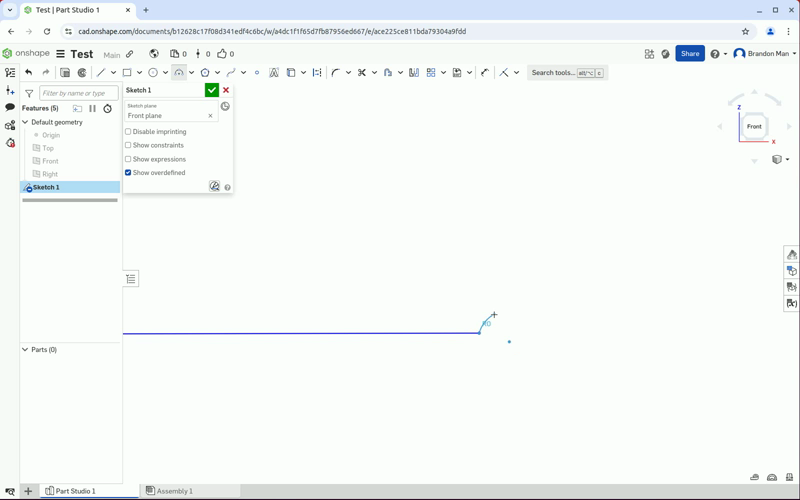
scroll(-6)
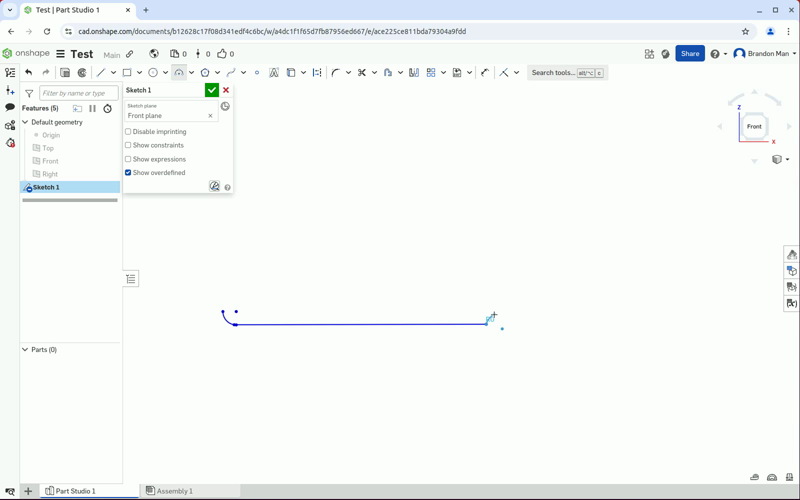
scroll(-6)
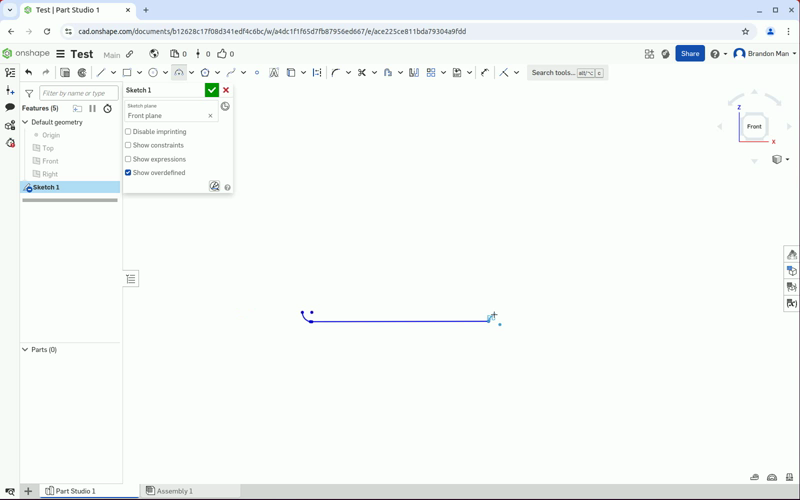
scroll(-6)
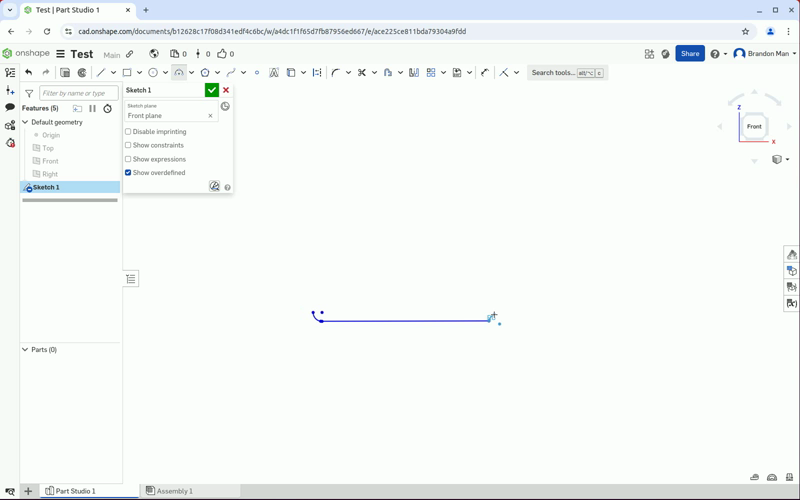
scroll(-6)
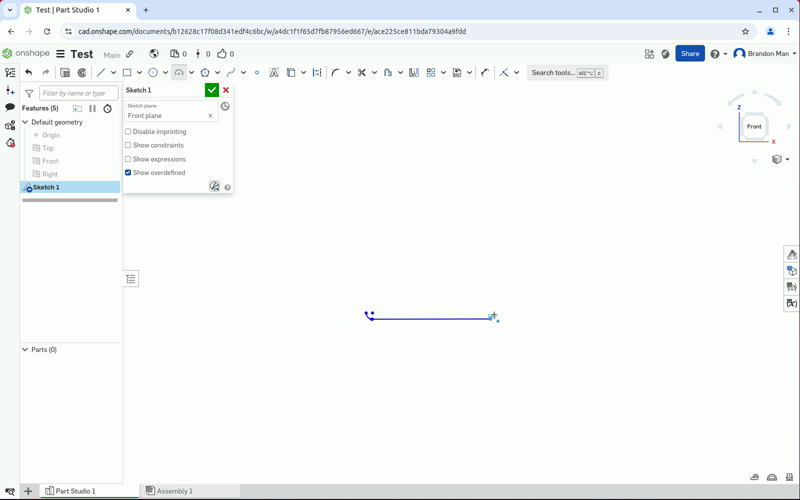
scroll(-6)
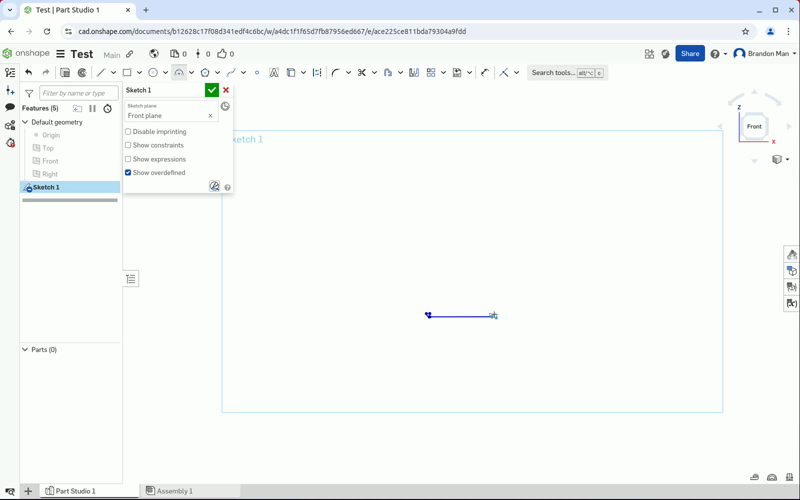
mouse_move(493, 316)
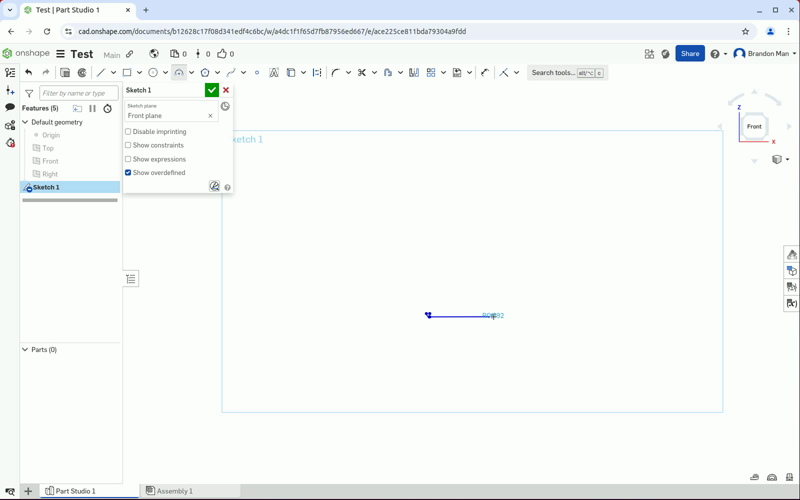
scroll(6)
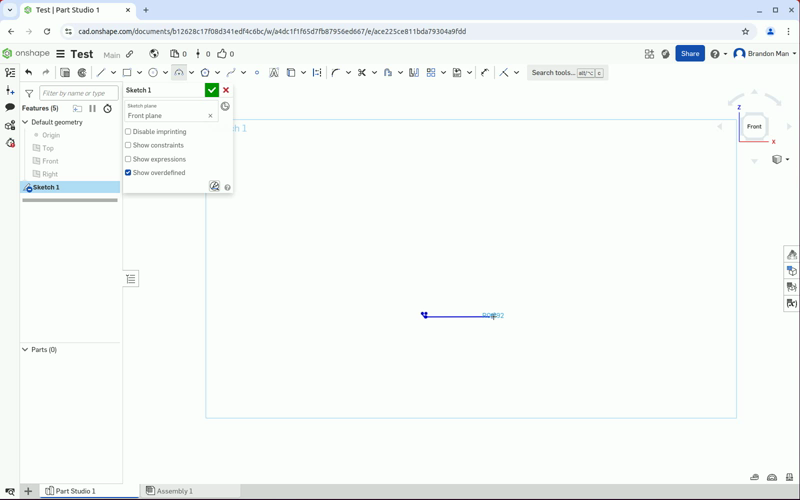
scroll(6)
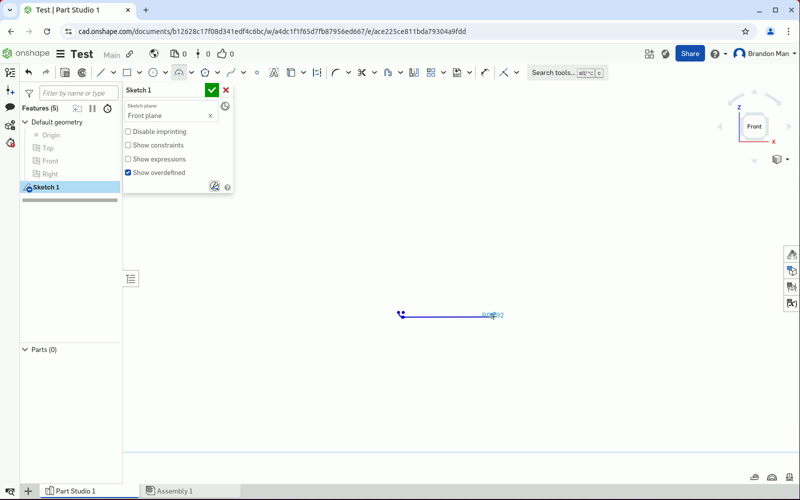
scroll(6)
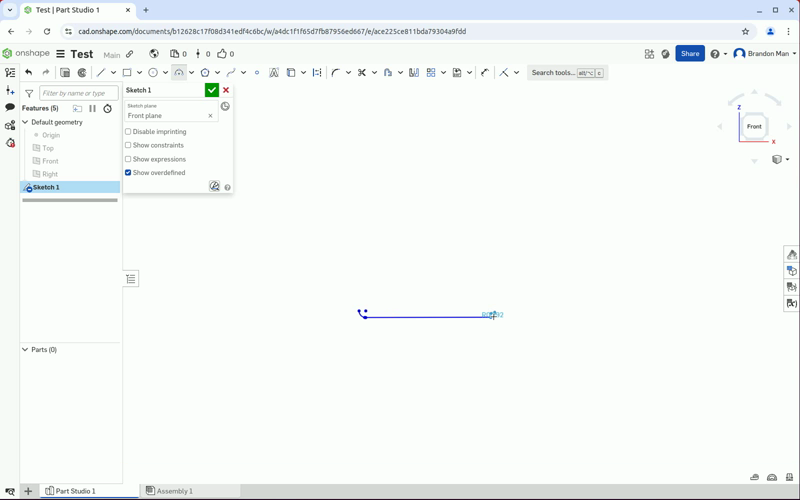
scroll(6)
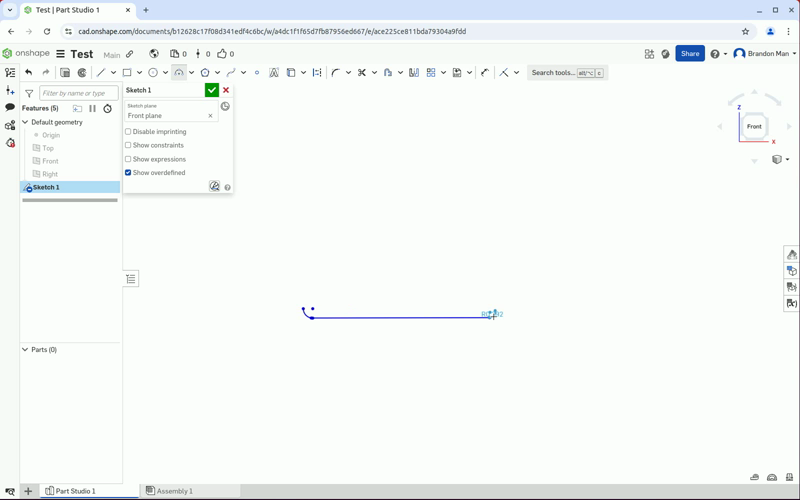
scroll(6)
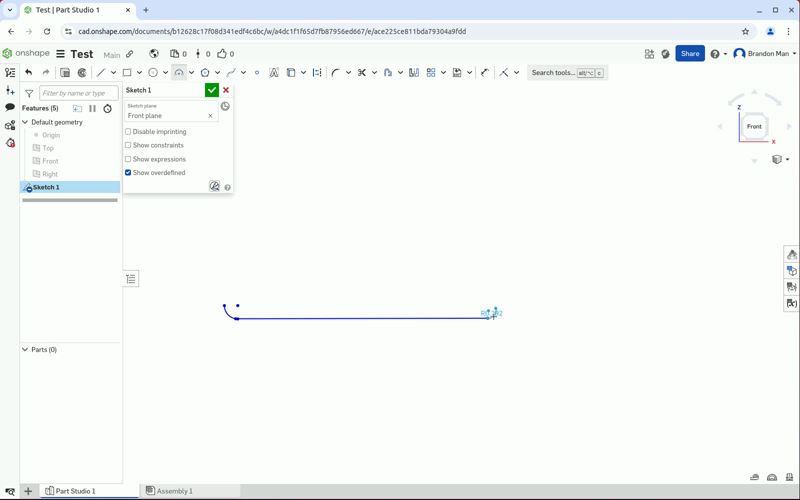
scroll(6)
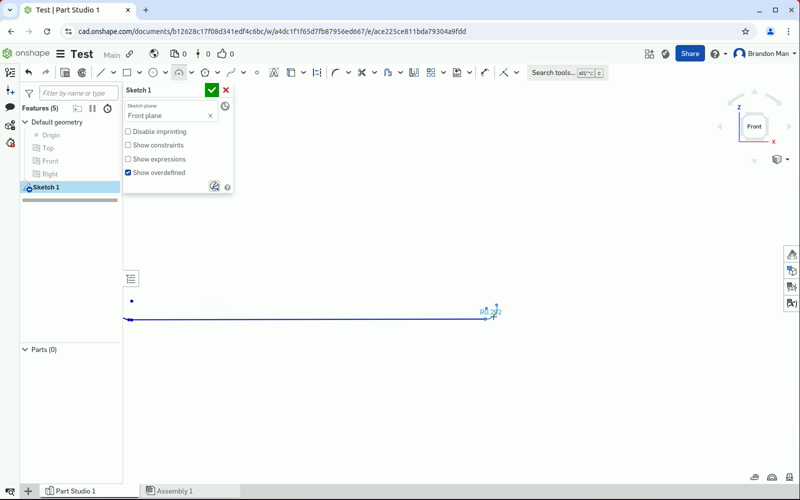
scroll(6)
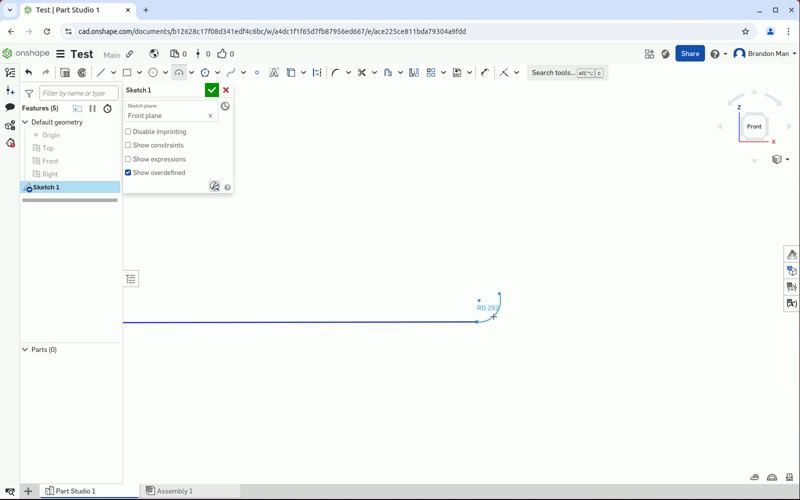
click(493, 316)
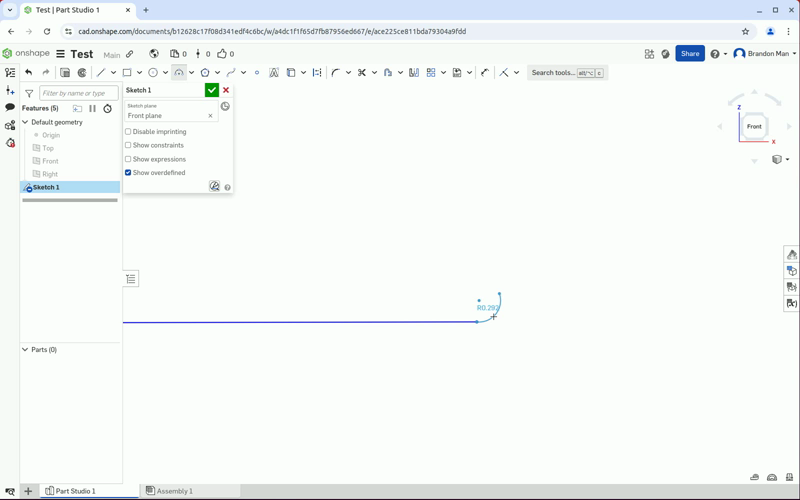
scroll(-6)
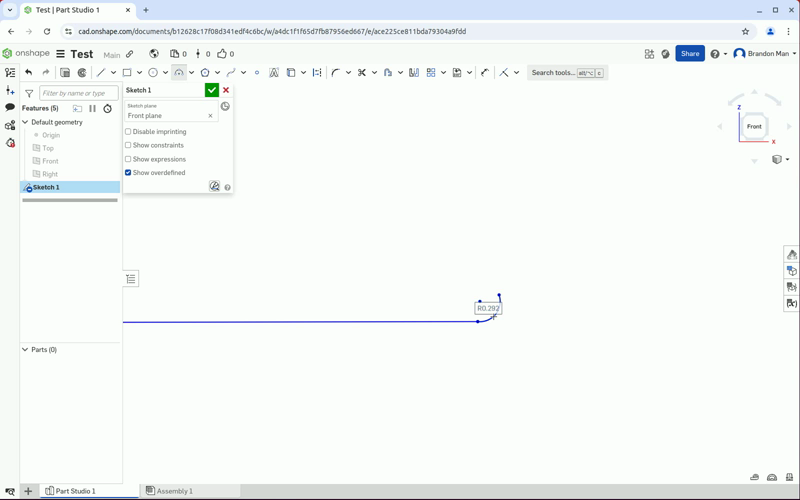
scroll(-6)
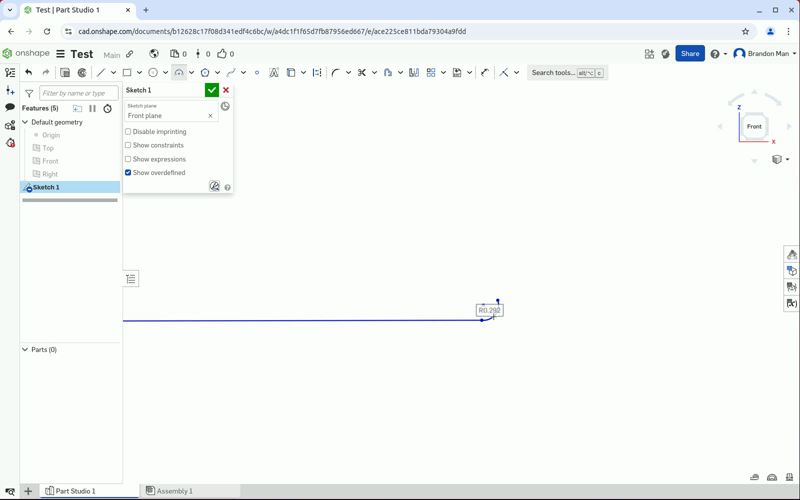
scroll(-6)
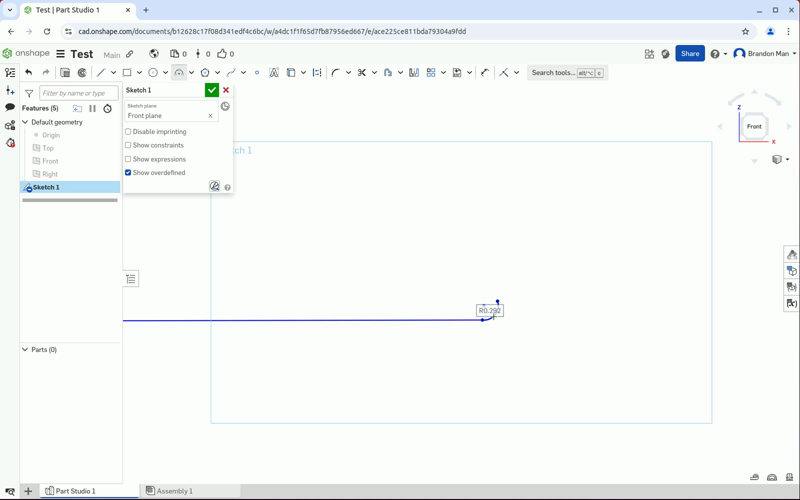
scroll(-6)
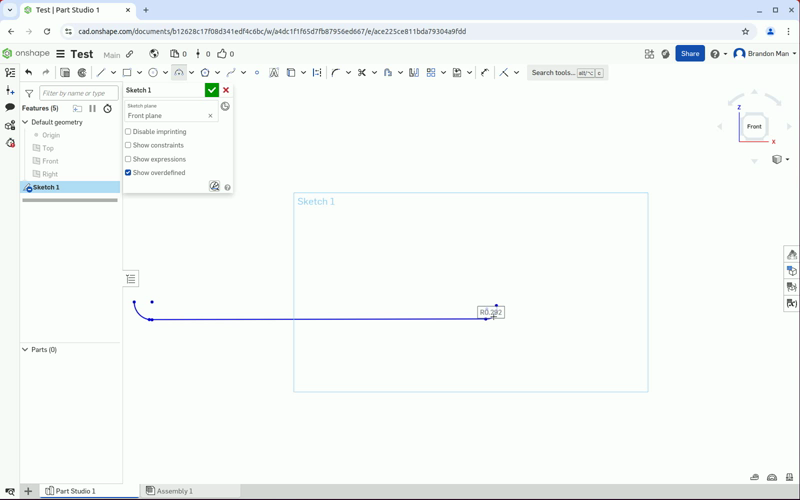
scroll(-6)
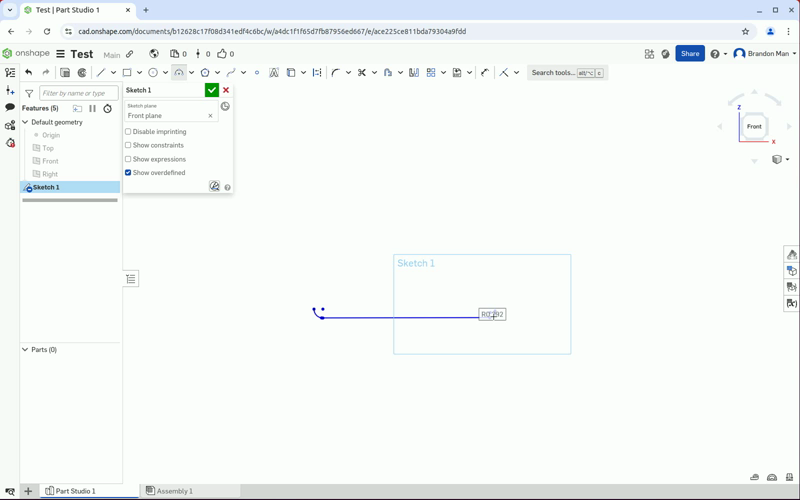
scroll(-6)
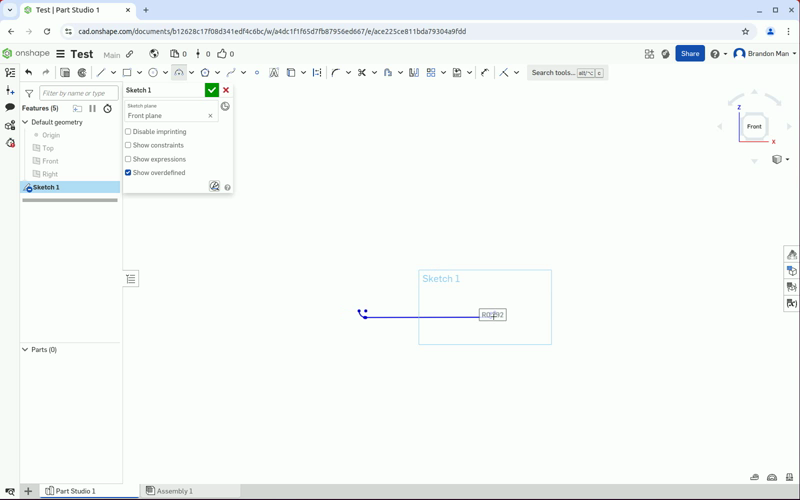
scroll(-6)
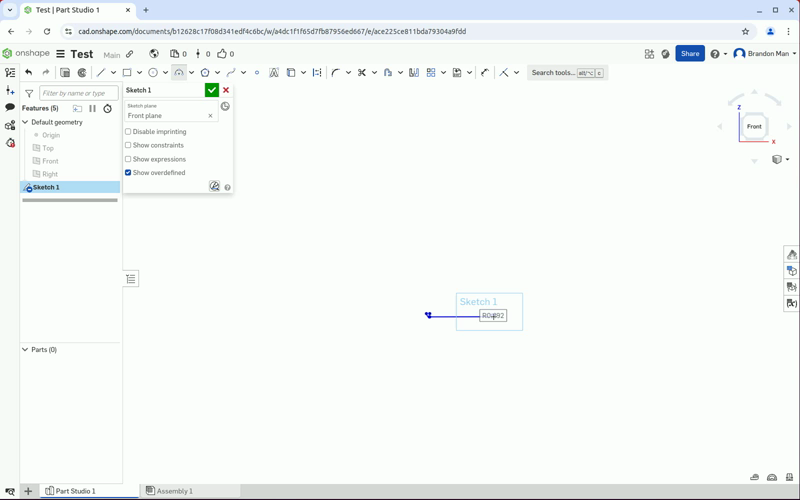
key_up(shift)
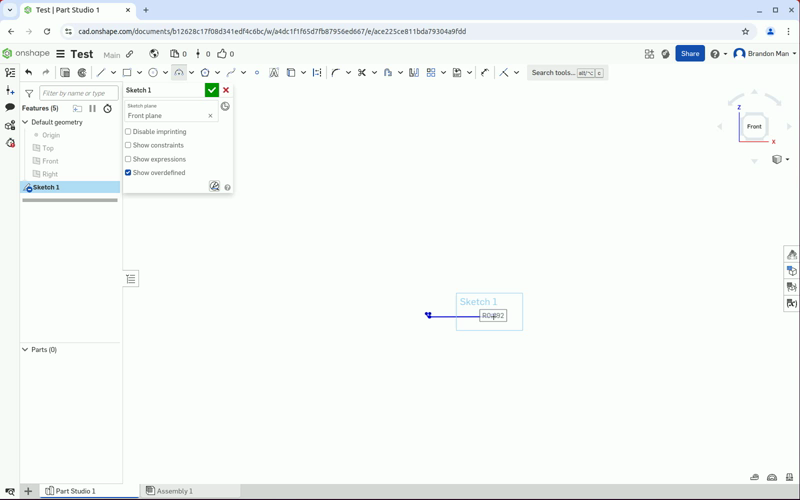
key(esc)
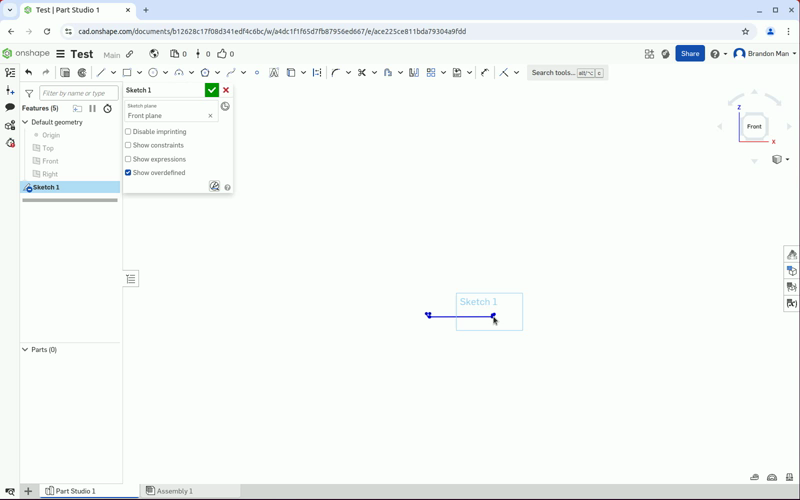
key(l)
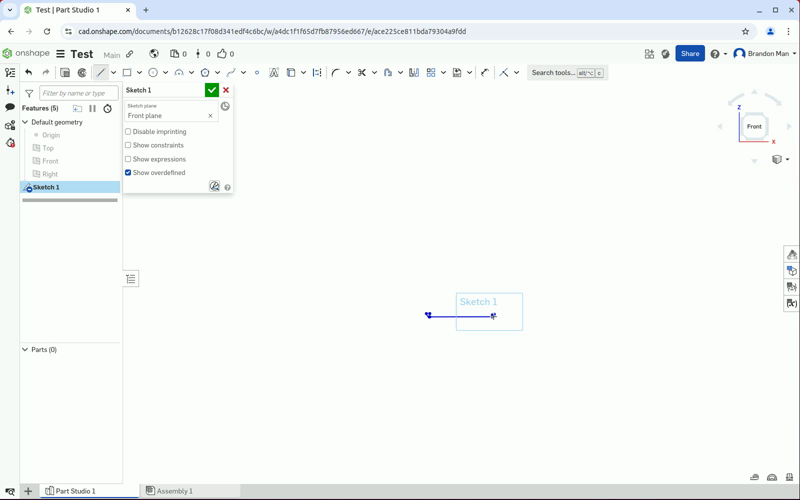
mouse_move(494, 314)
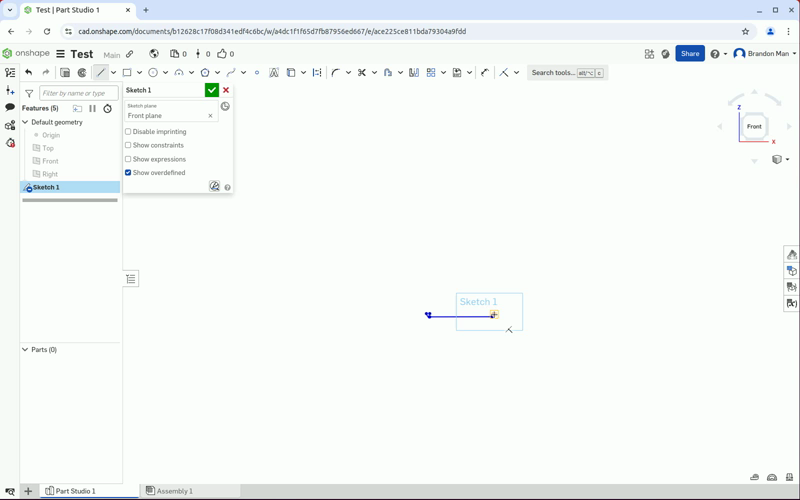
scroll(6)
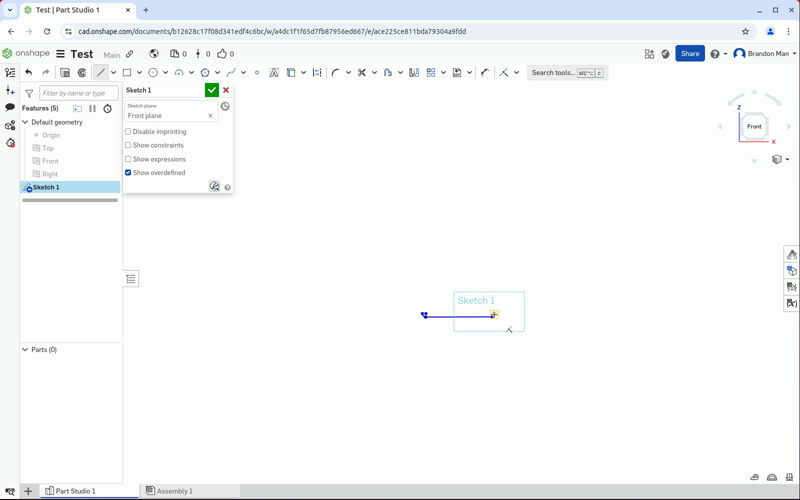
scroll(6)
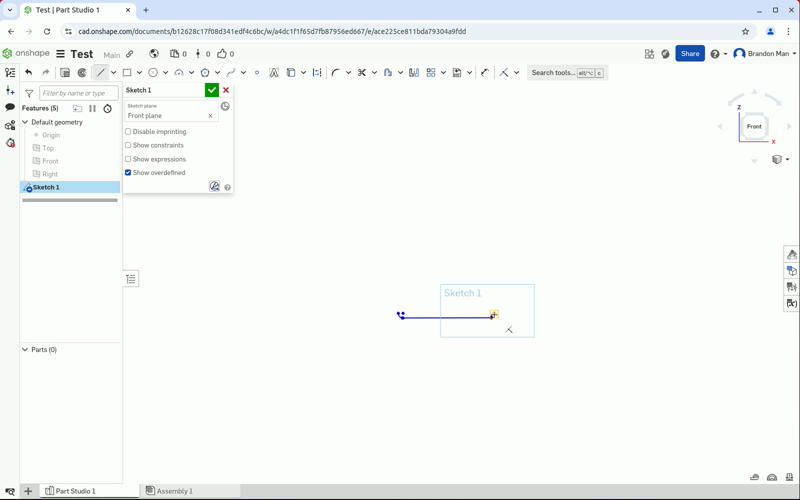
scroll(6)
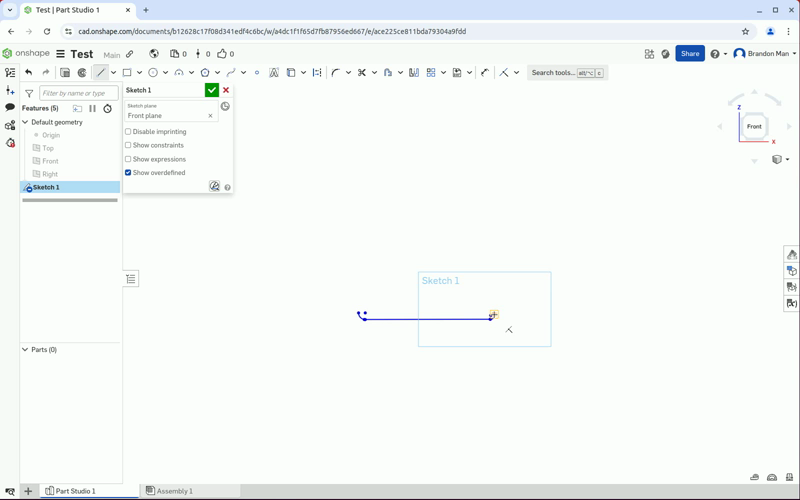
scroll(6)
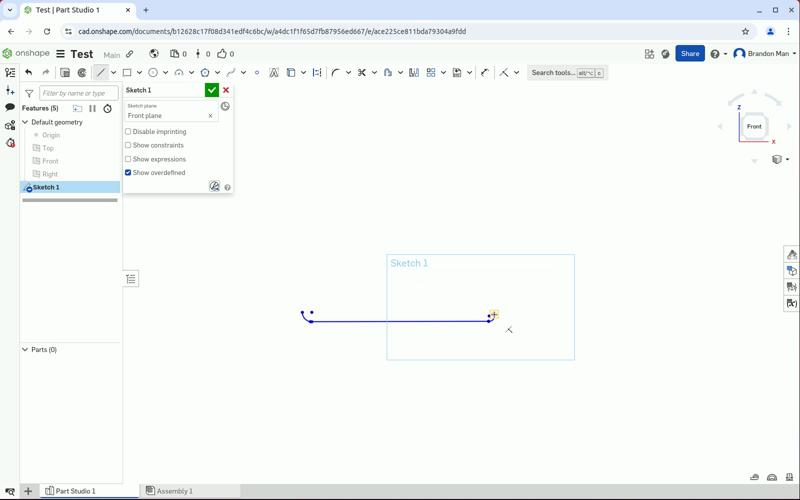
scroll(6)
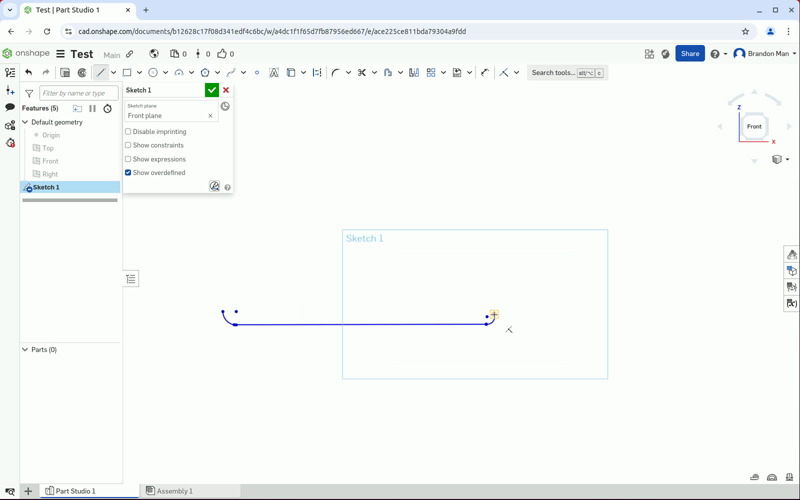
scroll(6)
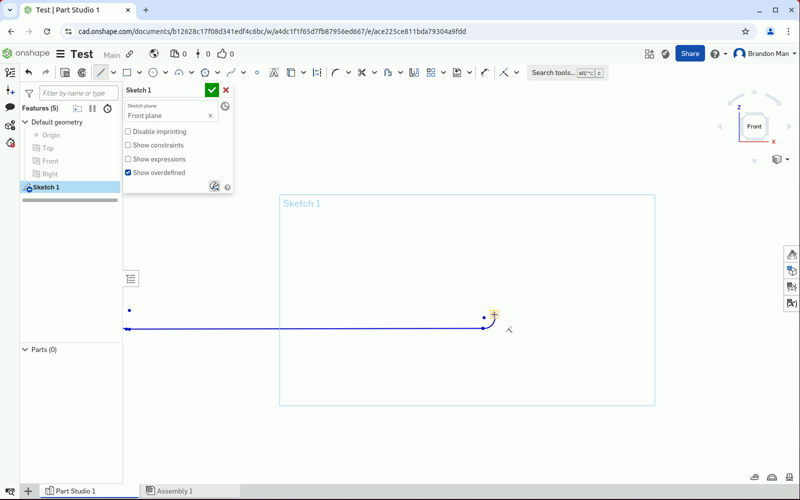
scroll(6)
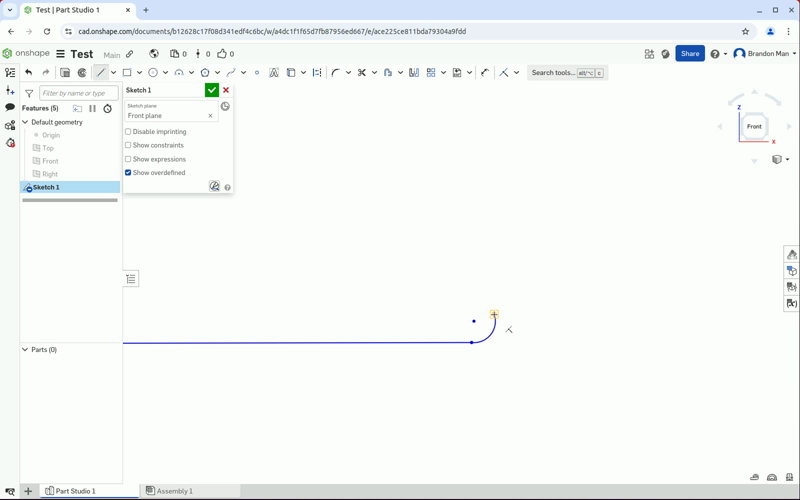
click(494, 314)
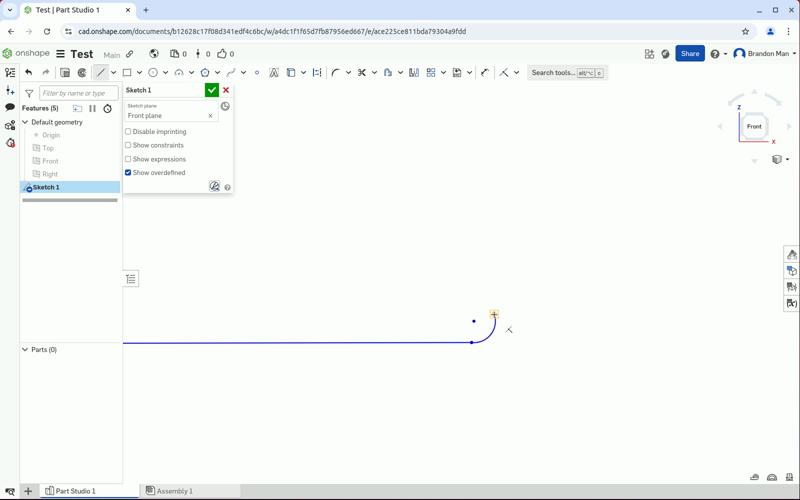
scroll(-6)
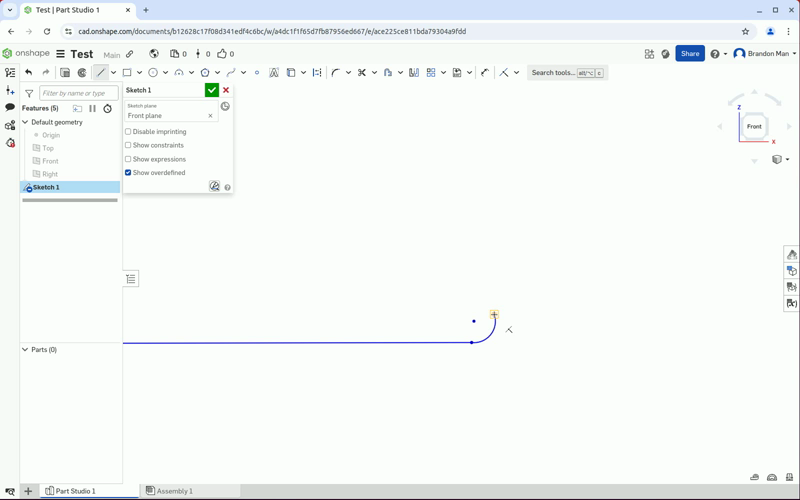
scroll(-6)
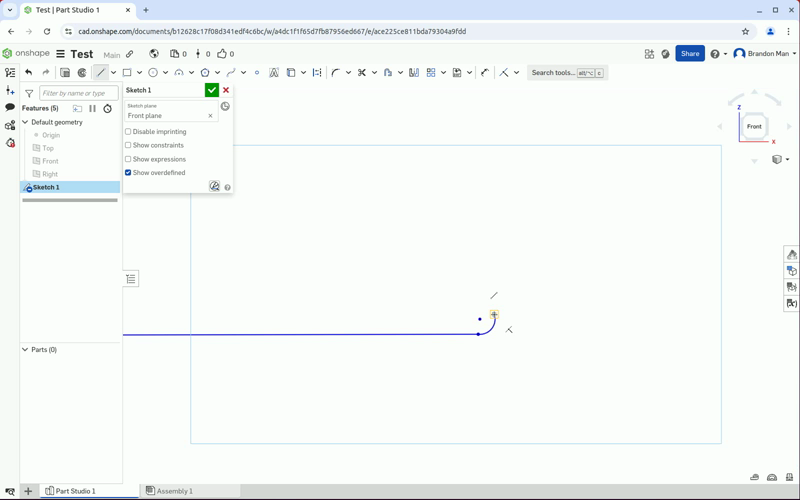
scroll(-6)
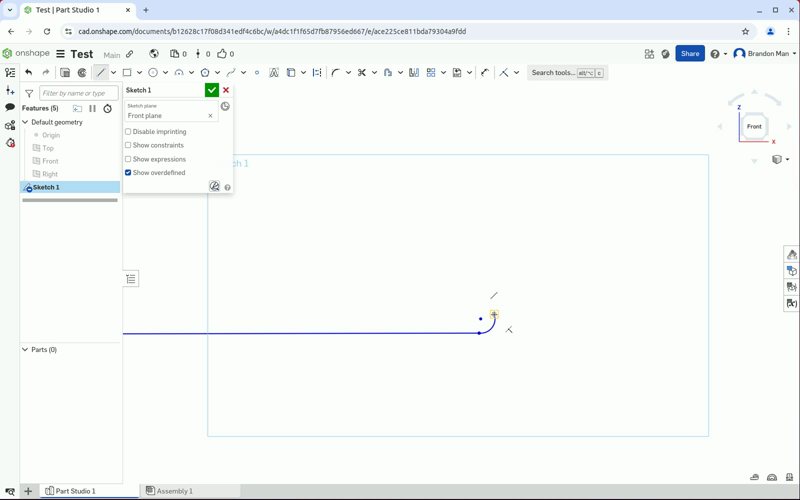
scroll(-6)
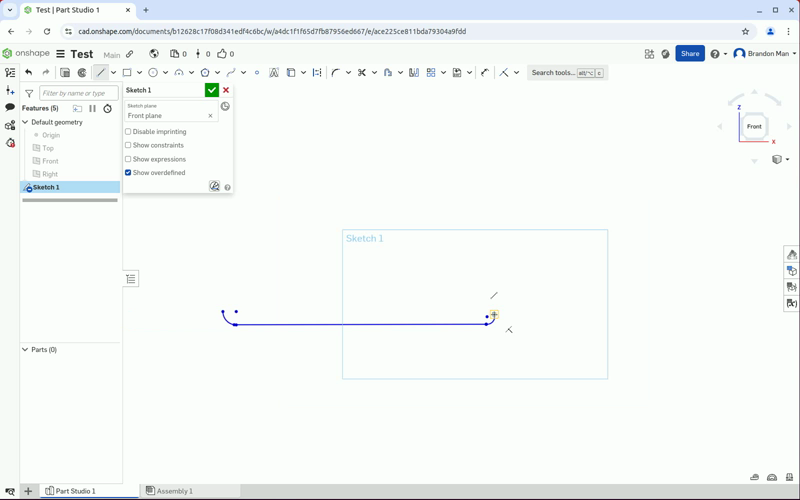
scroll(-6)
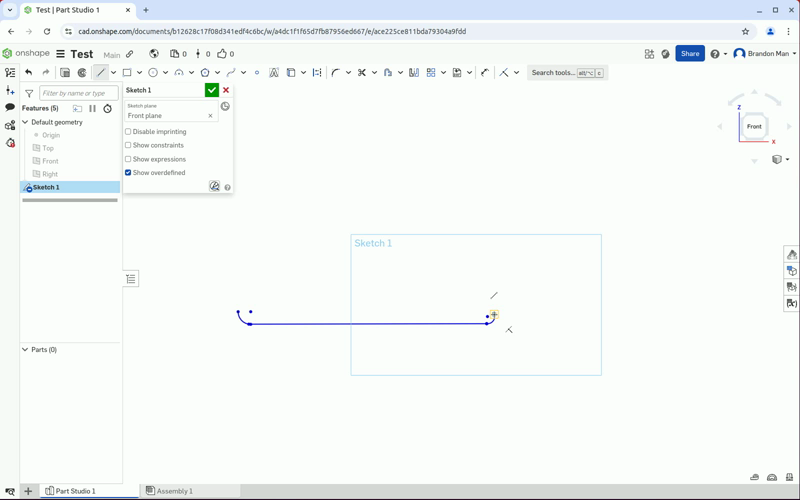
scroll(-6)
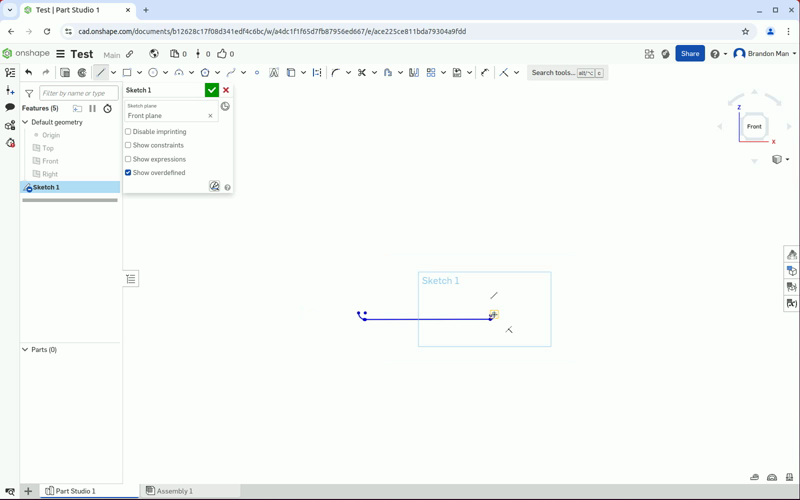
scroll(-6)
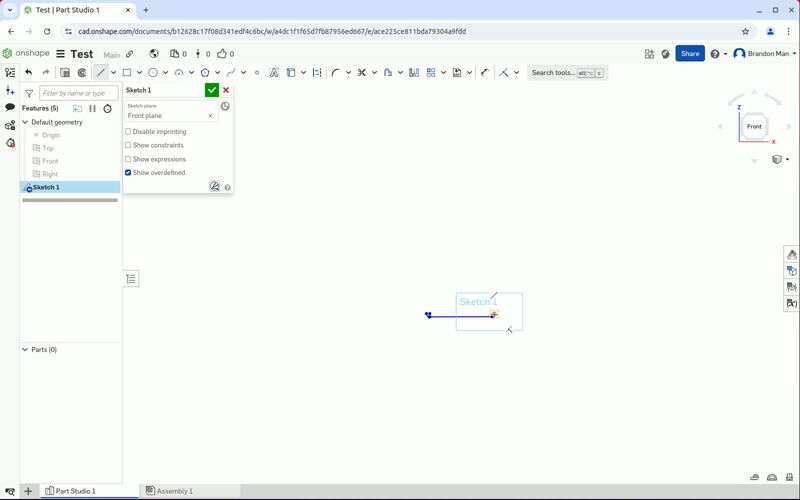
key_down(shift)
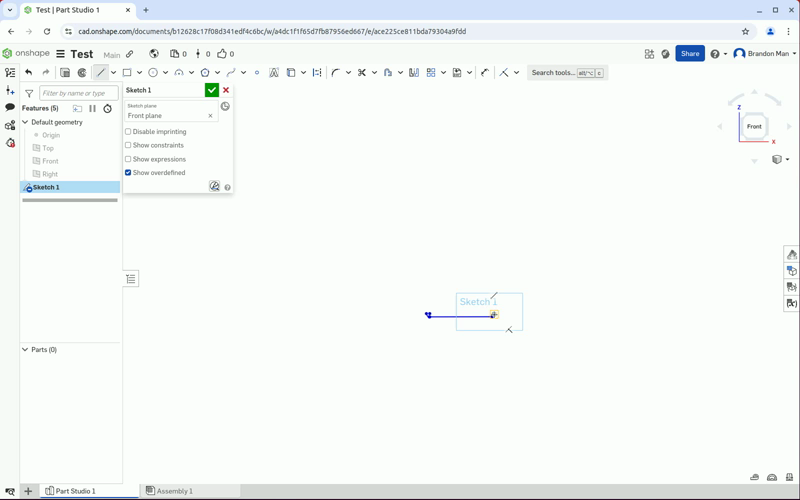
mouse_move(494, 251)
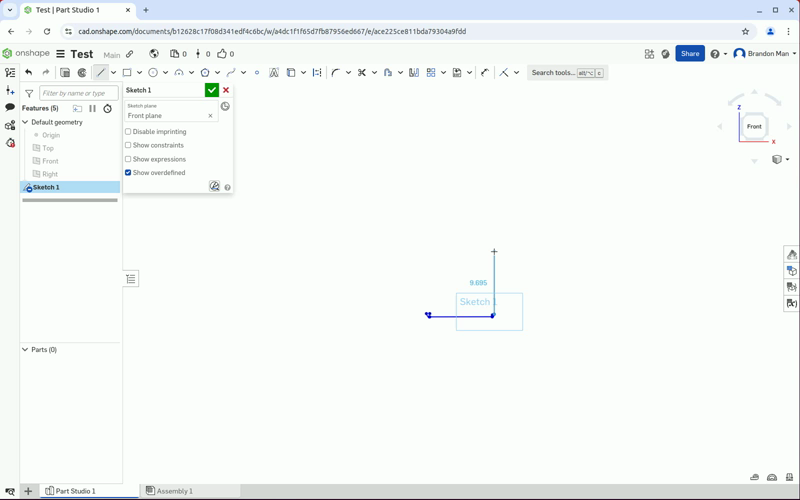
click(494, 251)
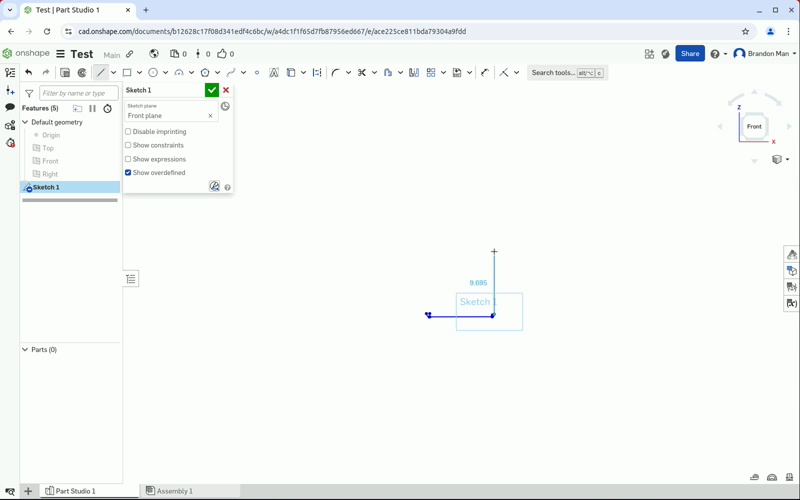
key_up(shift)
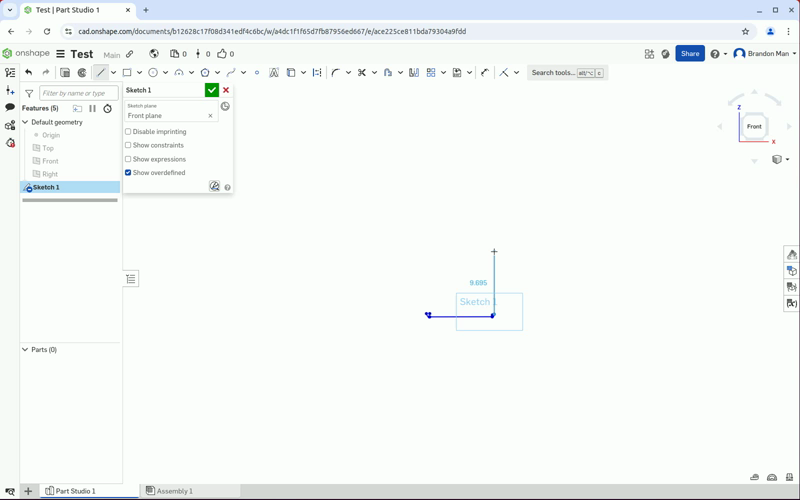
key(esc)
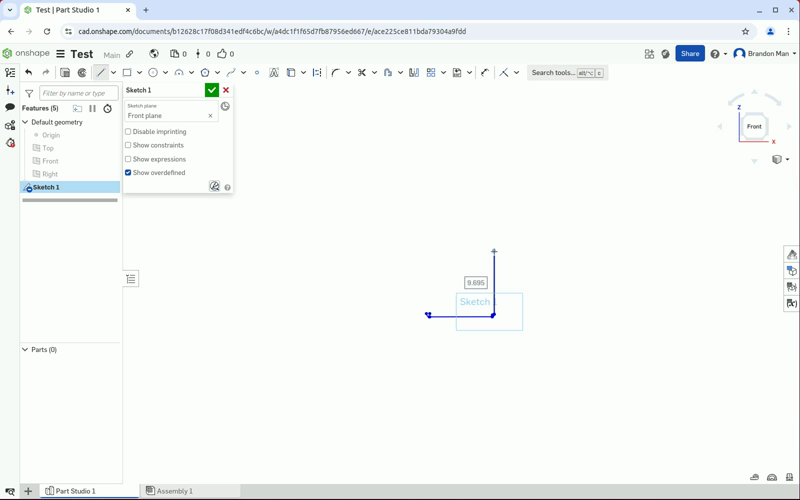
key(a)
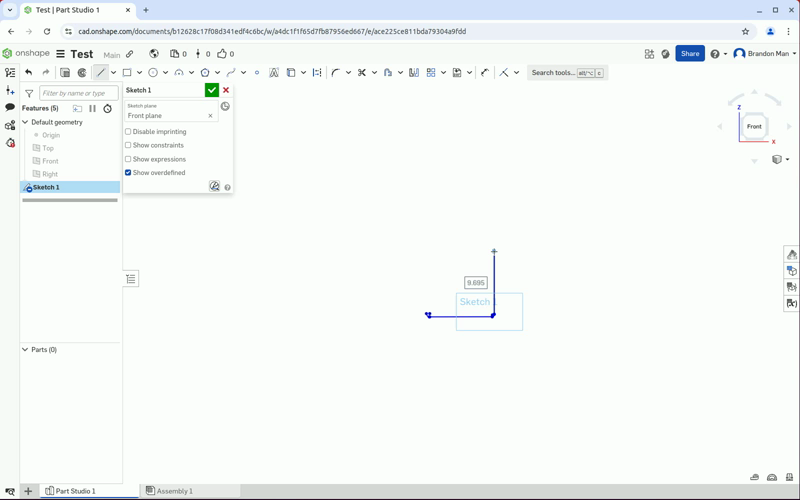
mouse_move(494, 251)
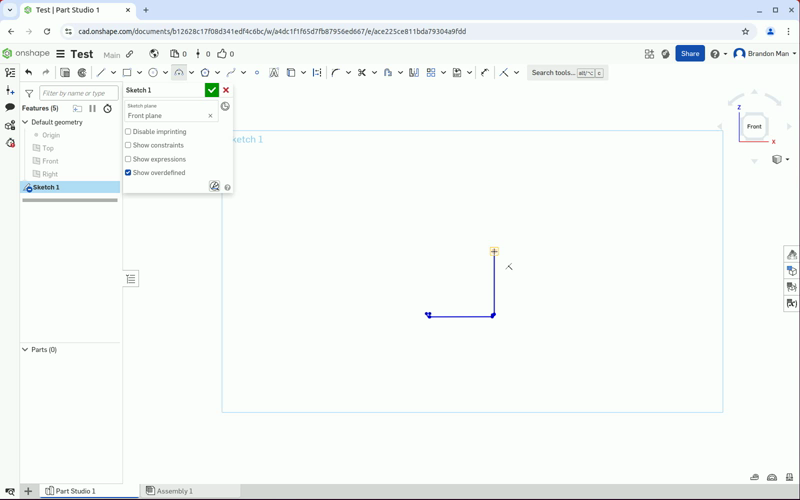
click(494, 251)
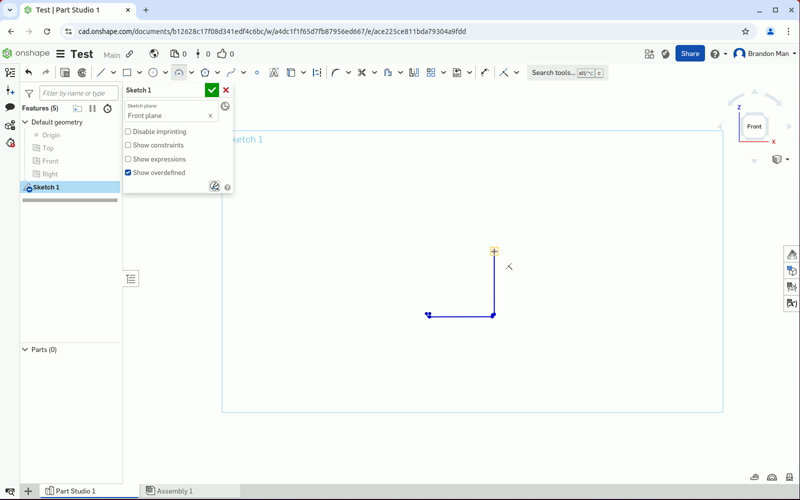
key_down(shift)
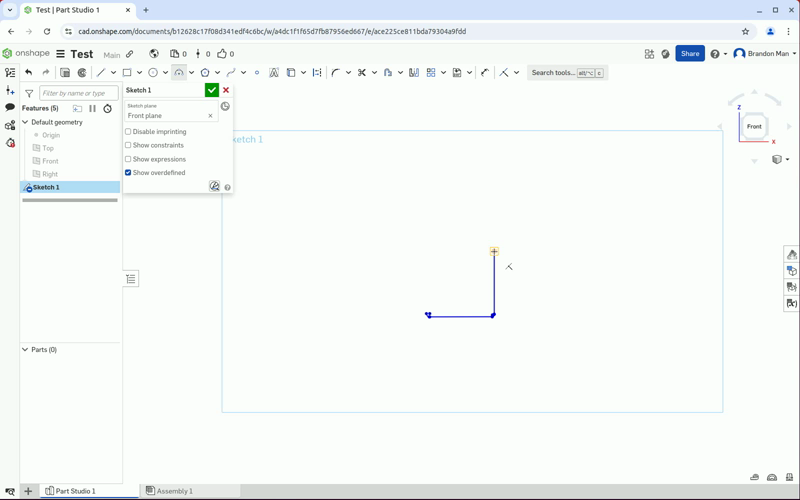
mouse_move(492, 249)
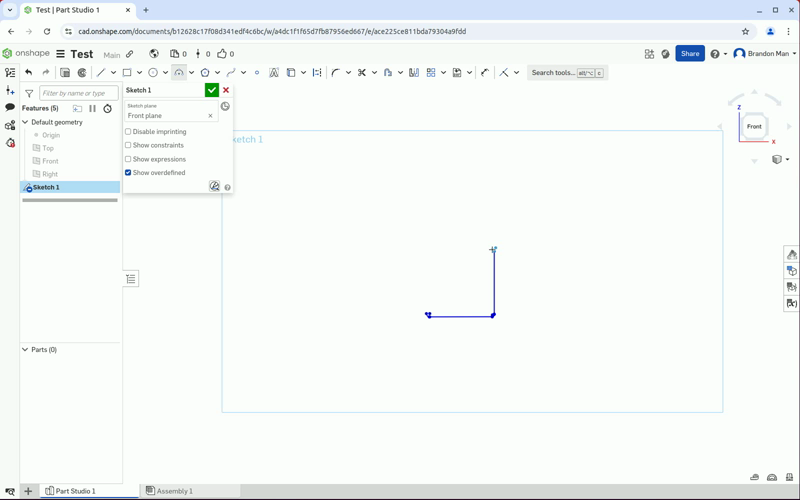
scroll(6)
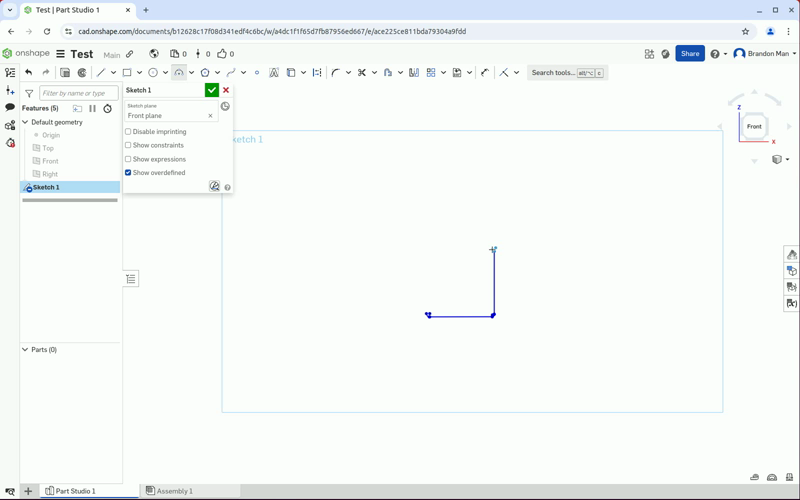
scroll(6)
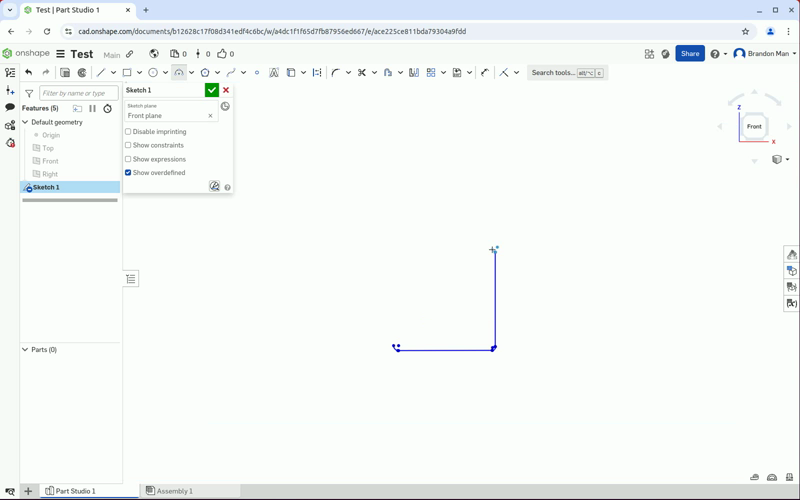
scroll(6)
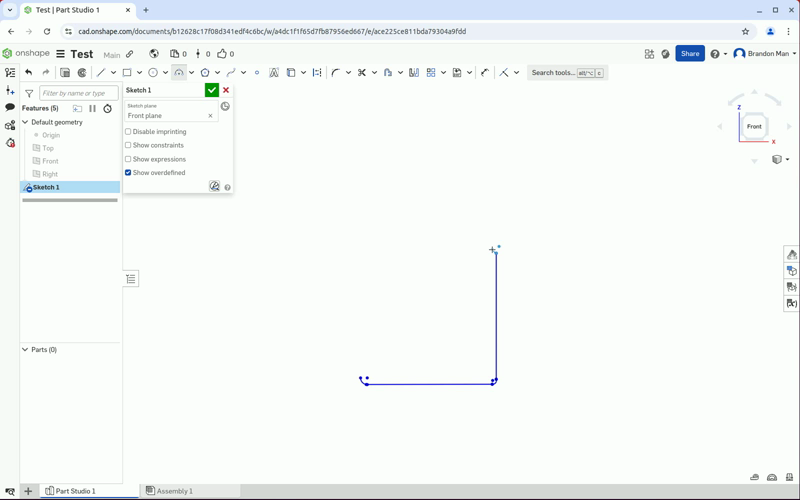
scroll(6)
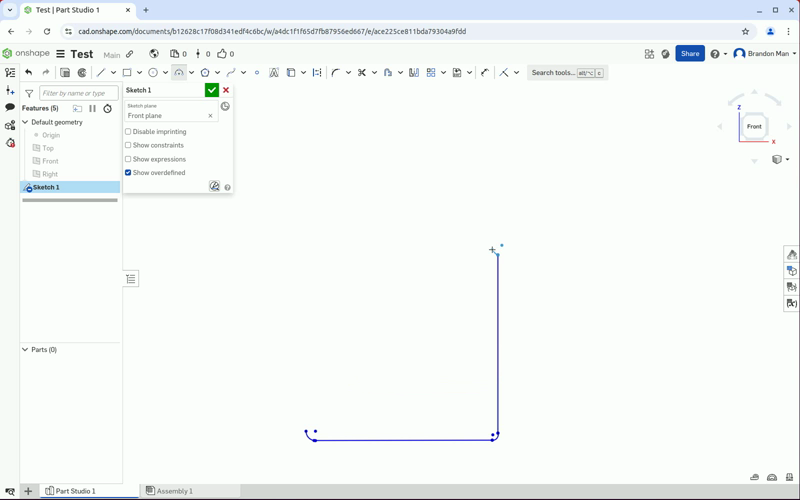
scroll(6)
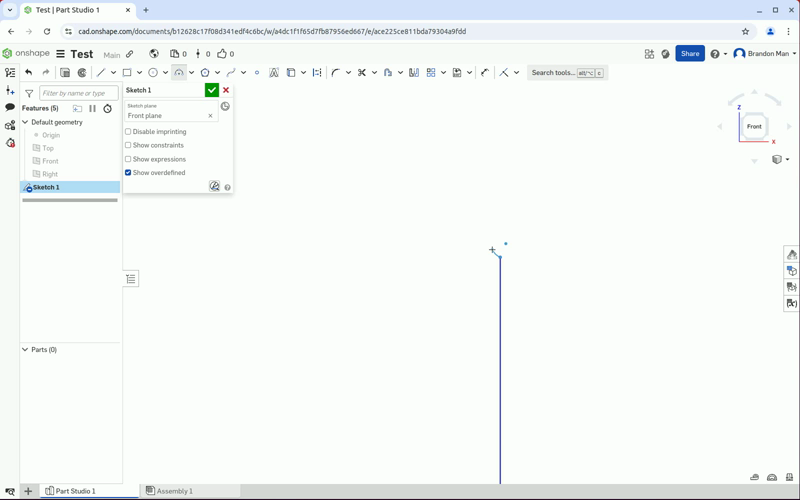
scroll(6)
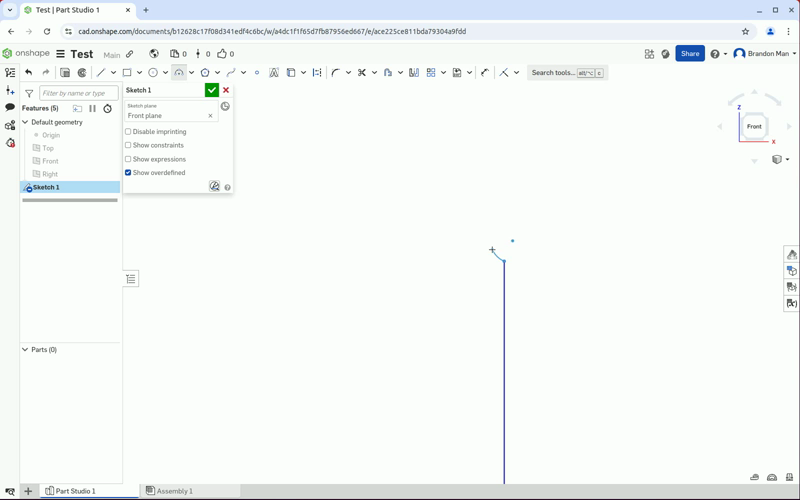
scroll(6)
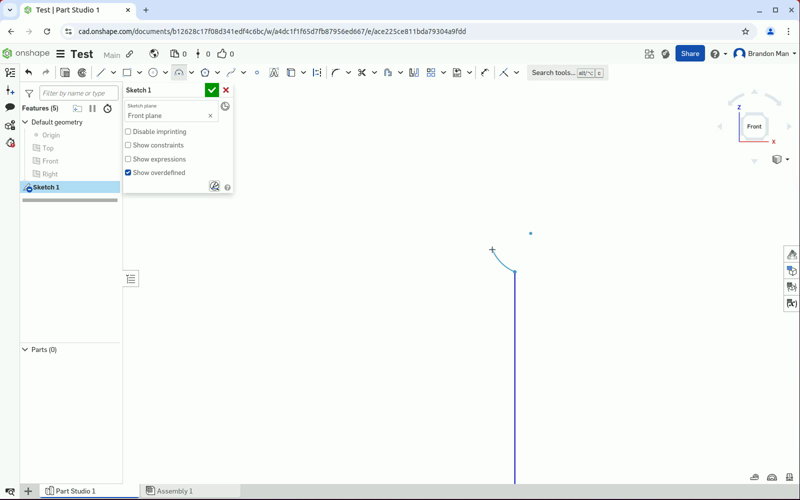
click(492, 249)
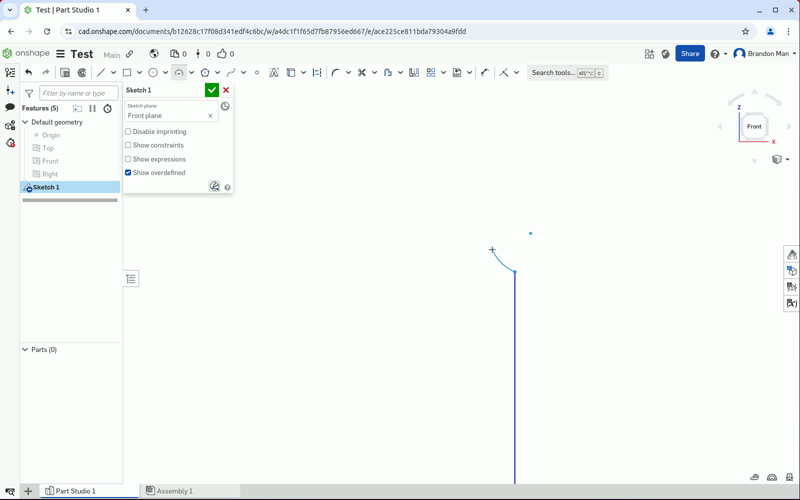
scroll(-6)
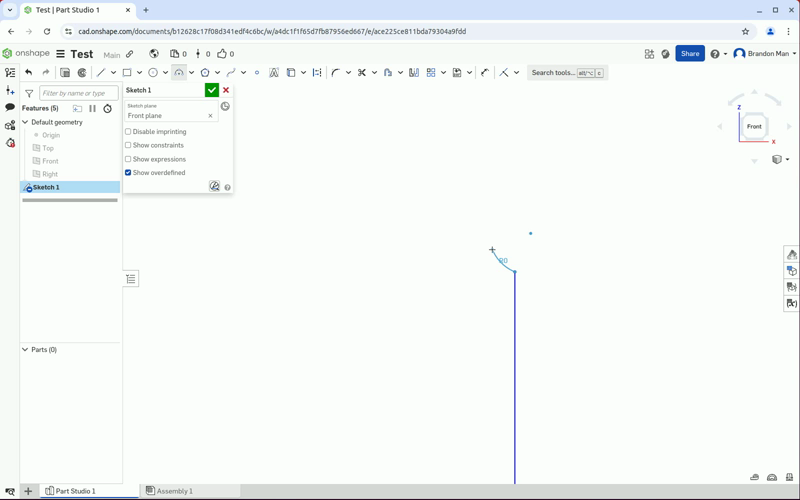
scroll(-6)
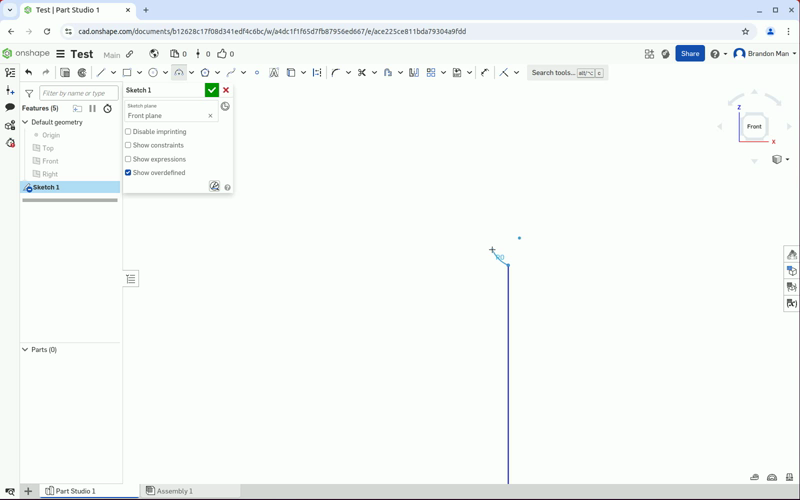
scroll(-6)
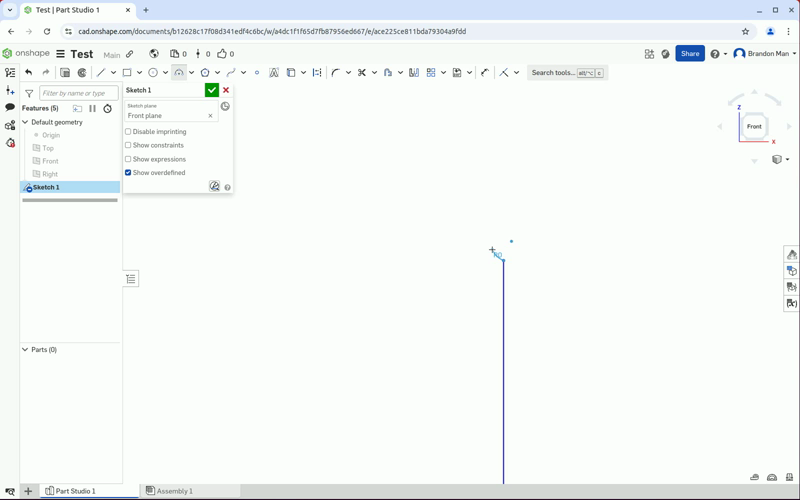
scroll(-6)
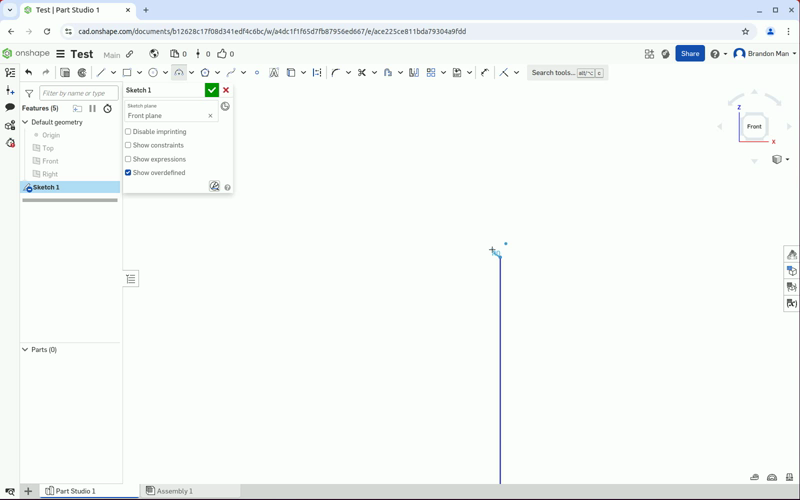
scroll(-6)
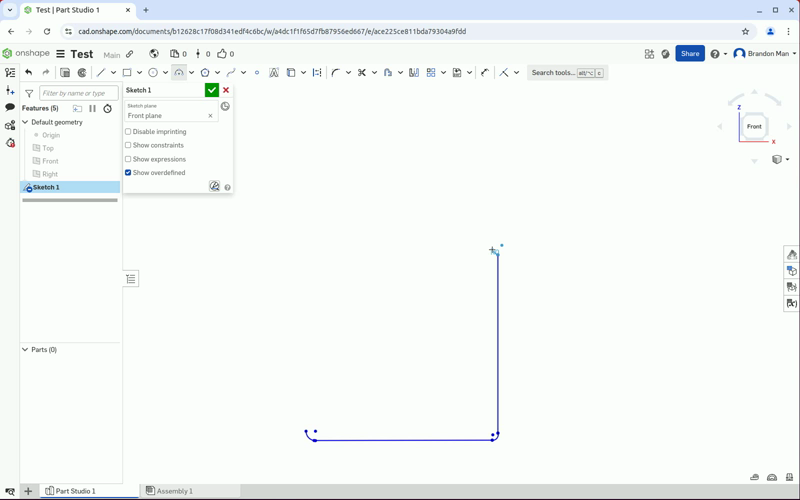
scroll(-6)
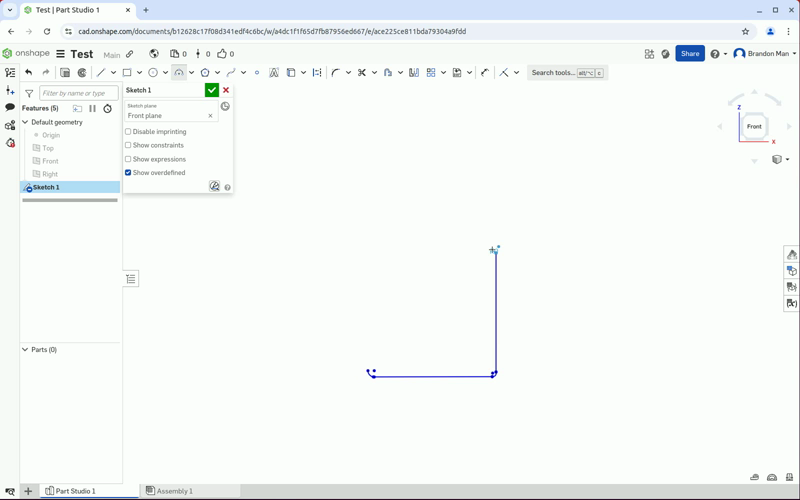
scroll(-6)
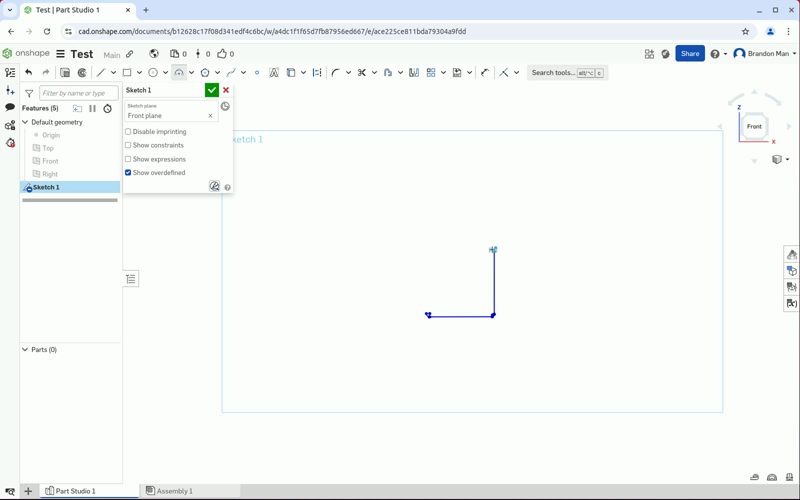
mouse_move(493, 249)
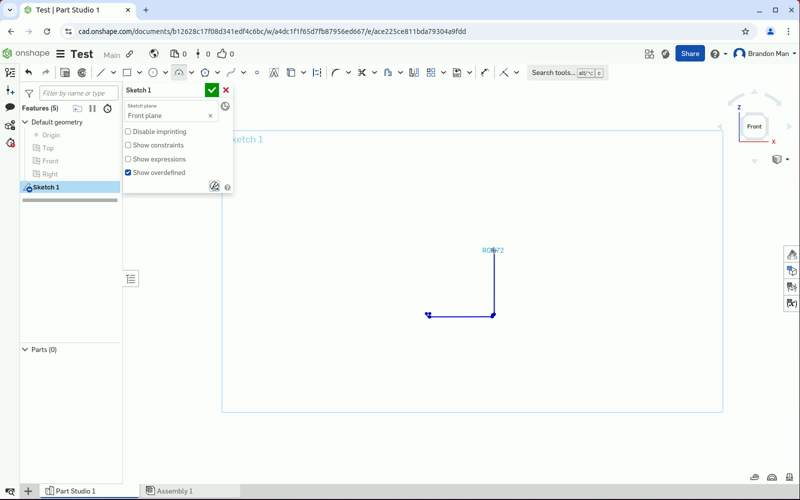
scroll(6)
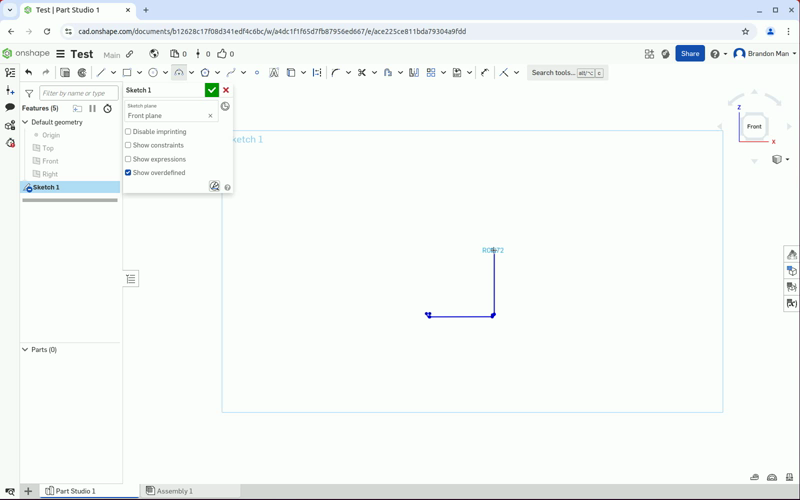
scroll(6)
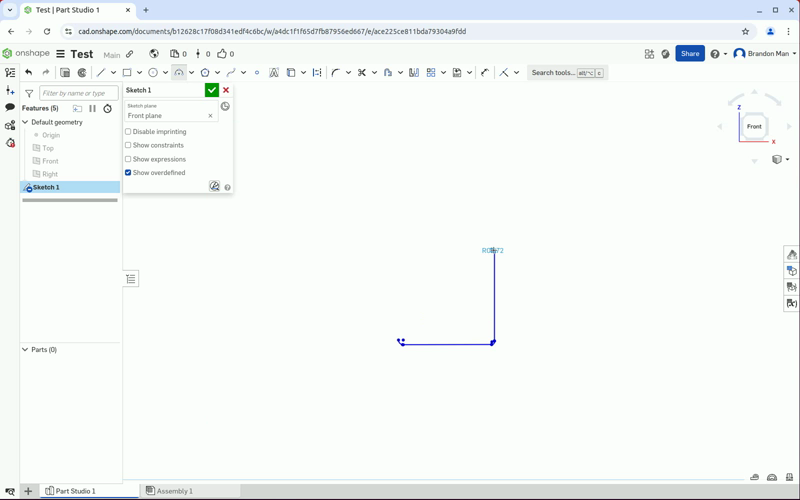
scroll(6)
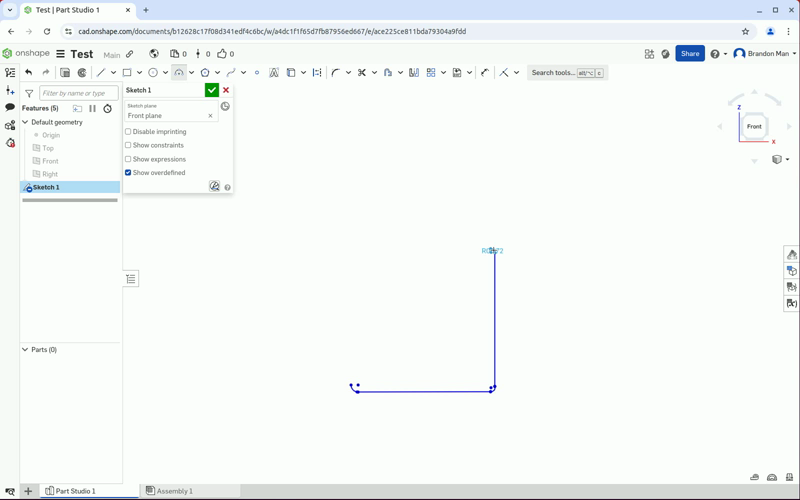
scroll(6)
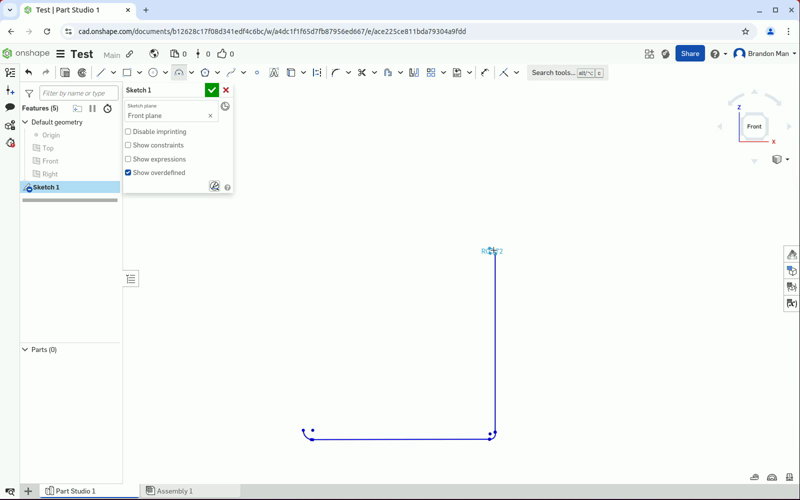
scroll(6)
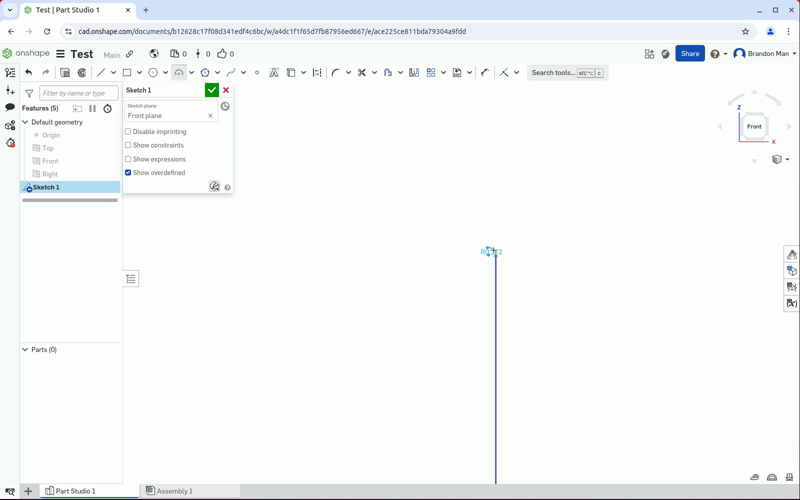
scroll(6)
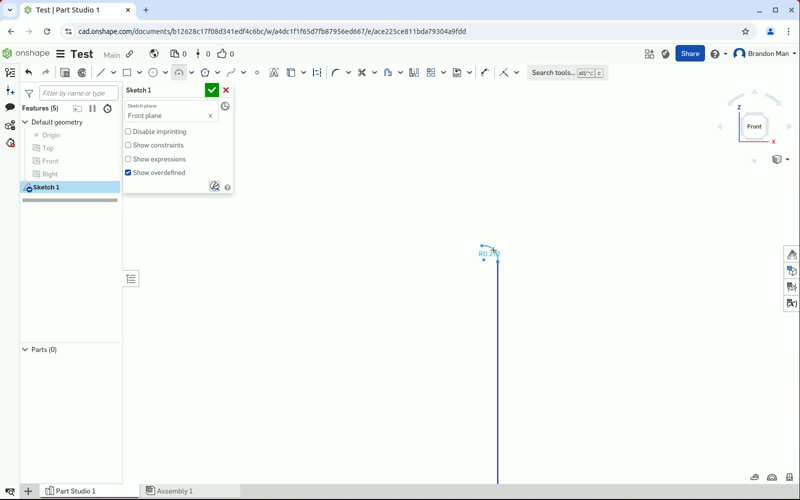
scroll(6)
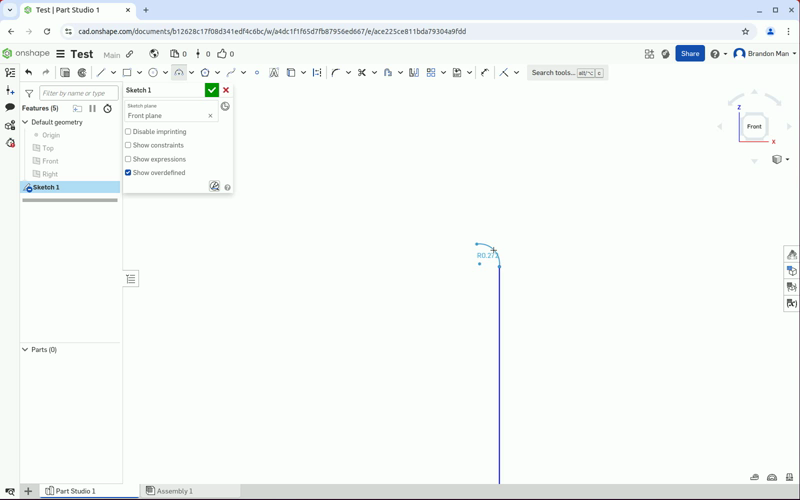
click(493, 249)
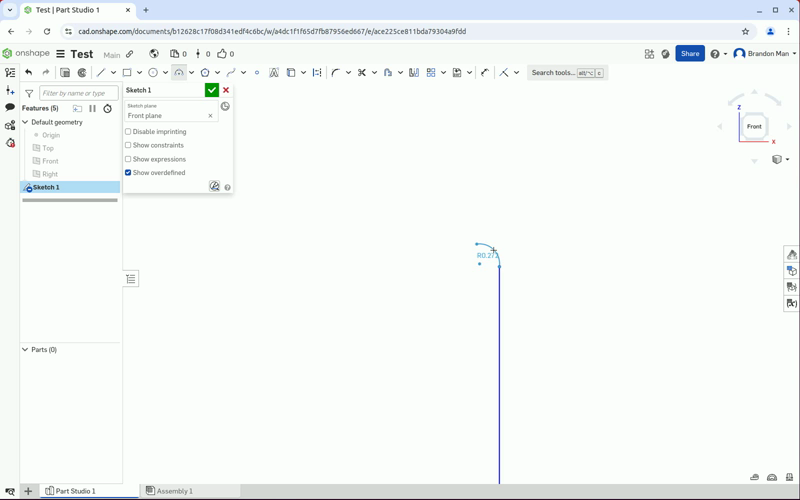
scroll(-6)
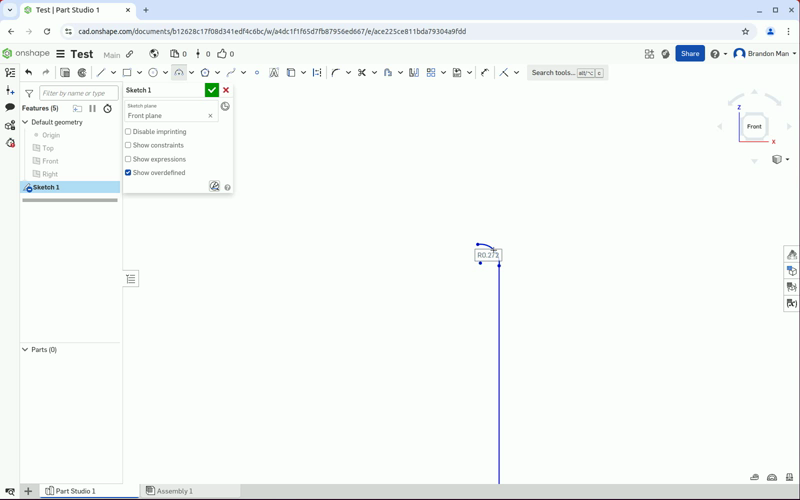
scroll(-6)
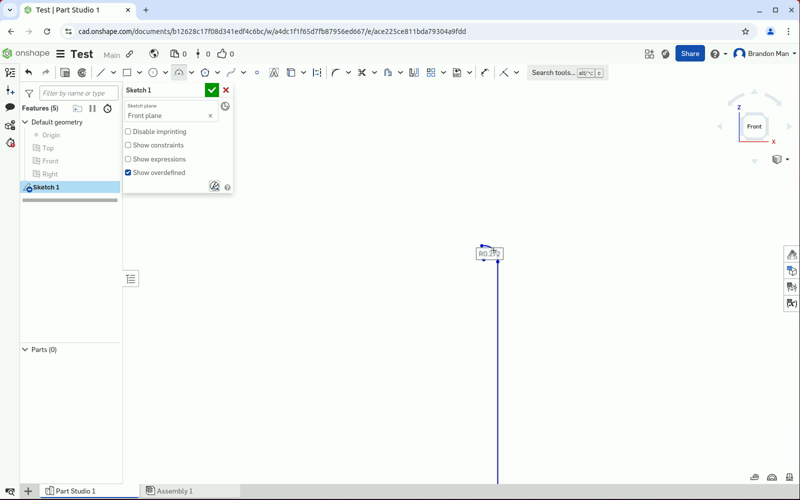
scroll(-6)
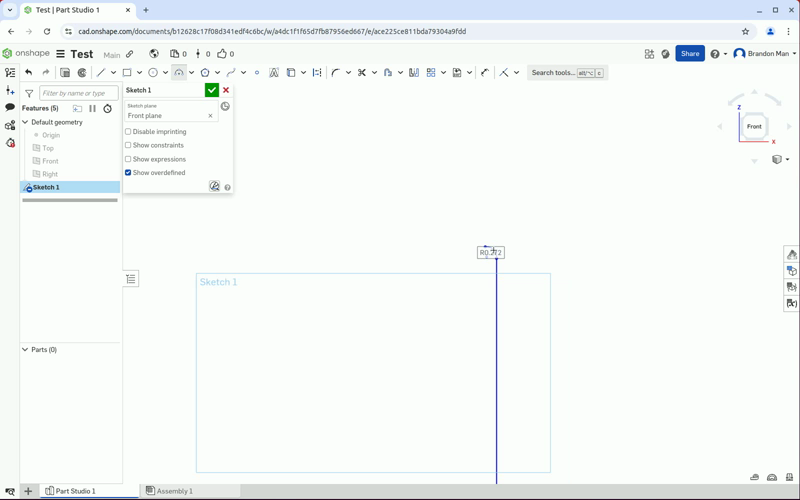
scroll(-6)
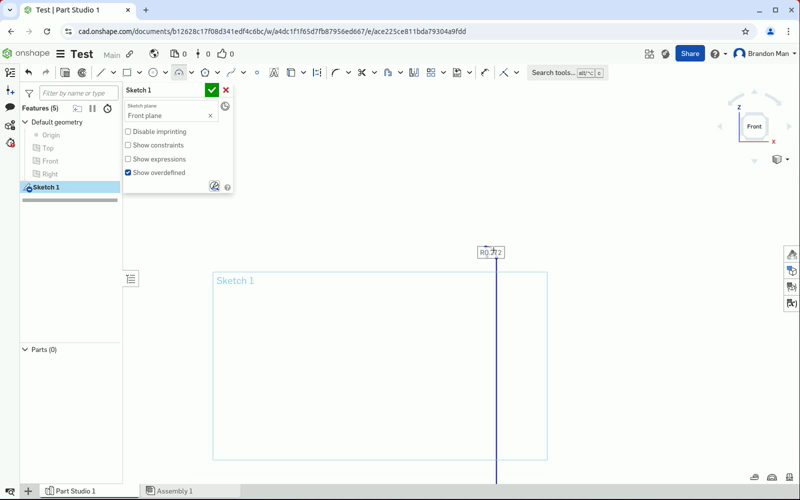
scroll(-6)
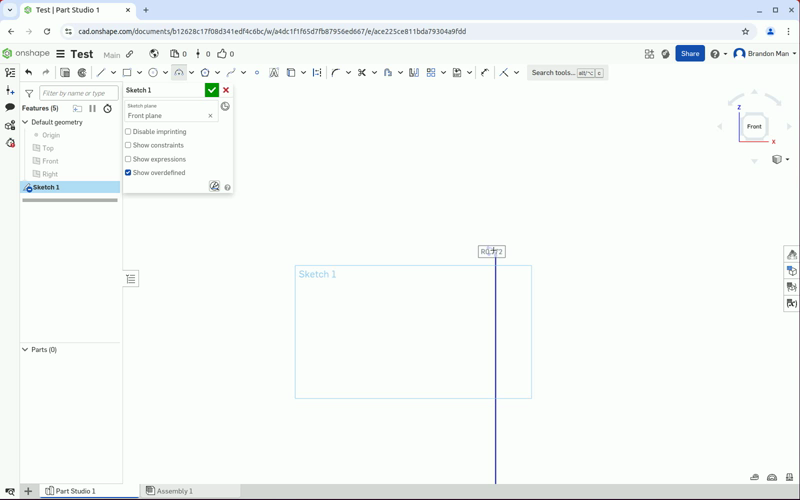
scroll(-6)
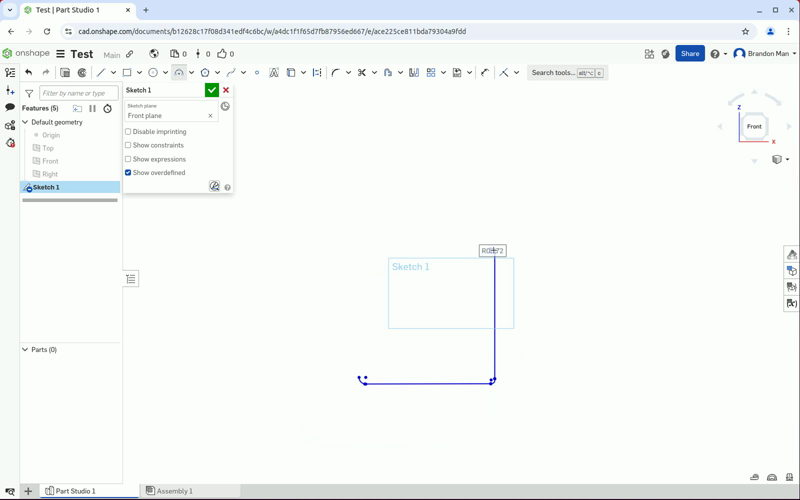
scroll(-6)
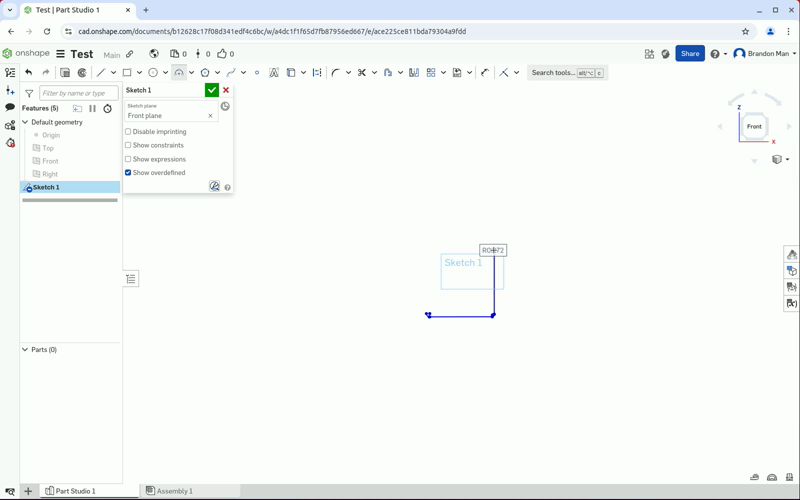
key_up(shift)
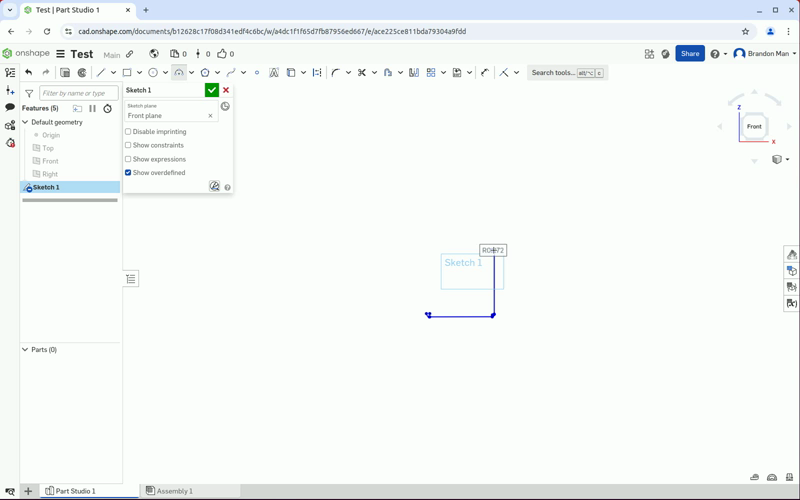
key(esc)
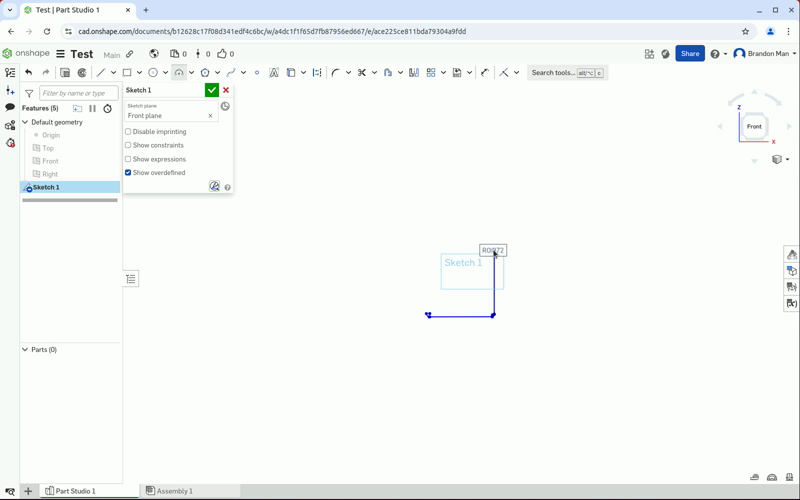
key(l)
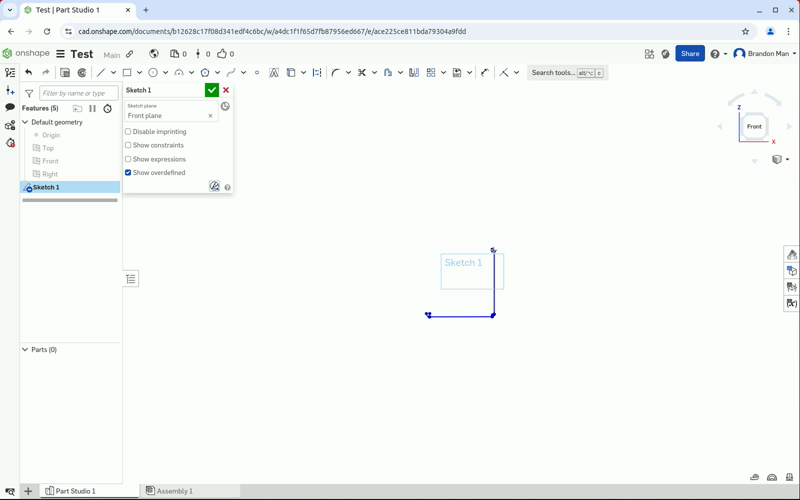
mouse_move(492, 249)
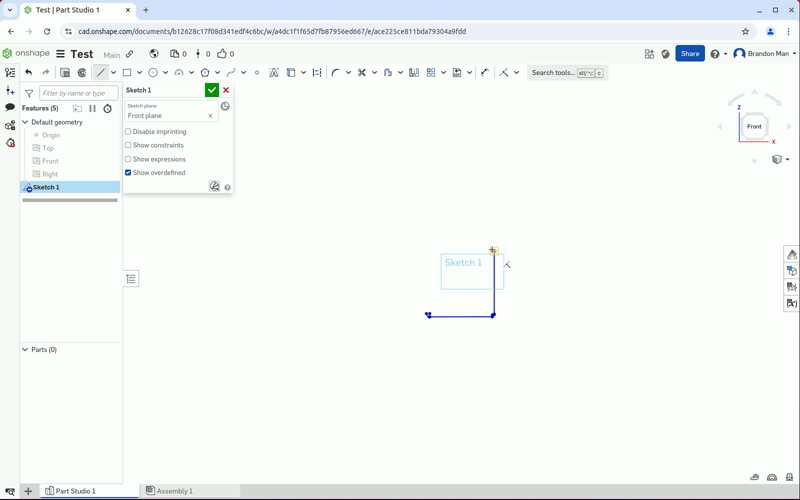
scroll(6)
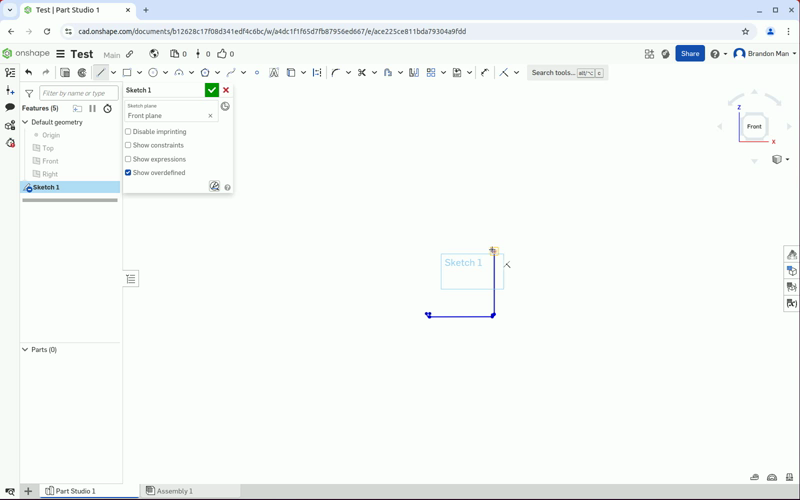
scroll(6)
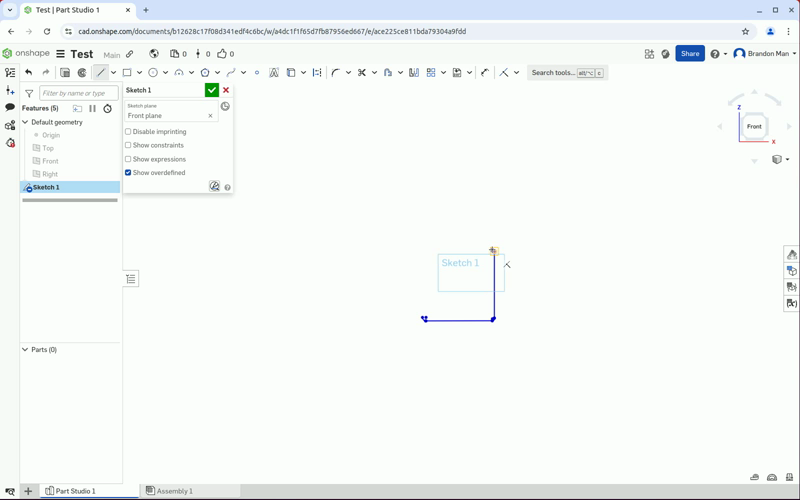
scroll(6)
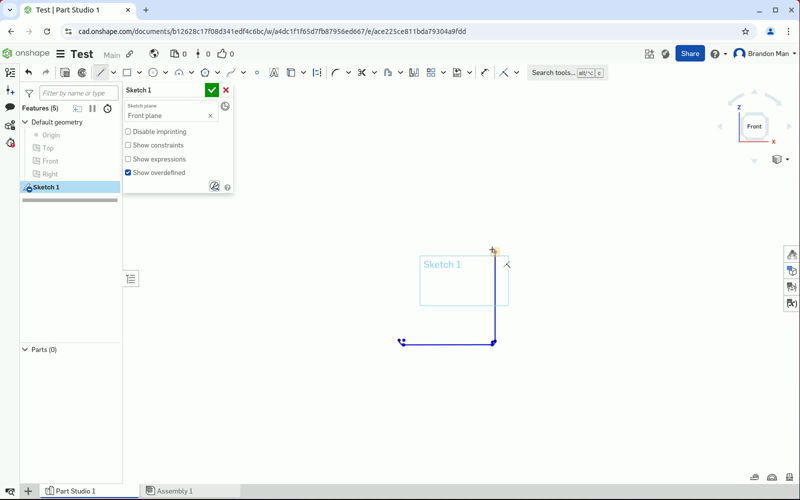
scroll(6)
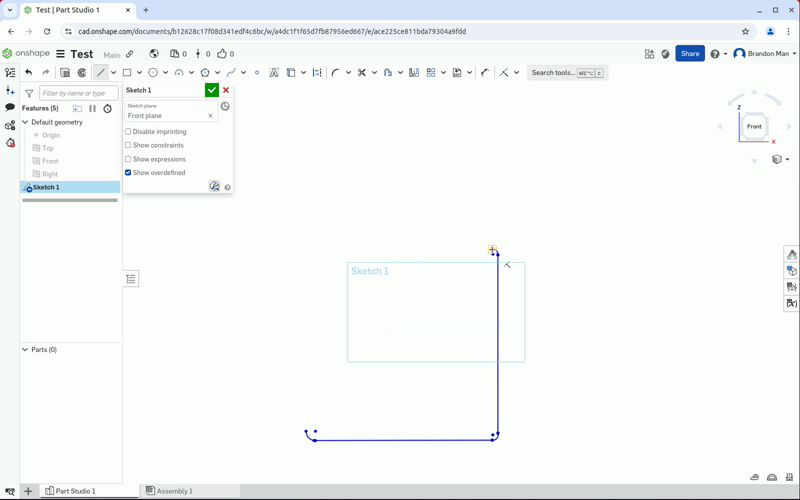
scroll(6)
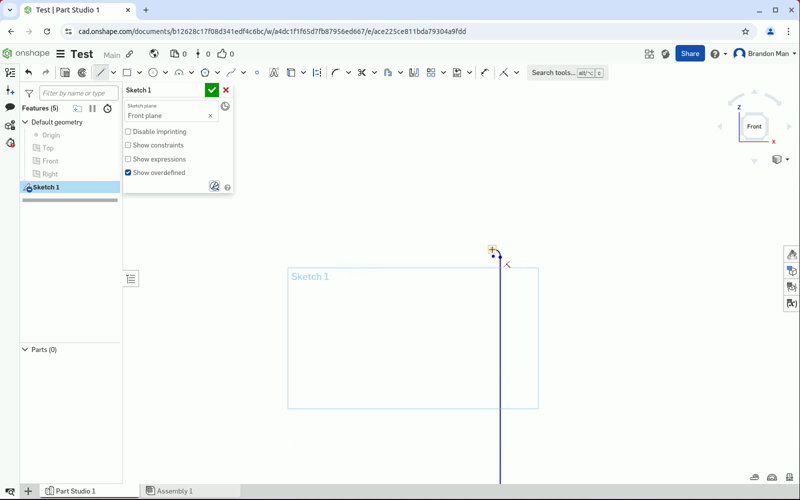
scroll(6)
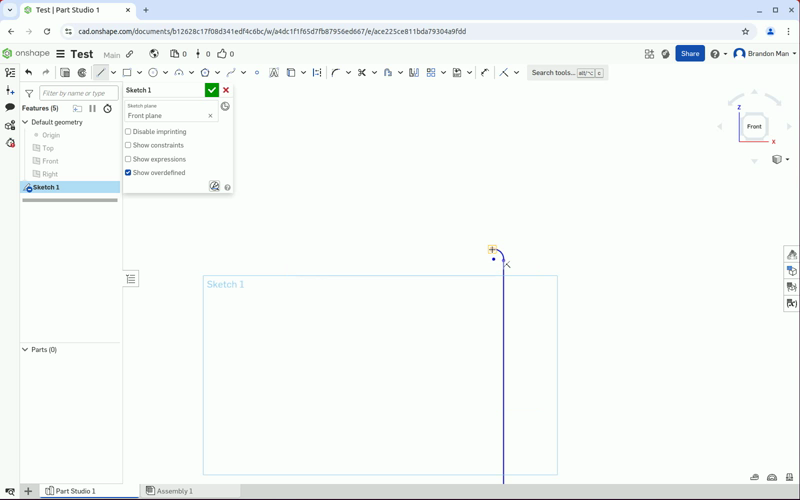
scroll(6)
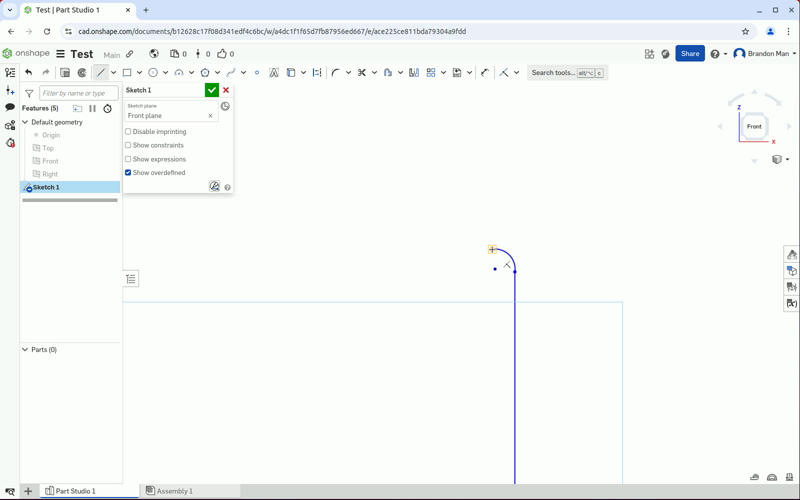
click(492, 249)
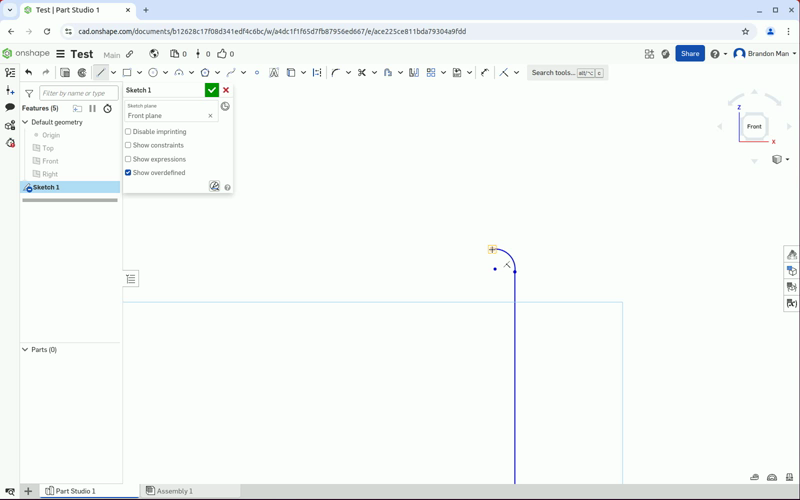
scroll(-6)
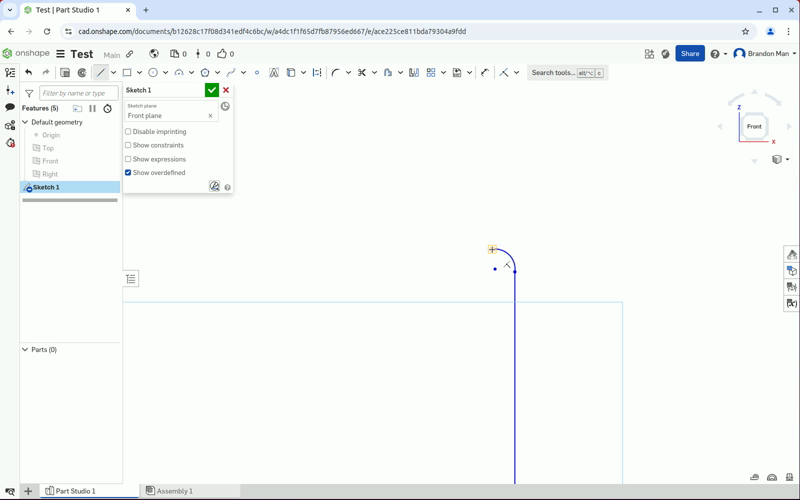
scroll(-6)
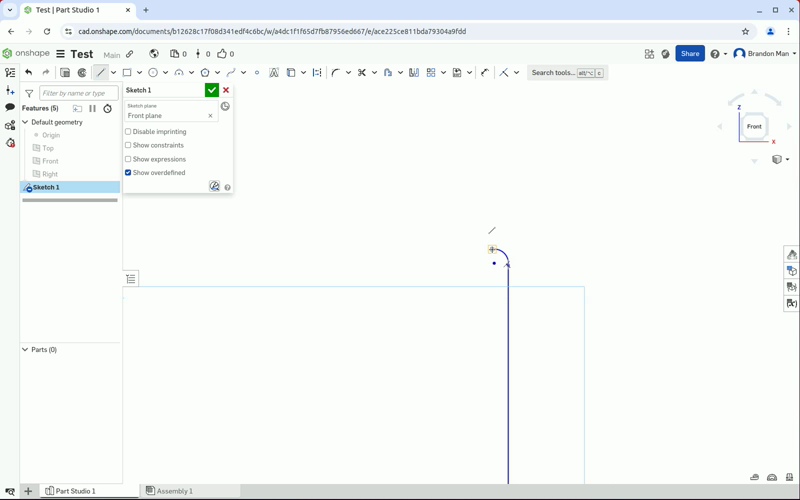
scroll(-6)
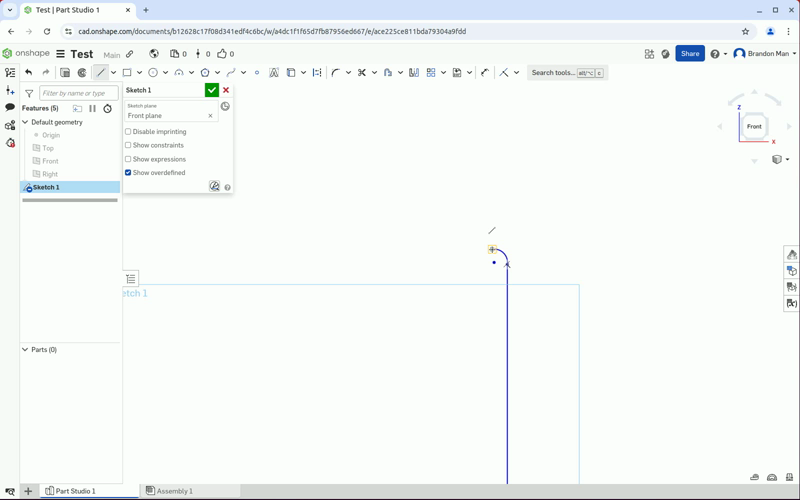
scroll(-6)
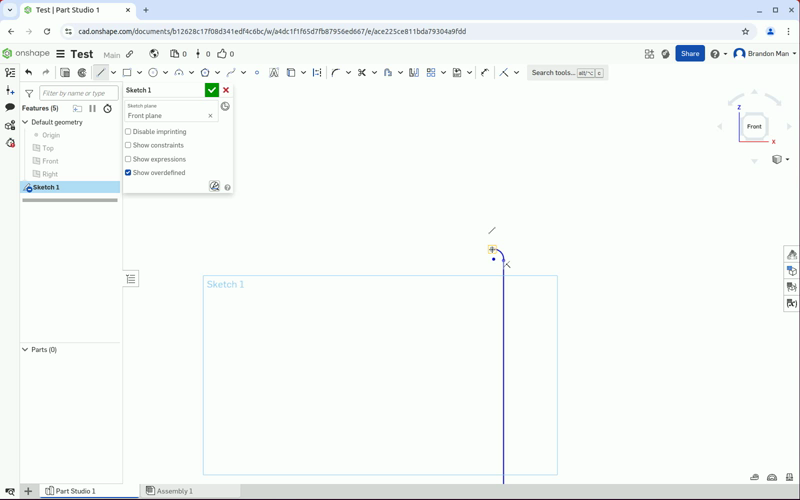
scroll(-6)
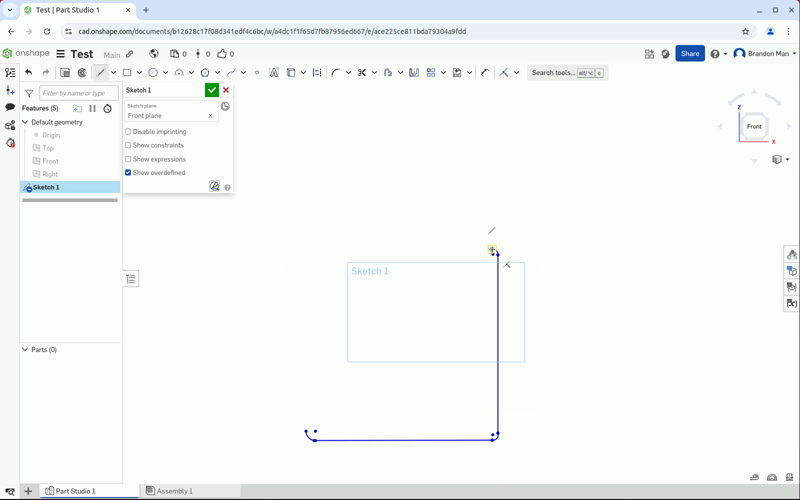
scroll(-6)
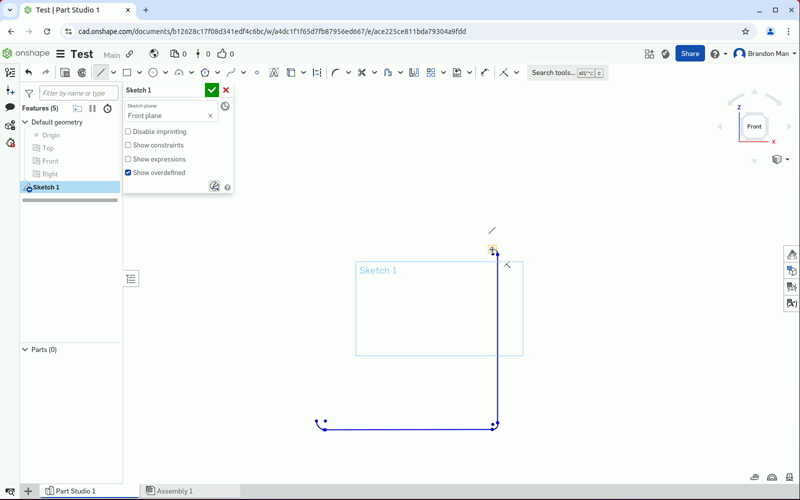
scroll(-6)
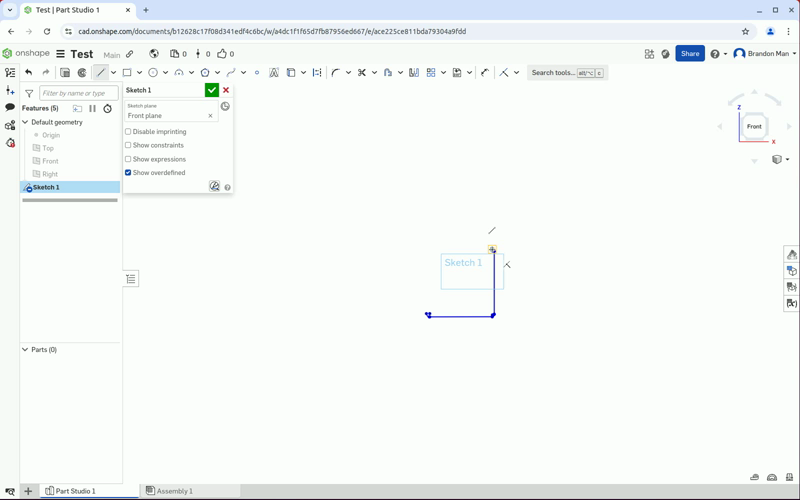
key_down(shift)
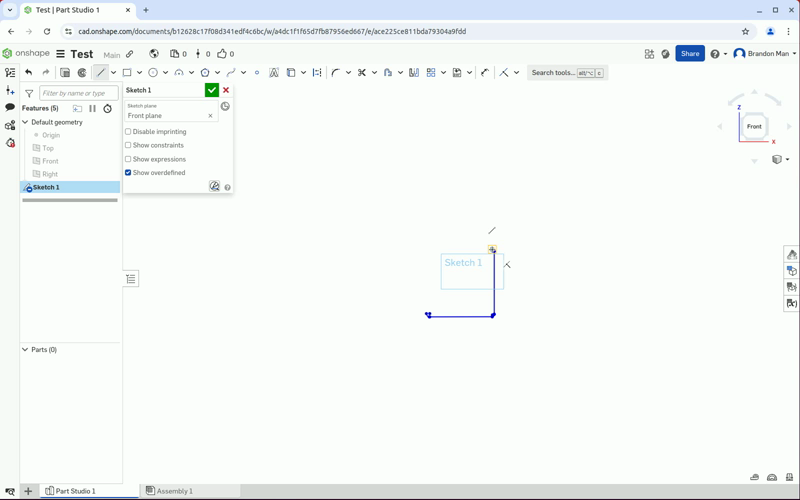
mouse_move(429, 249)
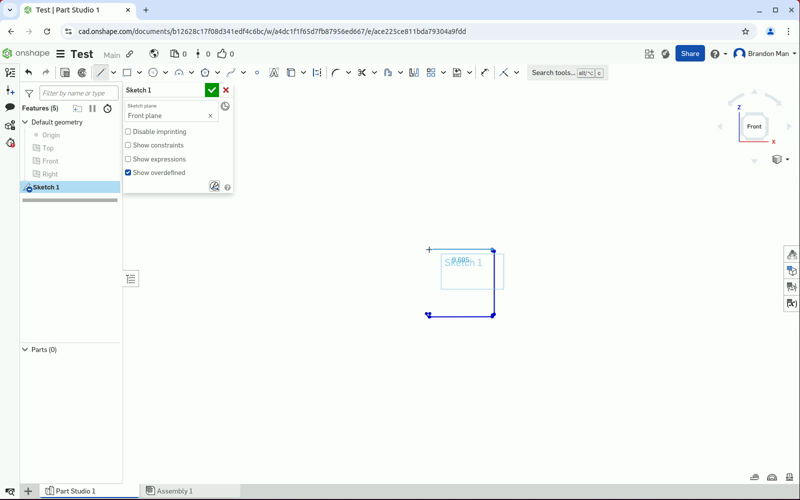
click(429, 249)
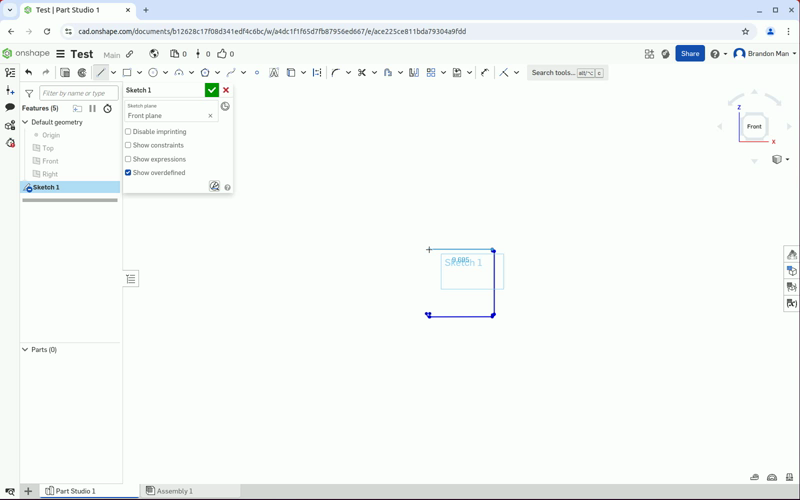
key_up(shift)
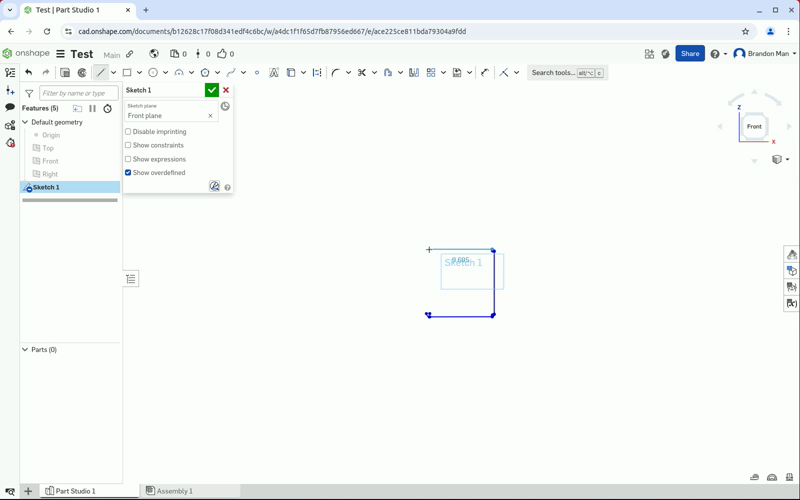
key(esc)
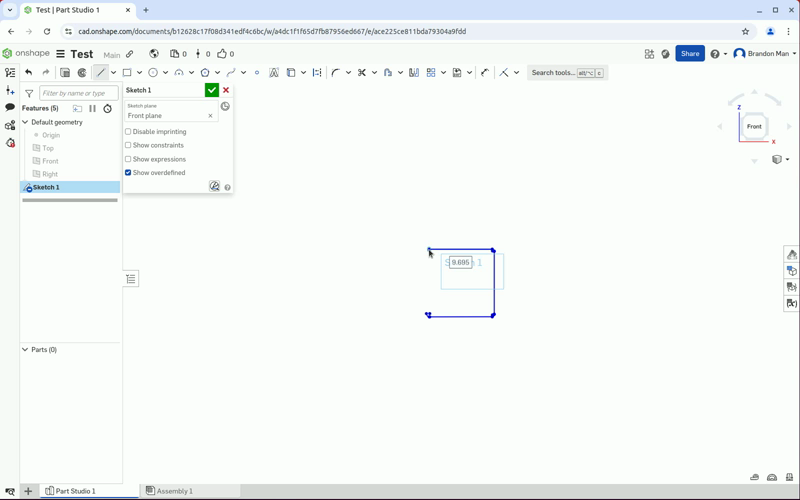
key(a)
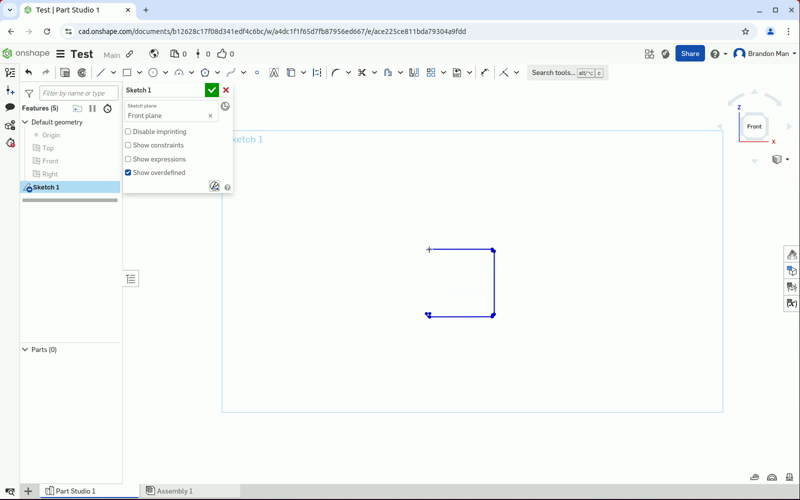
mouse_move(429, 249)
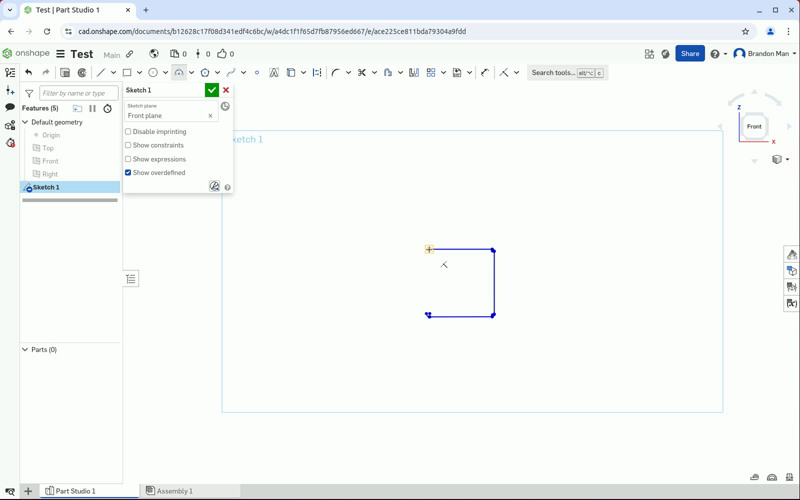
click(429, 249)
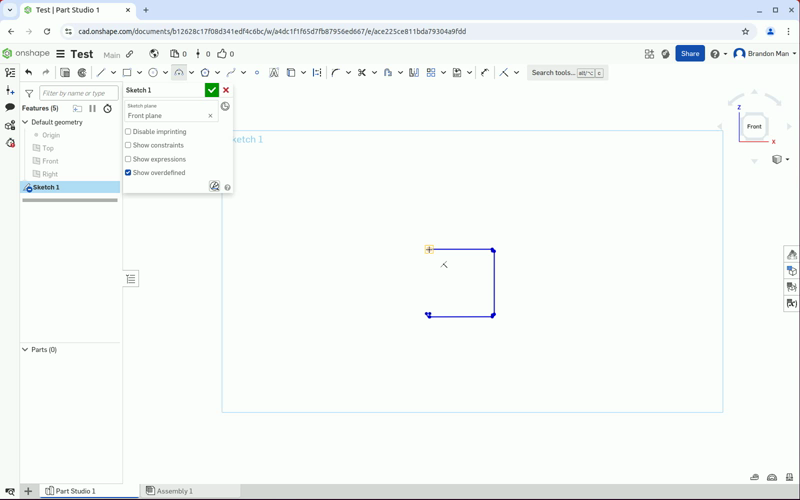
key_down(shift)
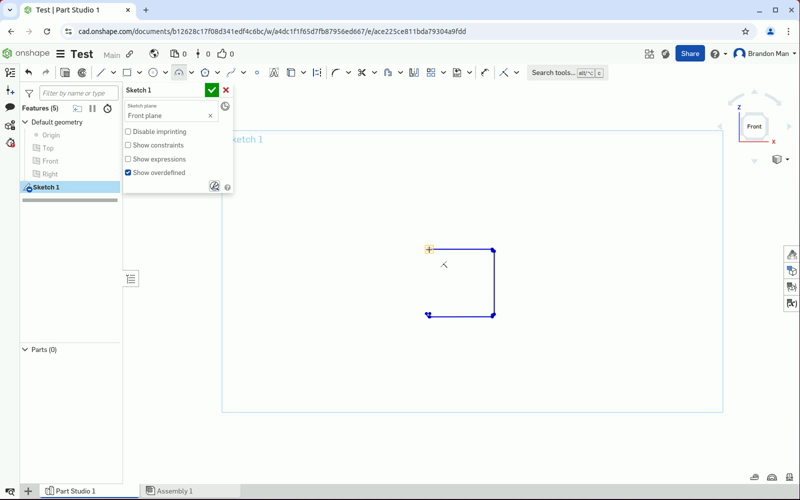
mouse_move(426, 251)
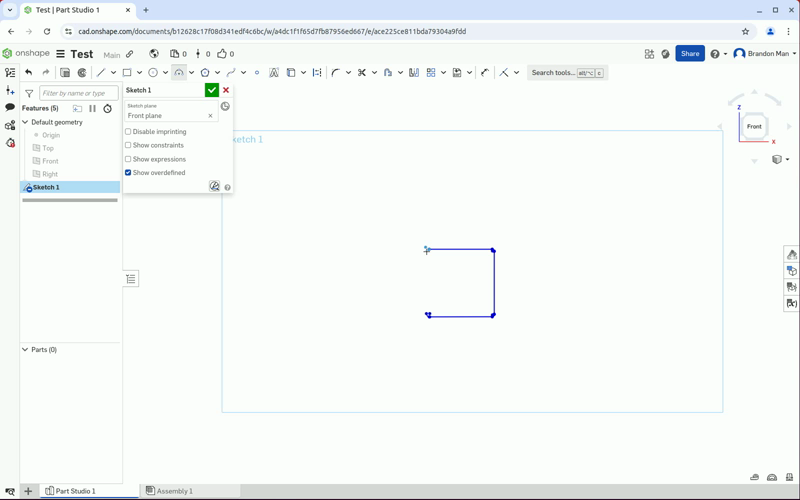
scroll(6)
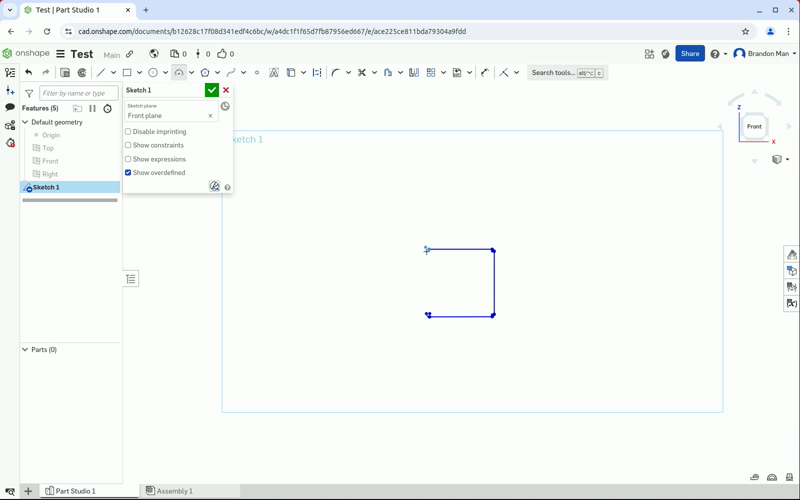
scroll(6)
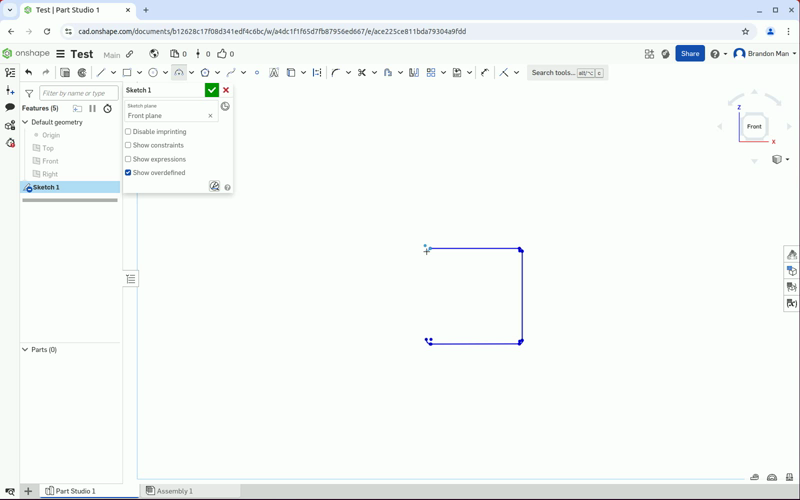
scroll(6)
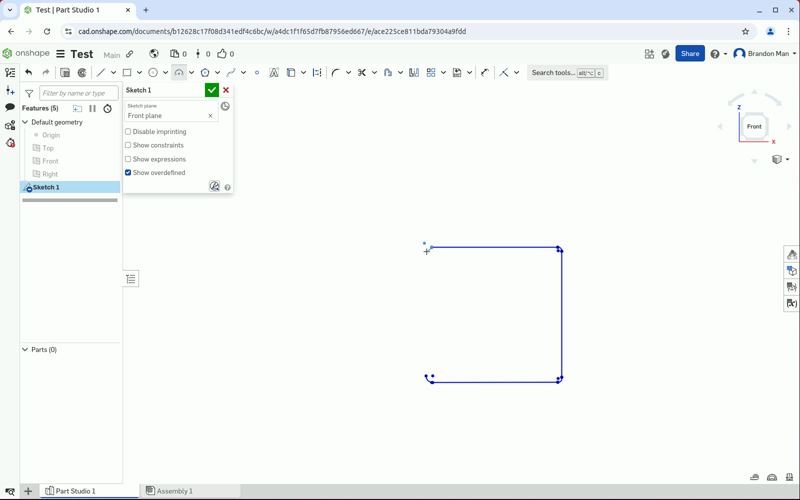
scroll(6)
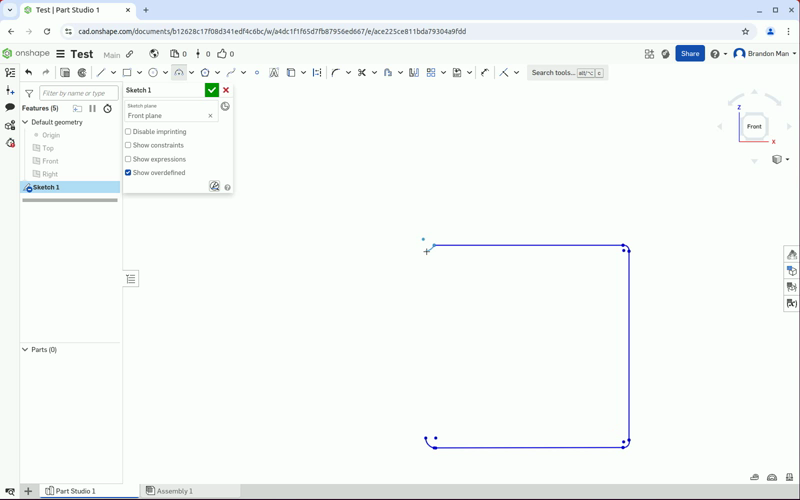
scroll(6)
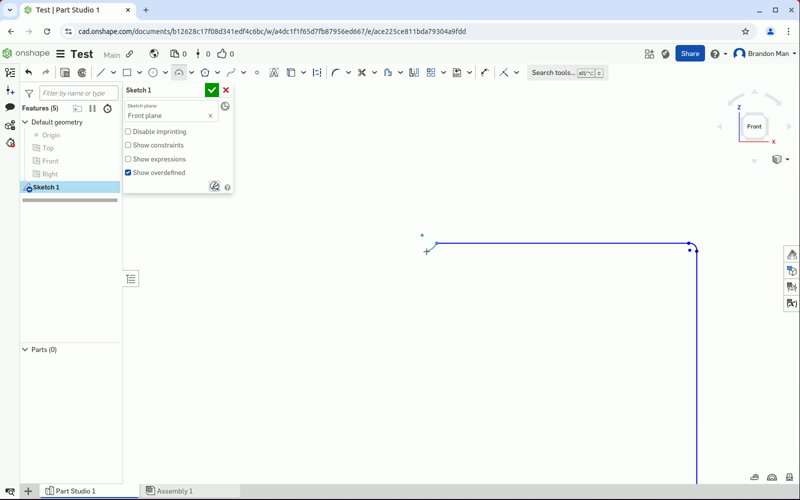
scroll(6)
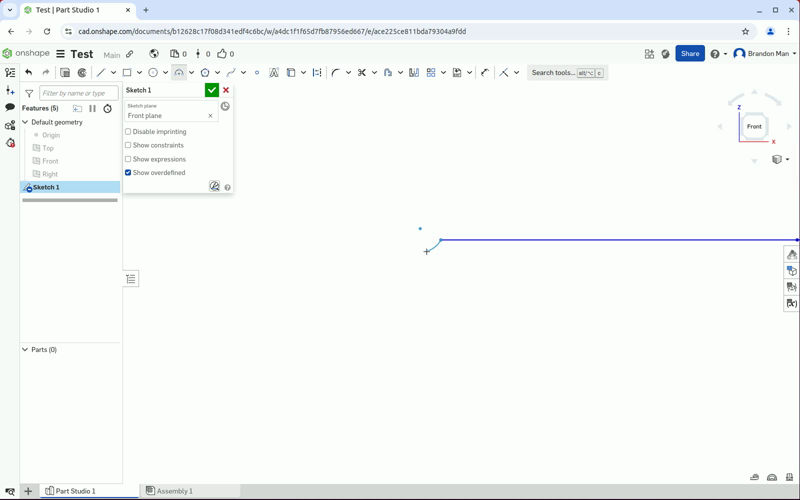
scroll(6)
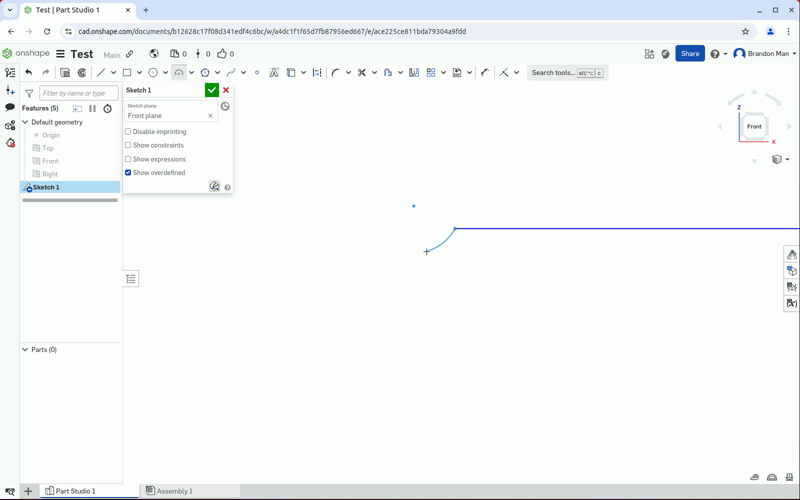
click(426, 251)
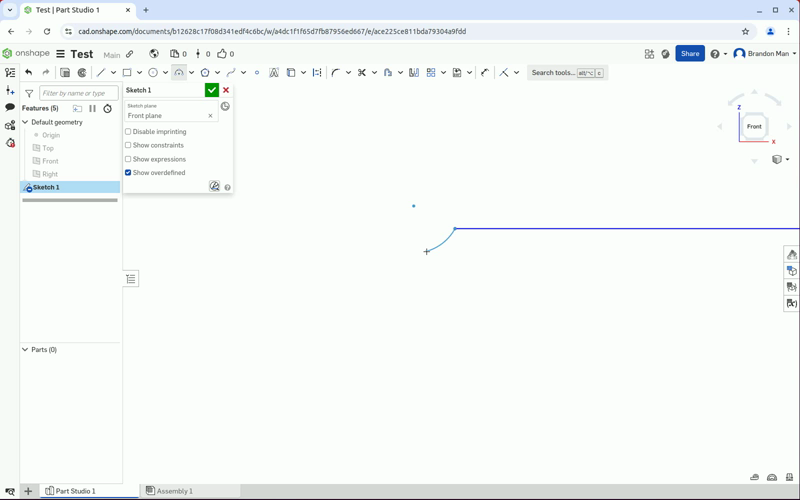
scroll(-6)
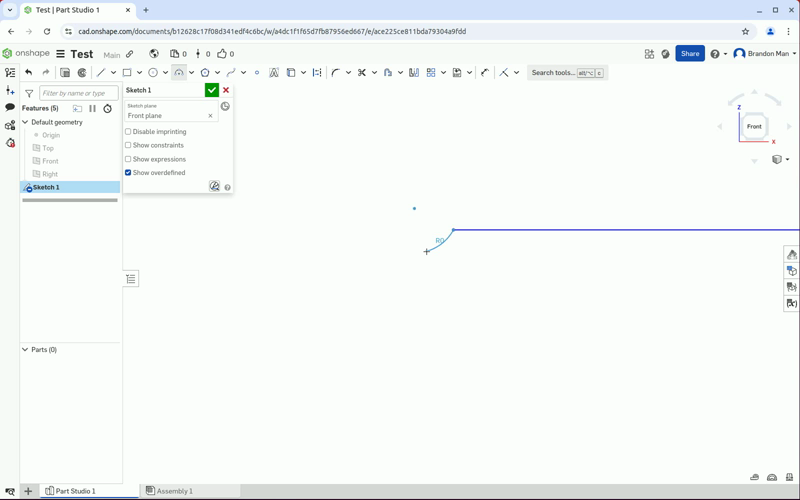
scroll(-6)
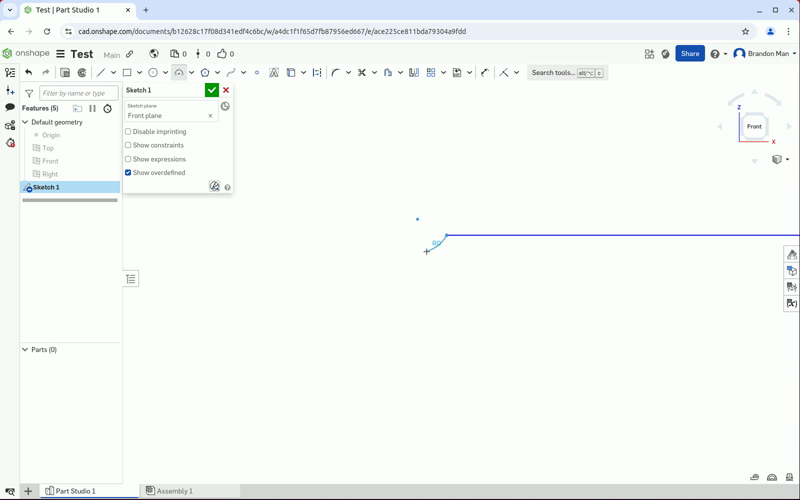
scroll(-6)
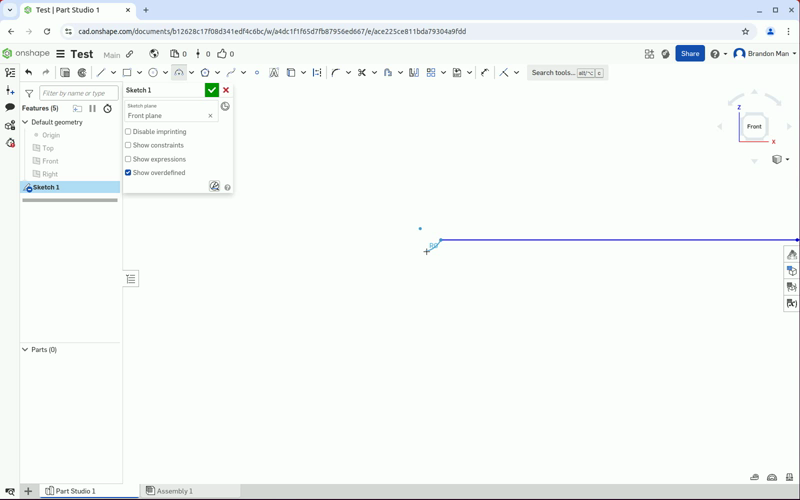
scroll(-6)
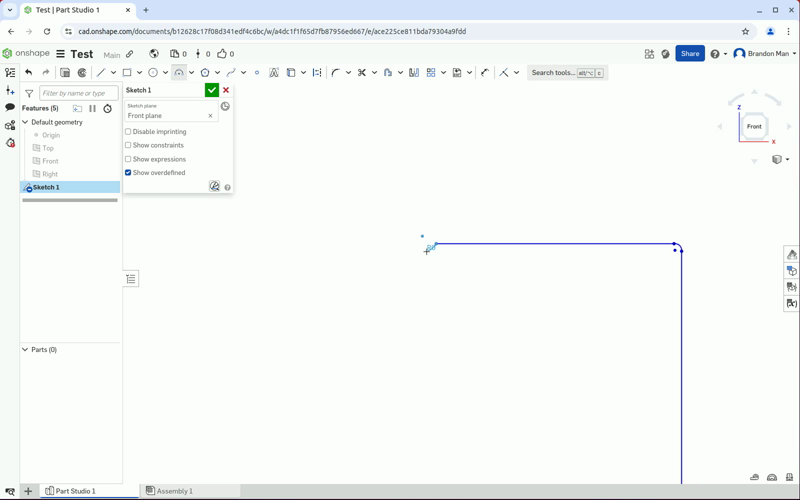
scroll(-6)
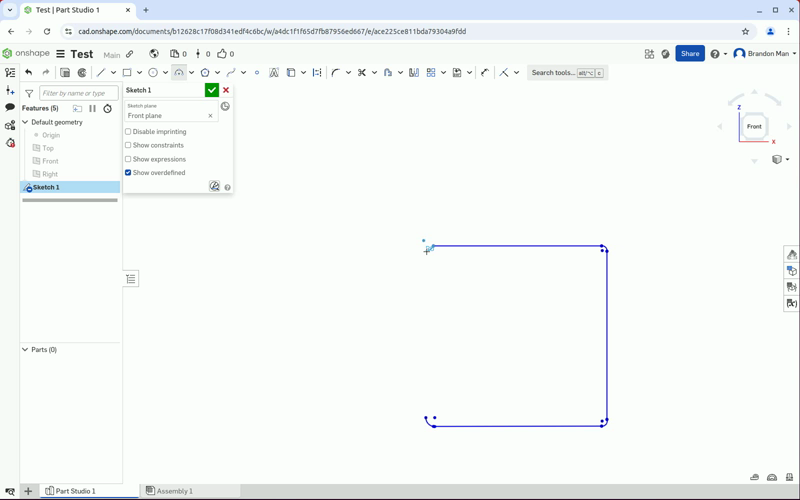
scroll(-6)
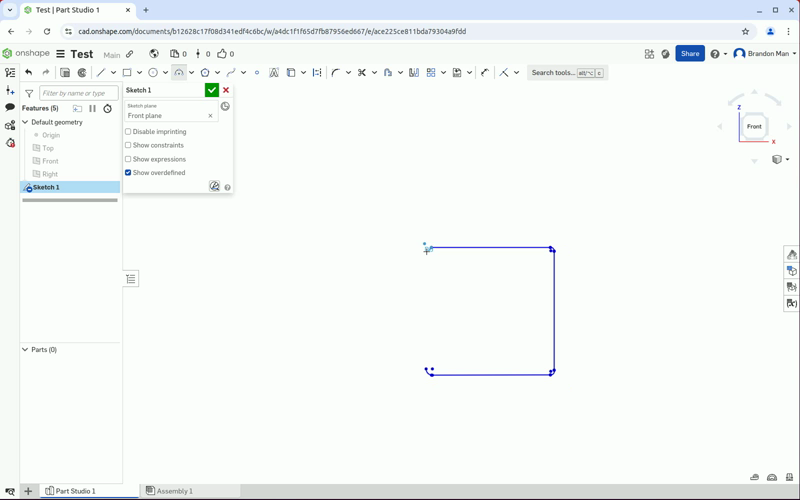
scroll(-6)
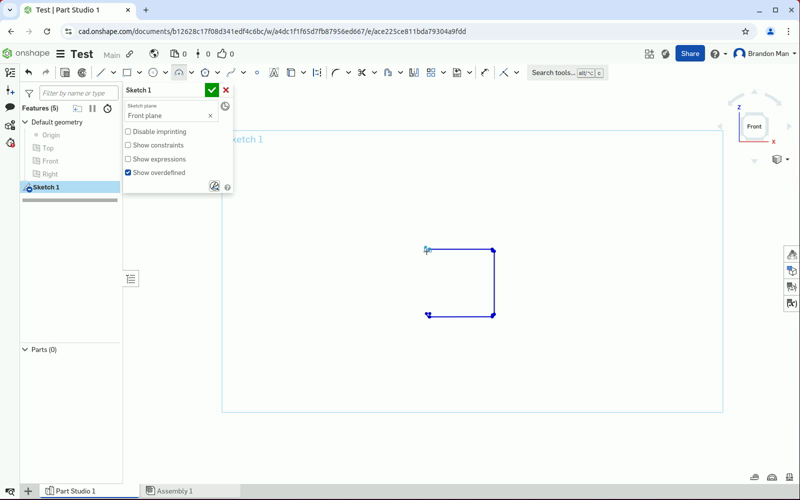
mouse_move(427, 249)
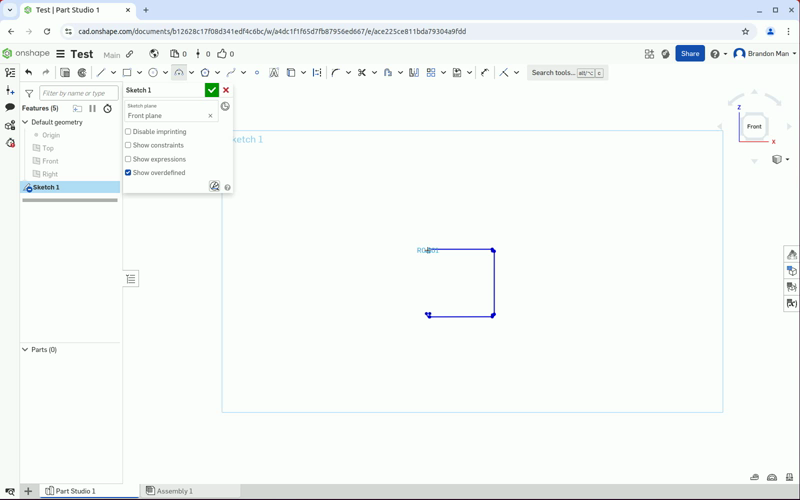
scroll(6)
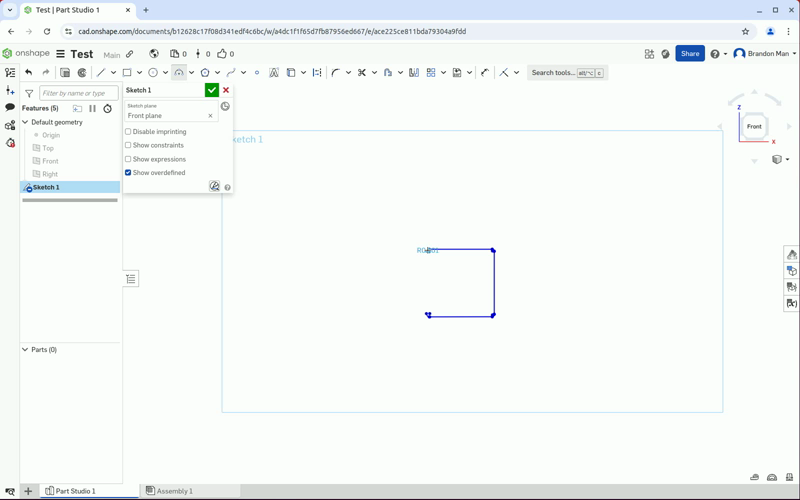
scroll(6)
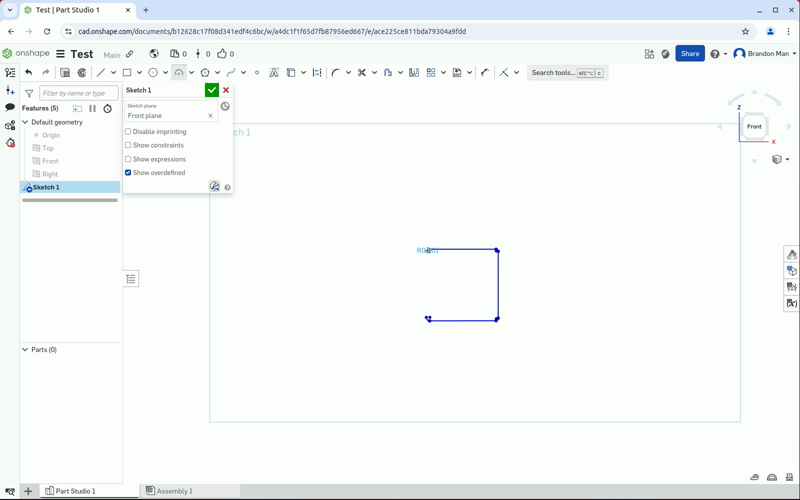
scroll(6)
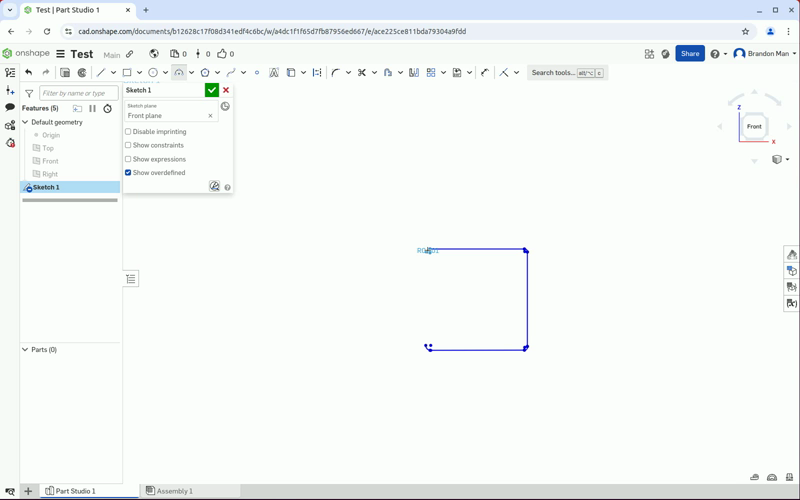
scroll(6)
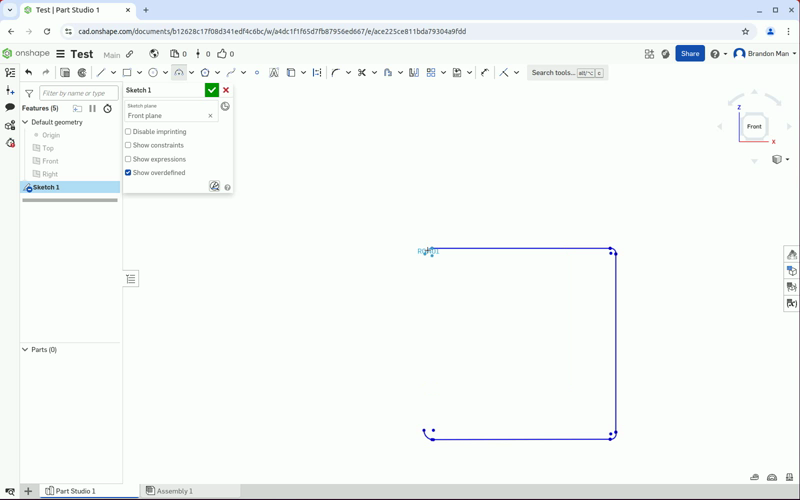
scroll(6)
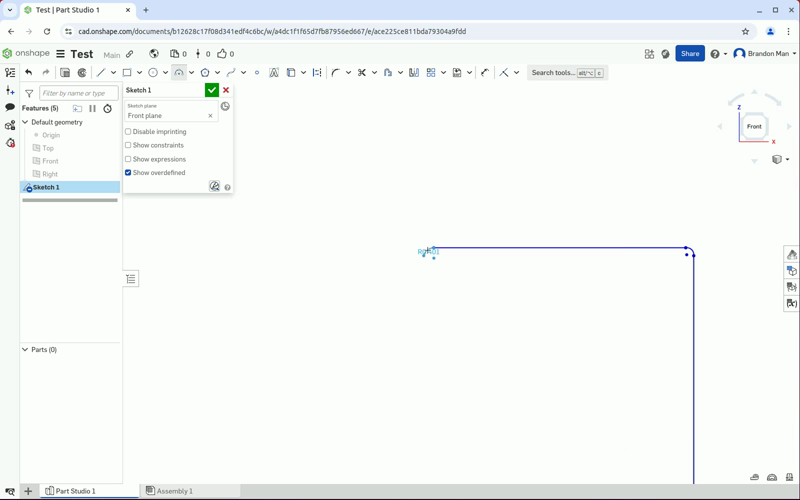
scroll(6)
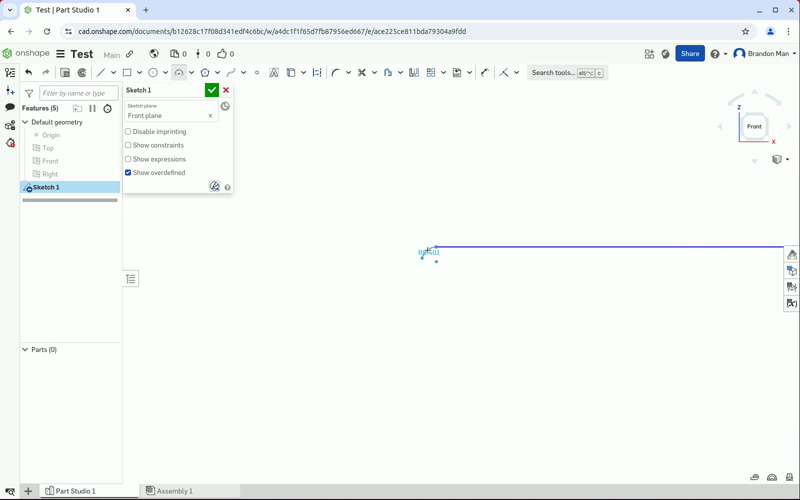
scroll(6)
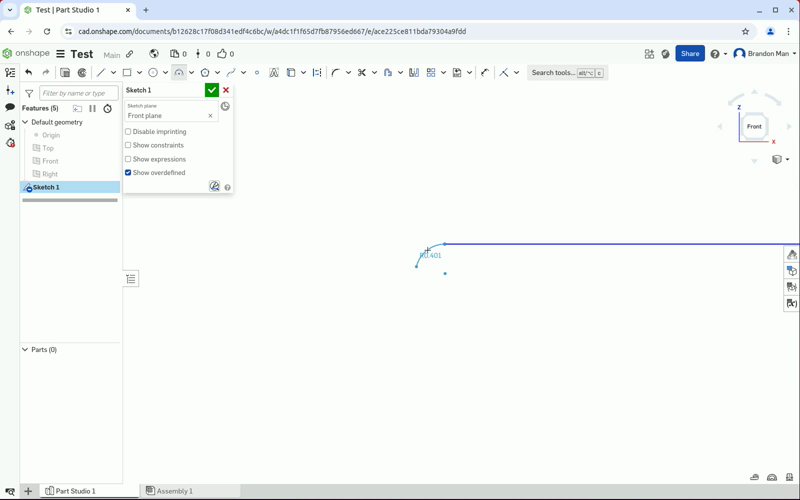
click(427, 249)
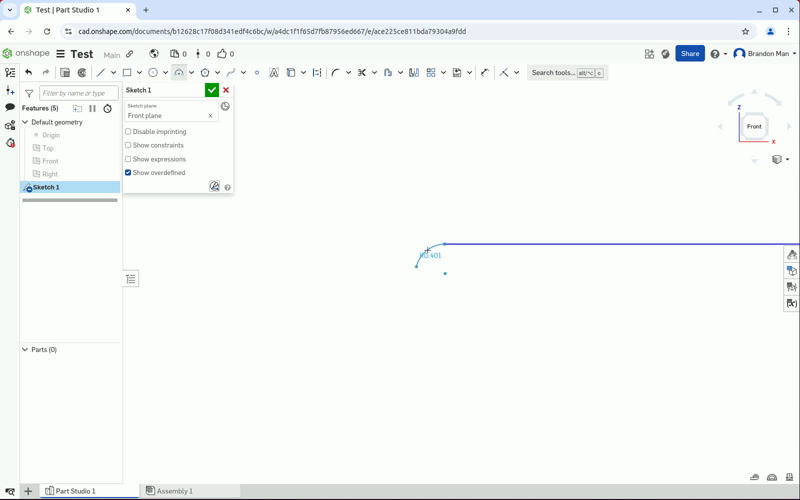
scroll(-6)
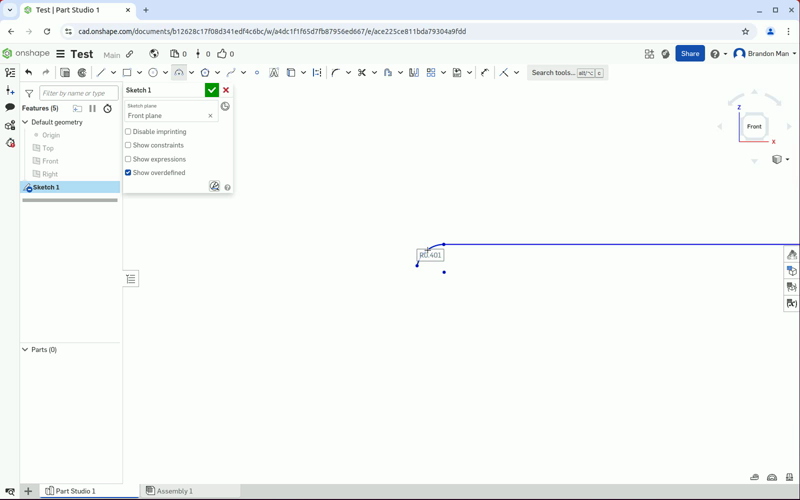
scroll(-6)
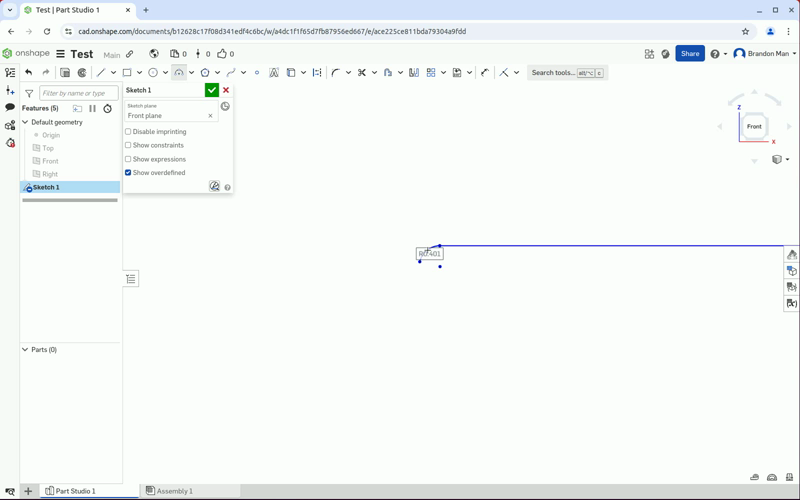
scroll(-6)
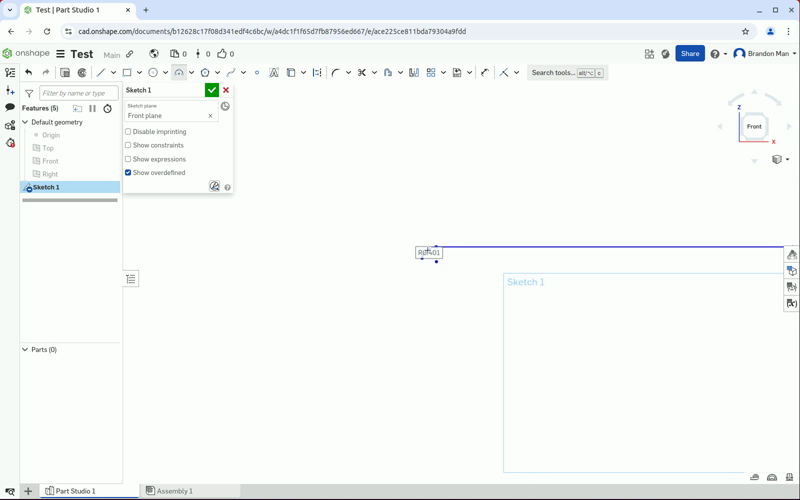
scroll(-6)
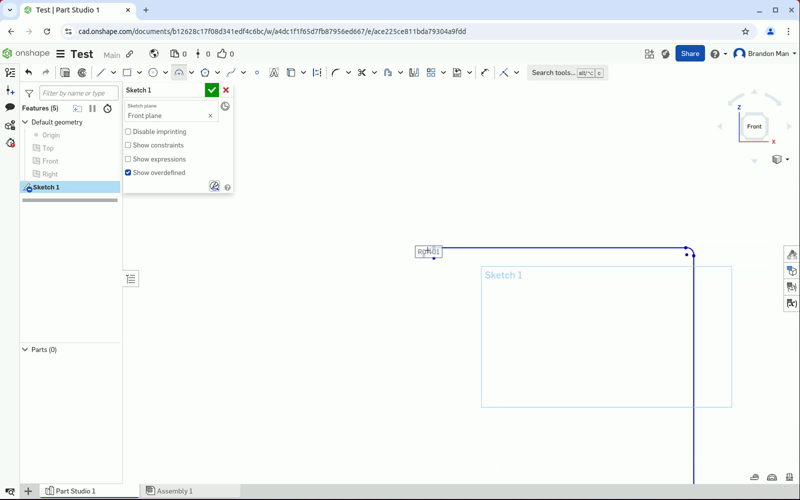
scroll(-6)
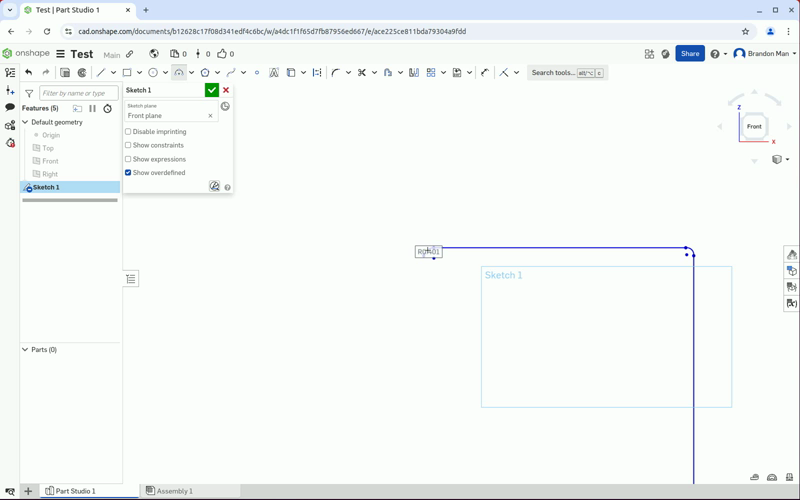
scroll(-6)
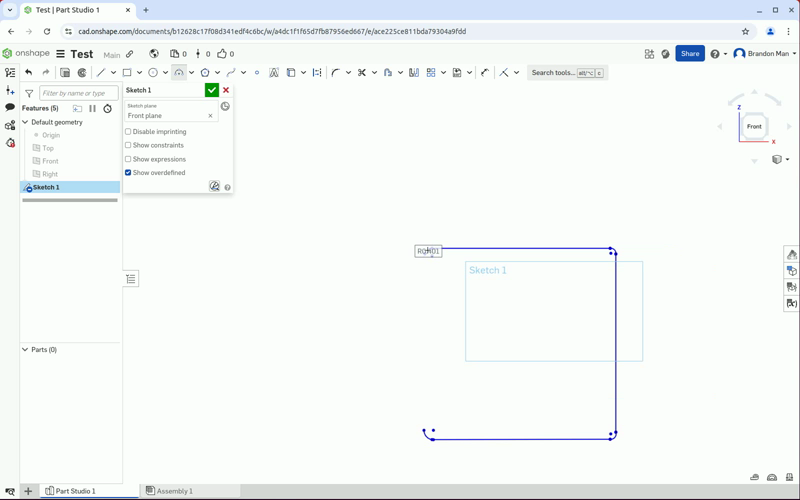
scroll(-6)
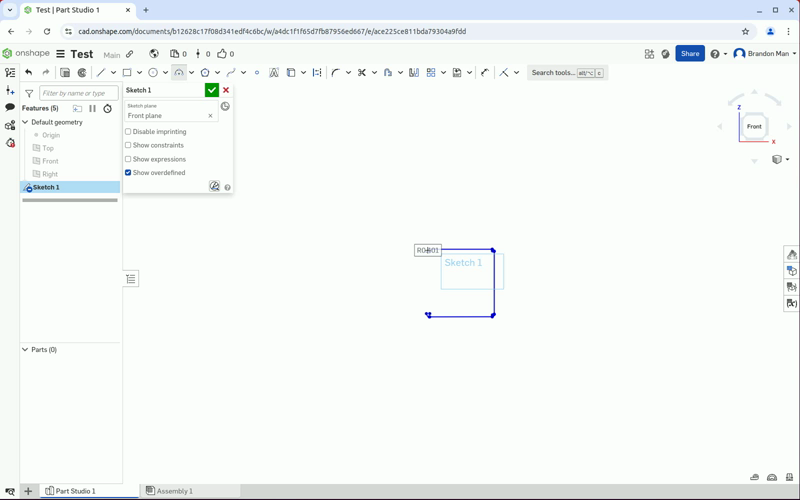
key_up(shift)
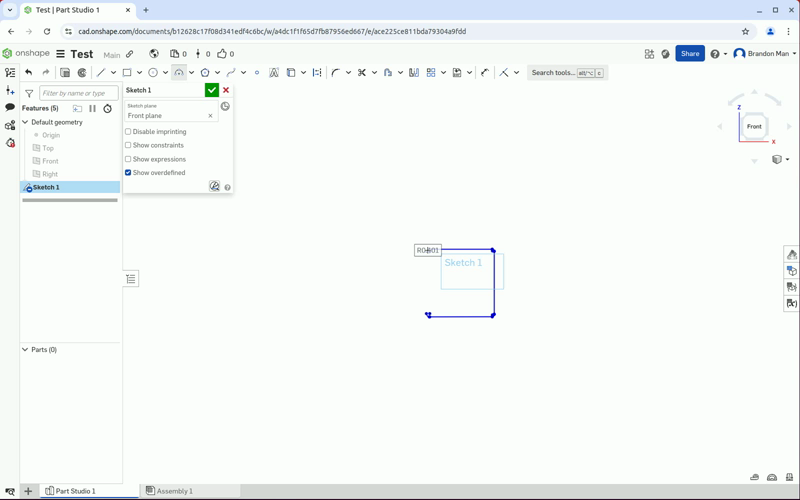
key(esc)
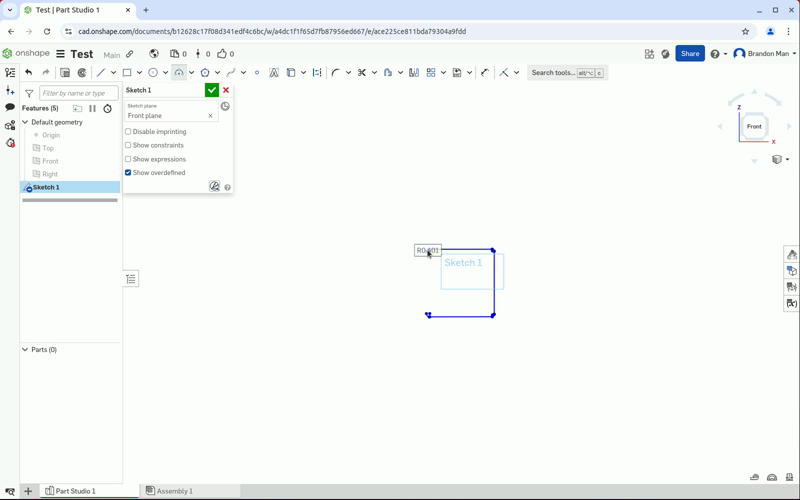
key(l)
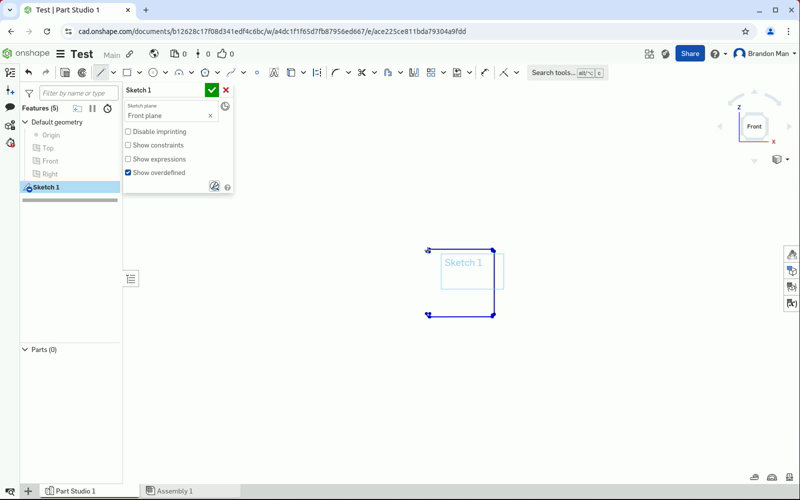
mouse_move(426, 251)
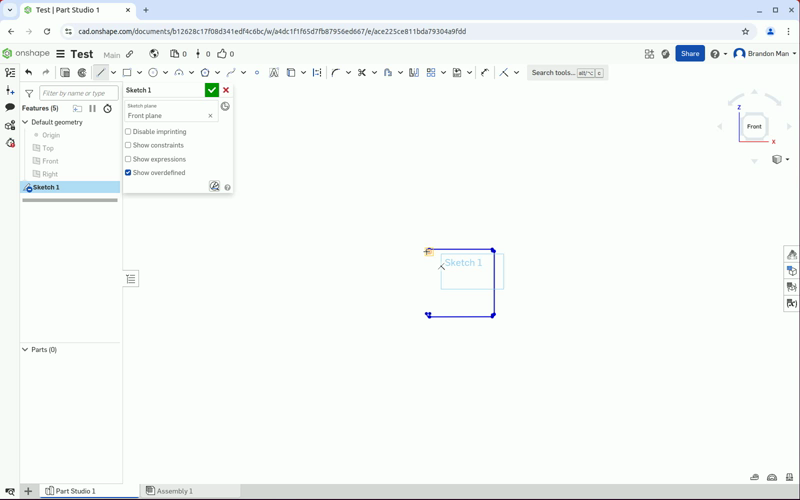
scroll(6)
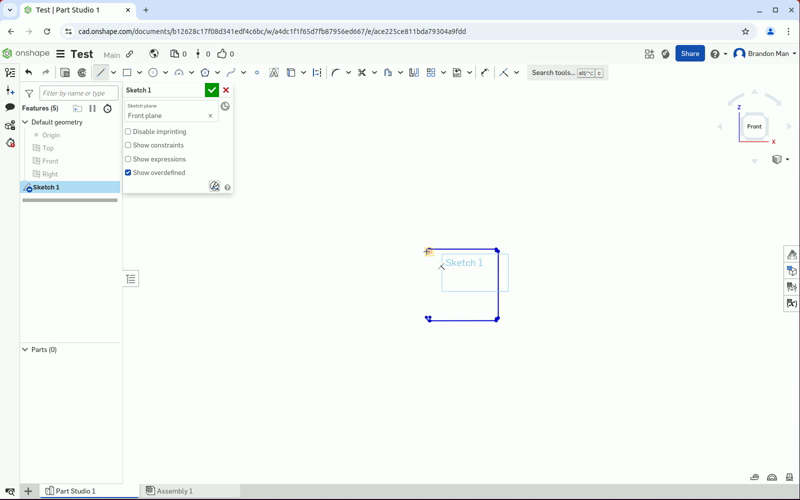
scroll(6)
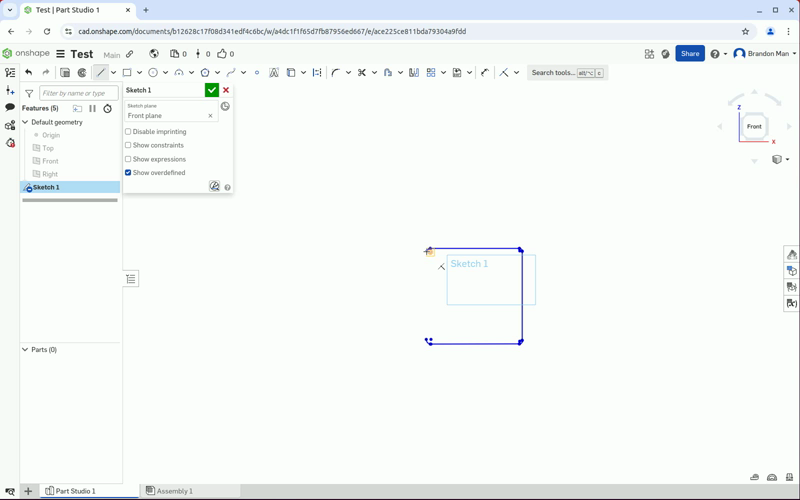
scroll(6)
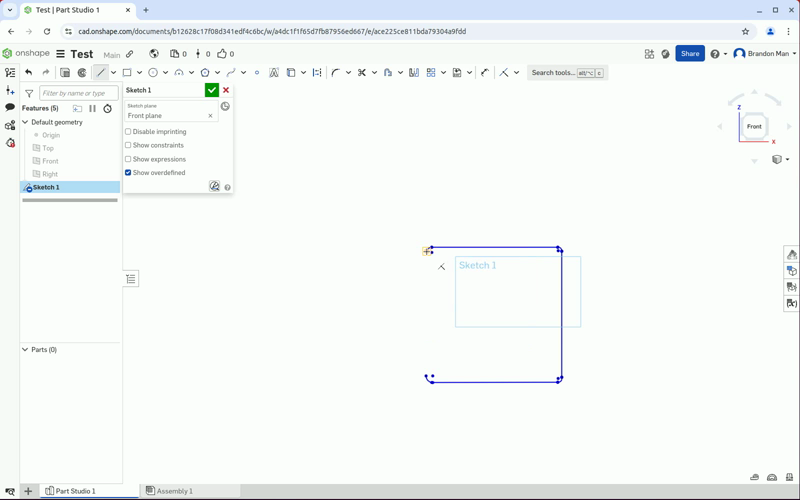
scroll(6)
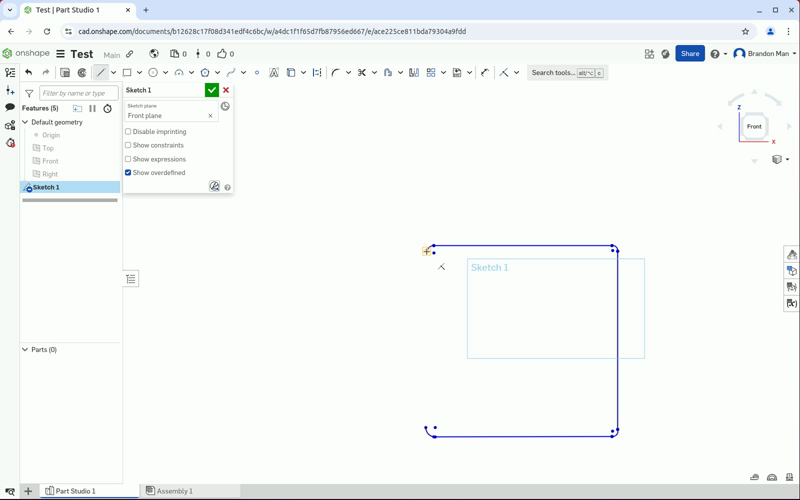
scroll(6)
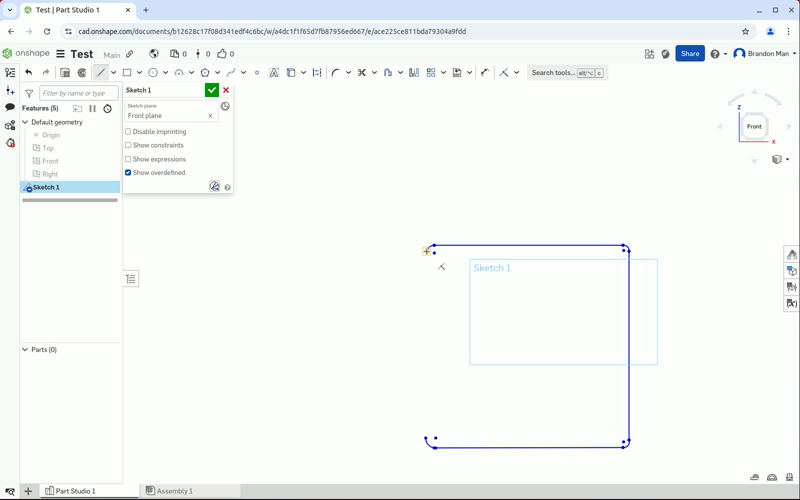
scroll(6)
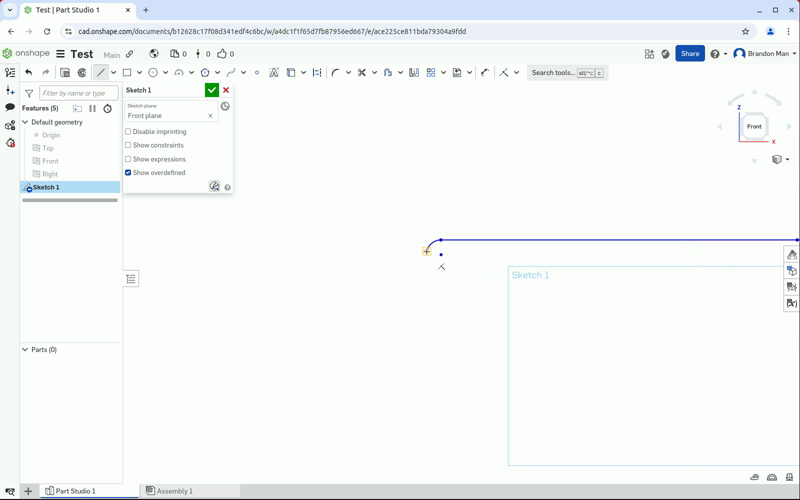
scroll(6)
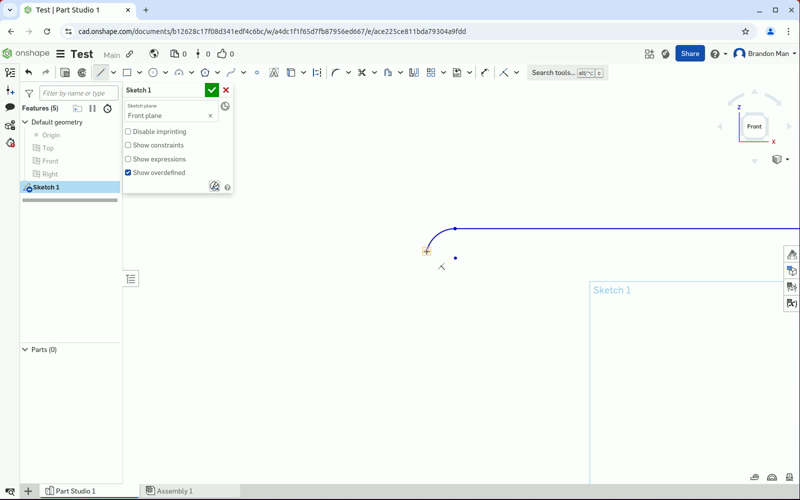
click(426, 251)
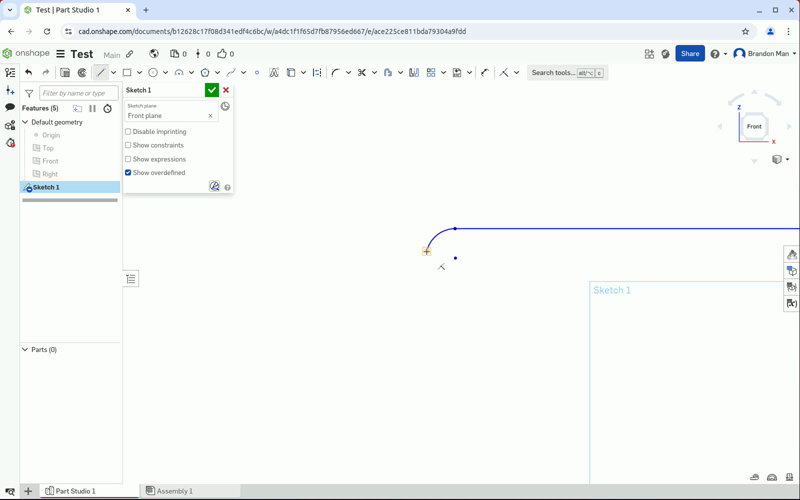
scroll(-6)
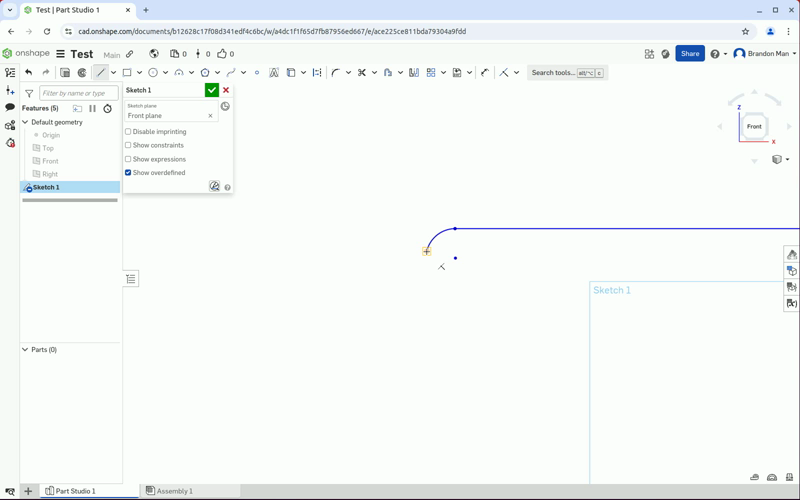
scroll(-6)
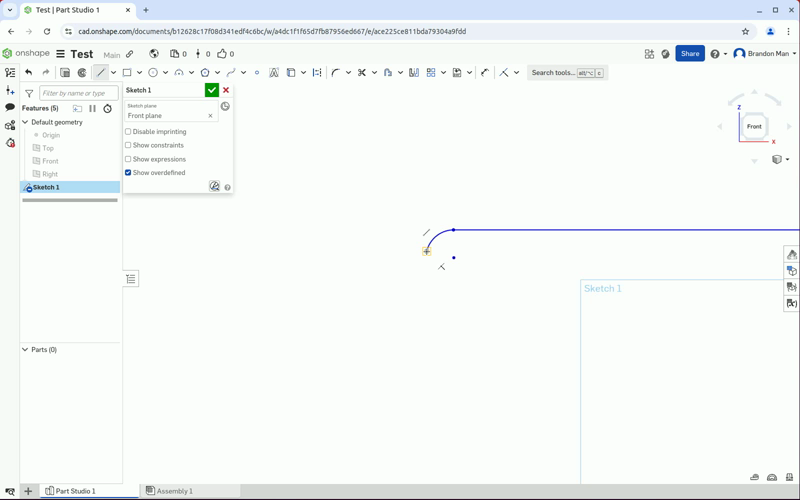
scroll(-6)
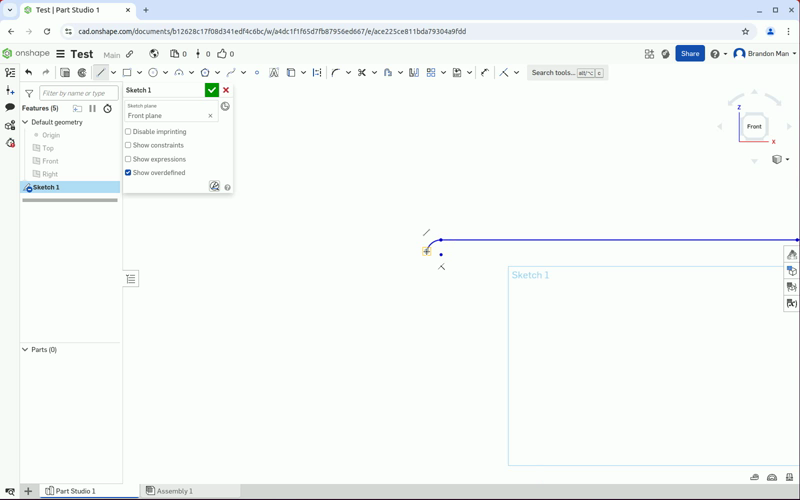
scroll(-6)
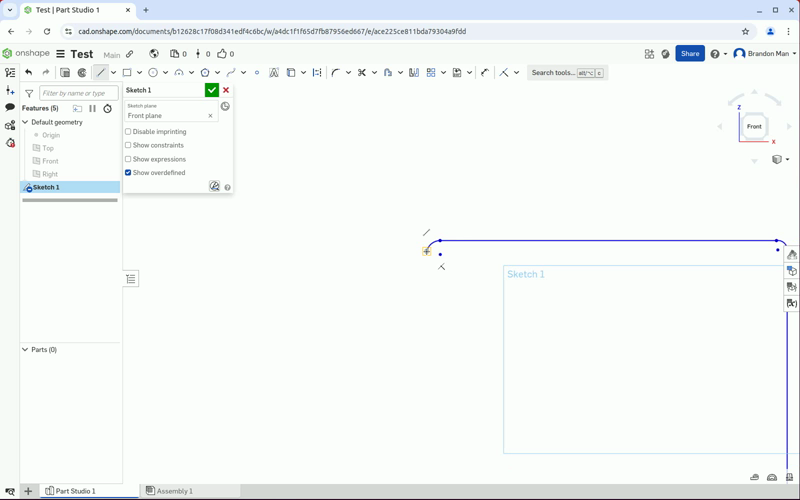
scroll(-6)
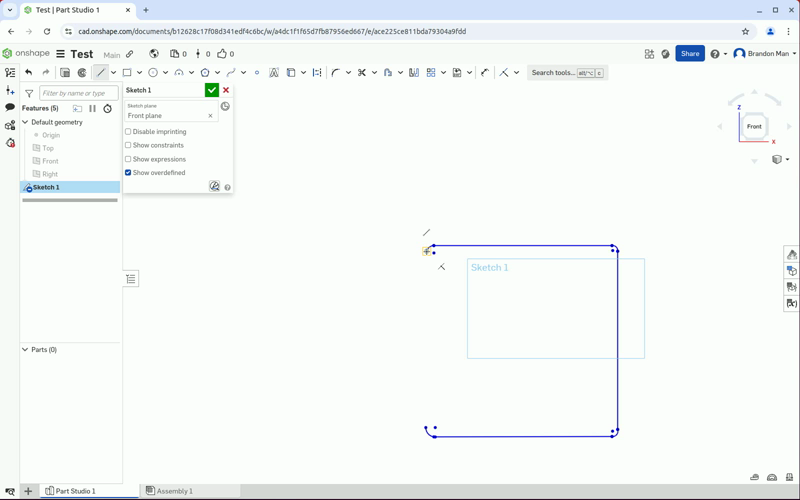
scroll(-6)
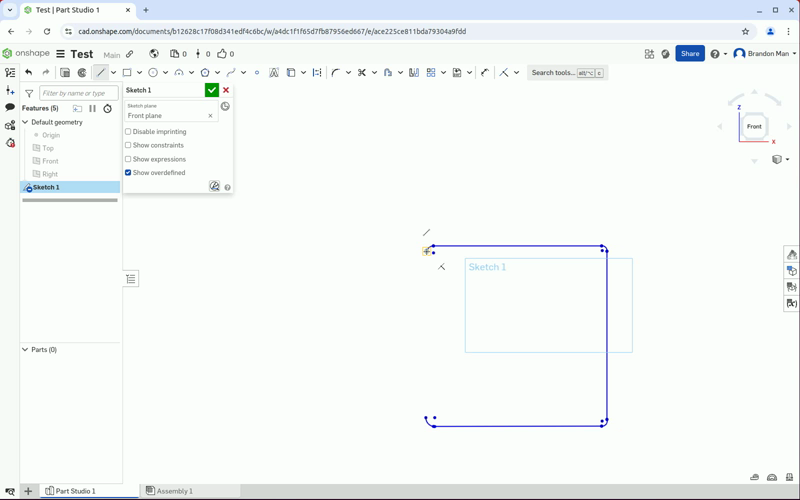
scroll(-6)
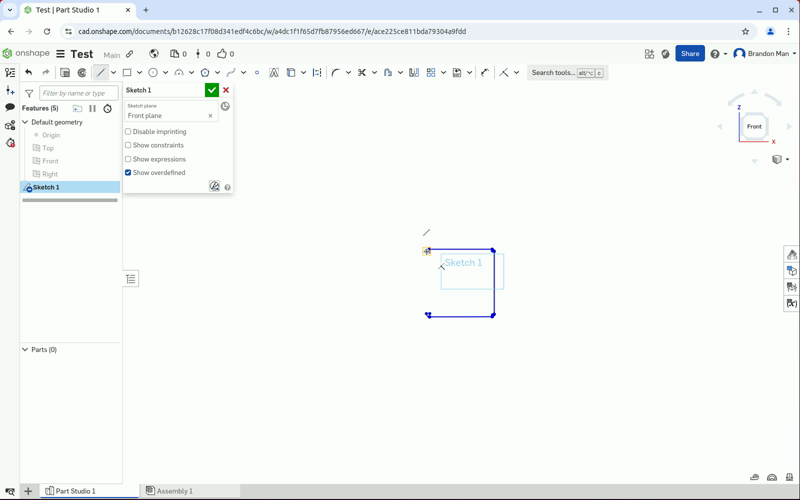
key_down(shift)
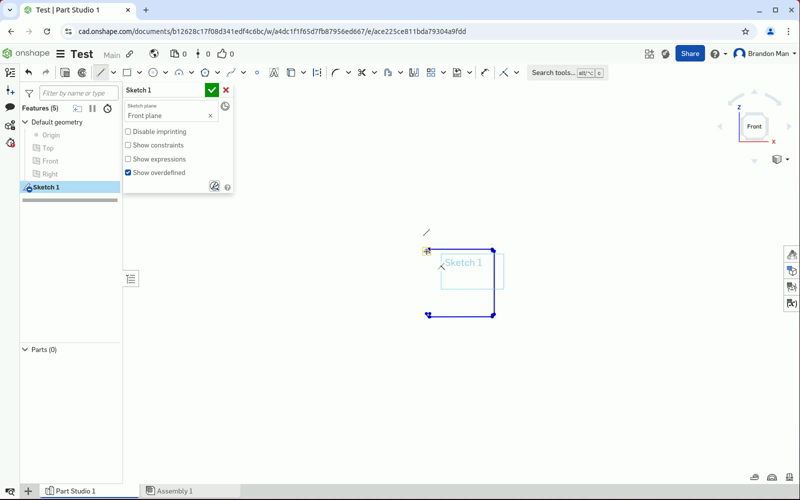
mouse_move(426, 314)
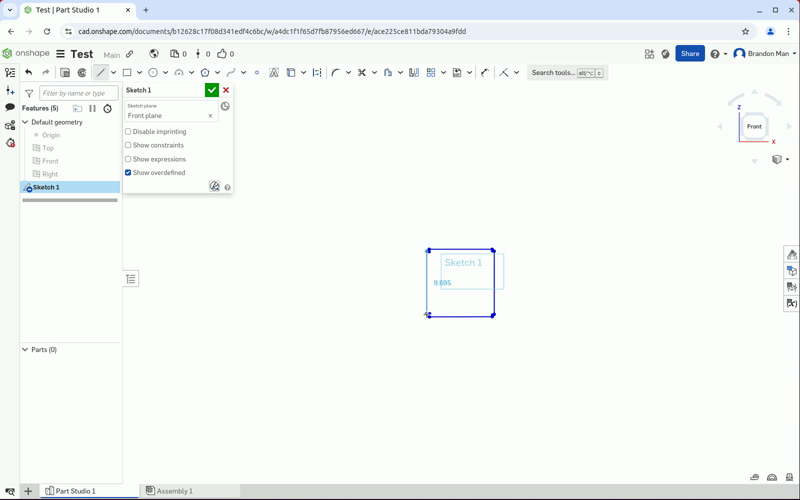
scroll(6)
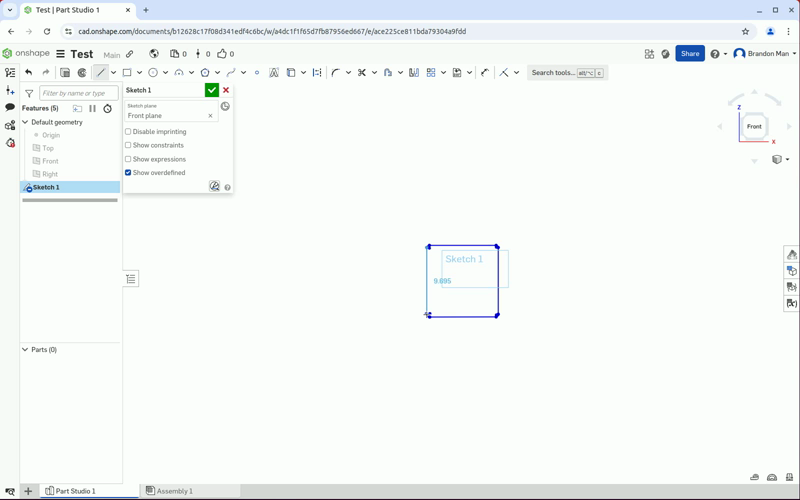
scroll(6)
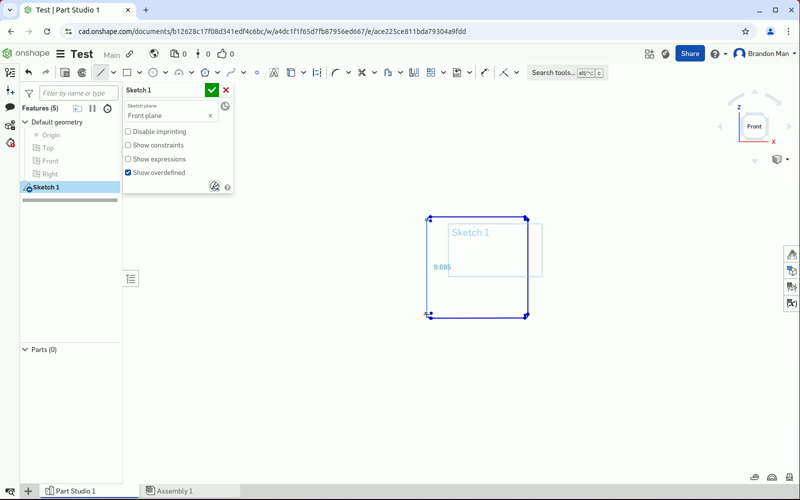
scroll(6)
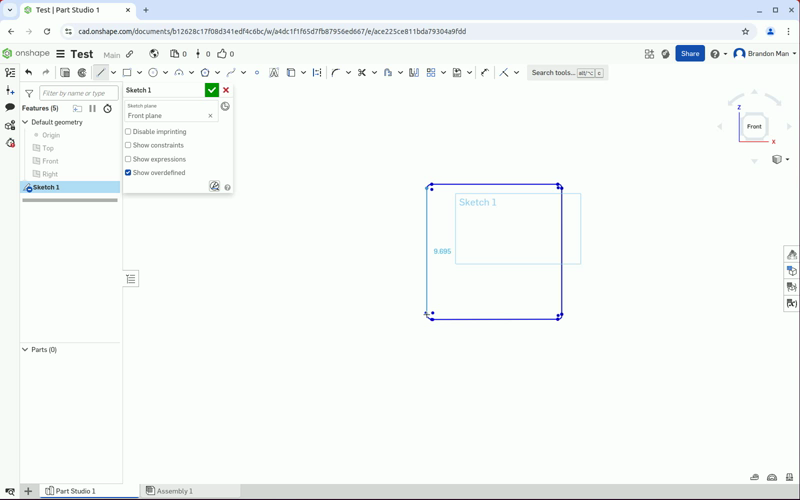
scroll(6)
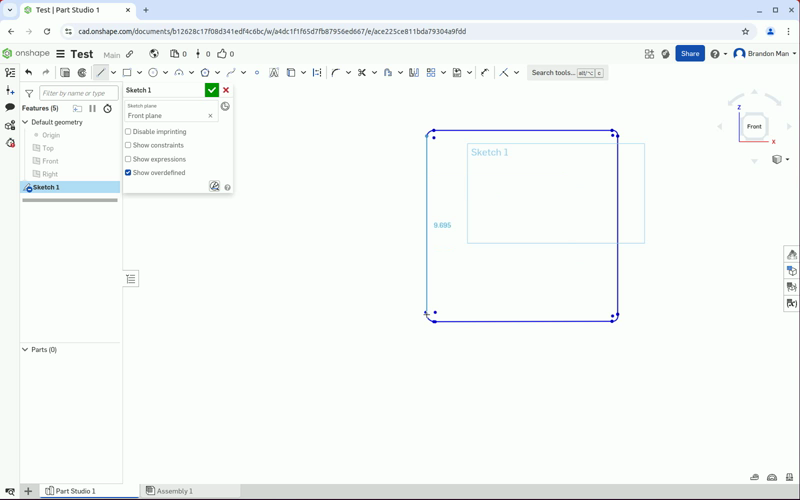
scroll(6)
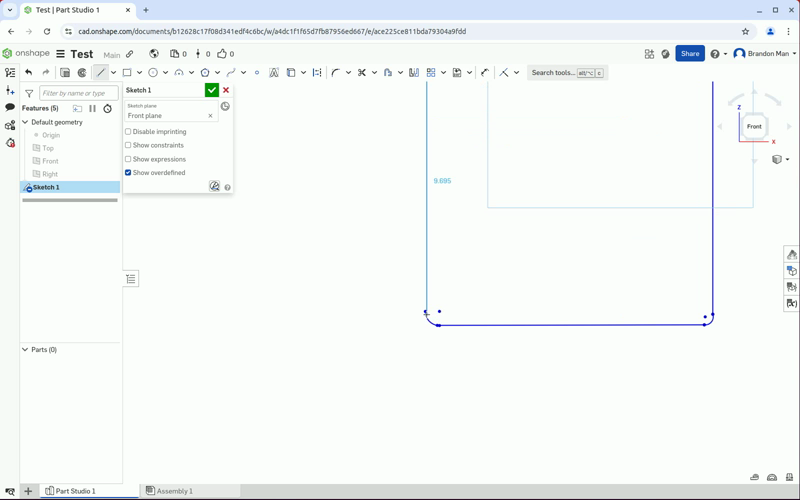
scroll(6)
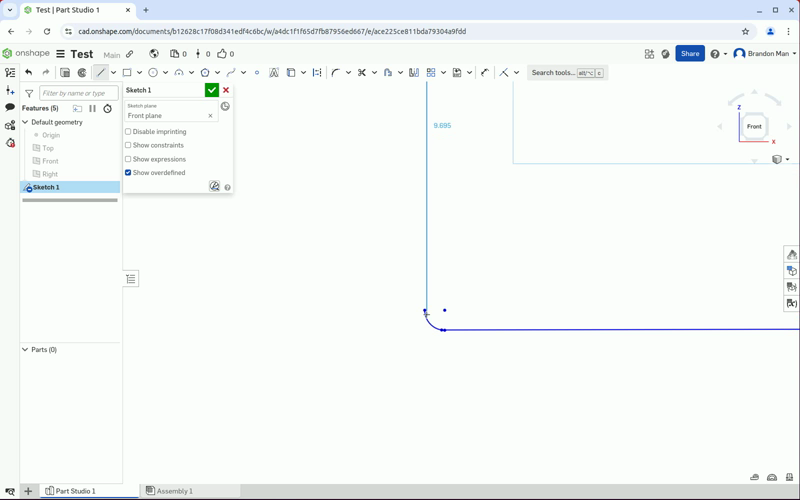
scroll(6)
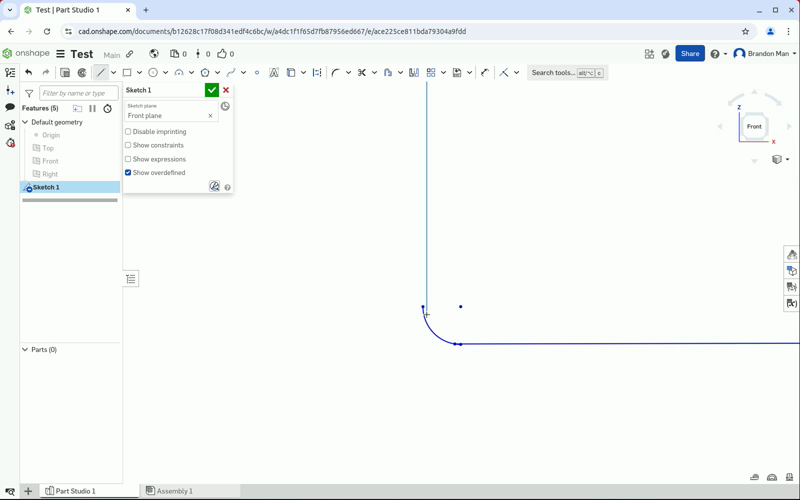
key_up(shift)
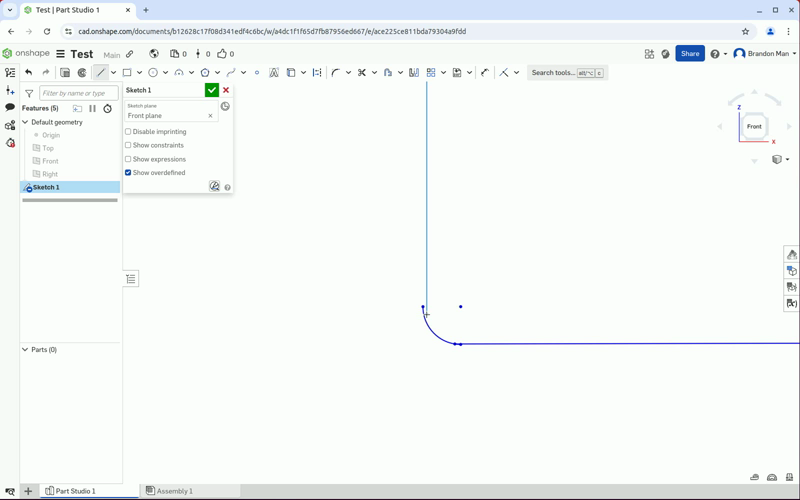
click(426, 314)
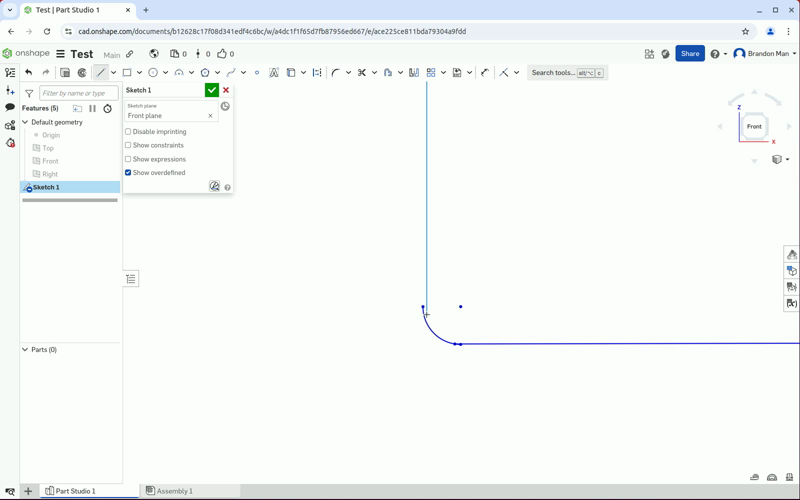
scroll(-6)
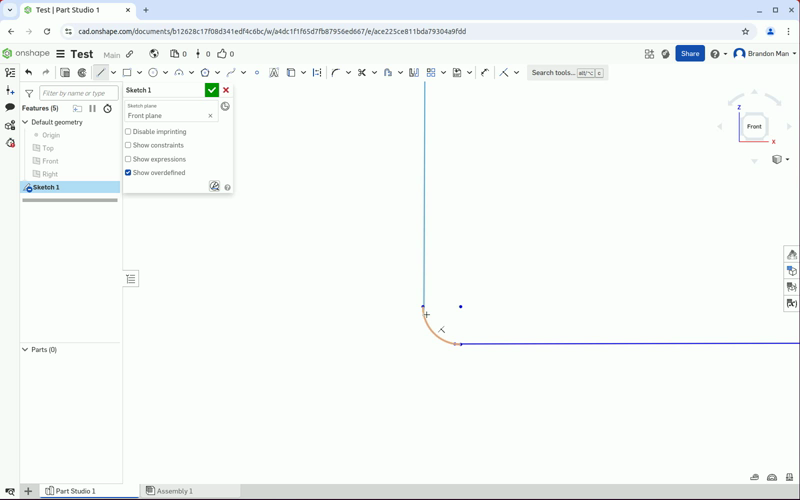
scroll(-6)
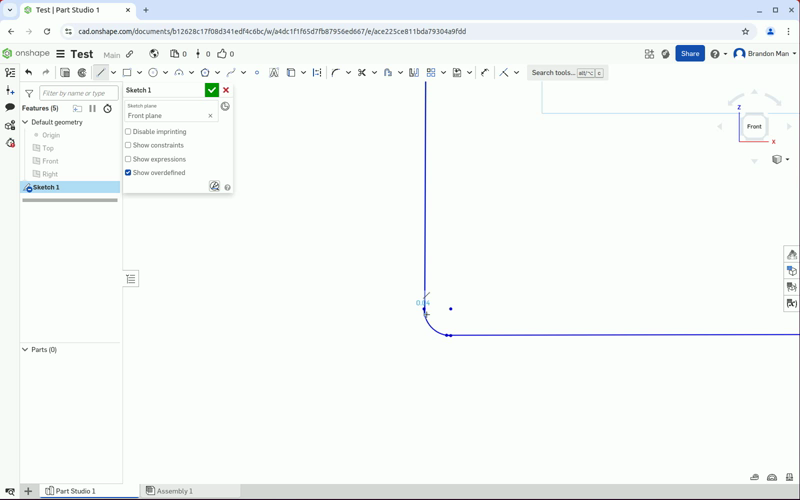
scroll(-6)
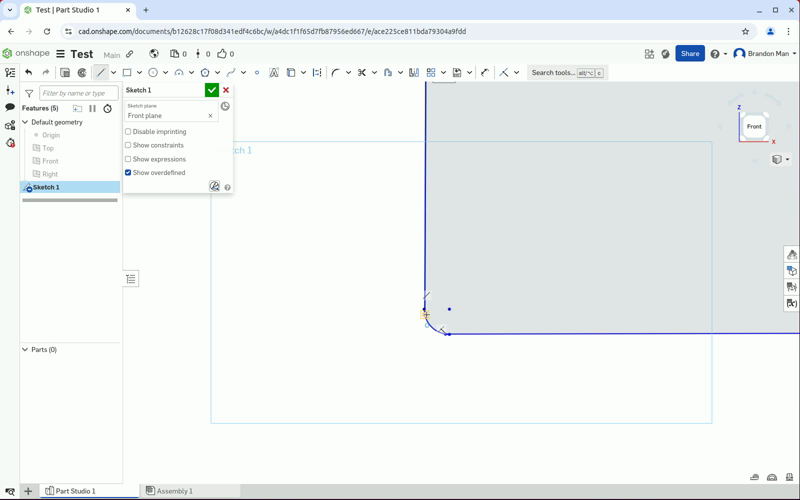
scroll(-6)
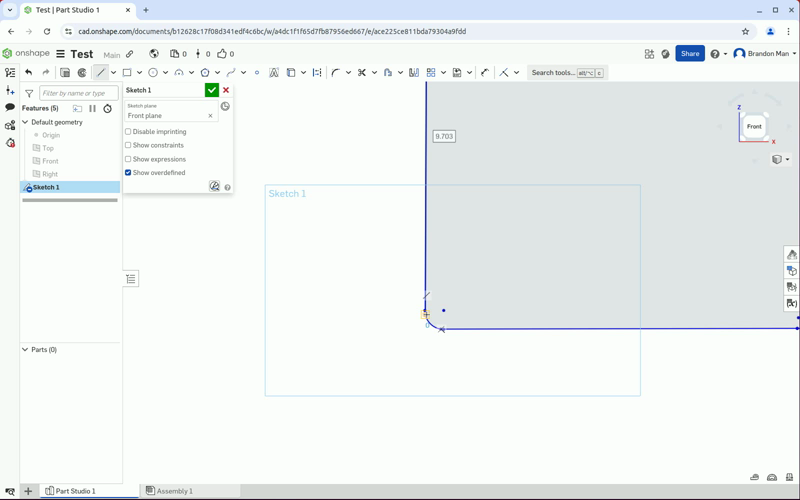
scroll(-6)
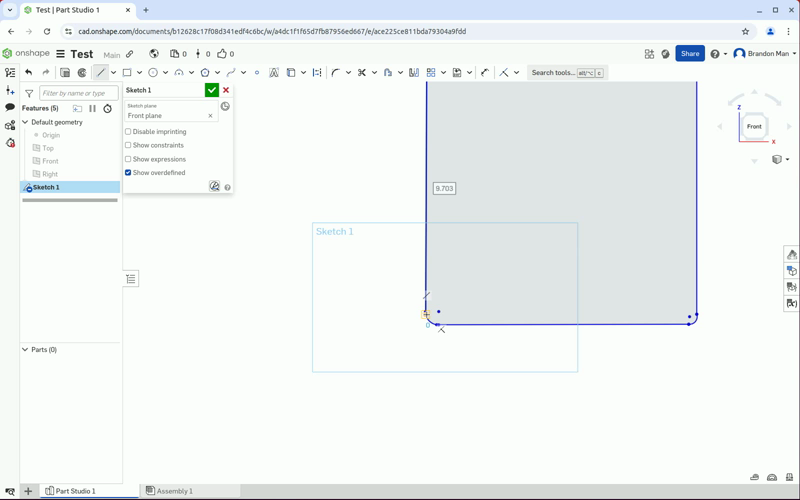
scroll(-6)
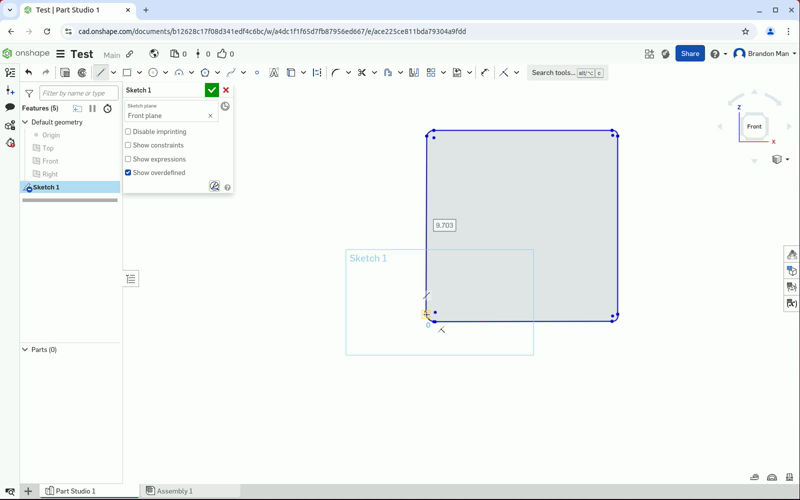
scroll(-6)
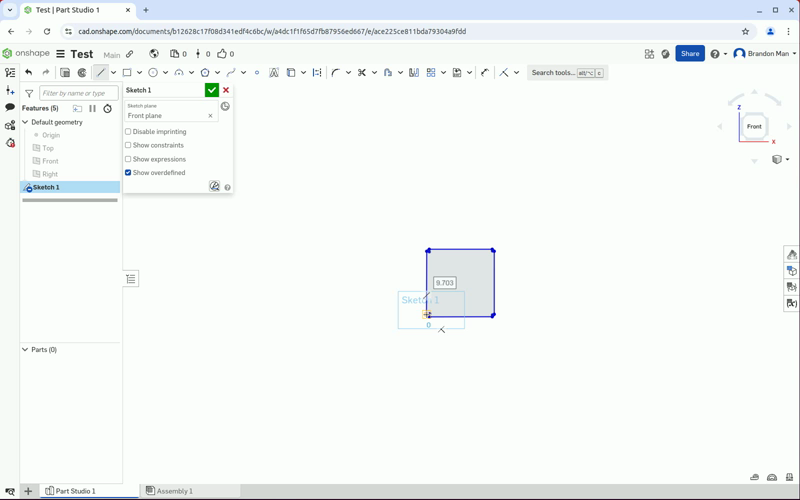
key(esc)
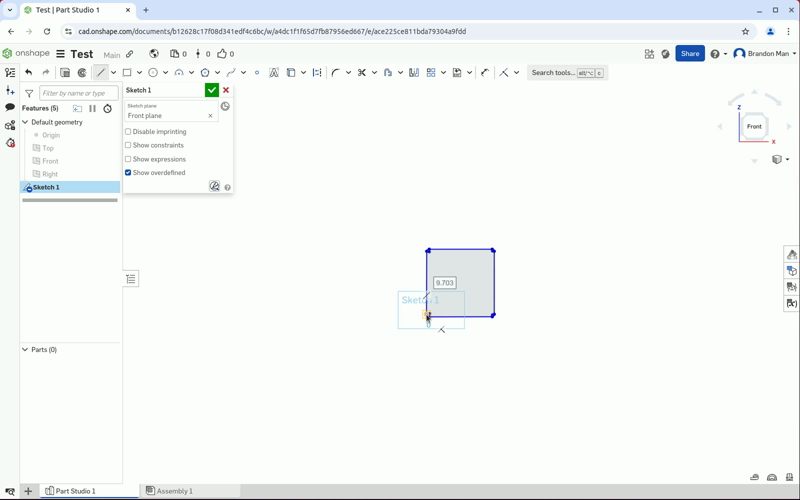
key(a)
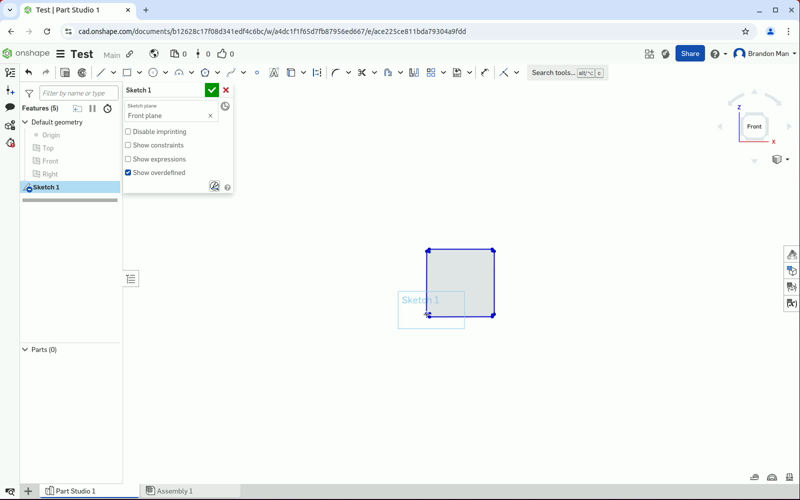
key_down(shift)
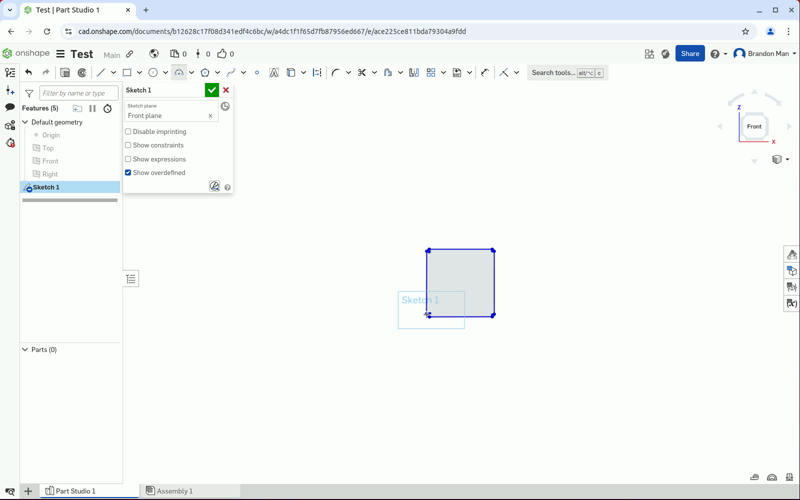
mouse_move(429, 312)
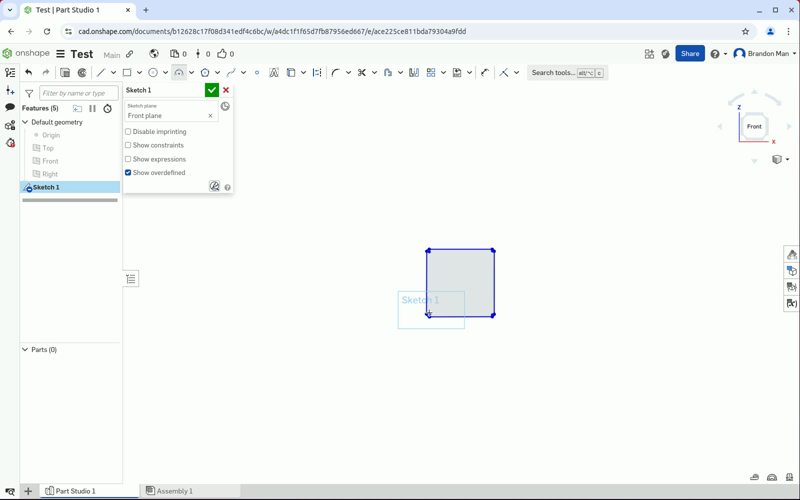
scroll(6)
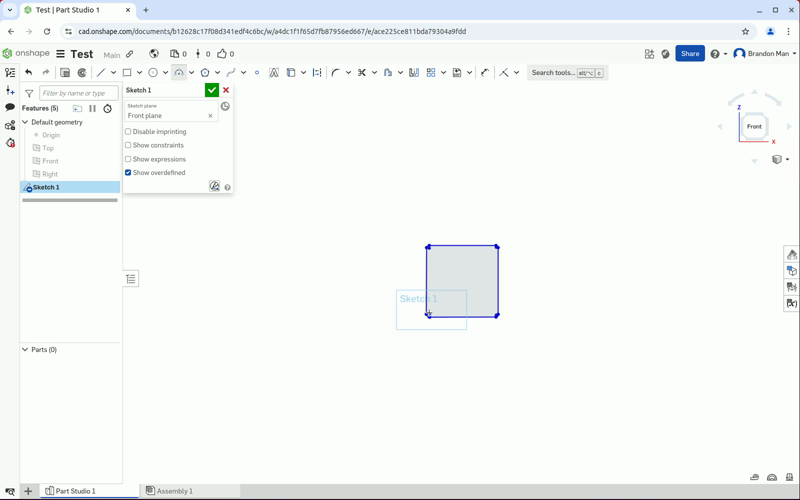
scroll(6)
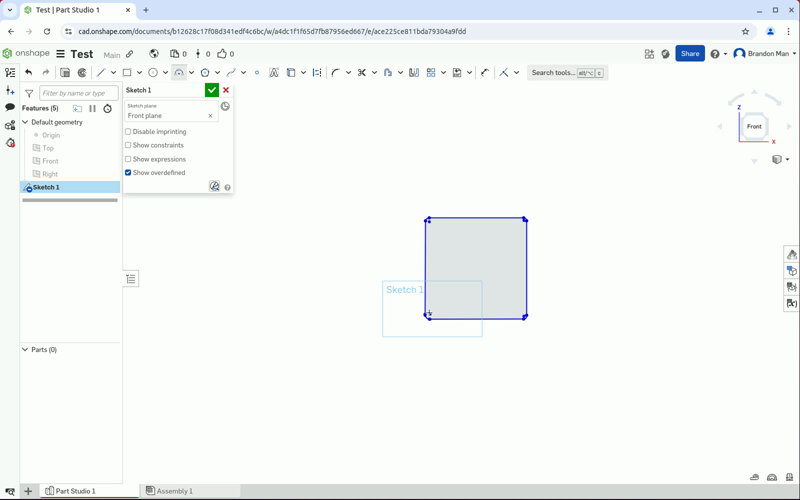
scroll(6)
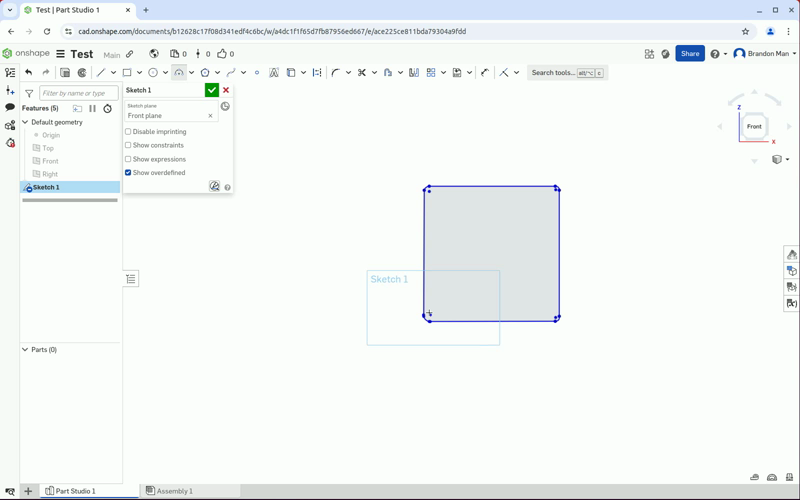
scroll(6)
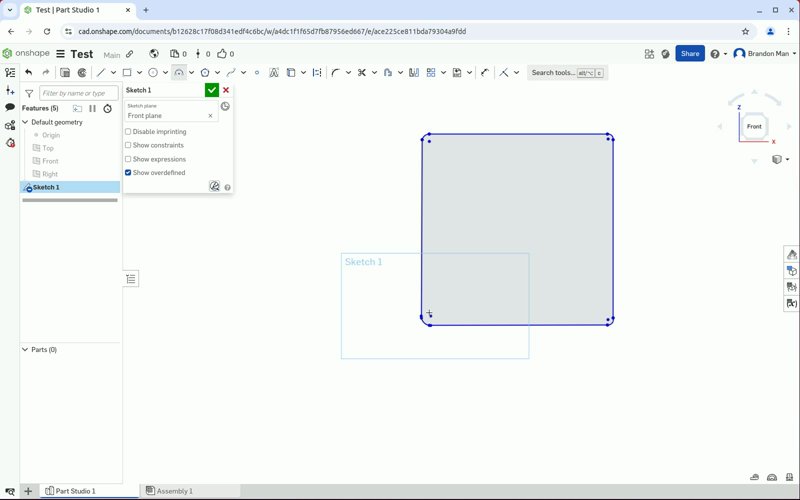
scroll(6)
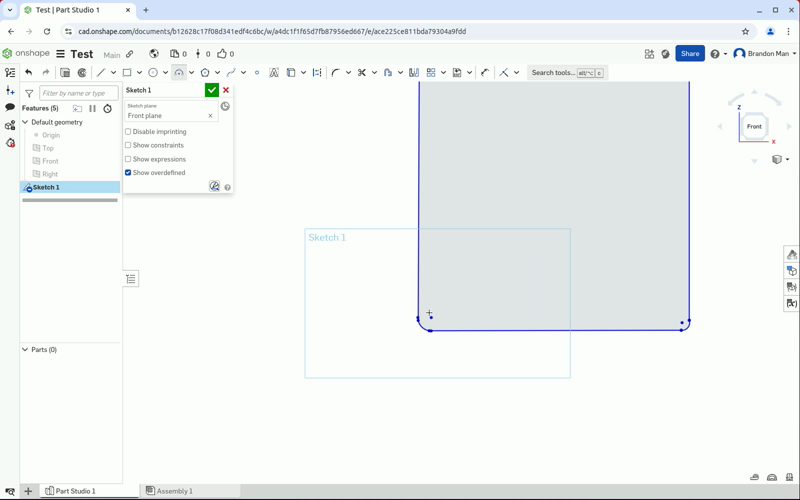
scroll(6)
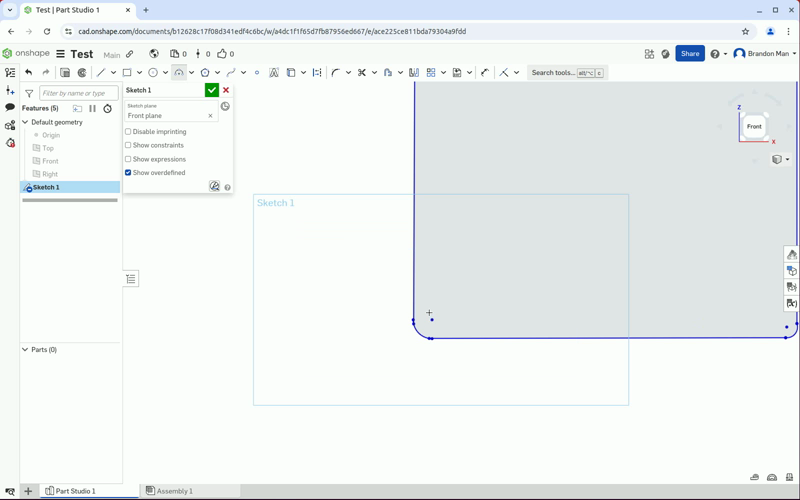
scroll(6)
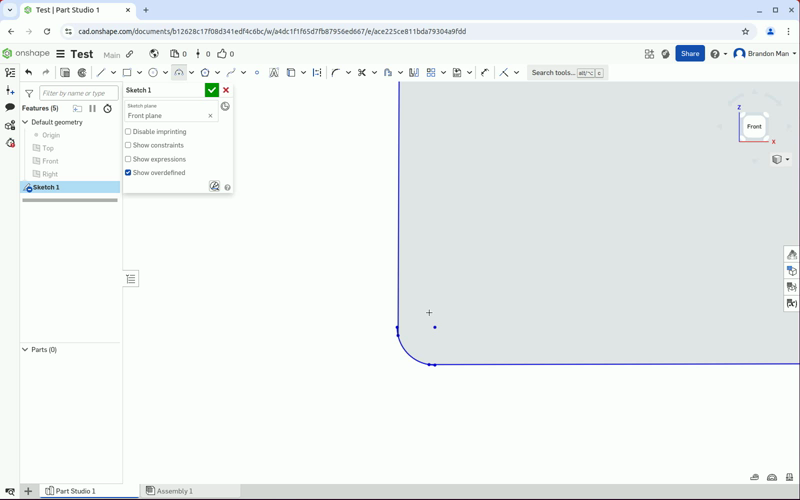
click(429, 312)
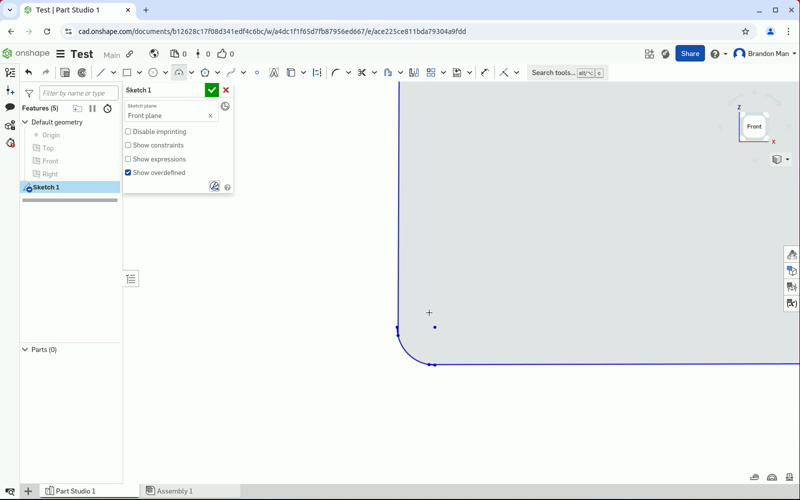
scroll(-6)
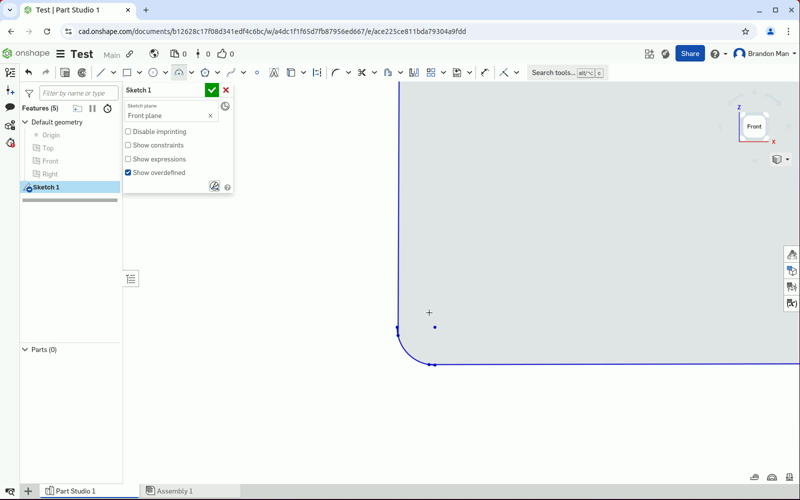
scroll(-6)
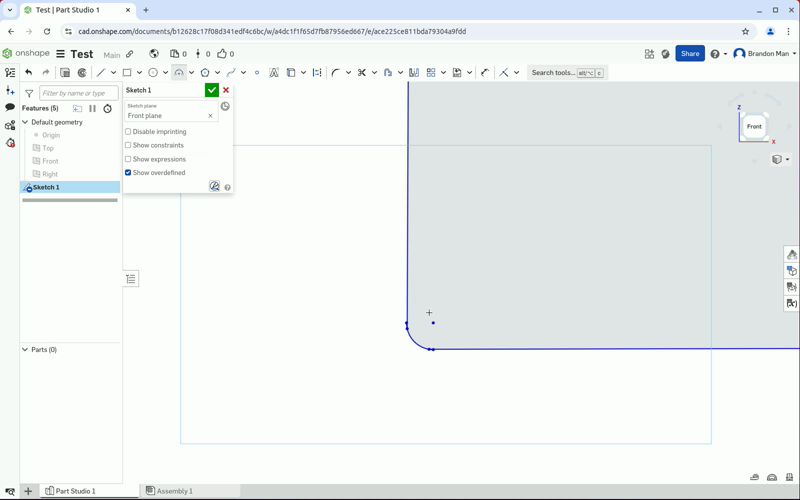
scroll(-6)
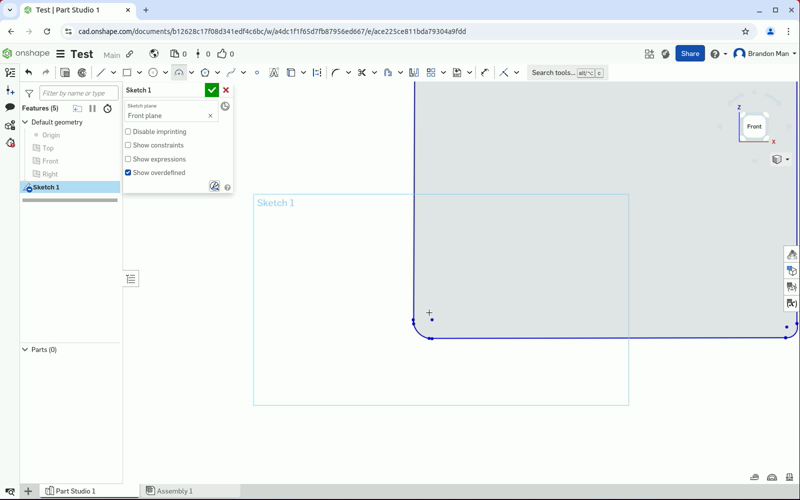
scroll(-6)
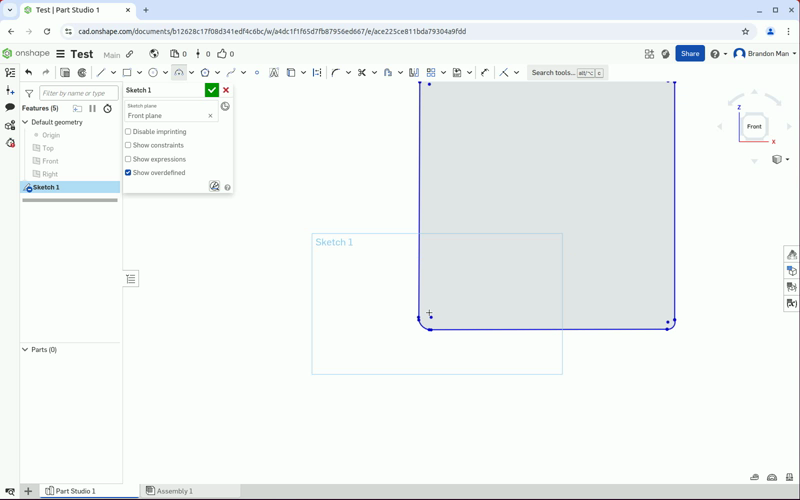
scroll(-6)
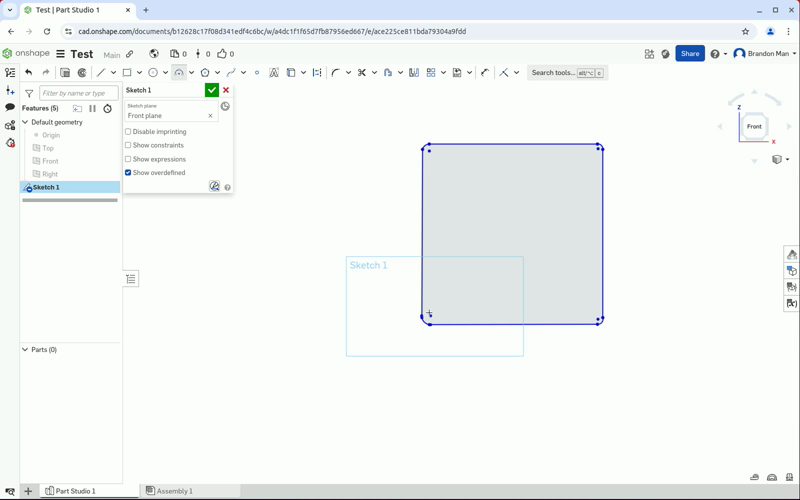
scroll(-6)
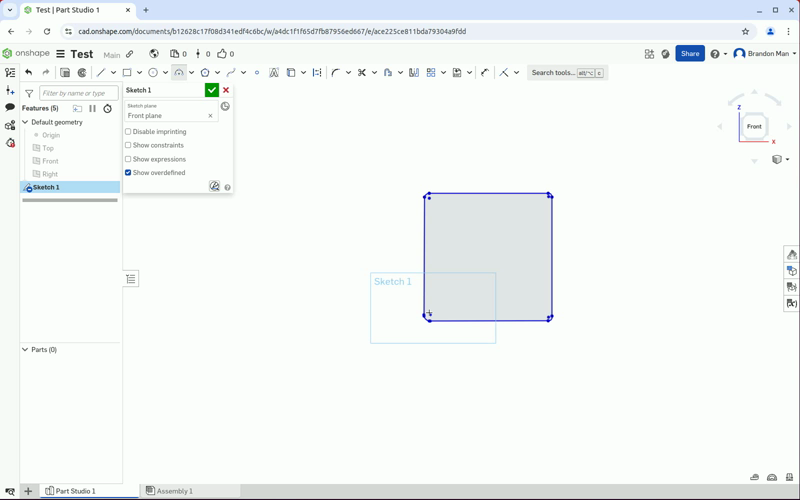
scroll(-6)
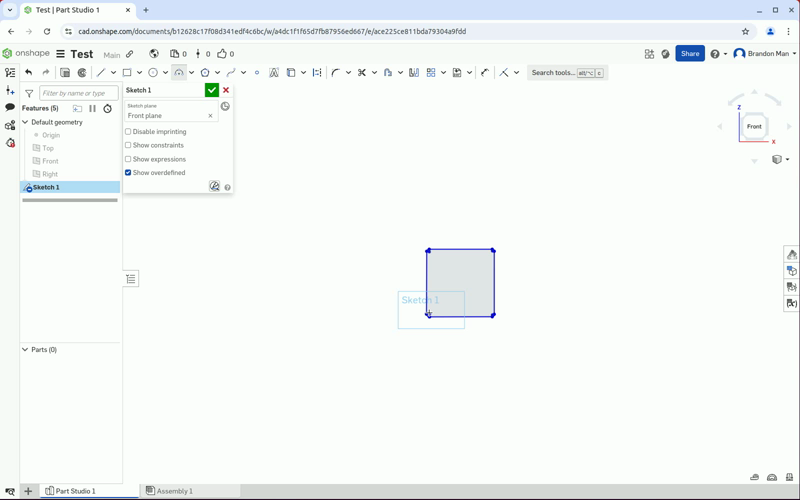
key_up(shift)
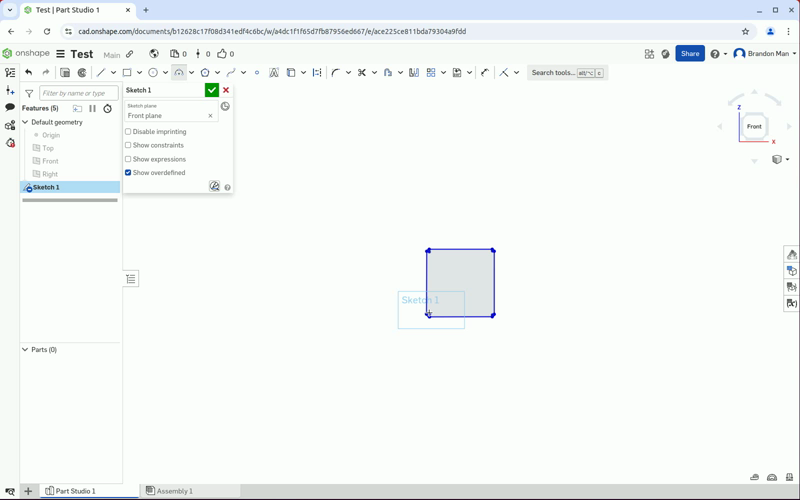
key_down(shift)
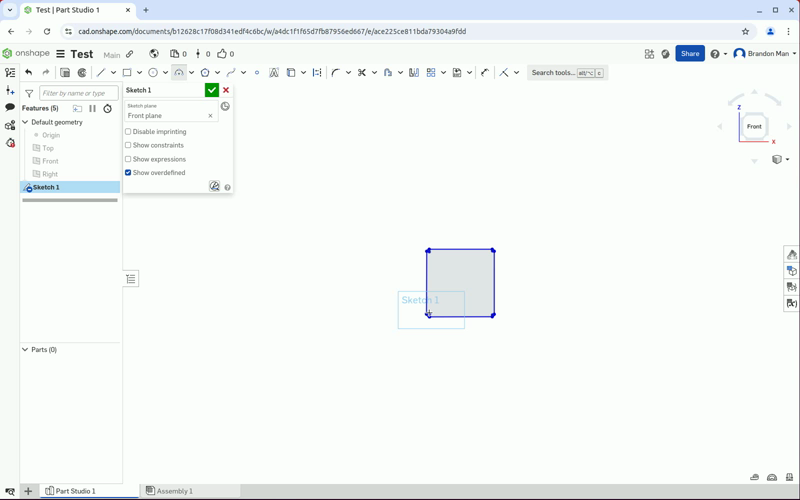
mouse_move(431, 314)
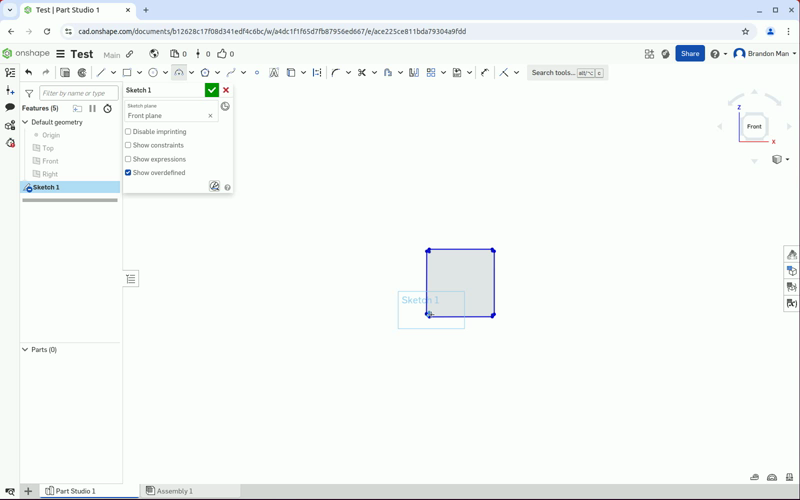
scroll(6)
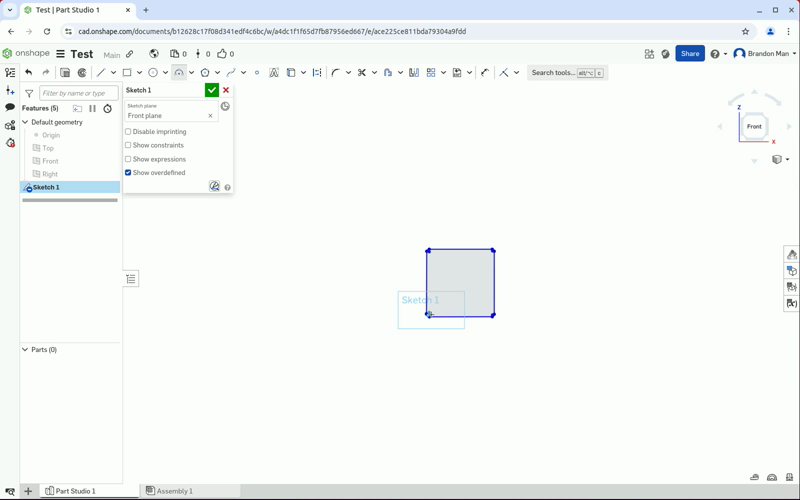
scroll(6)
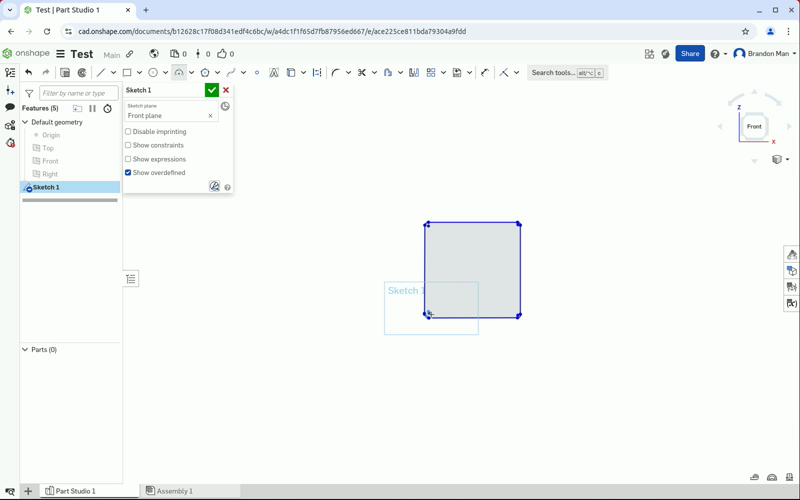
scroll(6)
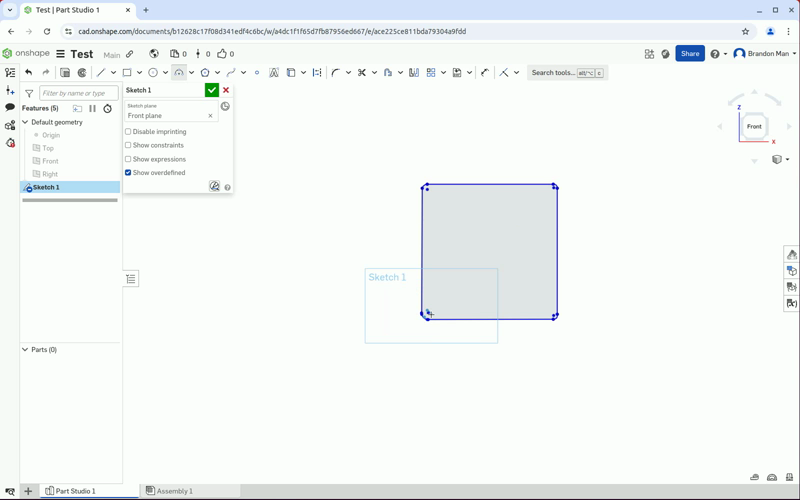
scroll(6)
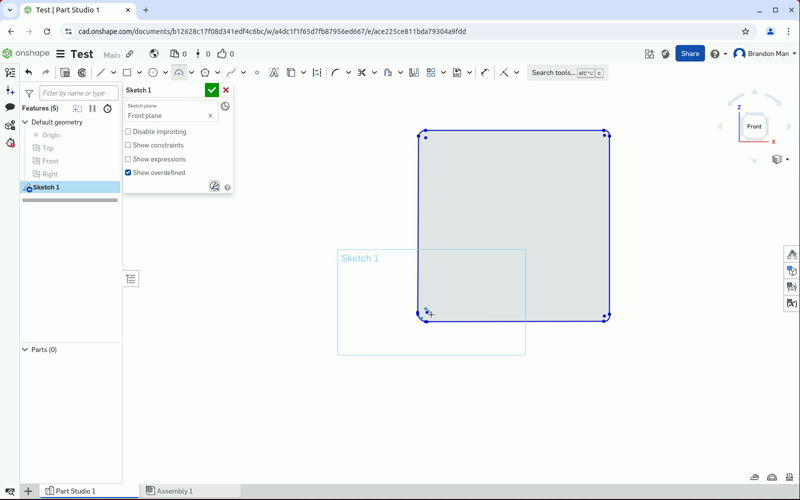
scroll(6)
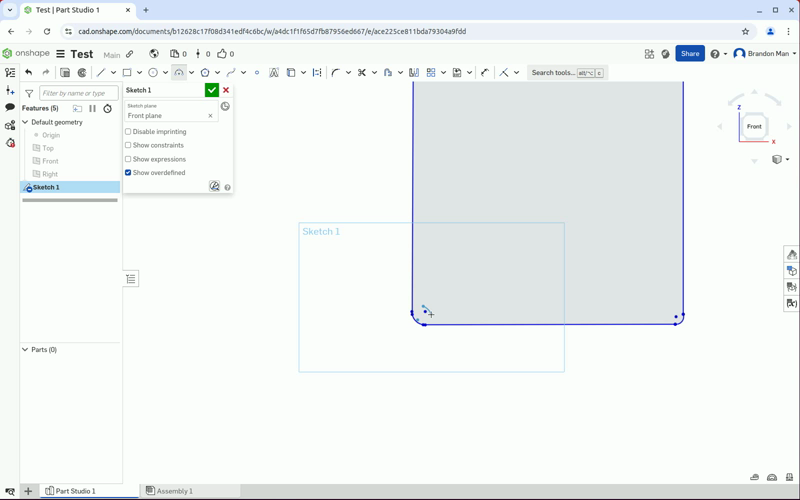
scroll(6)
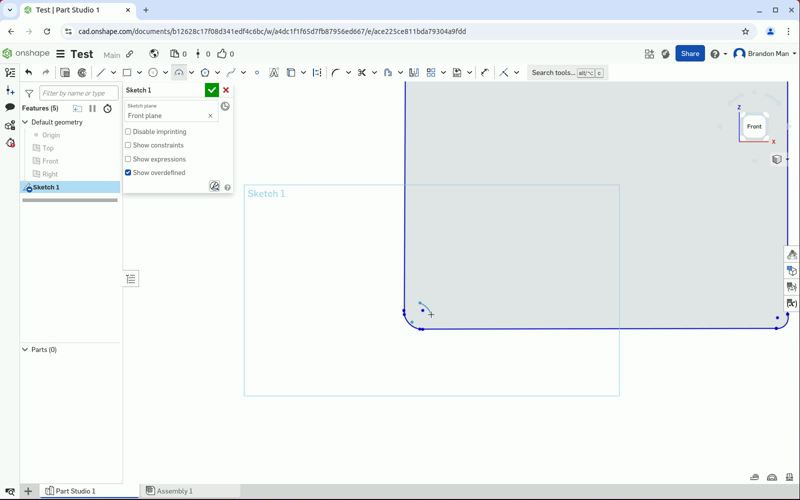
scroll(6)
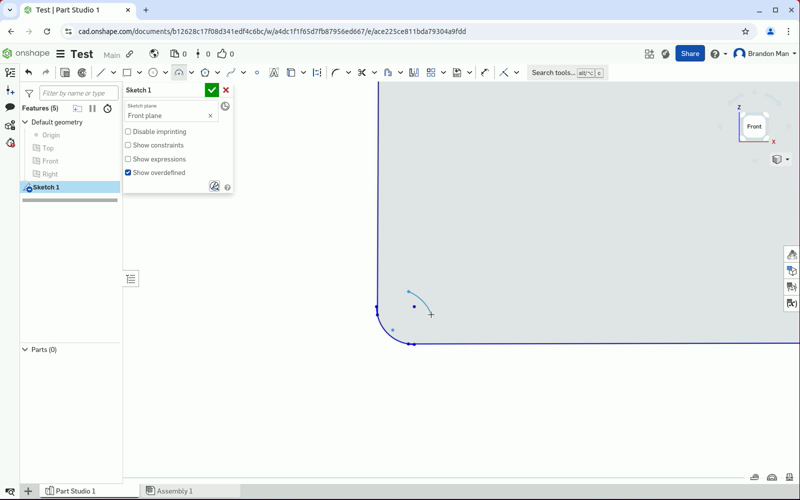
click(431, 314)
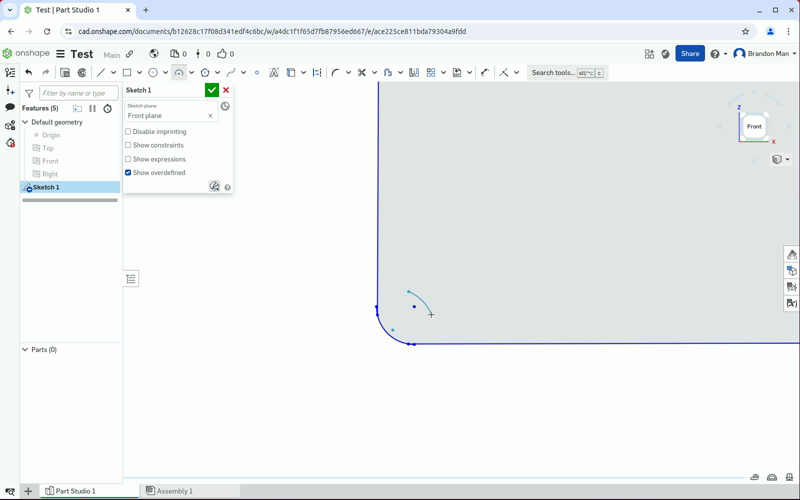
scroll(-6)
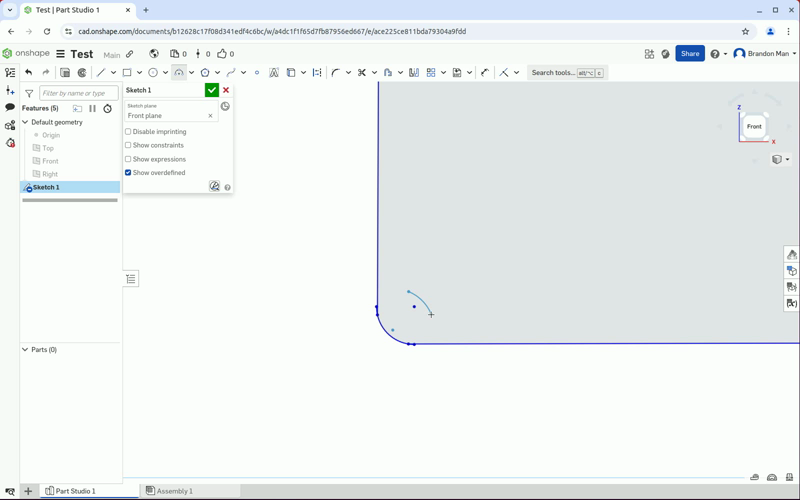
scroll(-6)
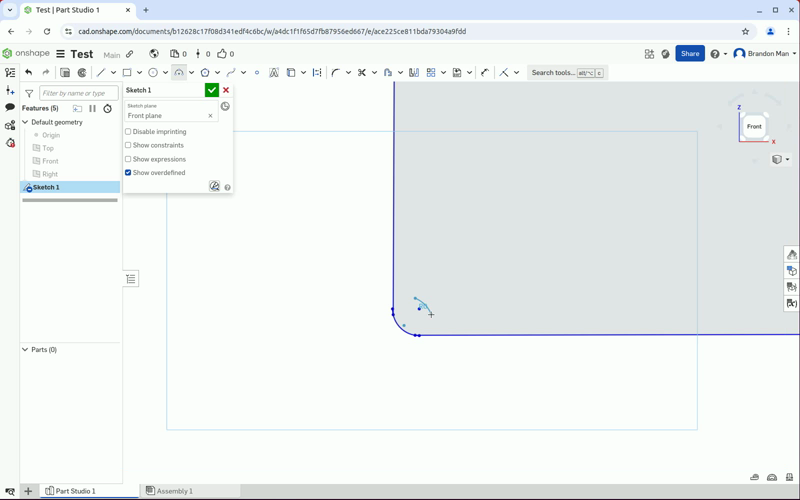
scroll(-6)
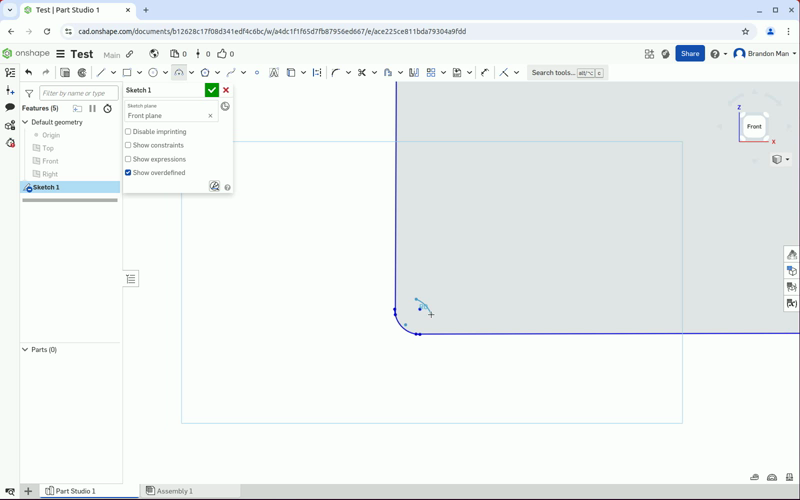
scroll(-6)
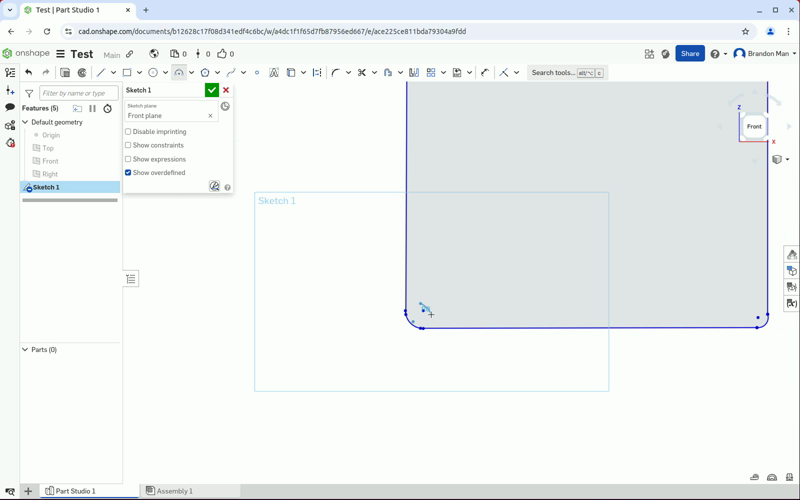
scroll(-6)
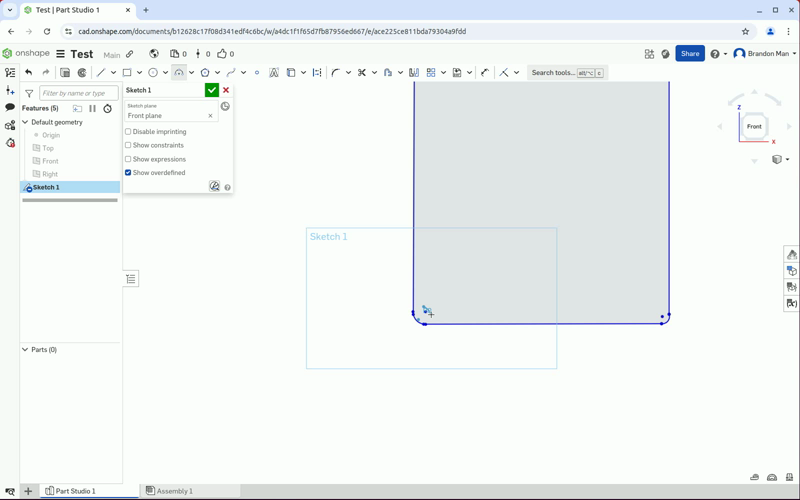
scroll(-6)
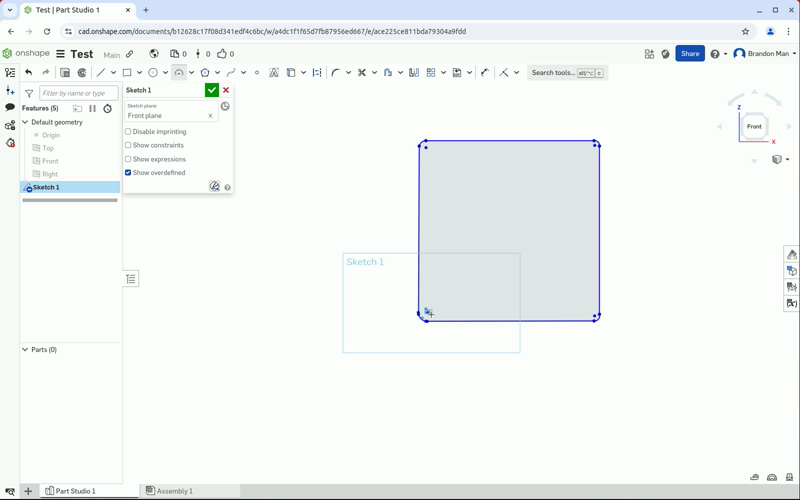
scroll(-6)
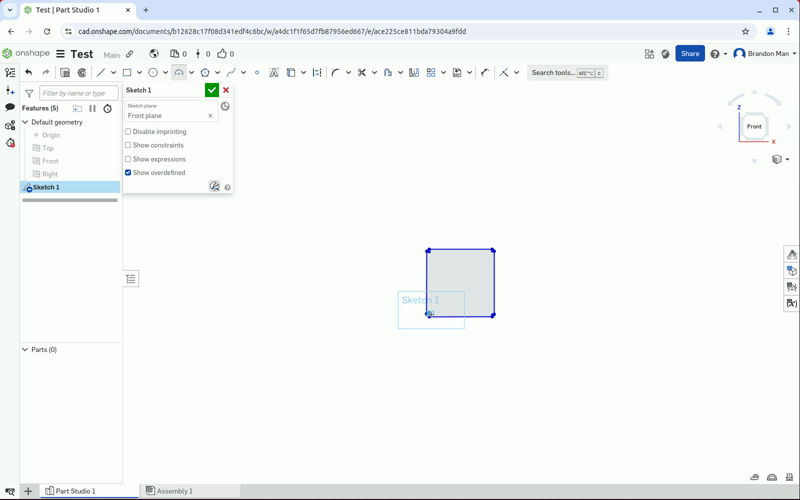
mouse_move(429, 313)
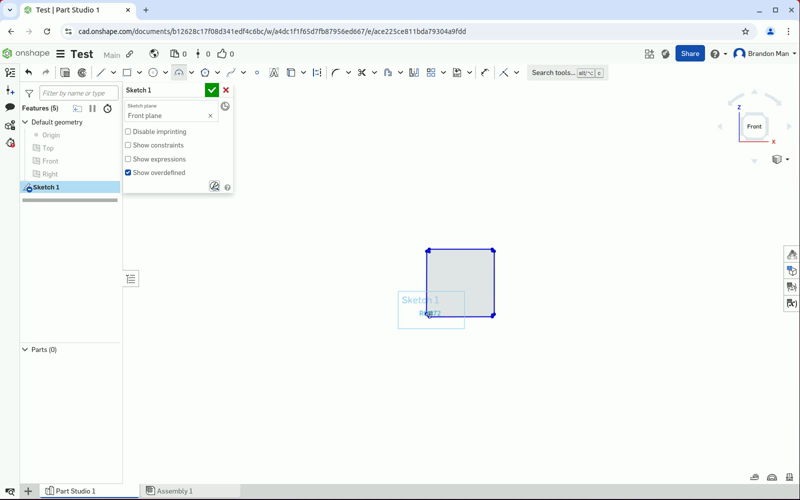
scroll(6)
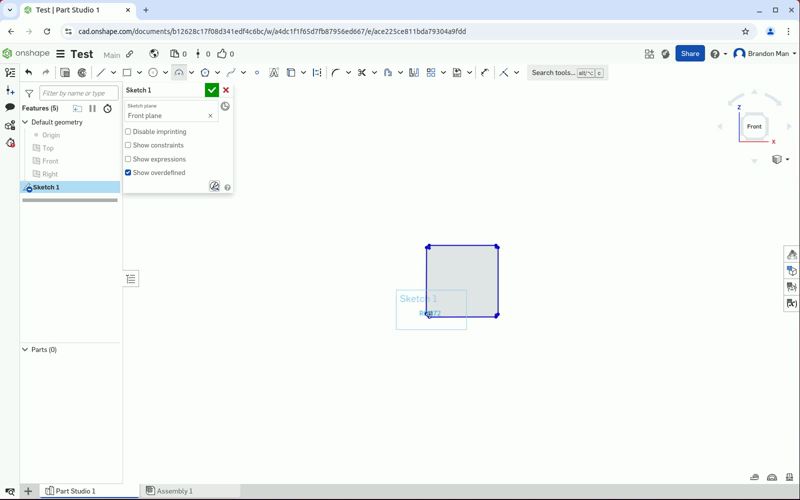
scroll(6)
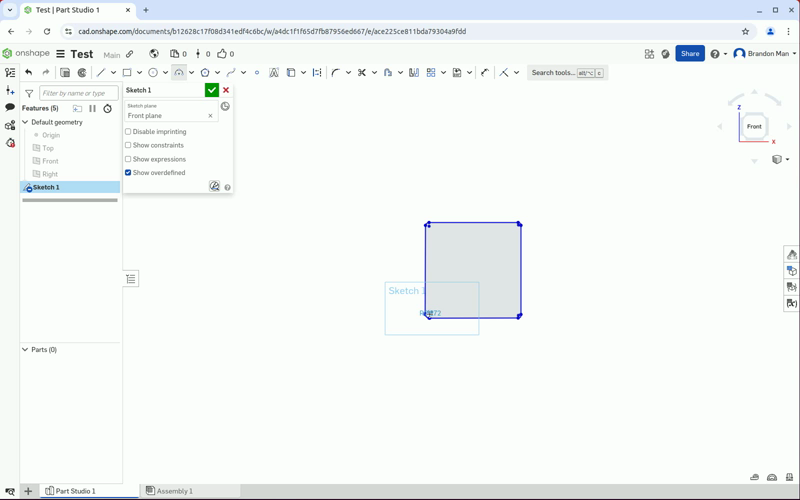
scroll(6)
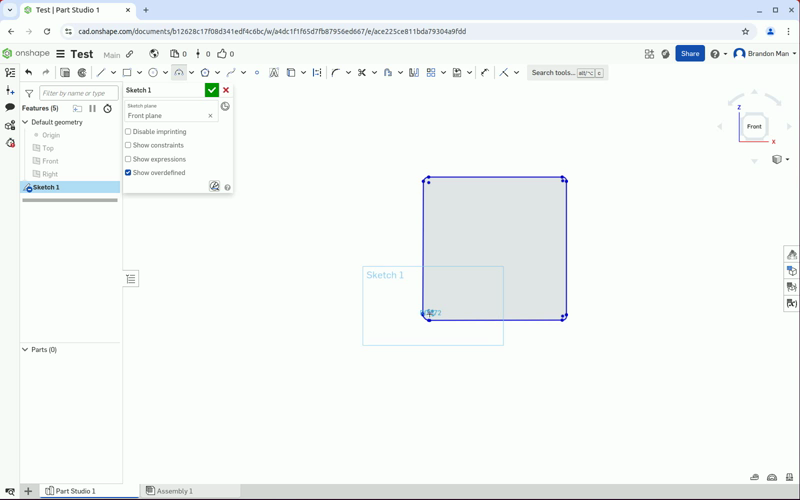
scroll(6)
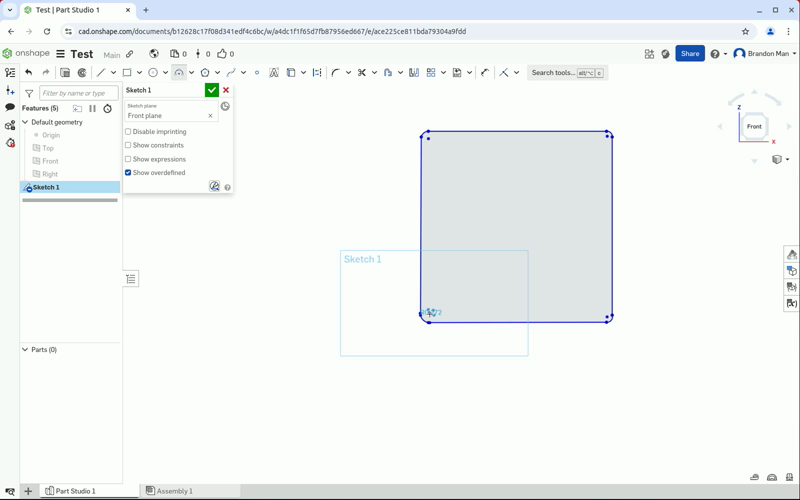
scroll(6)
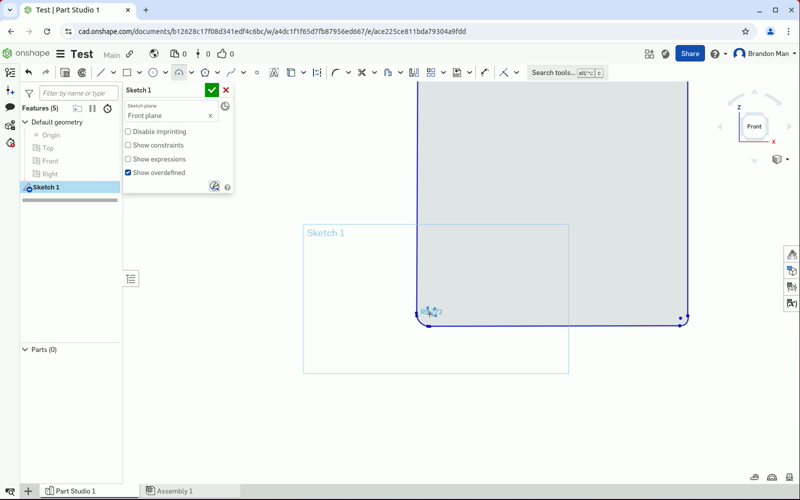
scroll(6)
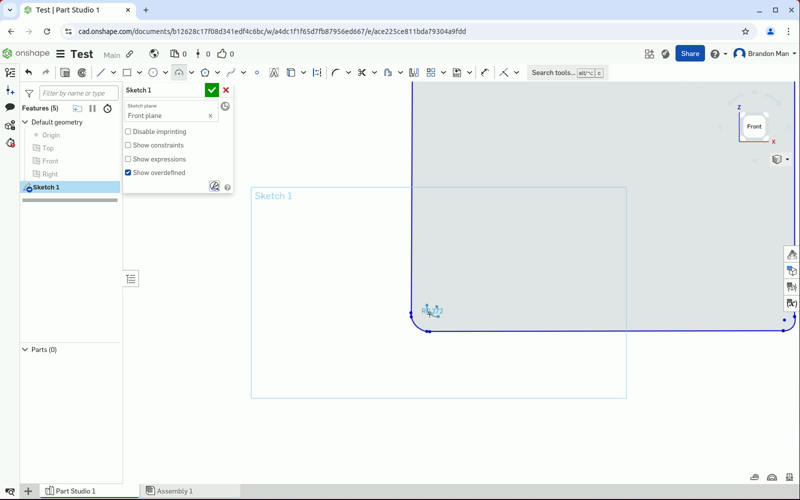
scroll(6)
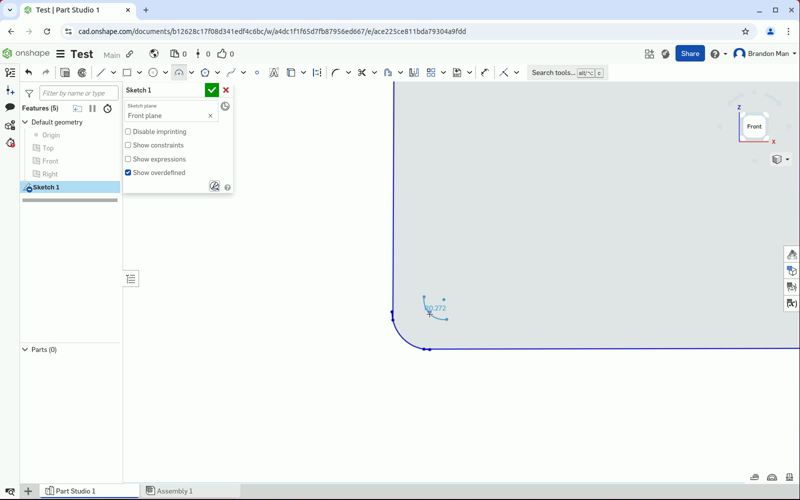
click(429, 313)
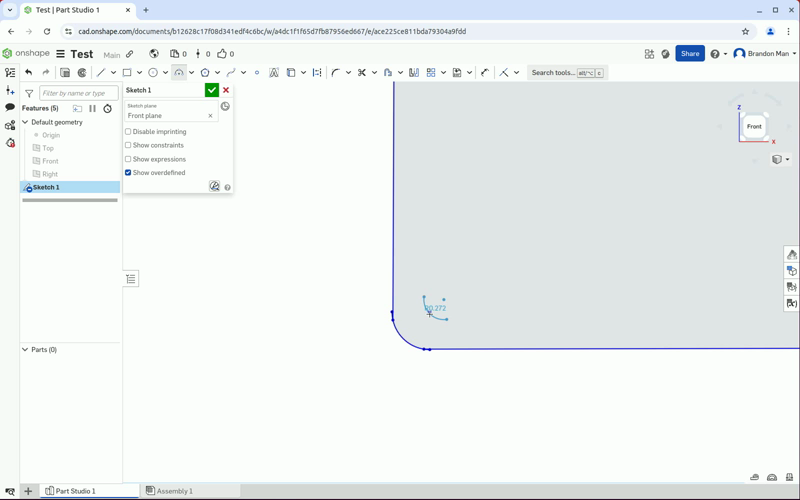
scroll(-6)
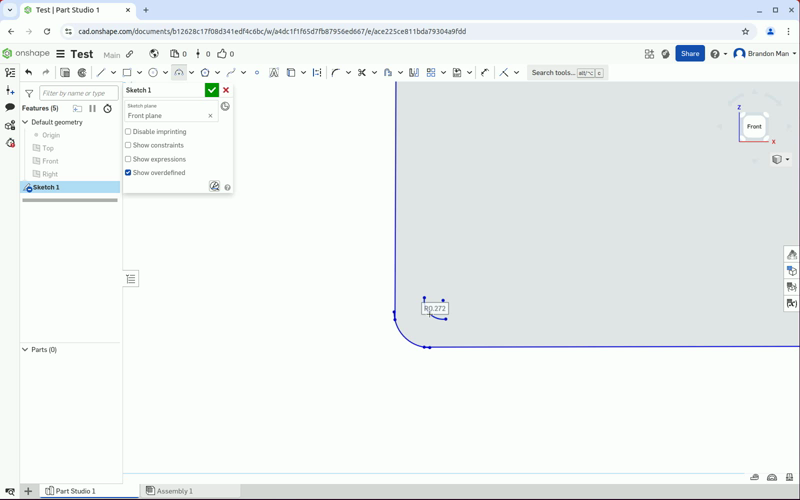
scroll(-6)
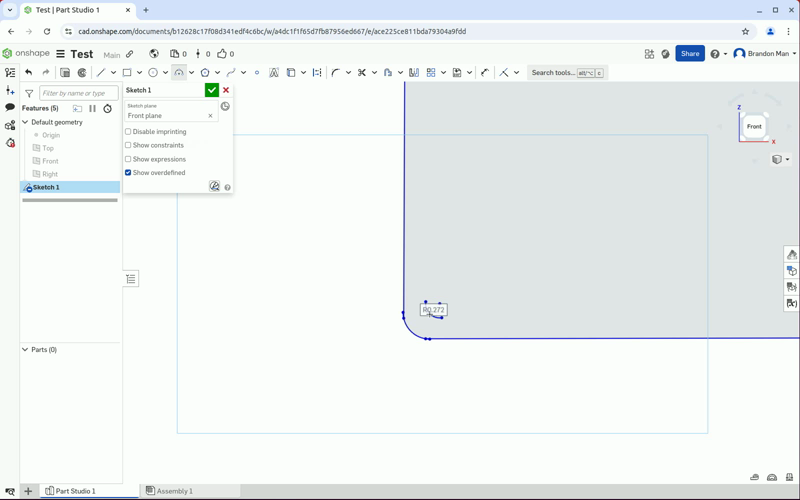
scroll(-6)
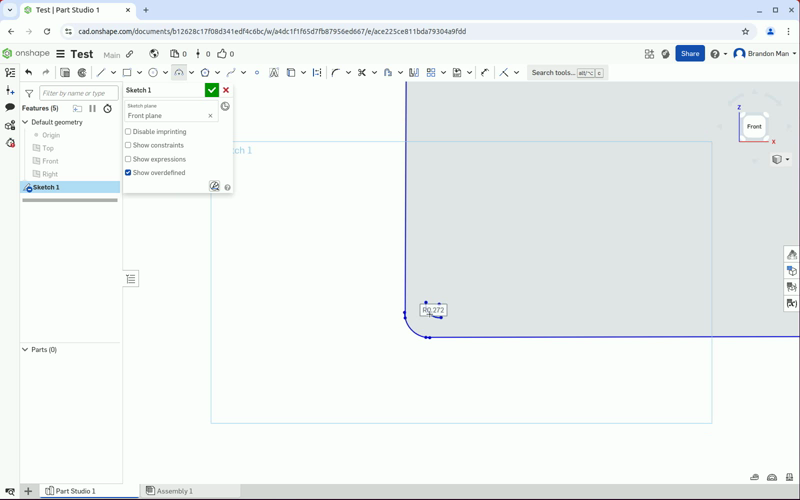
scroll(-6)
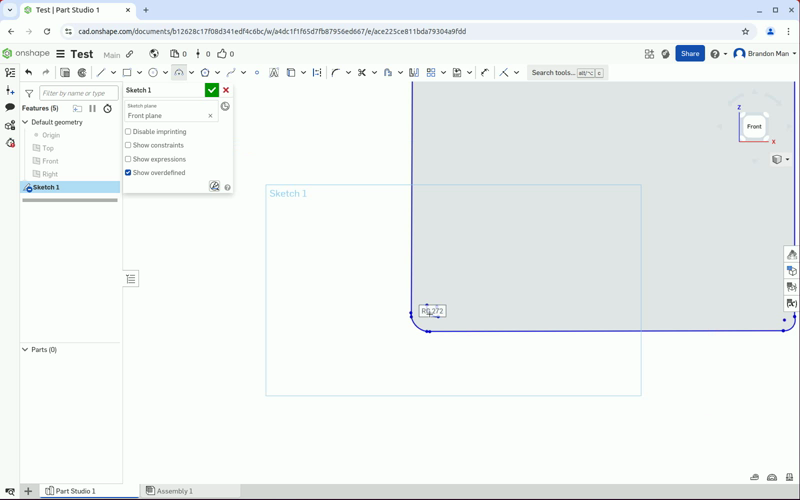
scroll(-6)
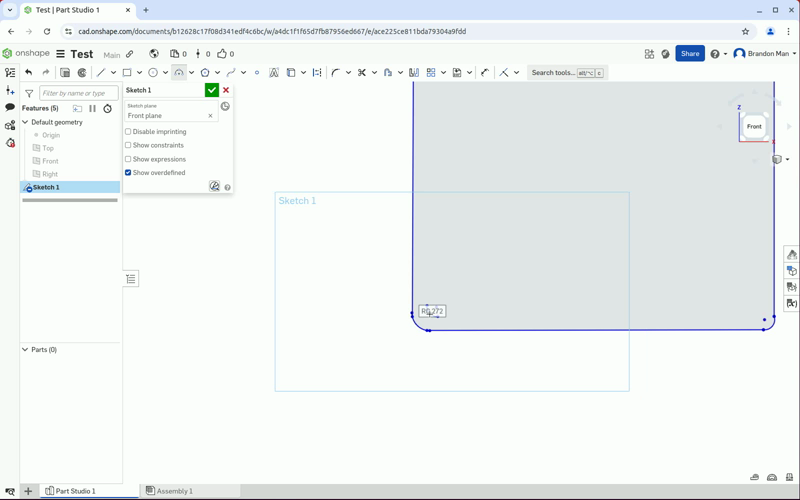
scroll(-6)
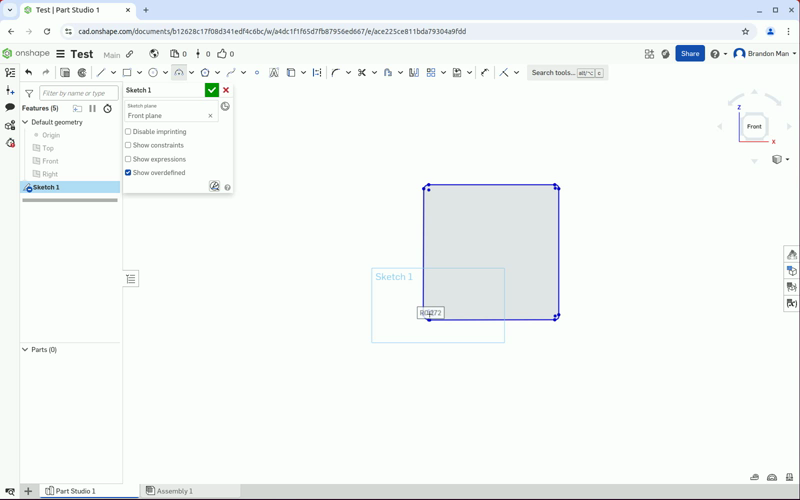
scroll(-6)
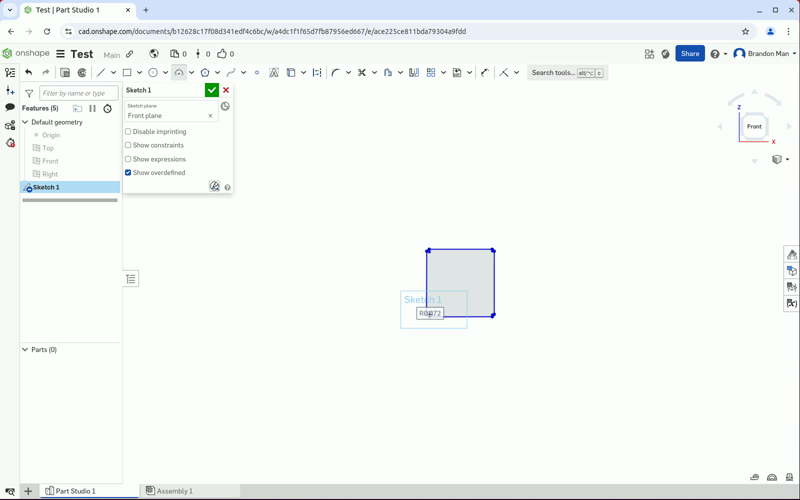
key_up(shift)
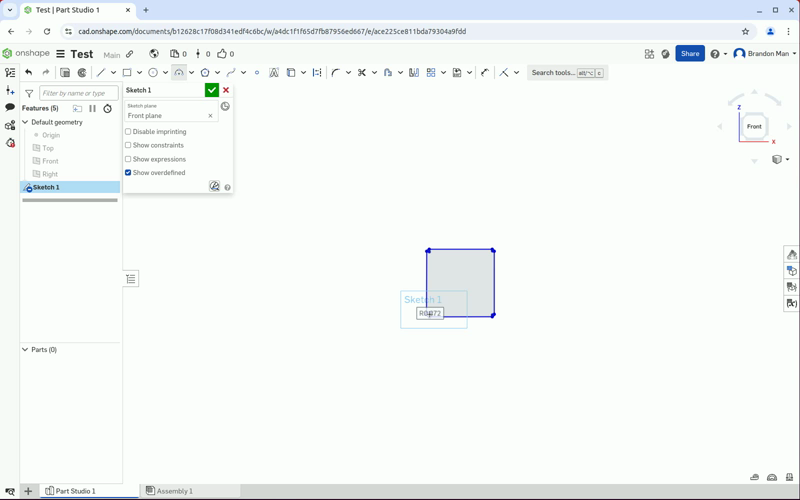
key(esc)
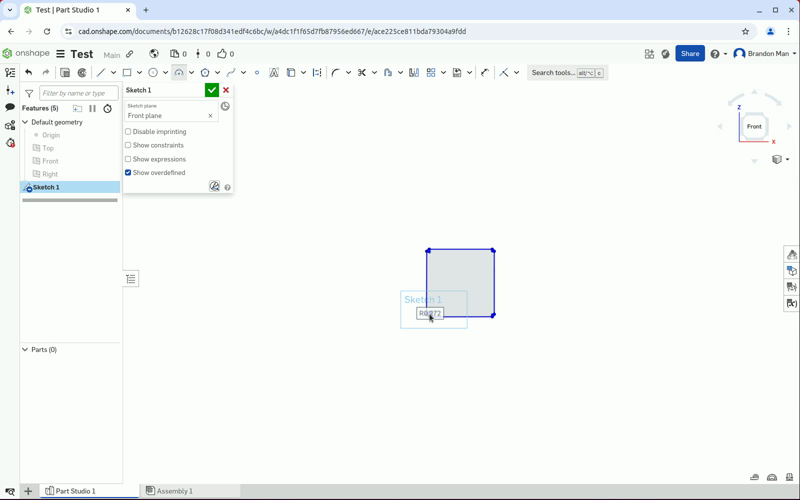
key(l)
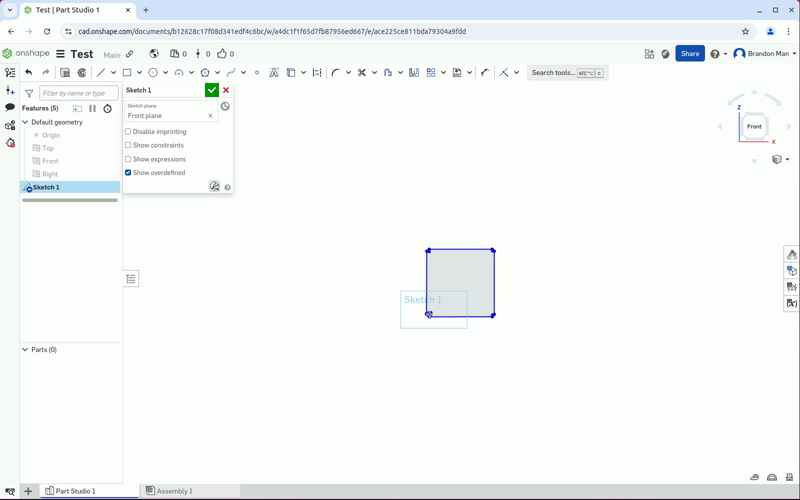
mouse_move(431, 314)
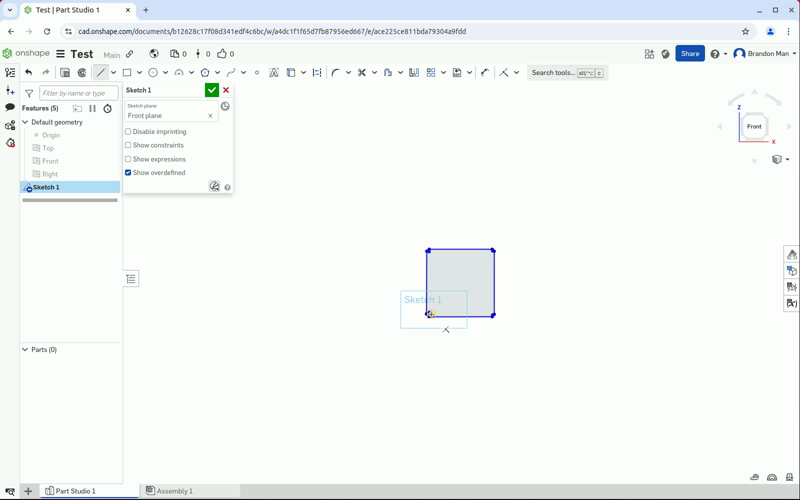
scroll(6)
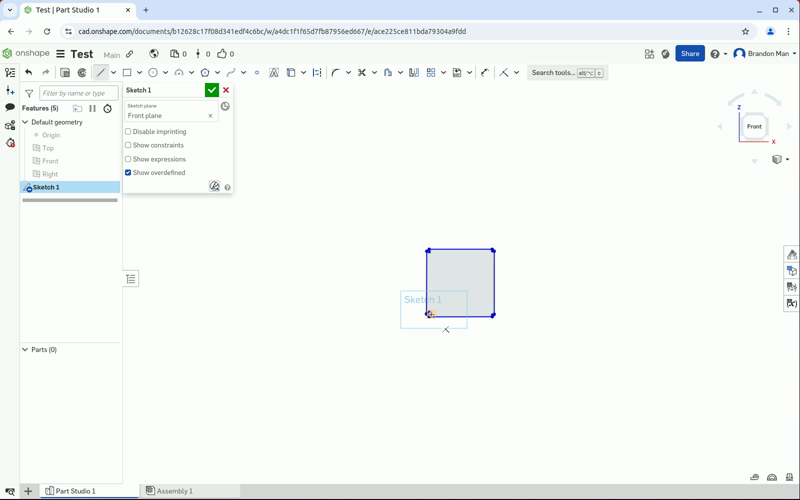
scroll(6)
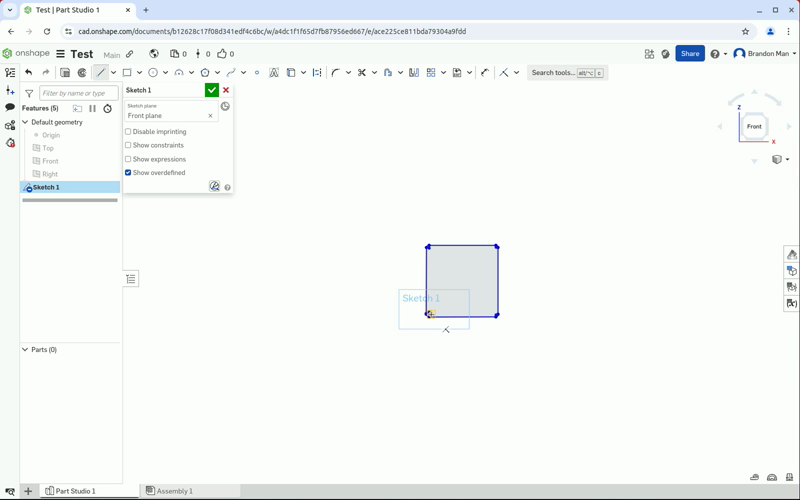
scroll(6)
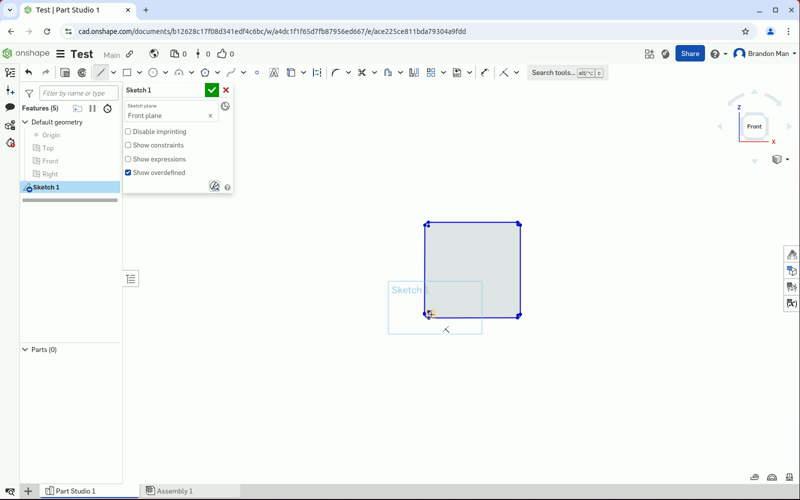
scroll(6)
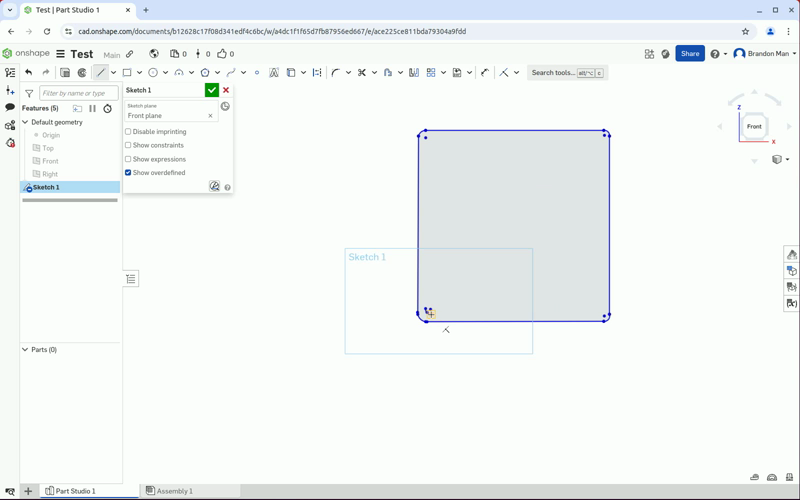
scroll(6)
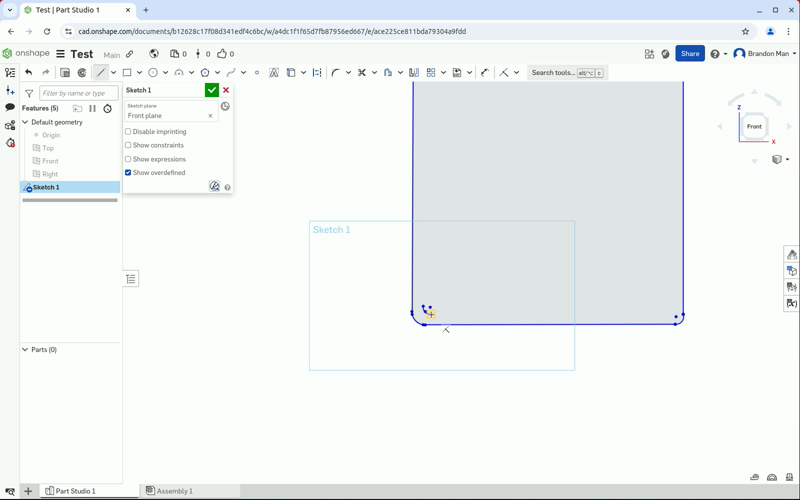
scroll(6)
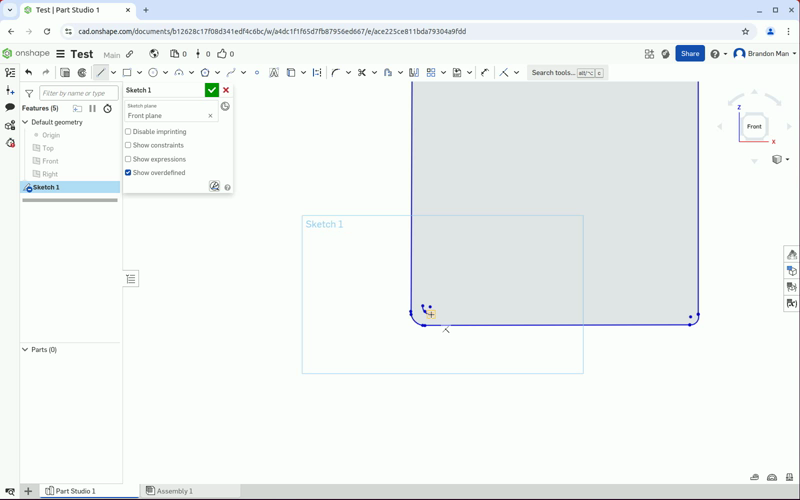
scroll(6)
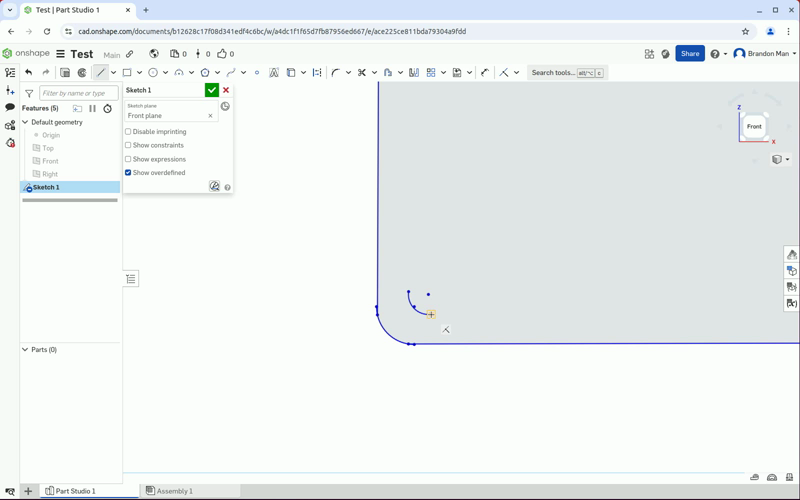
click(431, 314)
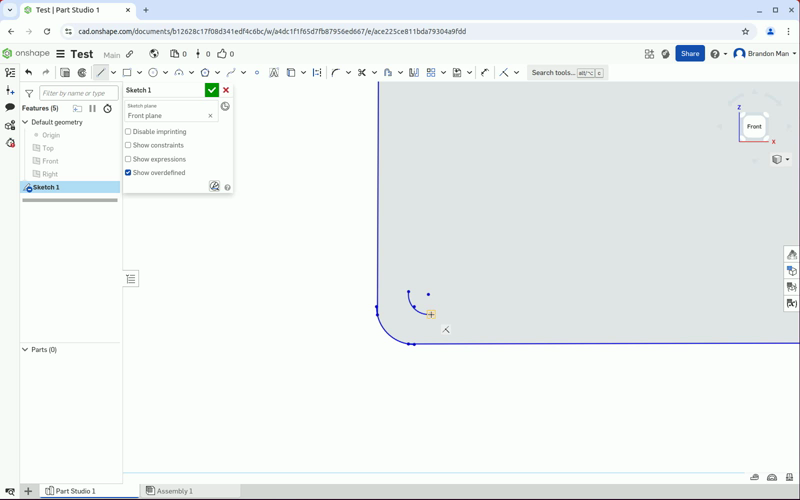
scroll(-6)
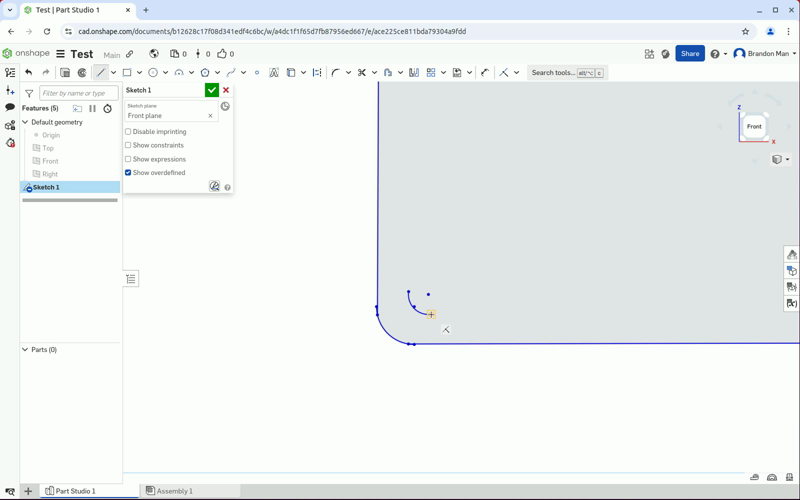
scroll(-6)
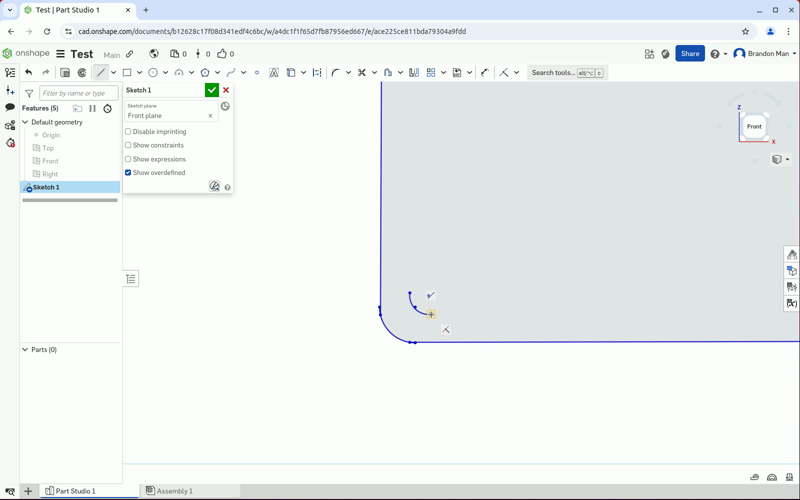
scroll(-6)
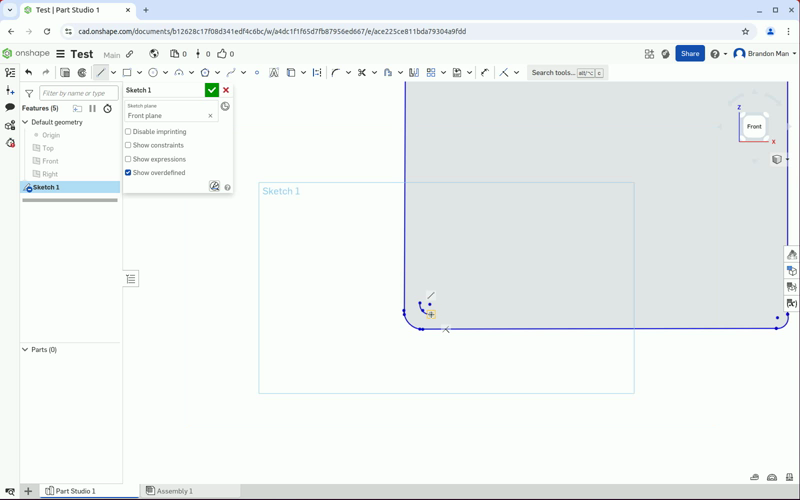
scroll(-6)
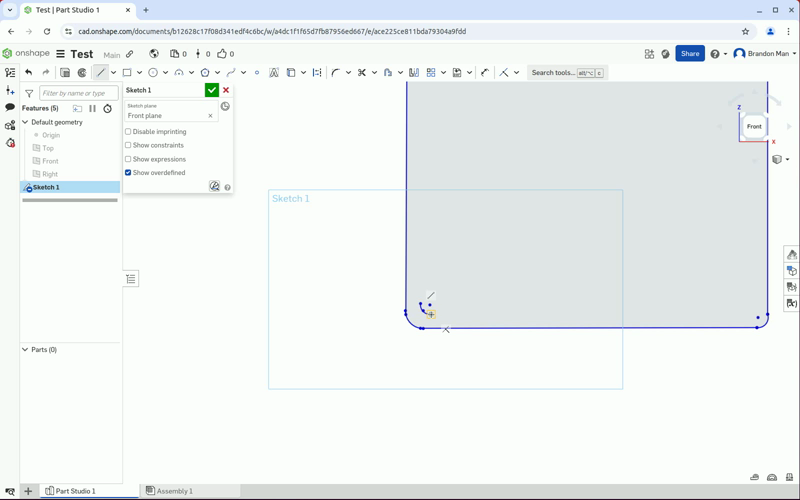
scroll(-6)
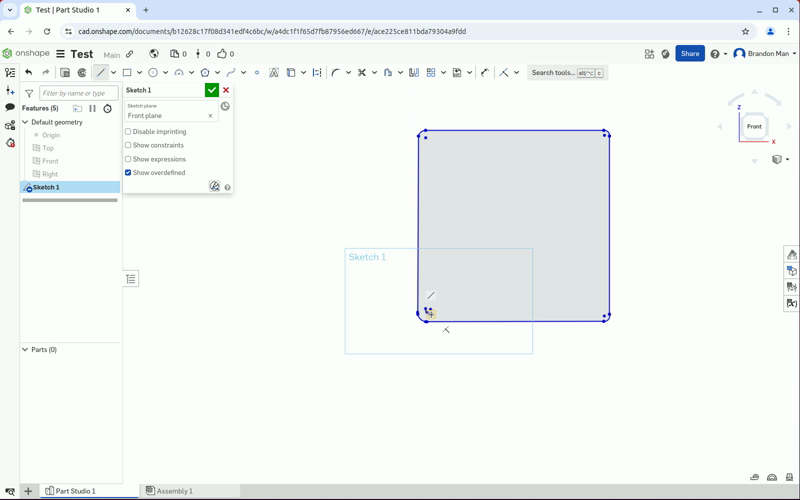
scroll(-6)
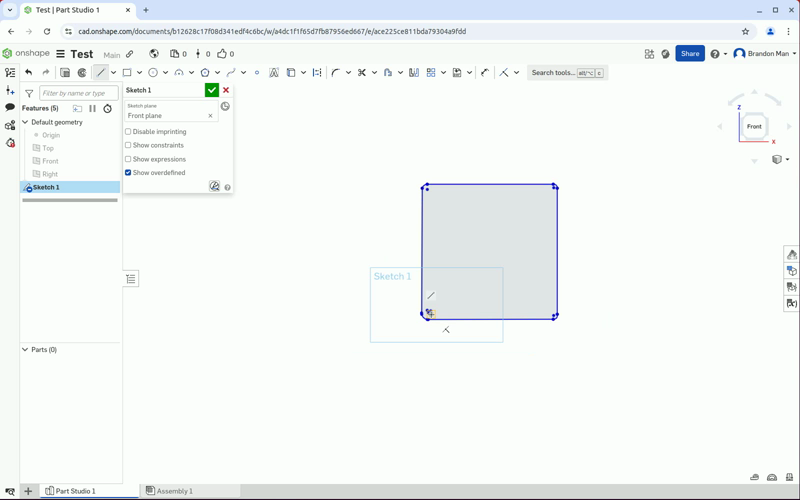
scroll(-6)
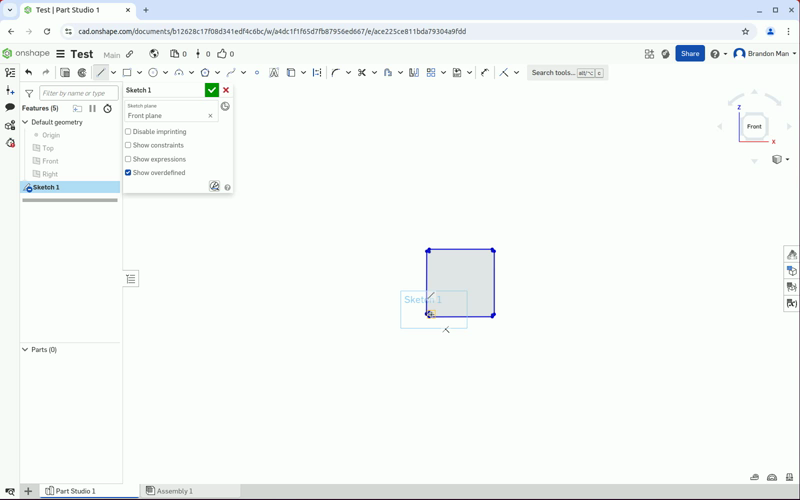
key_down(shift)
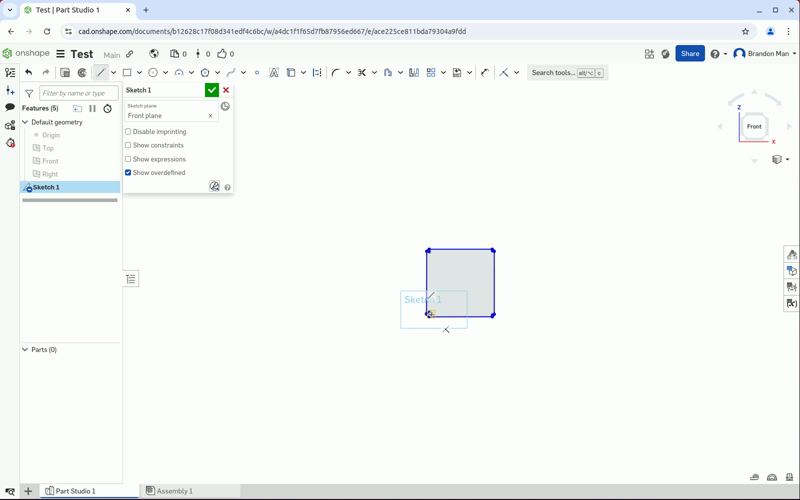
mouse_move(461, 314)
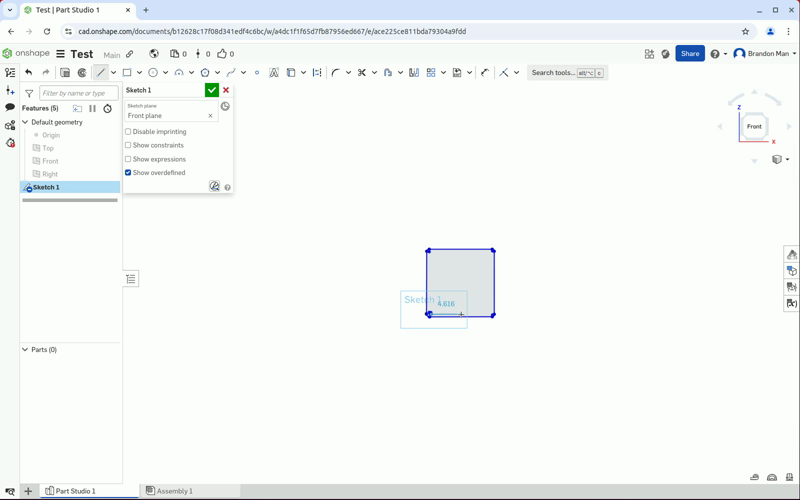
mouse_move(489, 314)
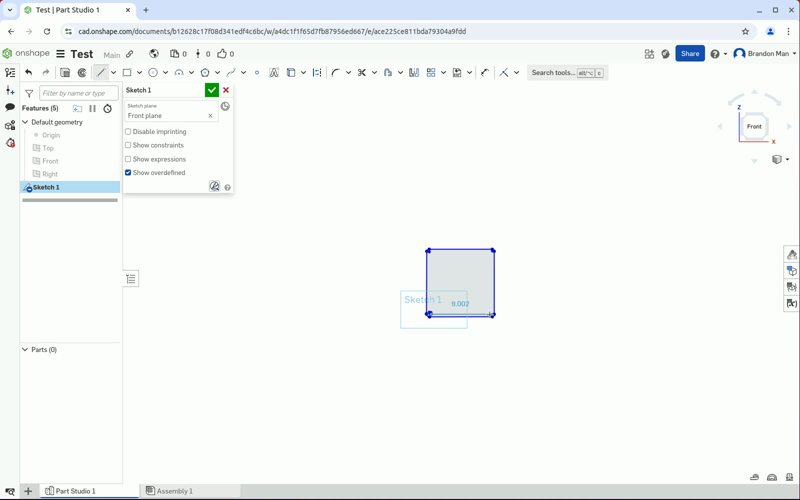
scroll(6)
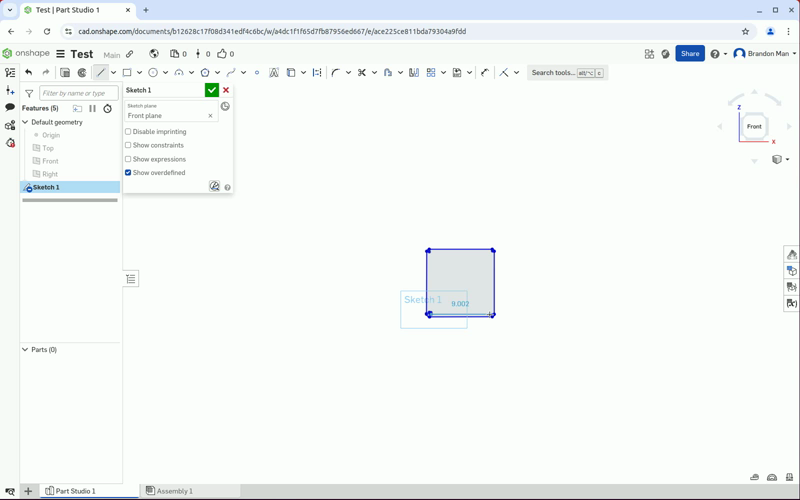
scroll(6)
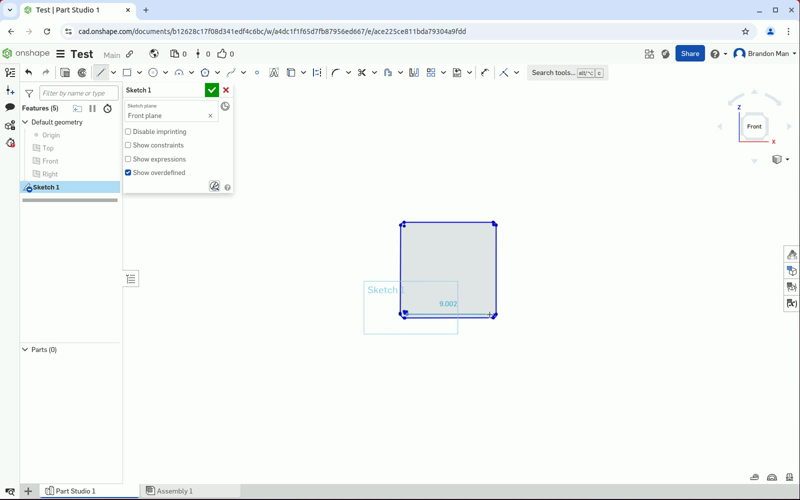
scroll(6)
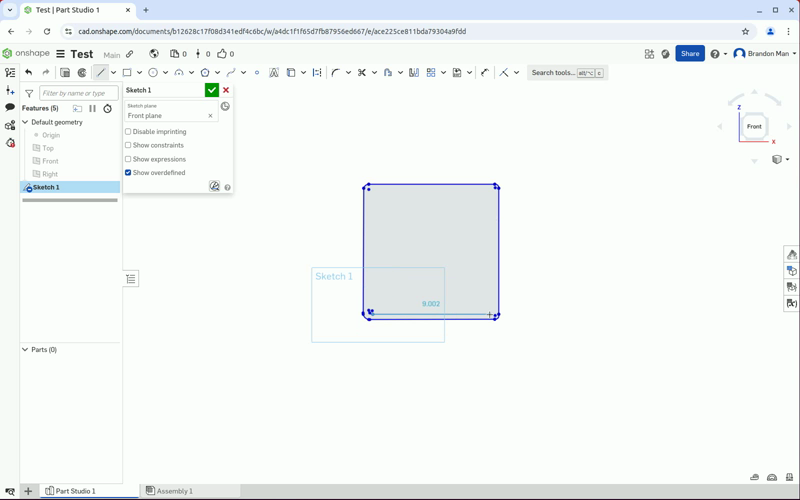
scroll(6)
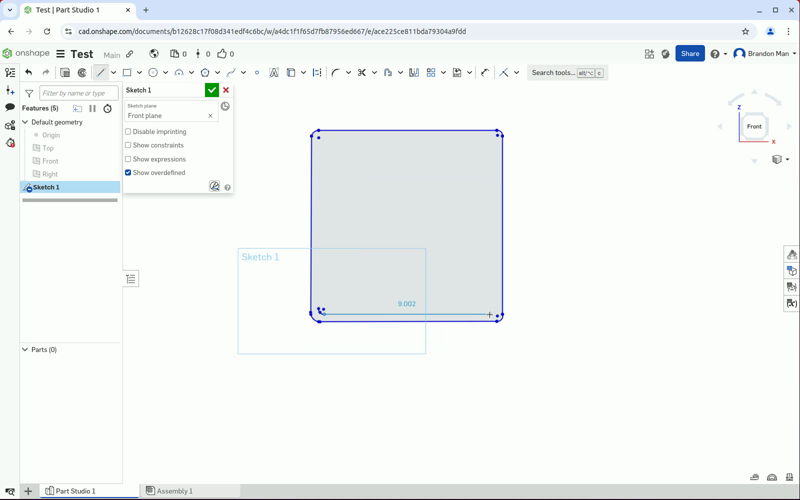
scroll(6)
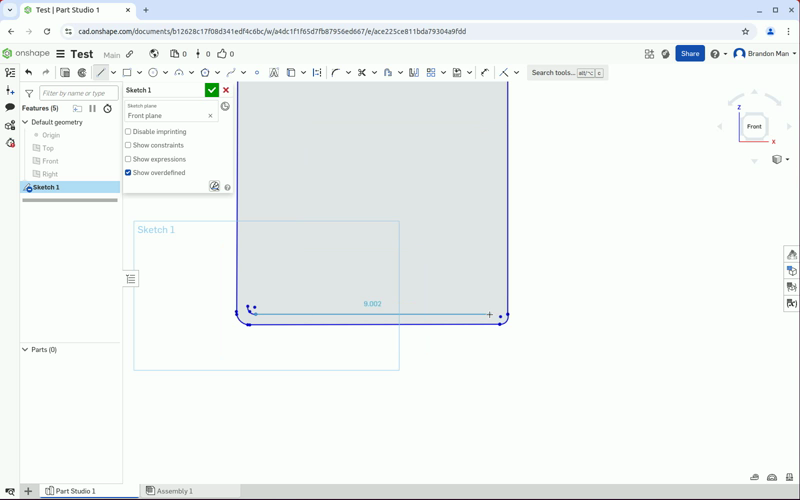
scroll(6)
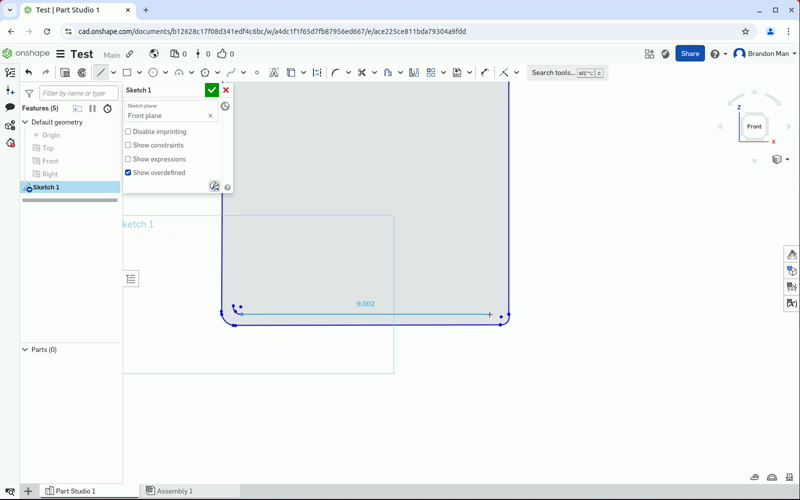
scroll(6)
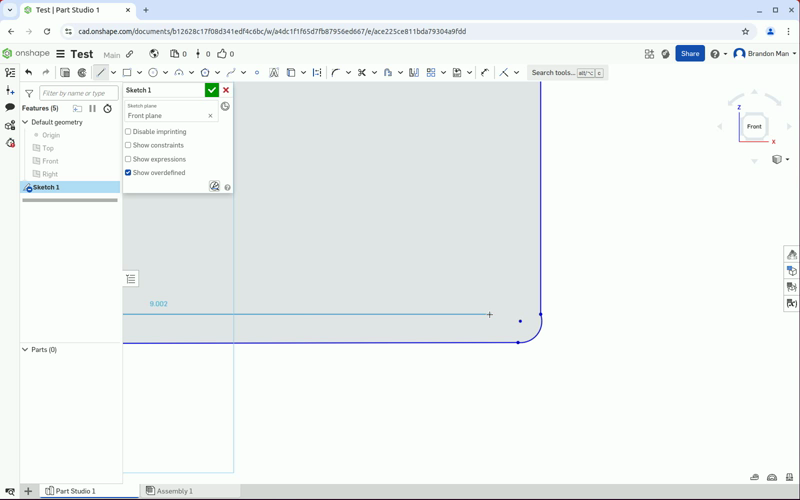
click(489, 314)
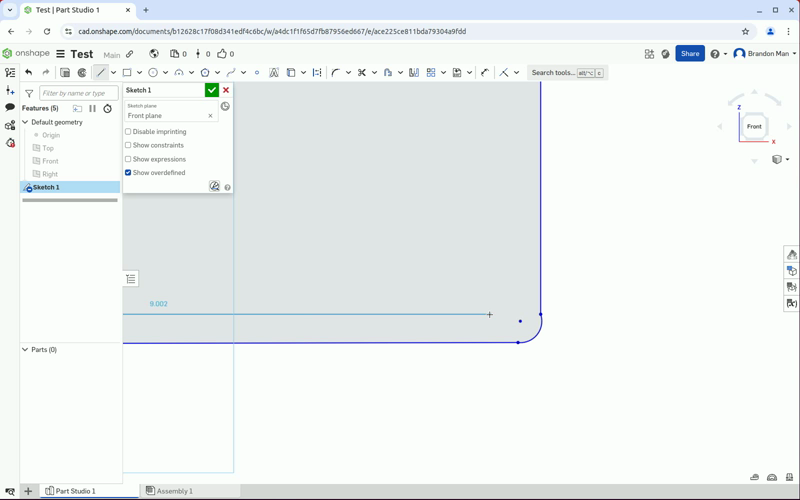
scroll(-6)
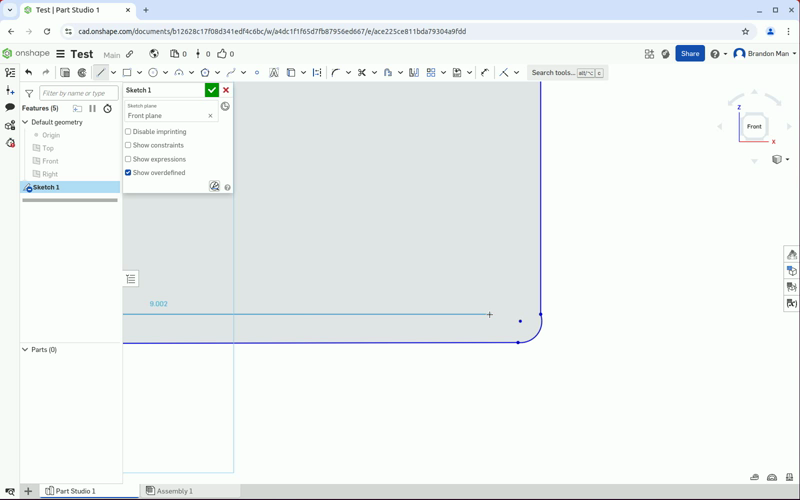
scroll(-6)
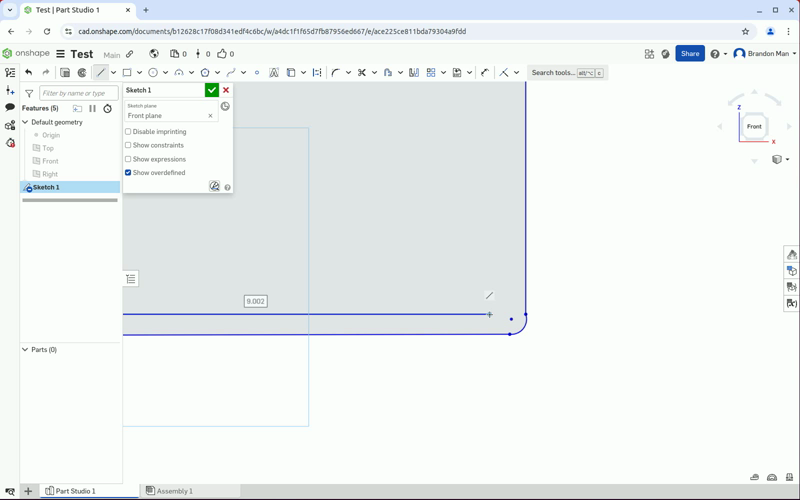
scroll(-6)
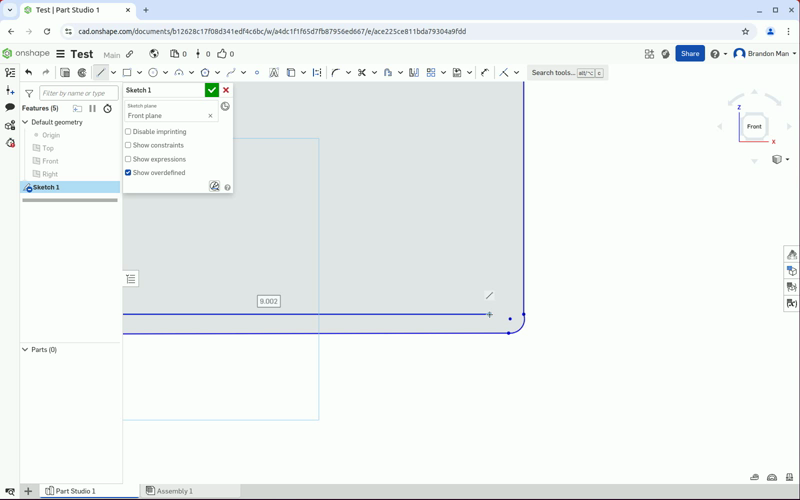
scroll(-6)
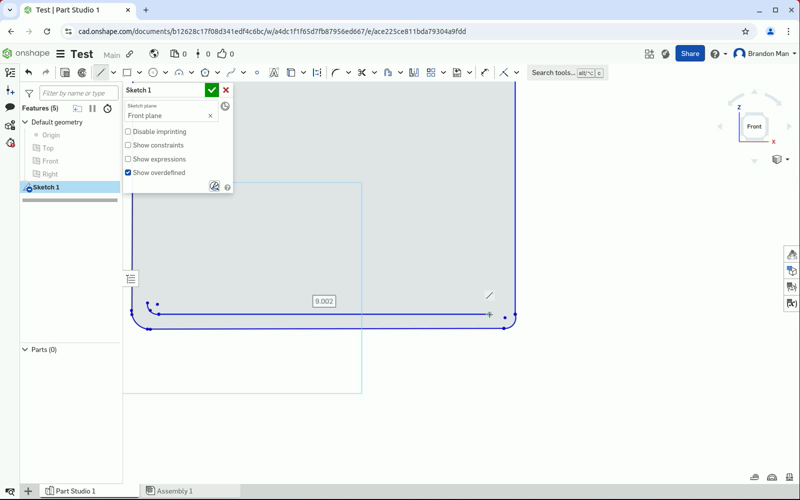
scroll(-6)
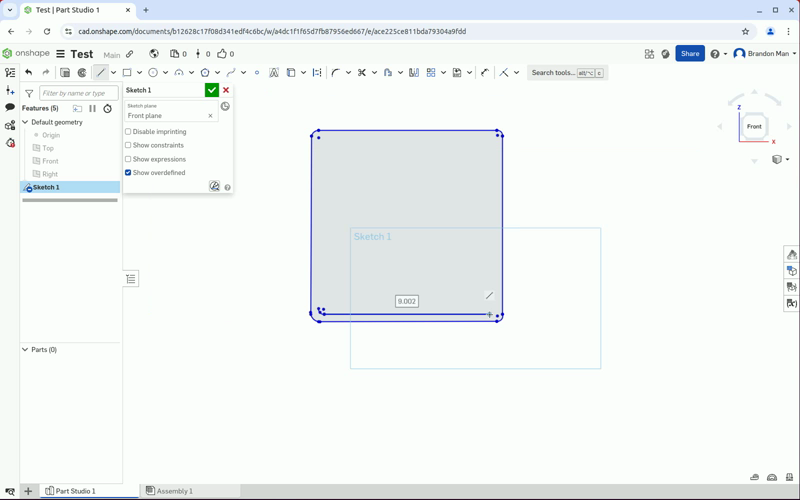
scroll(-6)
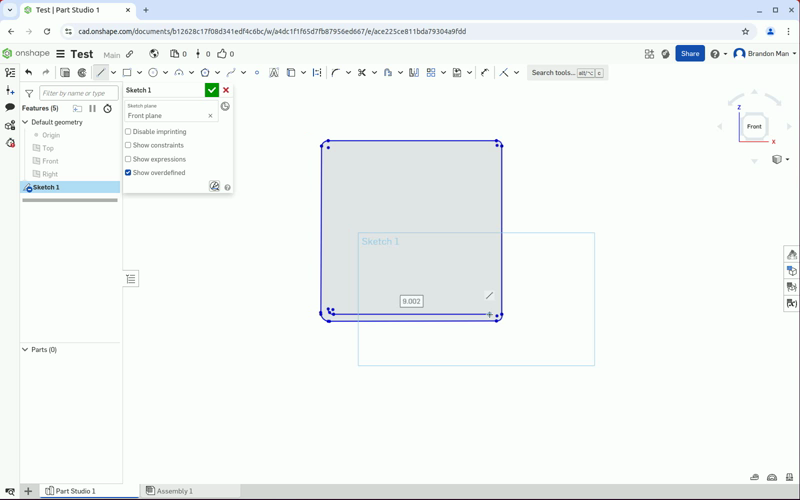
scroll(-6)
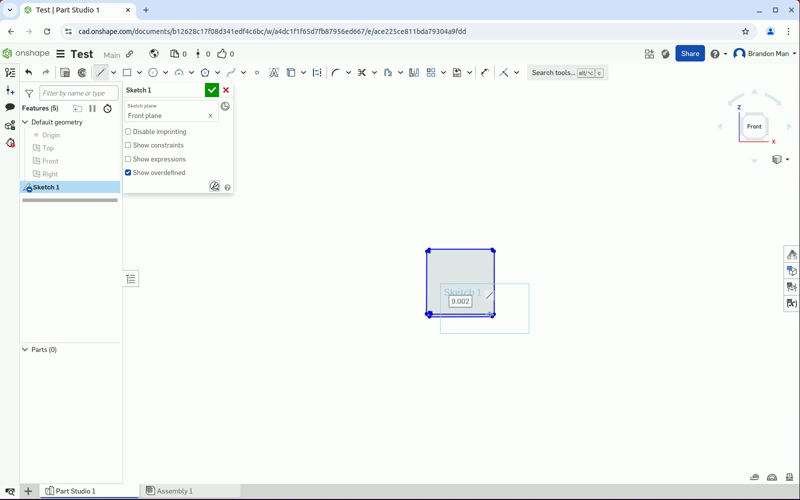
key_up(shift)
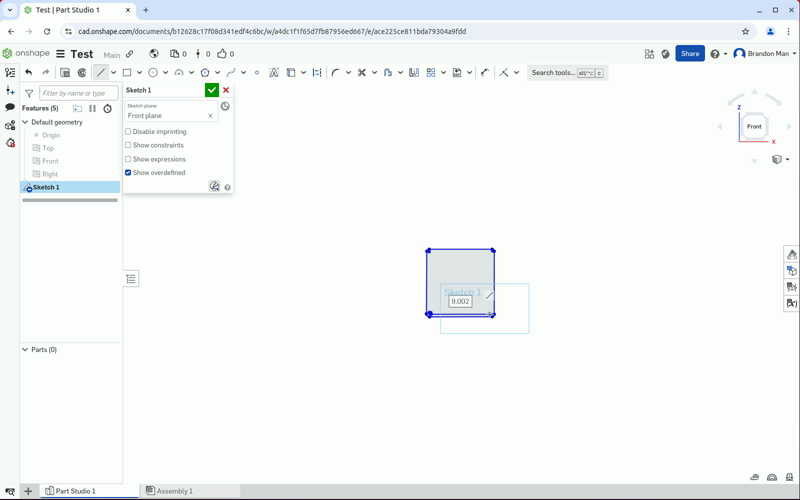
key(esc)
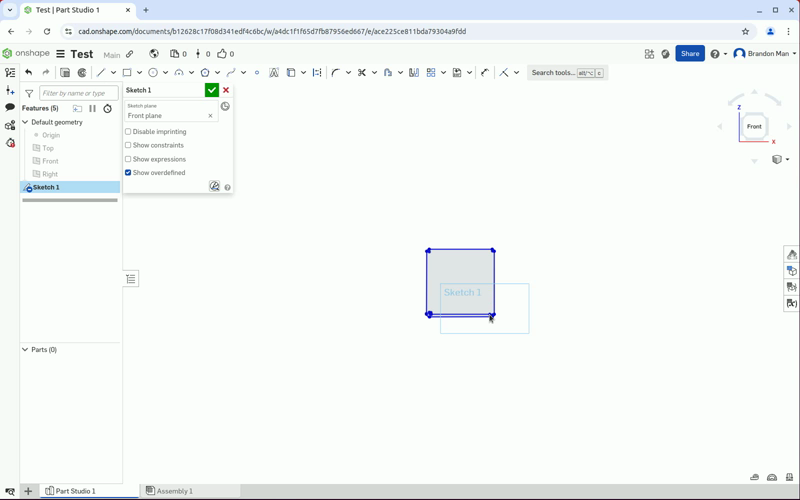
key(a)
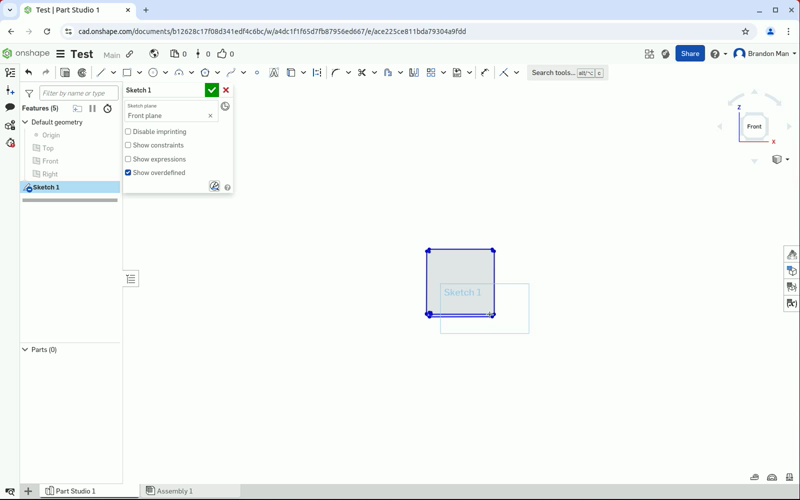
mouse_move(489, 314)
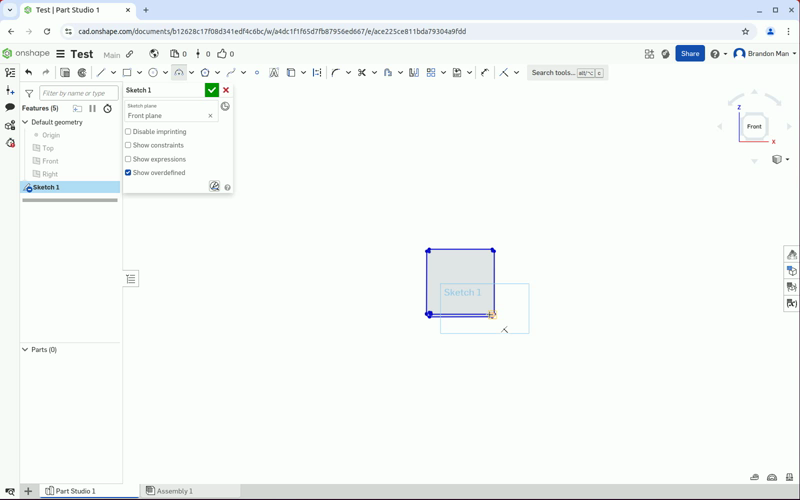
scroll(6)
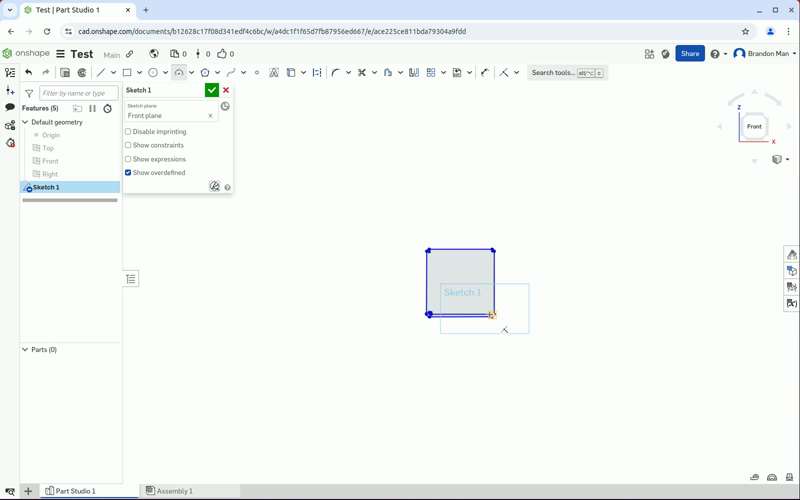
scroll(6)
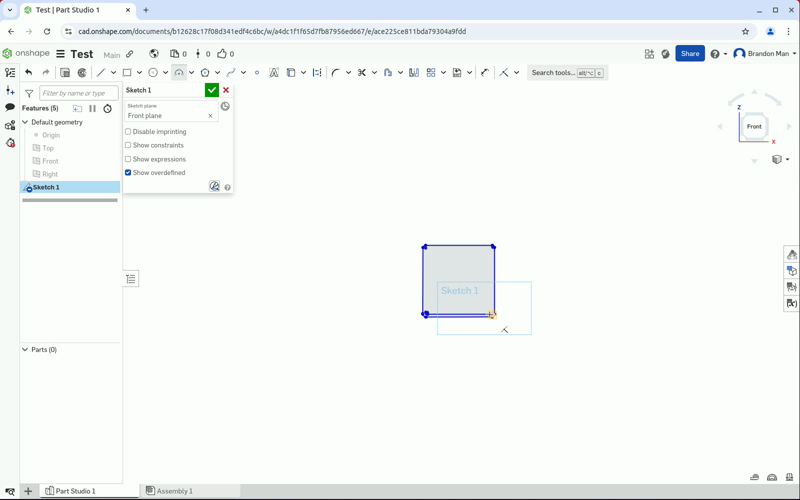
scroll(6)
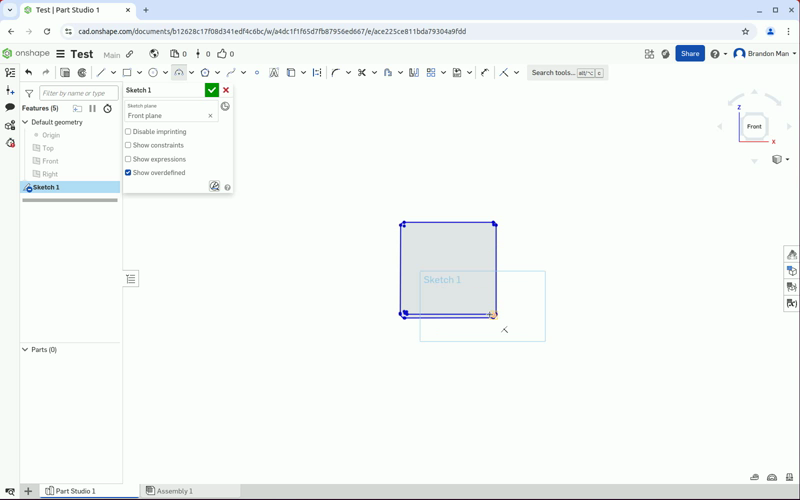
scroll(6)
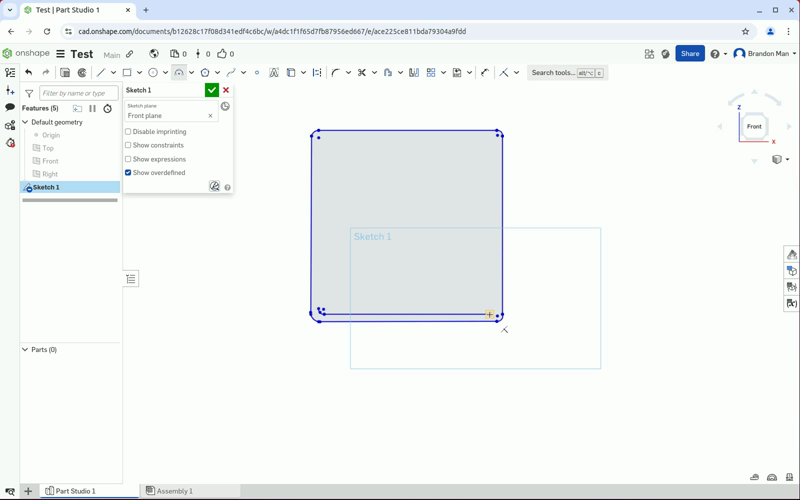
scroll(6)
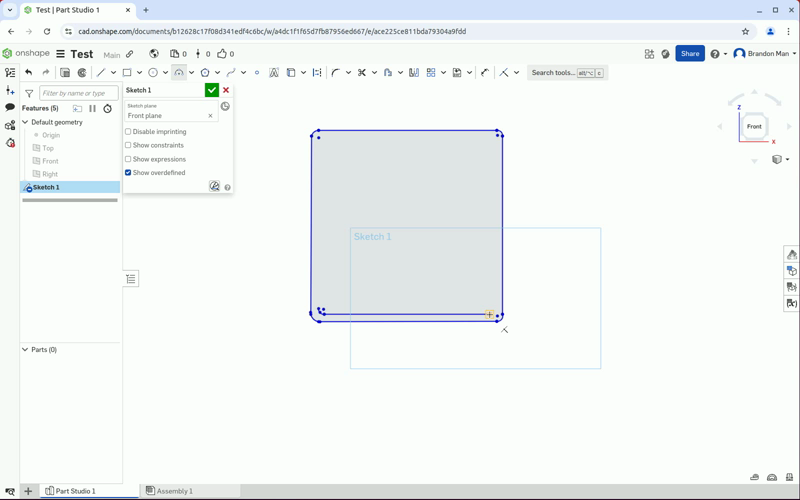
scroll(6)
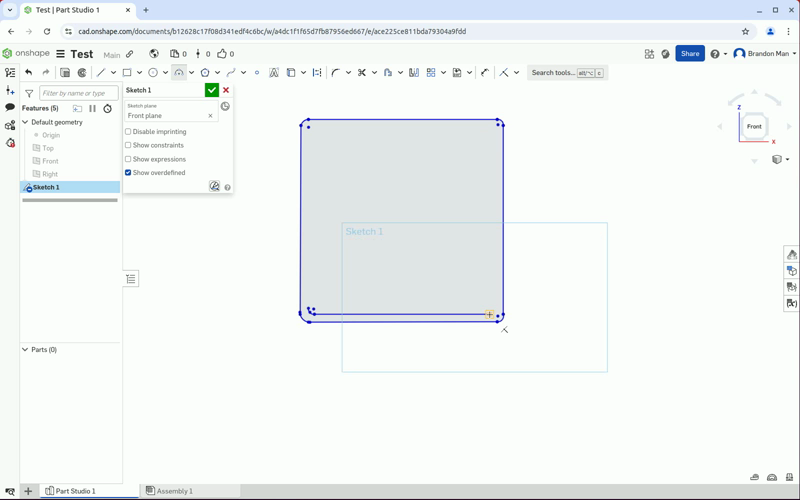
scroll(6)
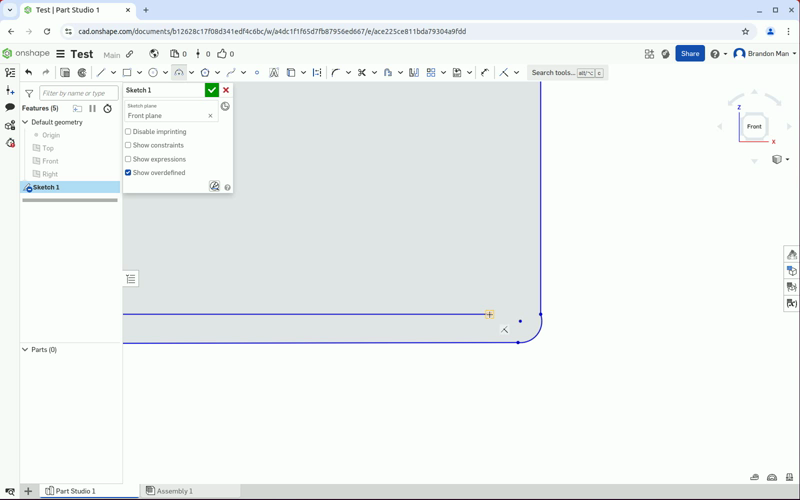
click(489, 314)
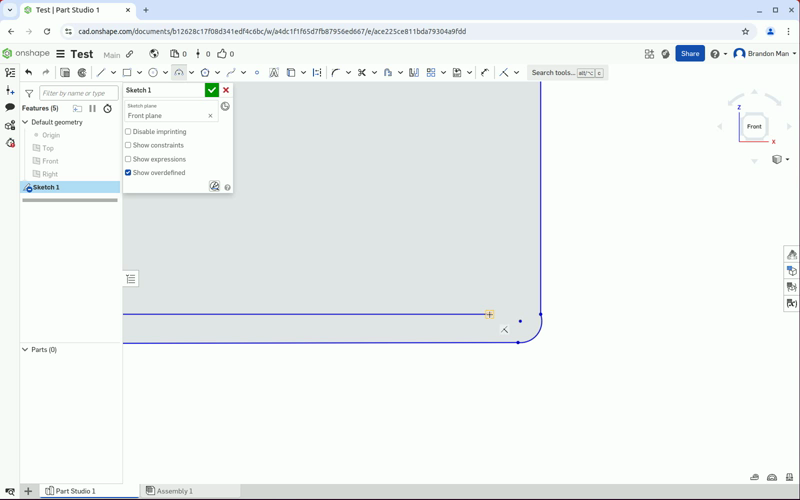
scroll(-6)
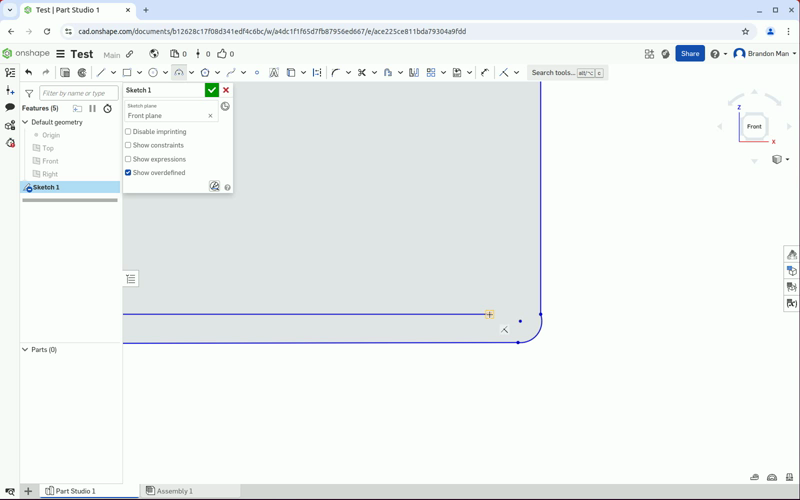
scroll(-6)
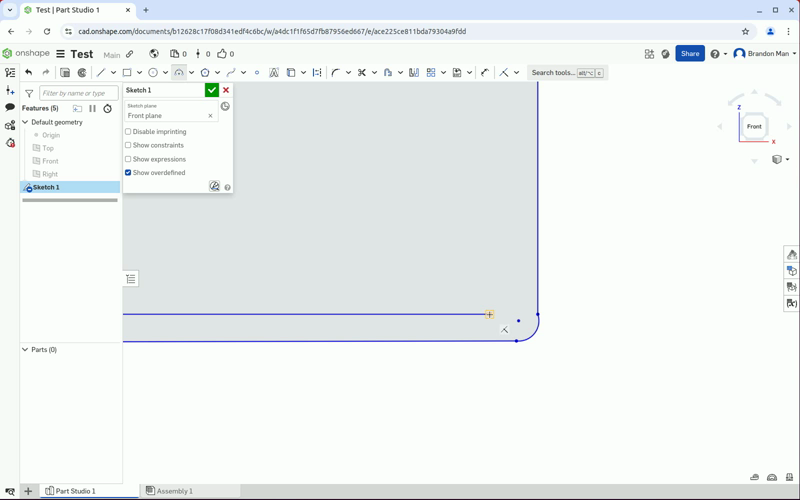
scroll(-6)
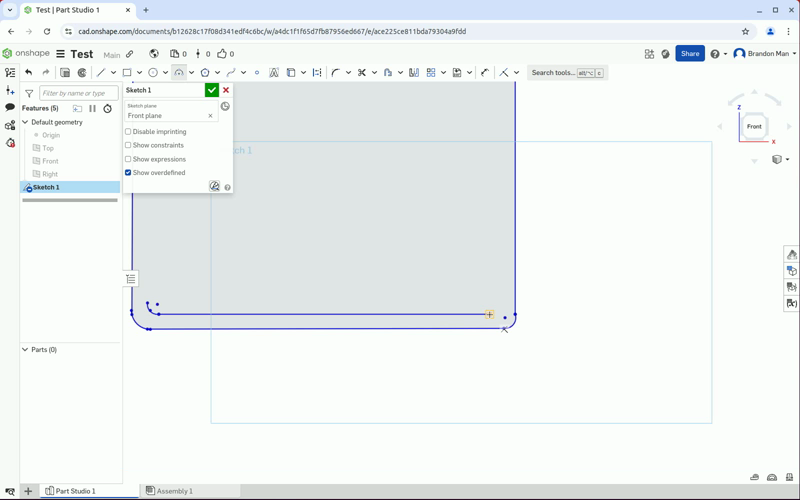
scroll(-6)
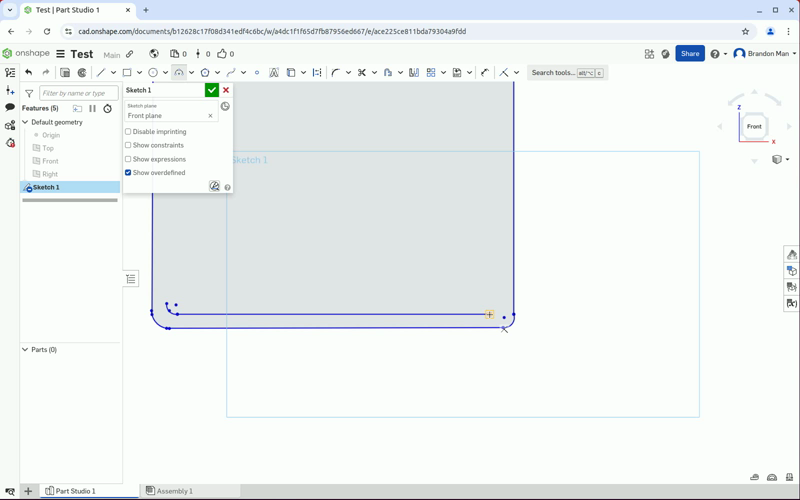
scroll(-6)
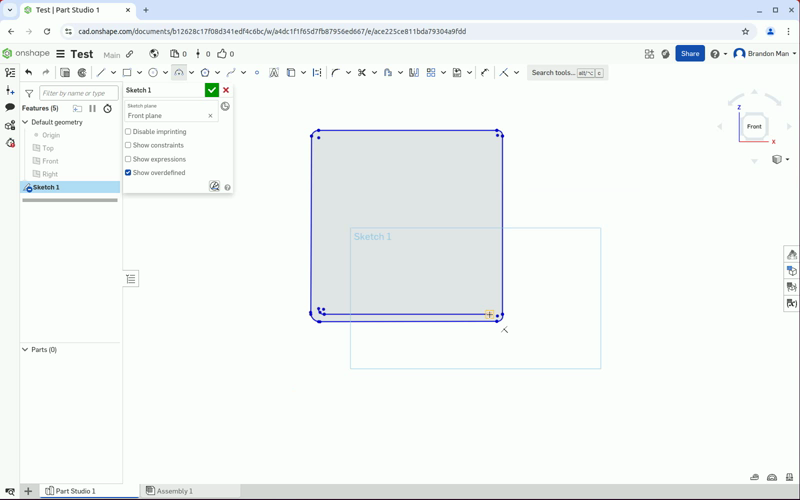
scroll(-6)
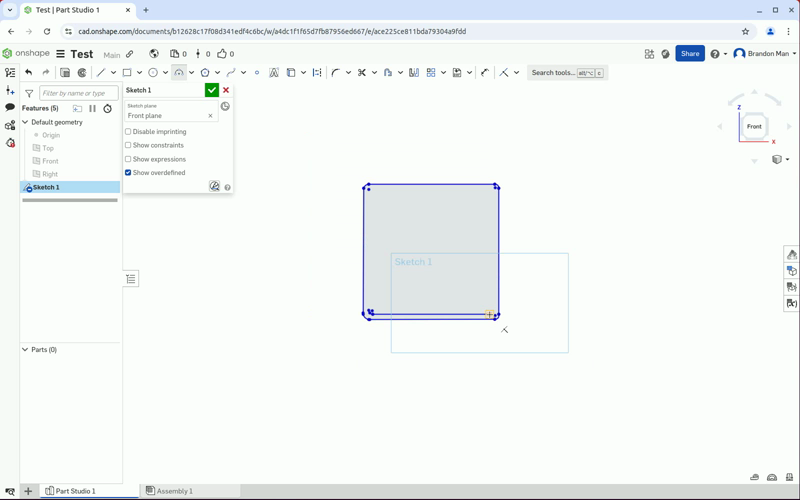
scroll(-6)
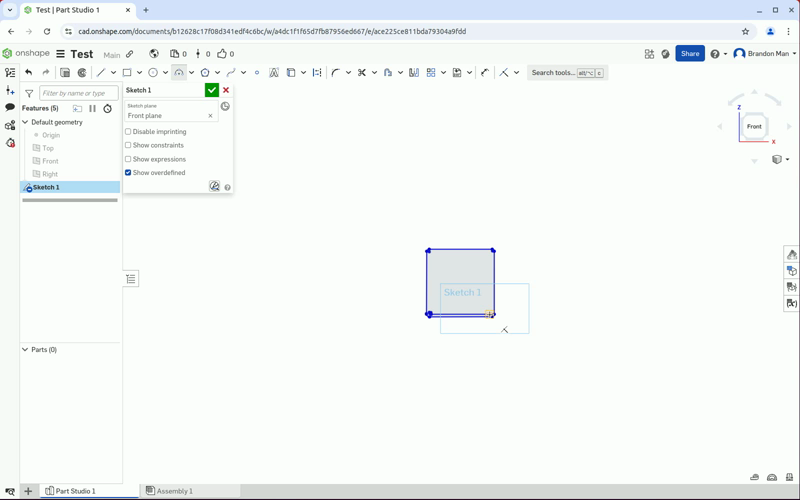
key_down(shift)
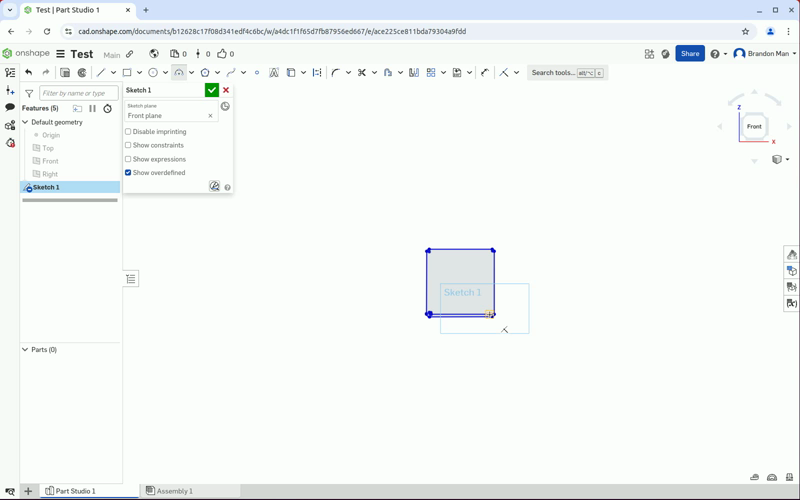
mouse_move(492, 312)
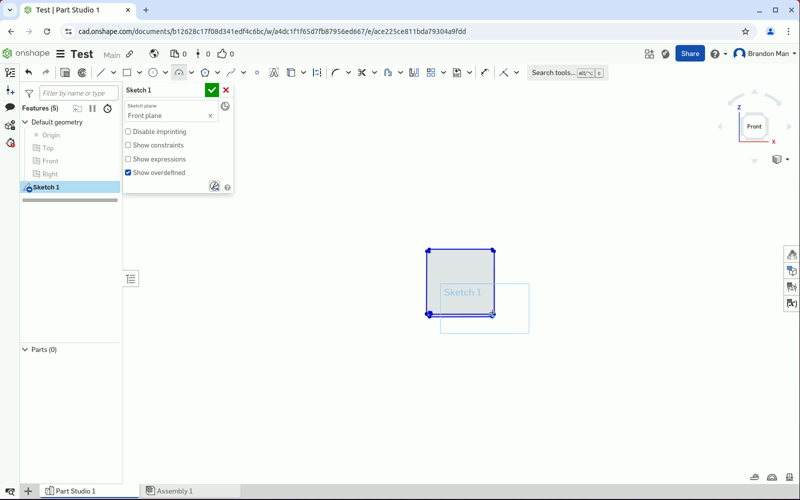
scroll(6)
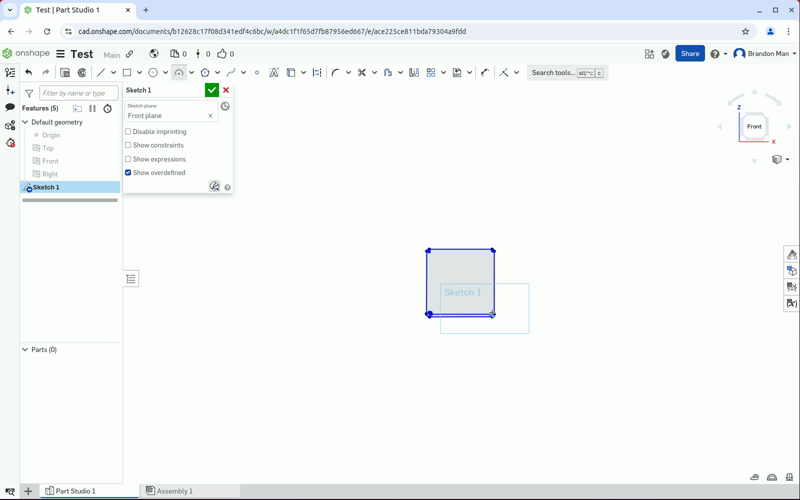
scroll(6)
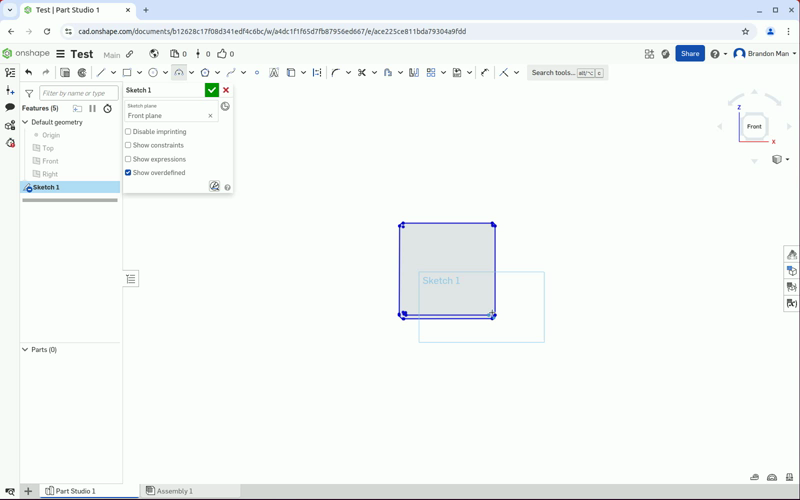
scroll(6)
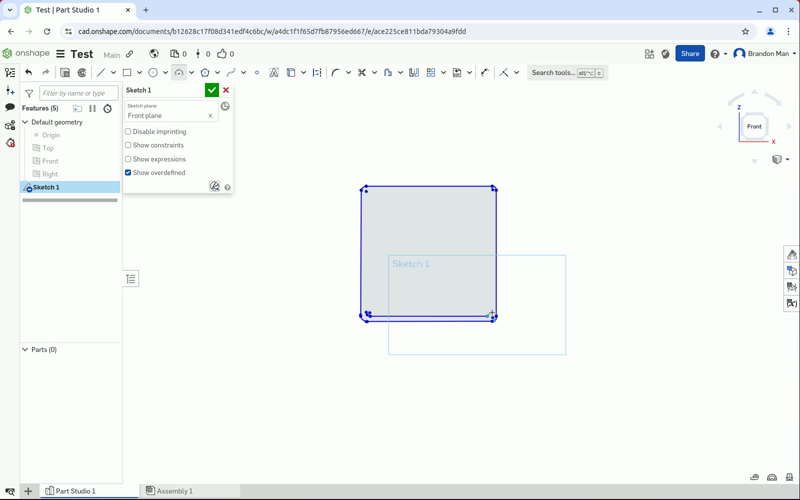
scroll(6)
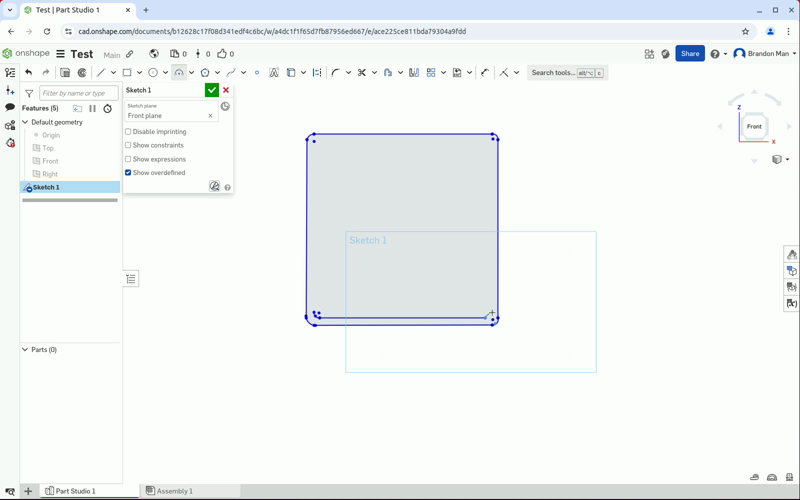
scroll(6)
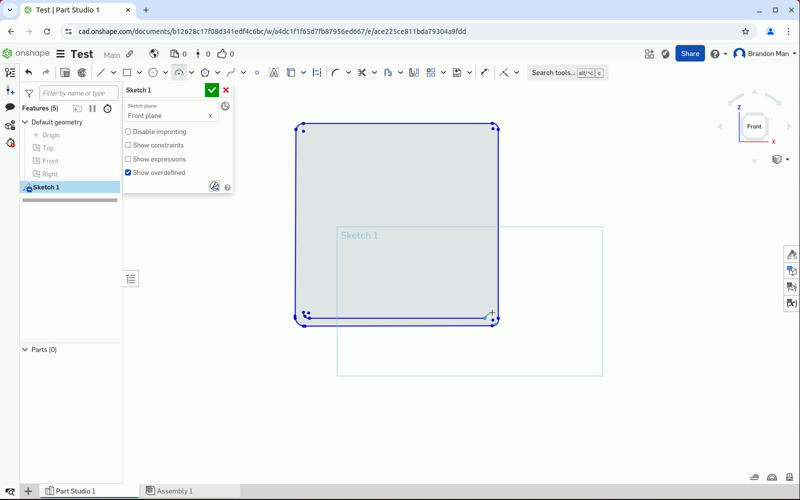
scroll(6)
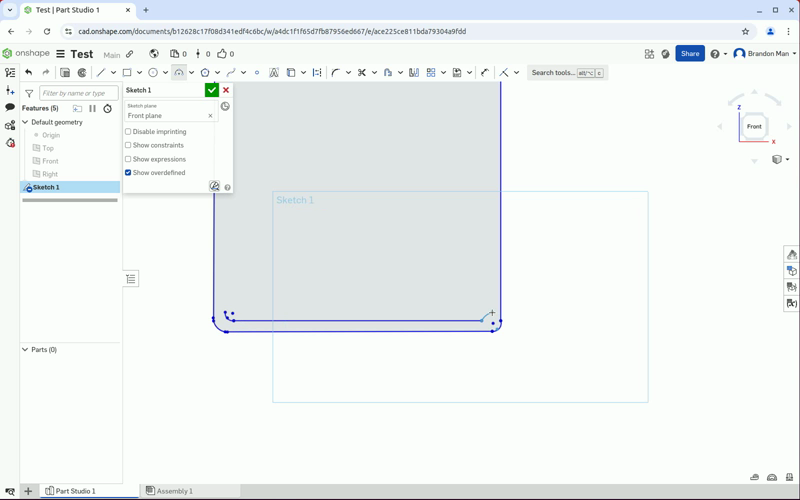
scroll(6)
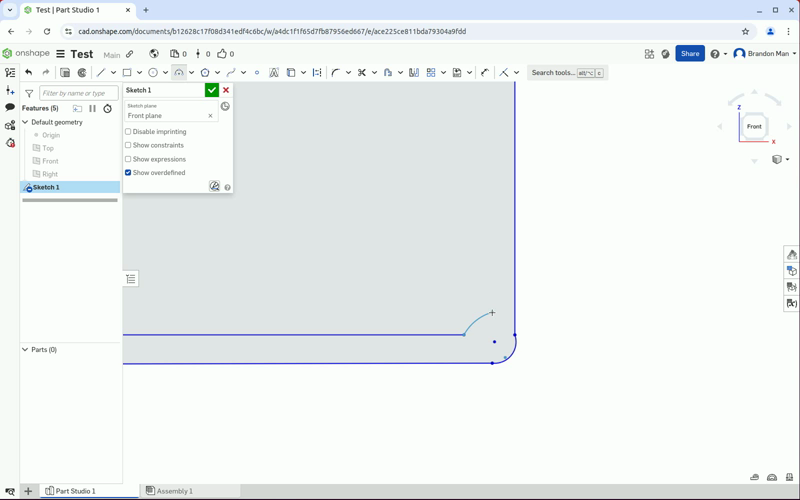
click(492, 312)
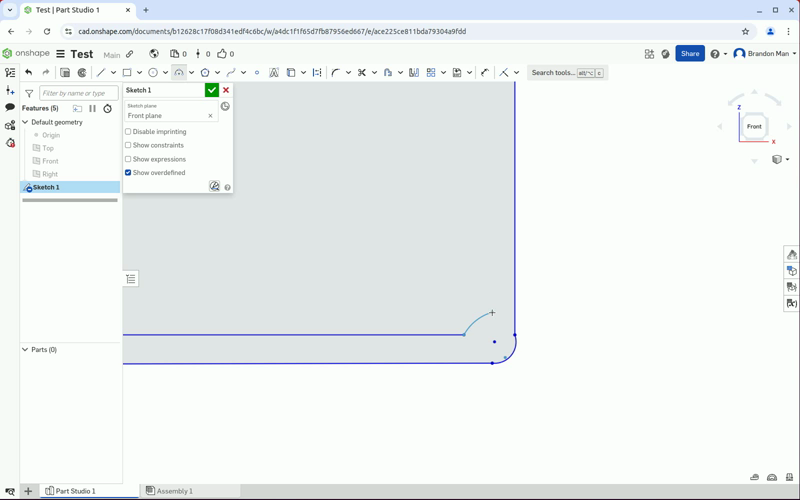
scroll(-6)
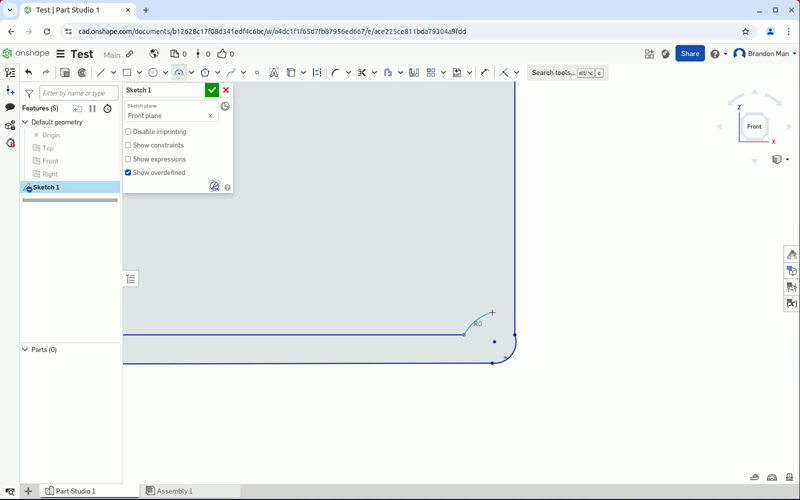
scroll(-6)
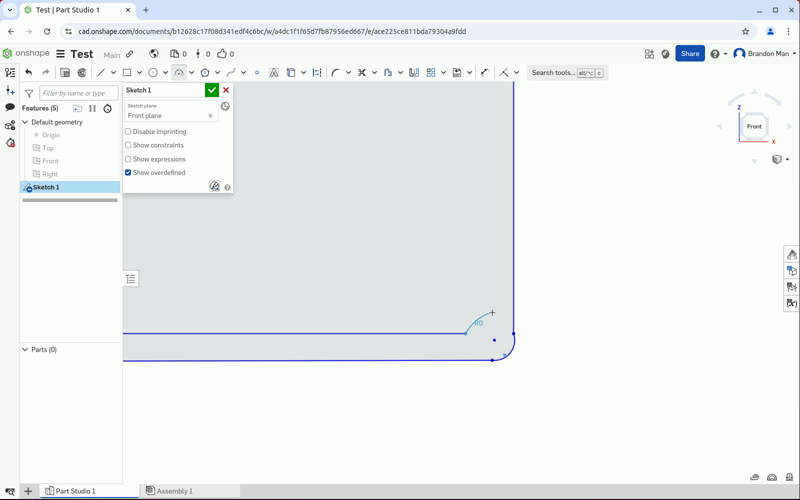
scroll(-6)
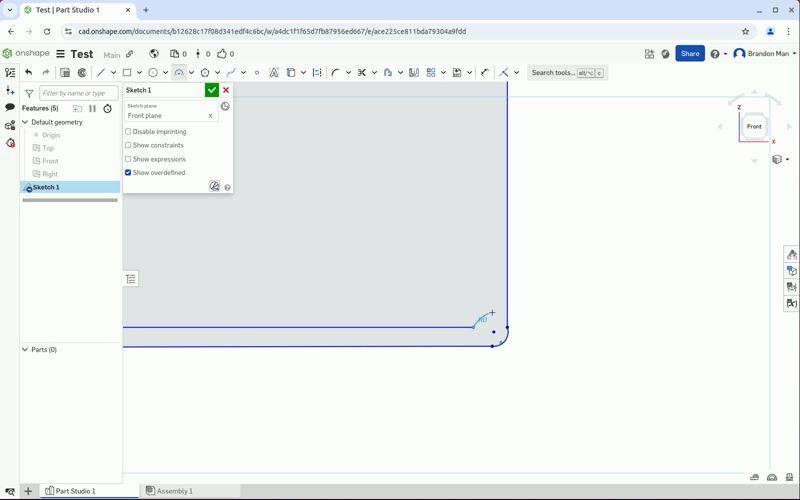
scroll(-6)
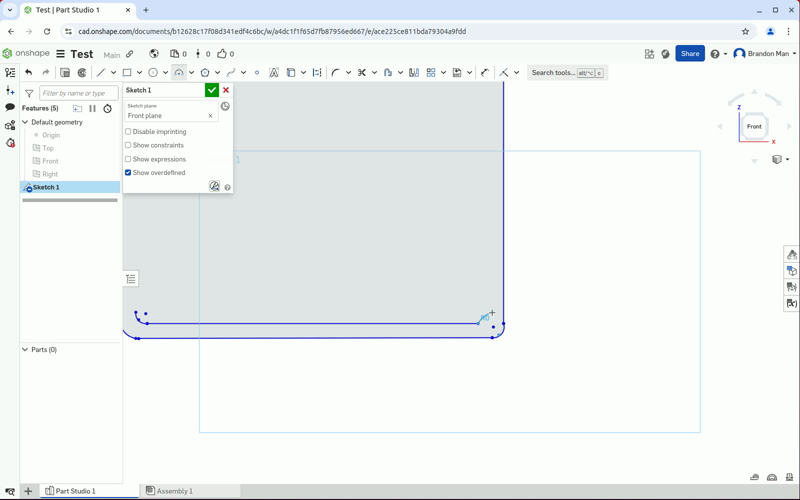
scroll(-6)
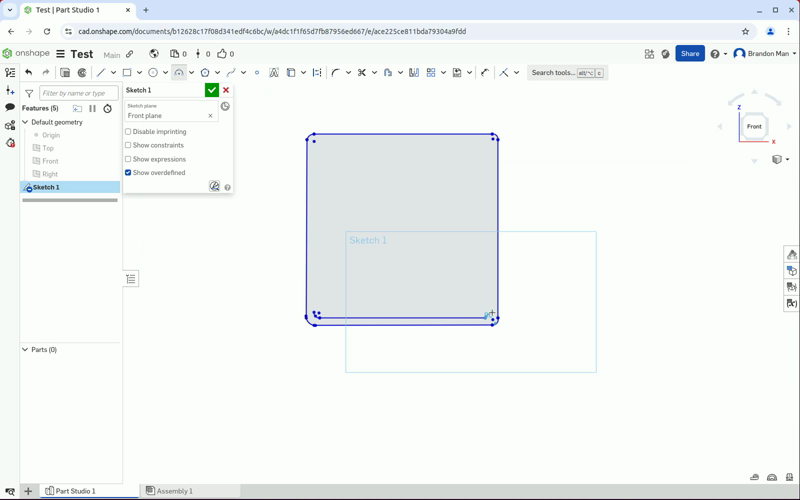
scroll(-6)
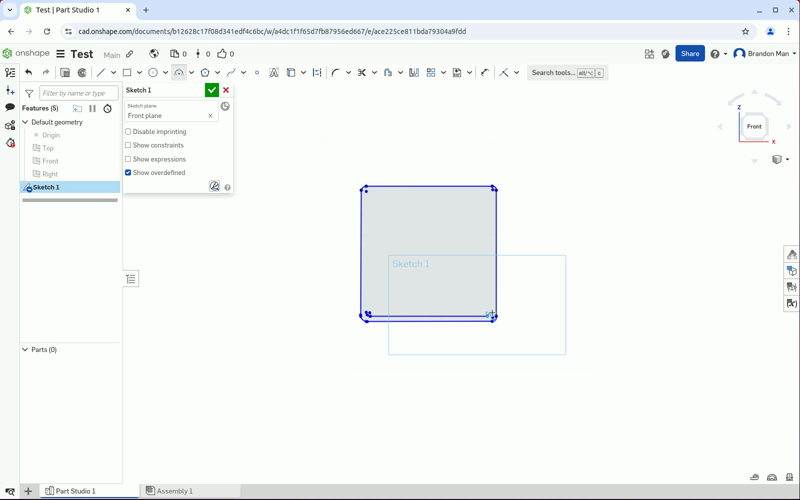
scroll(-6)
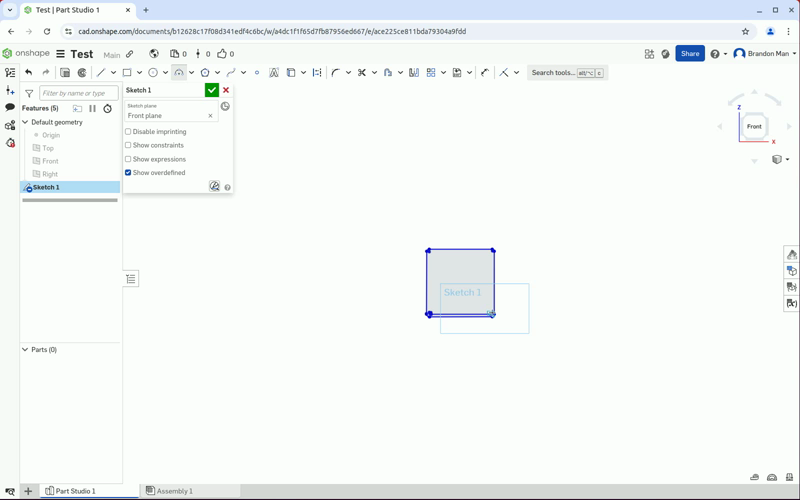
mouse_move(491, 313)
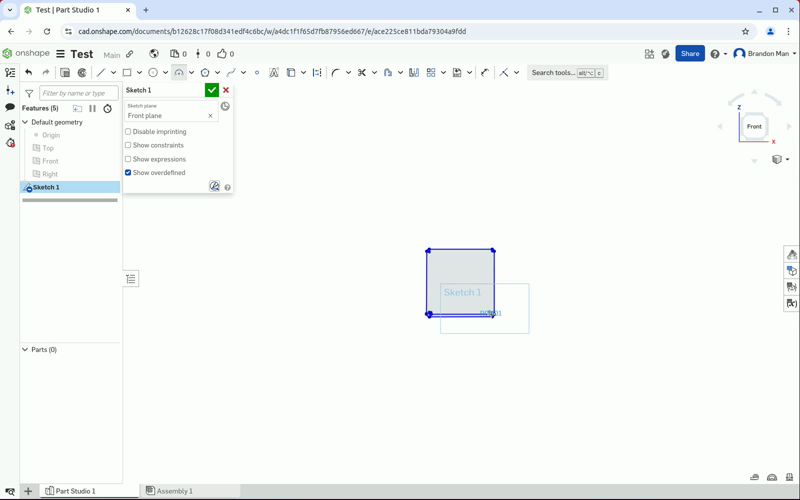
scroll(6)
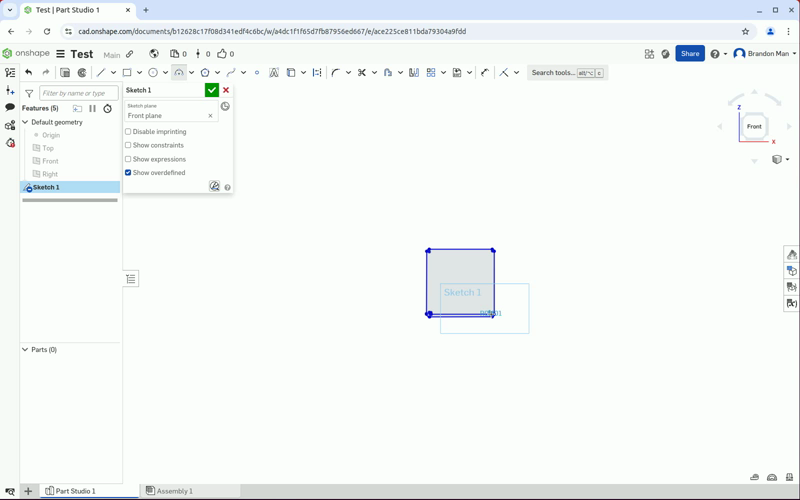
scroll(6)
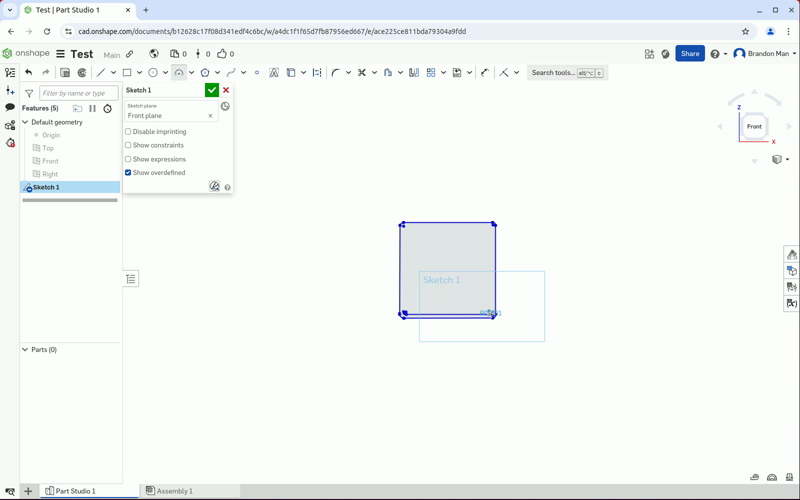
scroll(6)
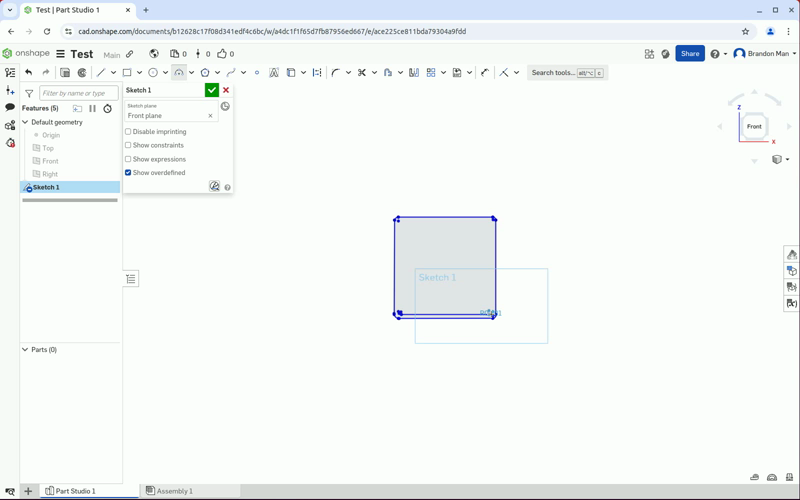
scroll(6)
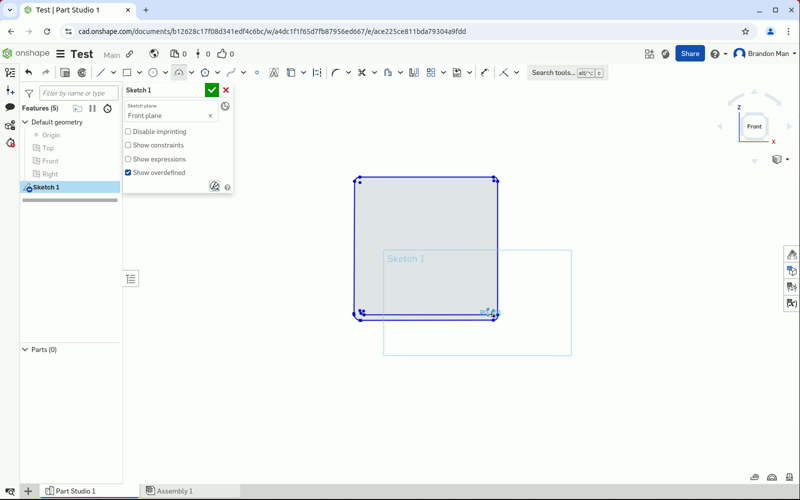
scroll(6)
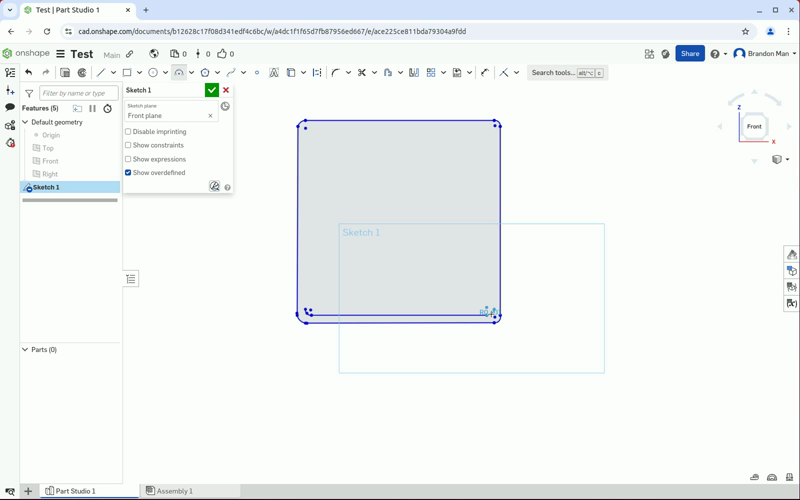
scroll(6)
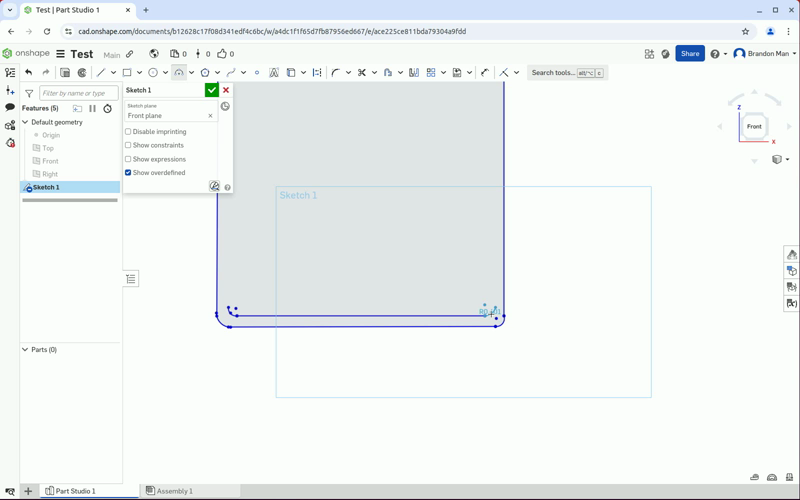
scroll(6)
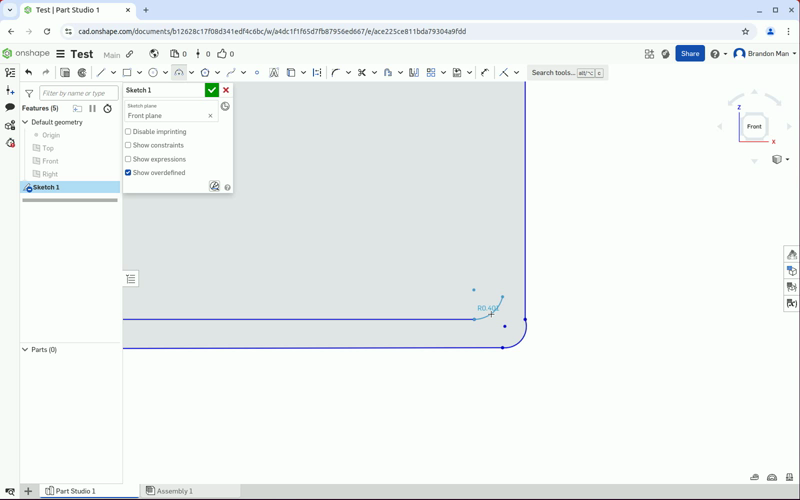
click(491, 313)
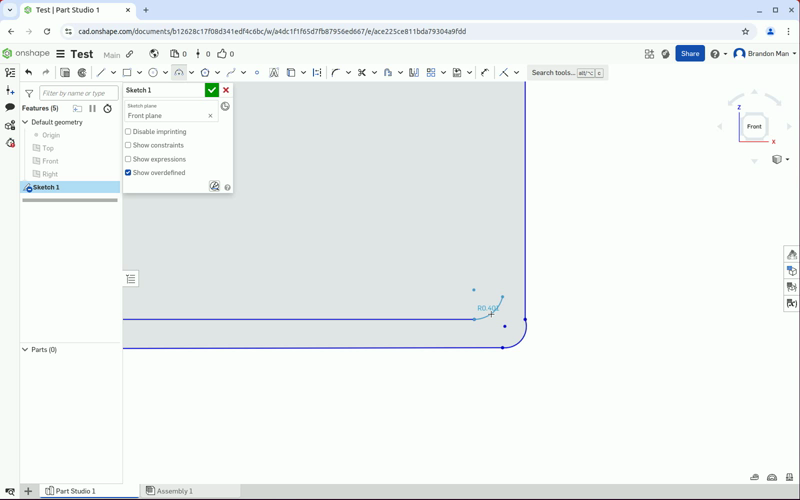
scroll(-6)
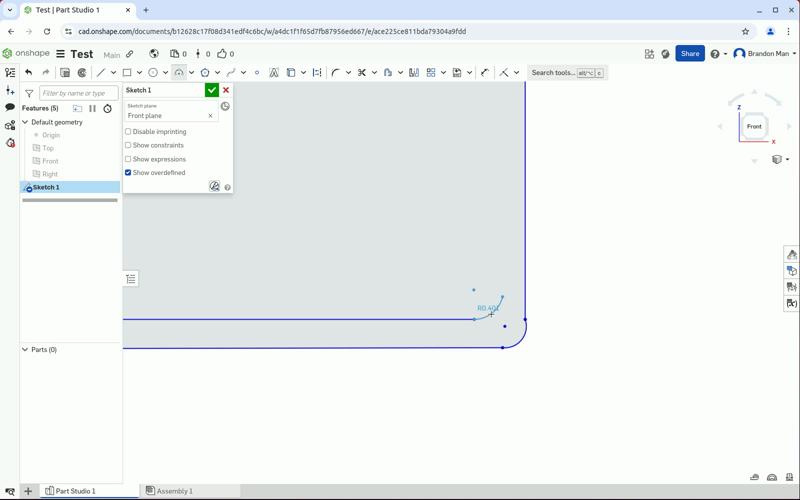
scroll(-6)
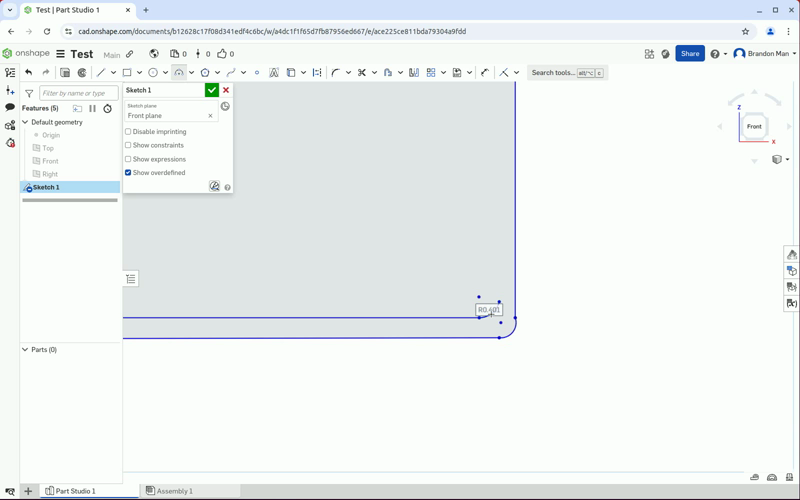
scroll(-6)
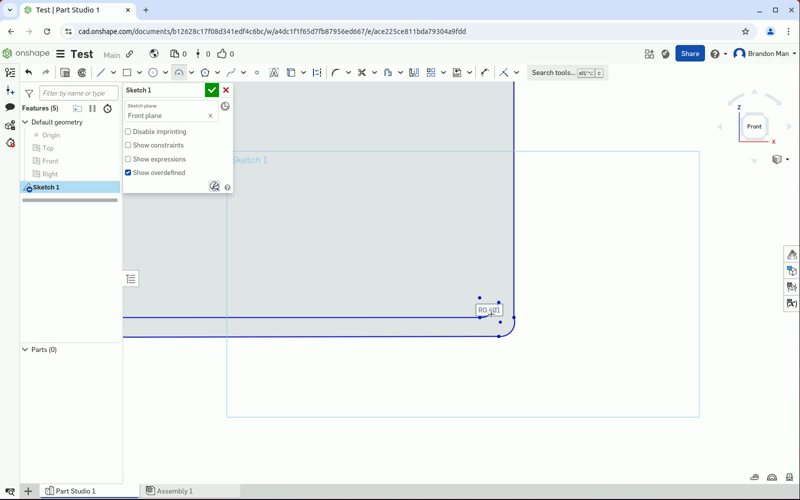
scroll(-6)
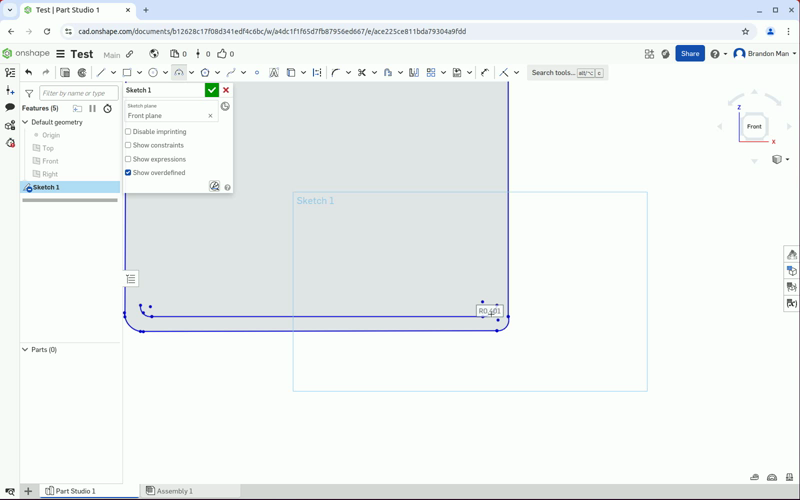
scroll(-6)
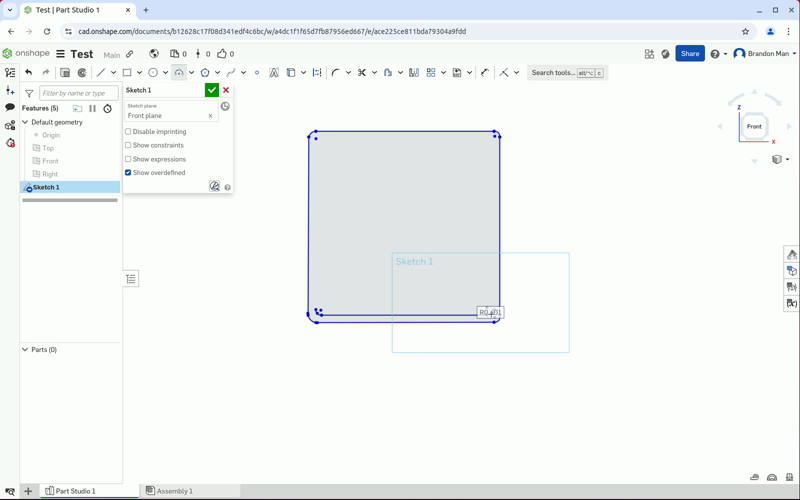
scroll(-6)
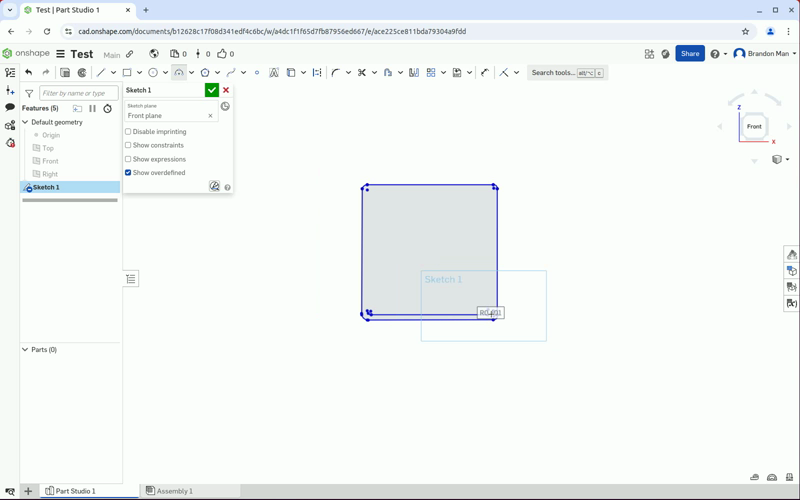
scroll(-6)
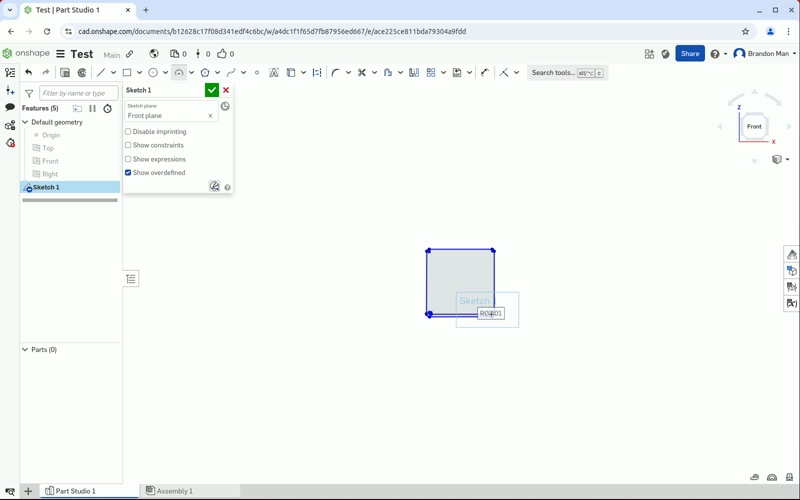
key_up(shift)
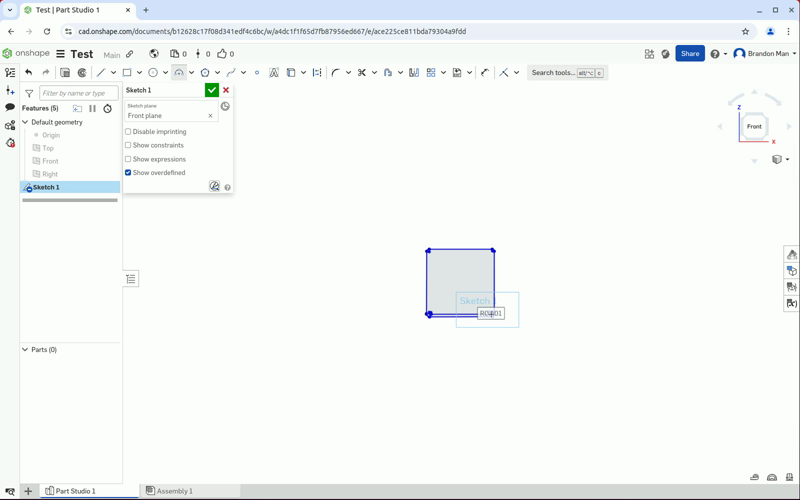
key(esc)
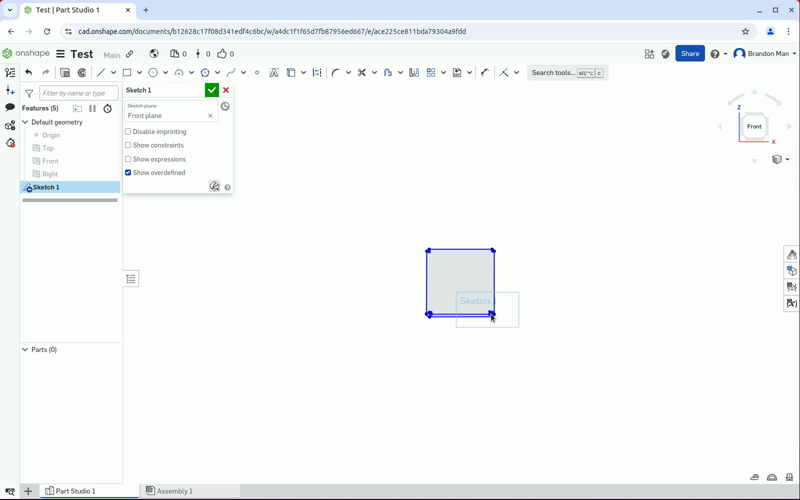
key(l)
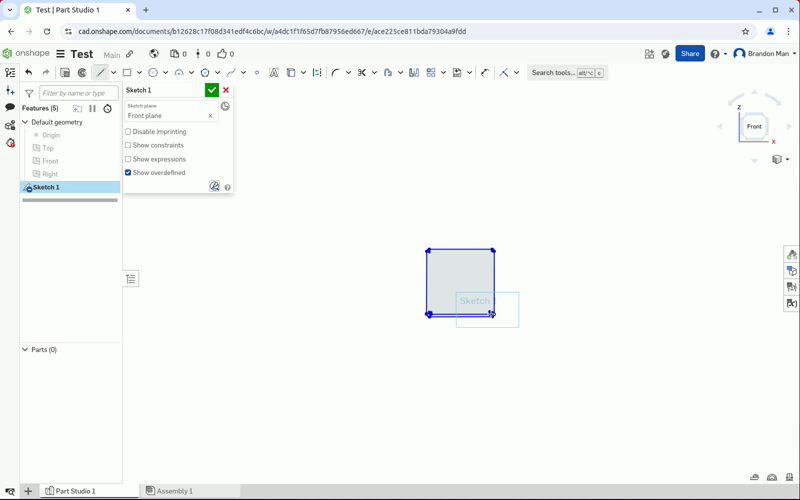
mouse_move(492, 312)
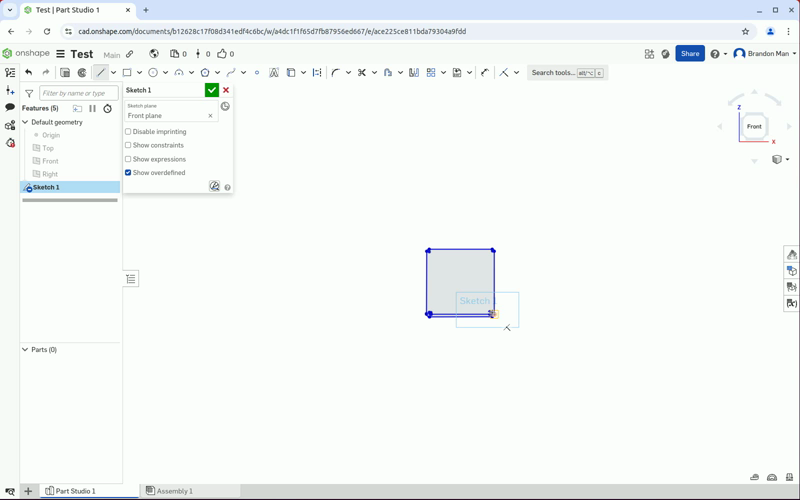
scroll(6)
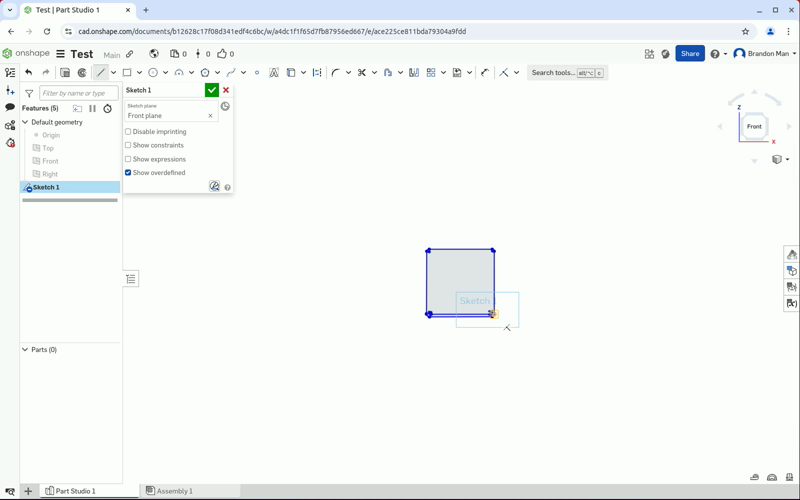
scroll(6)
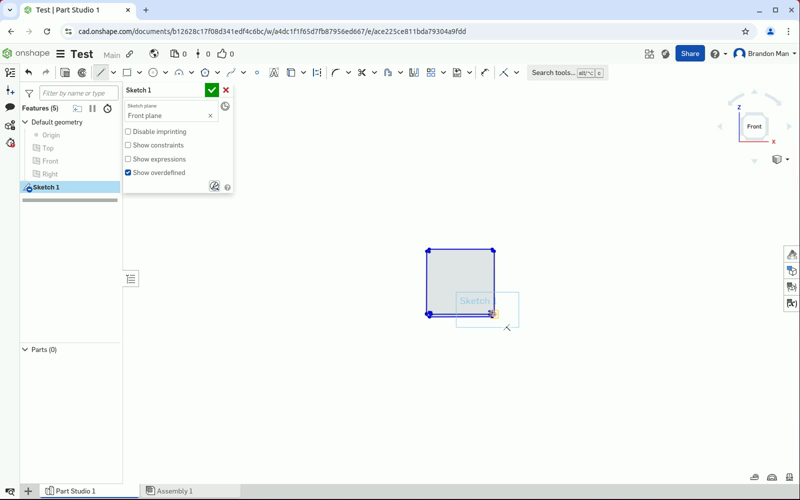
scroll(6)
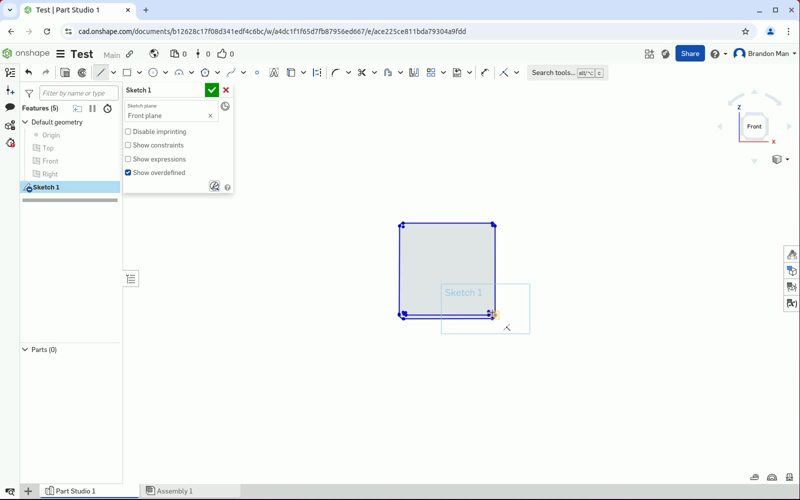
scroll(6)
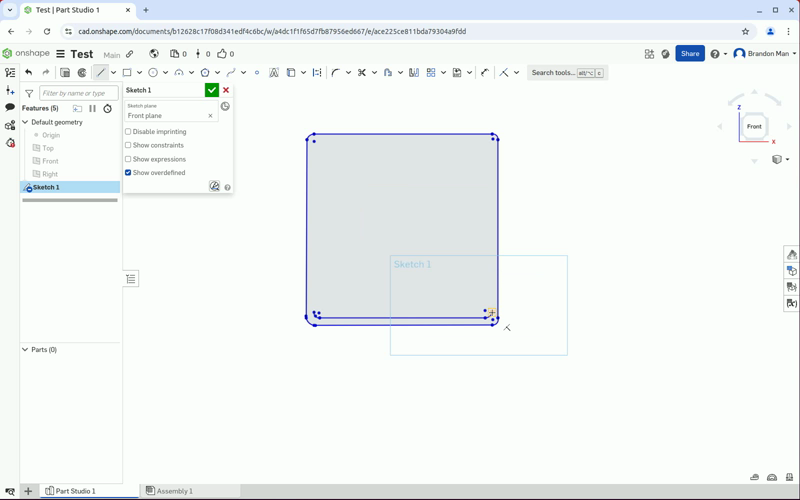
scroll(6)
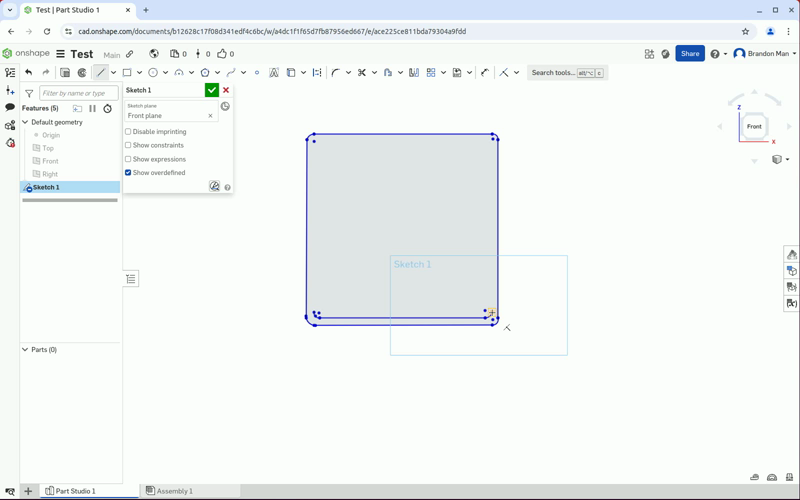
scroll(6)
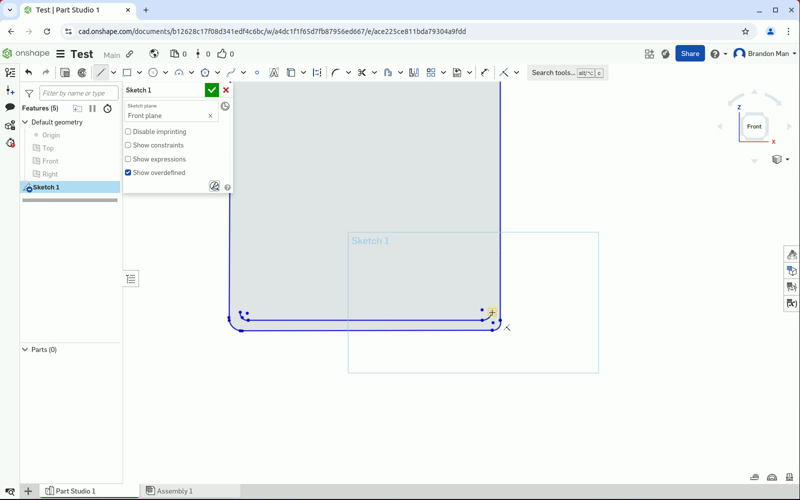
scroll(6)
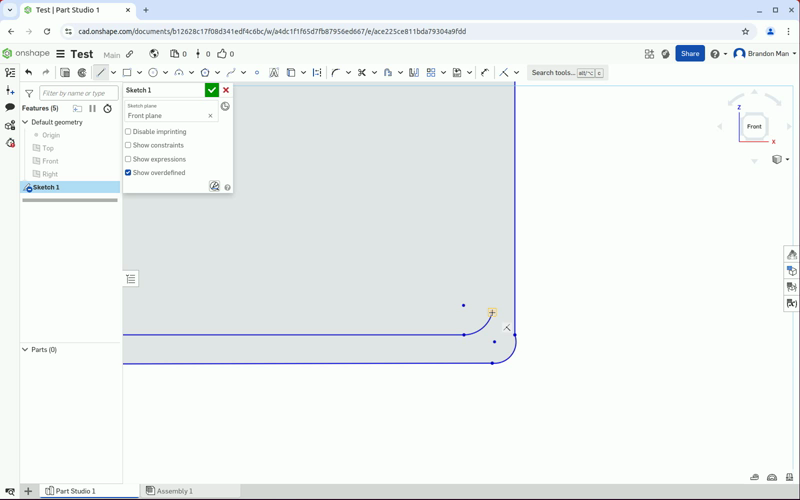
click(492, 312)
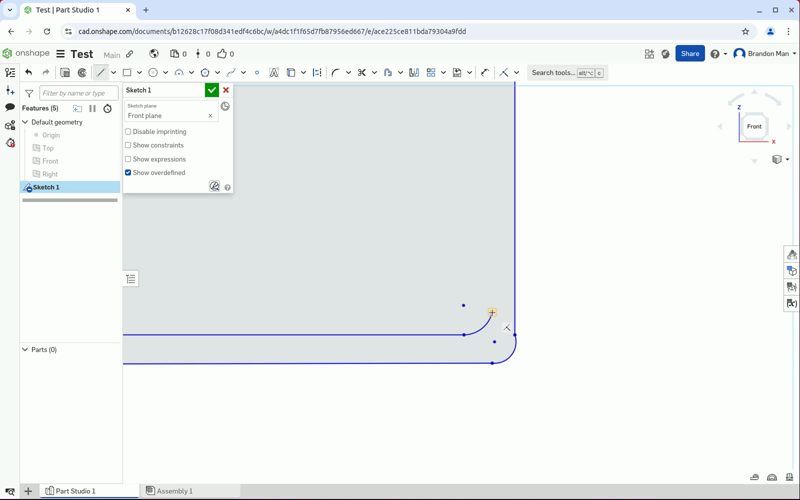
scroll(-6)
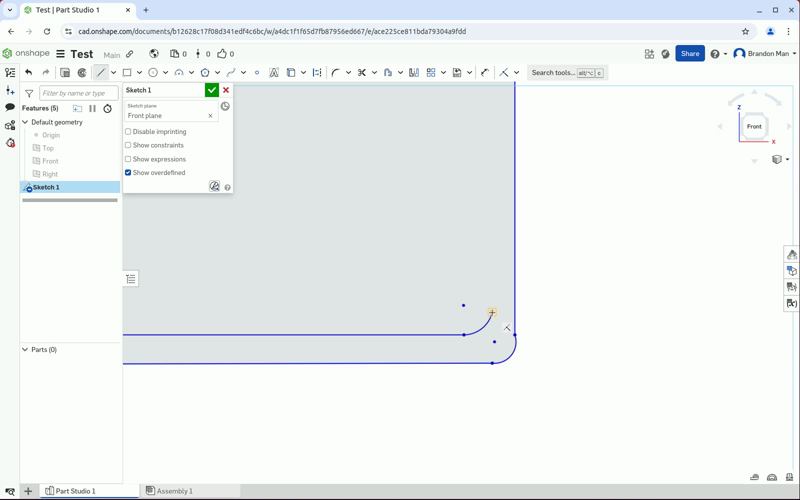
scroll(-6)
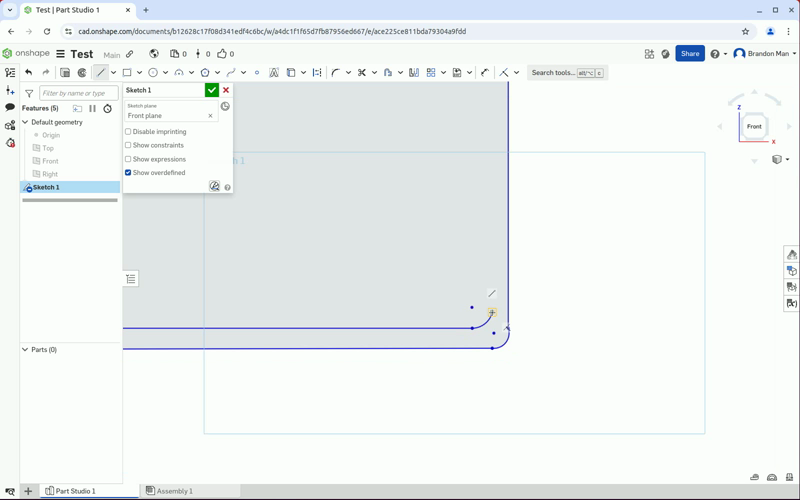
scroll(-6)
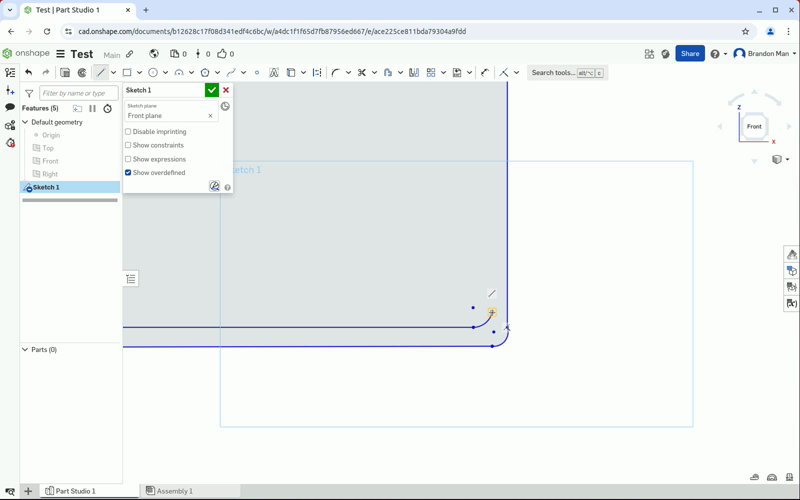
scroll(-6)
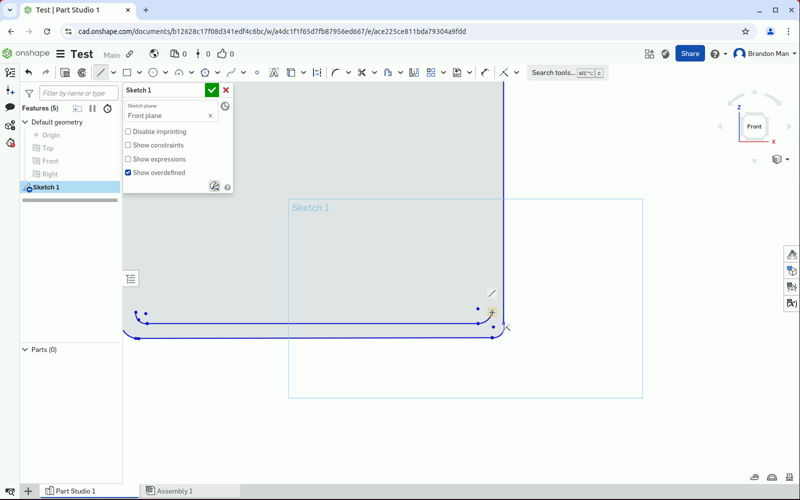
scroll(-6)
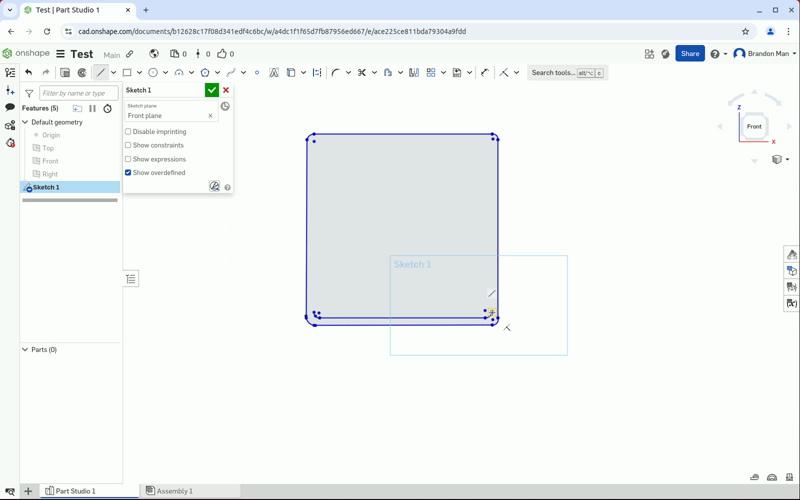
scroll(-6)
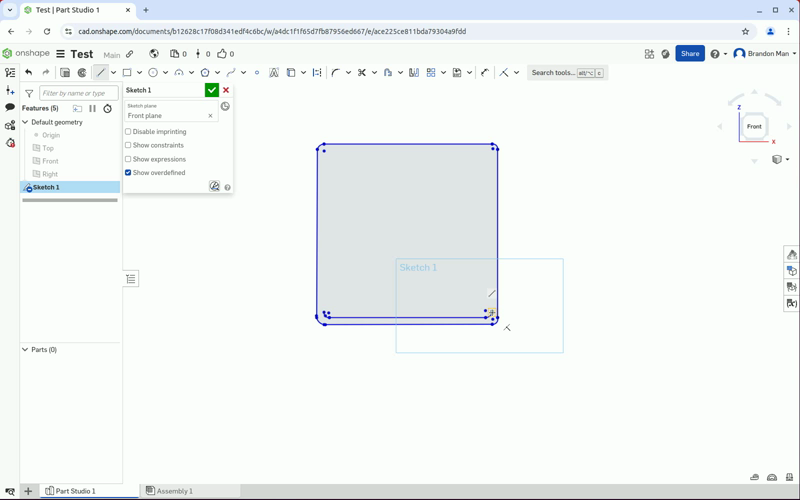
scroll(-6)
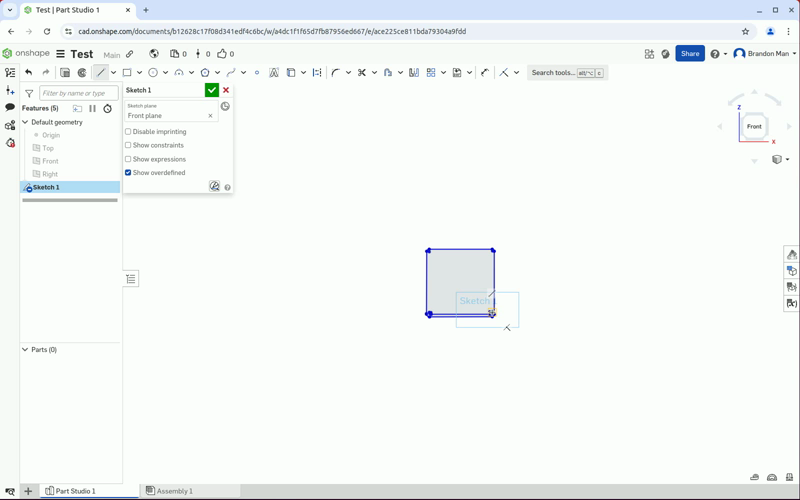
key_down(shift)
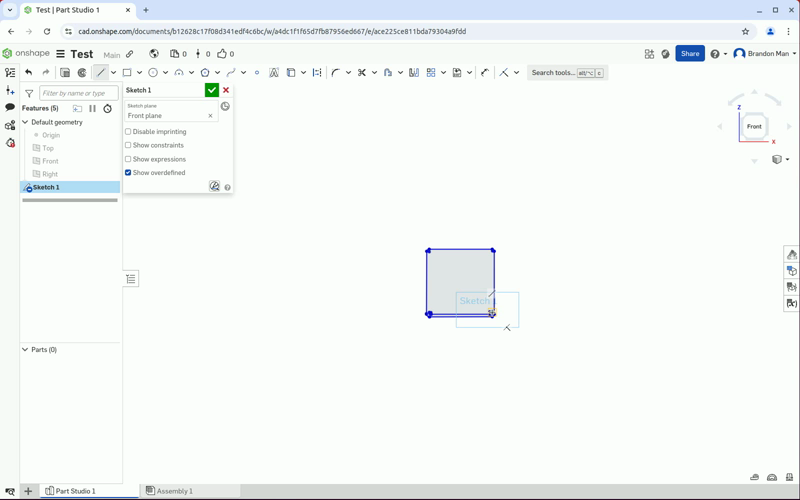
mouse_move(522, 312)
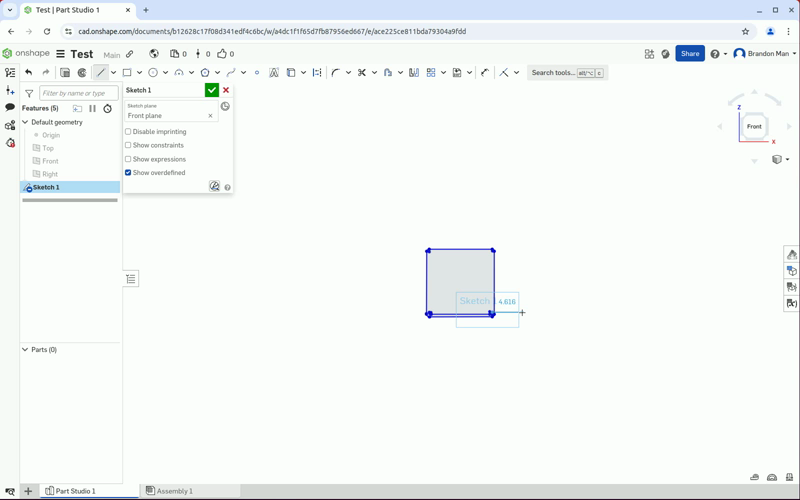
mouse_move(492, 253)
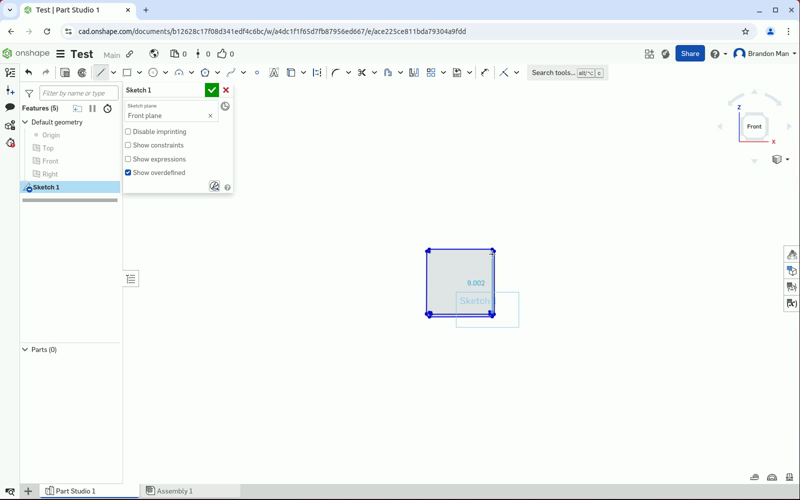
scroll(6)
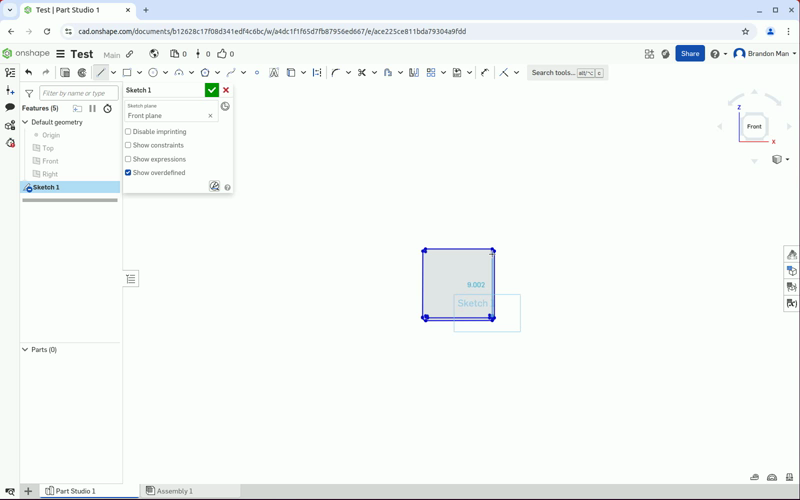
scroll(6)
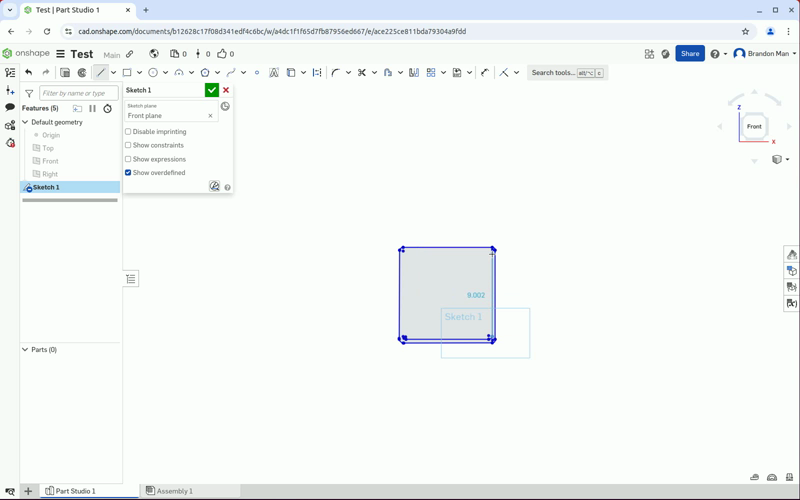
scroll(6)
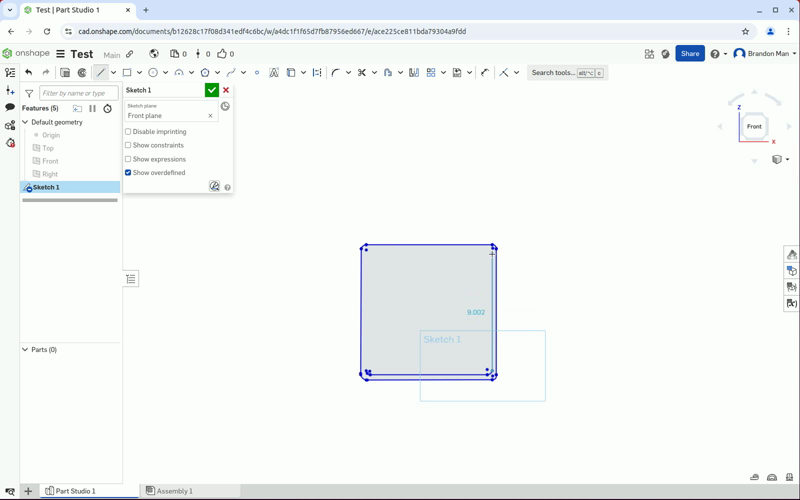
scroll(6)
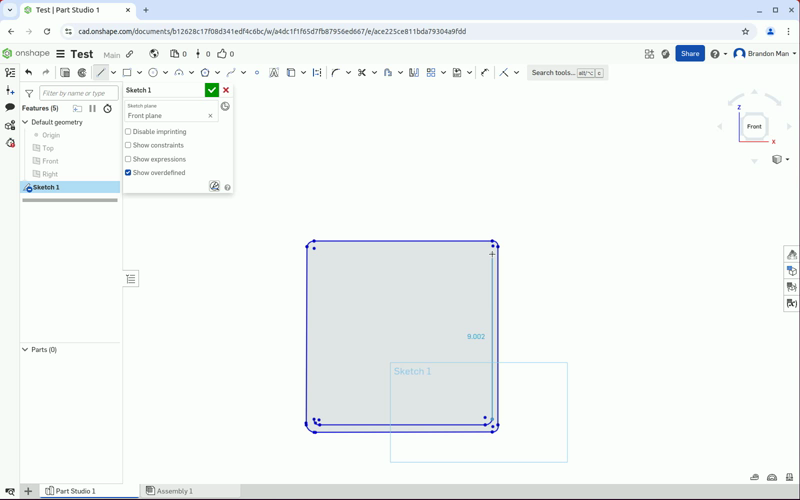
scroll(6)
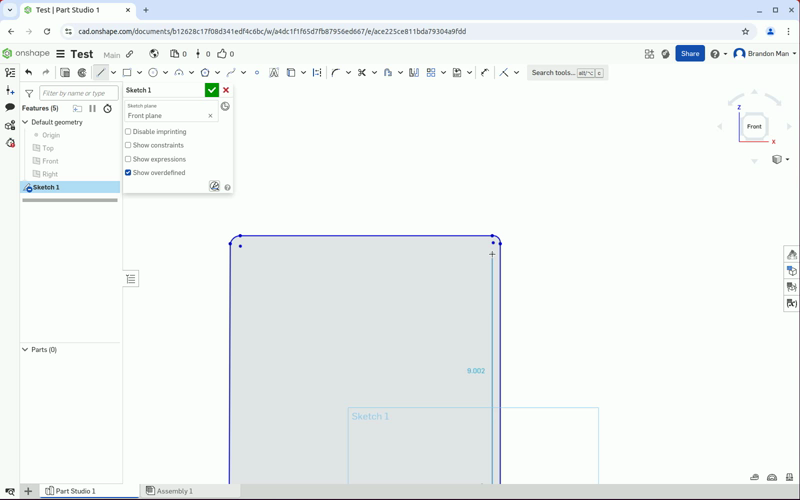
scroll(6)
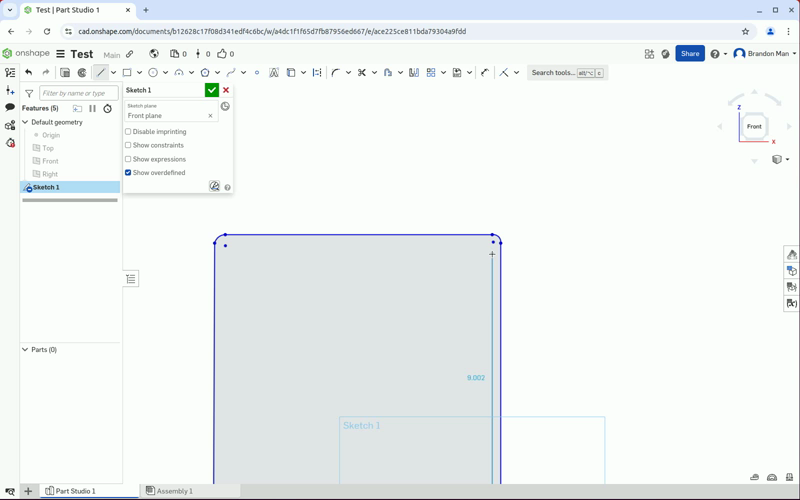
scroll(6)
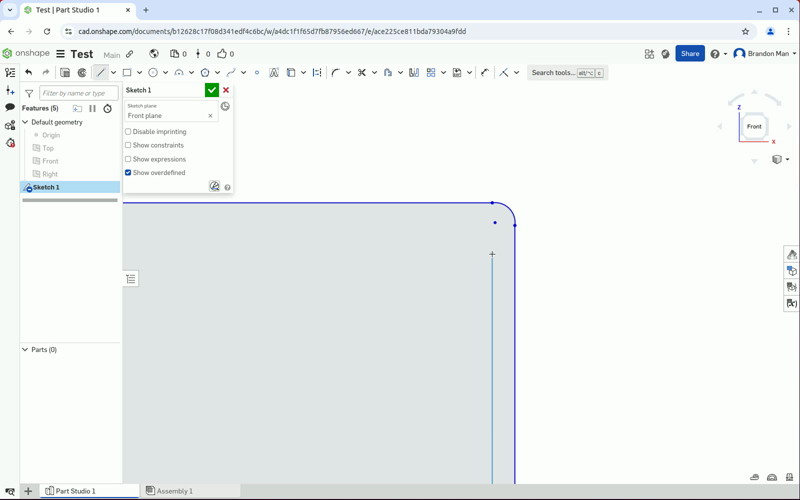
click(492, 253)
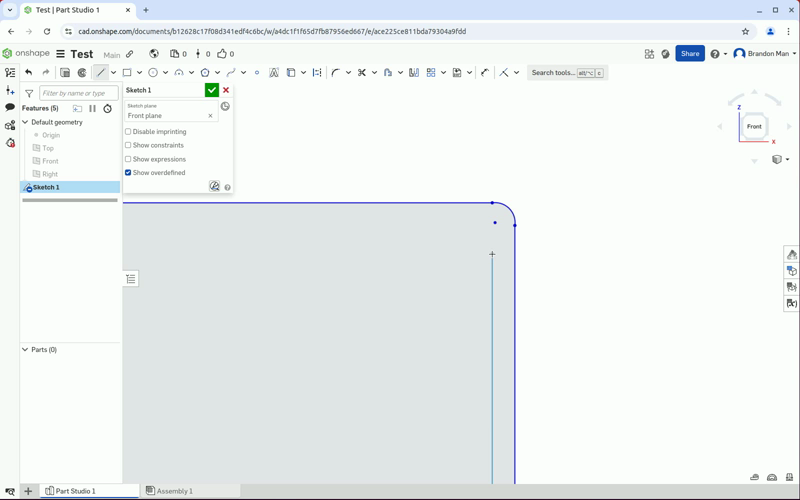
scroll(-6)
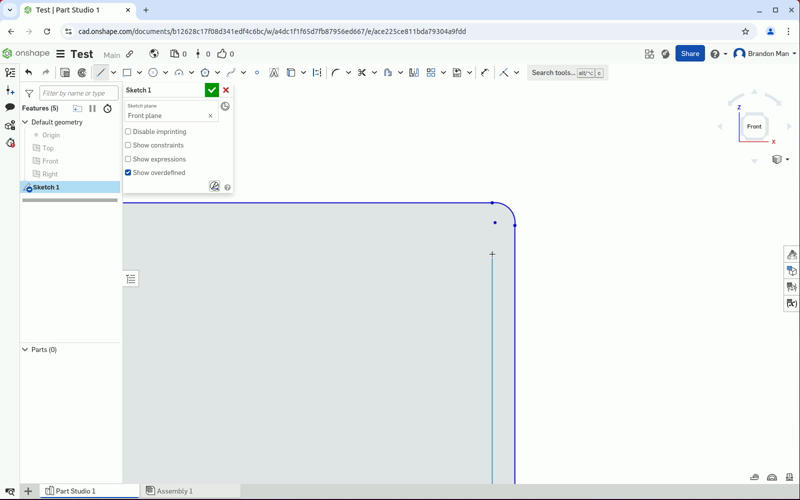
scroll(-6)
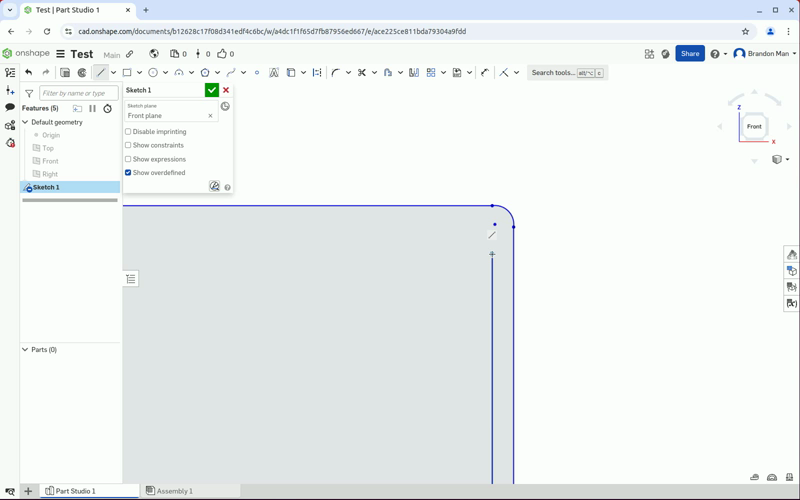
scroll(-6)
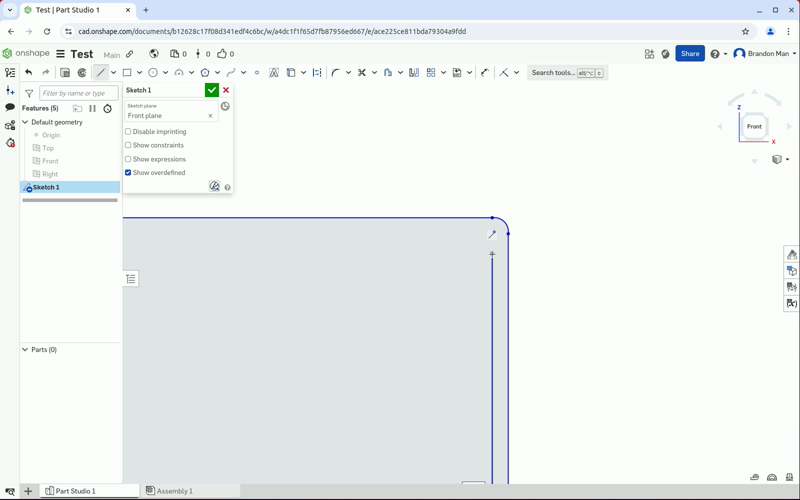
scroll(-6)
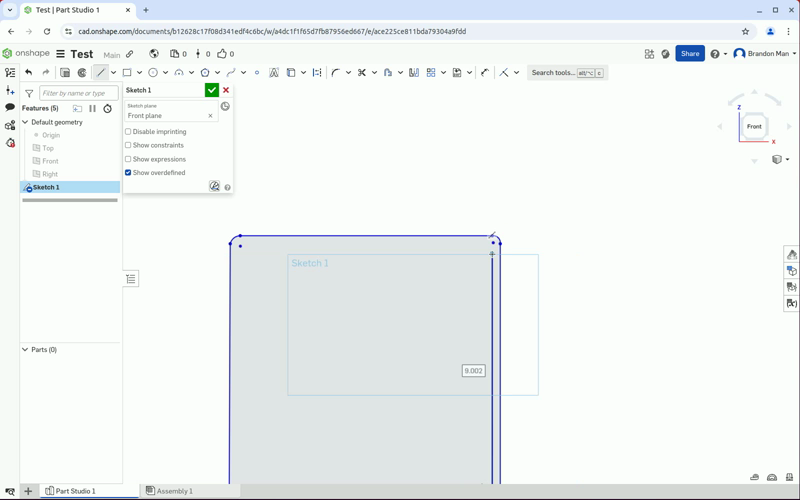
scroll(-6)
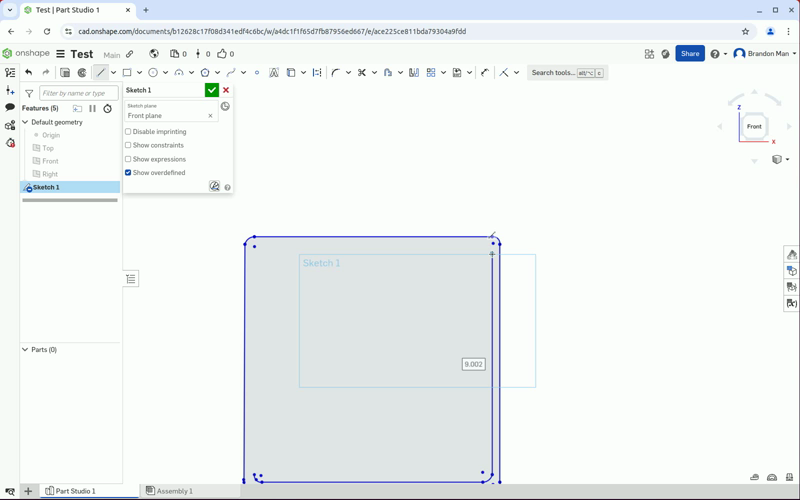
scroll(-6)
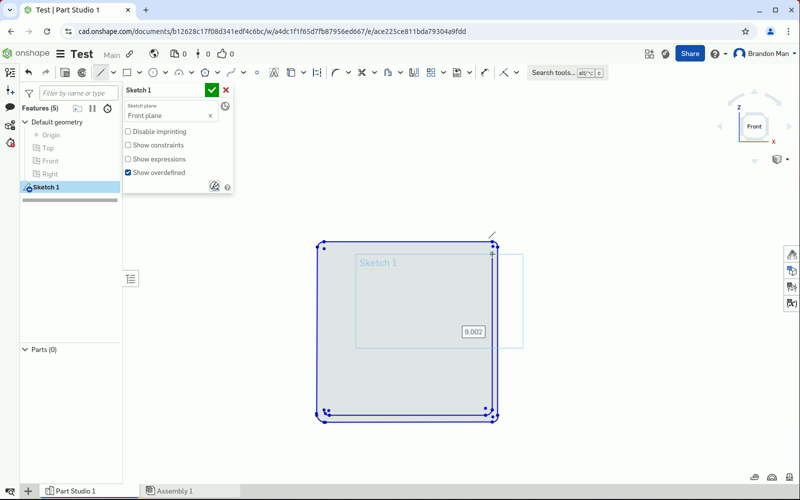
scroll(-6)
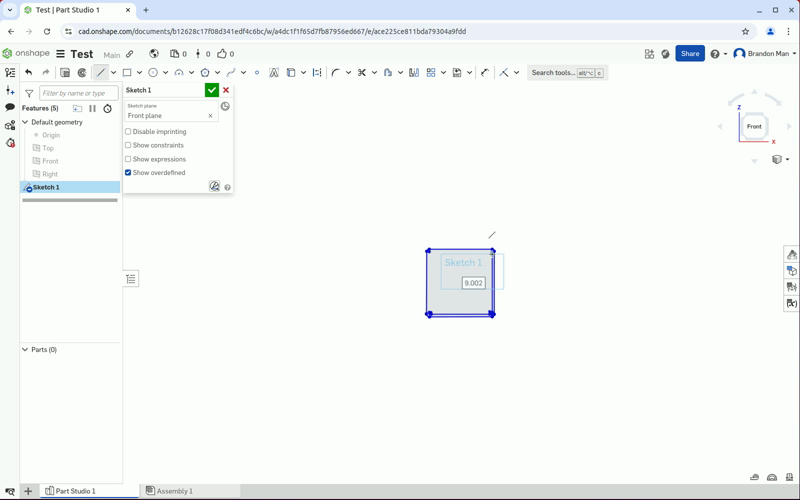
key_up(shift)
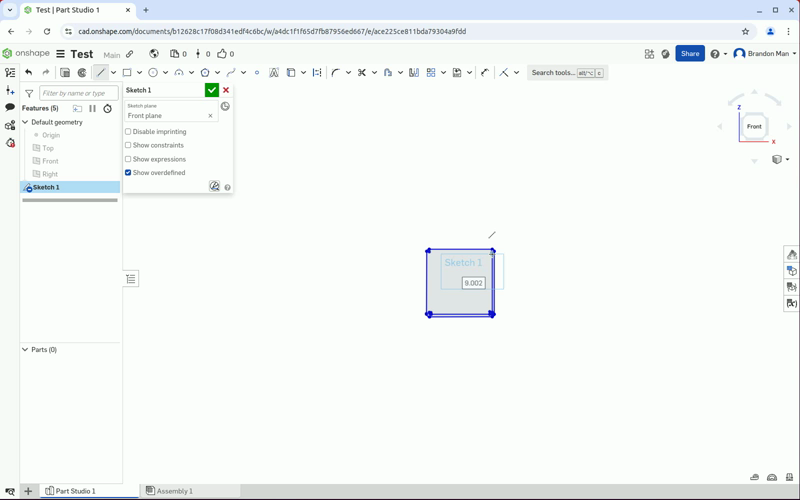
key(esc)
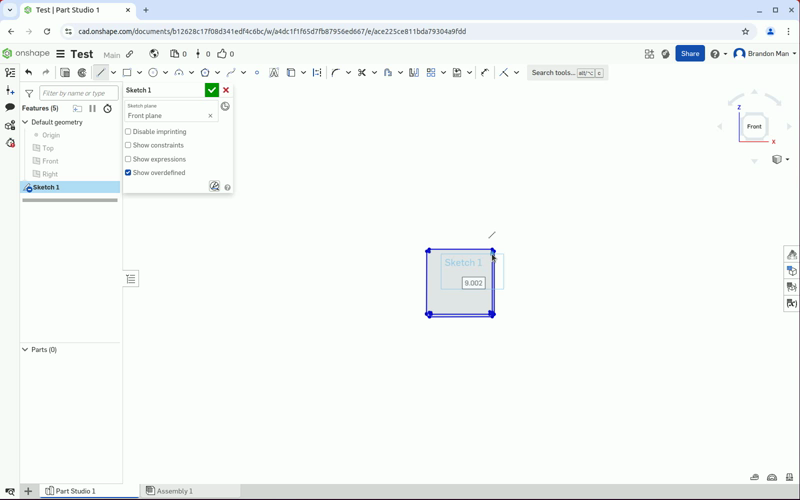
key(a)
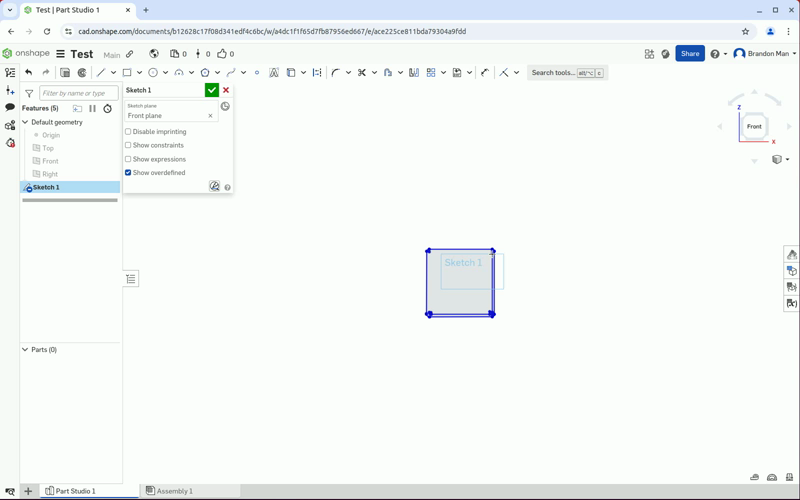
mouse_move(492, 253)
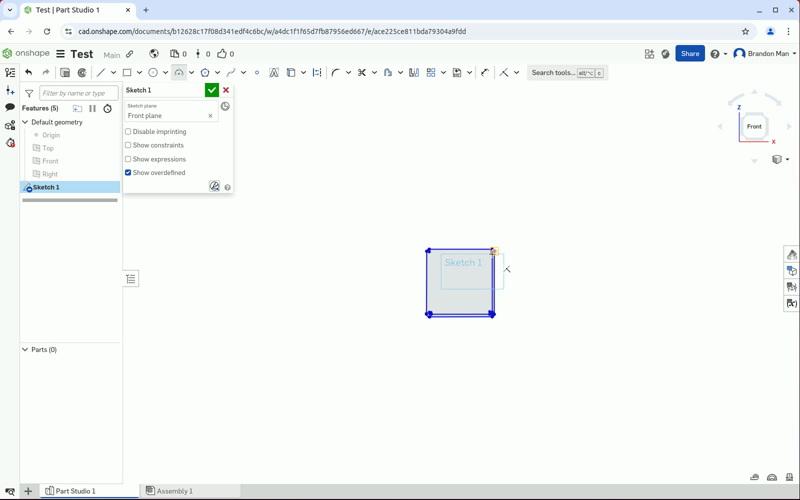
scroll(6)
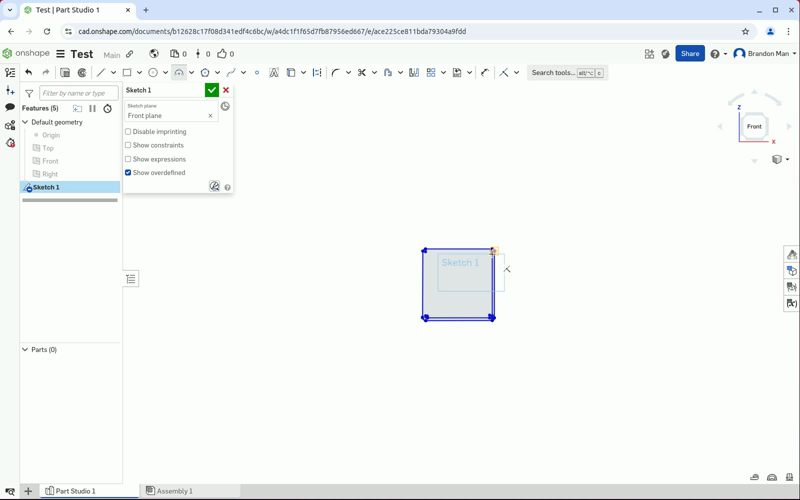
scroll(6)
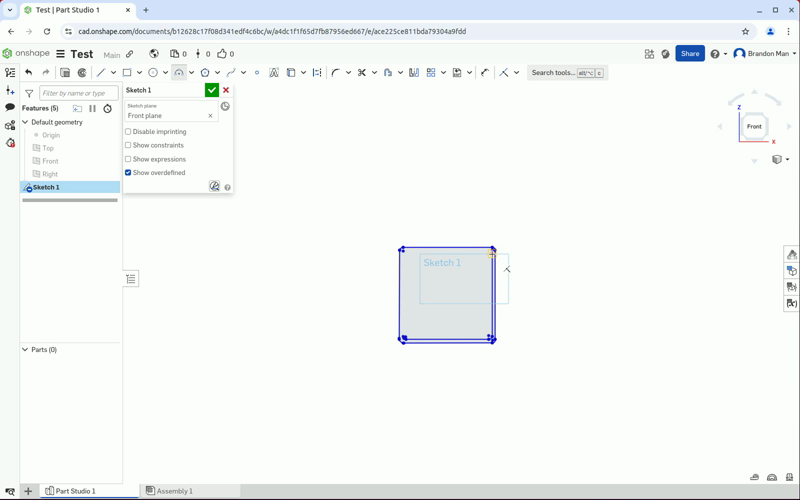
scroll(6)
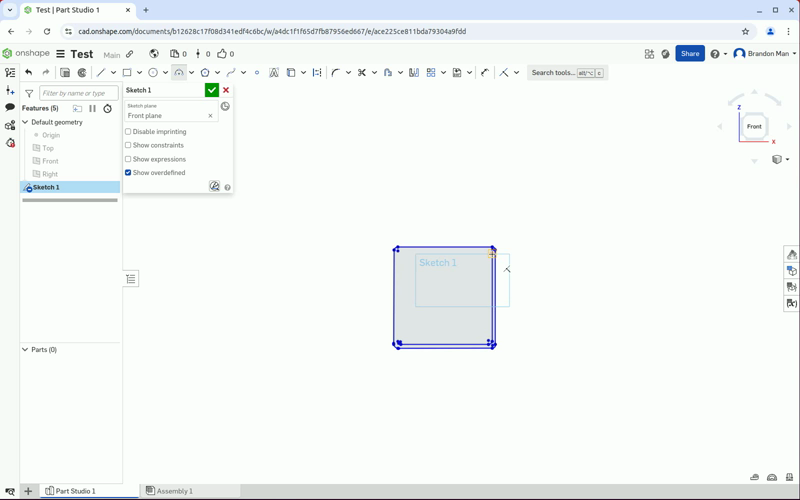
scroll(6)
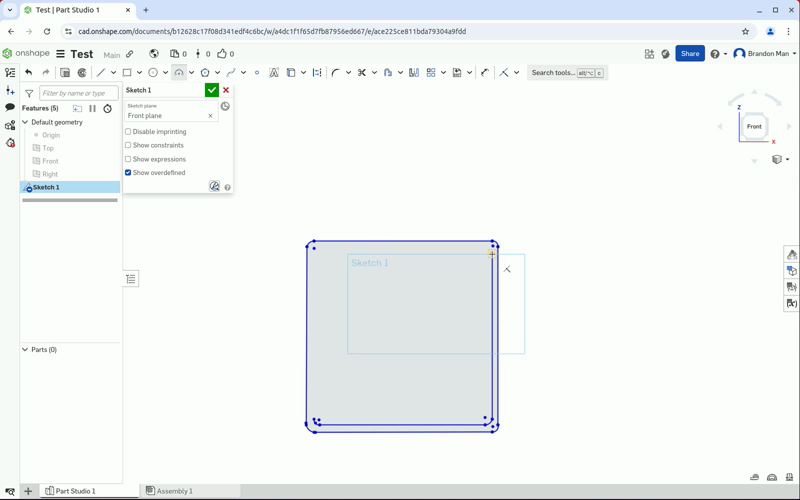
scroll(6)
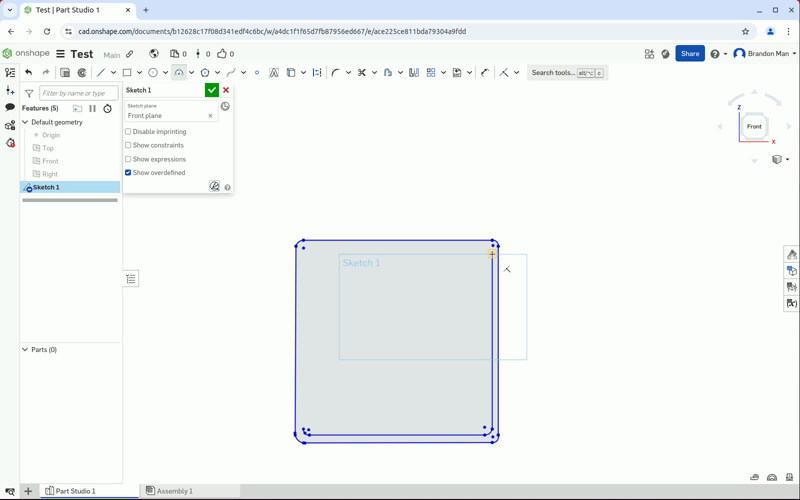
scroll(6)
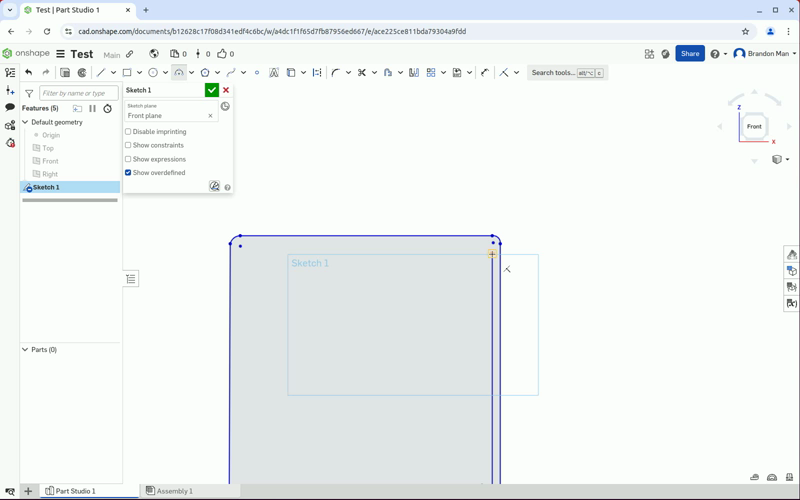
scroll(6)
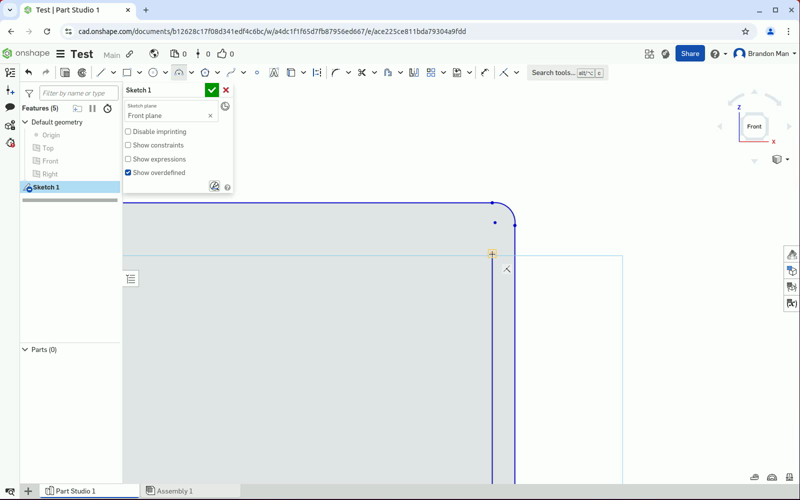
click(492, 253)
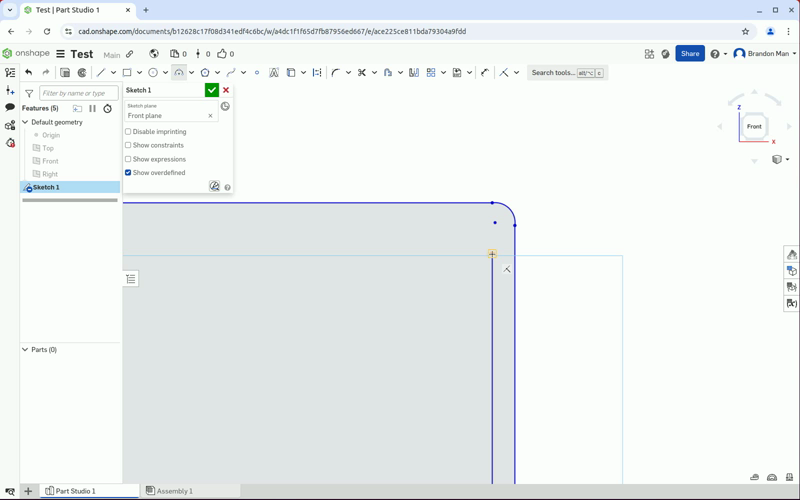
scroll(-6)
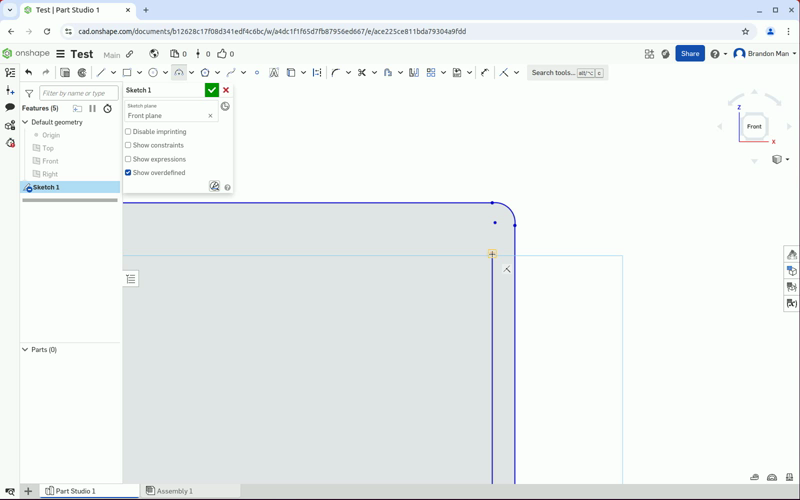
scroll(-6)
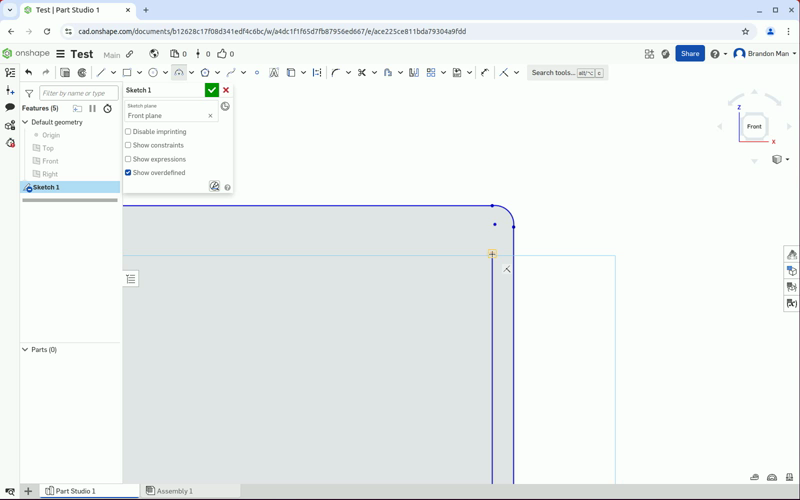
scroll(-6)
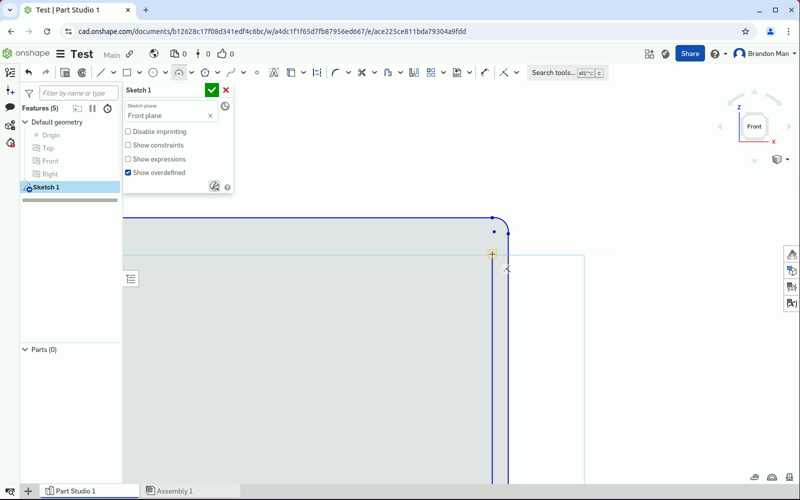
scroll(-6)
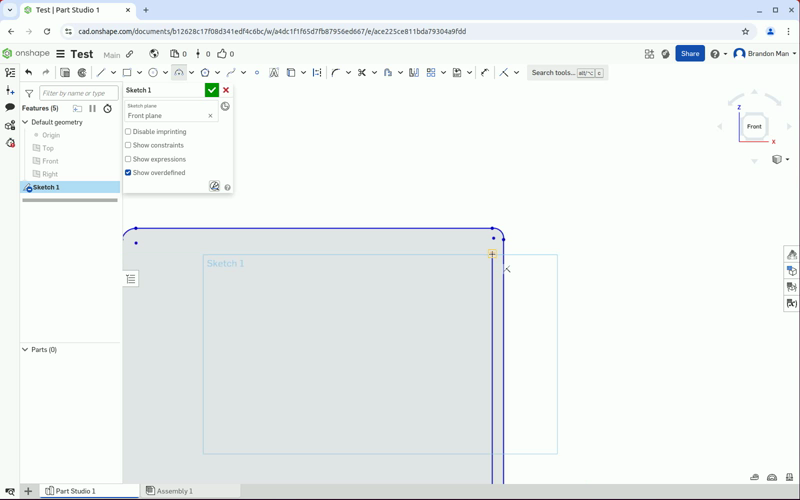
scroll(-6)
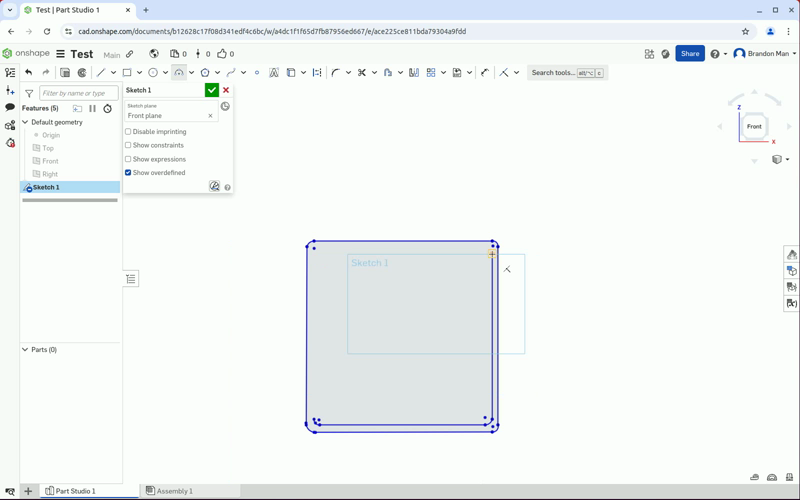
scroll(-6)
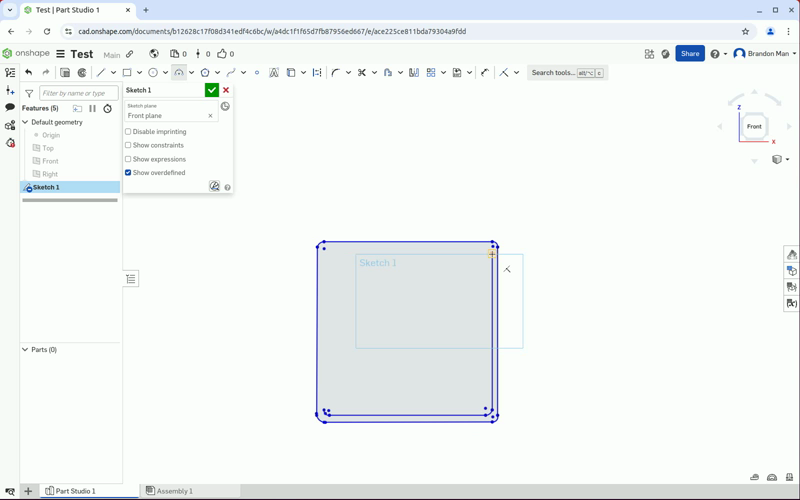
scroll(-6)
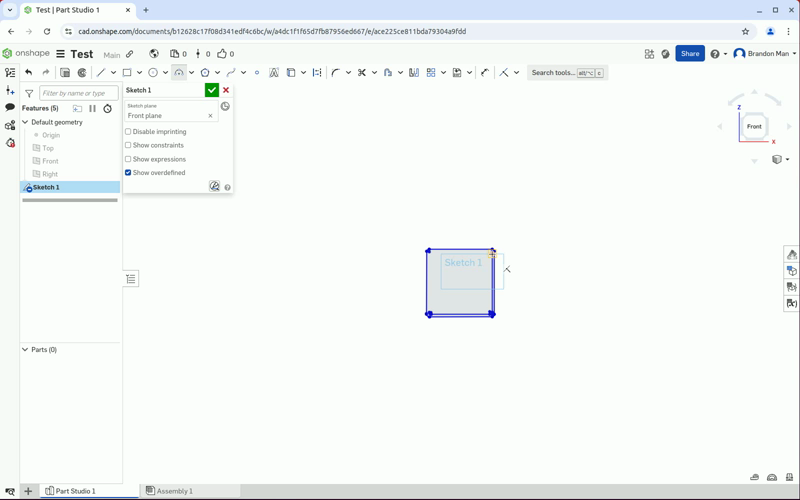
key_down(shift)
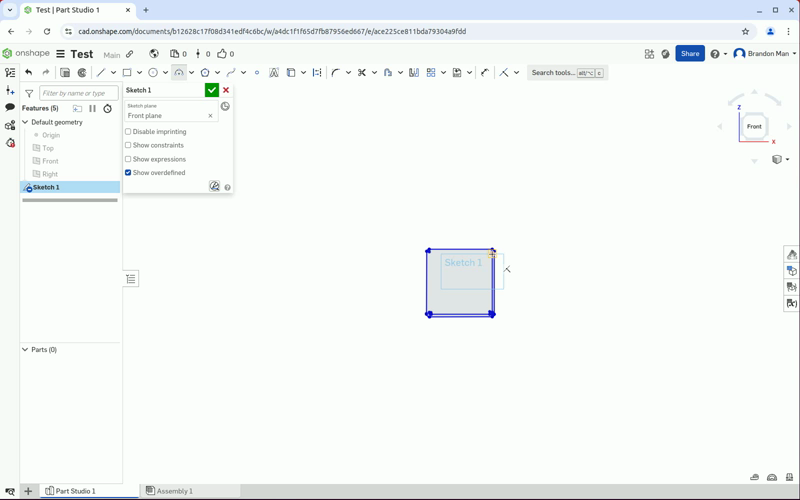
mouse_move(489, 251)
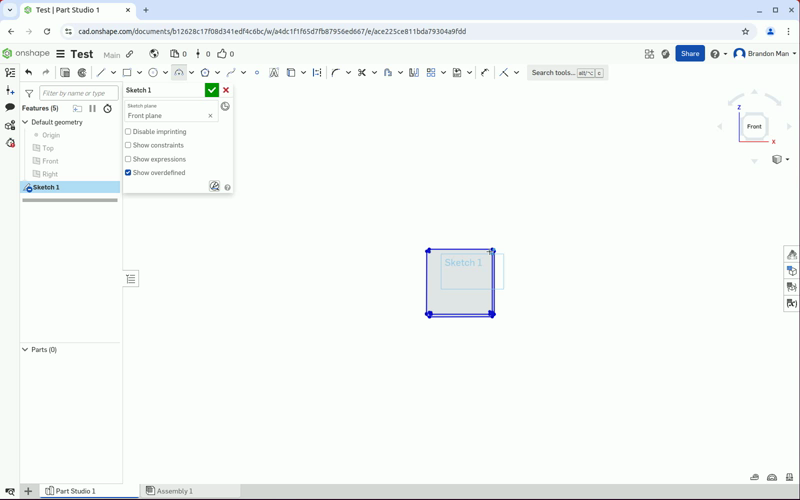
scroll(6)
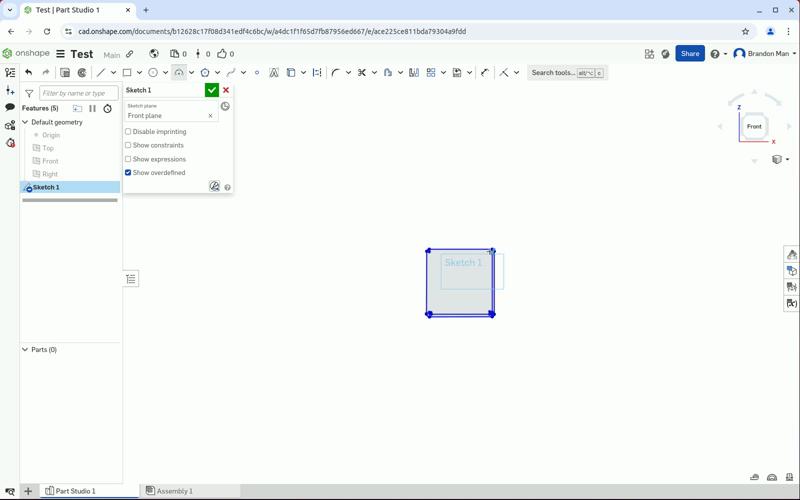
scroll(6)
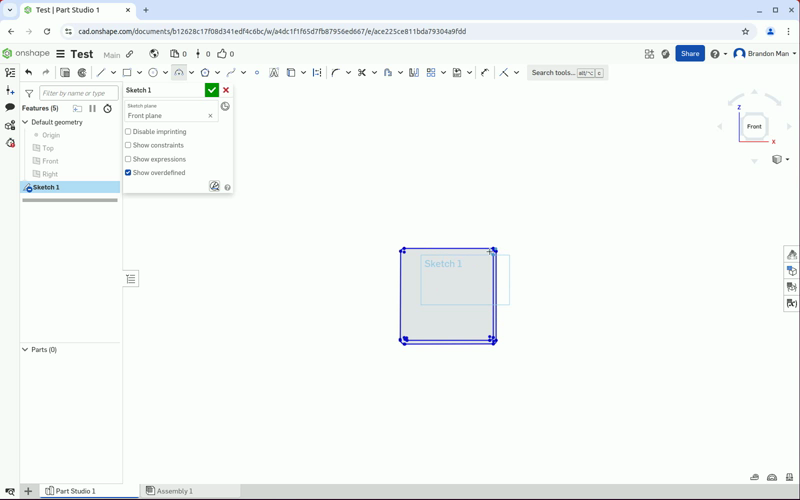
scroll(6)
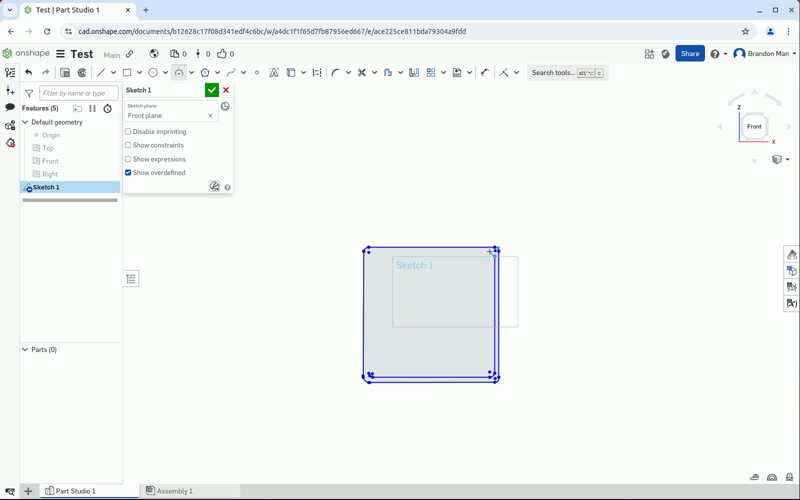
scroll(6)
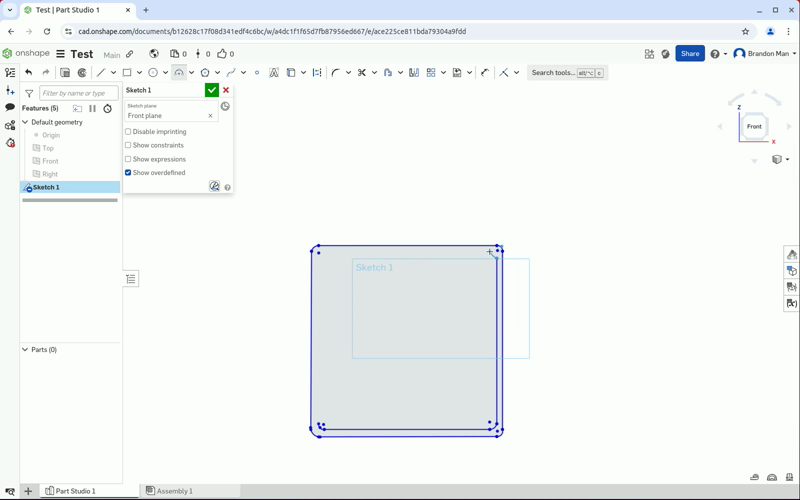
scroll(6)
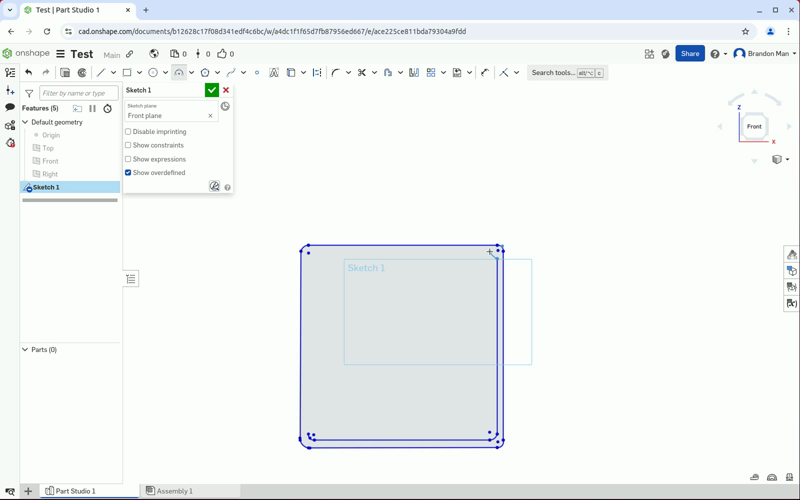
scroll(6)
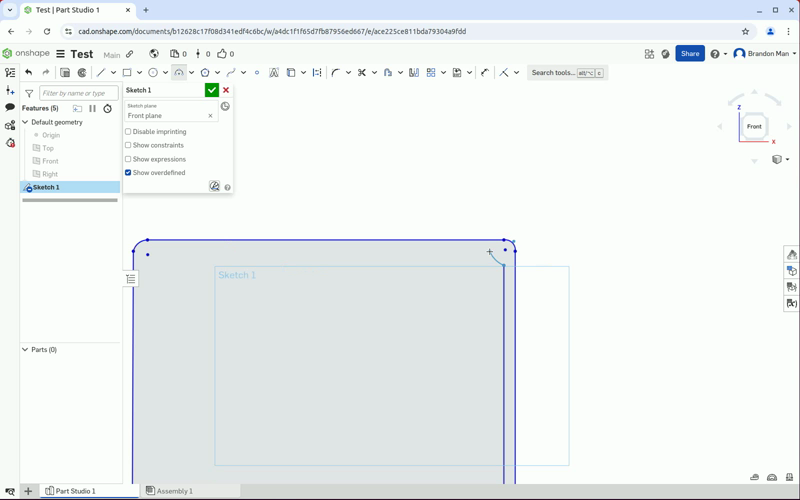
scroll(6)
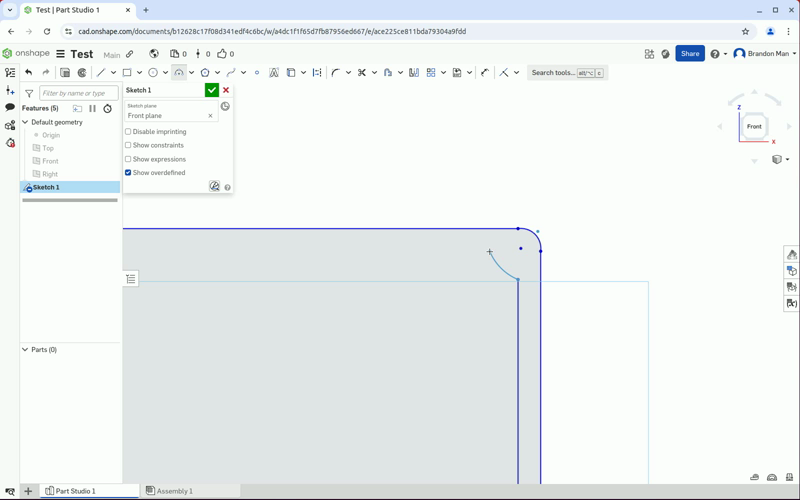
click(489, 251)
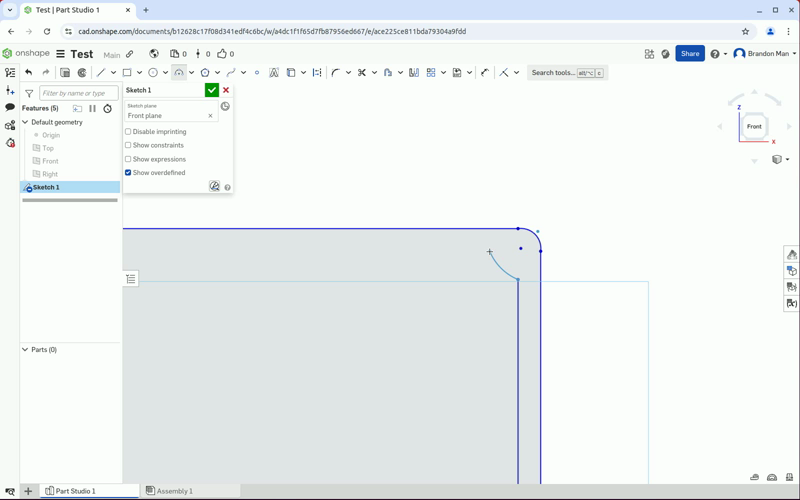
scroll(-6)
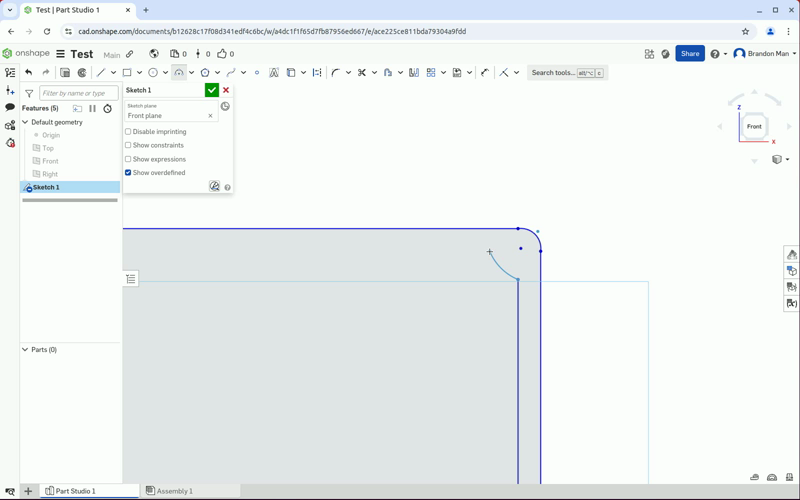
scroll(-6)
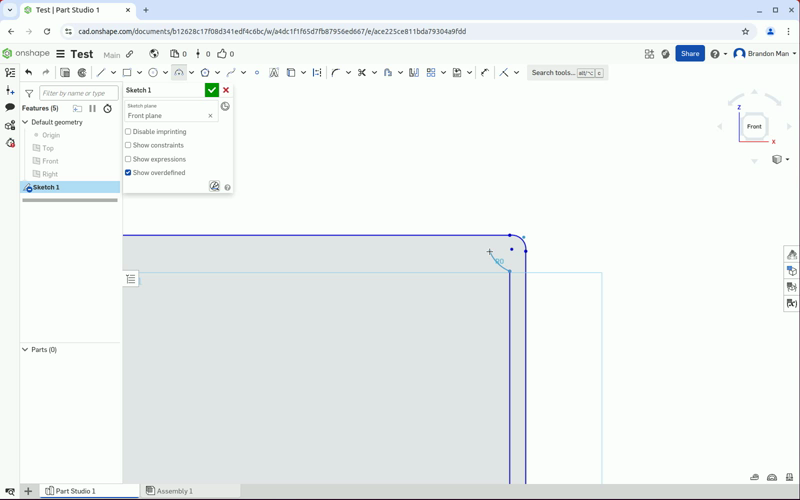
scroll(-6)
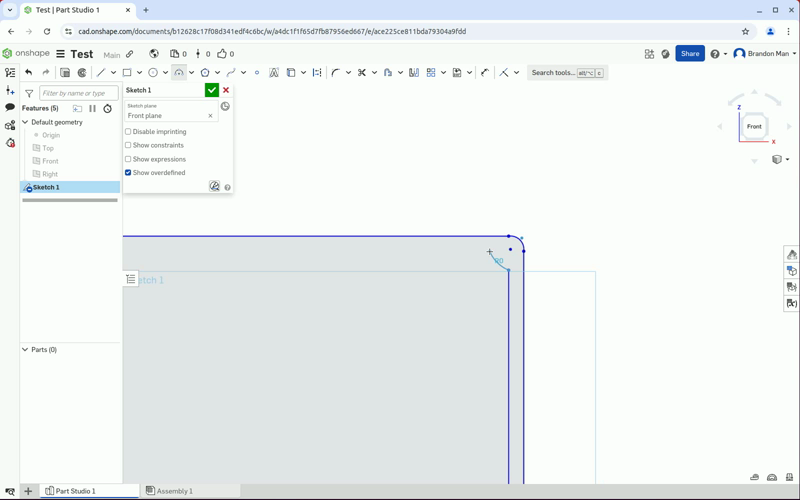
scroll(-6)
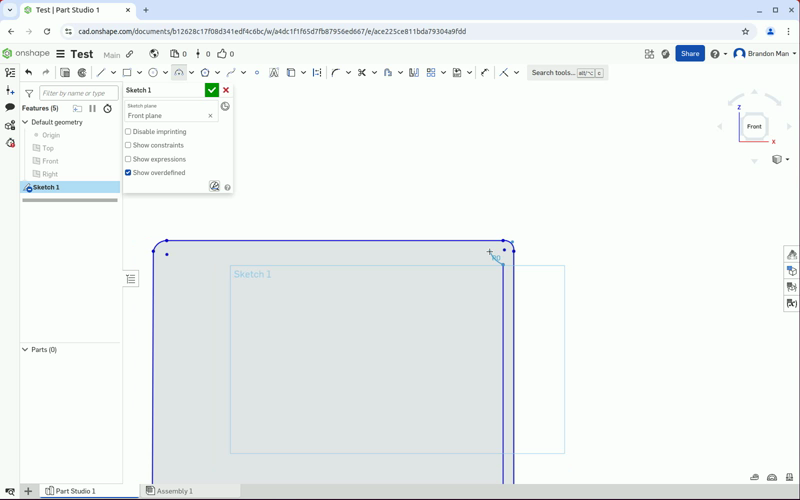
scroll(-6)
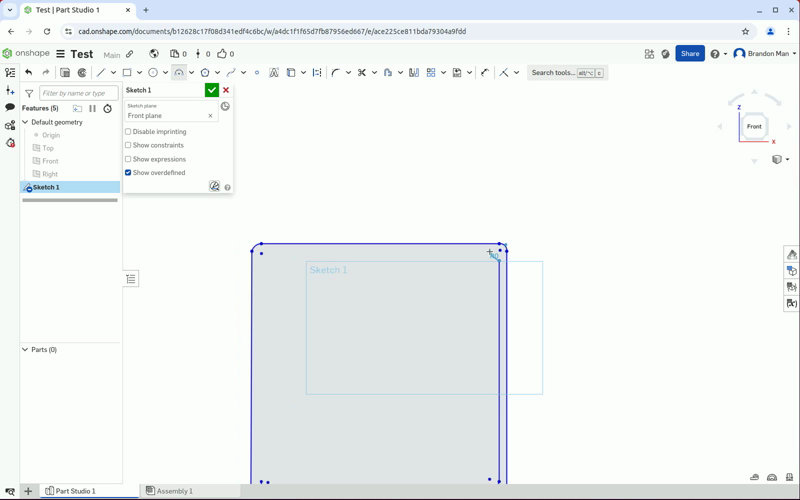
scroll(-6)
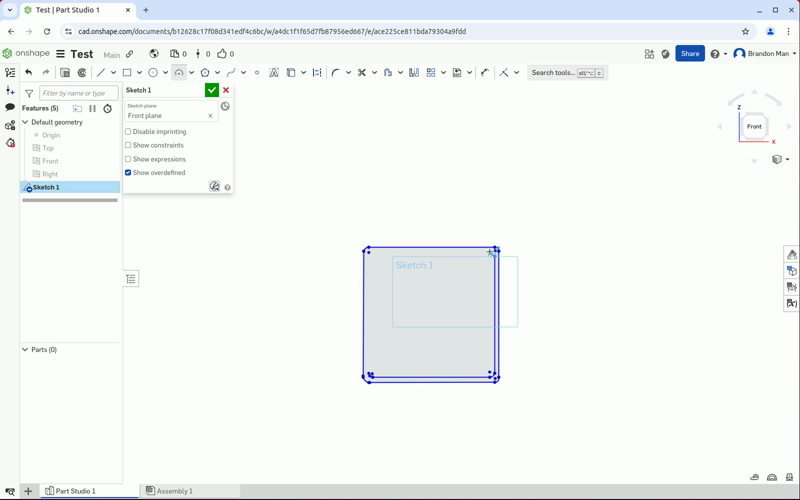
scroll(-6)
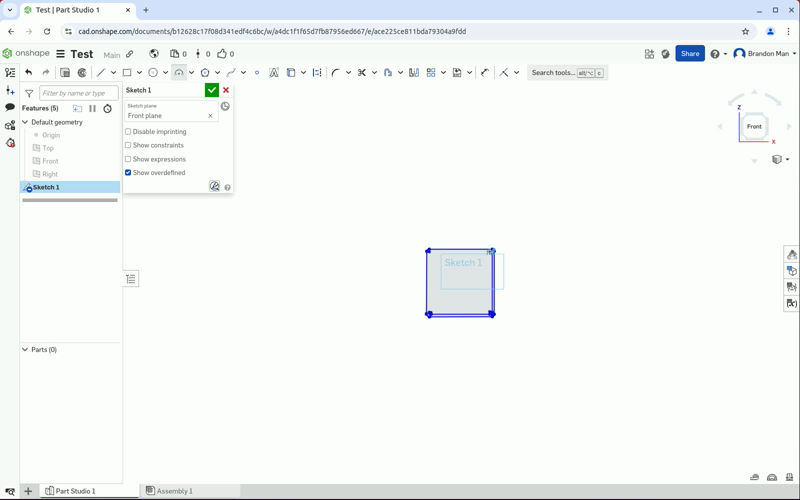
mouse_move(491, 252)
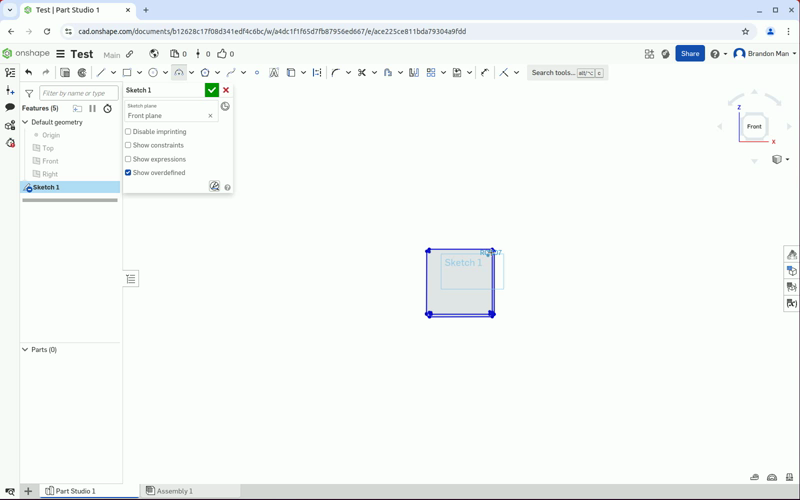
scroll(6)
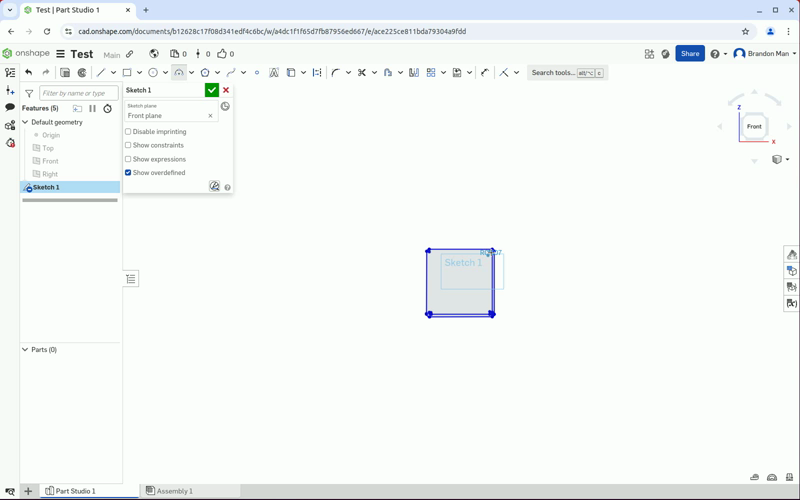
scroll(6)
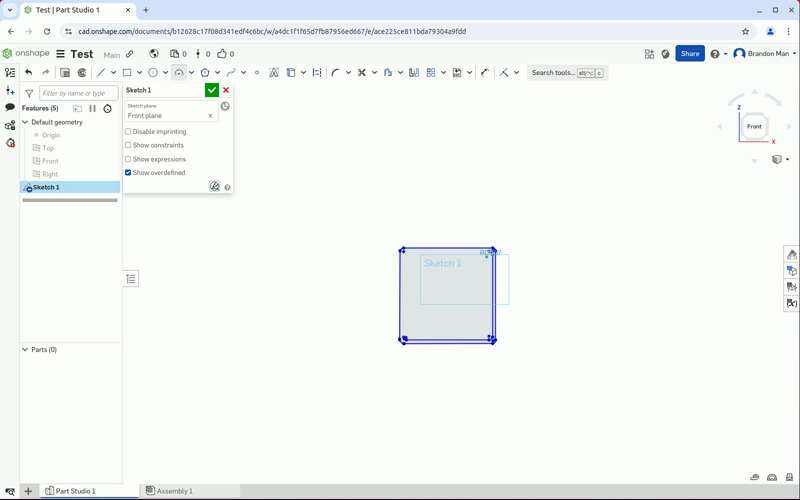
scroll(6)
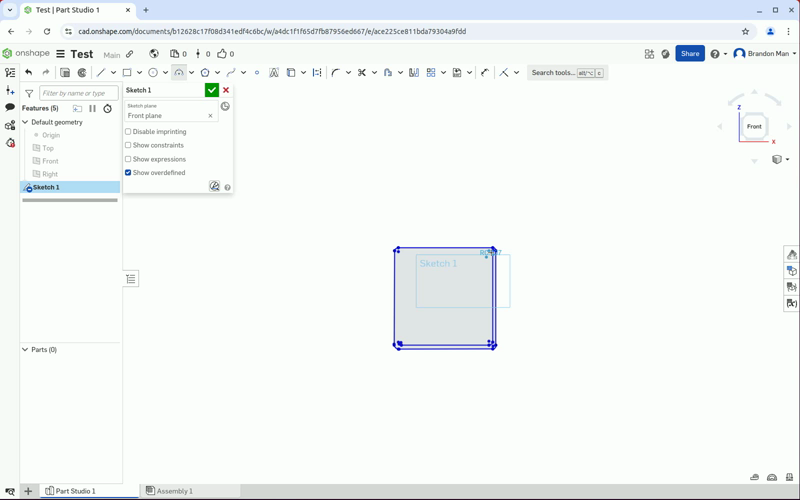
scroll(6)
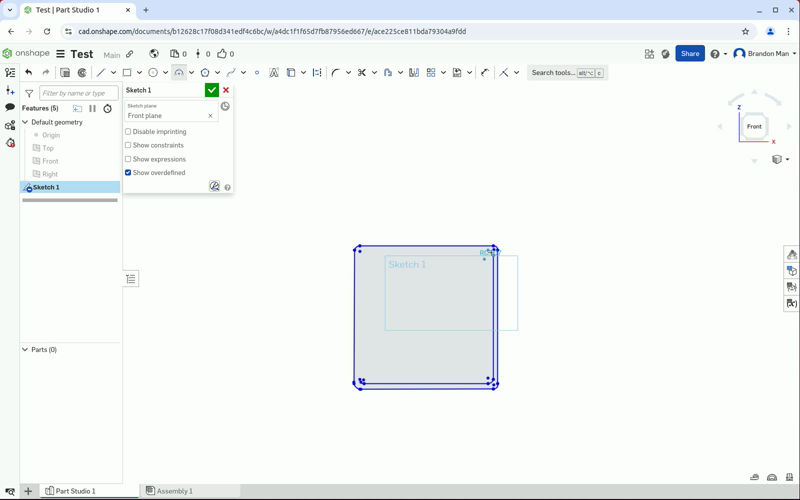
scroll(6)
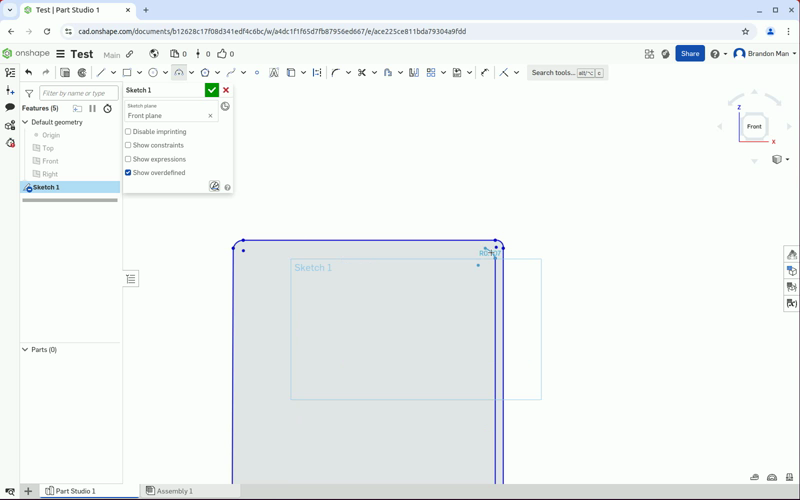
scroll(6)
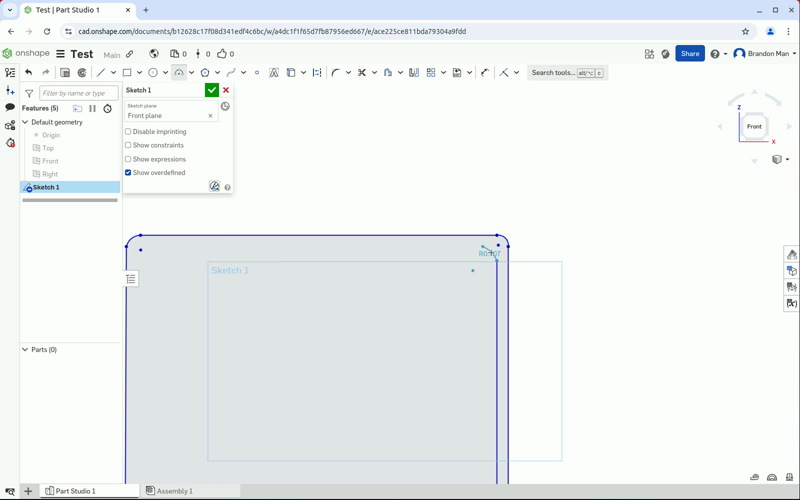
scroll(6)
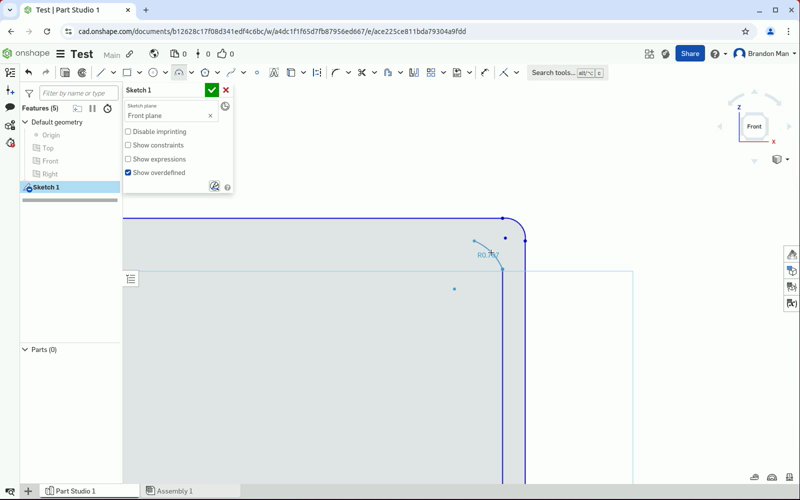
click(491, 252)
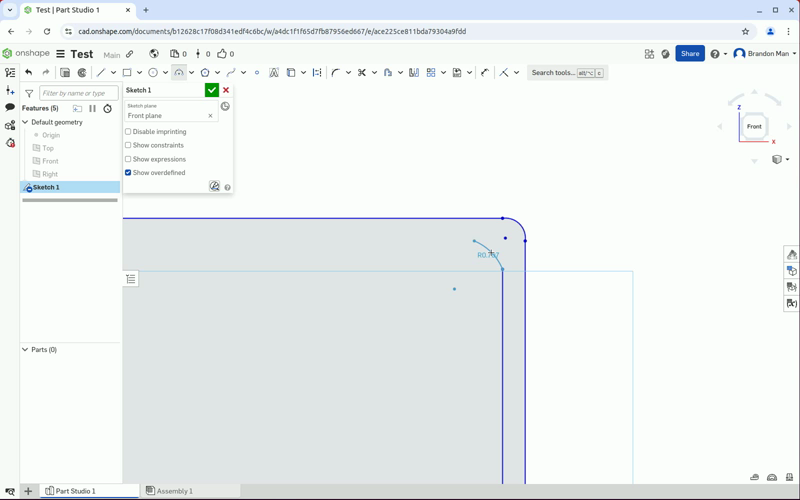
scroll(-6)
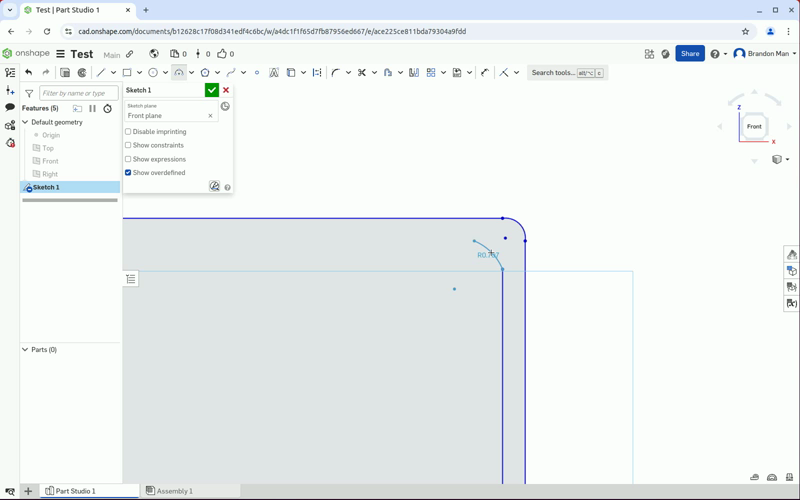
scroll(-6)
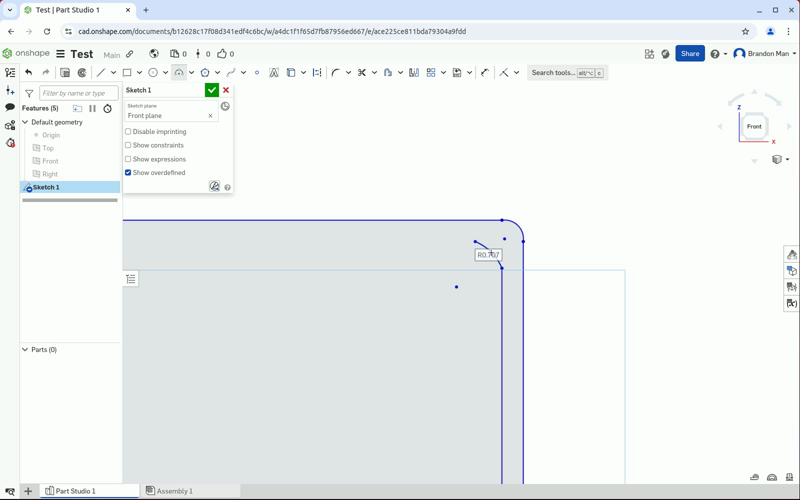
scroll(-6)
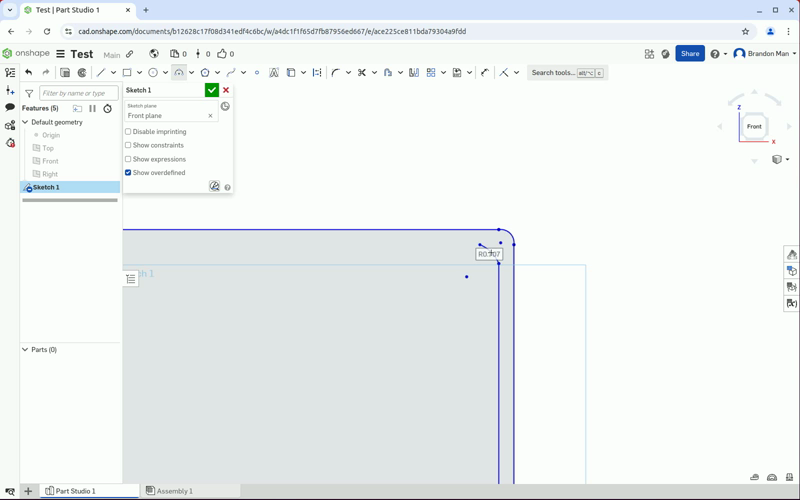
scroll(-6)
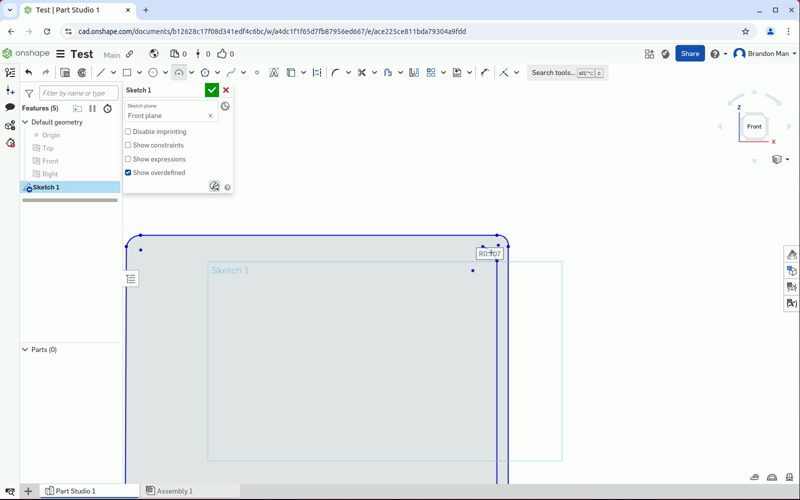
scroll(-6)
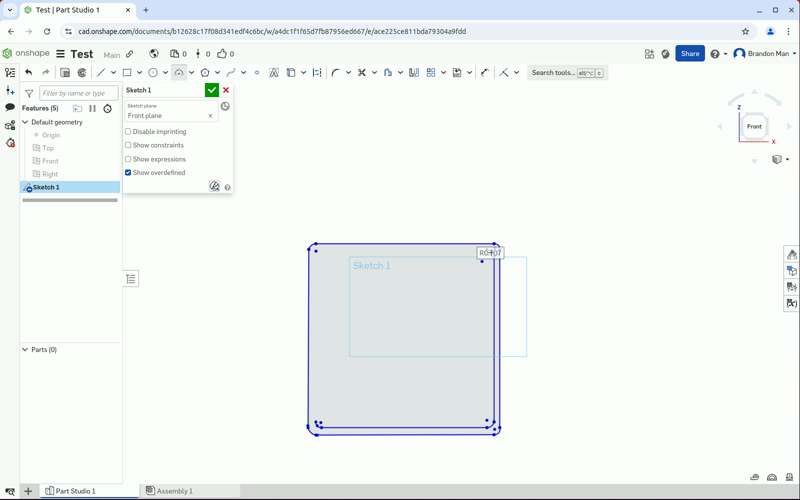
scroll(-6)
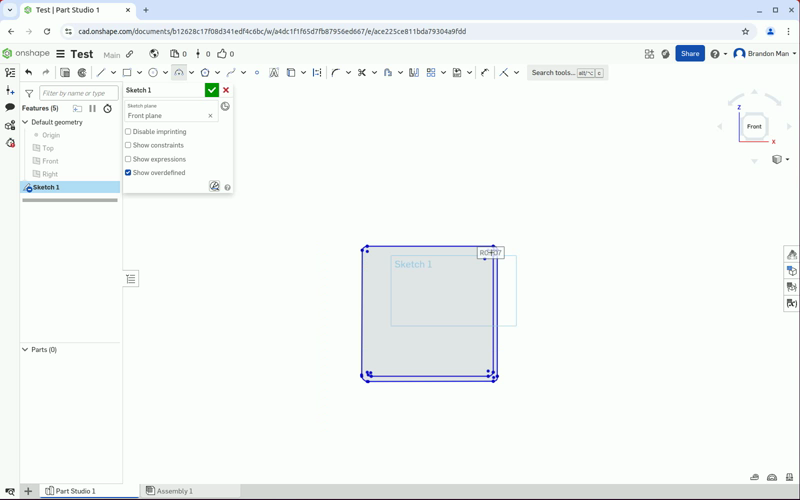
scroll(-6)
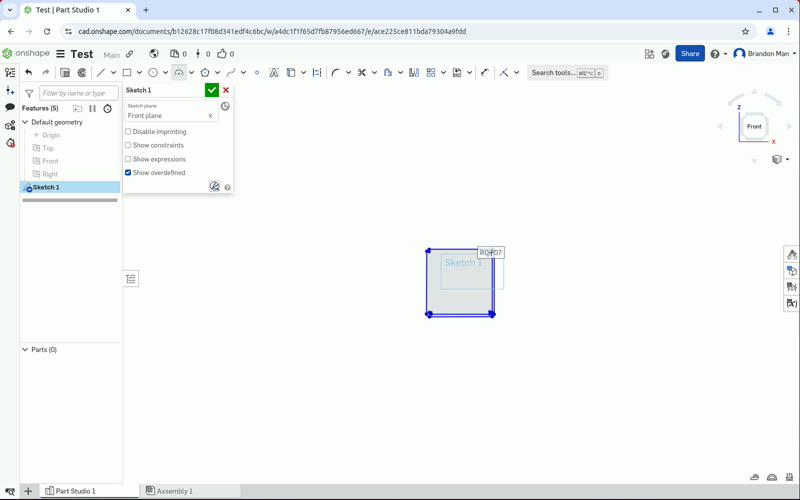
key_up(shift)
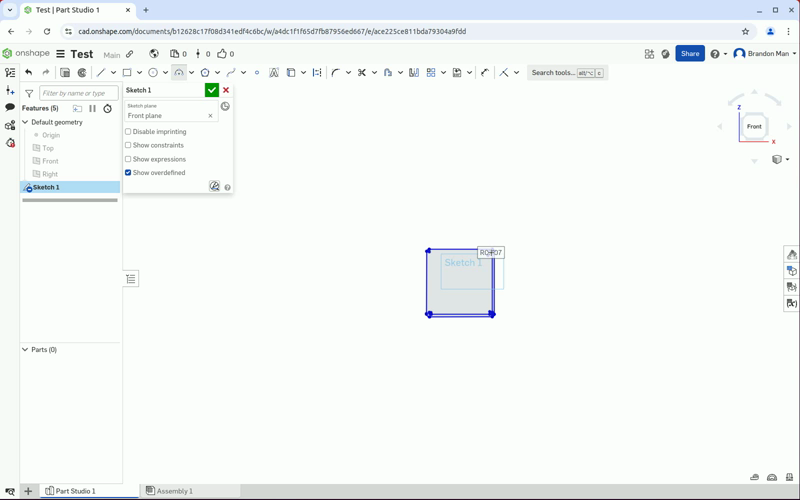
key(esc)
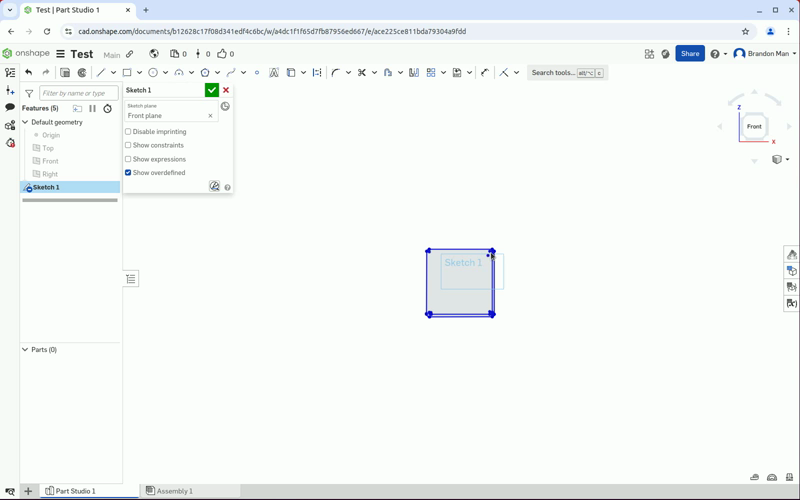
key(l)
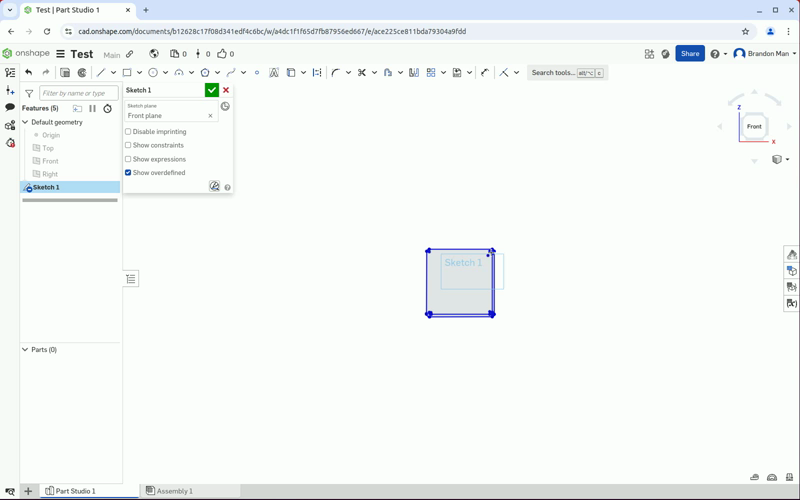
mouse_move(489, 251)
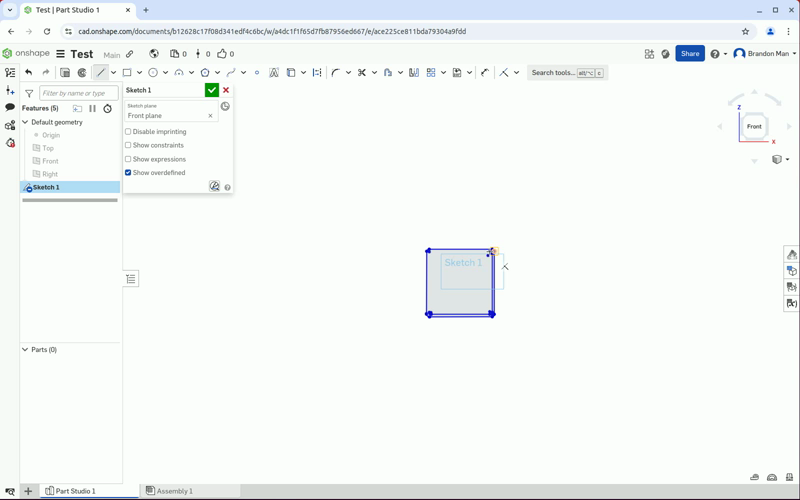
scroll(6)
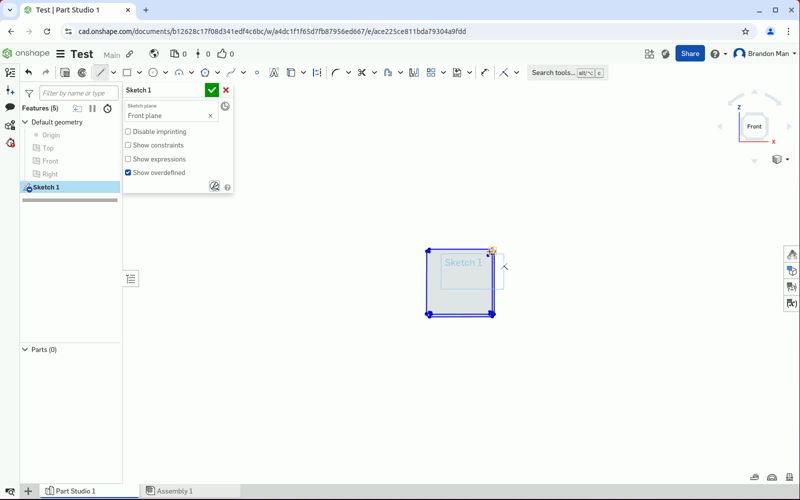
scroll(6)
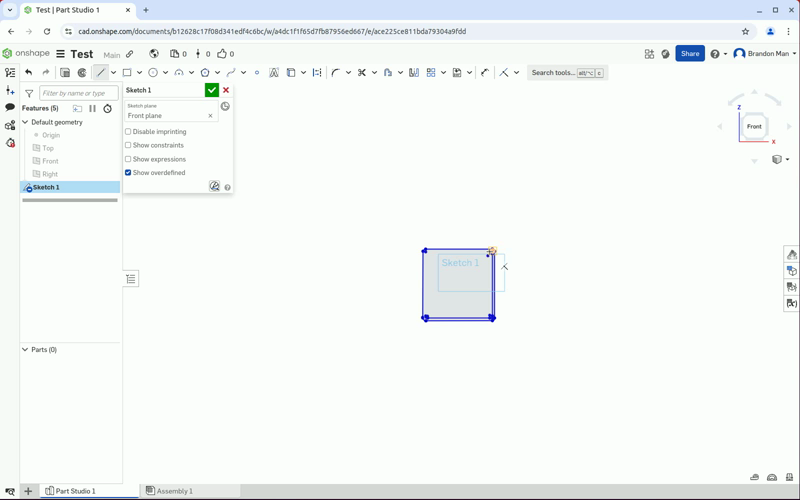
scroll(6)
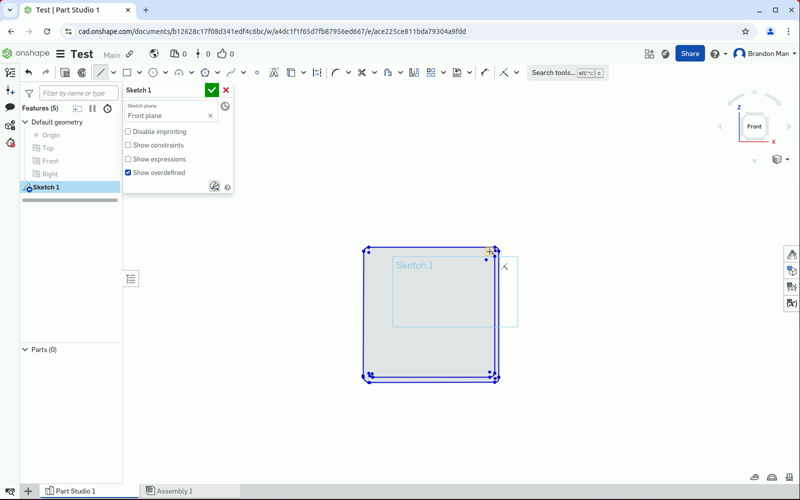
scroll(6)
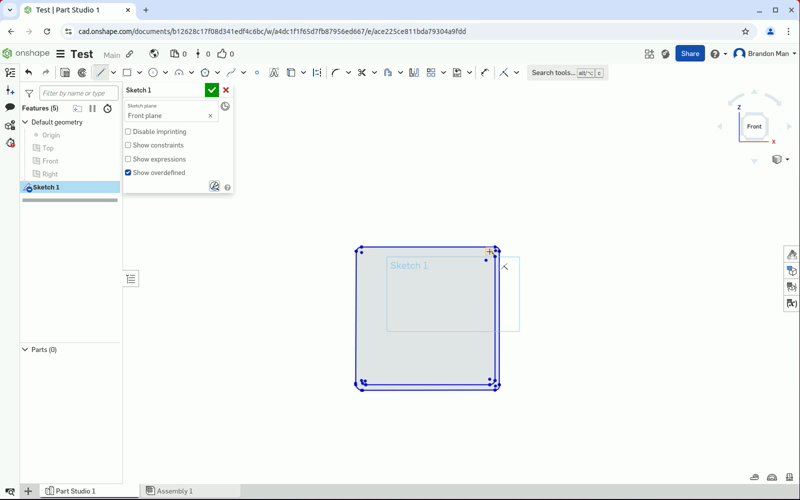
scroll(6)
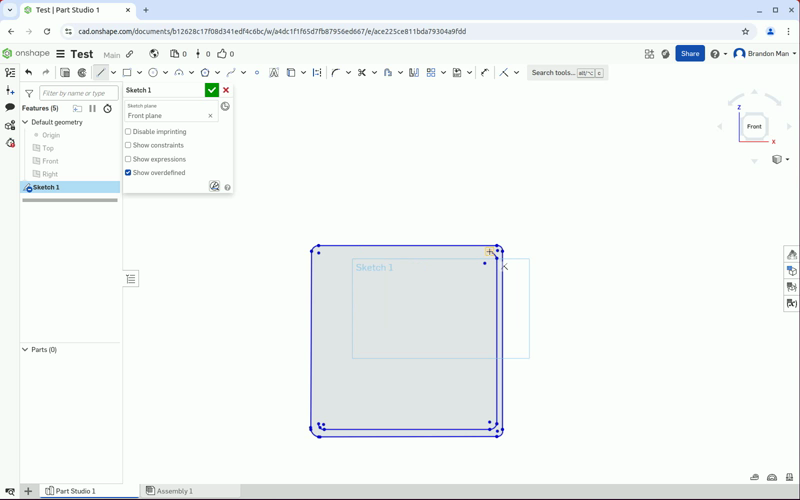
scroll(6)
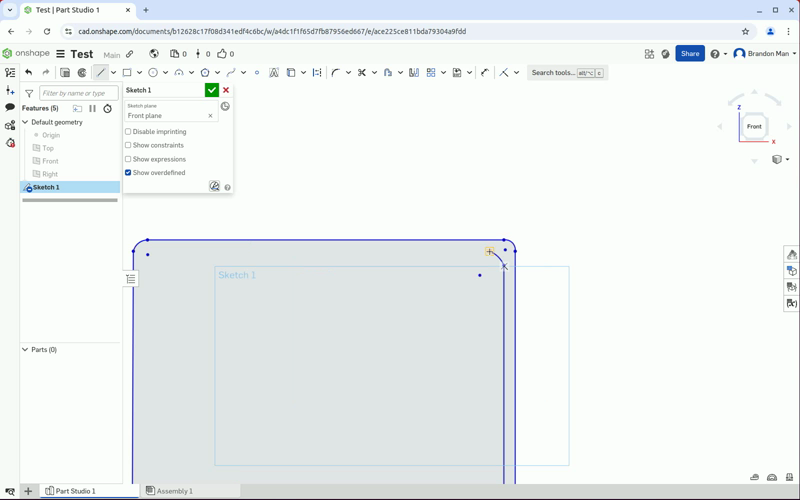
scroll(6)
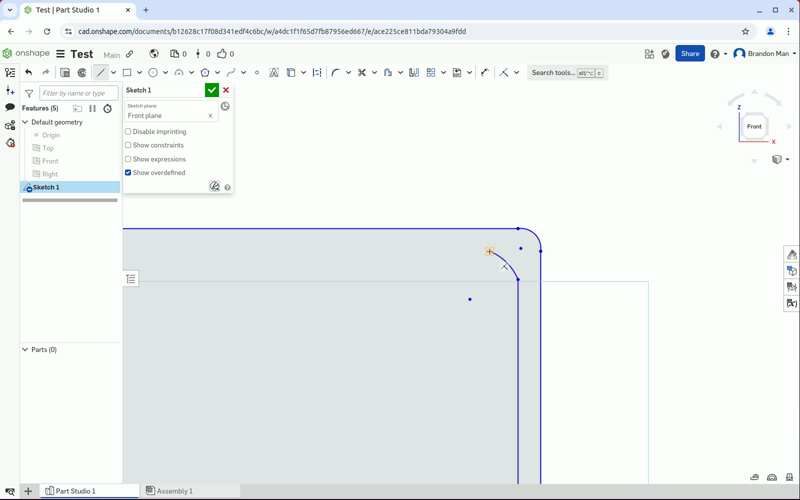
click(489, 251)
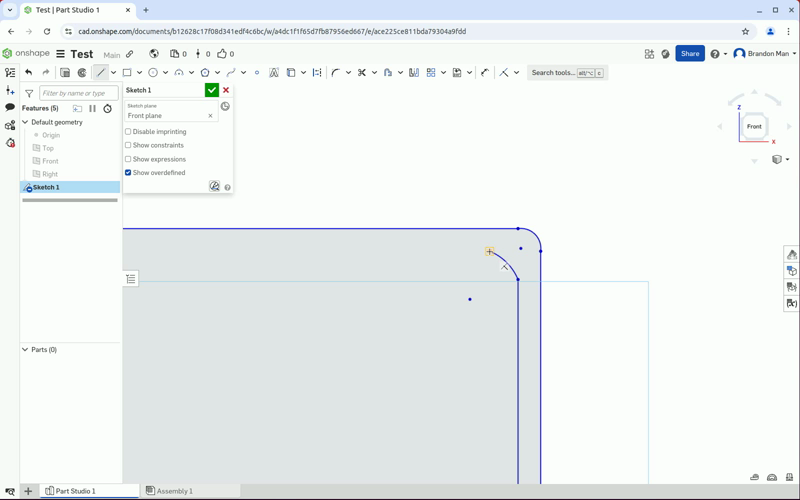
scroll(-6)
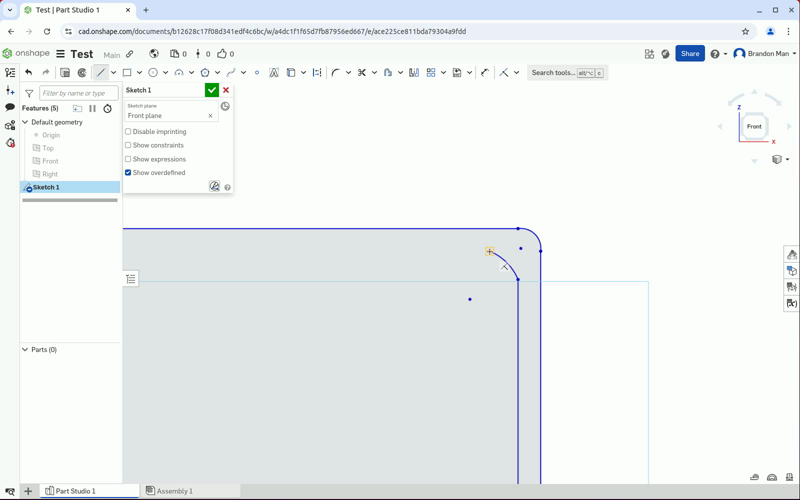
scroll(-6)
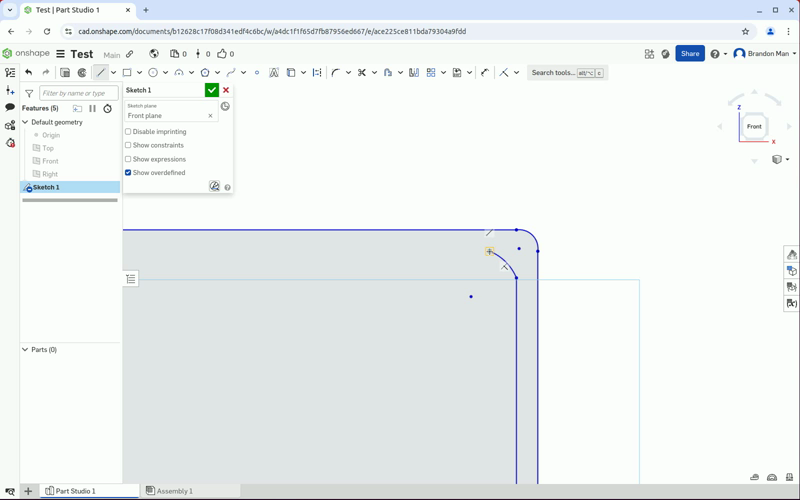
scroll(-6)
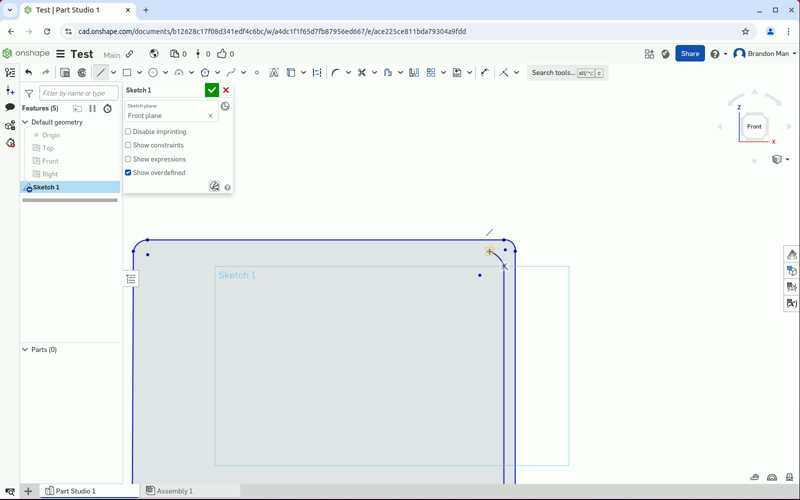
scroll(-6)
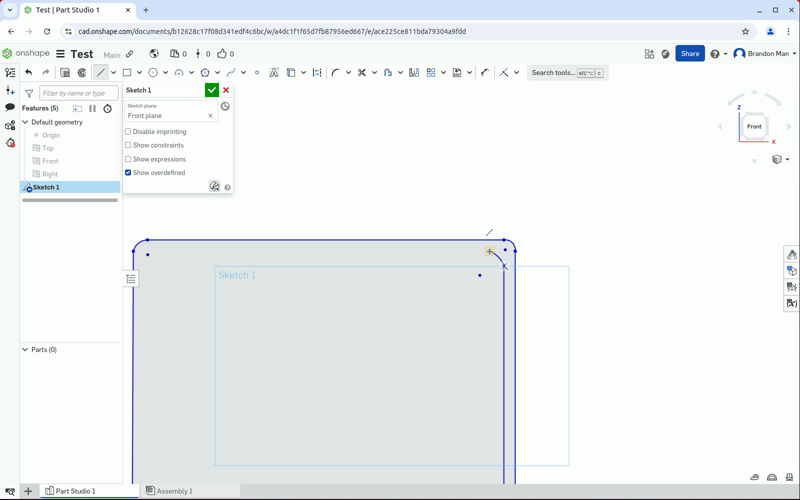
scroll(-6)
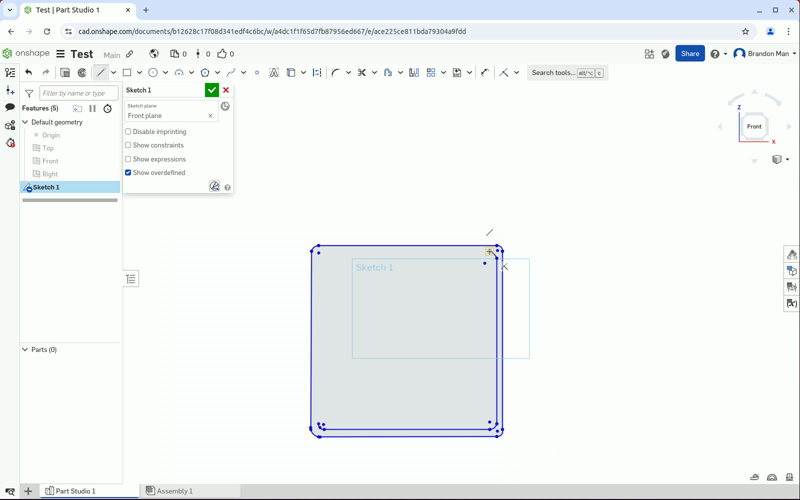
scroll(-6)
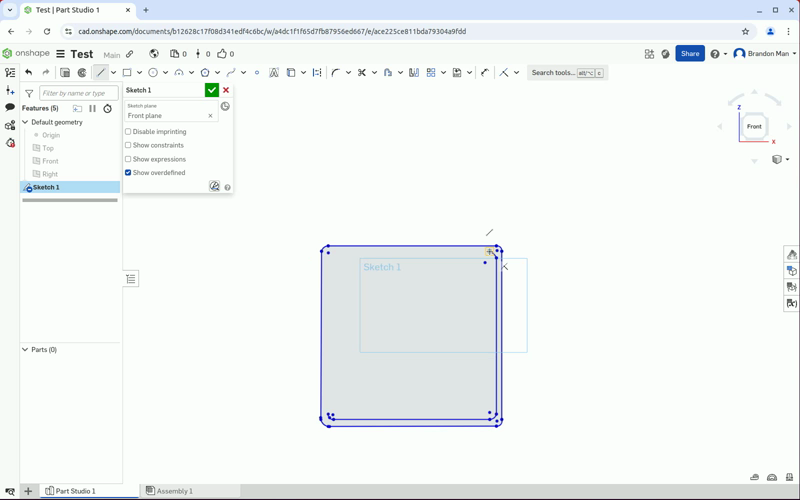
scroll(-6)
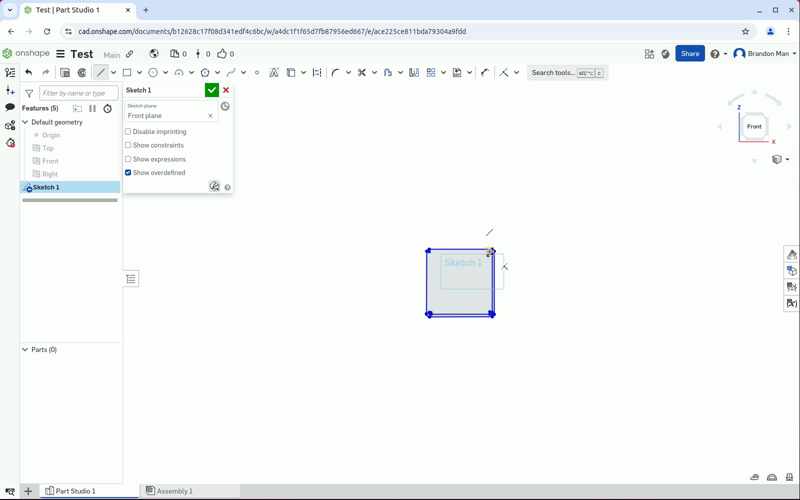
key_down(shift)
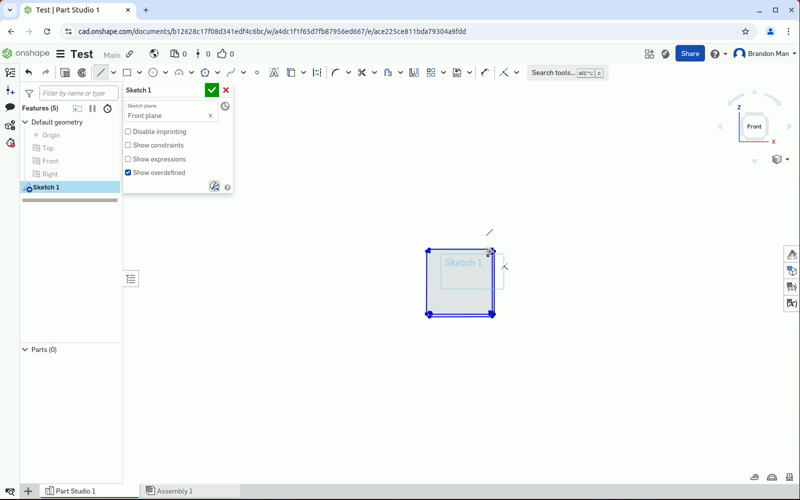
mouse_move(519, 251)
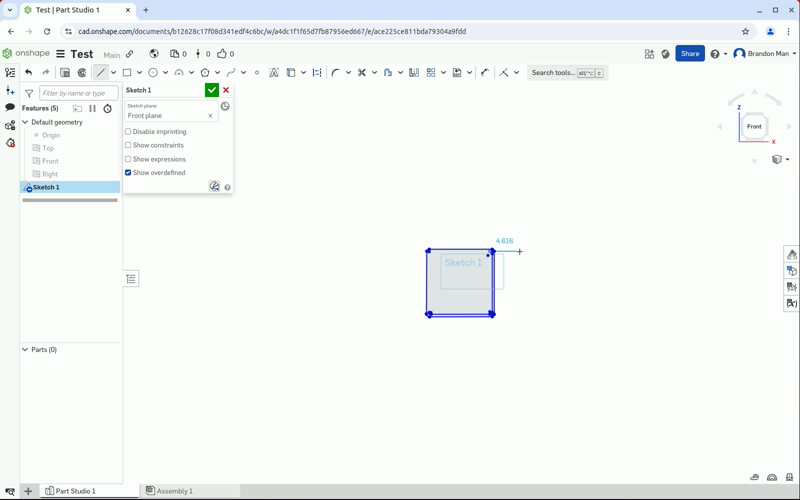
mouse_move(431, 251)
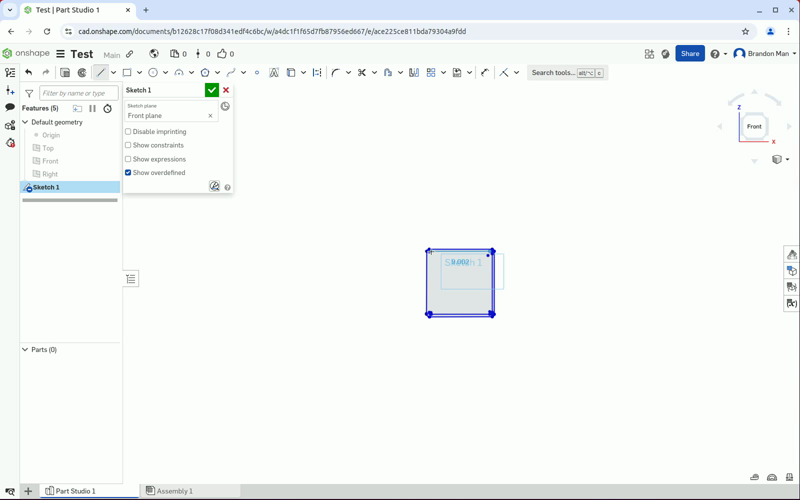
scroll(6)
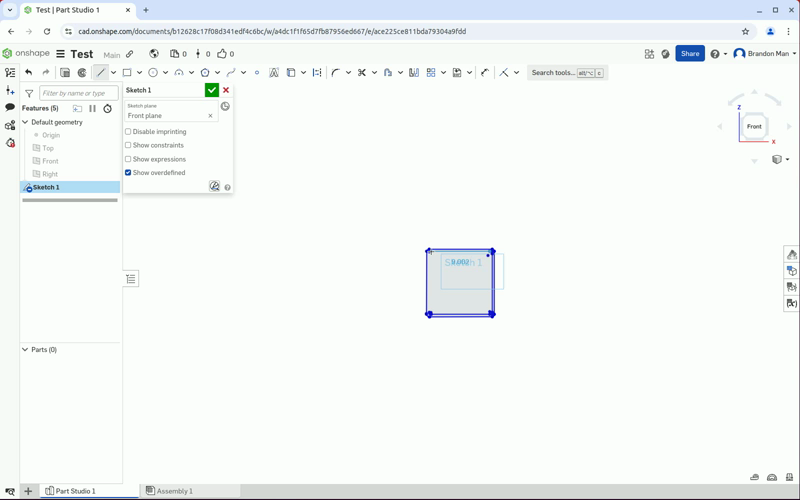
scroll(6)
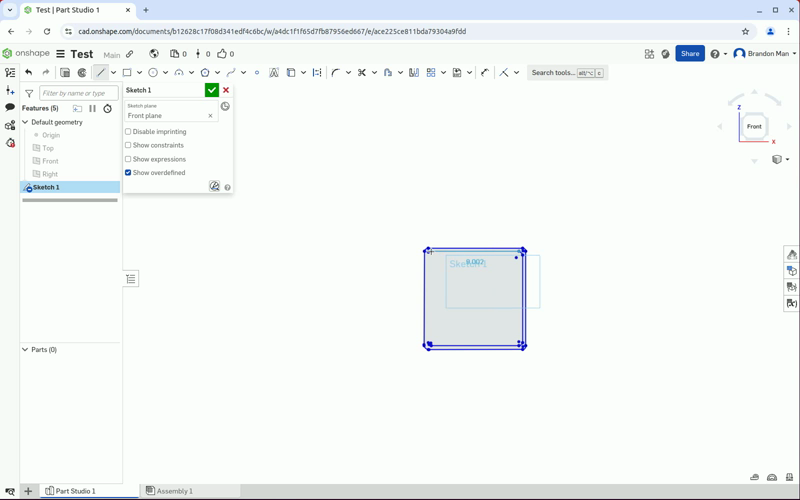
scroll(6)
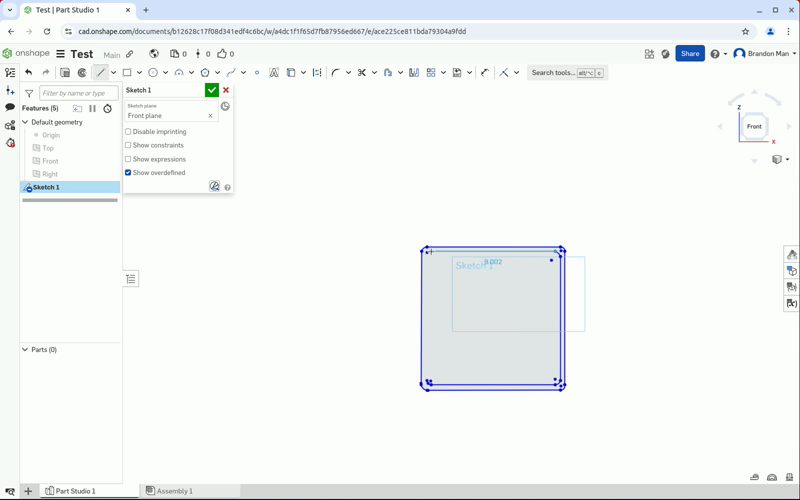
scroll(6)
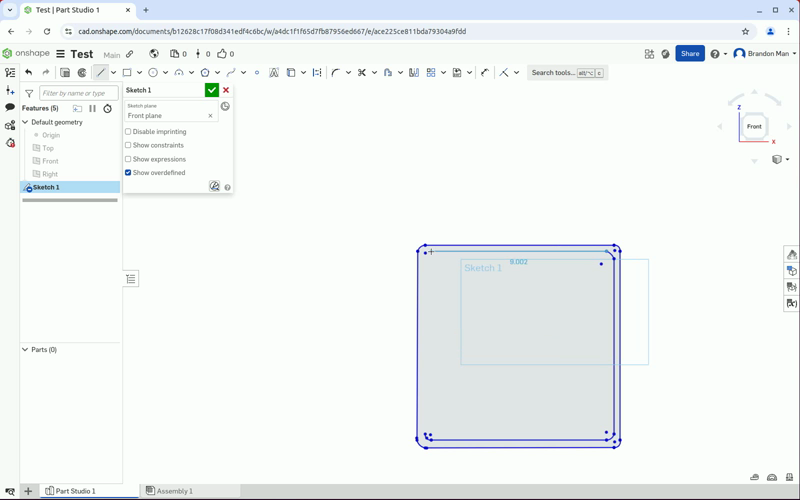
scroll(6)
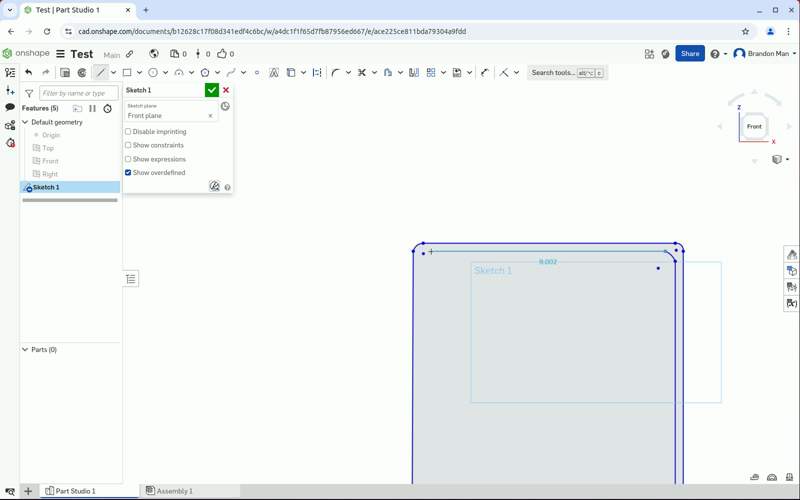
scroll(6)
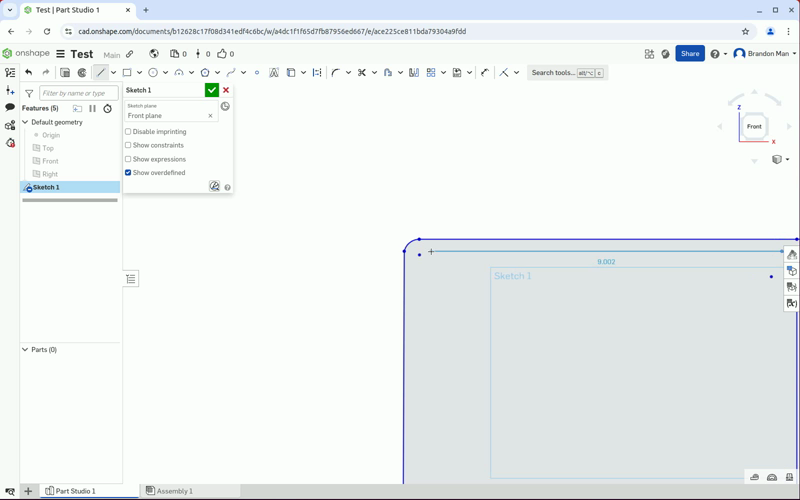
scroll(6)
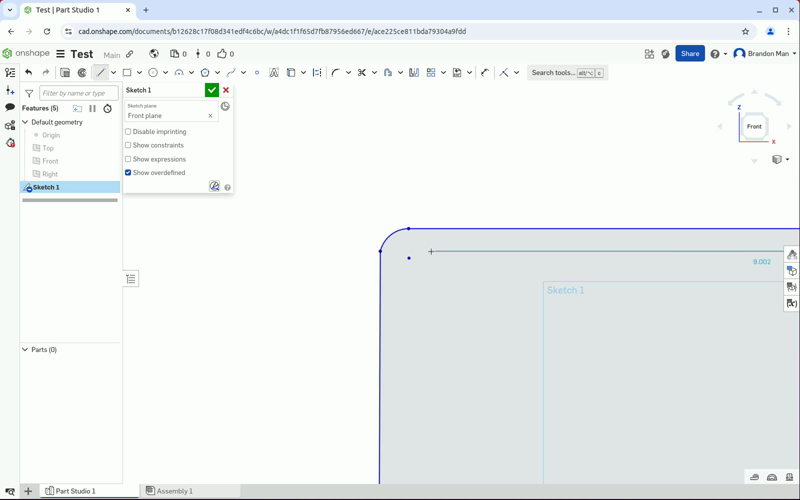
click(431, 251)
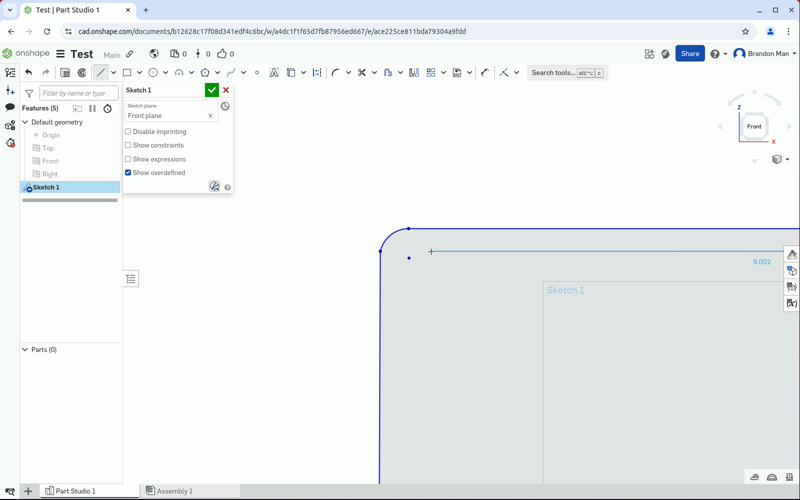
scroll(-6)
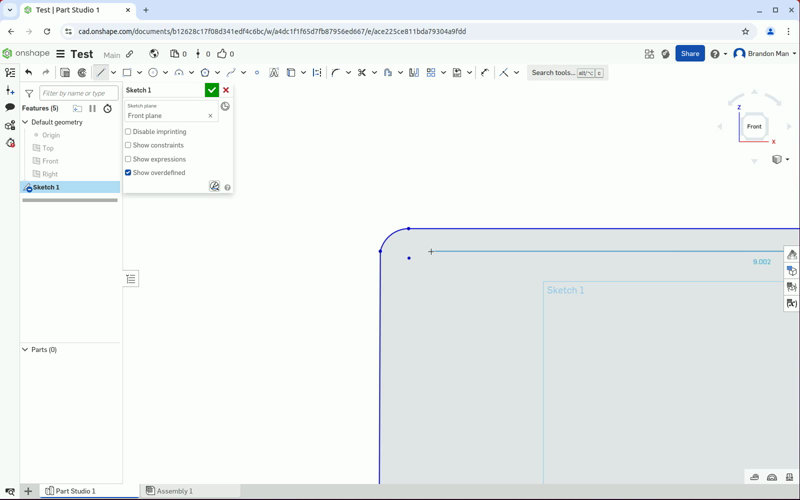
scroll(-6)
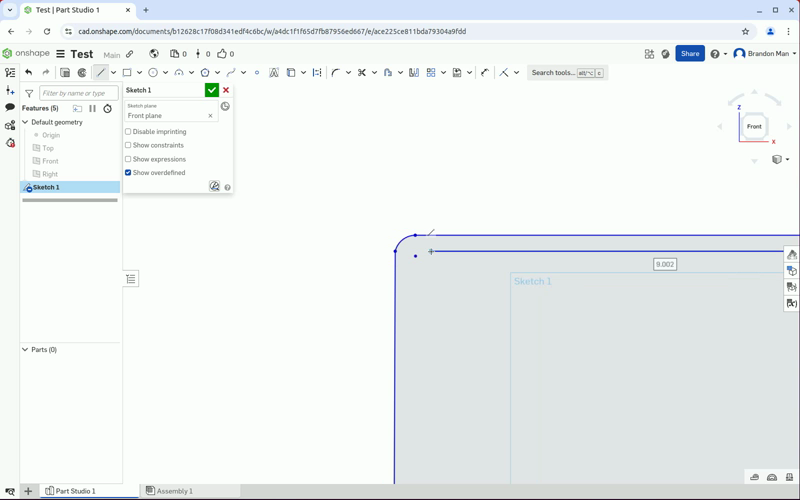
scroll(-6)
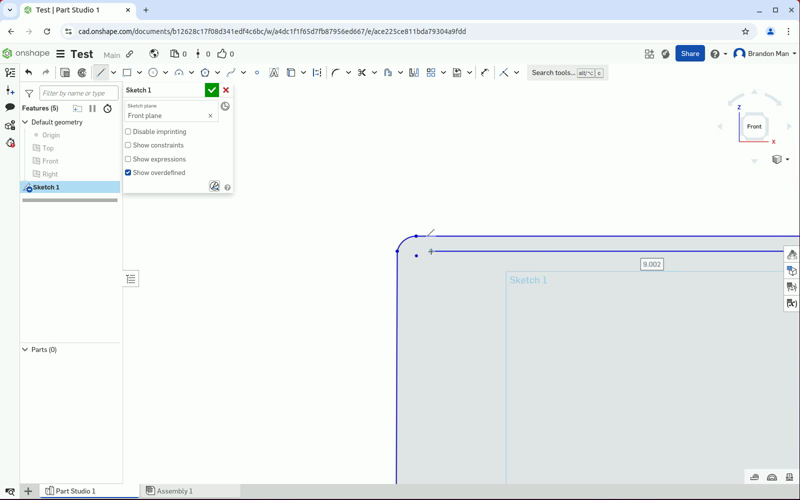
scroll(-6)
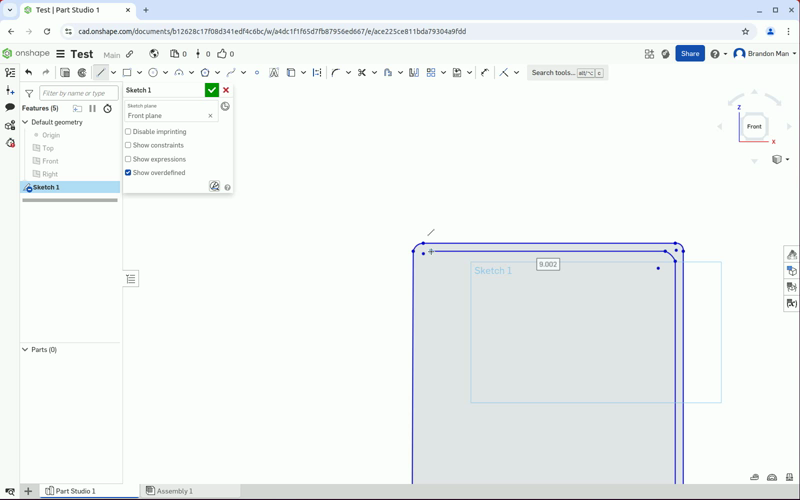
scroll(-6)
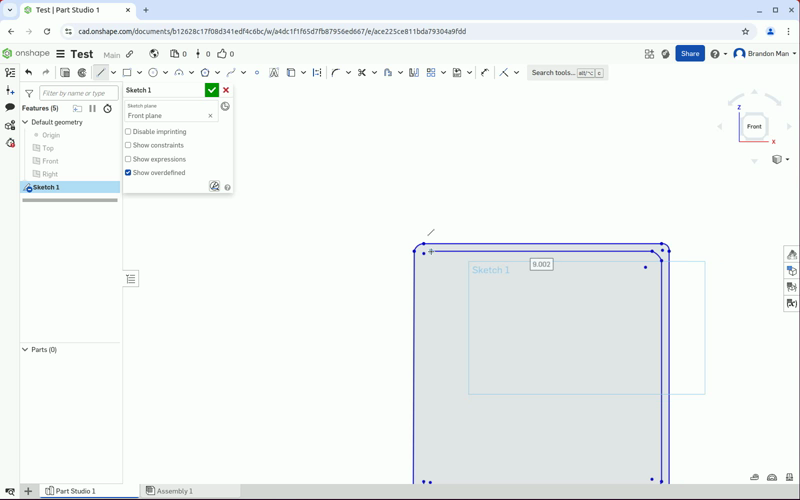
scroll(-6)
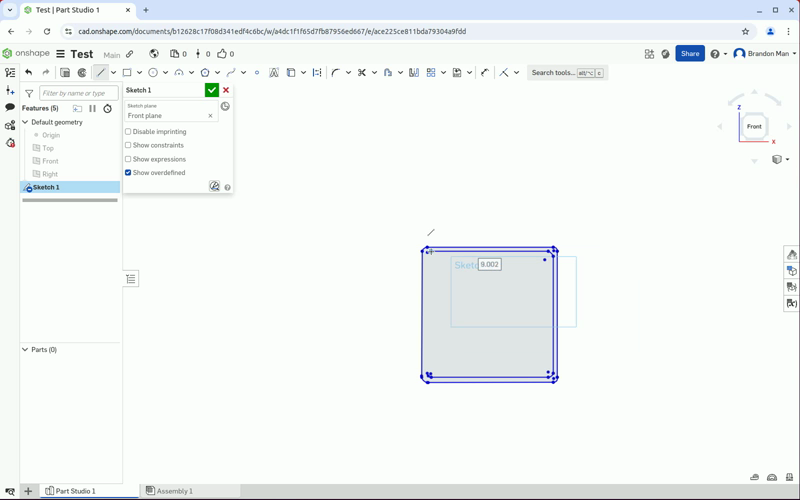
scroll(-6)
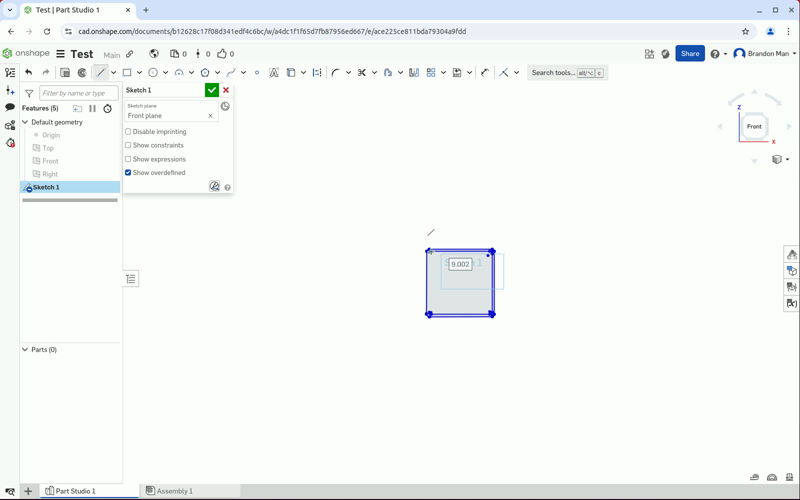
key_up(shift)
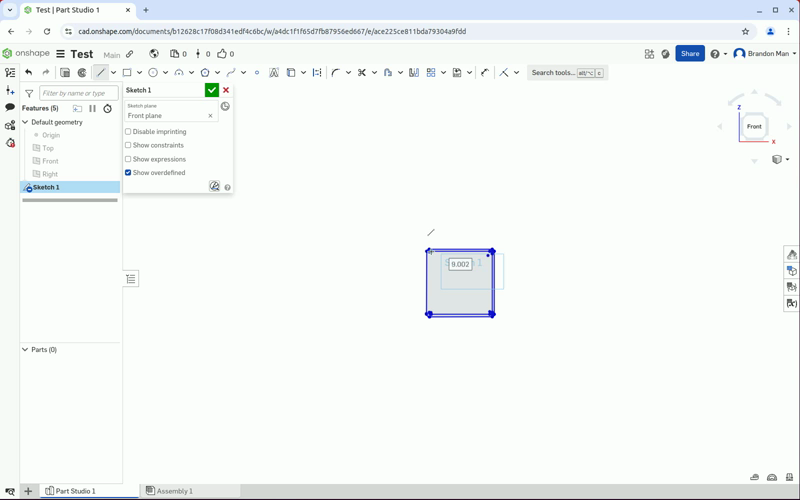
key(esc)
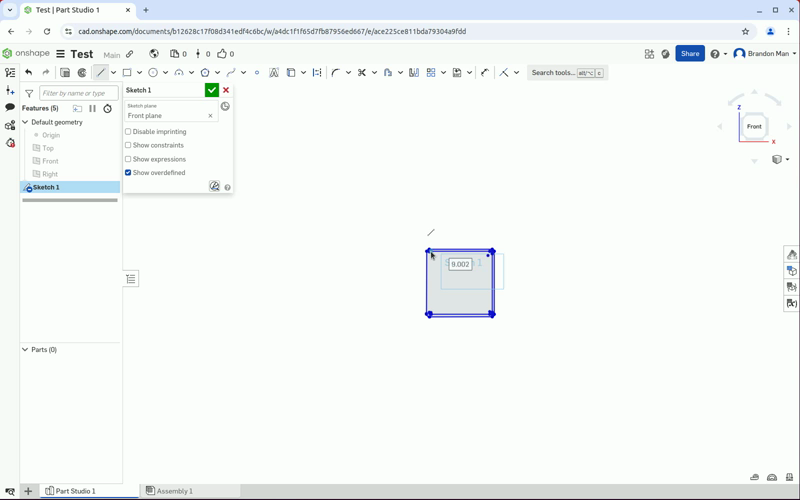
key(a)
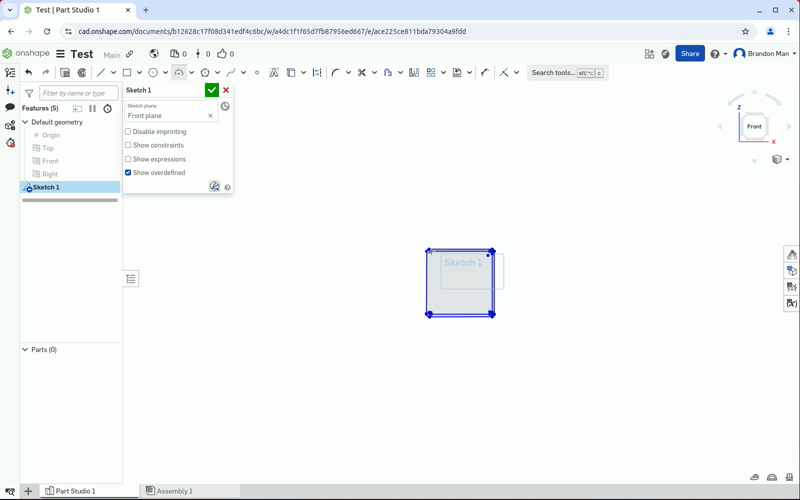
mouse_move(431, 251)
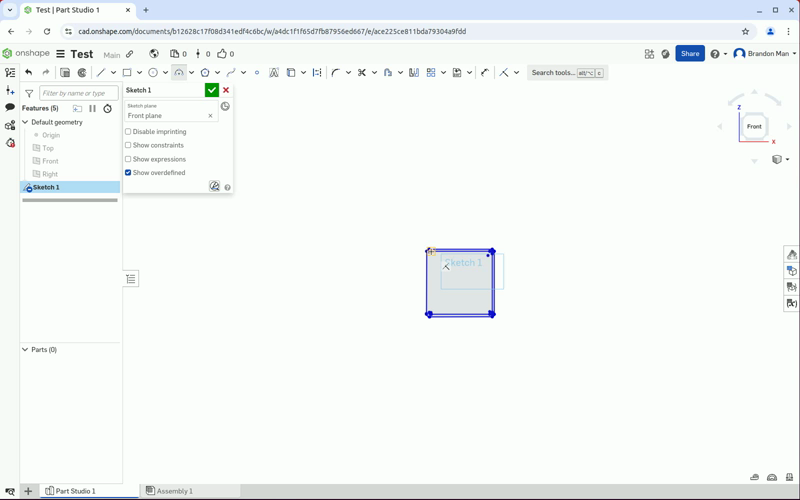
scroll(6)
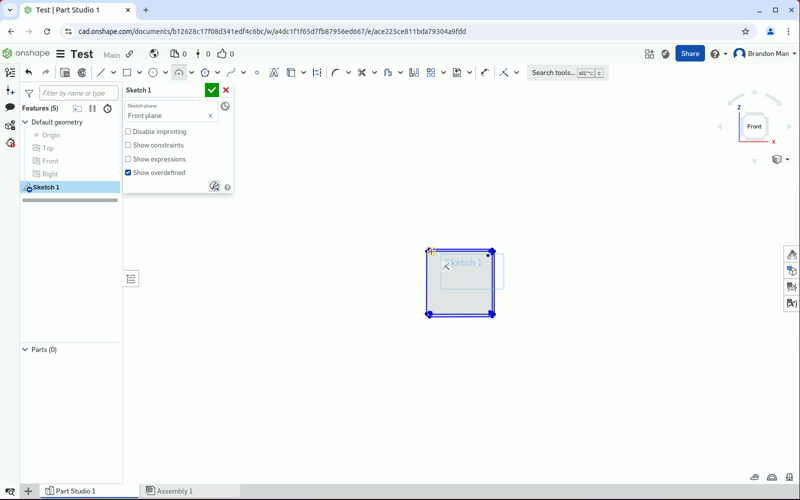
scroll(6)
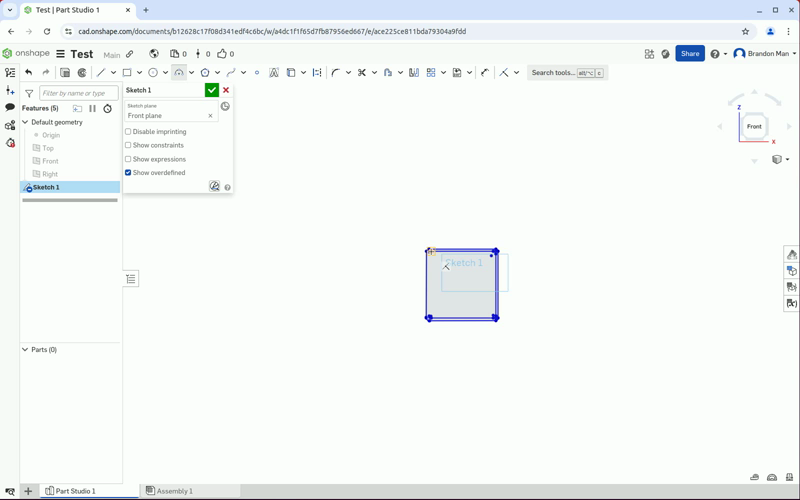
scroll(6)
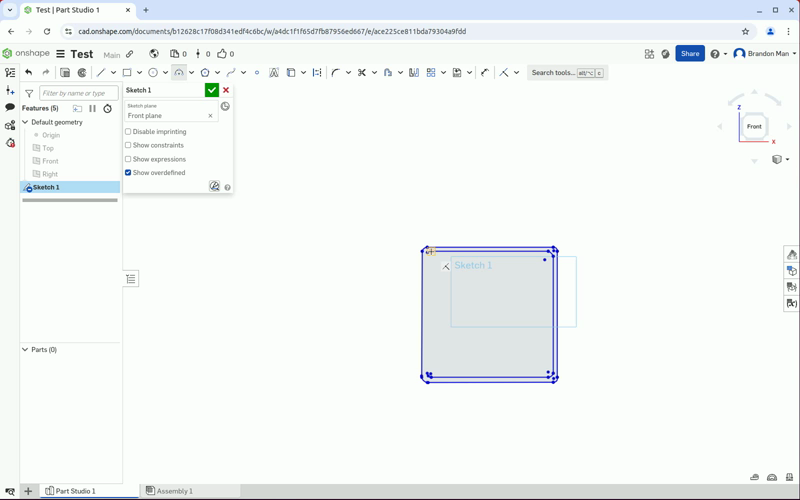
scroll(6)
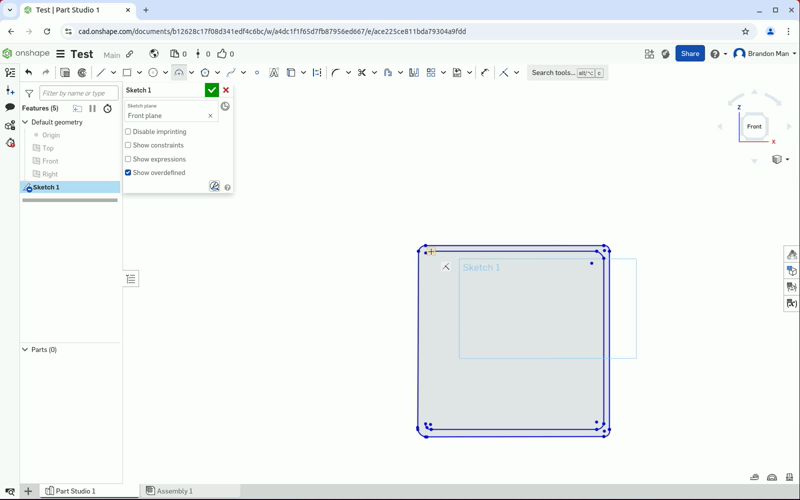
scroll(6)
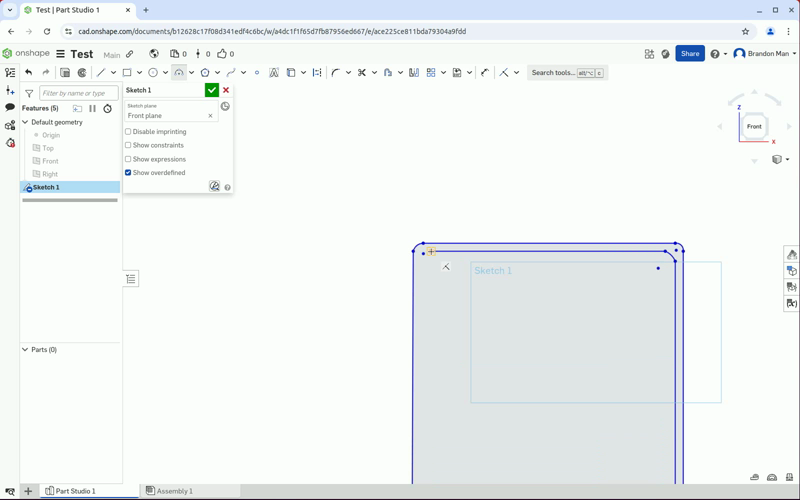
scroll(6)
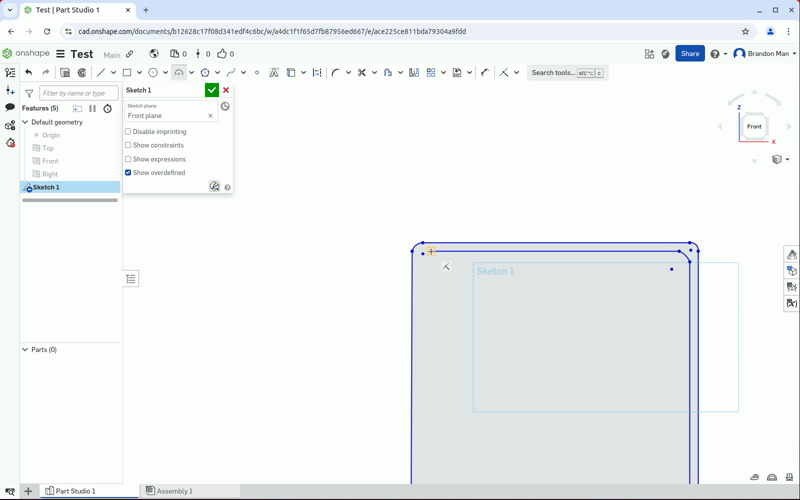
scroll(6)
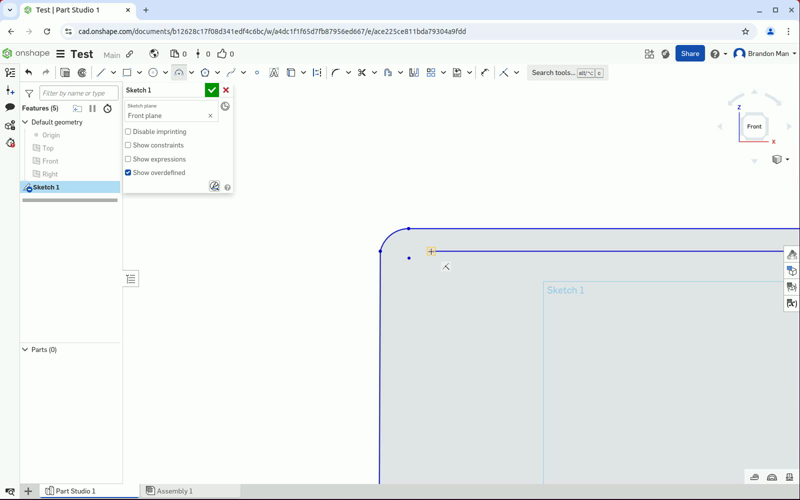
click(431, 251)
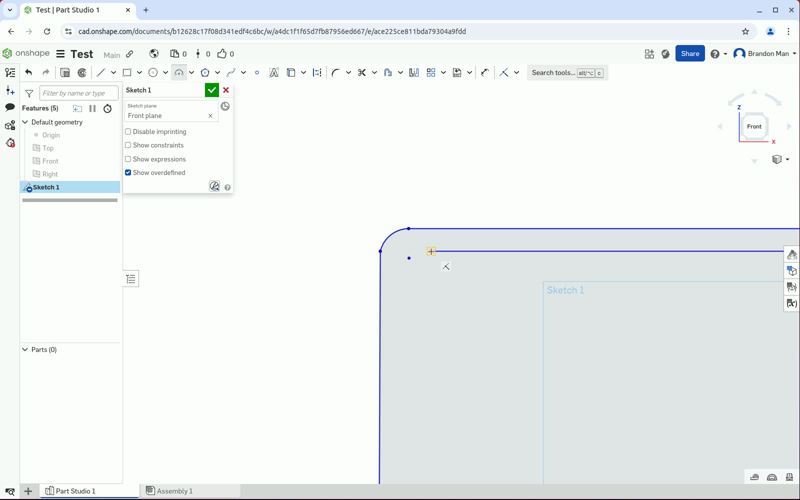
scroll(-6)
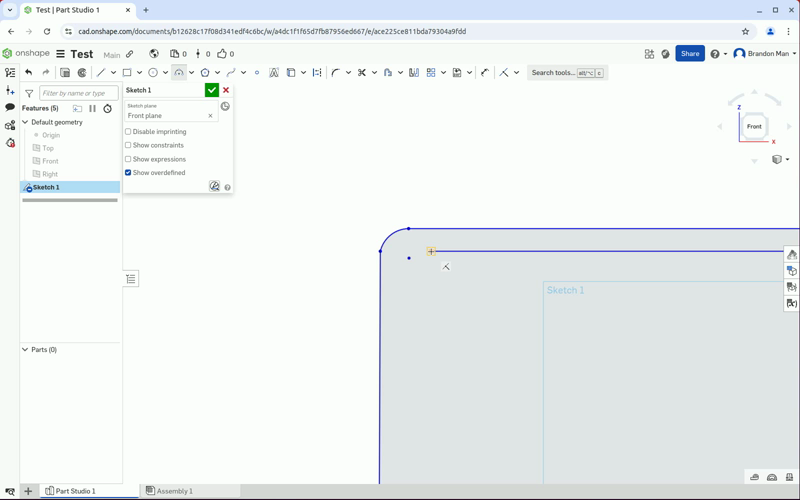
scroll(-6)
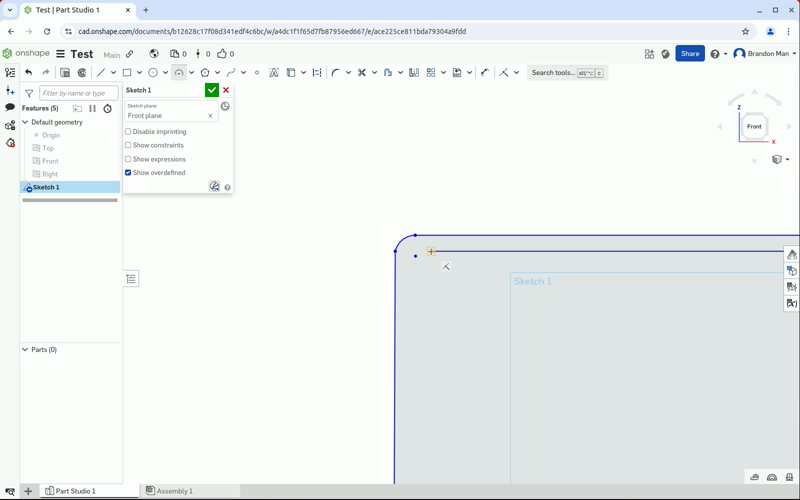
scroll(-6)
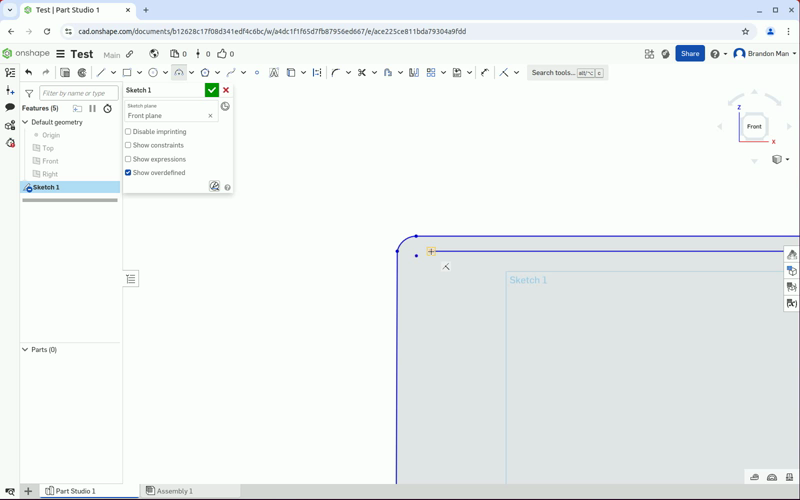
scroll(-6)
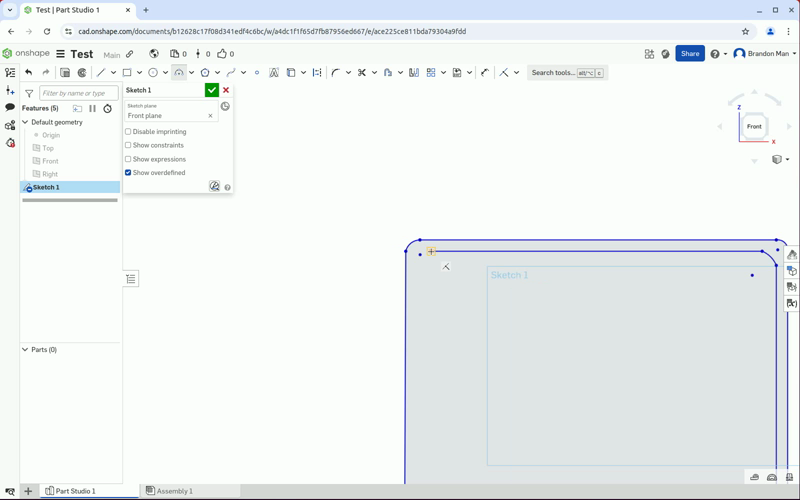
scroll(-6)
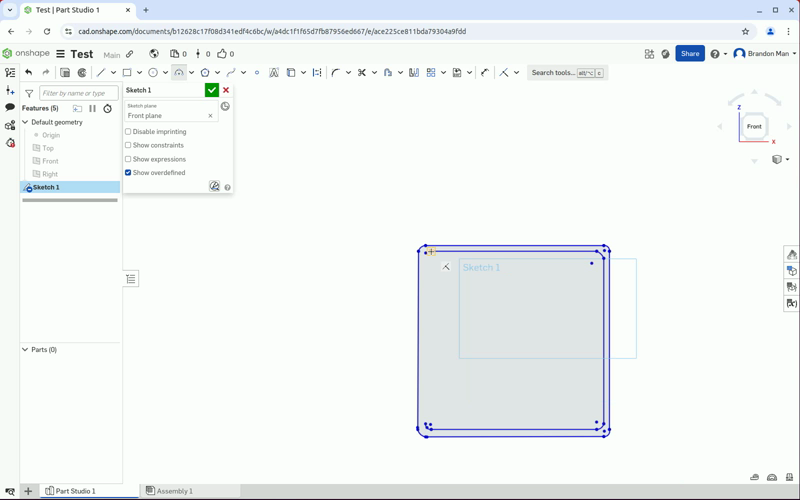
scroll(-6)
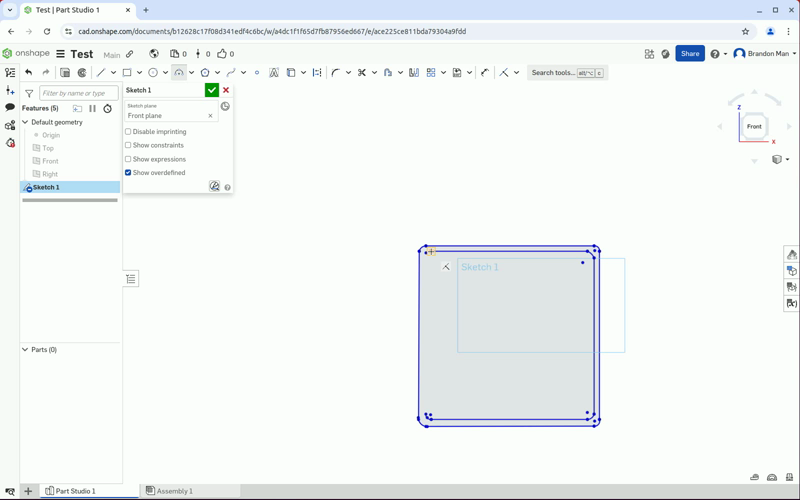
scroll(-6)
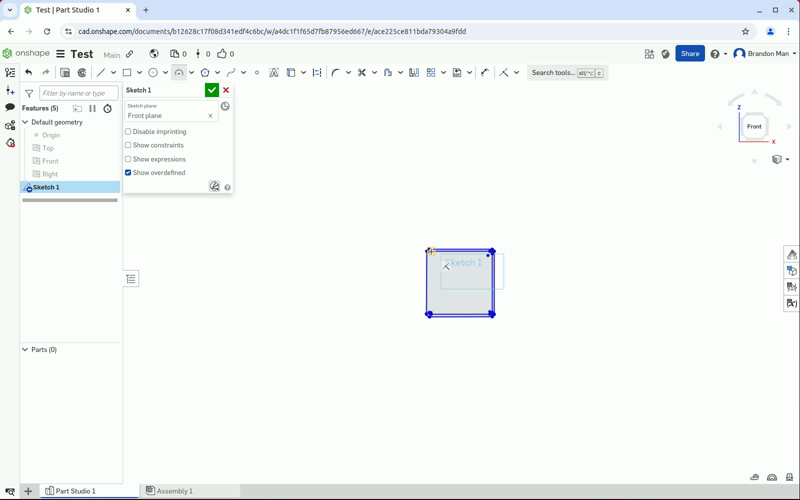
key_down(shift)
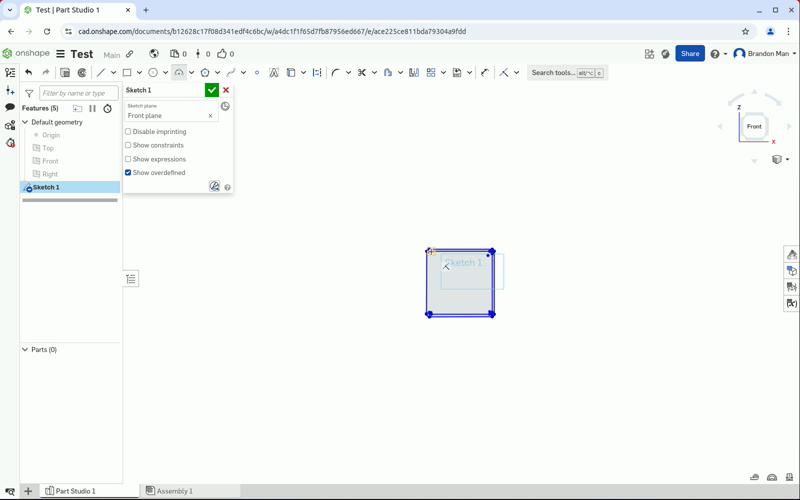
mouse_move(429, 253)
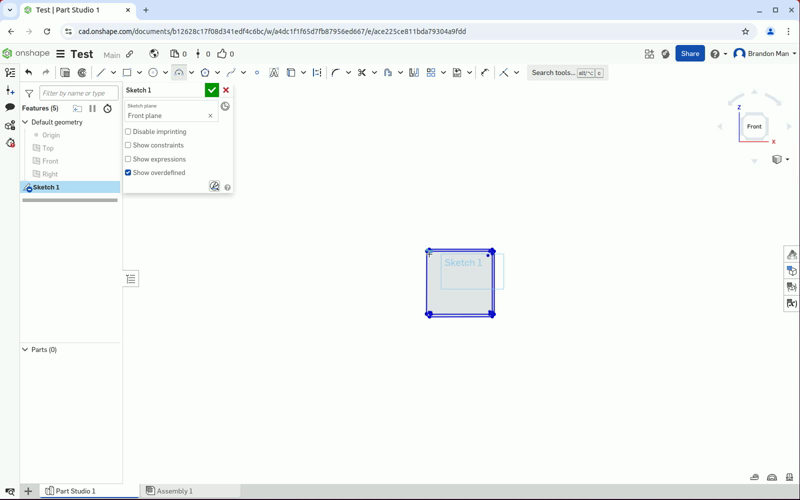
scroll(6)
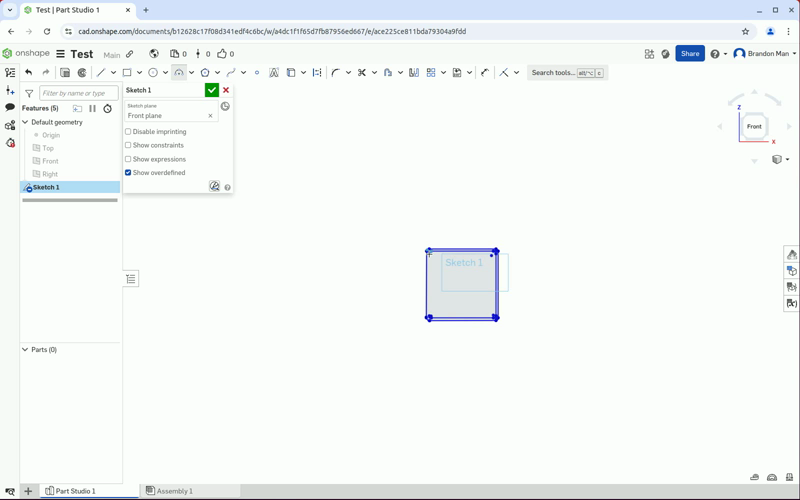
scroll(6)
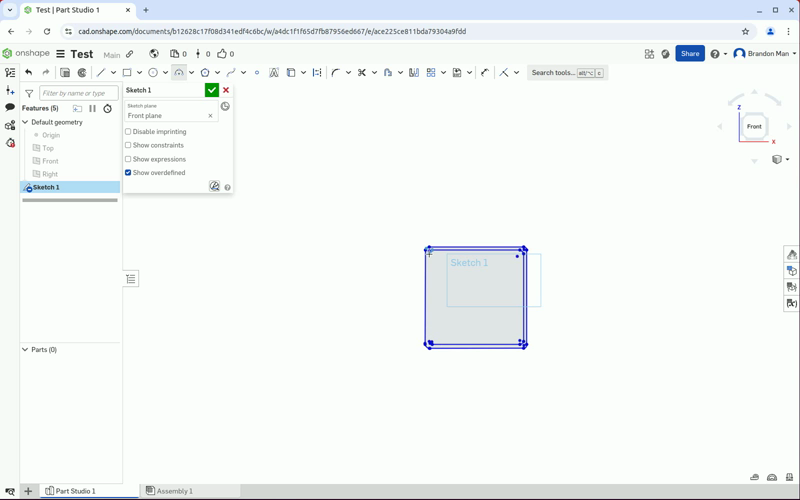
scroll(6)
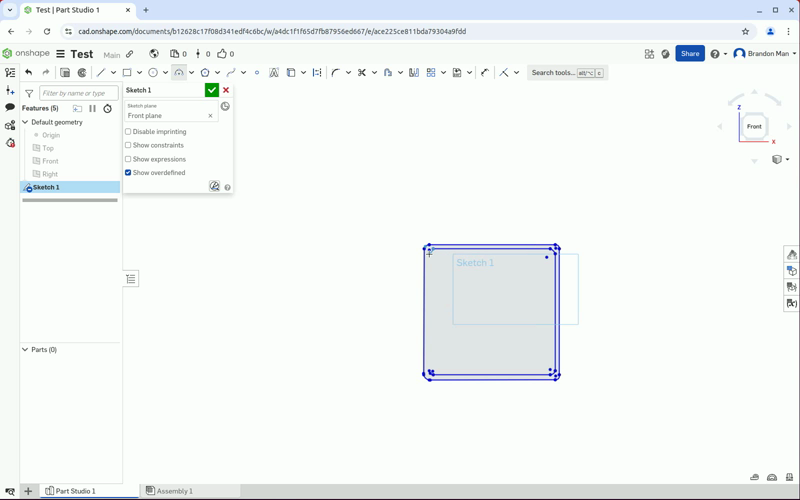
scroll(6)
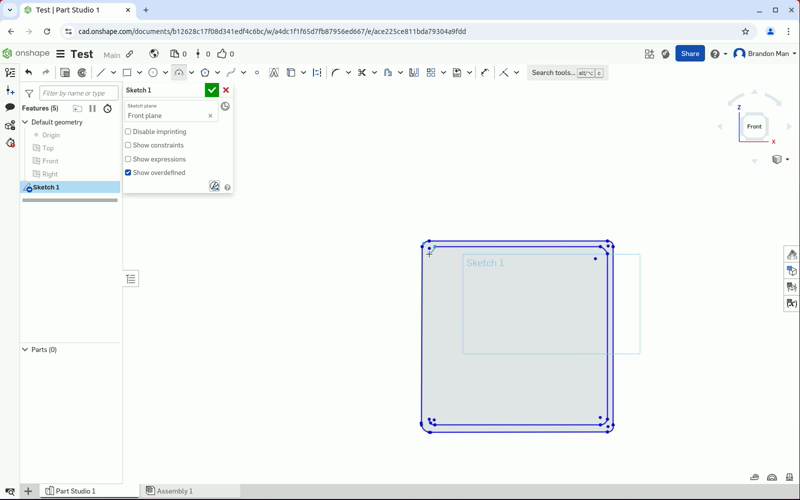
scroll(6)
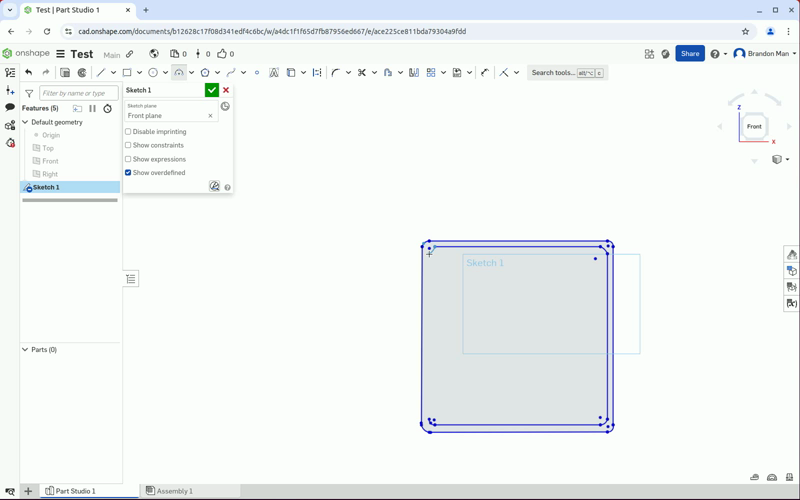
scroll(6)
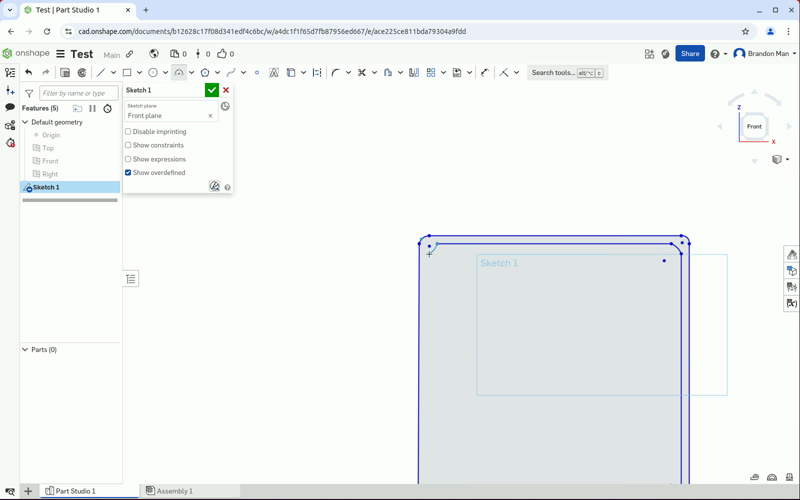
scroll(6)
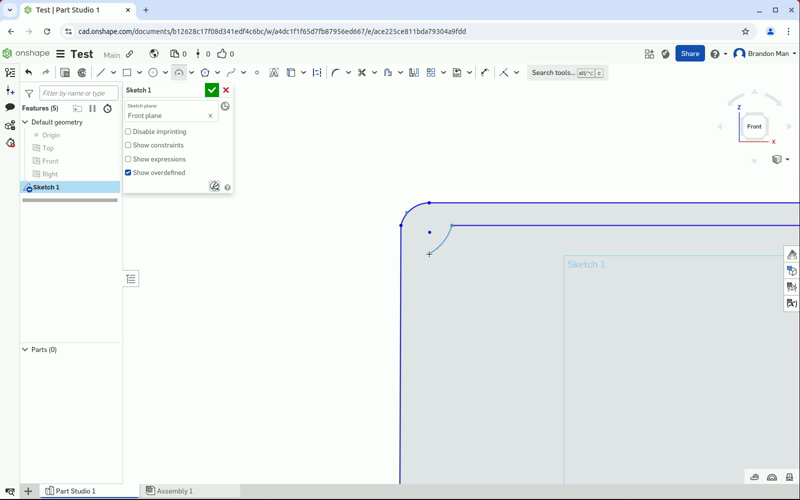
click(429, 253)
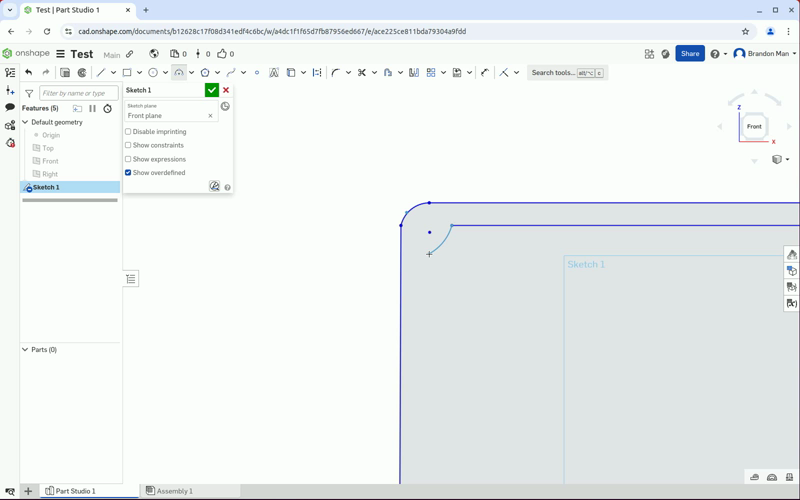
scroll(-6)
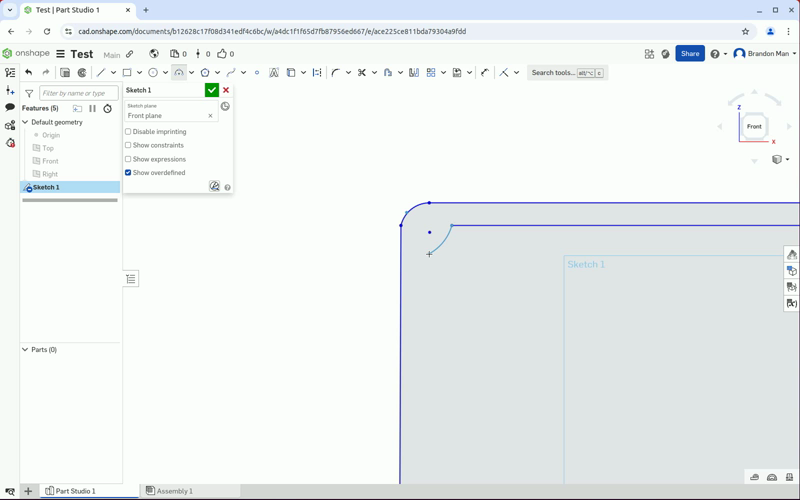
scroll(-6)
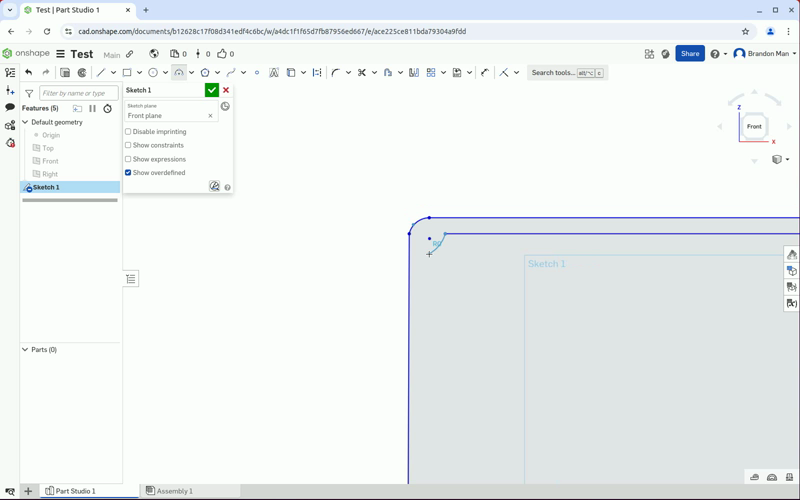
scroll(-6)
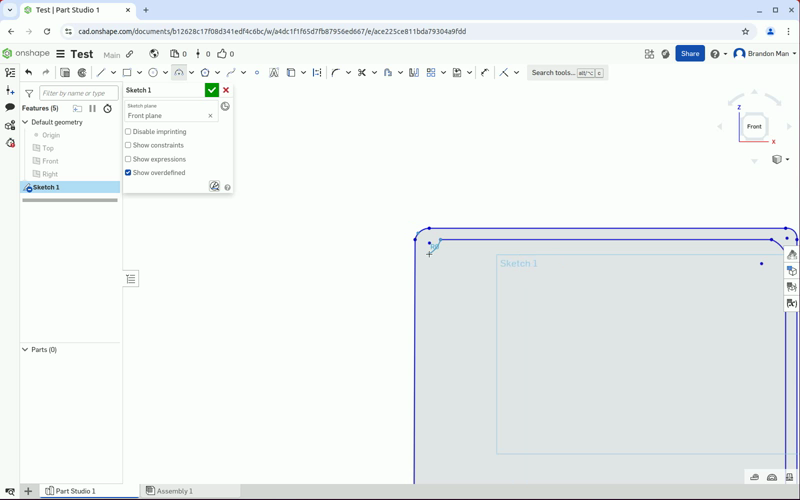
scroll(-6)
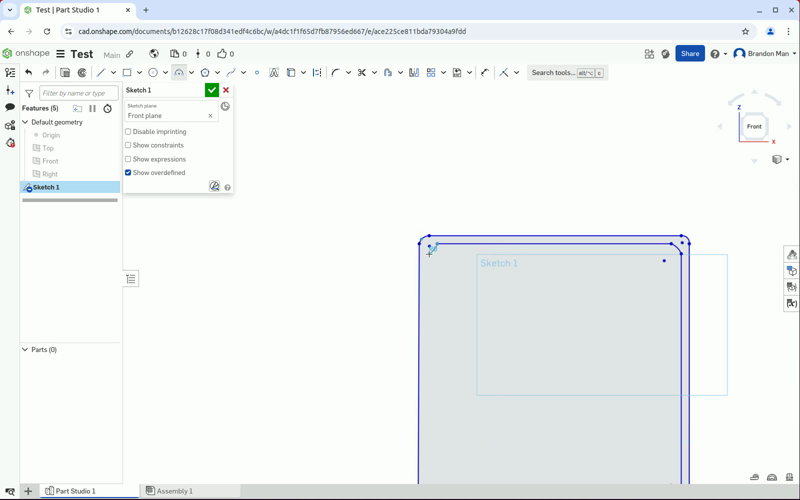
scroll(-6)
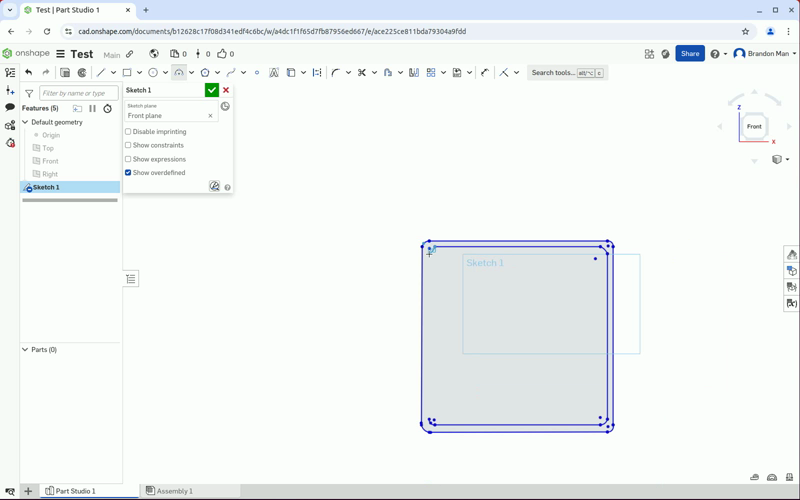
scroll(-6)
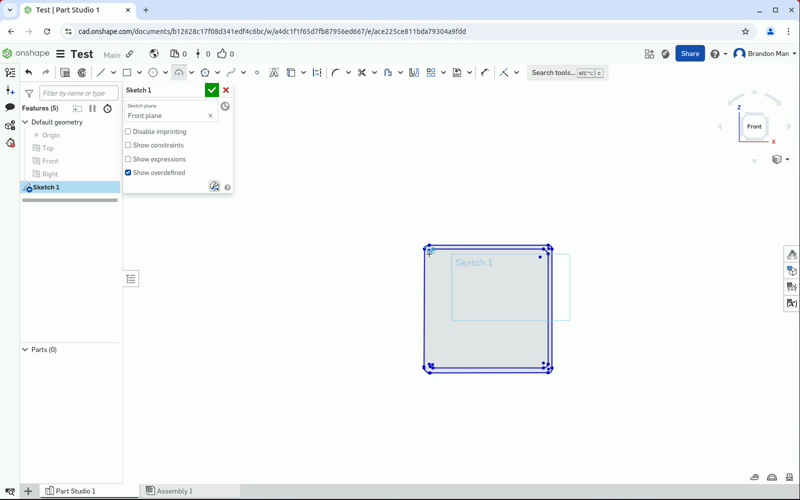
scroll(-6)
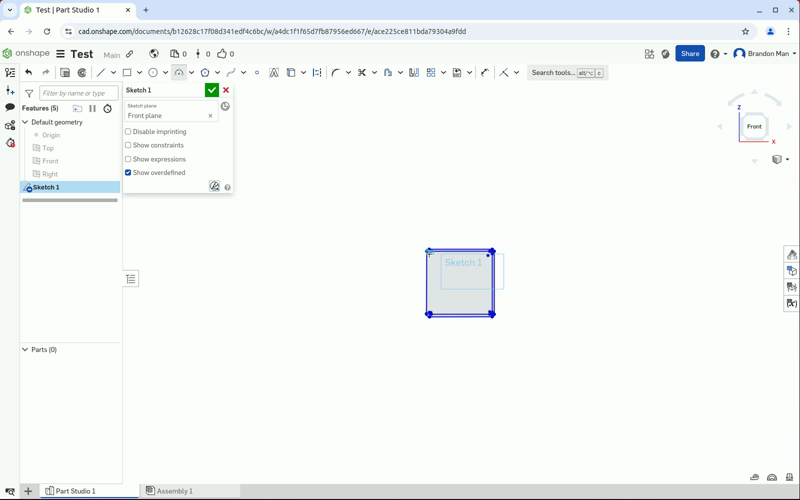
mouse_move(429, 252)
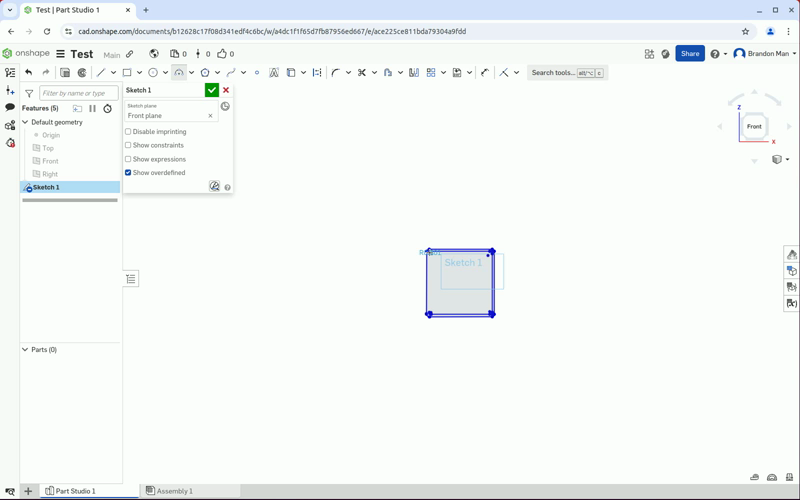
scroll(6)
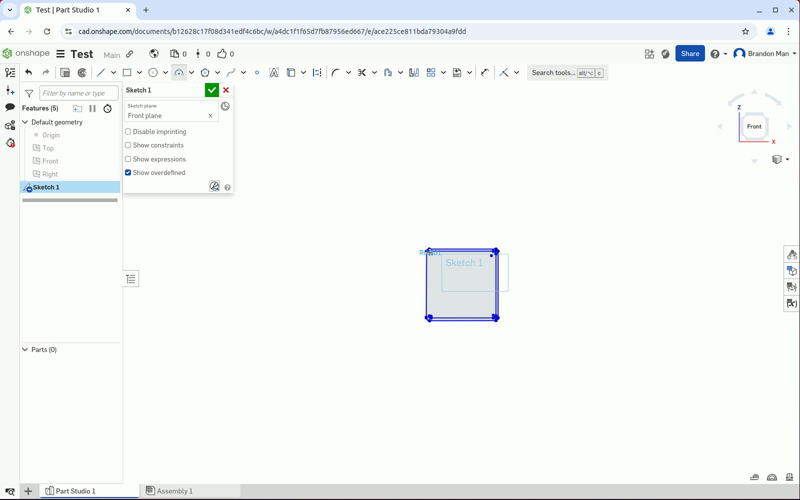
scroll(6)
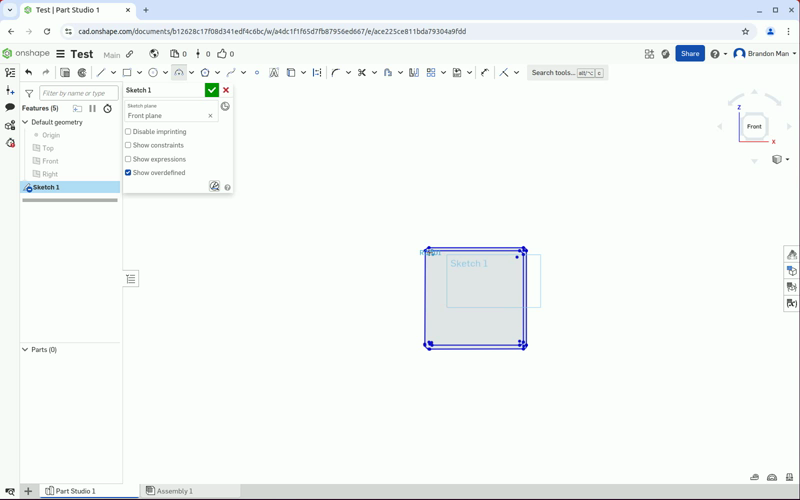
scroll(6)
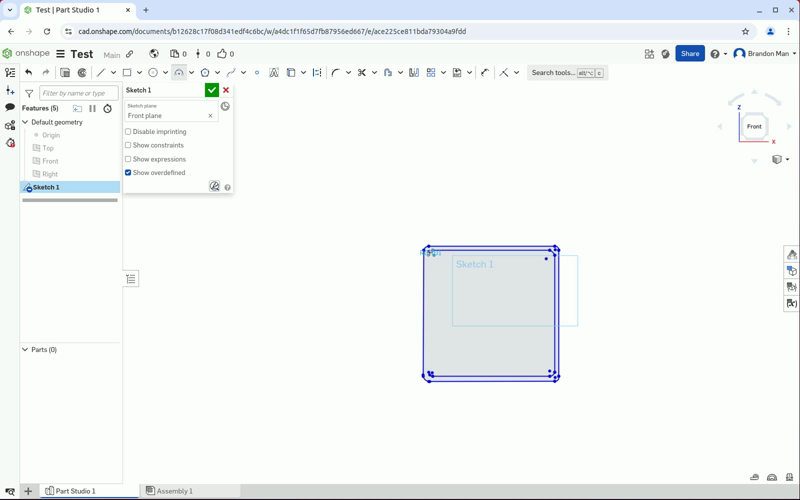
scroll(6)
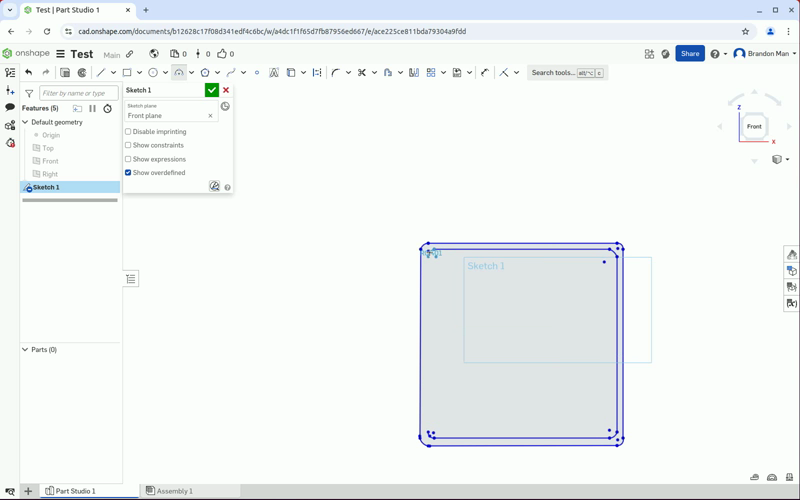
scroll(6)
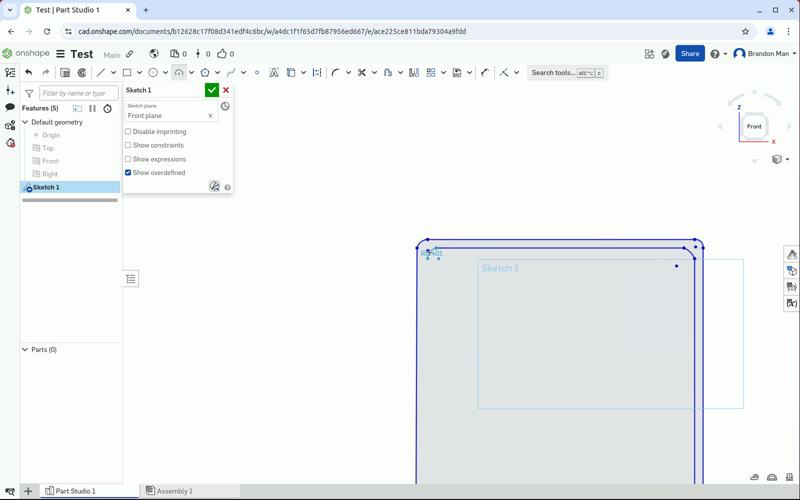
scroll(6)
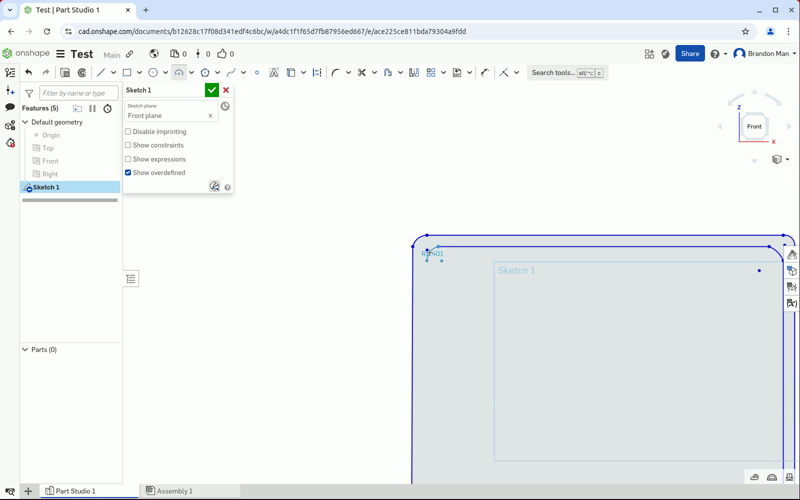
scroll(6)
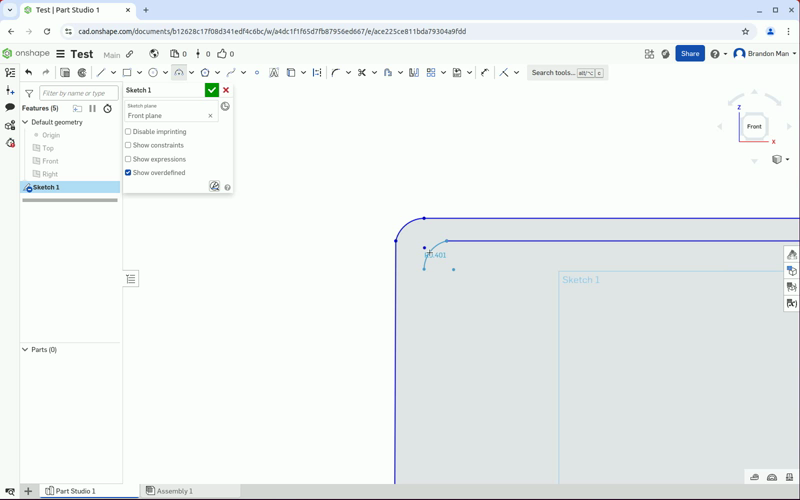
click(429, 252)
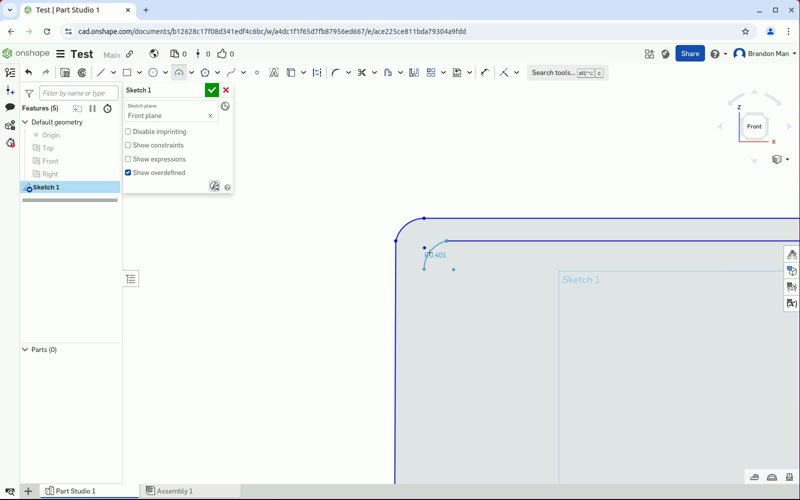
scroll(-6)
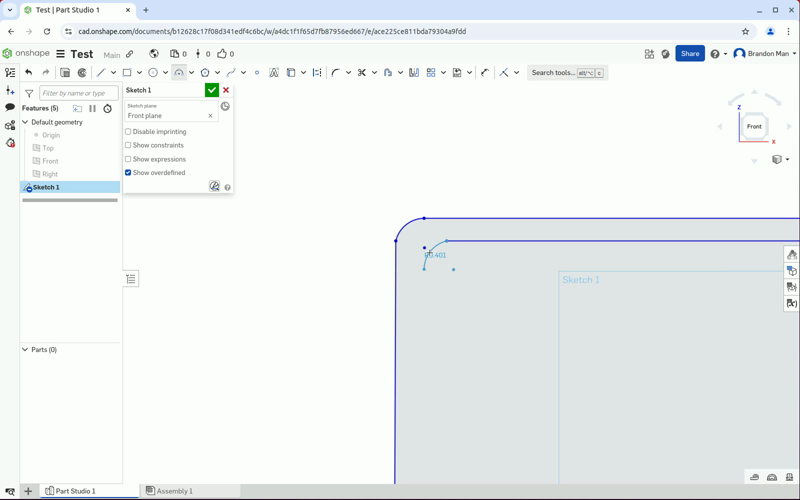
scroll(-6)
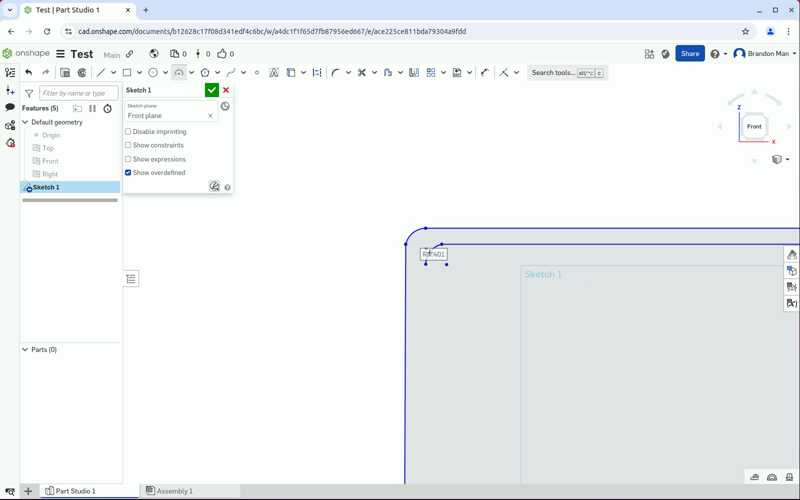
scroll(-6)
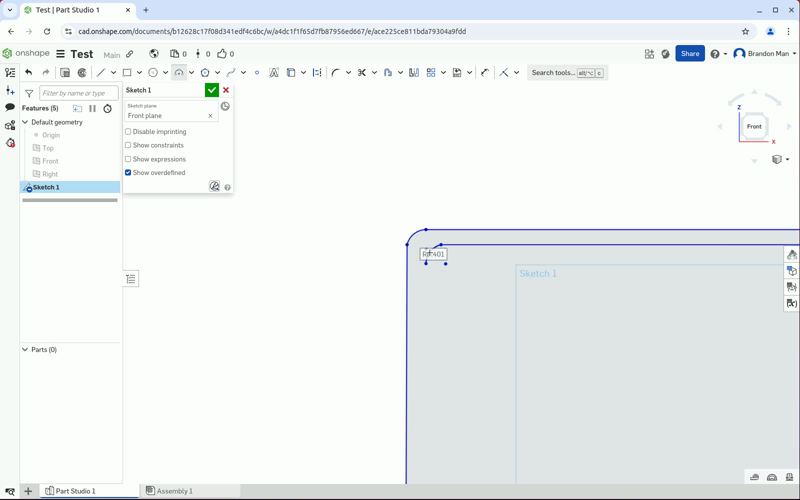
scroll(-6)
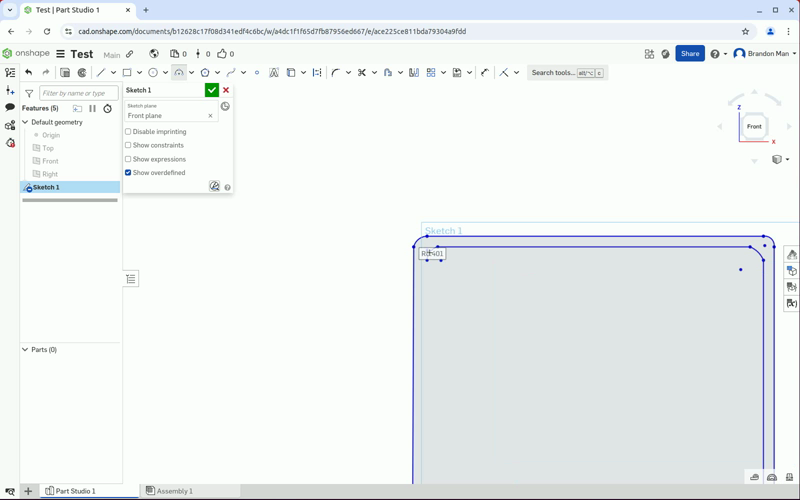
scroll(-6)
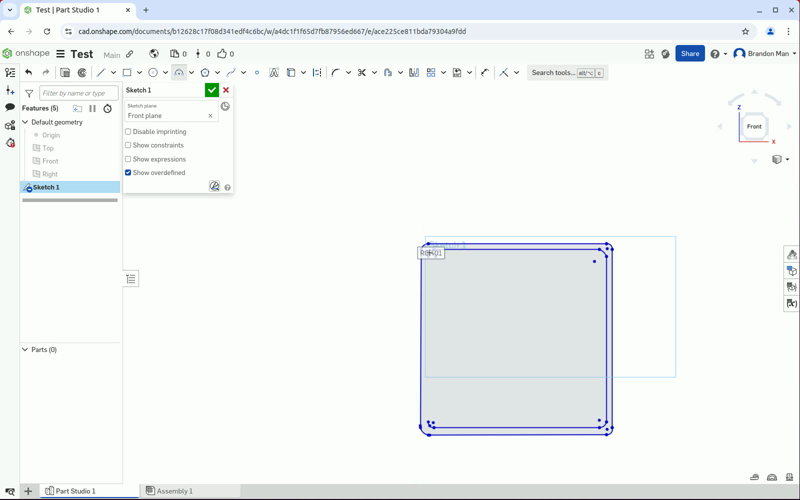
scroll(-6)
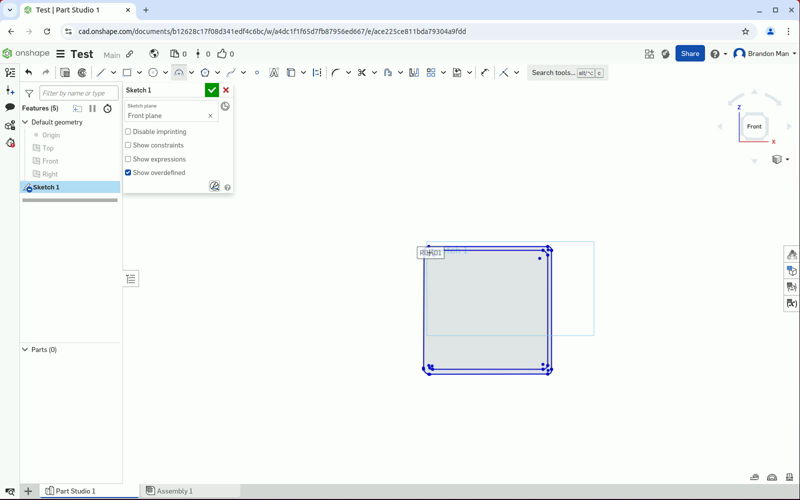
scroll(-6)
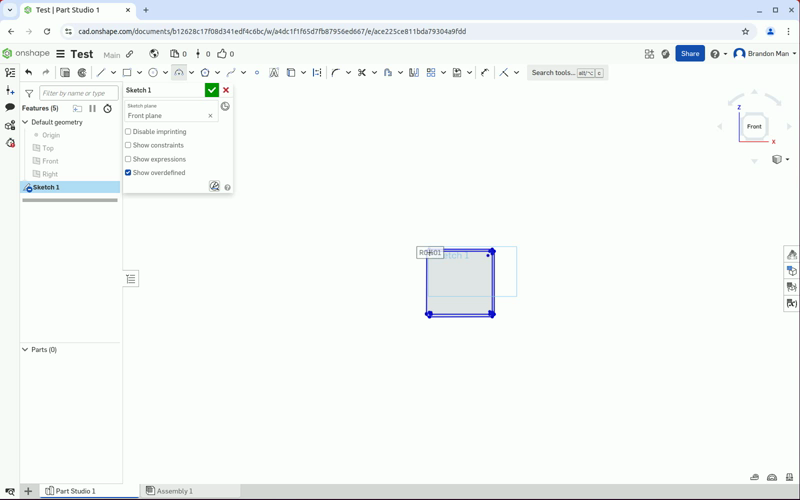
key_up(shift)
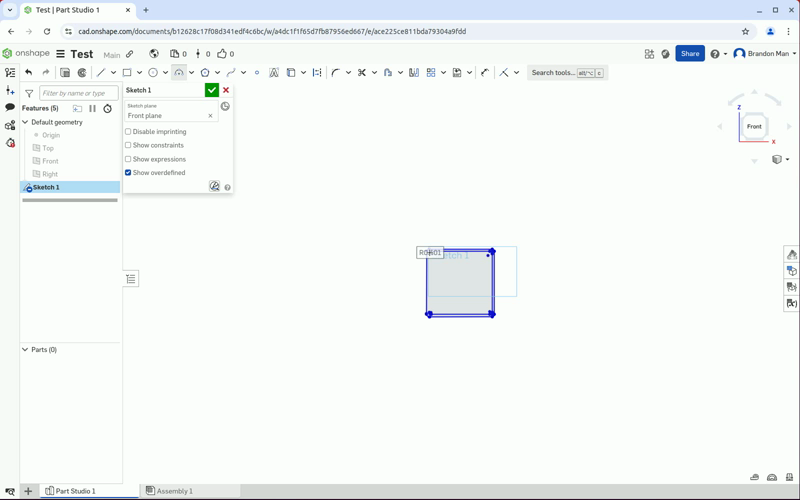
key(esc)
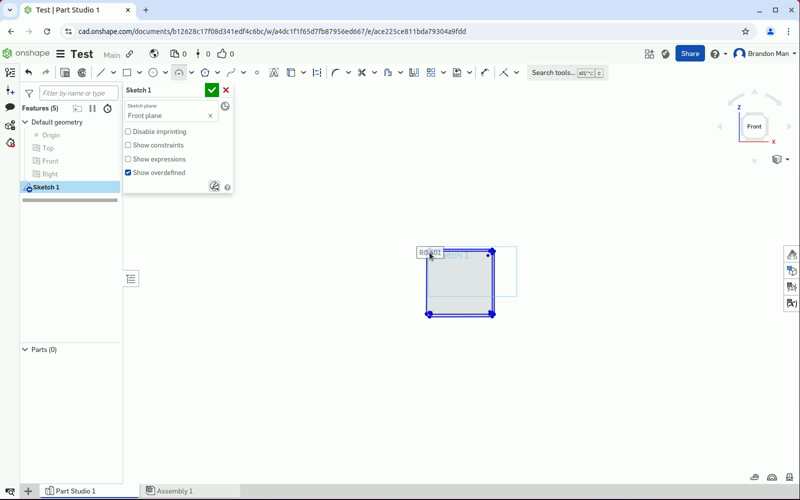
key(l)
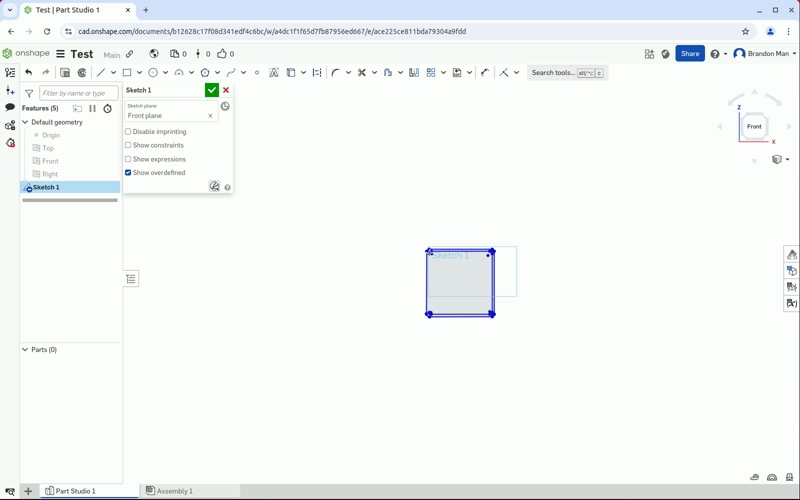
mouse_move(429, 253)
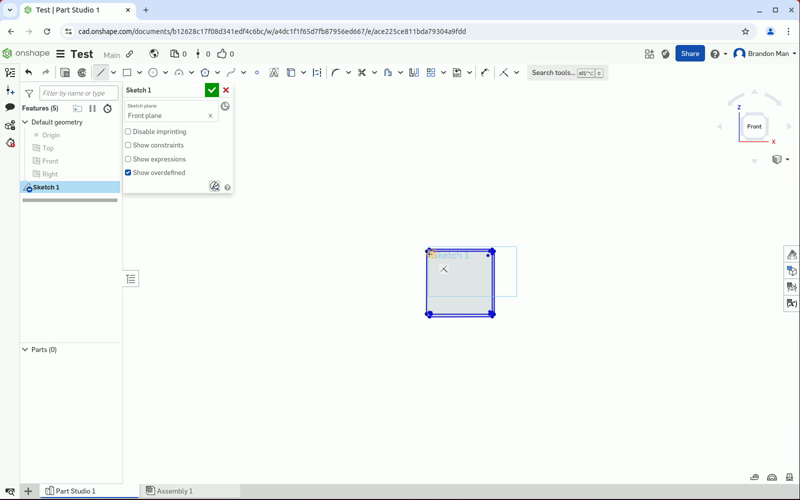
scroll(6)
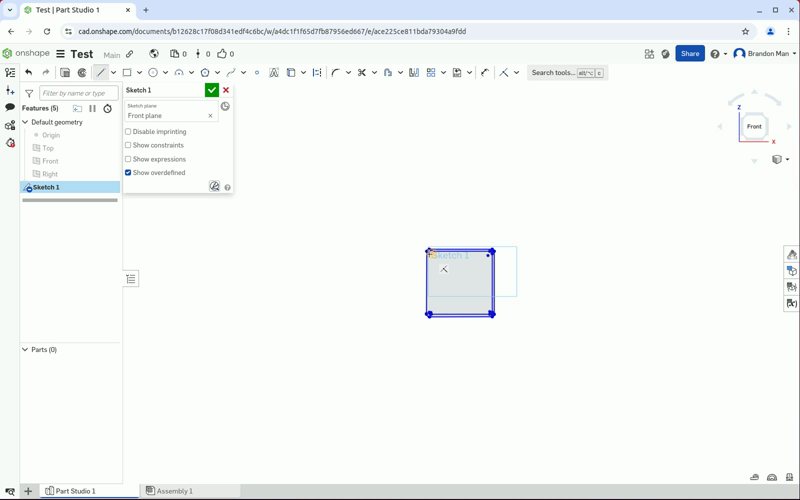
scroll(6)
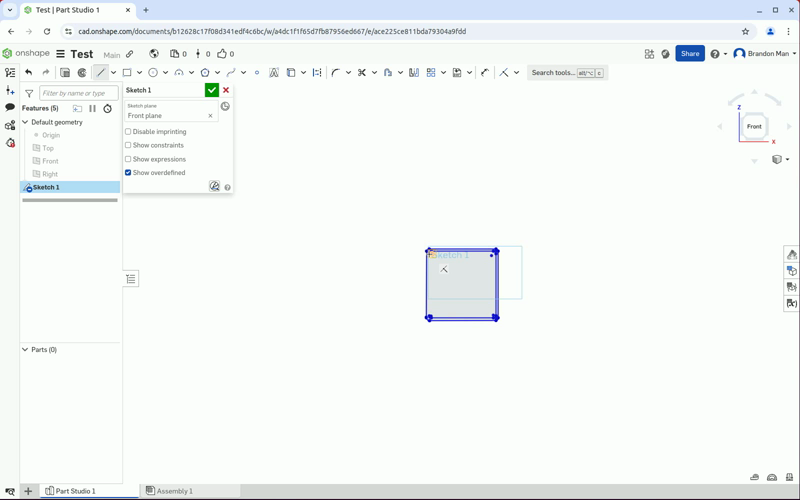
scroll(6)
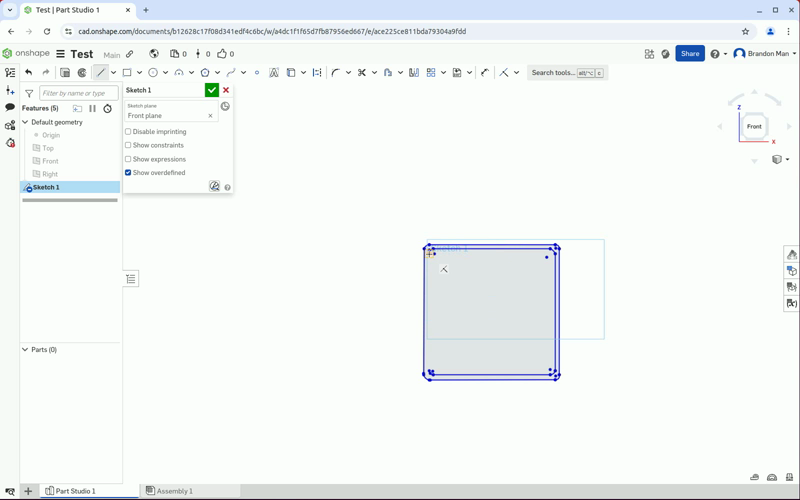
scroll(6)
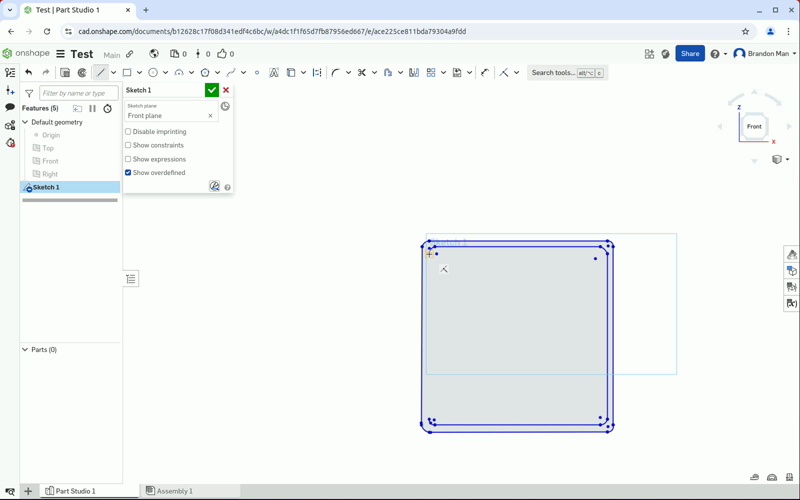
scroll(6)
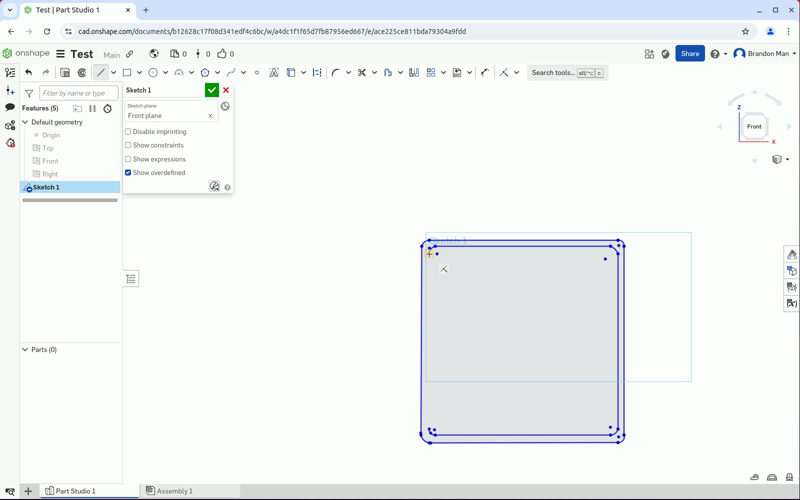
scroll(6)
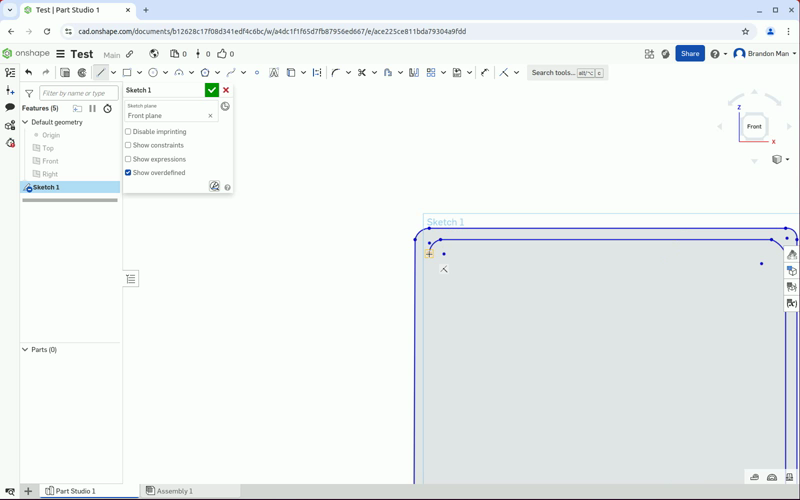
scroll(6)
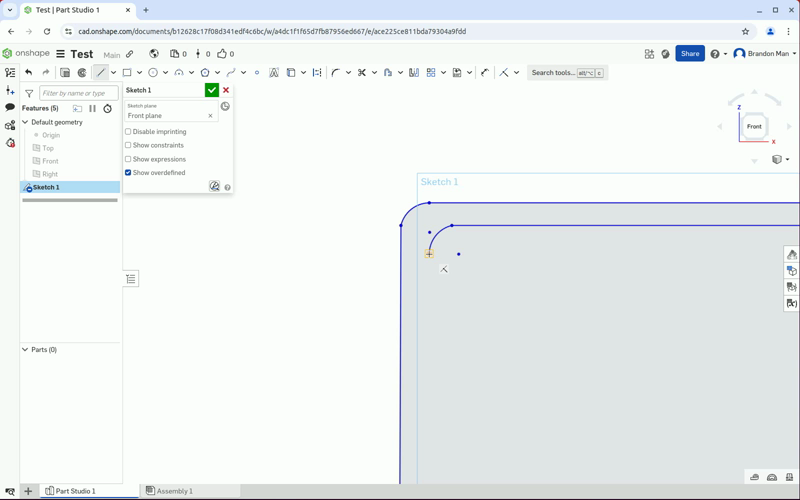
click(429, 253)
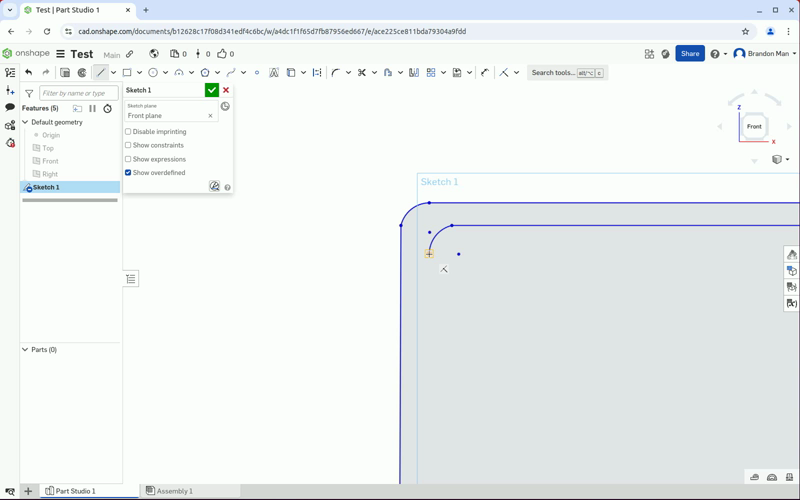
scroll(-6)
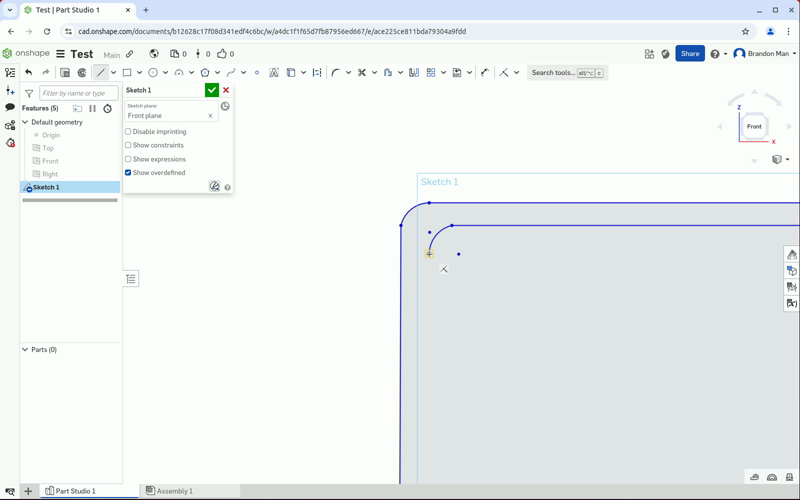
scroll(-6)
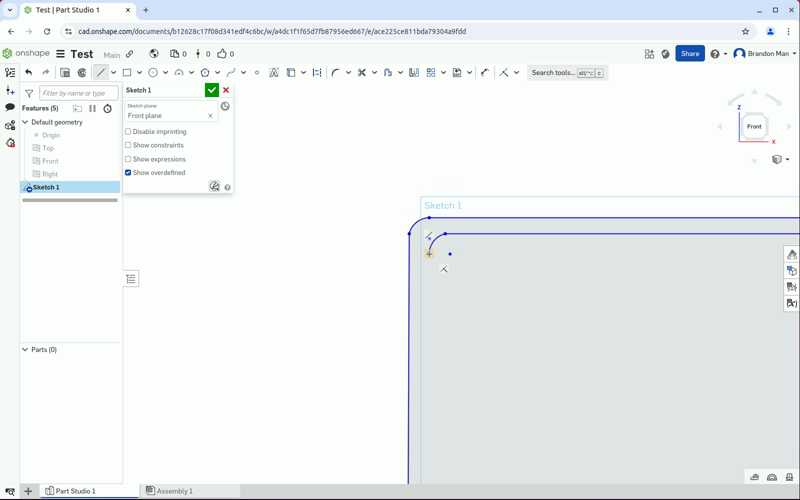
scroll(-6)
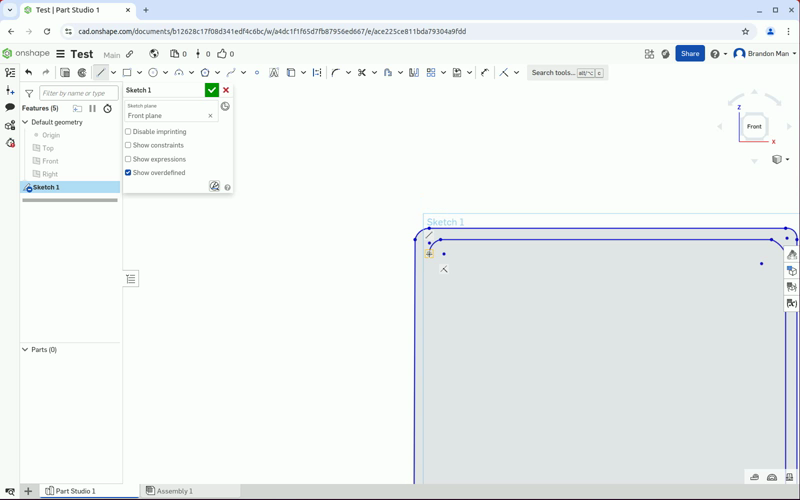
scroll(-6)
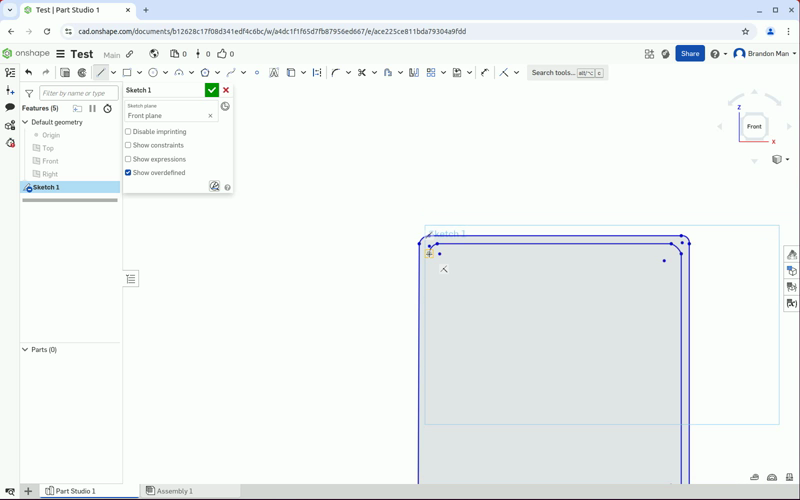
scroll(-6)
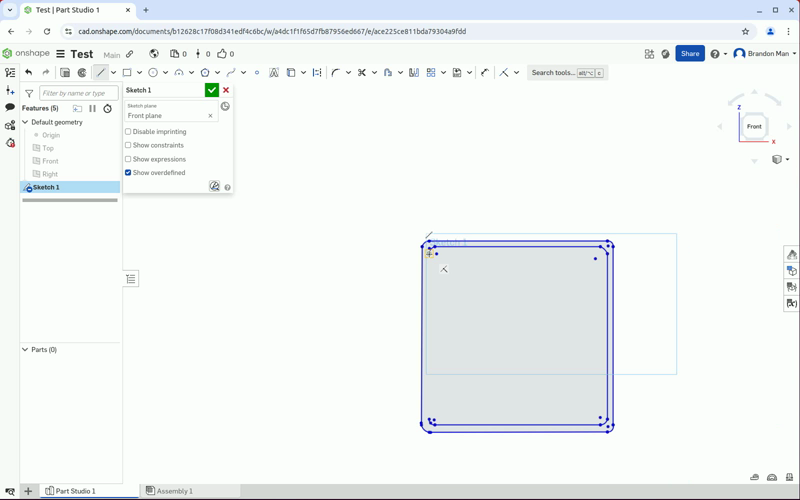
scroll(-6)
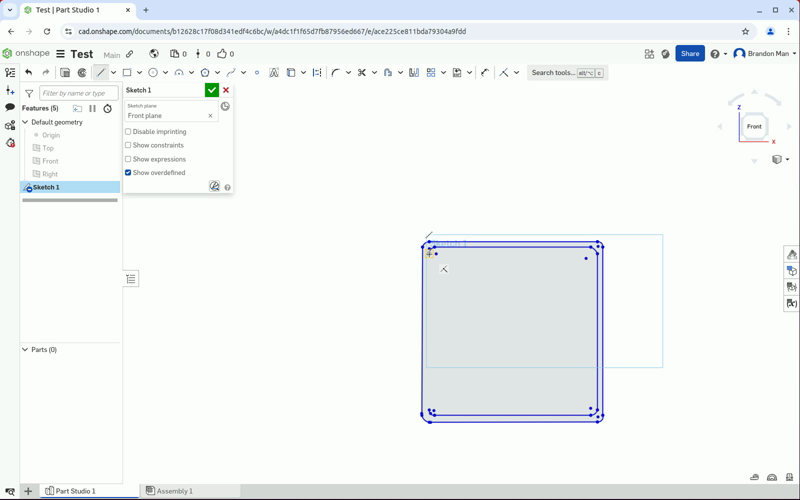
scroll(-6)
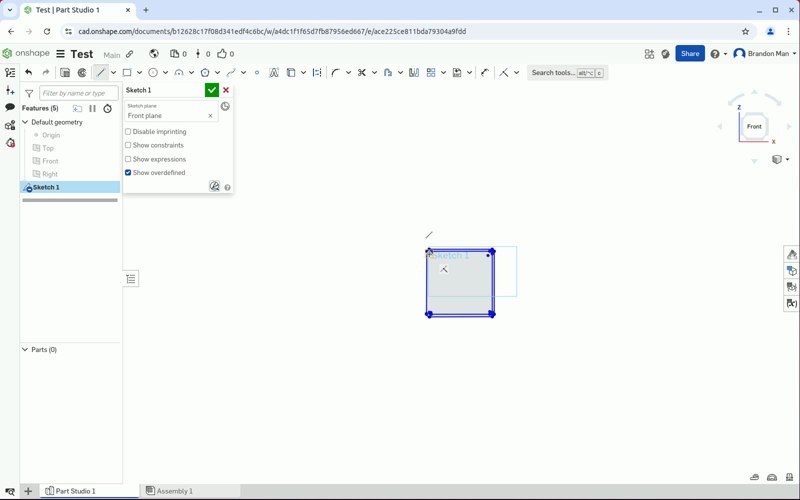
mouse_move(459, 253)
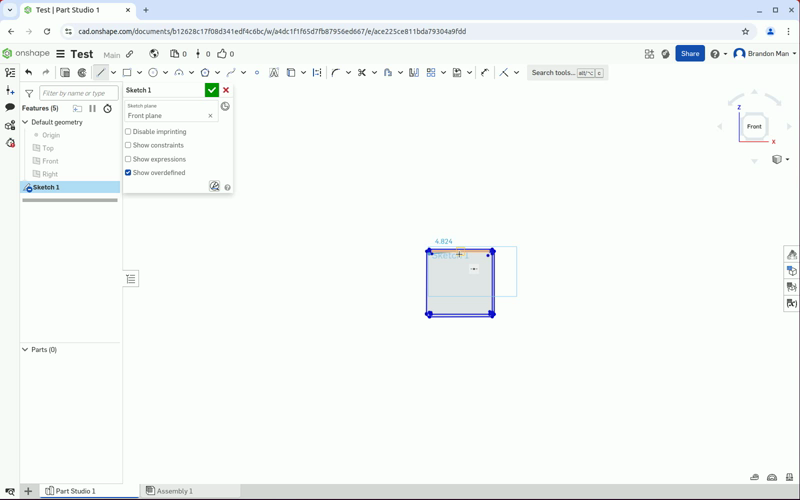
key_down(shift)
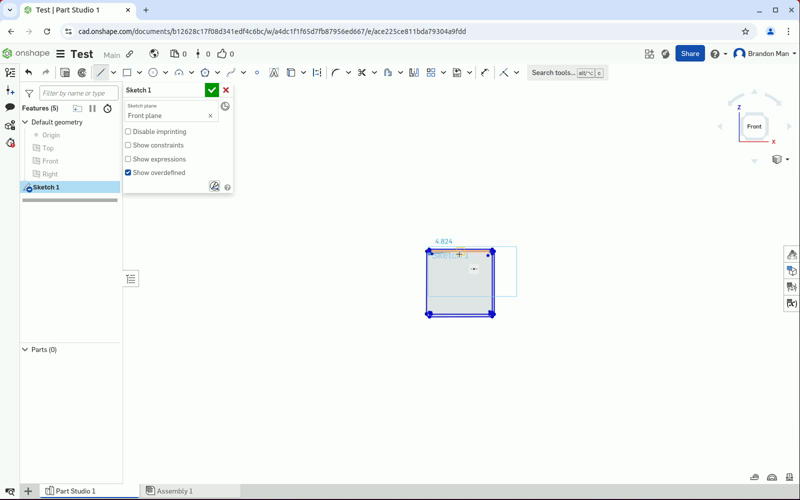
mouse_move(429, 312)
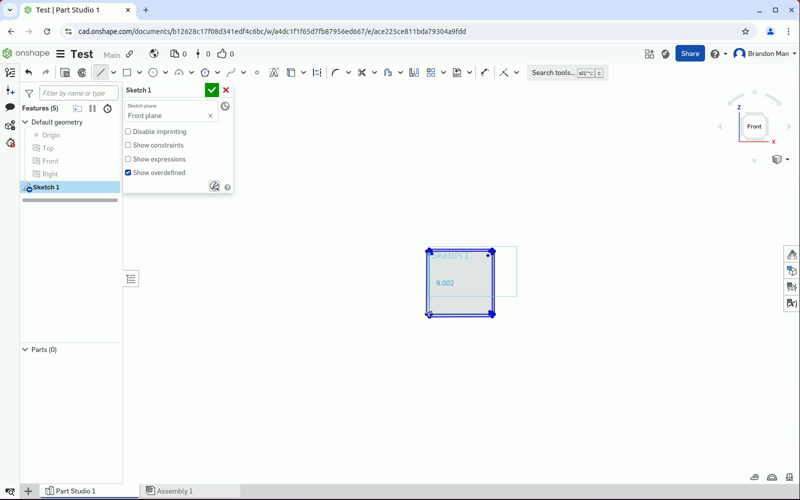
scroll(6)
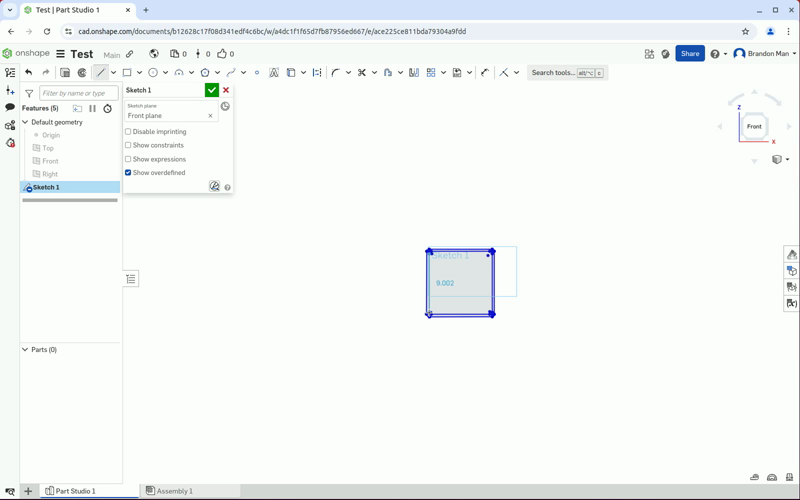
scroll(6)
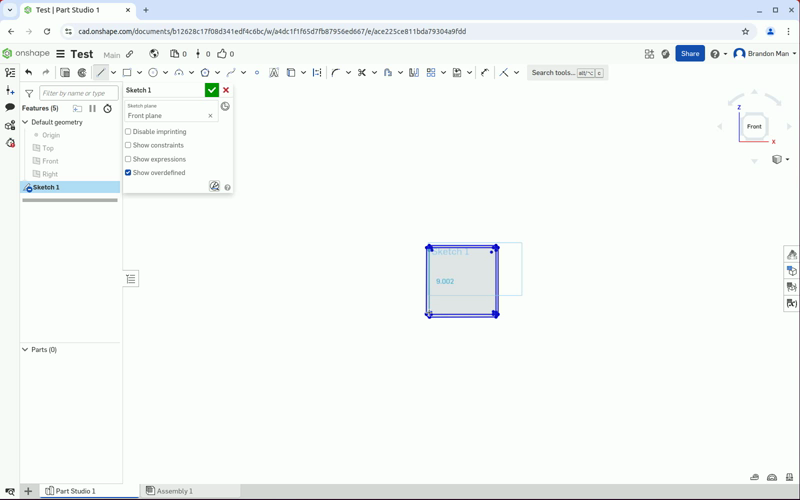
scroll(6)
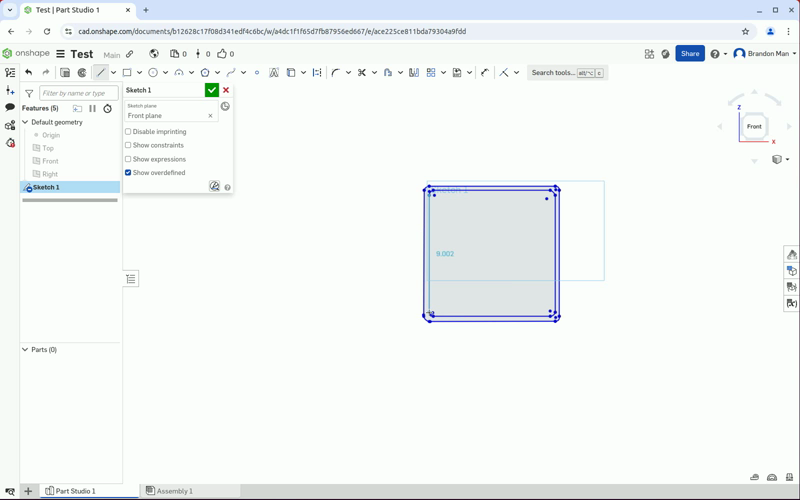
scroll(6)
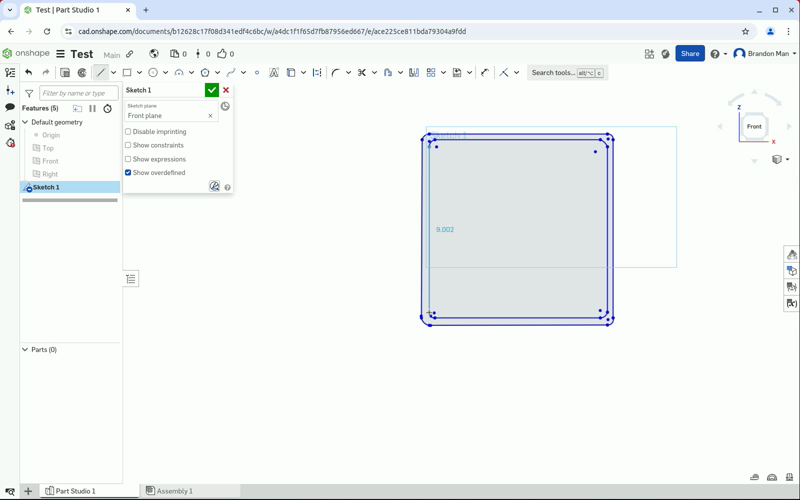
scroll(6)
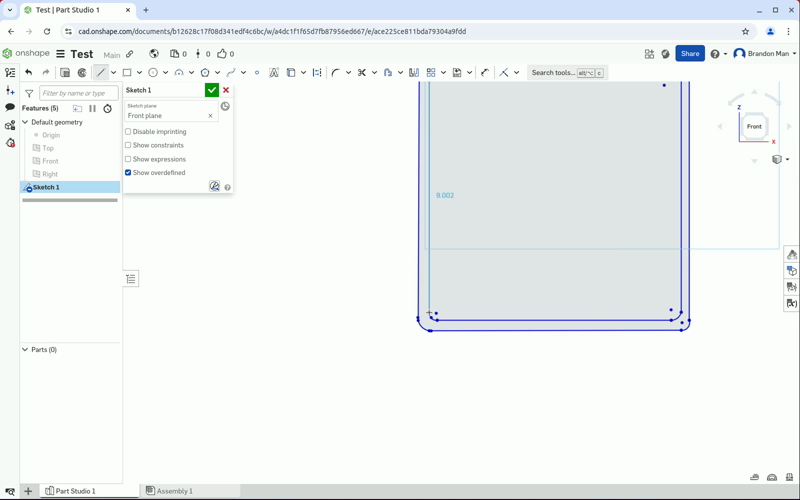
scroll(6)
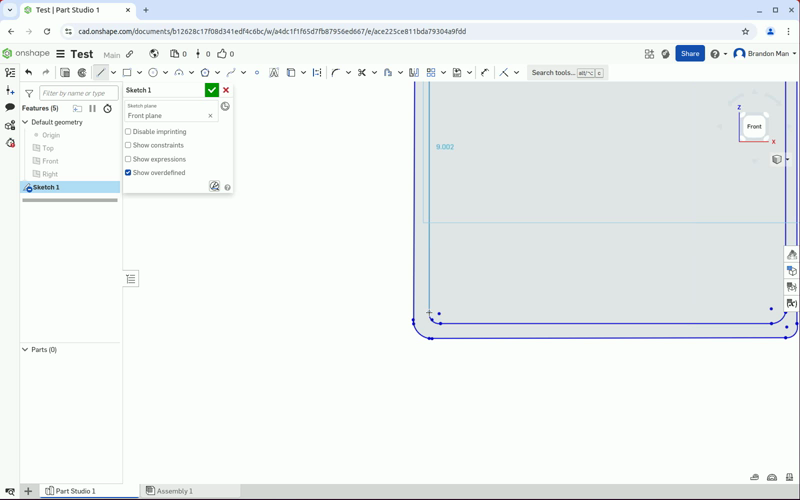
scroll(6)
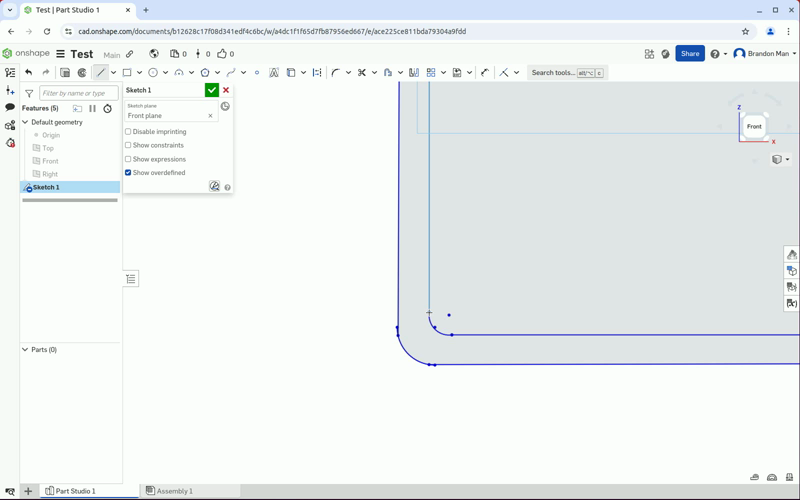
key_up(shift)
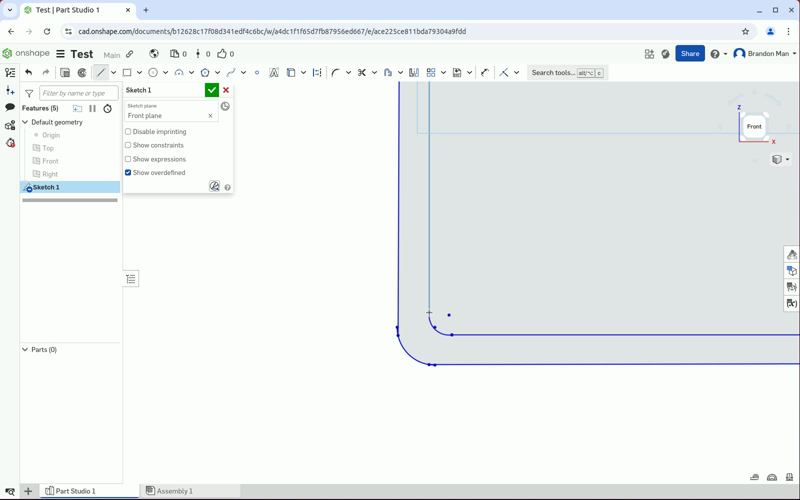
click(429, 312)
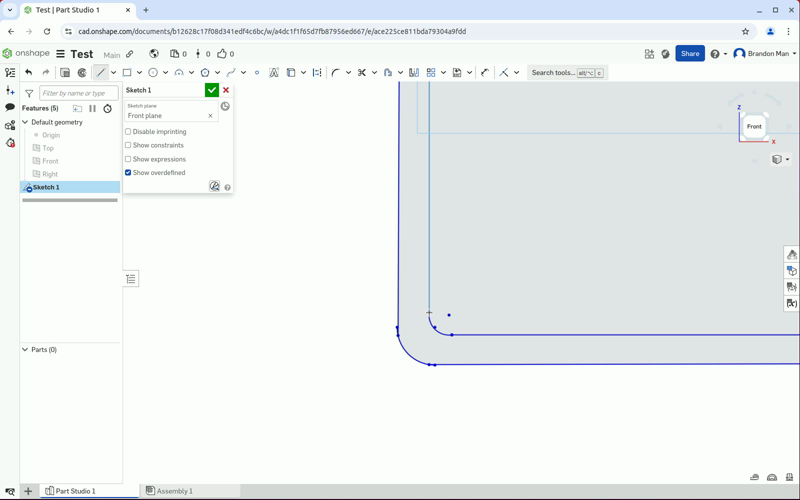
scroll(-6)
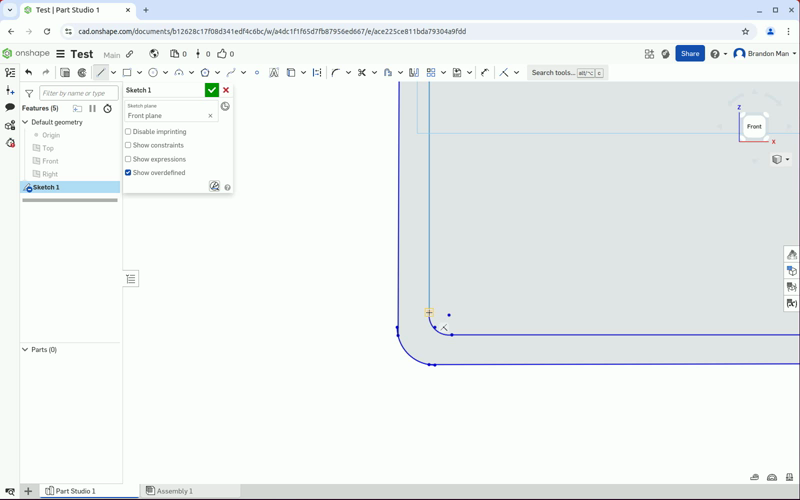
scroll(-6)
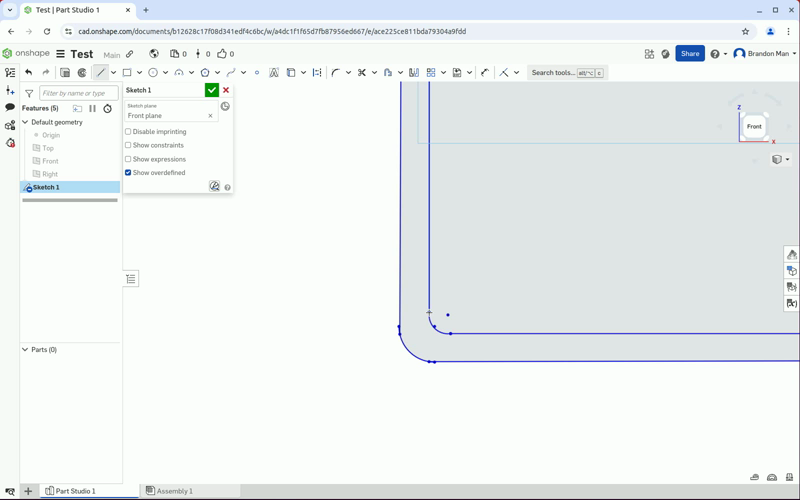
scroll(-6)
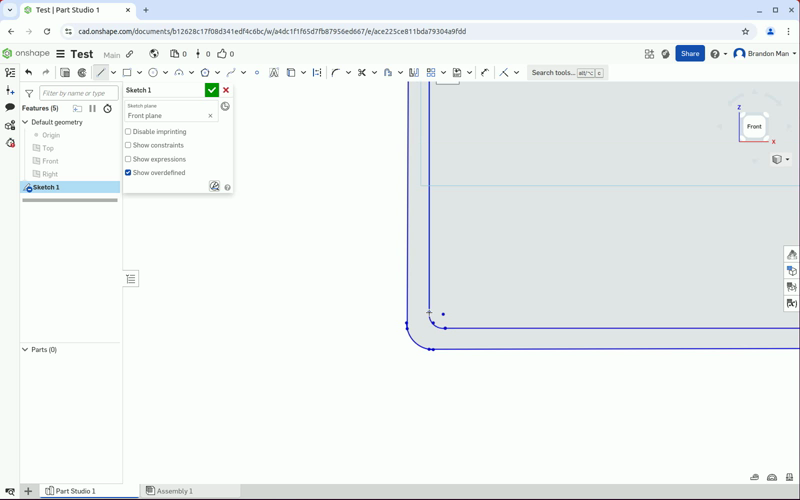
scroll(-6)
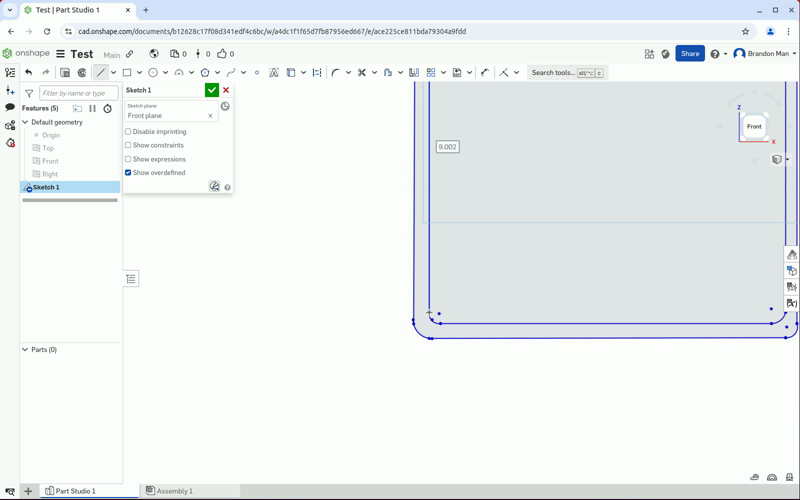
scroll(-6)
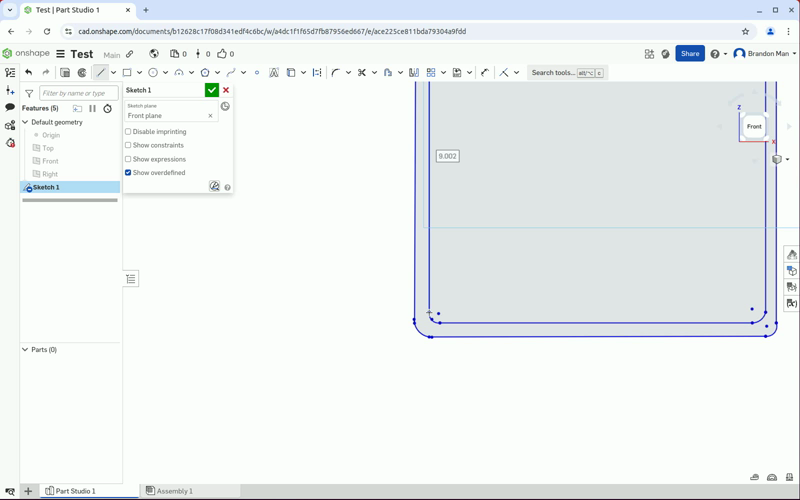
scroll(-6)
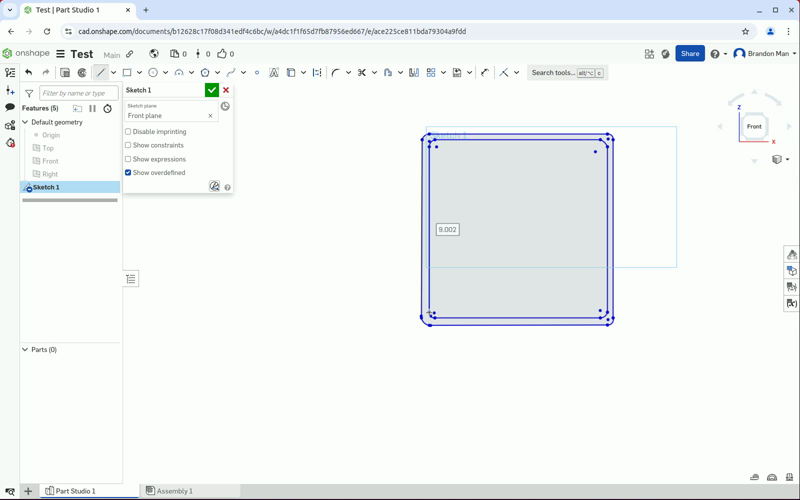
scroll(-6)
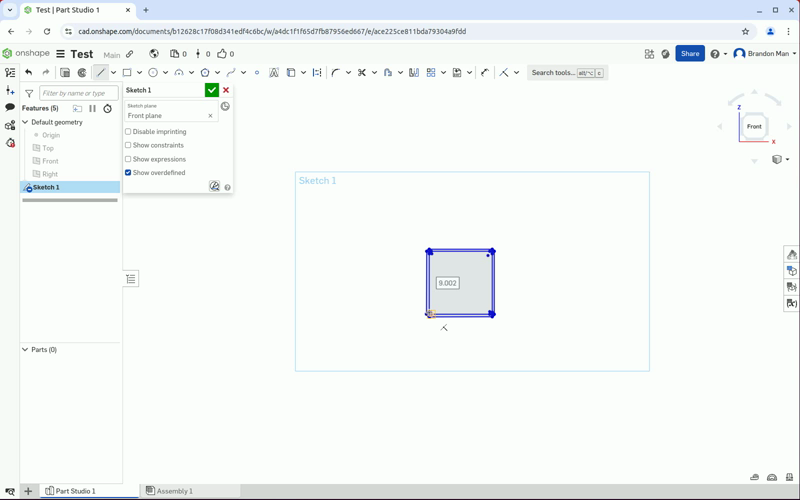
key(esc)
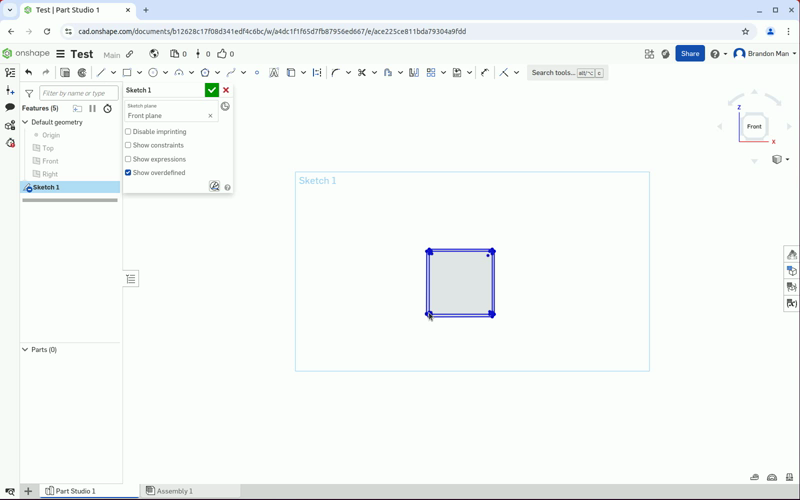
mouse_move(434, 314)
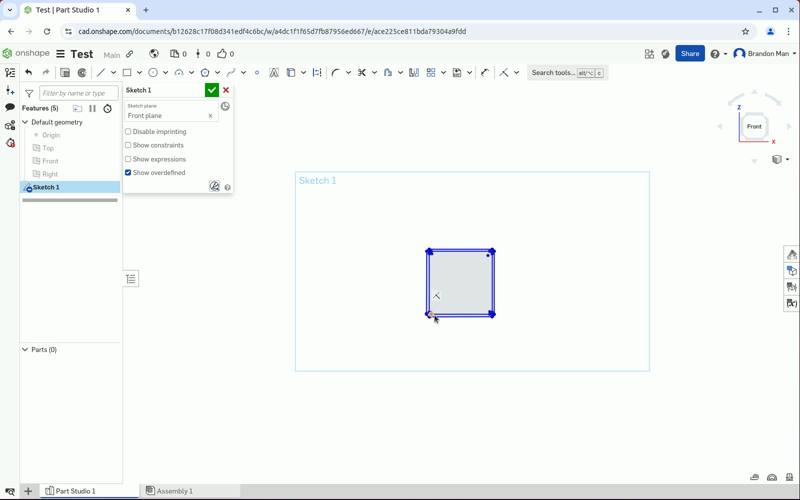
scroll(6)
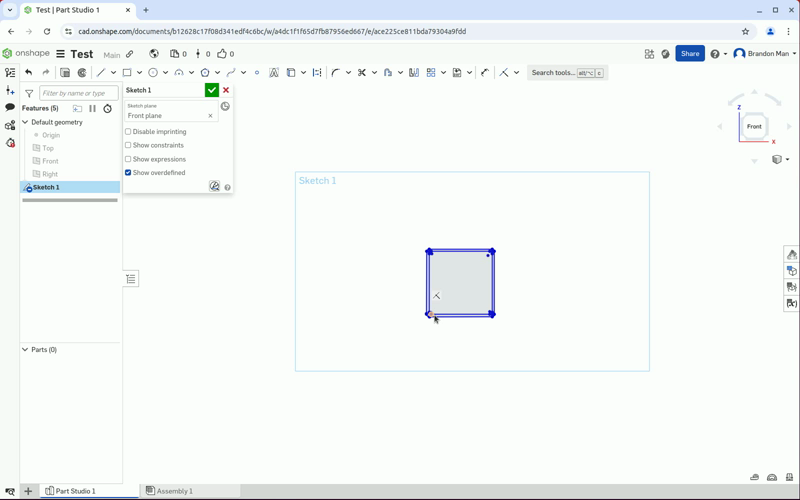
scroll(6)
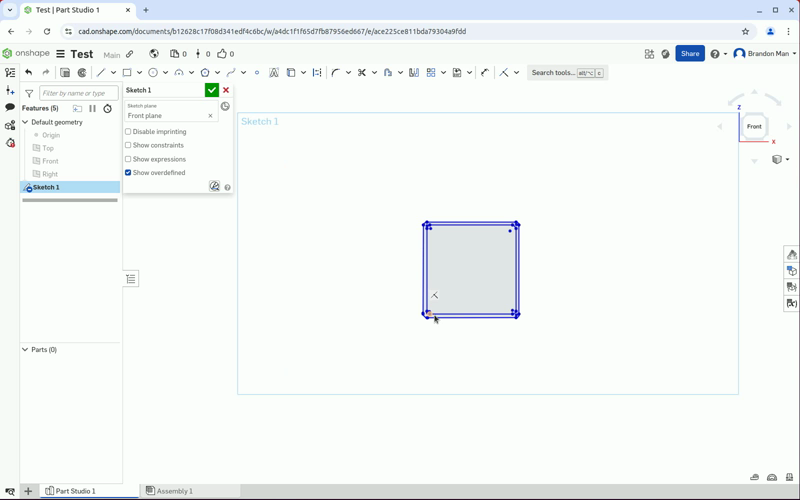
scroll(6)
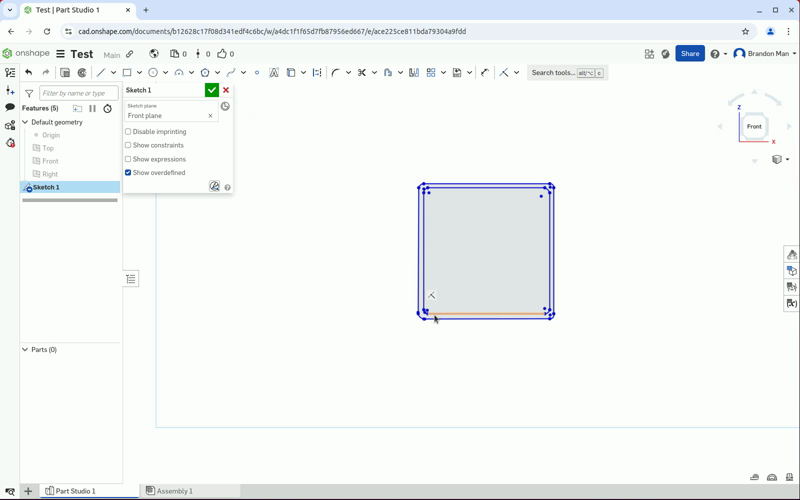
scroll(6)
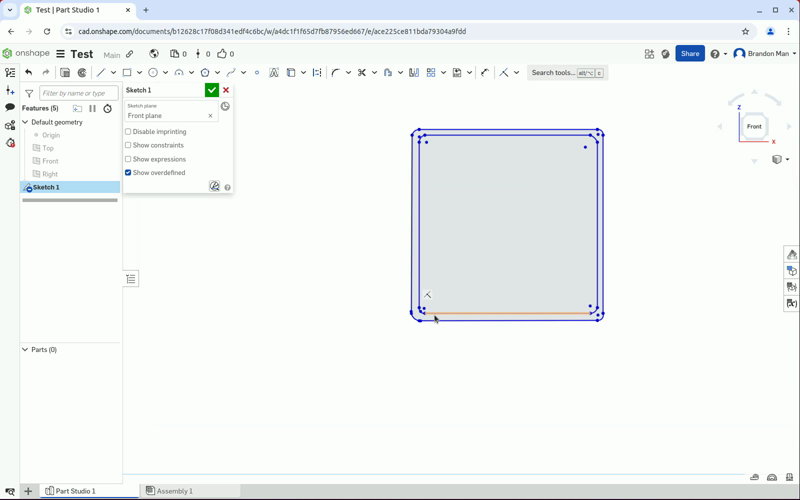
scroll(6)
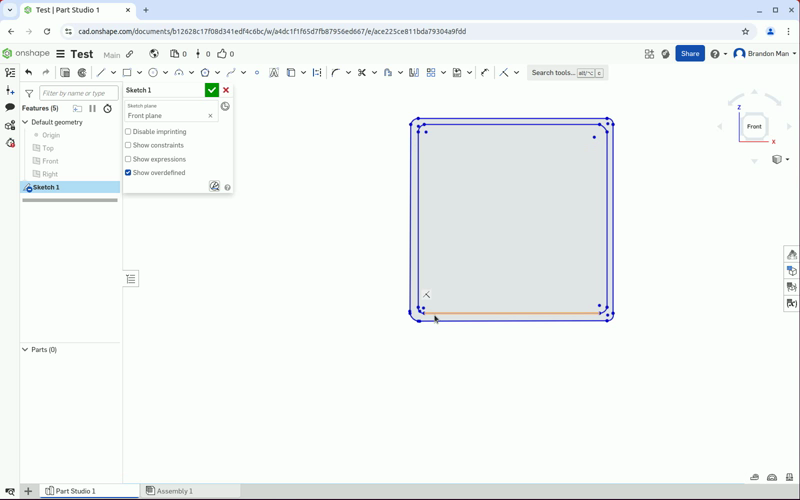
scroll(6)
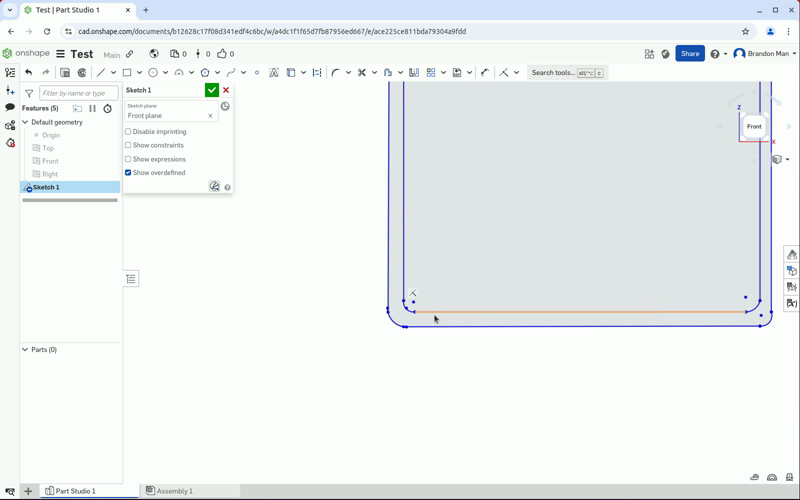
scroll(6)
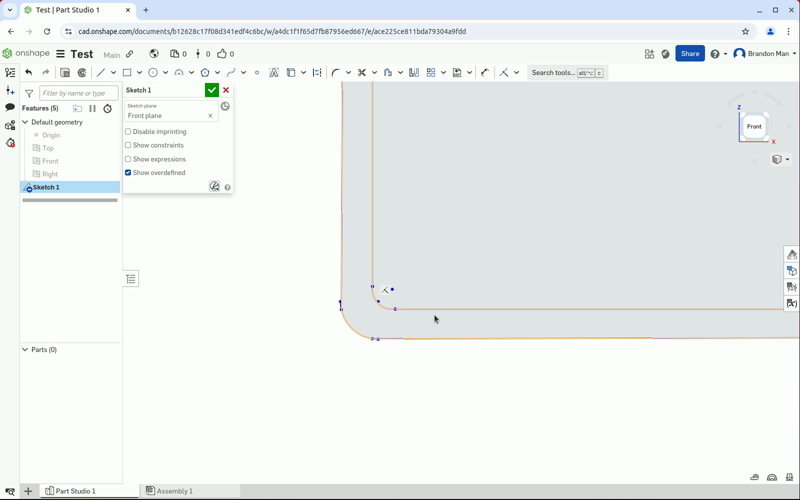
click(434, 314)
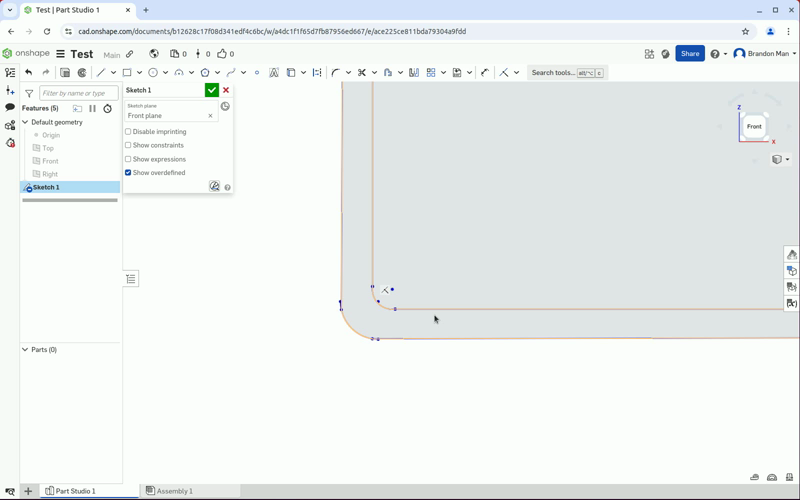
scroll(-6)
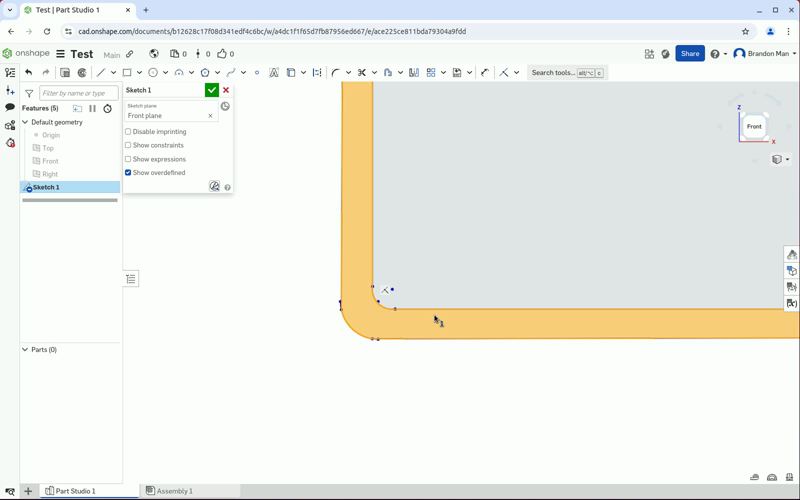
scroll(-6)
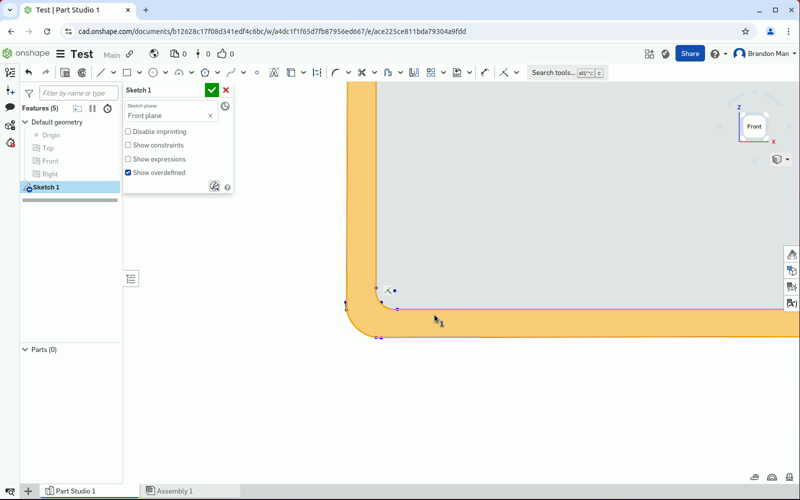
scroll(-6)
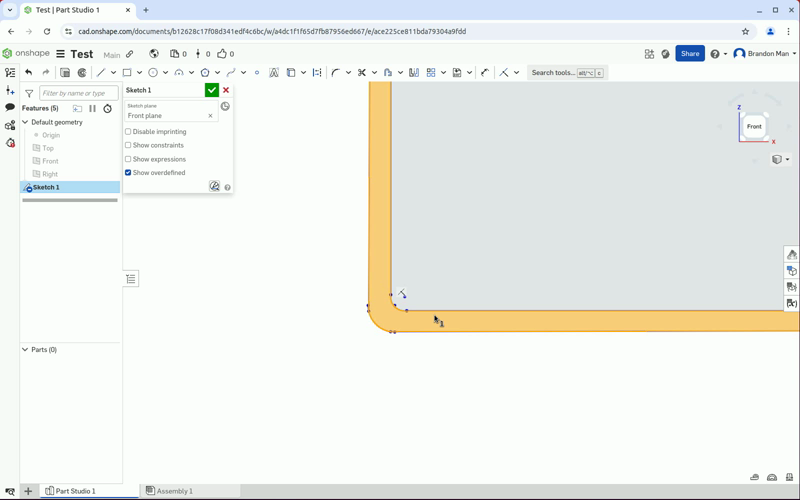
scroll(-6)
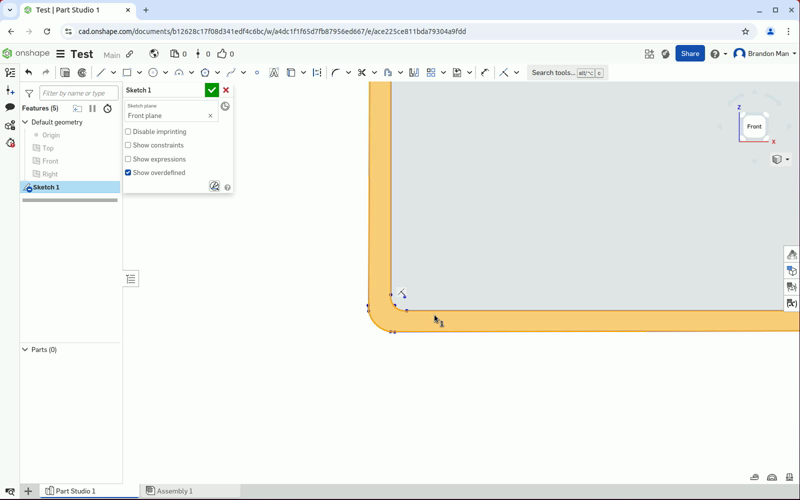
scroll(-6)
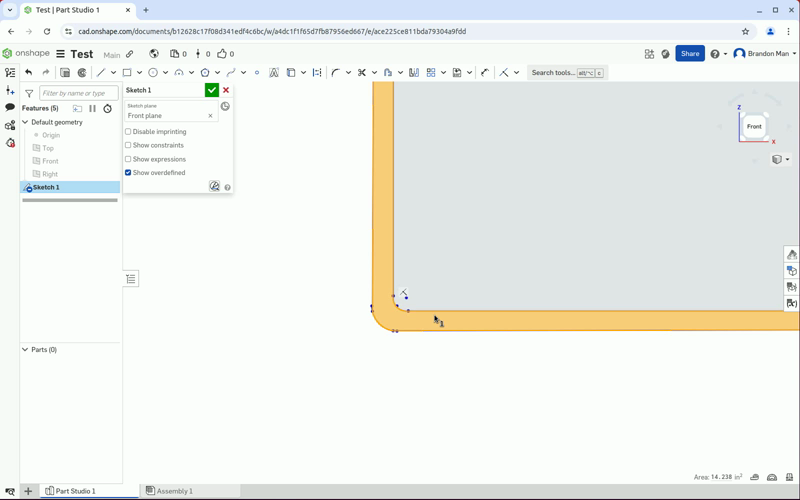
scroll(-6)
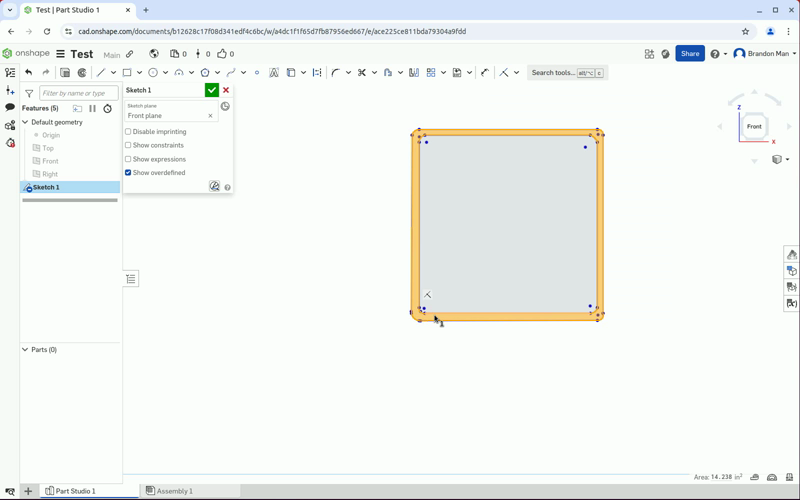
scroll(-6)
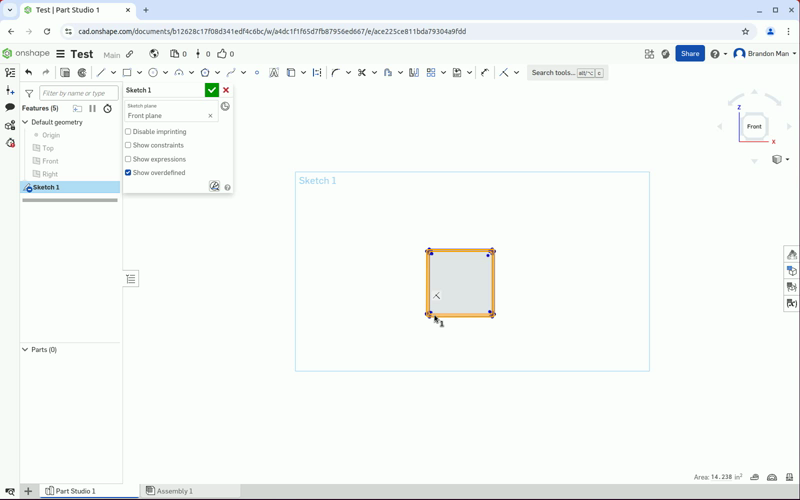
mouse_move(73, 352)
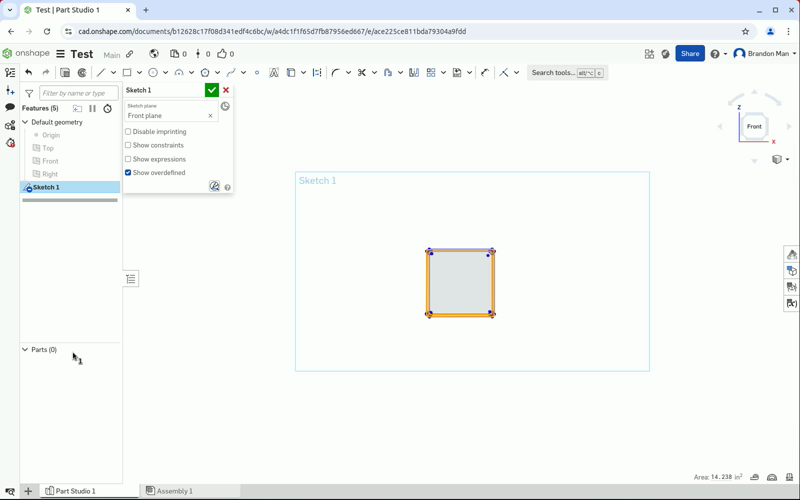
key(shift+y)
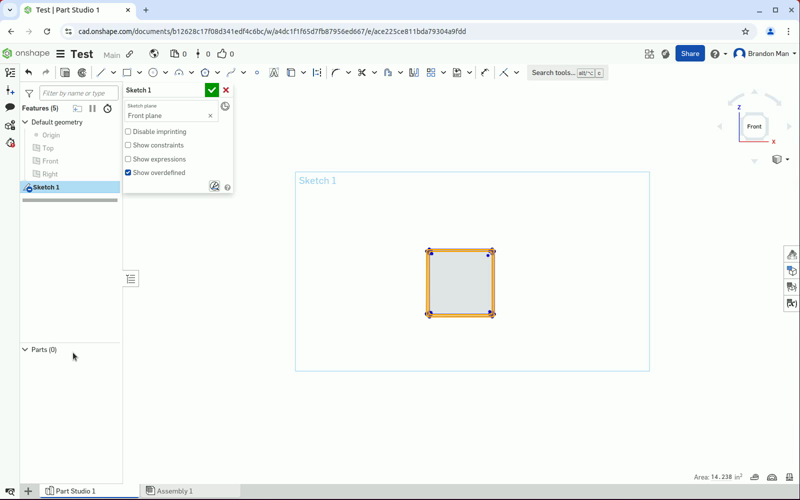
key(shift+e)
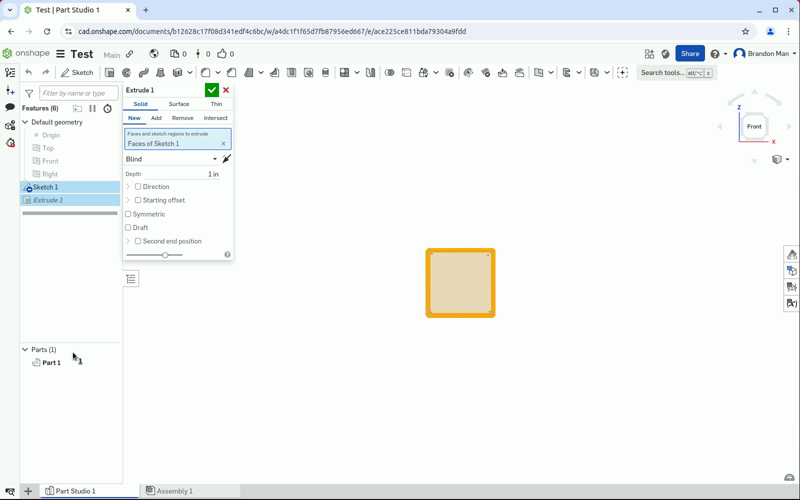
mouse_move(143, 106)
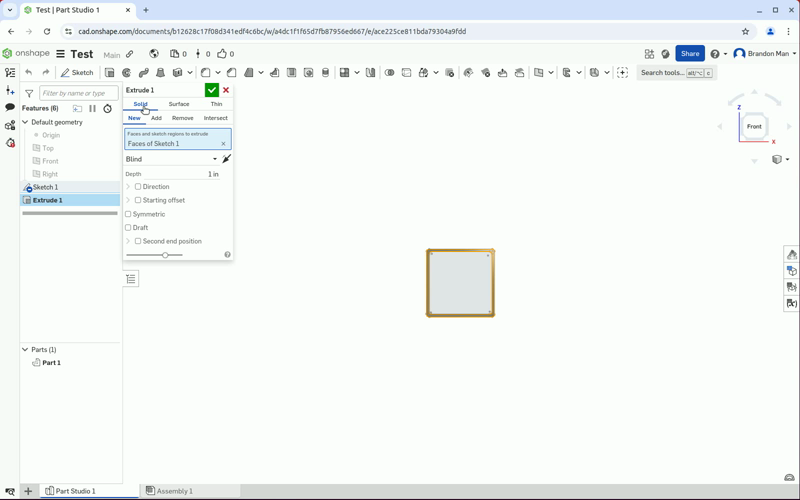
click(143, 106)
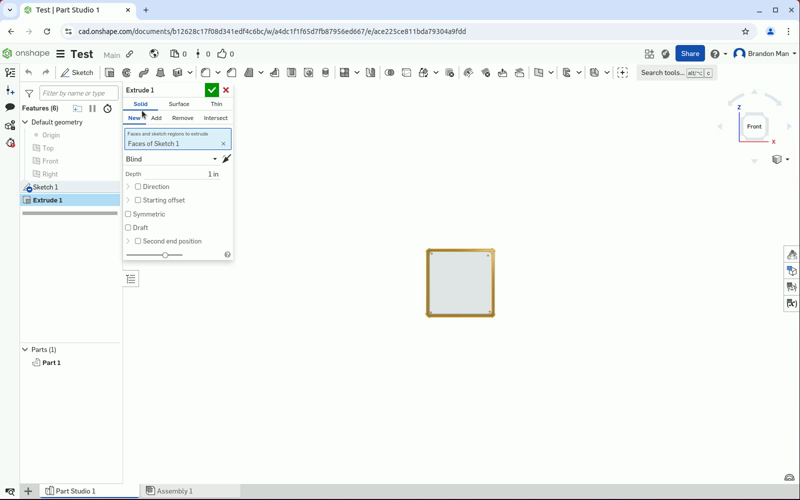
mouse_move(137, 120)
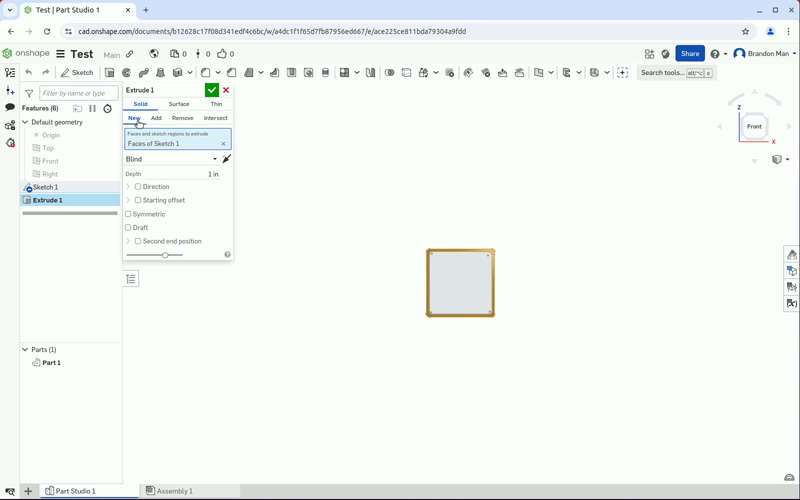
click(137, 120)
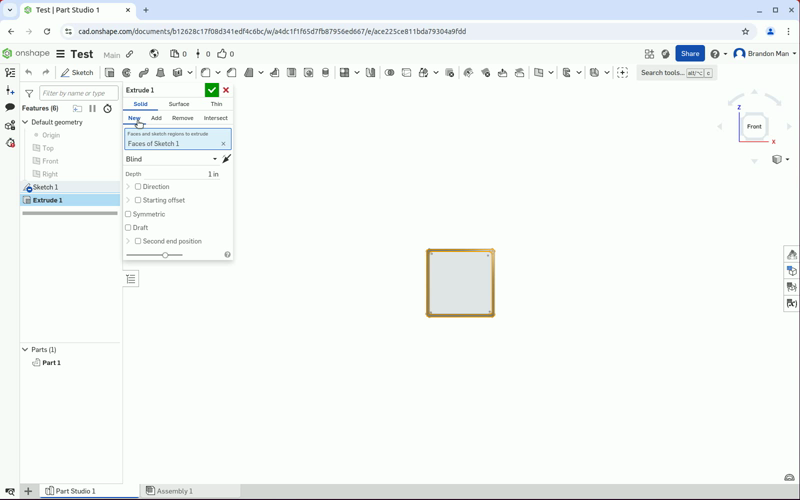
key(tab, 4)
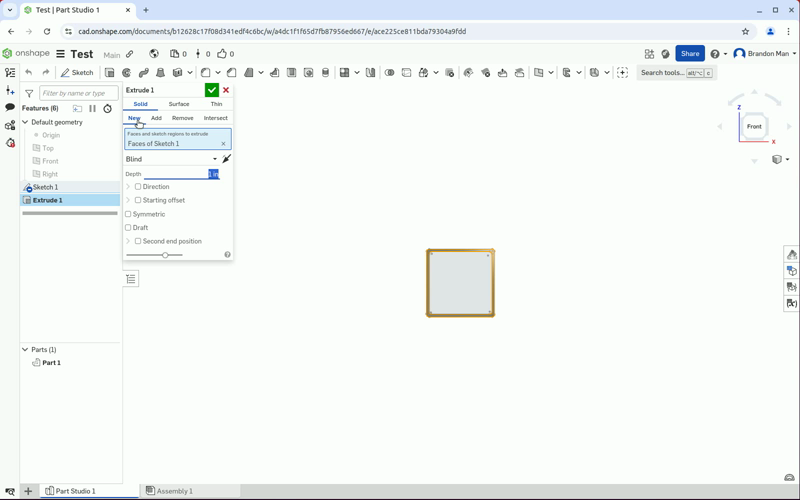
text(23.108)
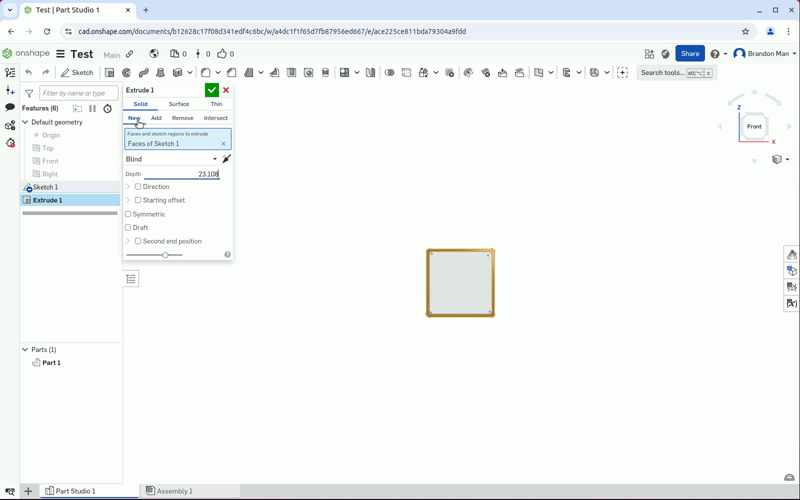
key(enter)
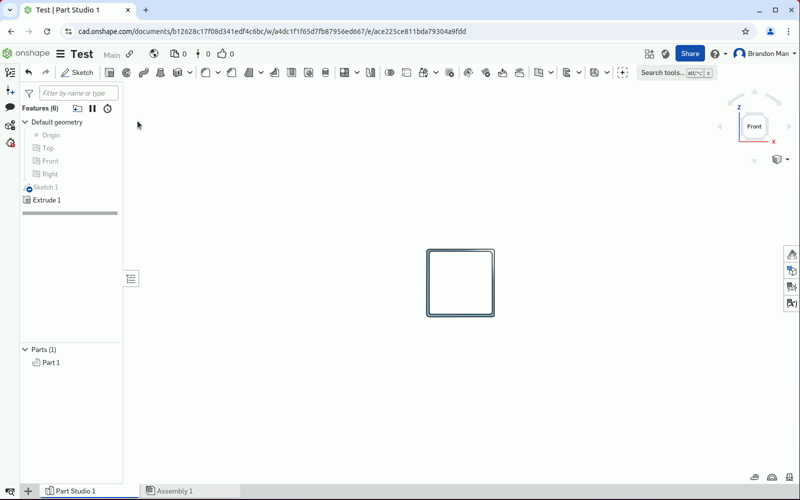
key(shift+h)
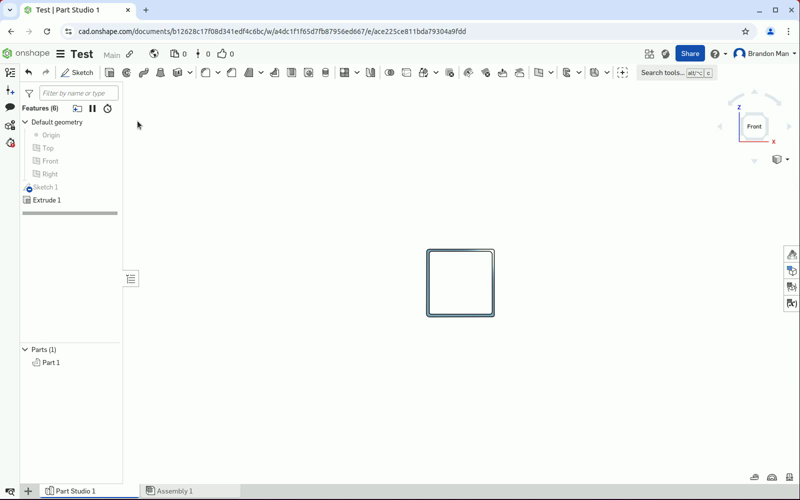
key(shift+h)
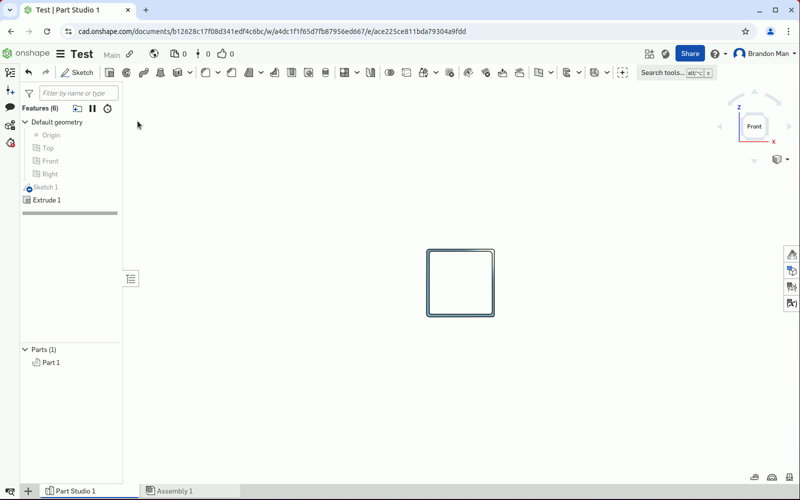
mouse_move(73, 189)
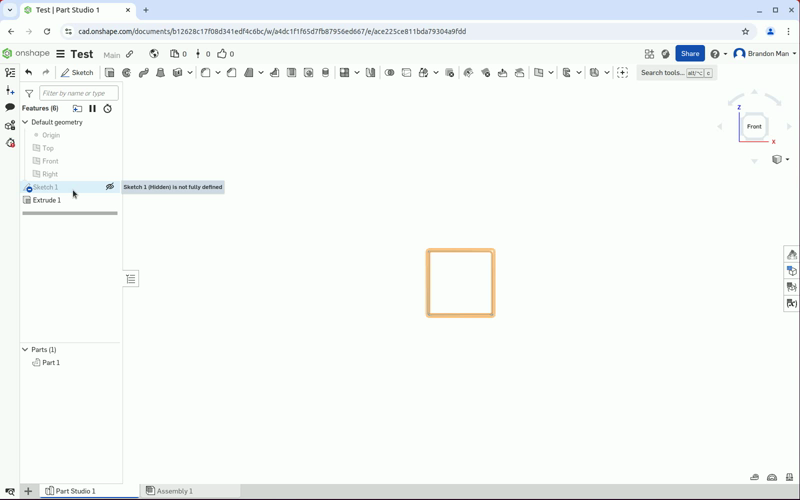
click(73, 189)
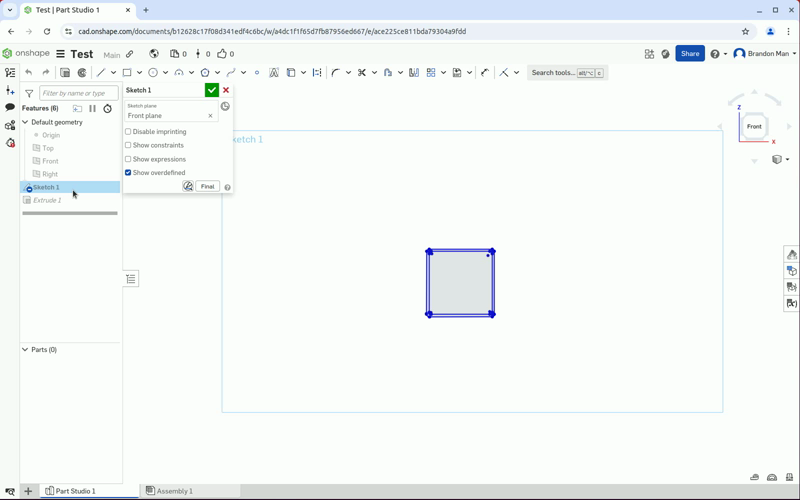
mouse_move(229, 92)
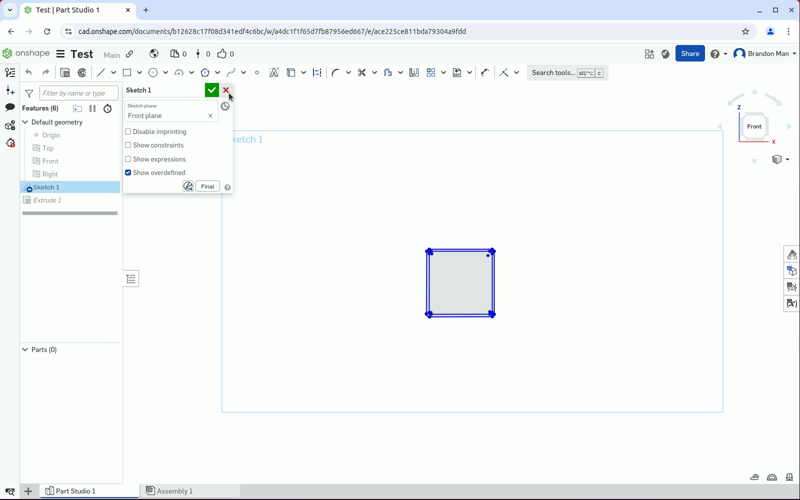
click(229, 92)
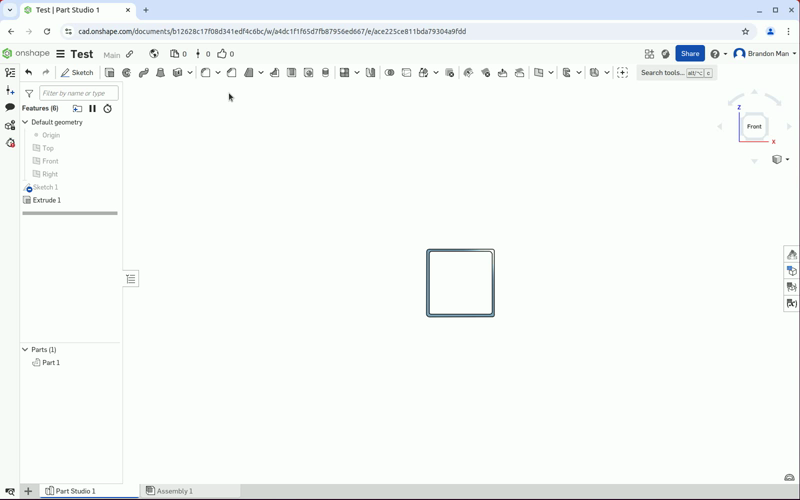
mouse_move(73, 352)
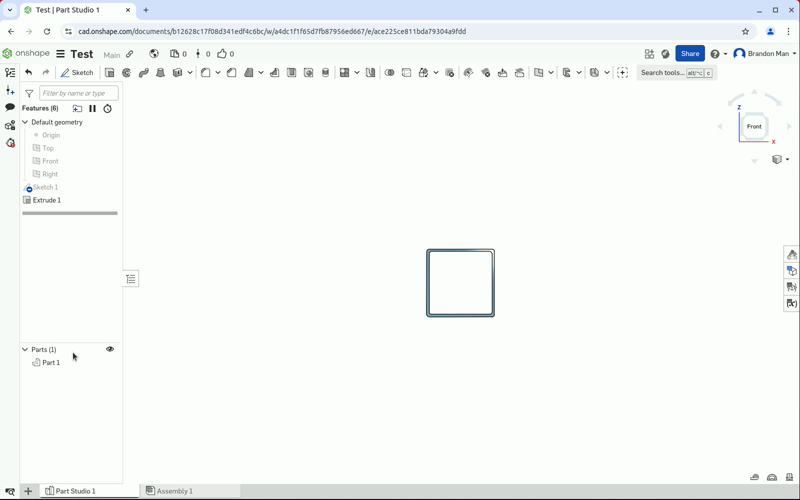
key(y)
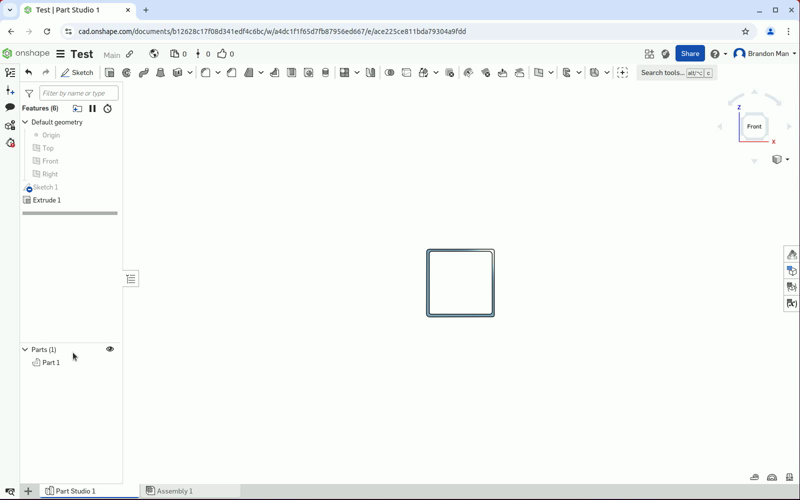
key(shift+p)
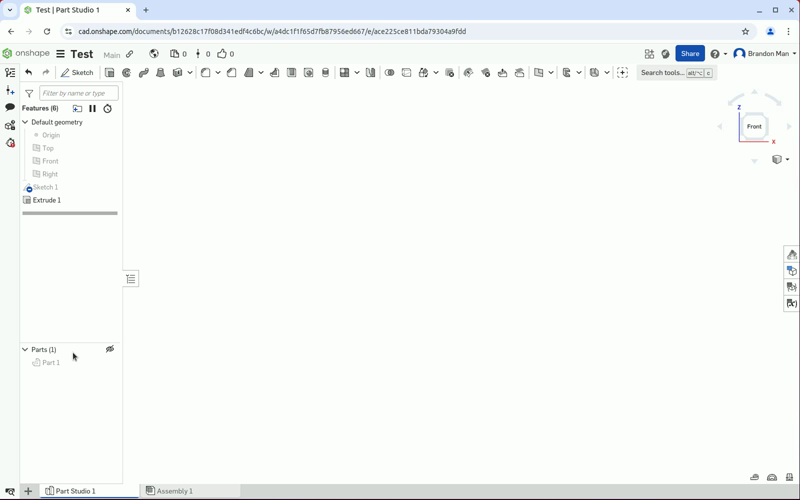
key(space)
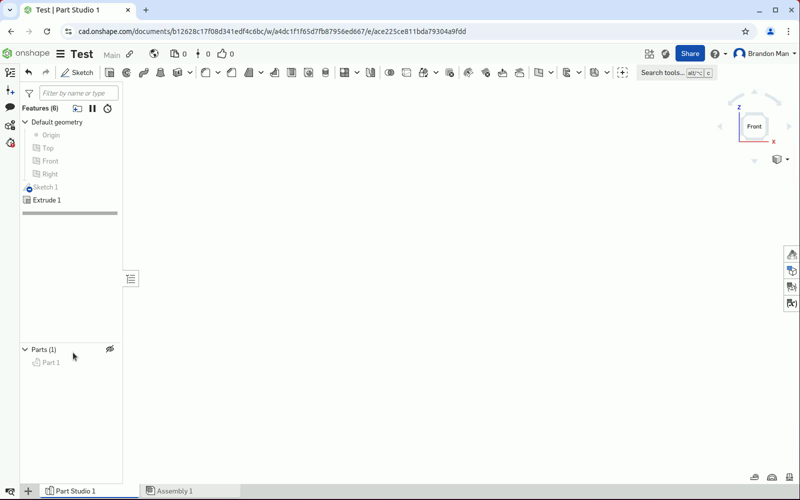
key_down(shift)
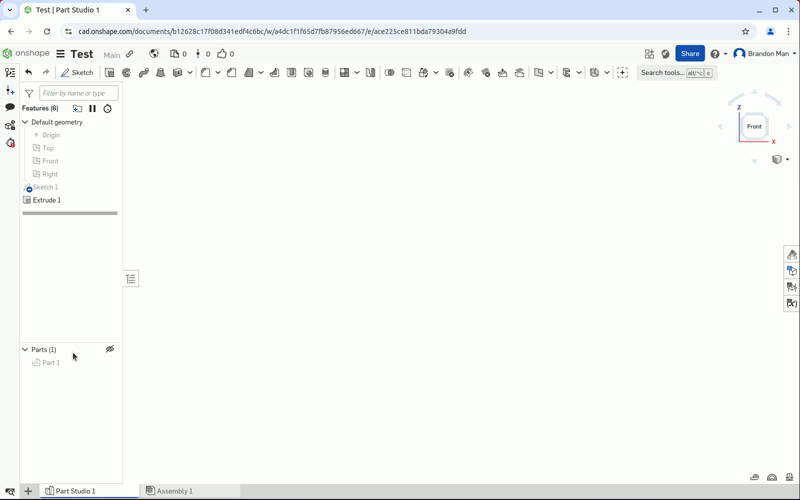
key(left)
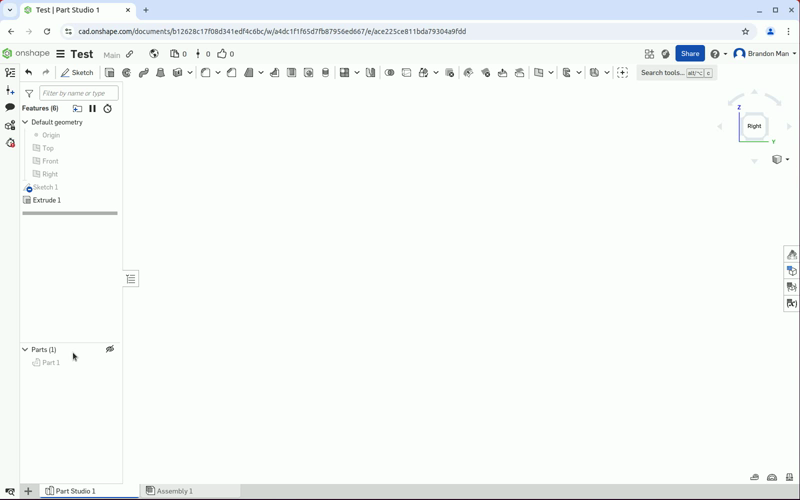
key_up(shift)
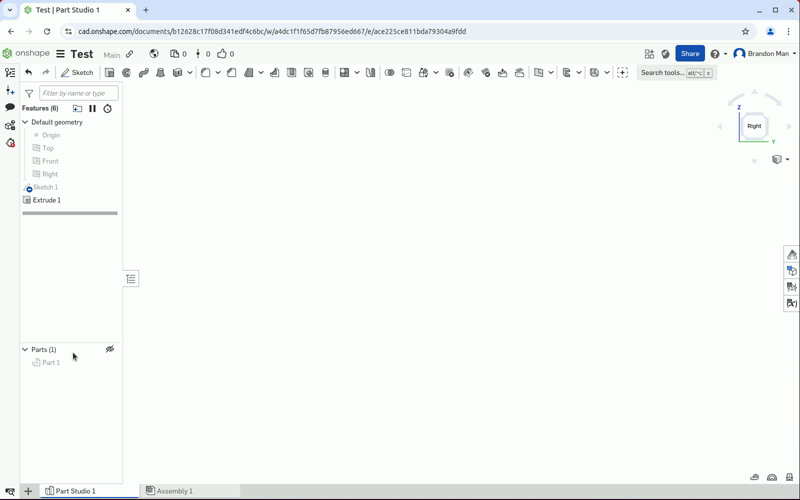
mouse_move(73, 352)
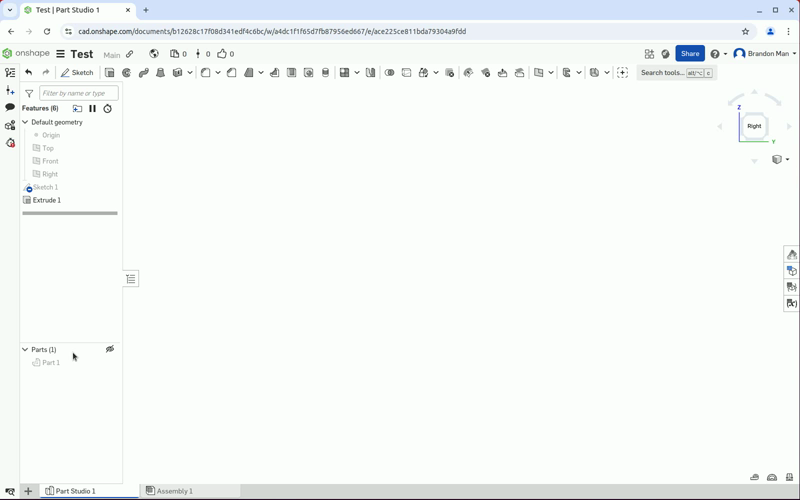
key(shift+y)
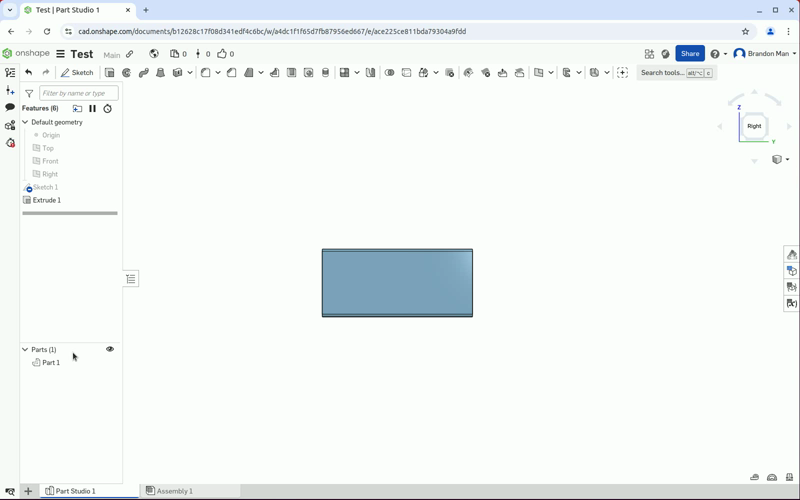
mouse_move(541, 75)
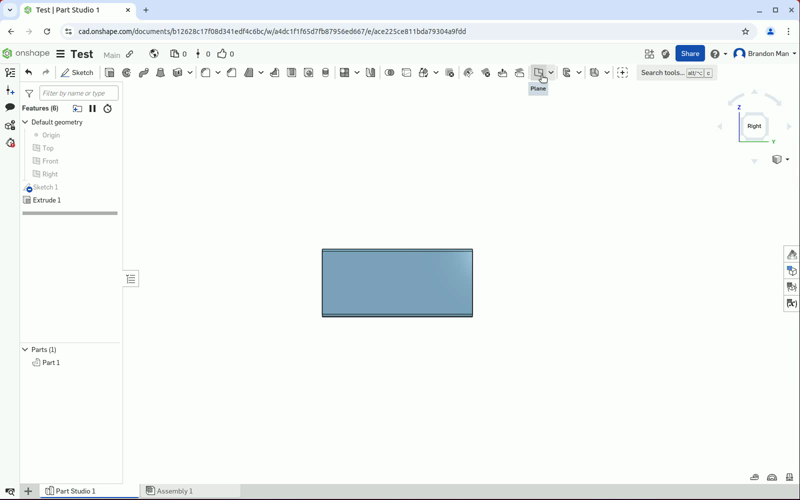
click(541, 75)
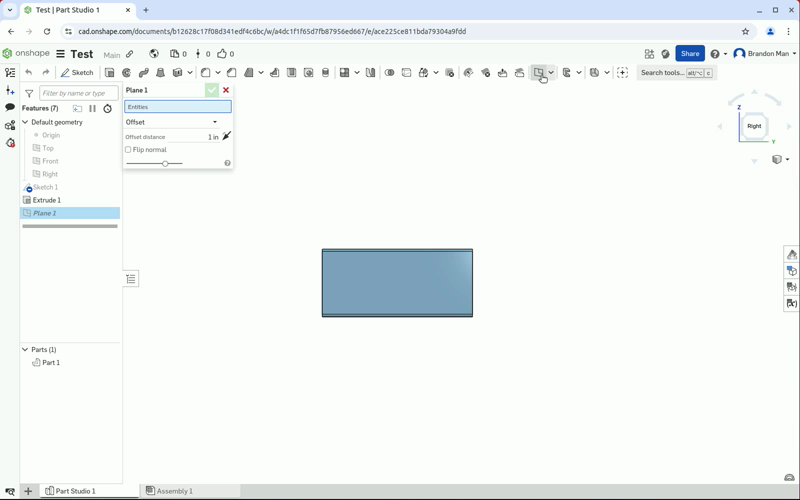
mouse_move(73, 176)
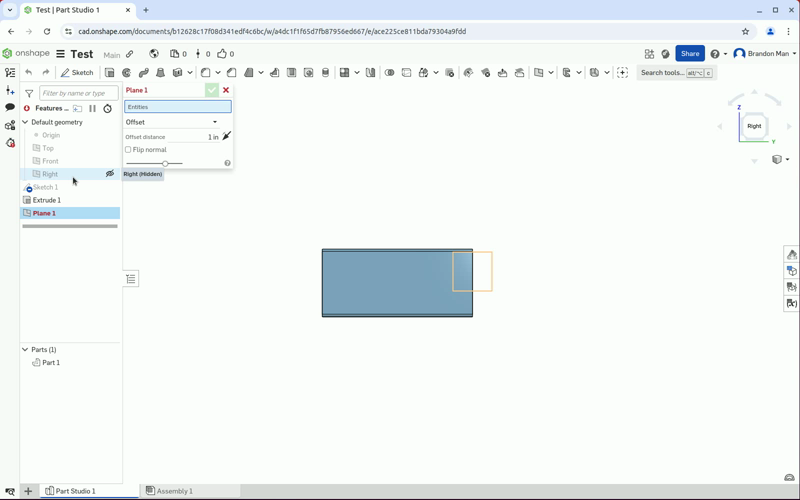
click(73, 176)
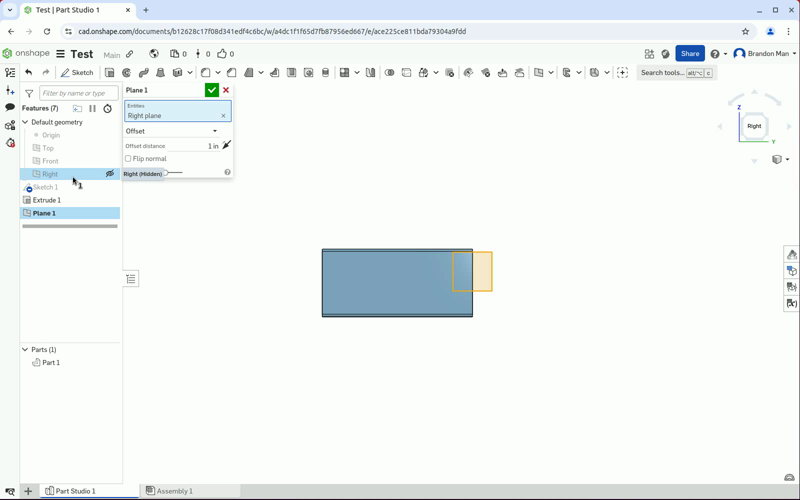
key(tab, 2)
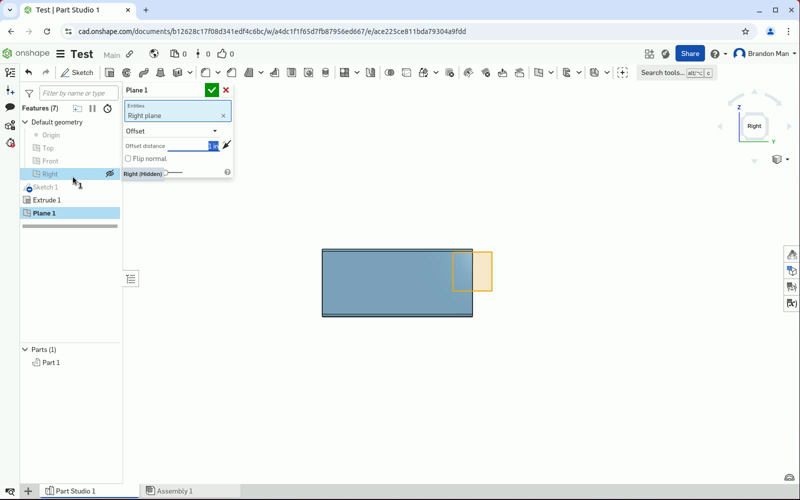
text(6.994)
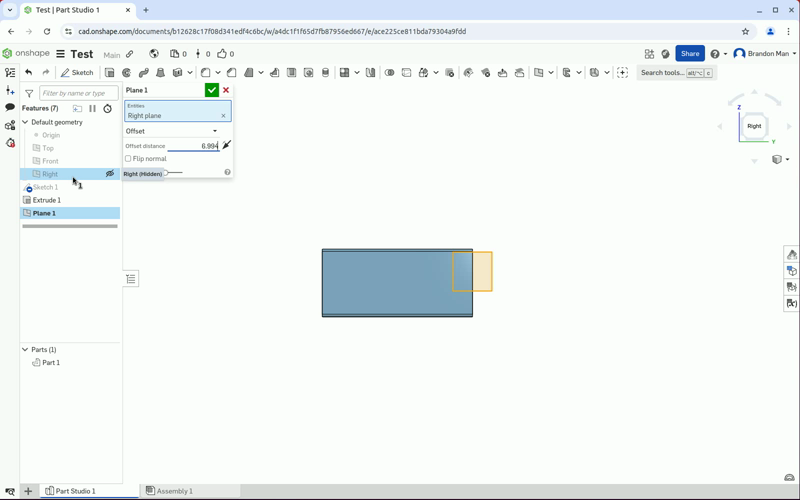
key(enter, 2)
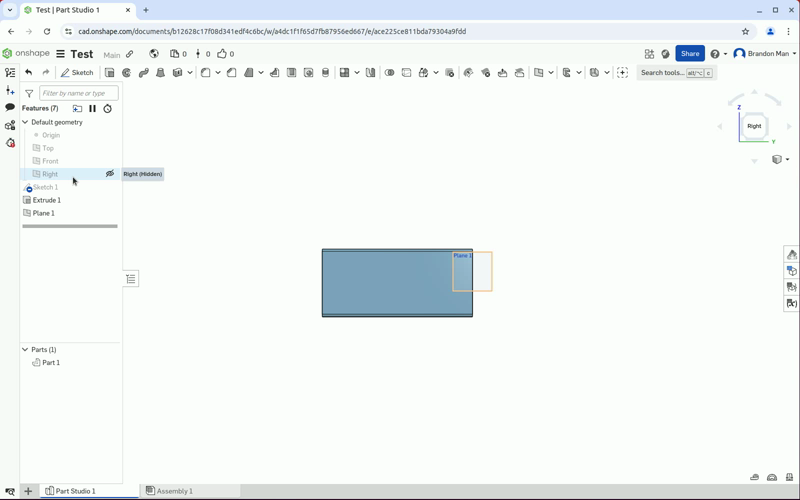
key(shift+s)
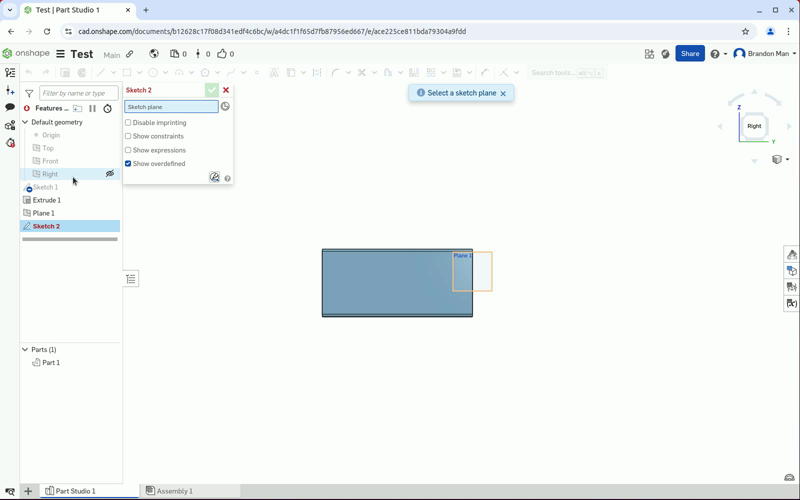
mouse_move(73, 215)
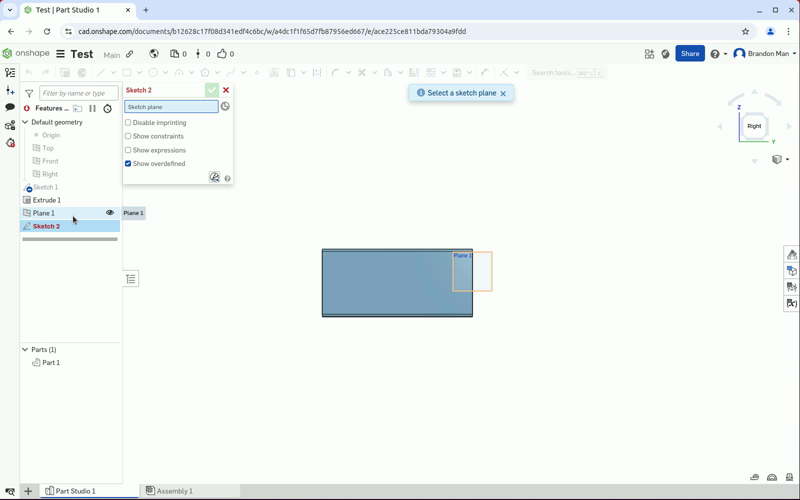
click(73, 215)
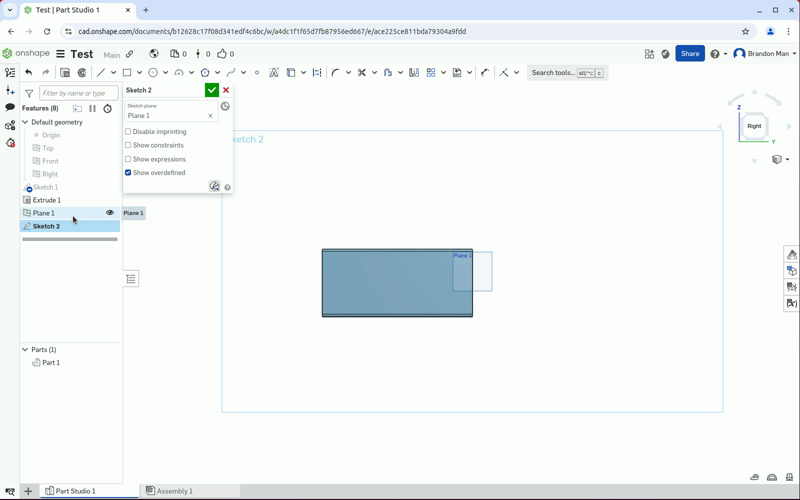
mouse_move(73, 352)
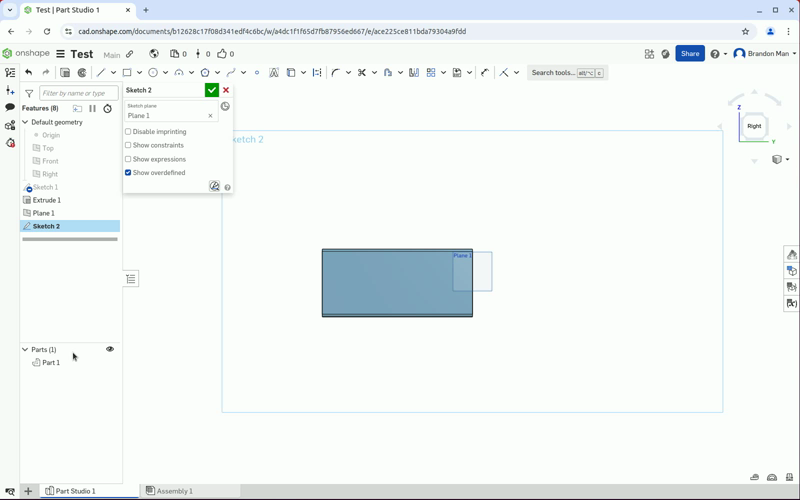
key(y)
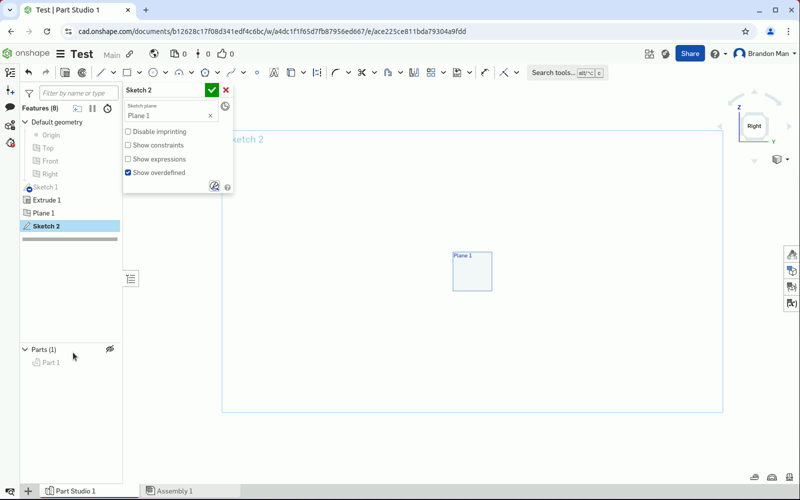
key(l)
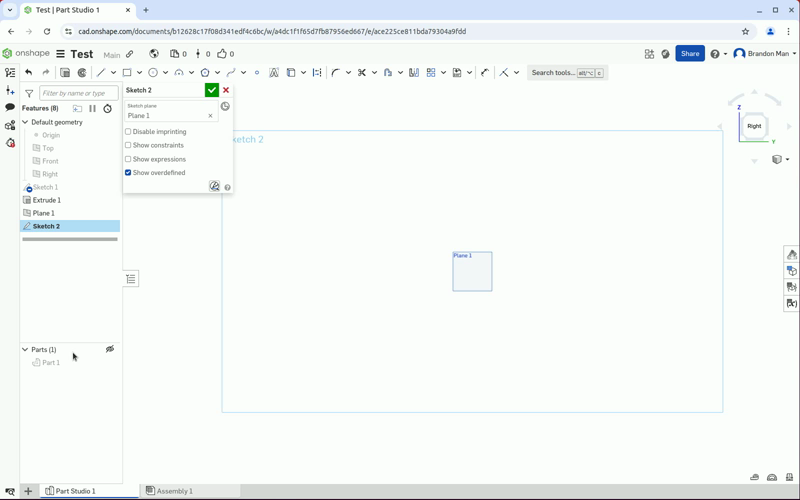
key_down(shift)
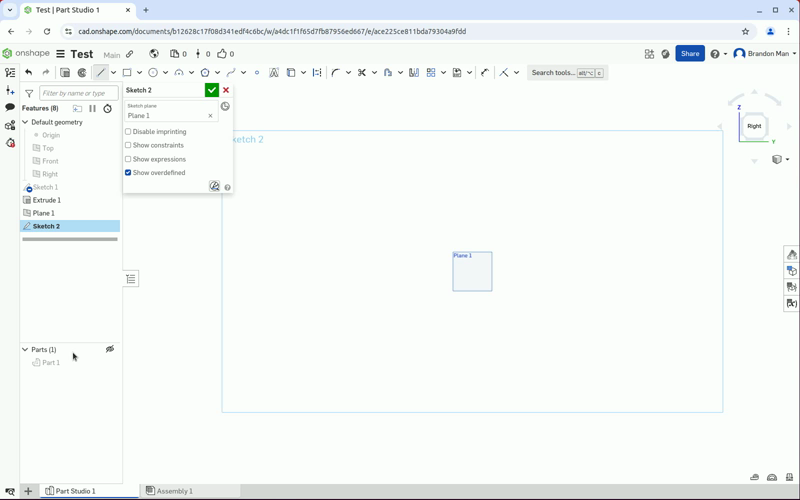
mouse_move(352, 251)
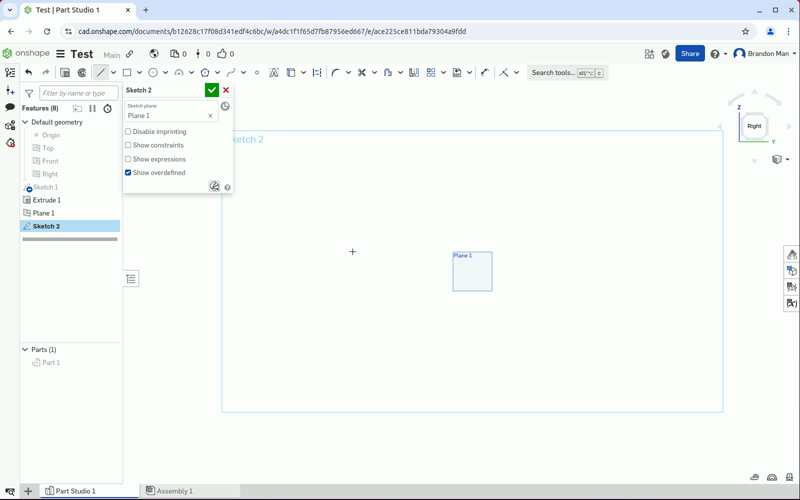
click(352, 251)
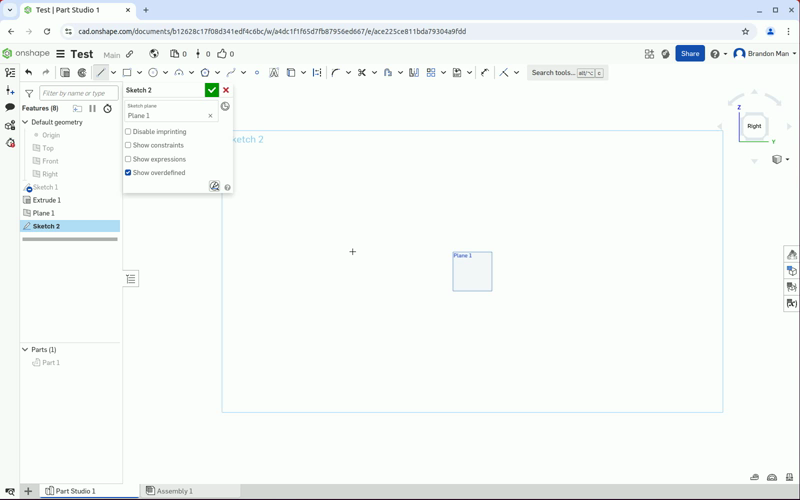
key_up(shift)
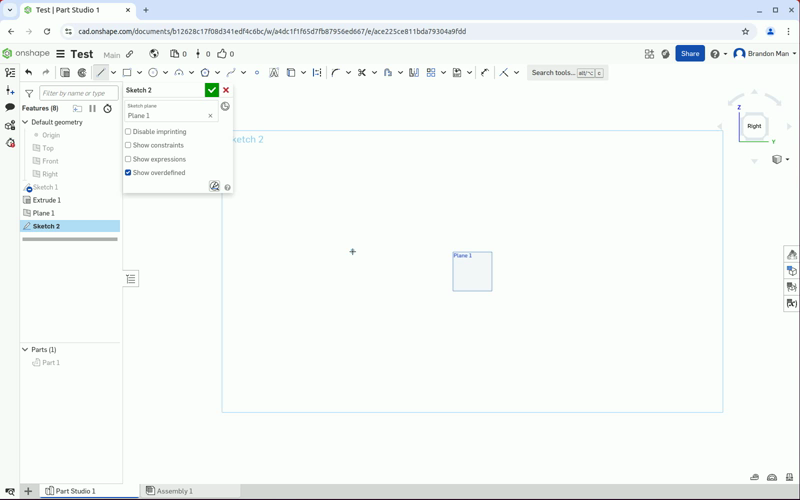
key_down(shift)
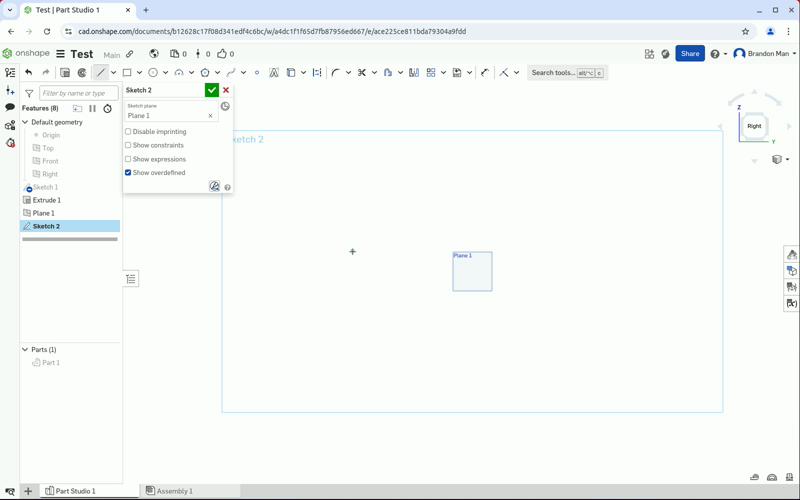
mouse_move(457, 251)
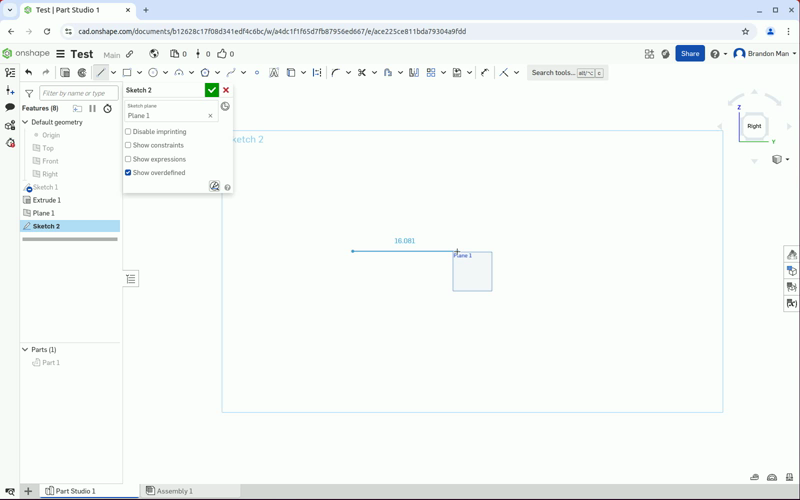
click(457, 251)
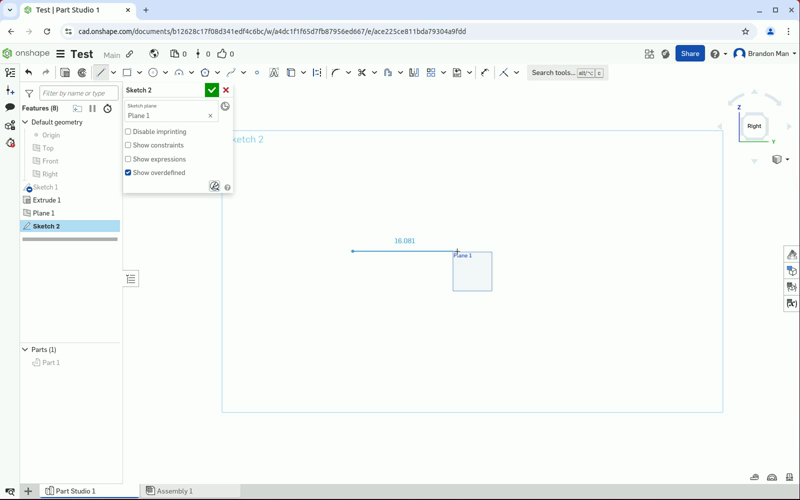
key_up(shift)
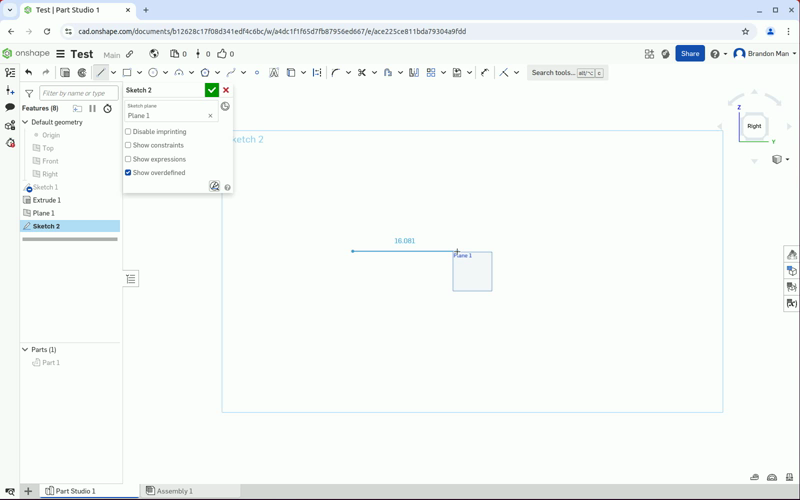
key_down(shift)
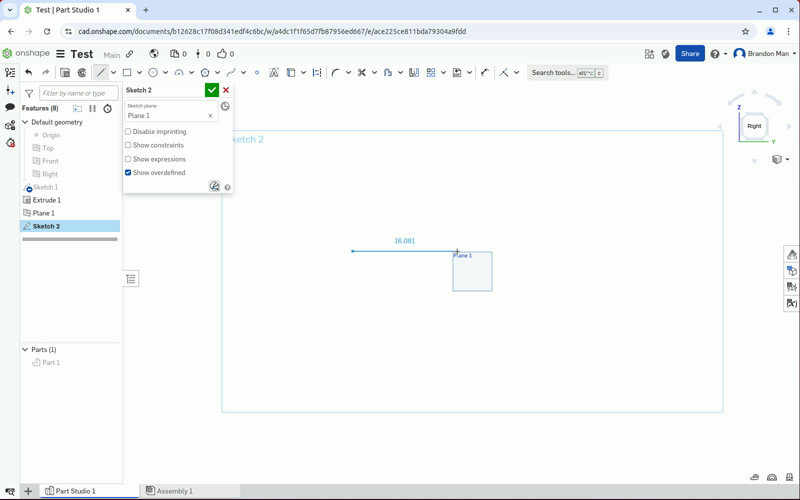
mouse_move(487, 251)
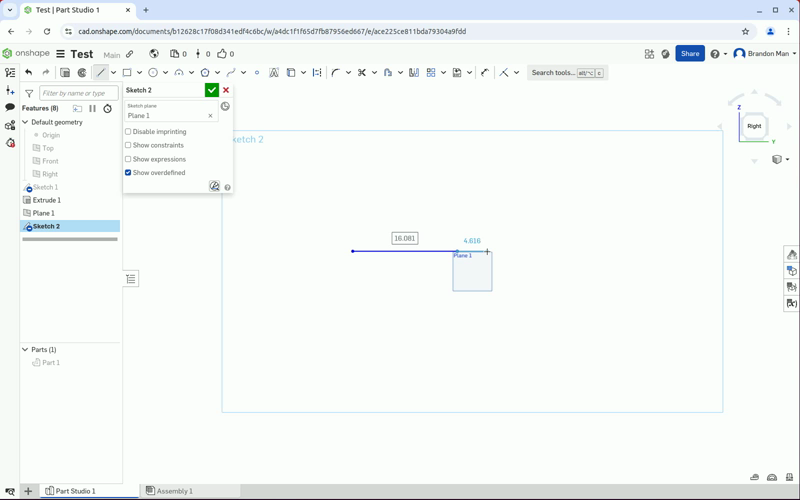
mouse_move(457, 249)
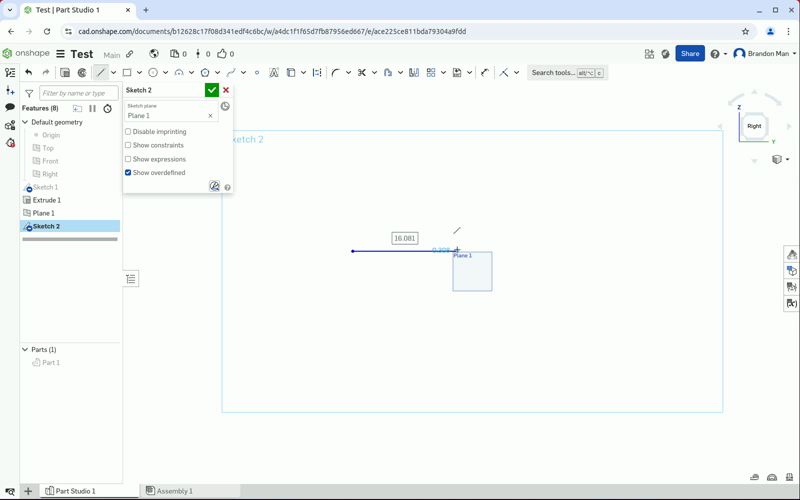
scroll(6)
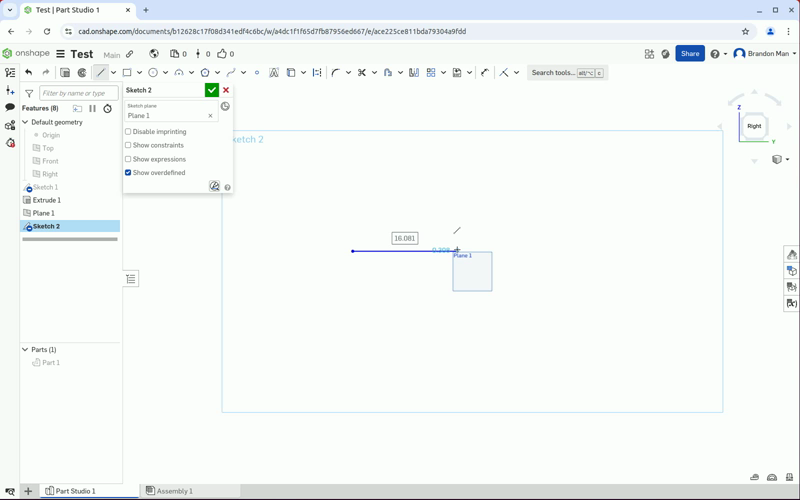
scroll(6)
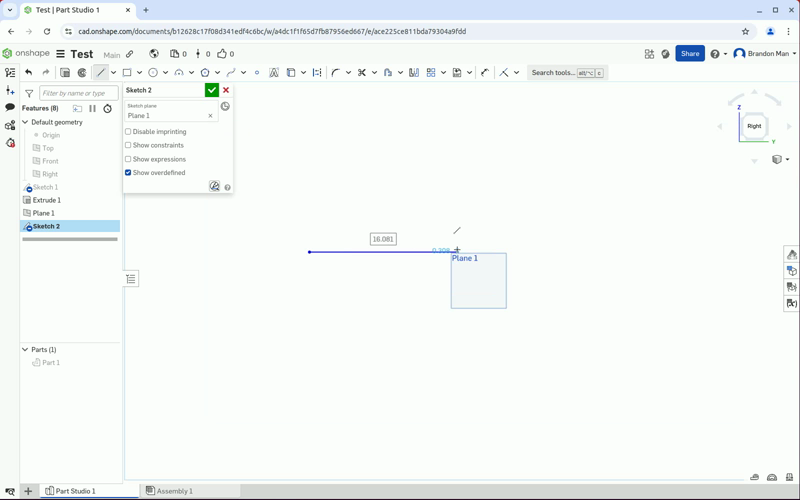
scroll(6)
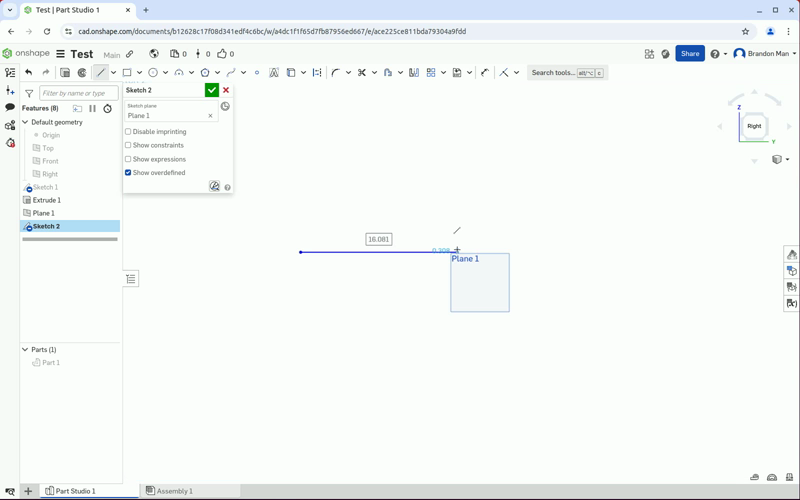
scroll(6)
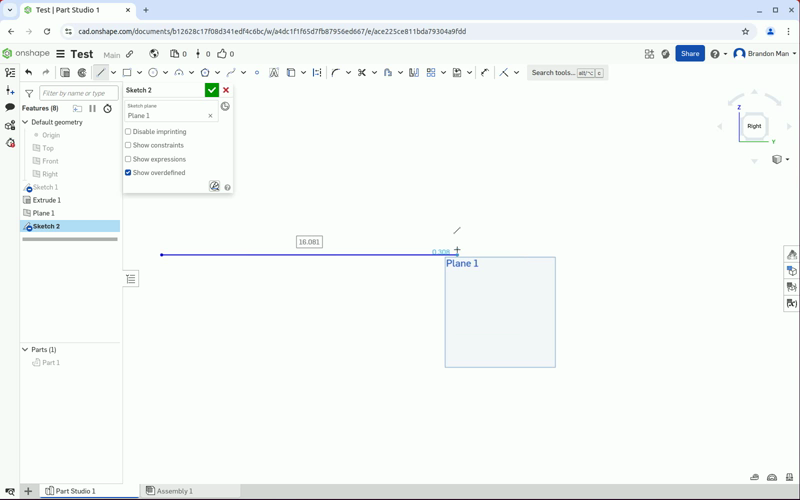
scroll(6)
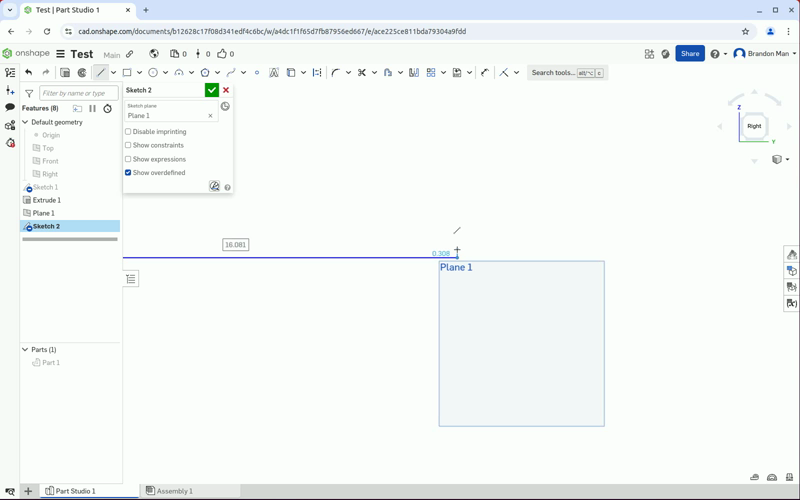
scroll(6)
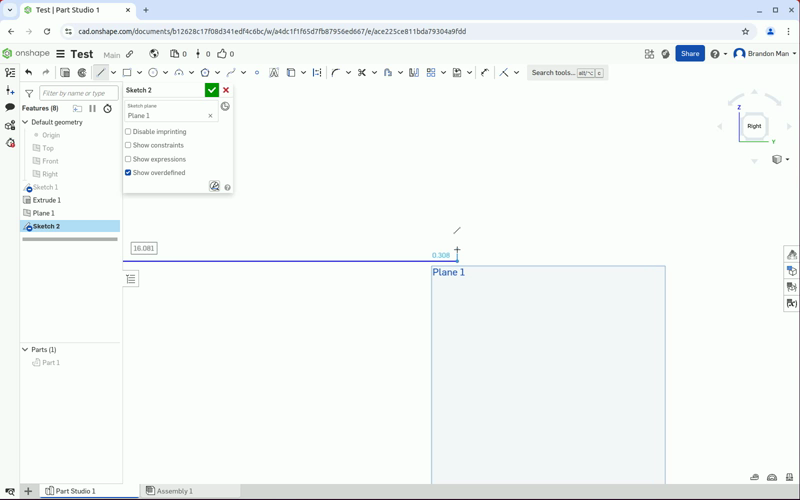
scroll(6)
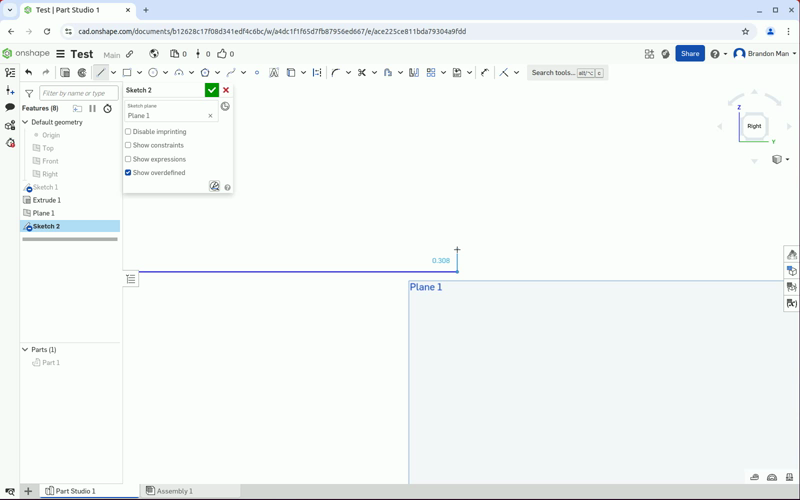
click(457, 249)
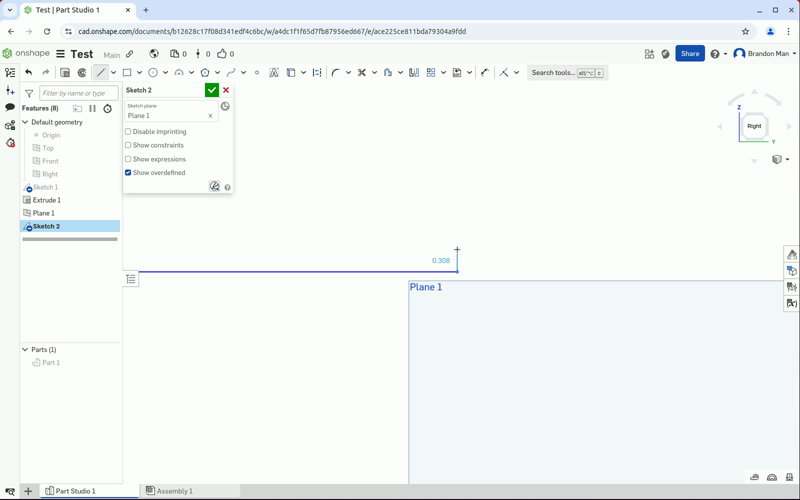
scroll(-6)
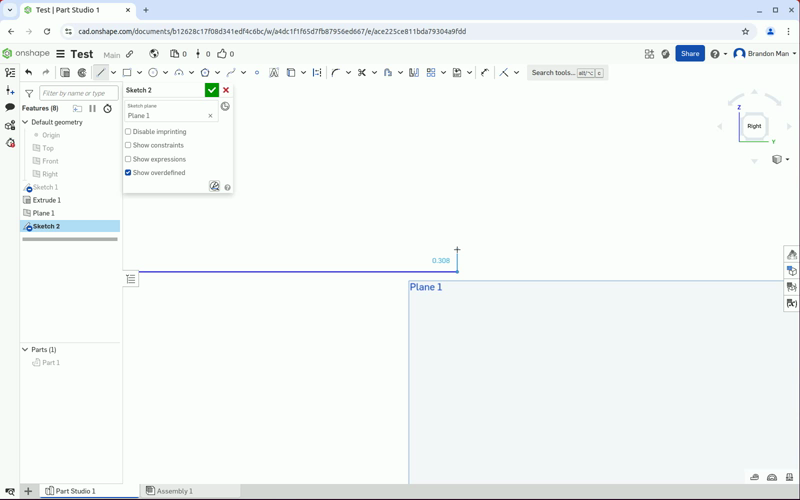
scroll(-6)
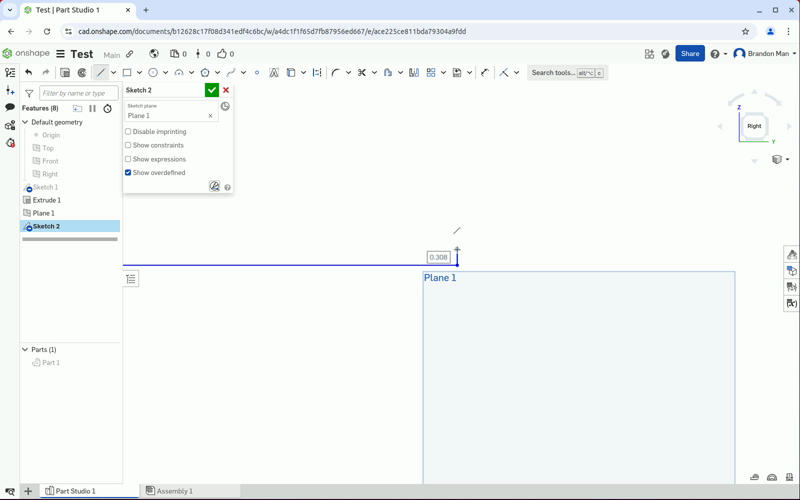
scroll(-6)
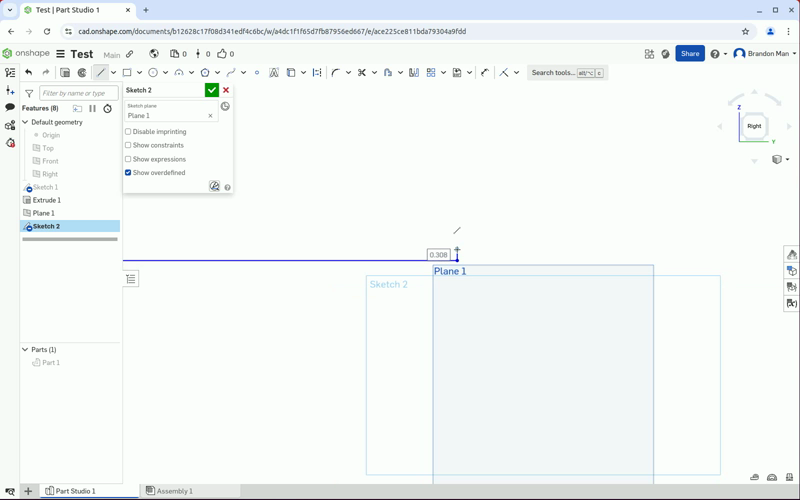
scroll(-6)
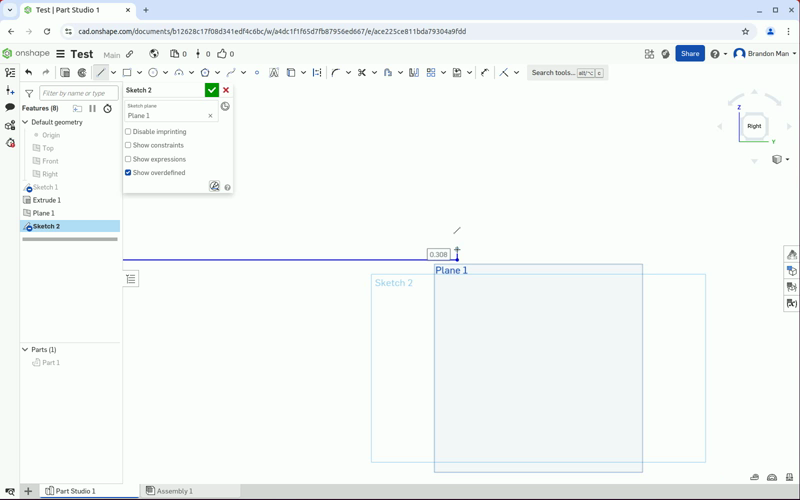
scroll(-6)
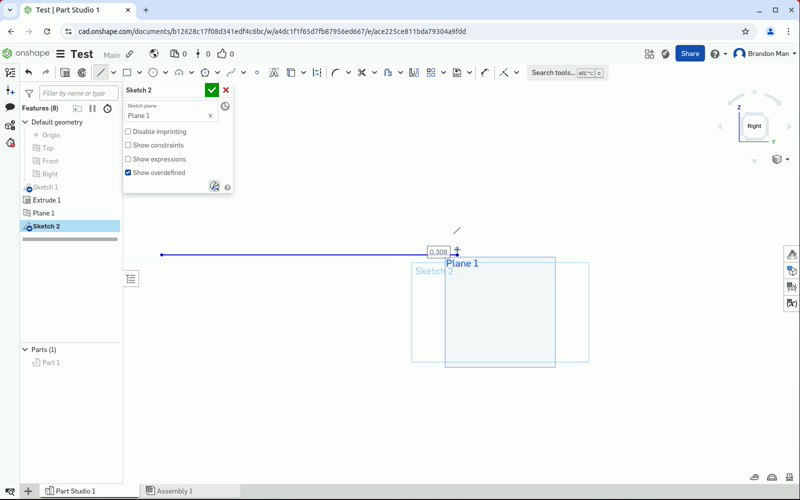
scroll(-6)
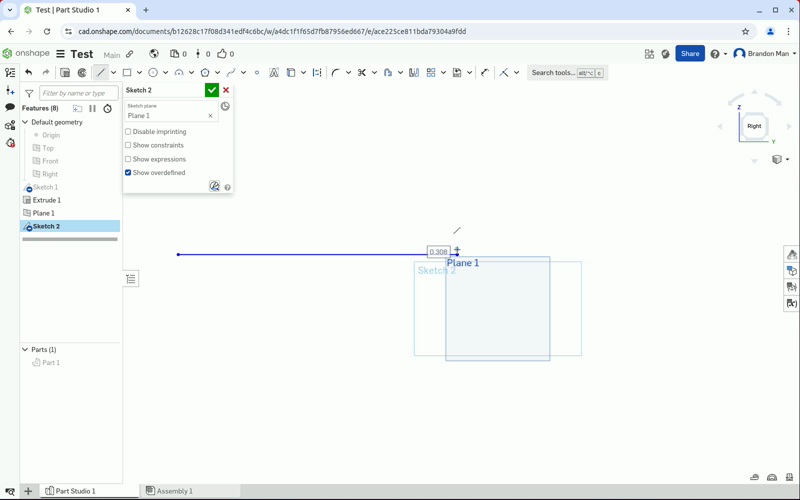
scroll(-6)
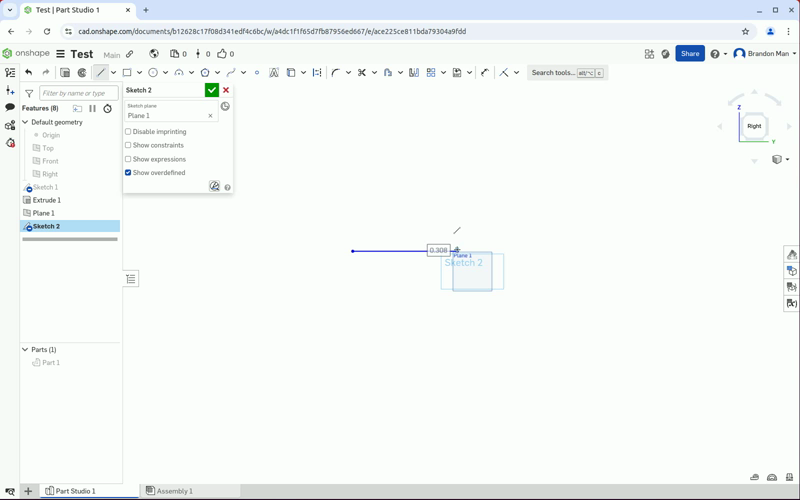
key_up(shift)
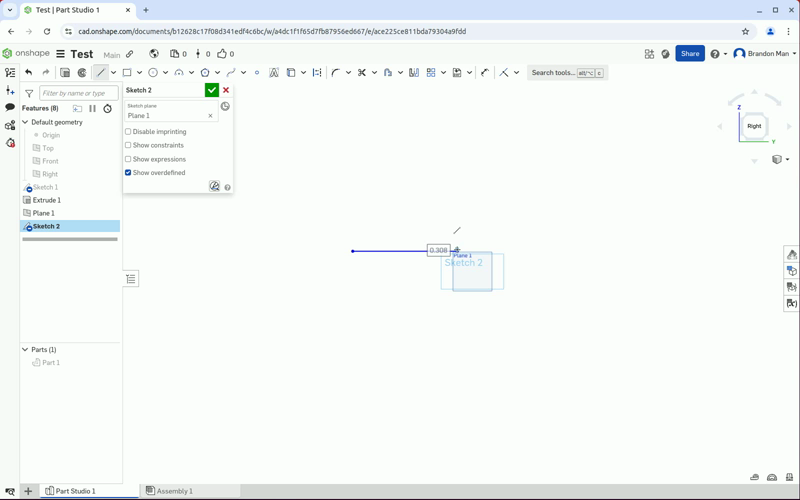
key_down(shift)
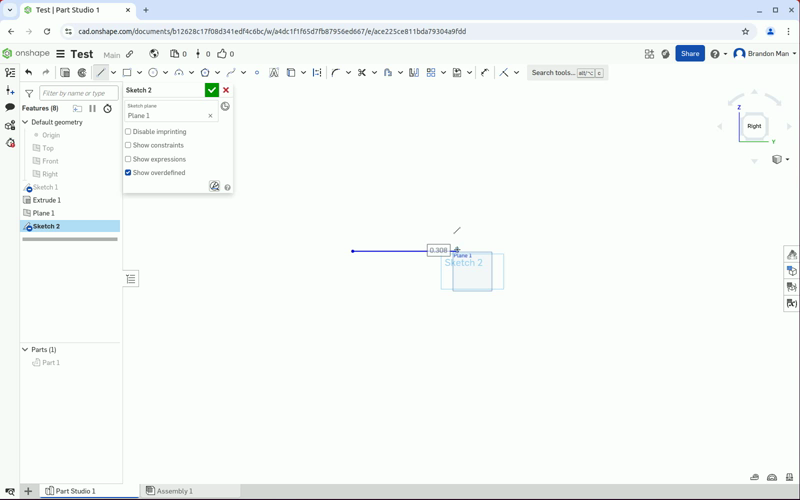
mouse_move(352, 249)
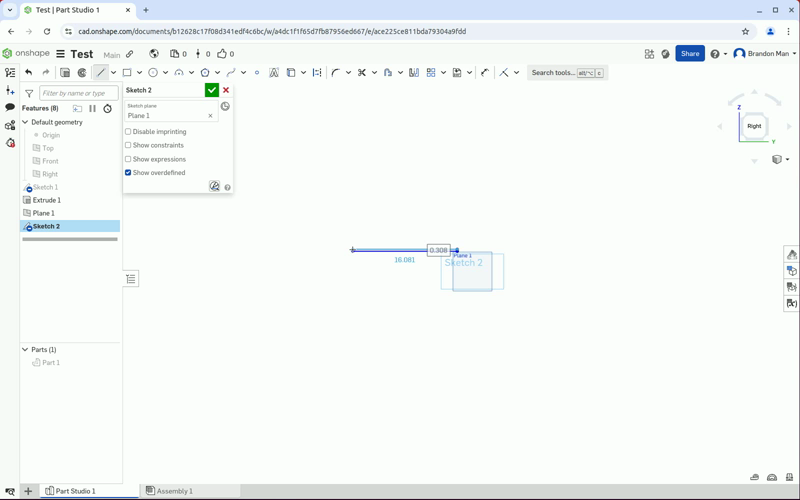
scroll(6)
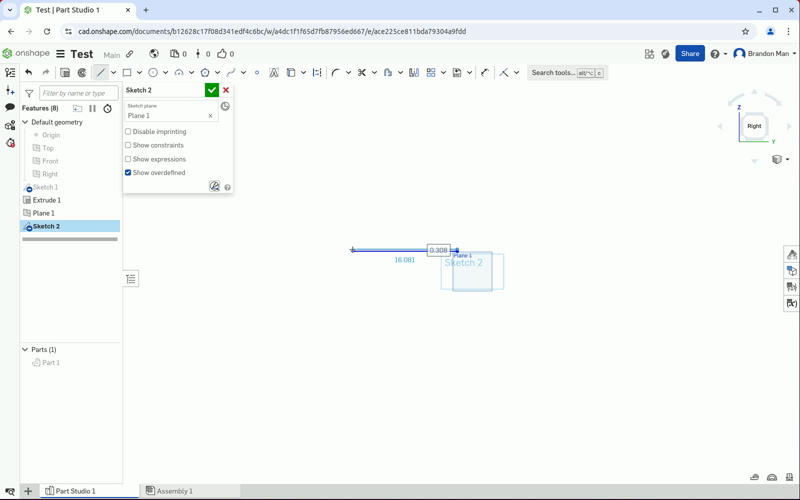
scroll(6)
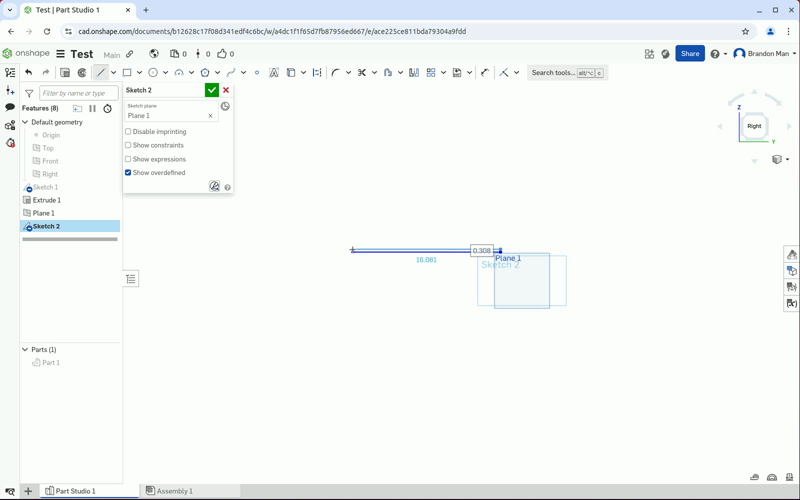
scroll(6)
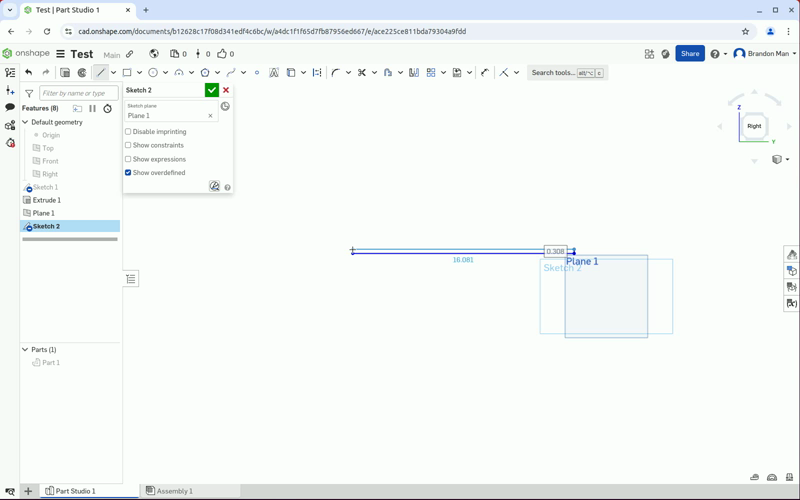
scroll(6)
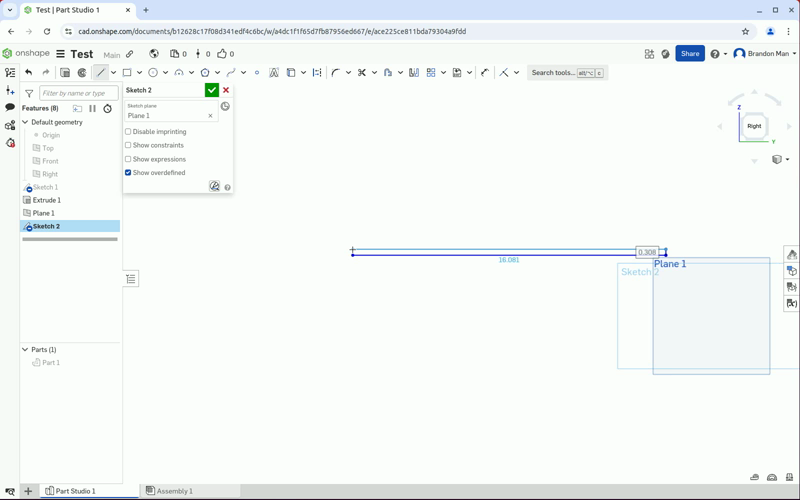
scroll(6)
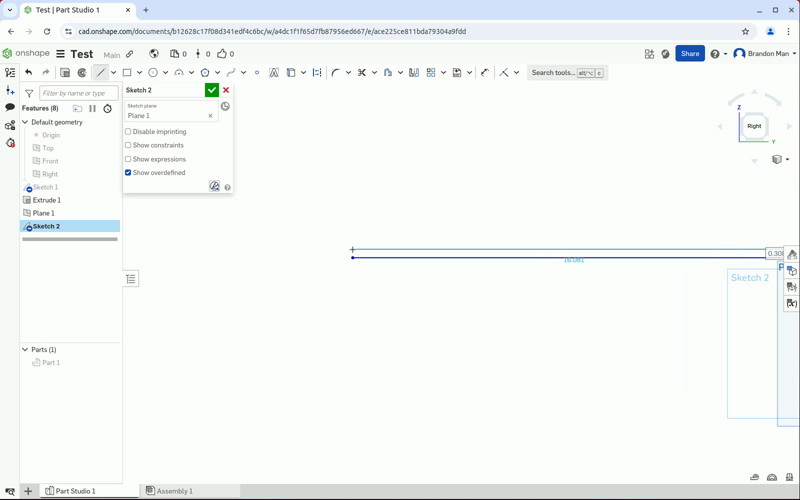
scroll(6)
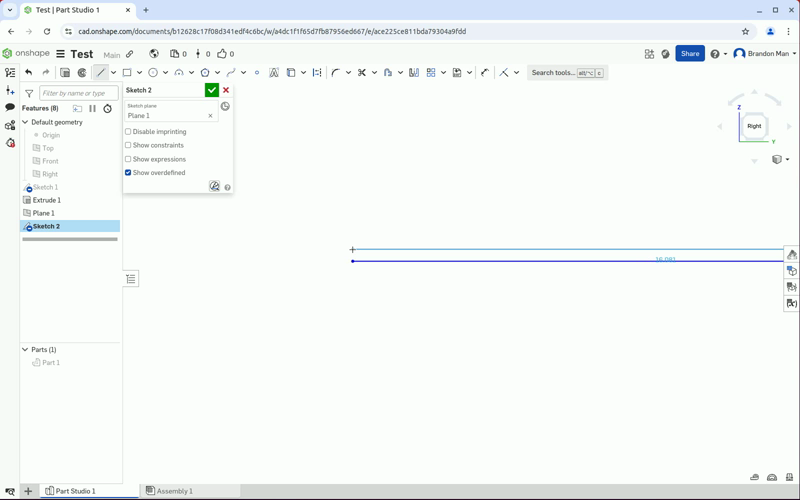
scroll(6)
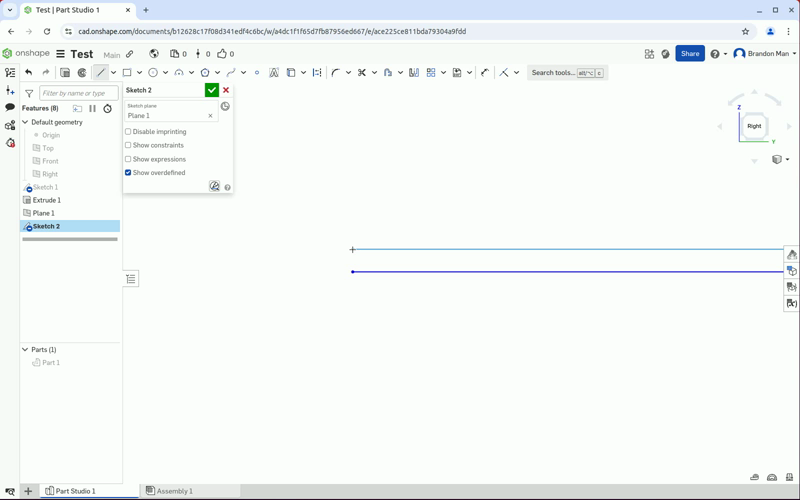
click(352, 249)
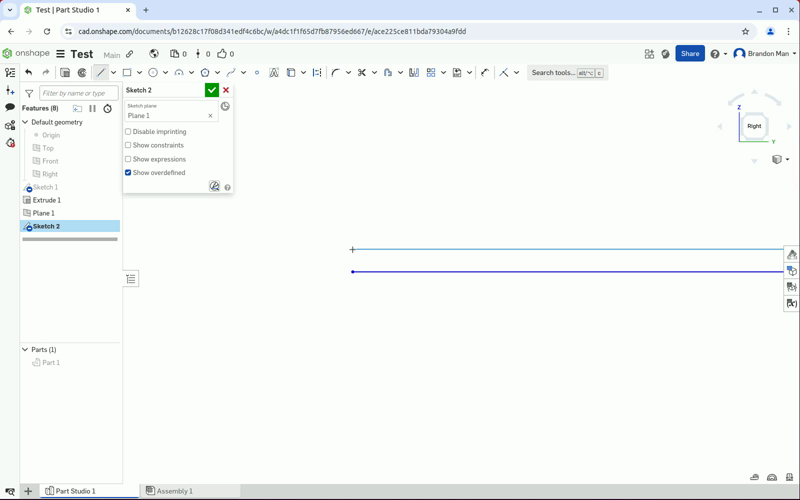
scroll(-6)
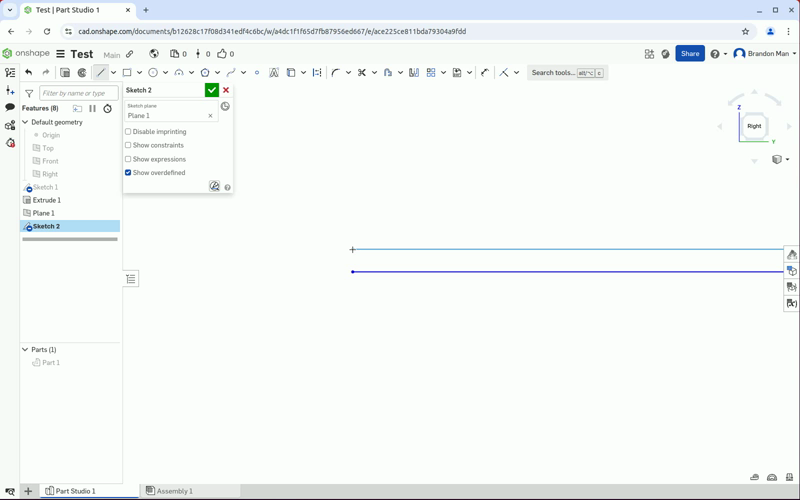
scroll(-6)
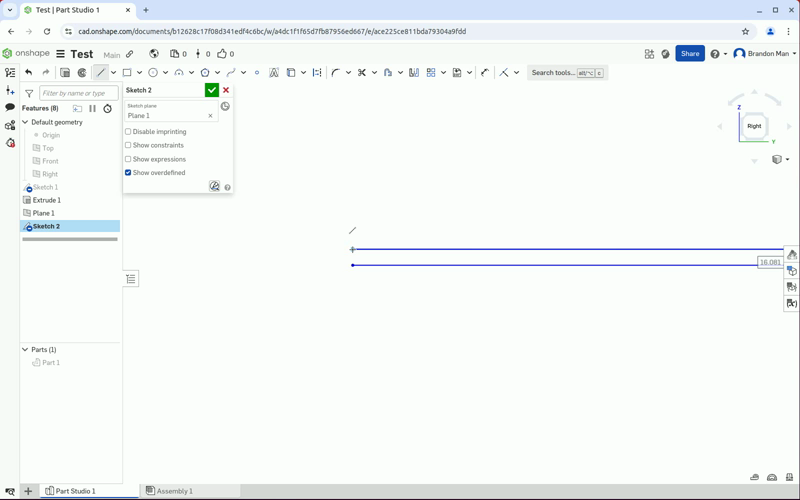
scroll(-6)
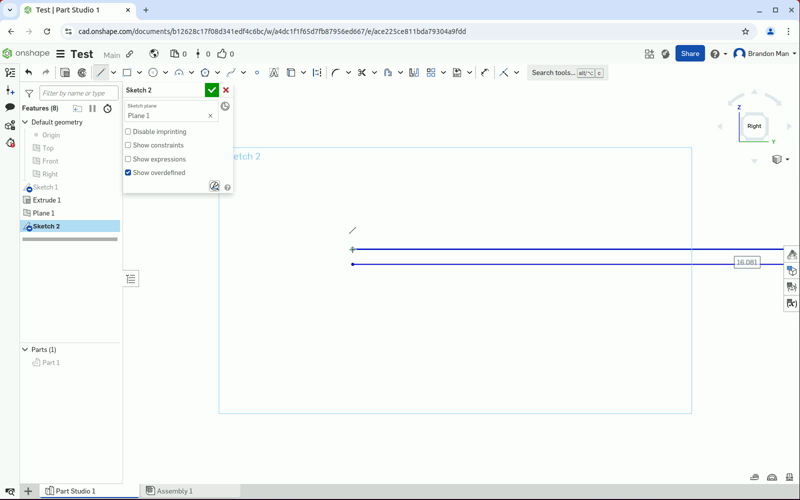
scroll(-6)
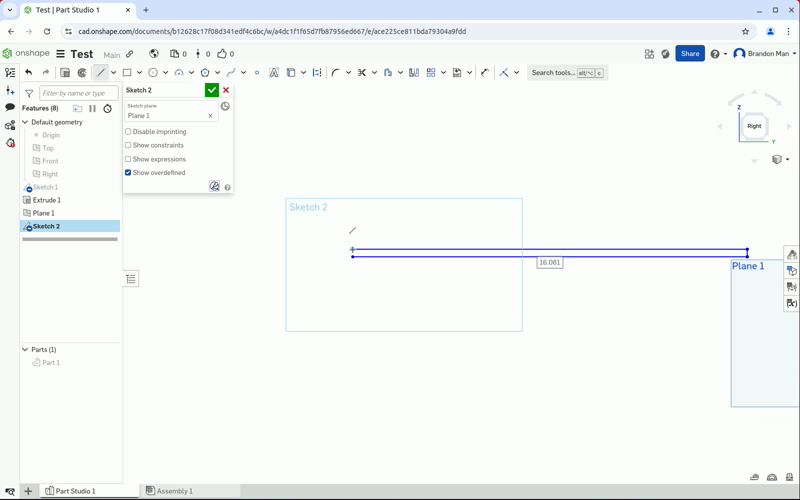
scroll(-6)
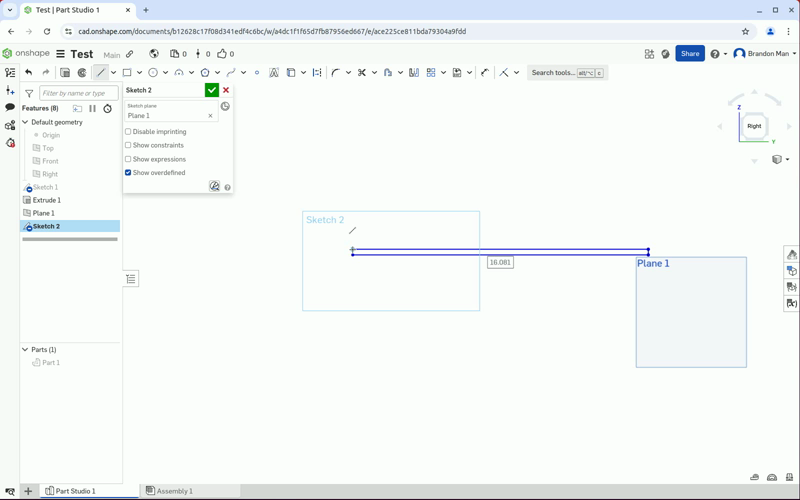
scroll(-6)
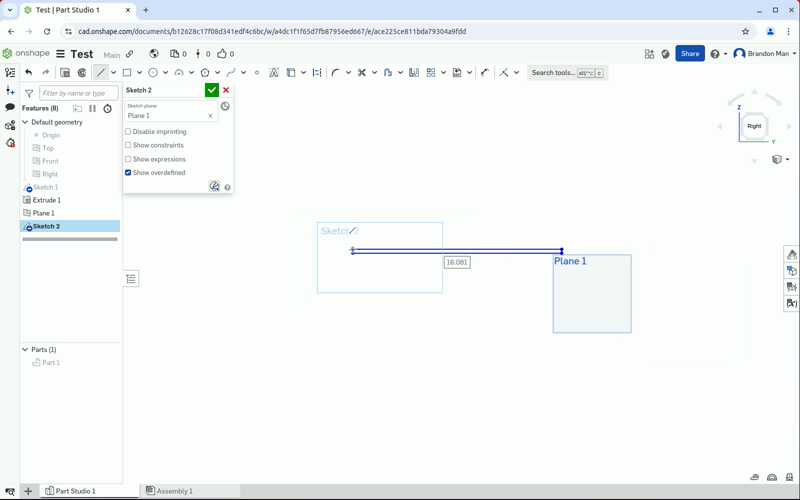
scroll(-6)
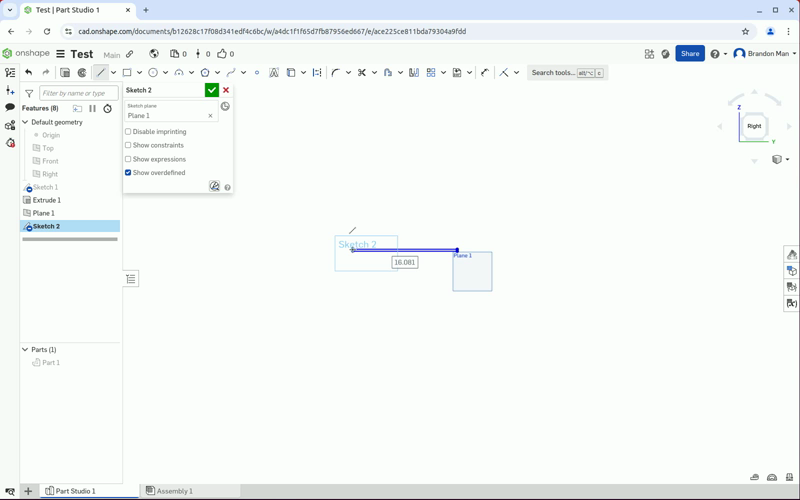
key_up(shift)
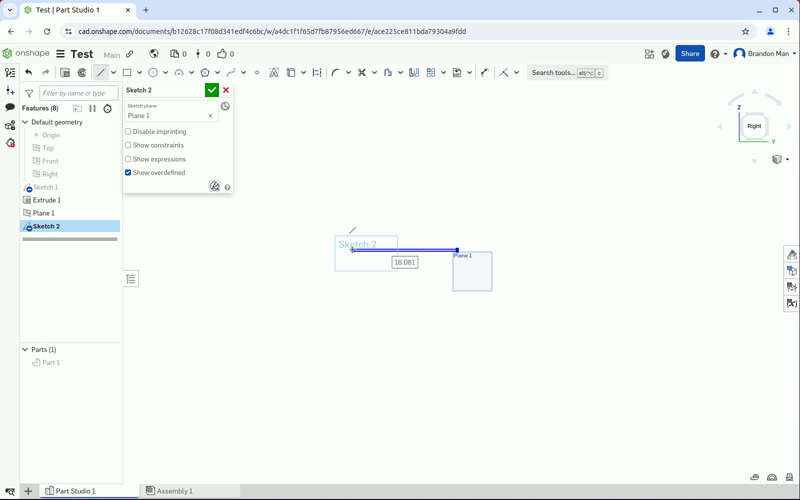
mouse_move(382, 249)
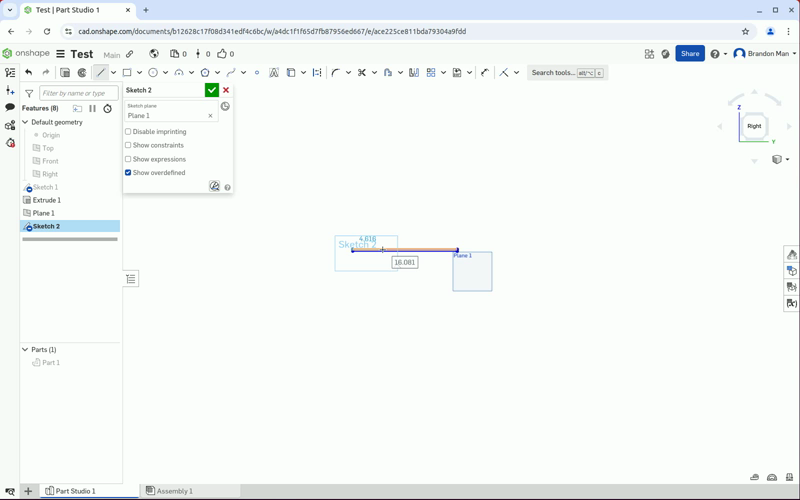
key_down(shift)
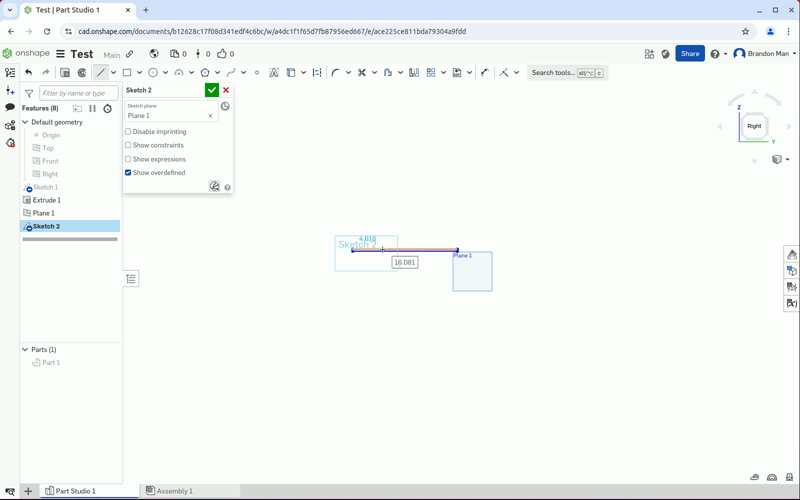
mouse_move(352, 251)
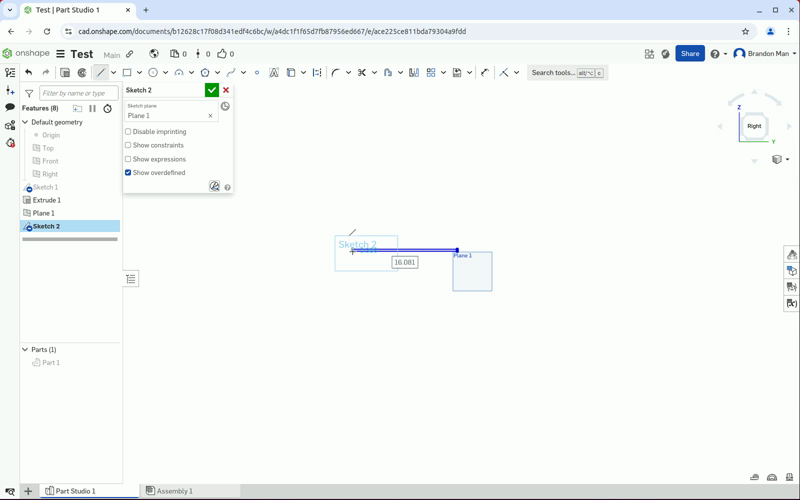
scroll(6)
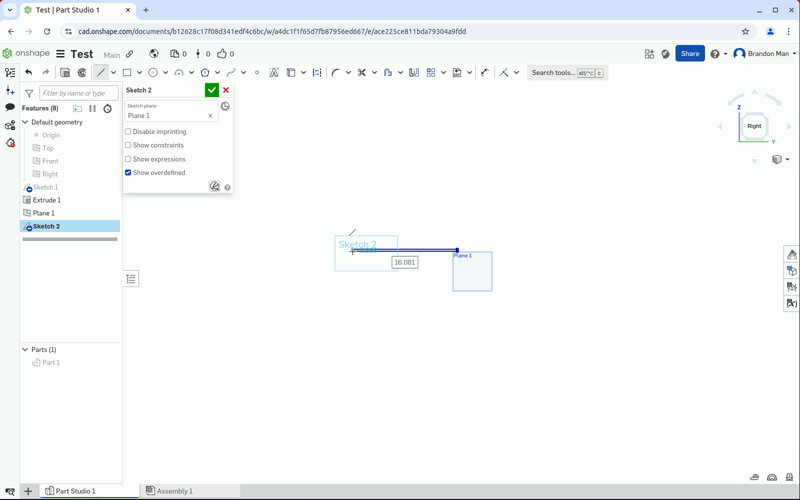
scroll(6)
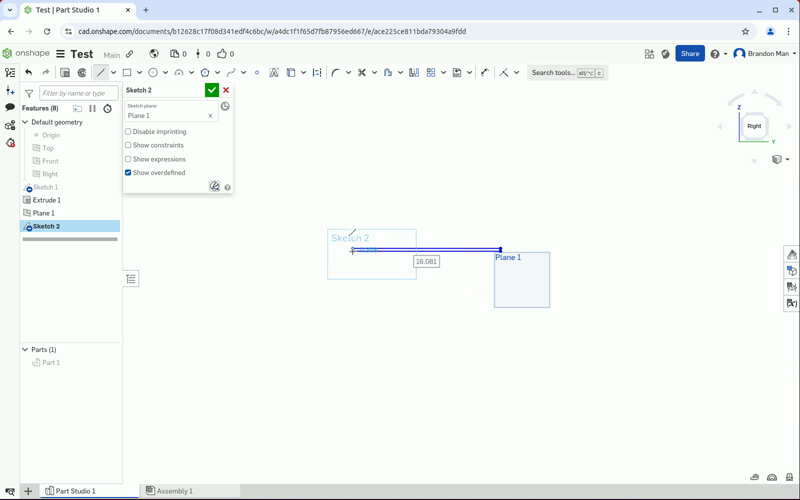
scroll(6)
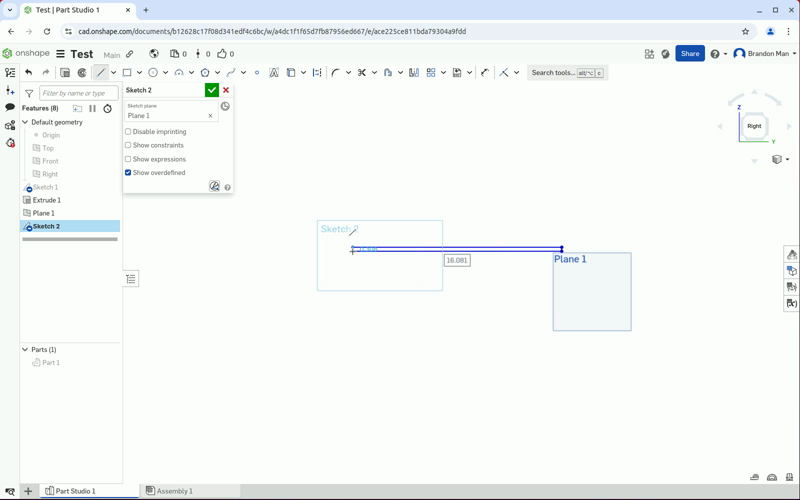
scroll(6)
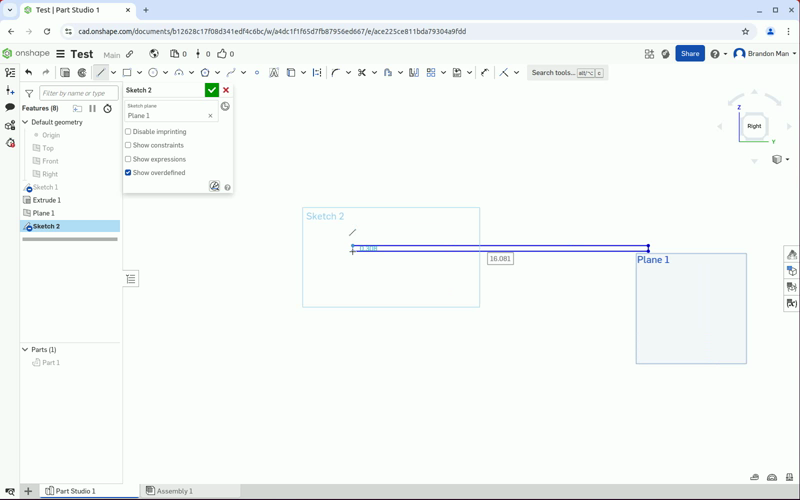
scroll(6)
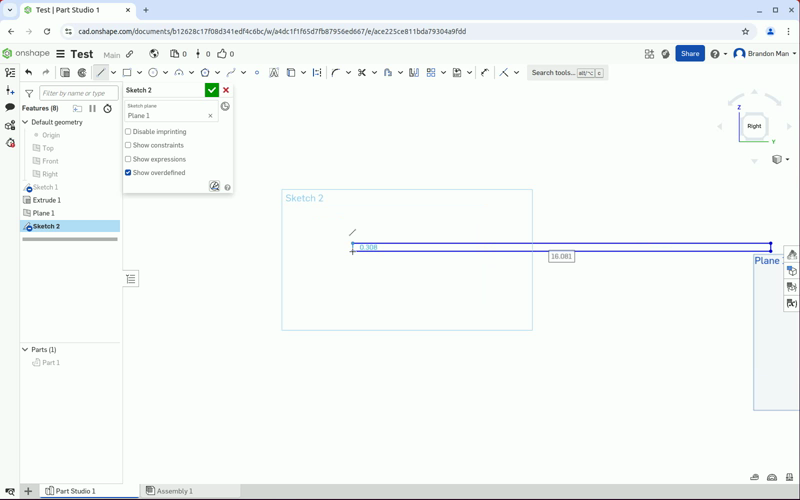
scroll(6)
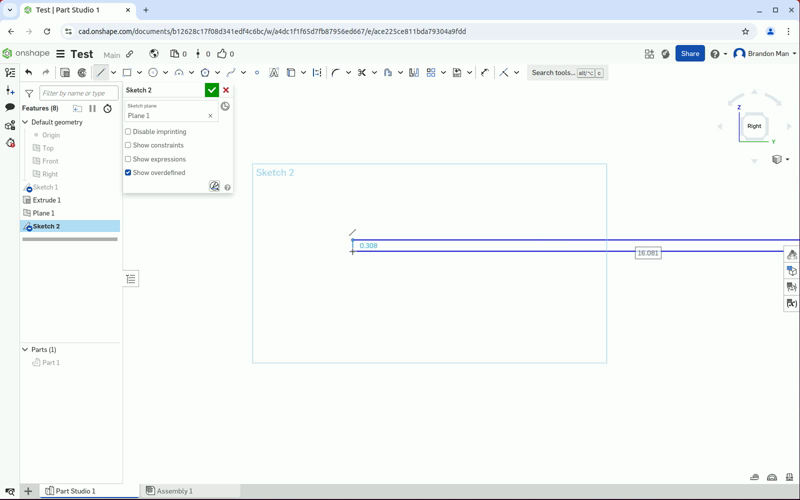
scroll(6)
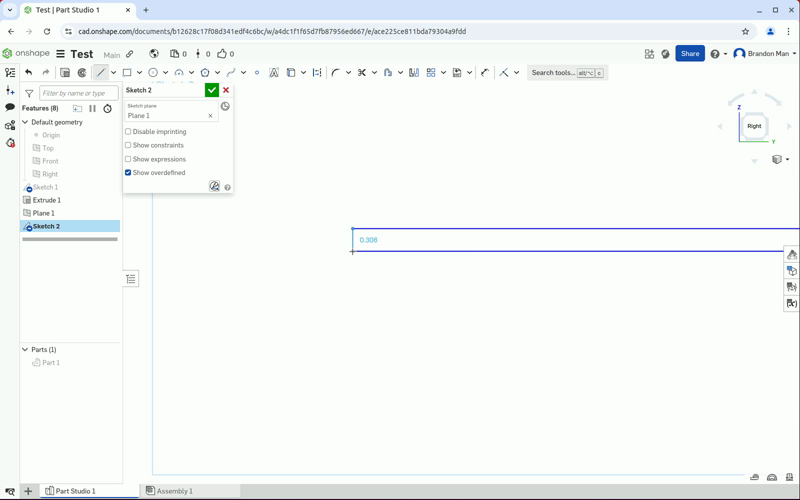
key_up(shift)
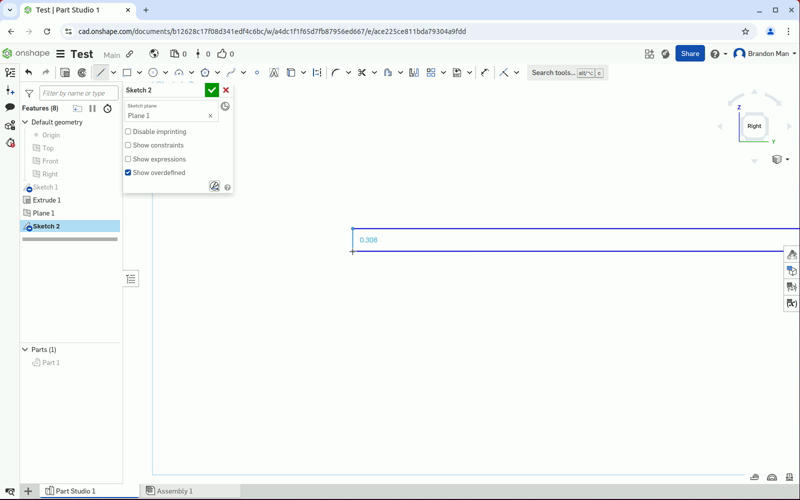
click(352, 251)
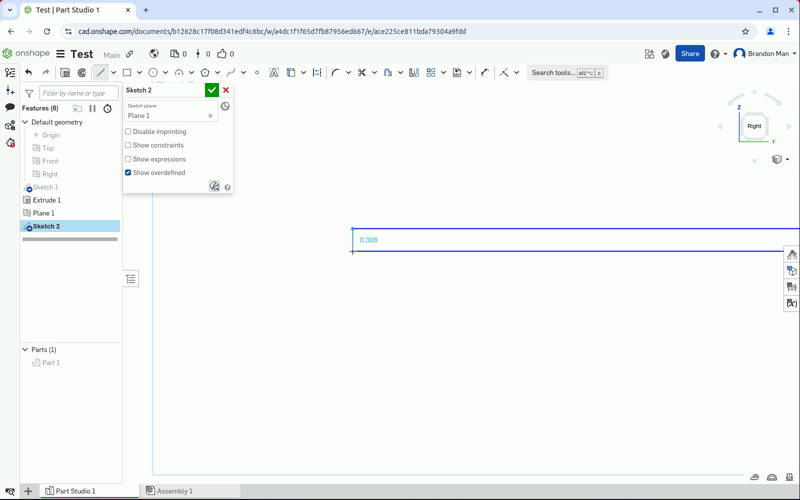
scroll(-6)
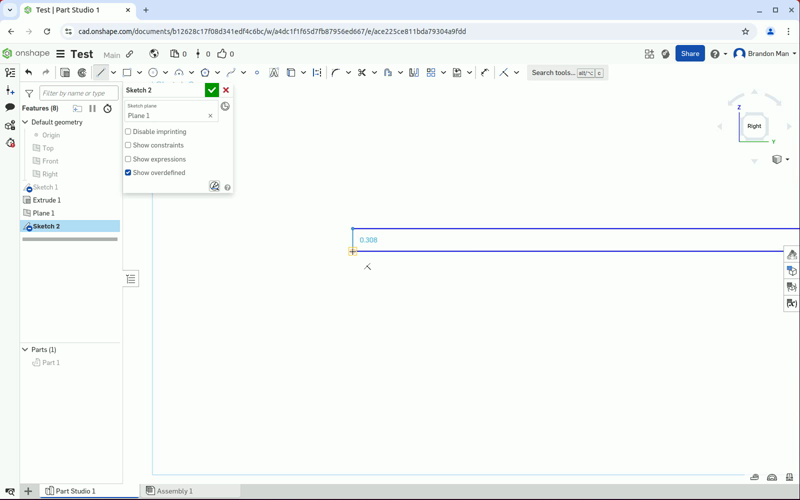
scroll(-6)
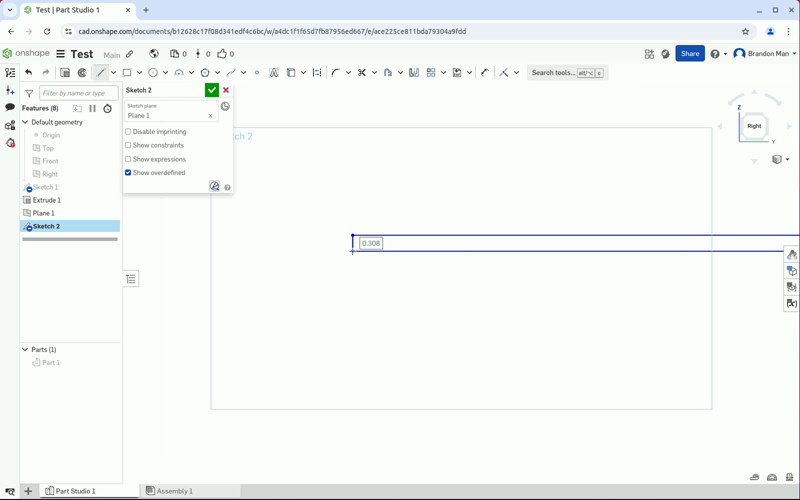
scroll(-6)
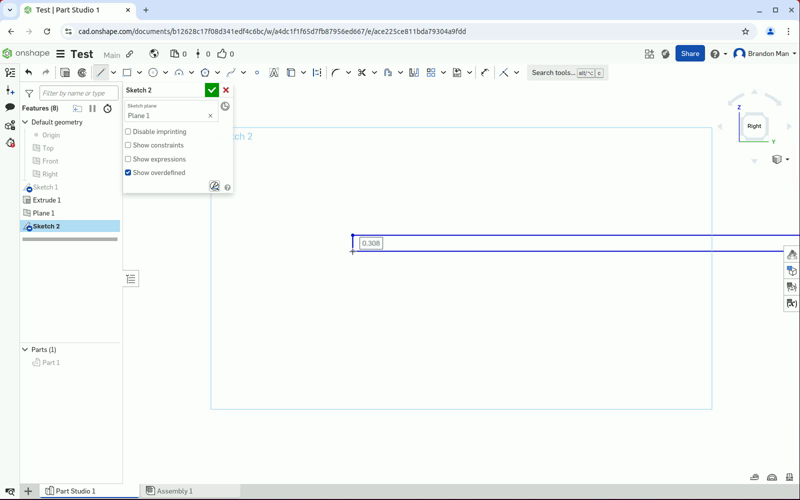
scroll(-6)
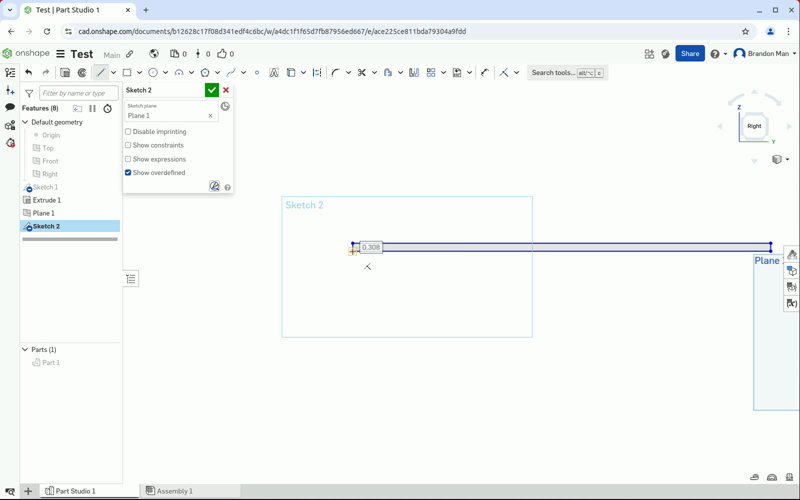
scroll(-6)
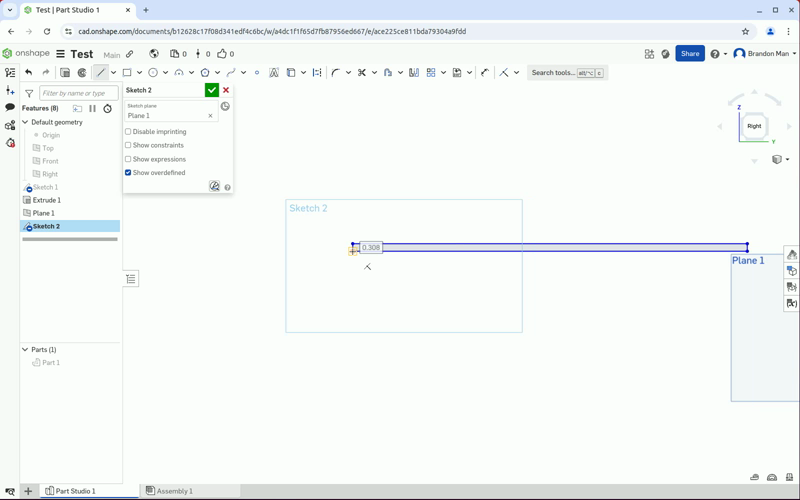
scroll(-6)
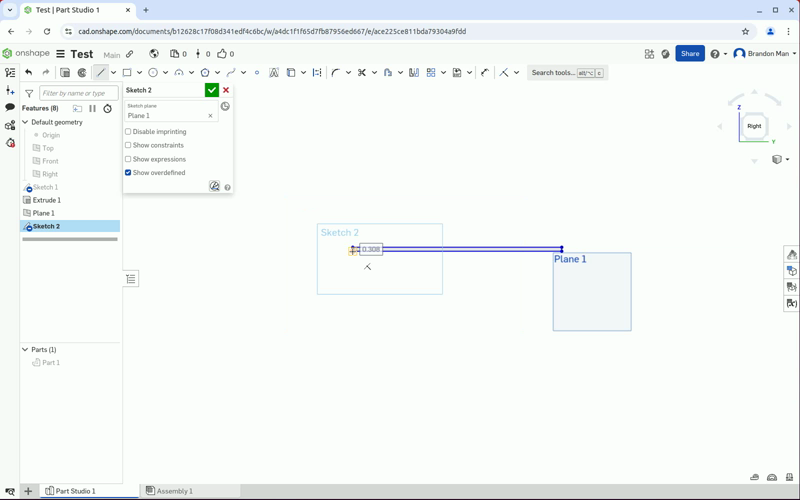
scroll(-6)
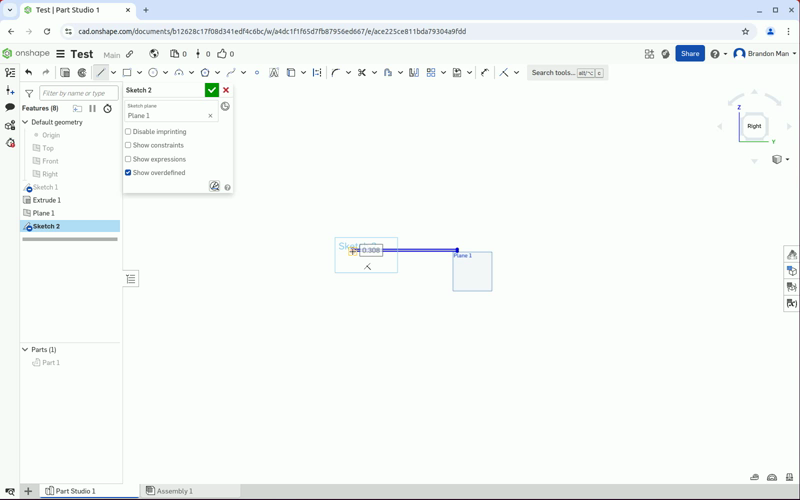
key(esc)
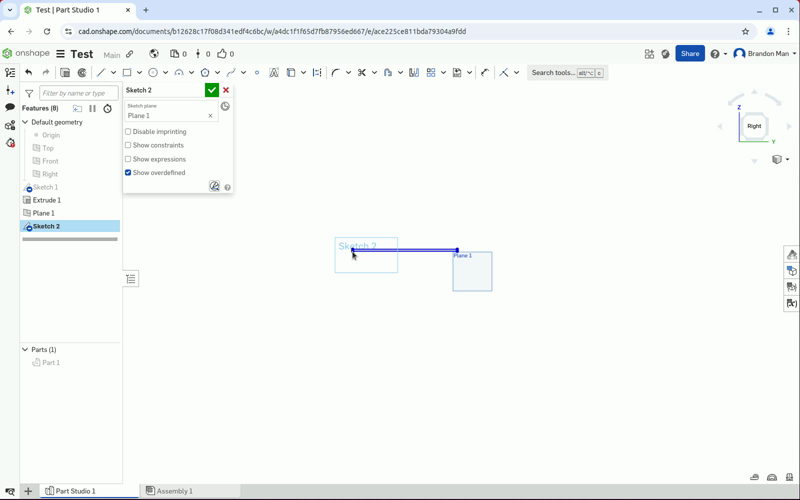
mouse_move(403, 250)
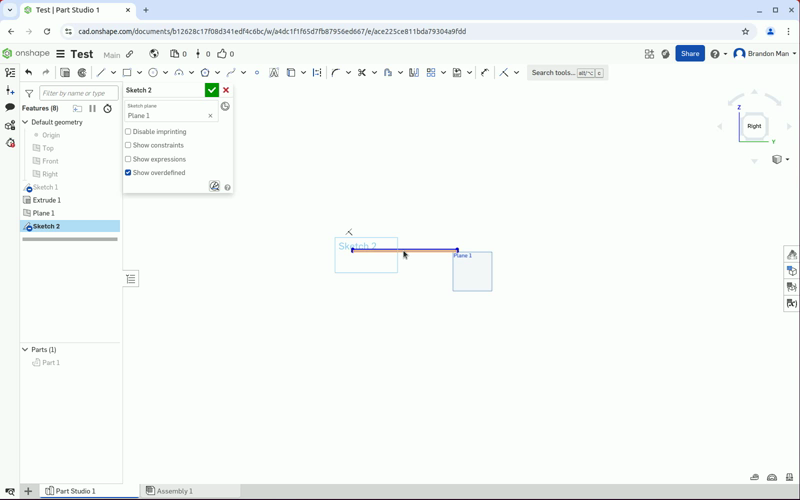
scroll(6)
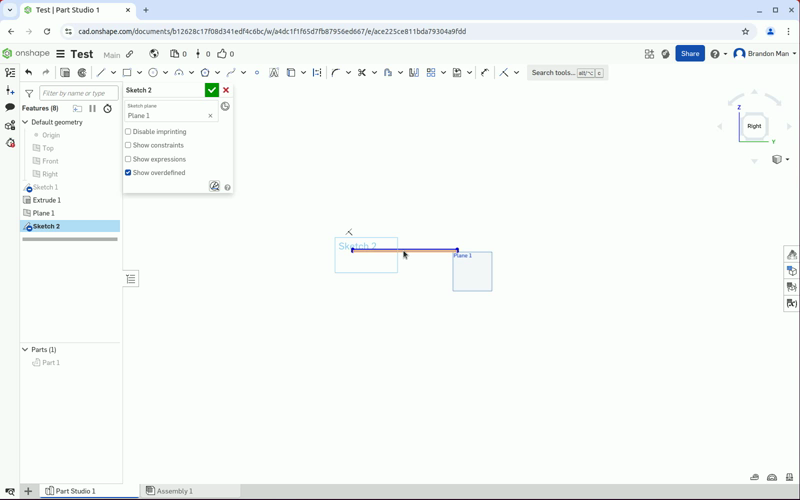
scroll(6)
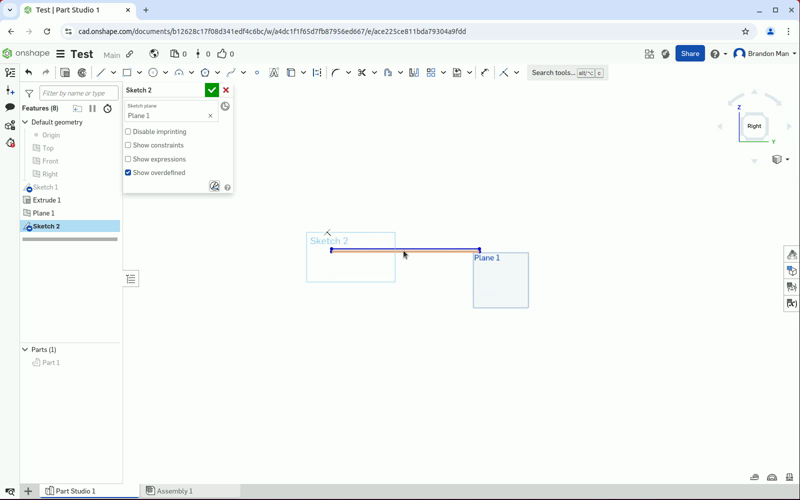
scroll(6)
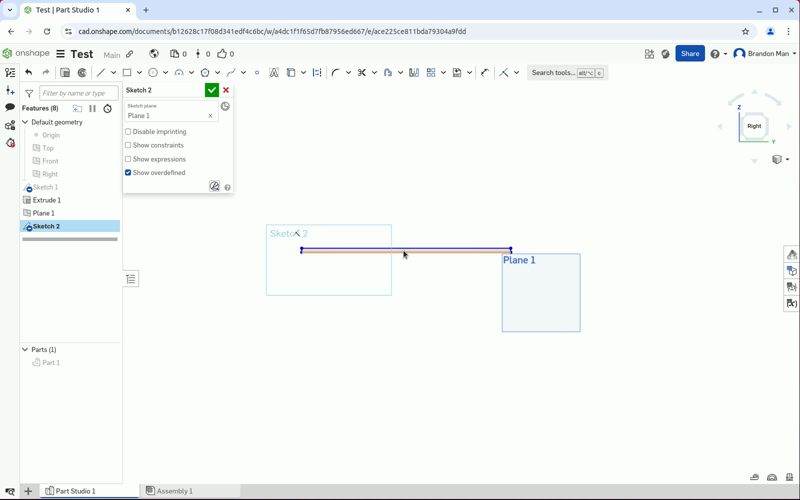
scroll(6)
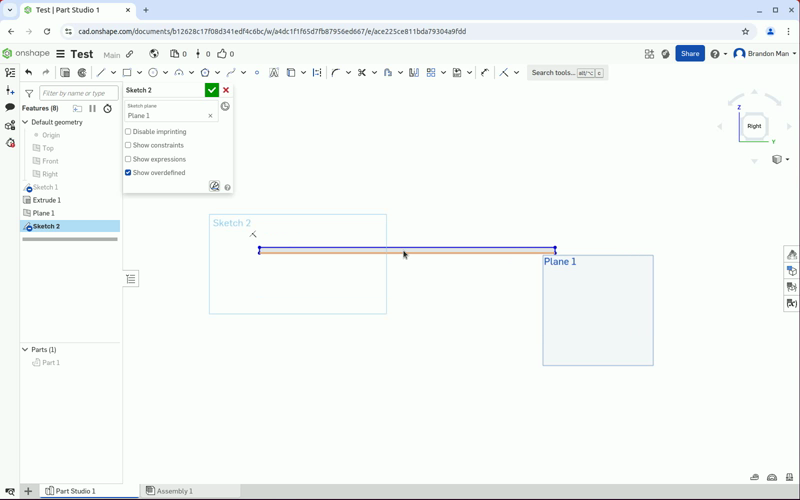
scroll(6)
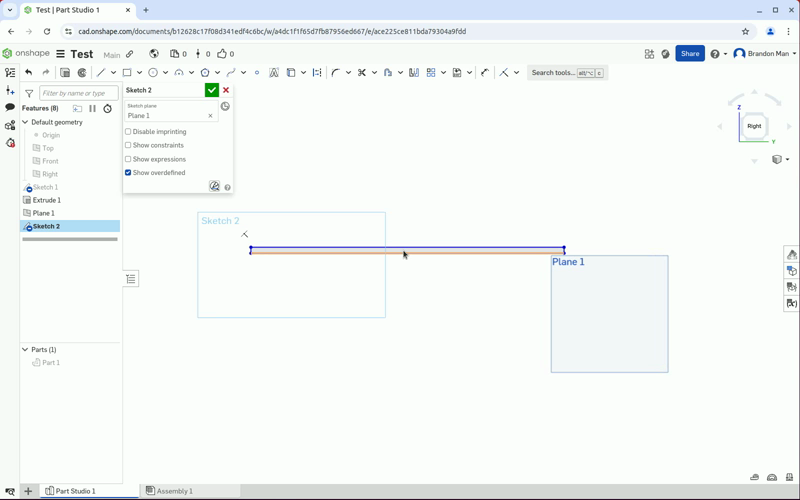
scroll(6)
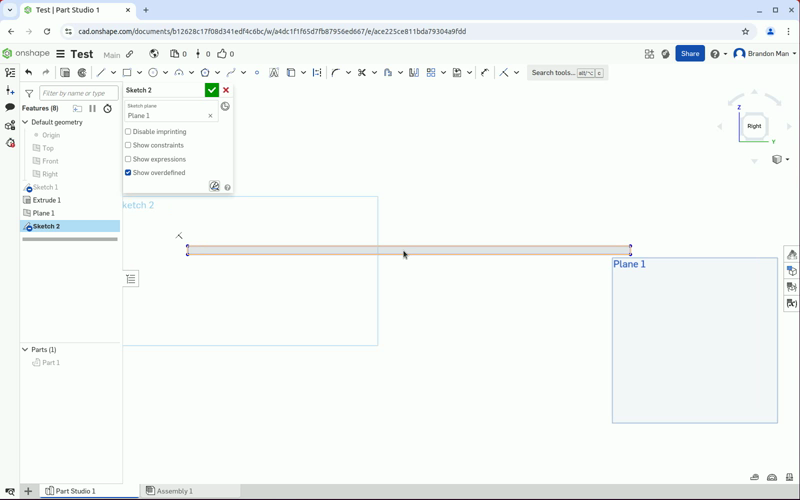
scroll(6)
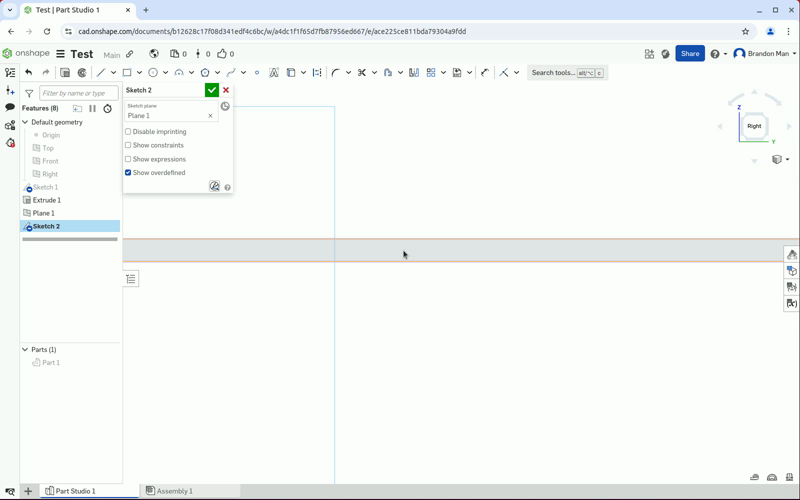
click(403, 250)
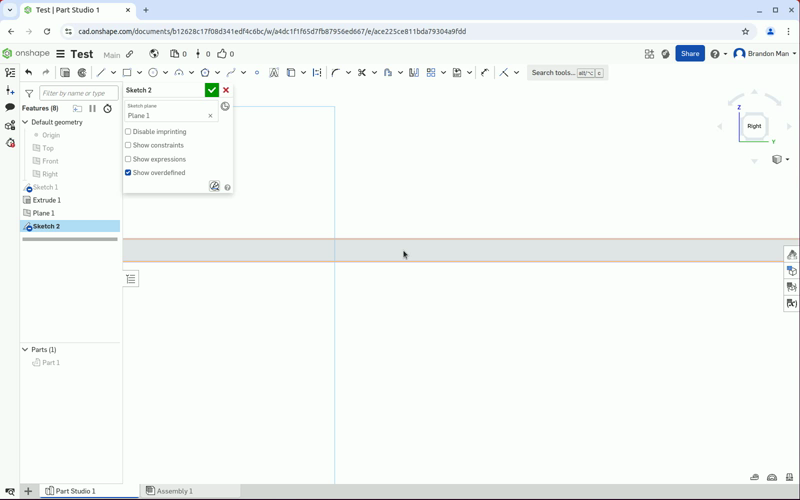
scroll(-6)
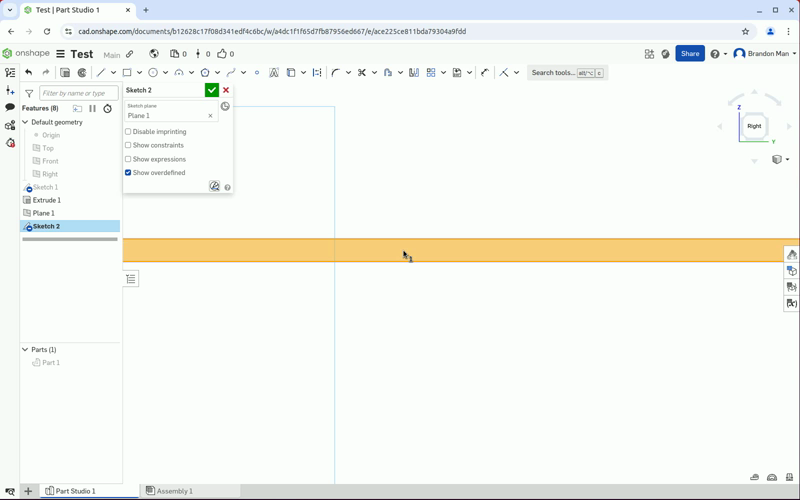
scroll(-6)
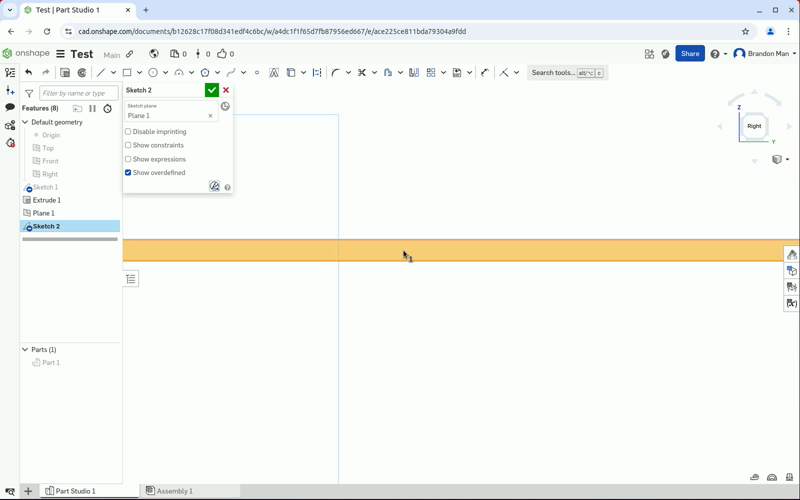
scroll(-6)
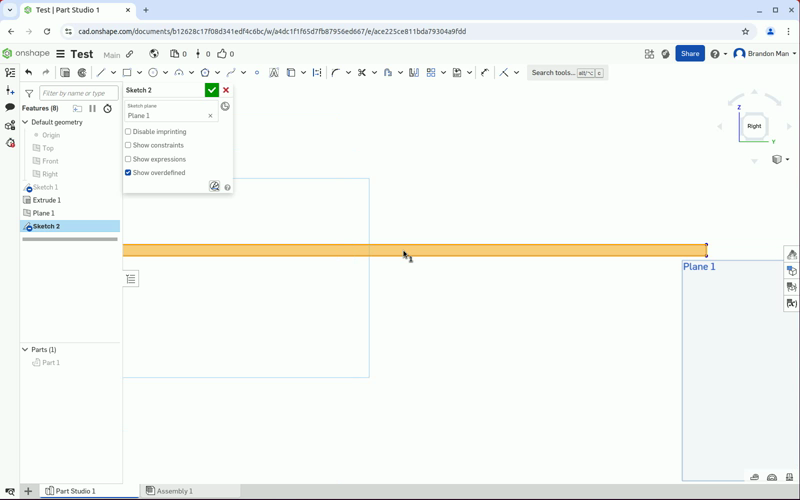
scroll(-6)
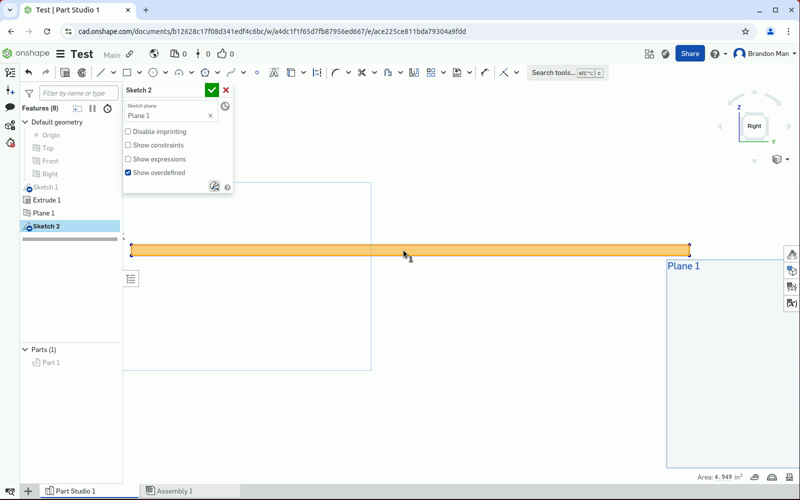
scroll(-6)
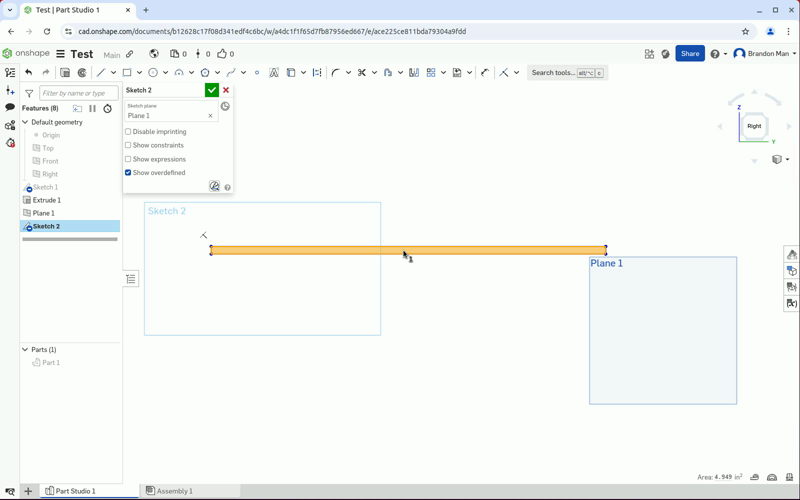
scroll(-6)
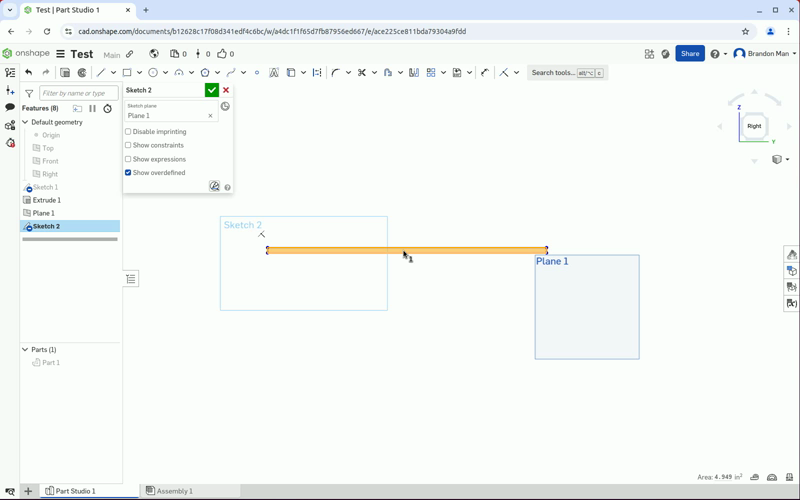
scroll(-6)
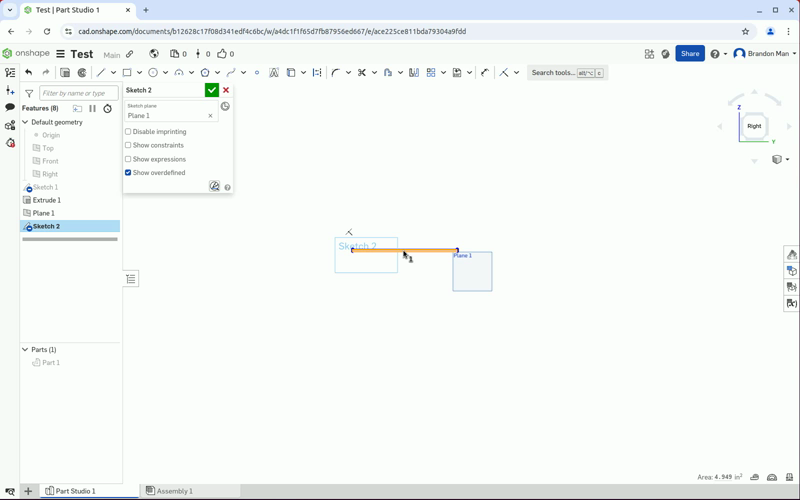
mouse_move(73, 352)
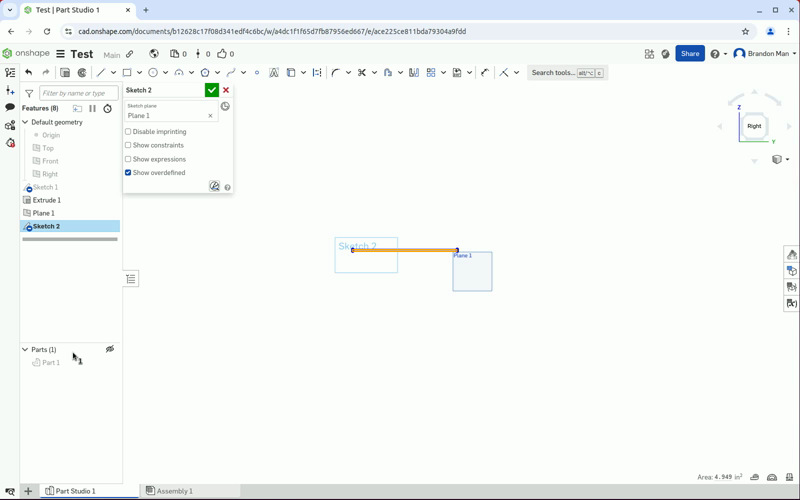
key(shift+y)
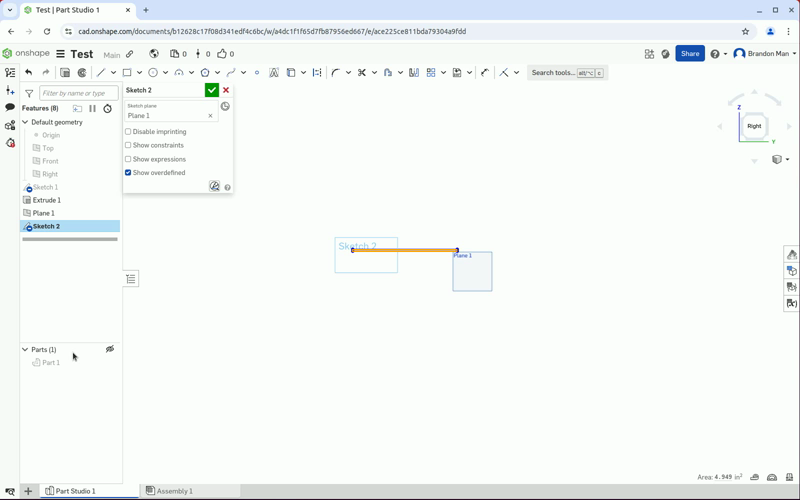
key(shift+e)
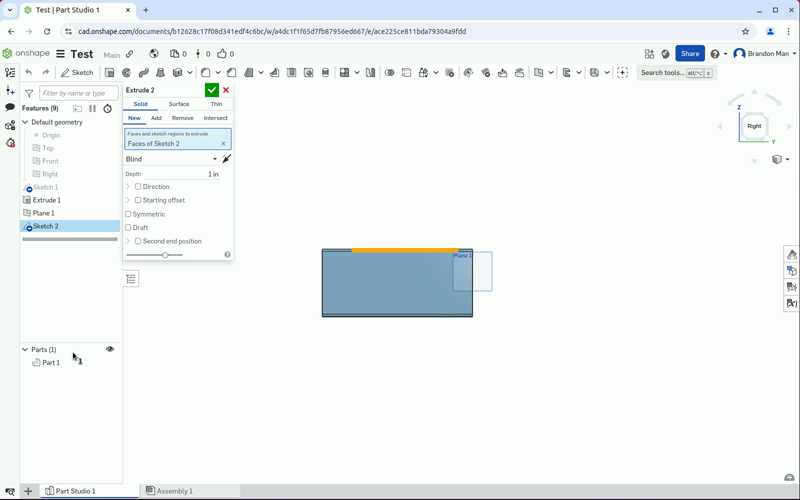
mouse_move(143, 106)
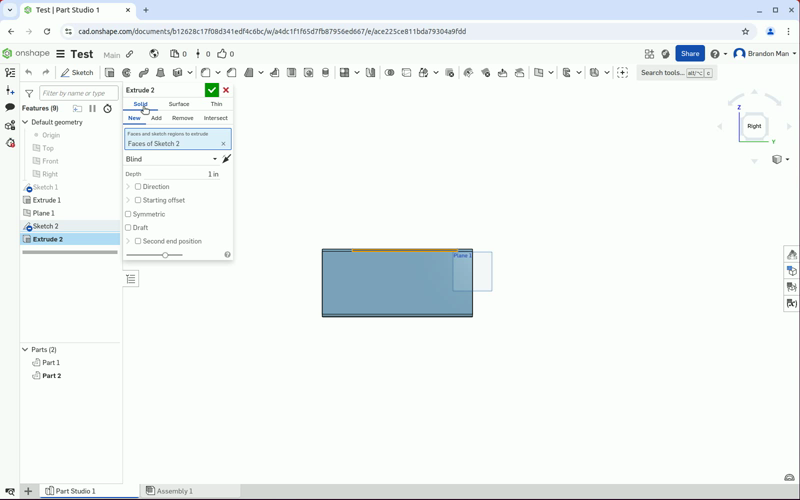
click(143, 106)
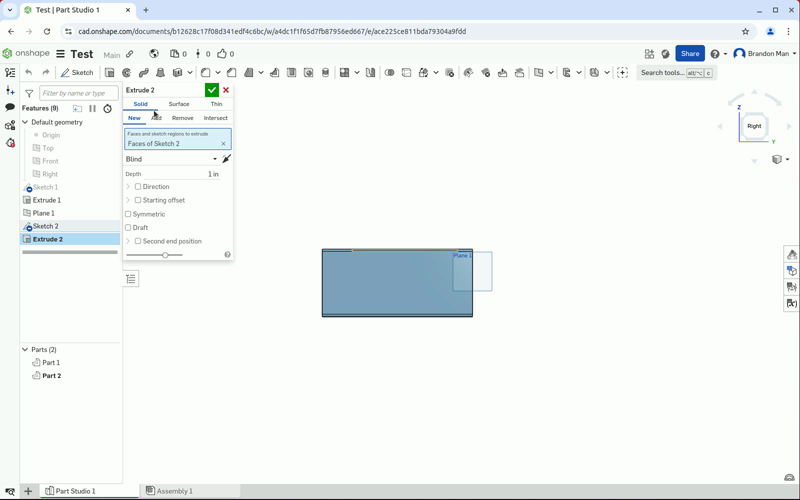
mouse_move(186, 120)
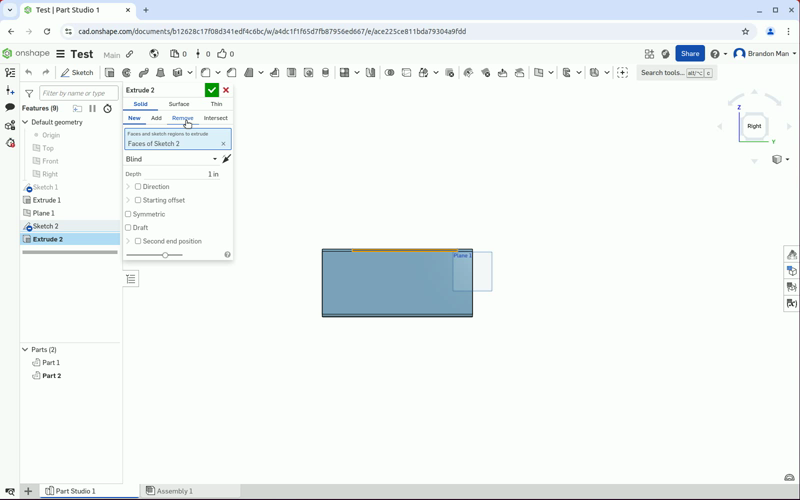
click(186, 120)
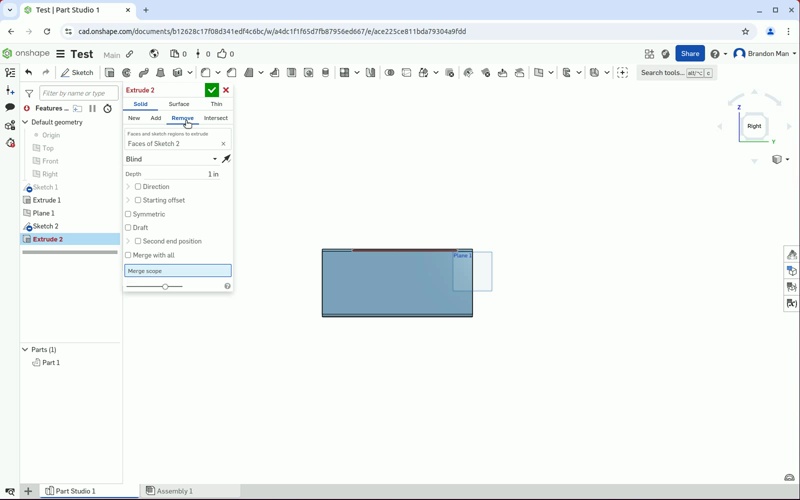
key(tab, 4)
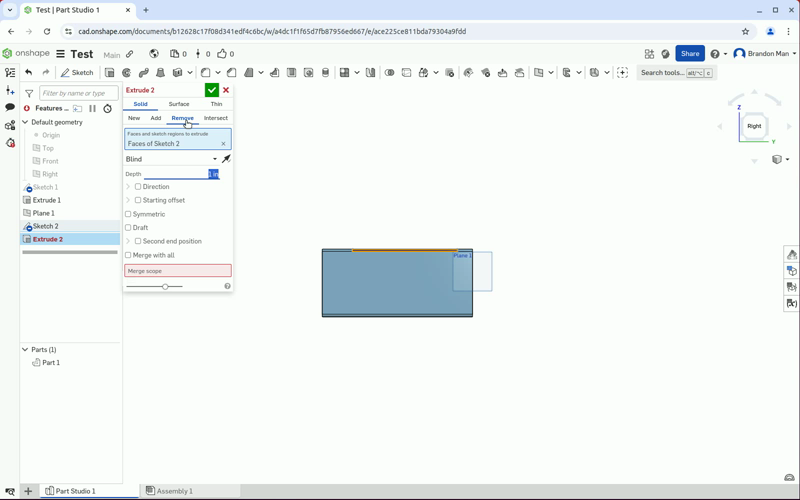
text(0.963)
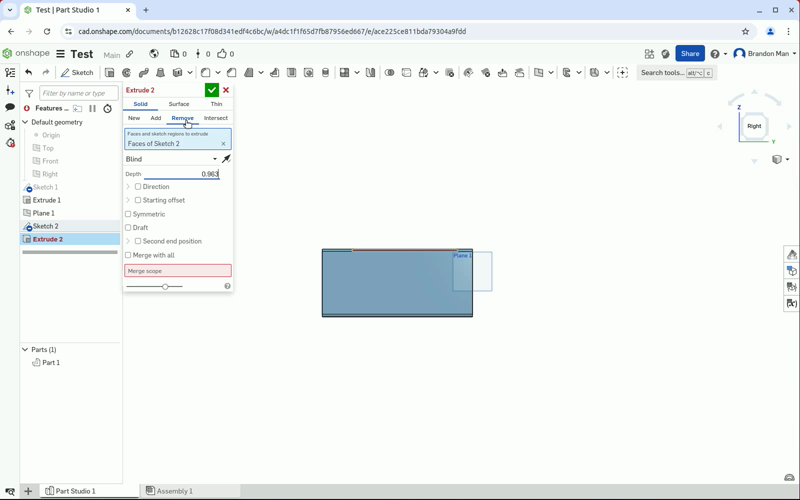
key(tab, 6)
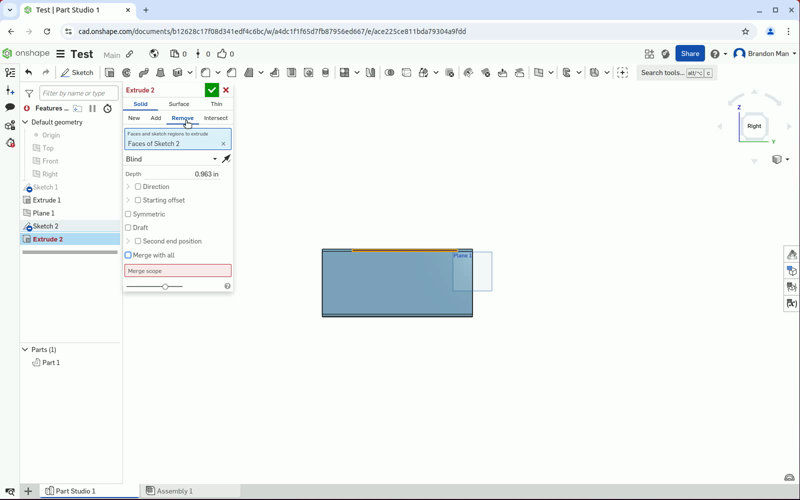
key(space)
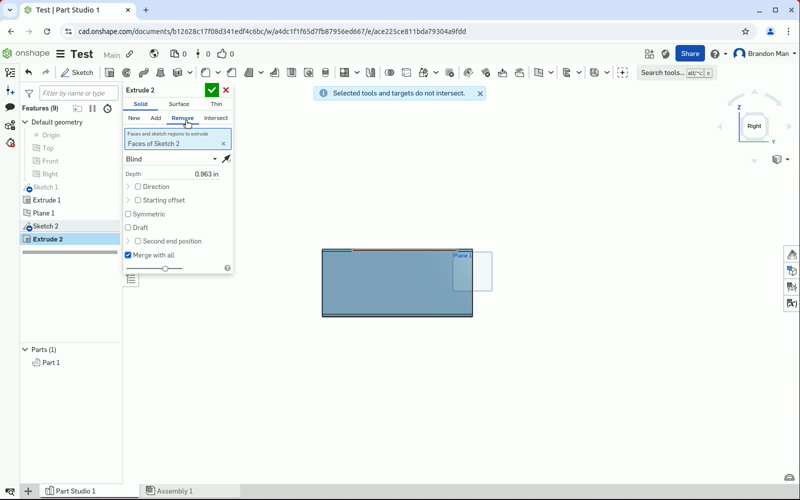
key(enter)
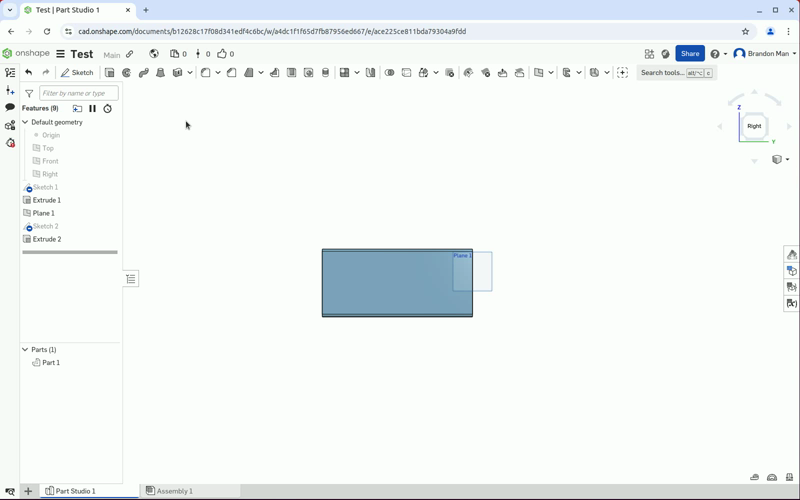
key(shift+h)
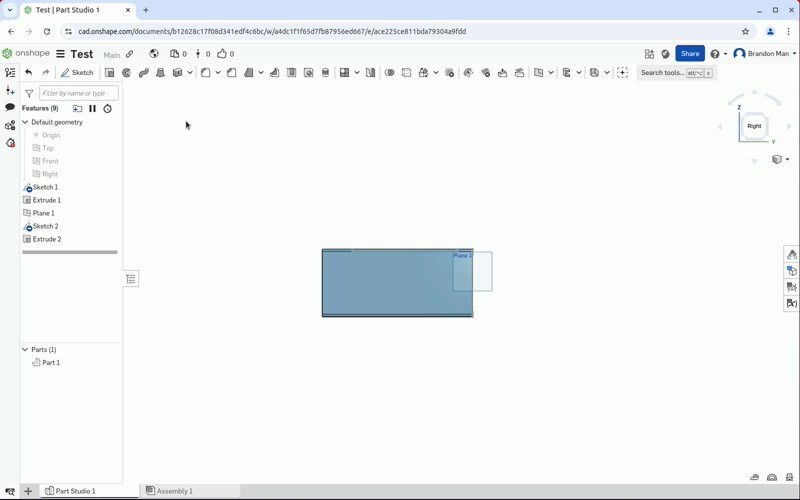
key(shift+h)
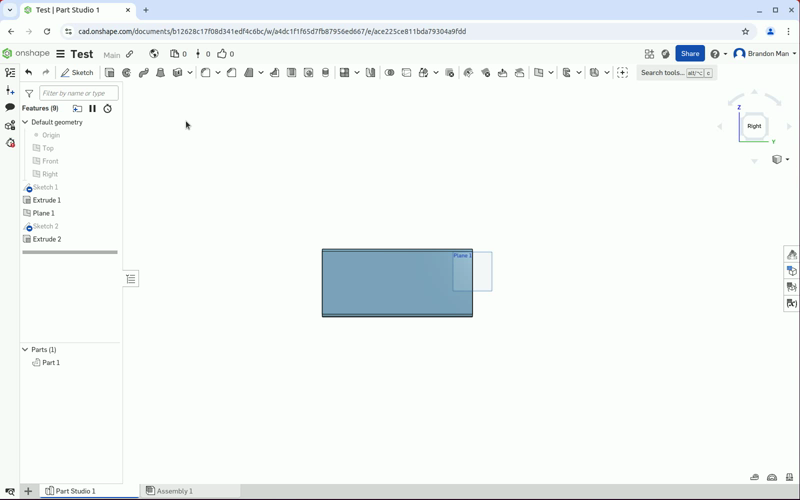
mouse_move(73, 189)
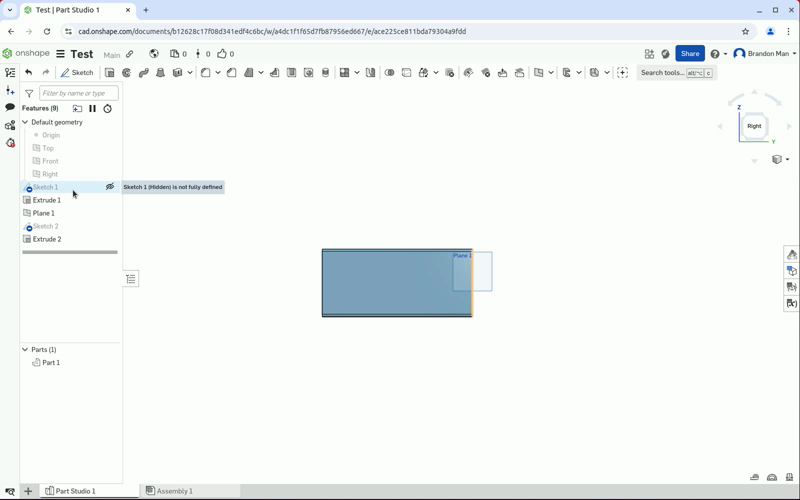
click(73, 189)
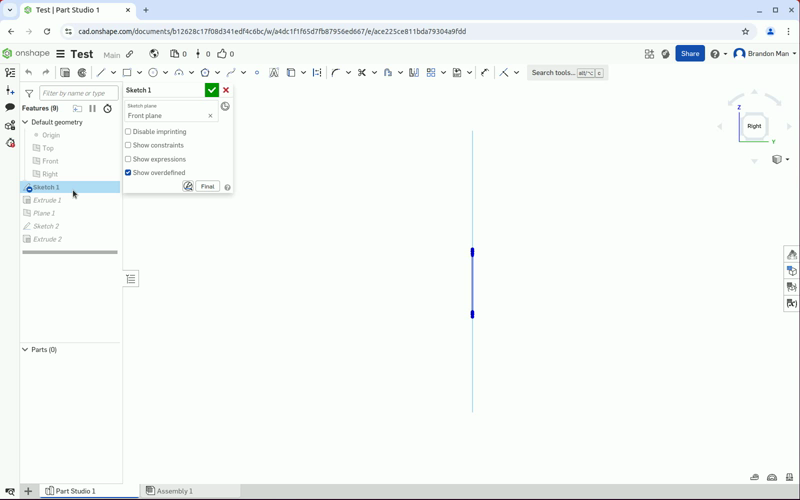
mouse_move(229, 92)
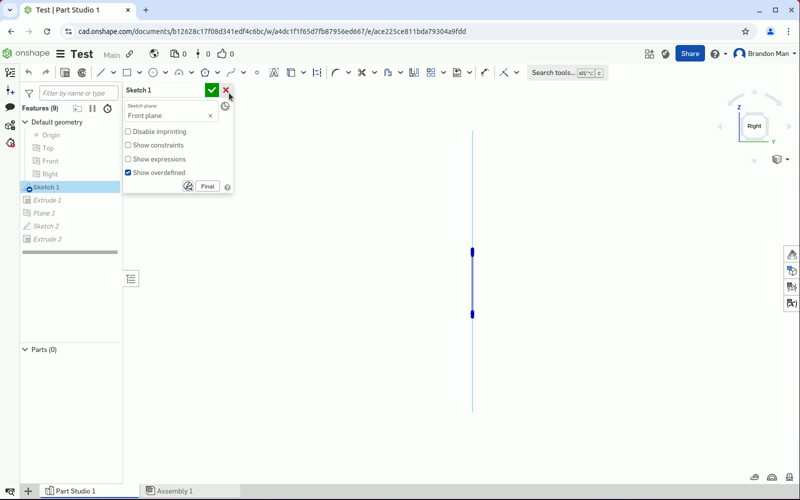
click(229, 92)
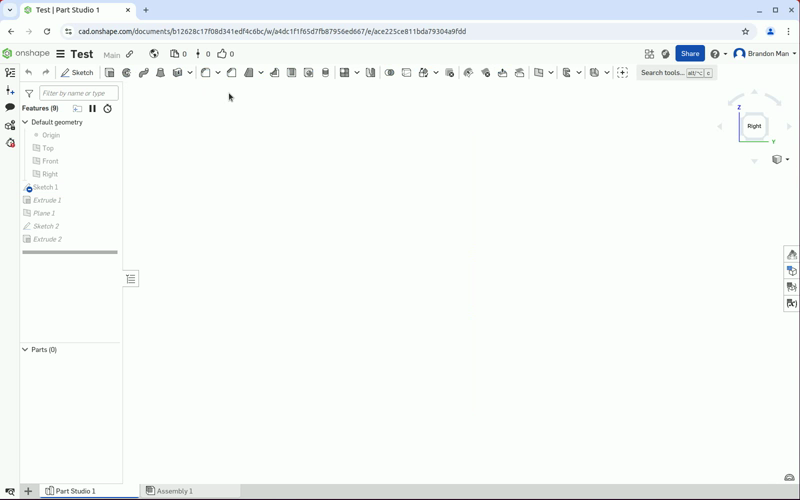
key(shift+s)
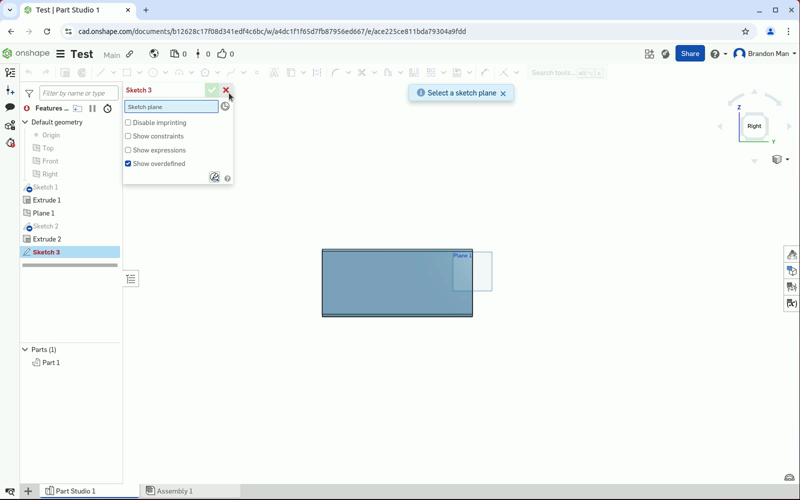
mouse_move(73, 215)
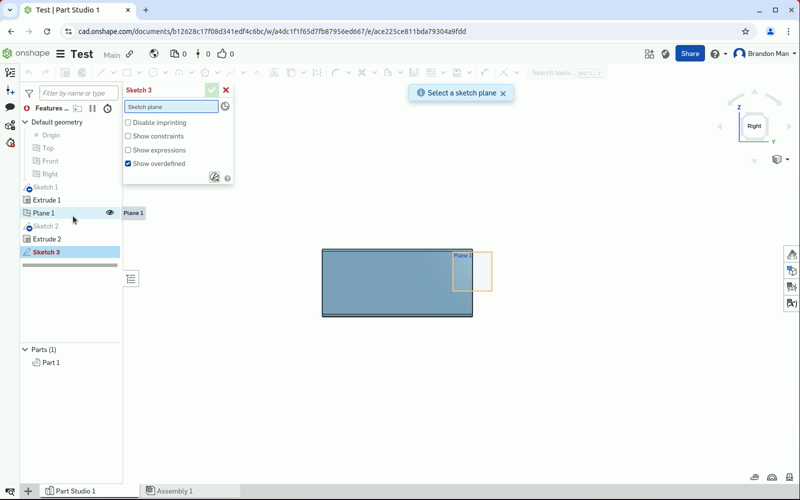
click(73, 215)
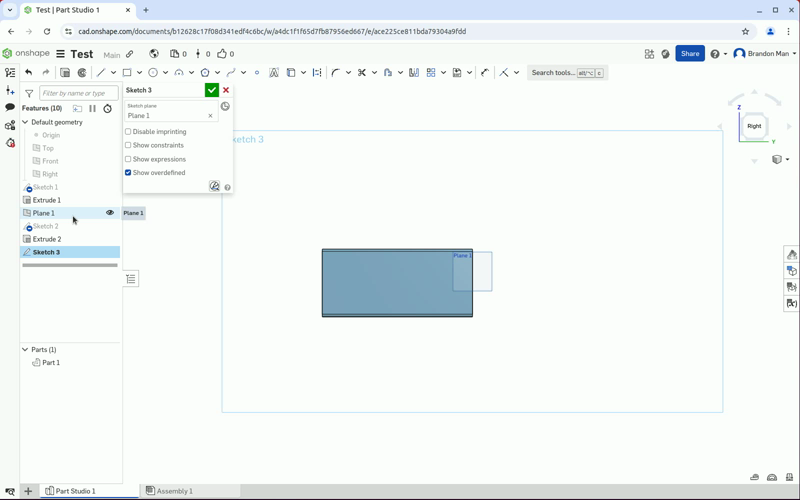
mouse_move(73, 352)
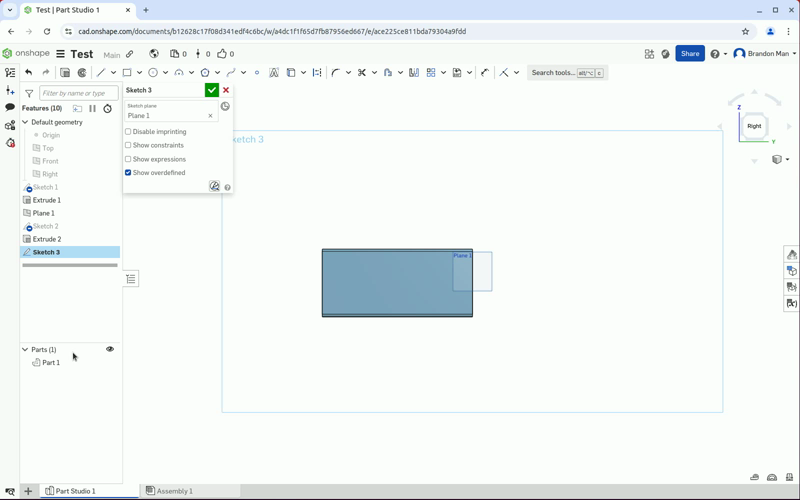
key(y)
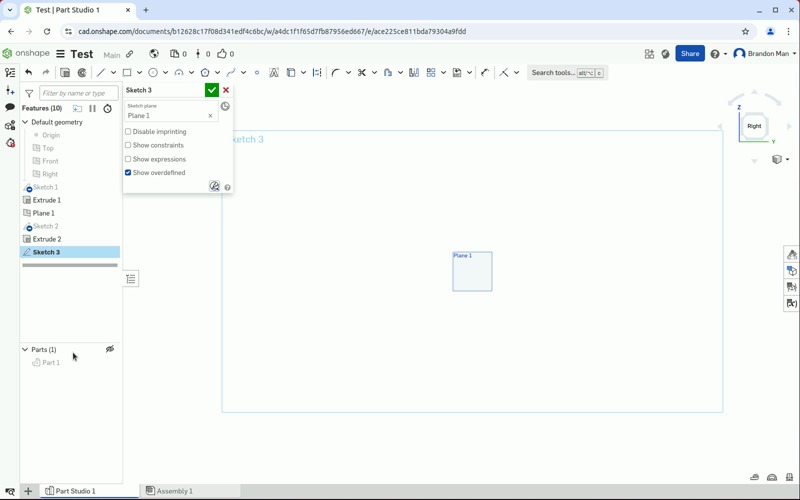
key(l)
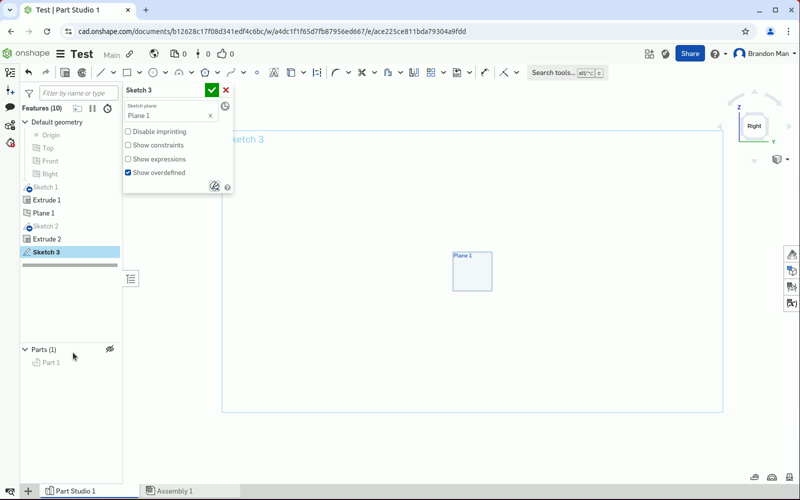
key_down(shift)
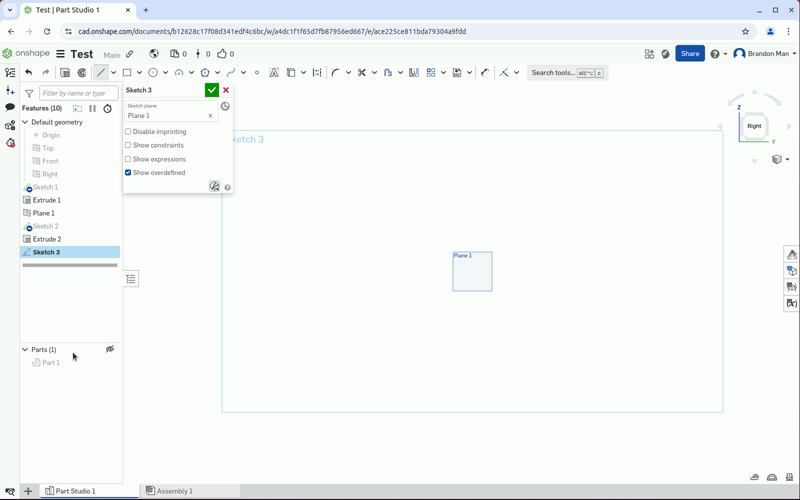
mouse_move(352, 316)
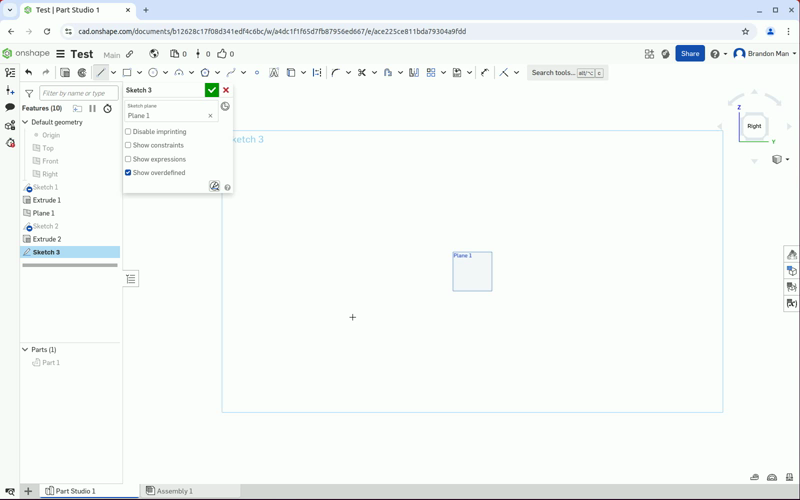
click(352, 316)
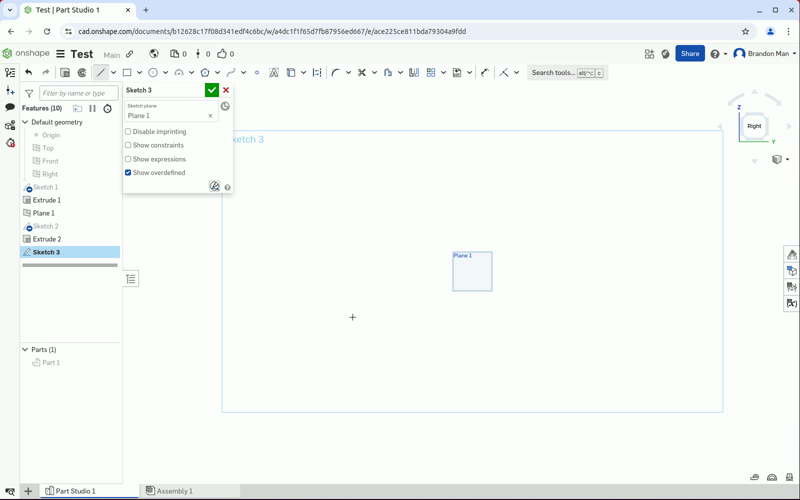
key_up(shift)
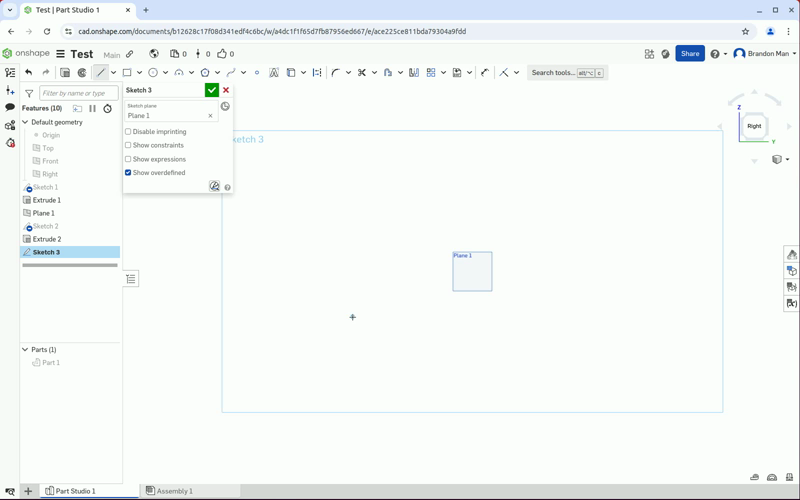
key_down(shift)
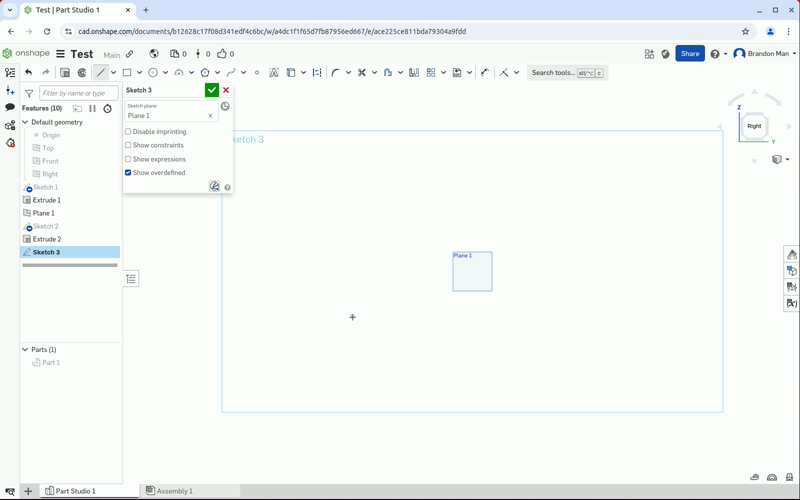
mouse_move(457, 317)
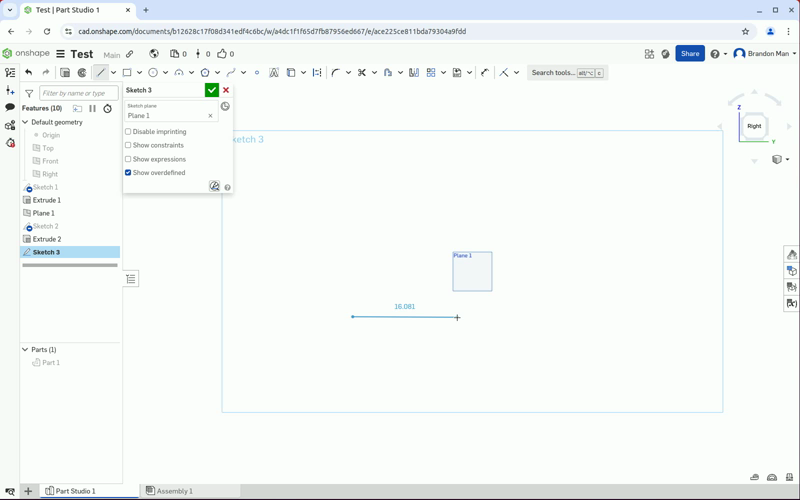
click(457, 317)
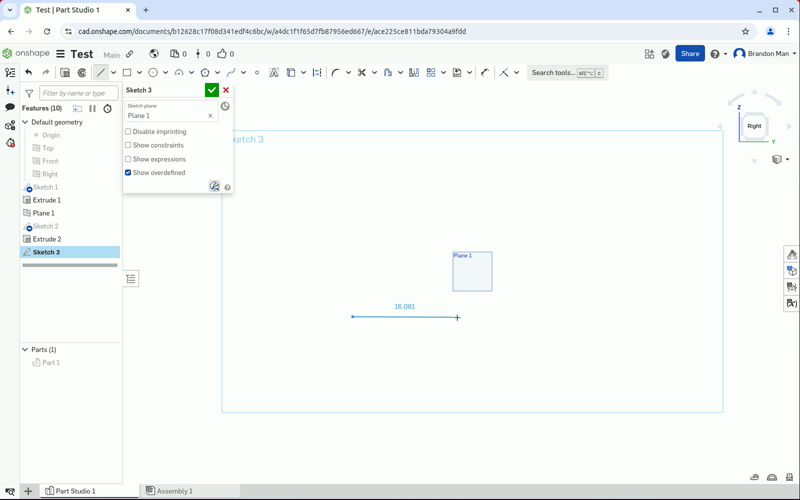
key_up(shift)
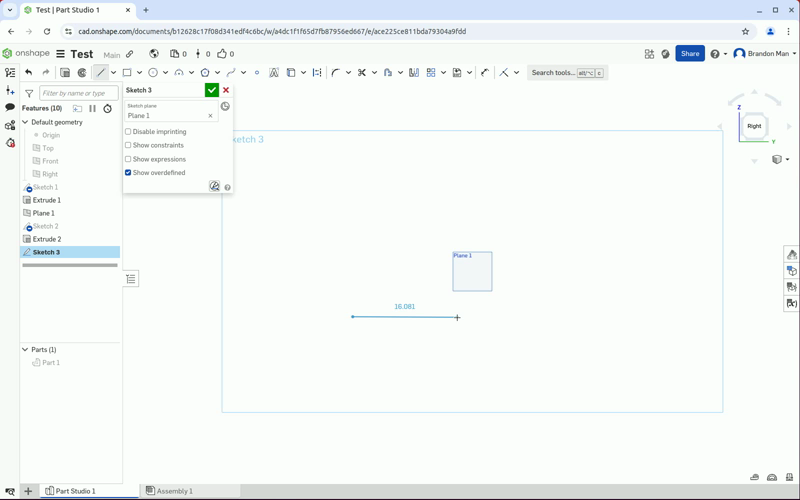
key_down(shift)
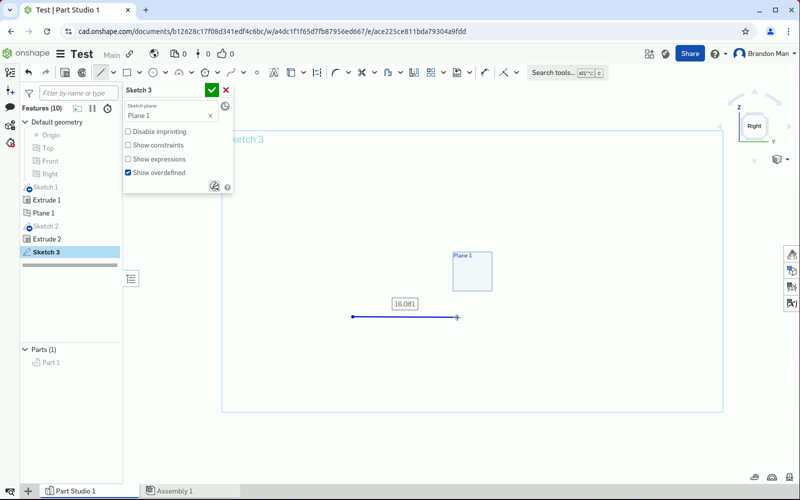
mouse_move(487, 317)
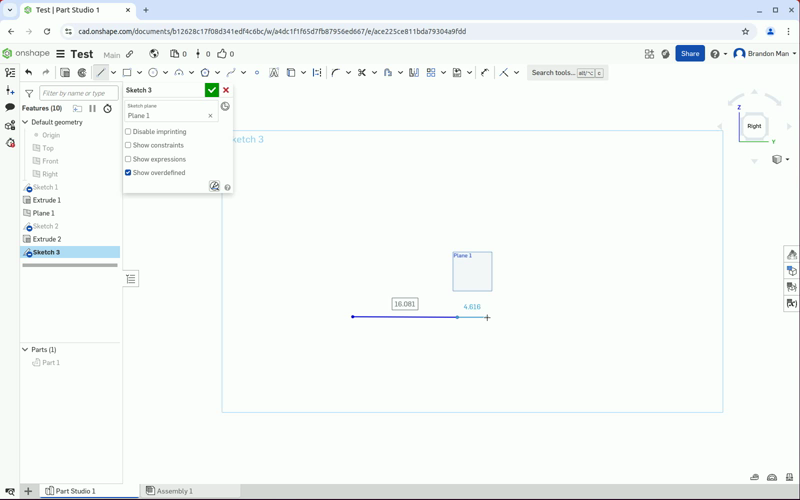
mouse_move(457, 314)
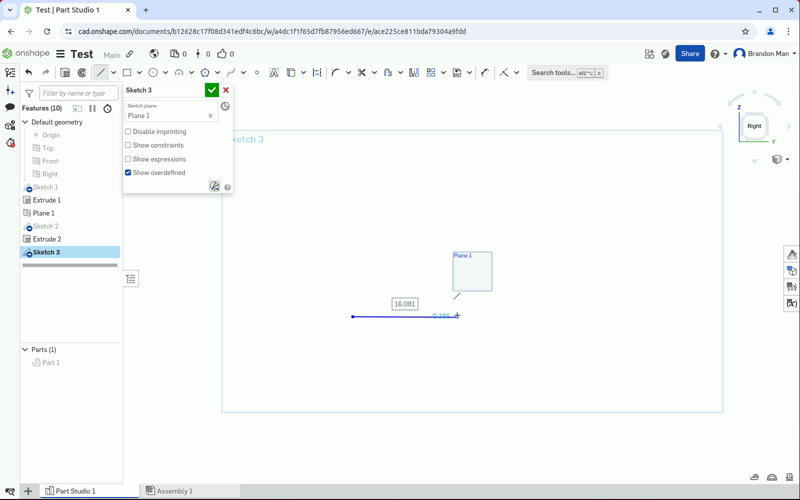
scroll(6)
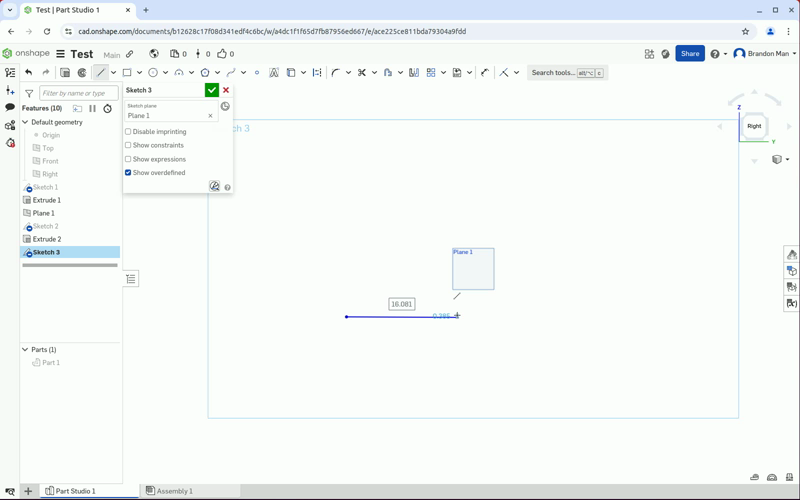
scroll(6)
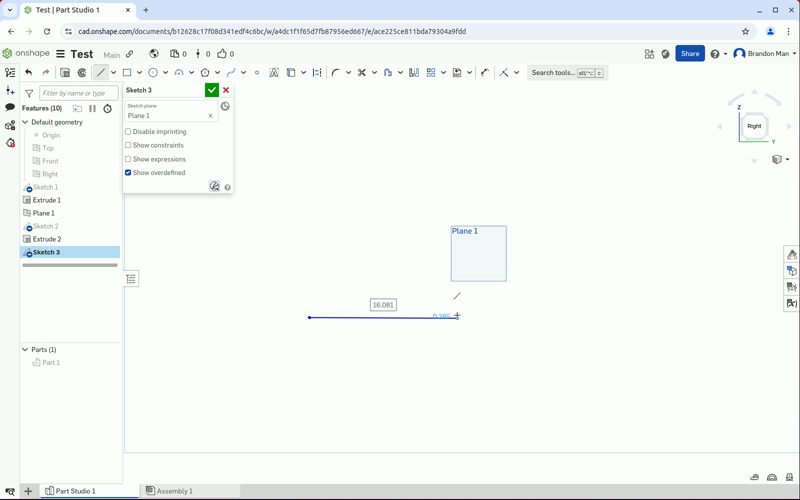
scroll(6)
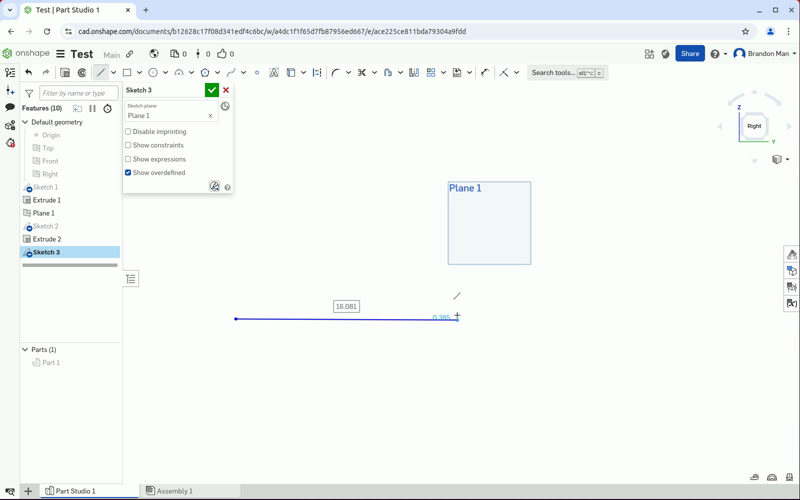
scroll(6)
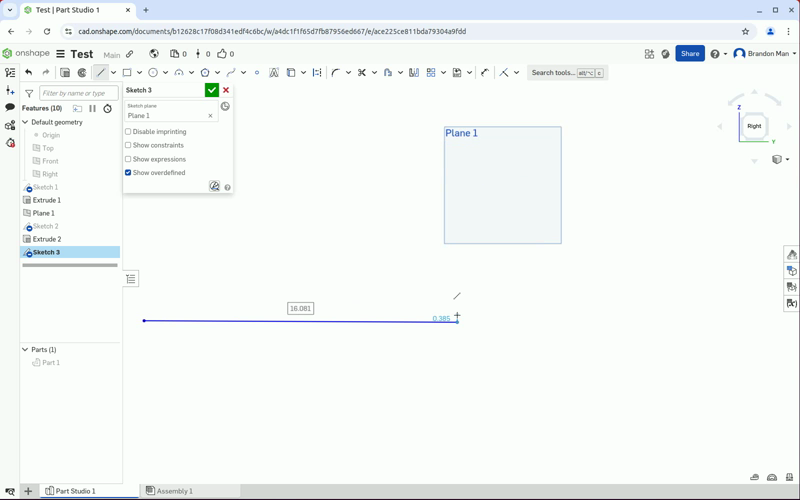
scroll(6)
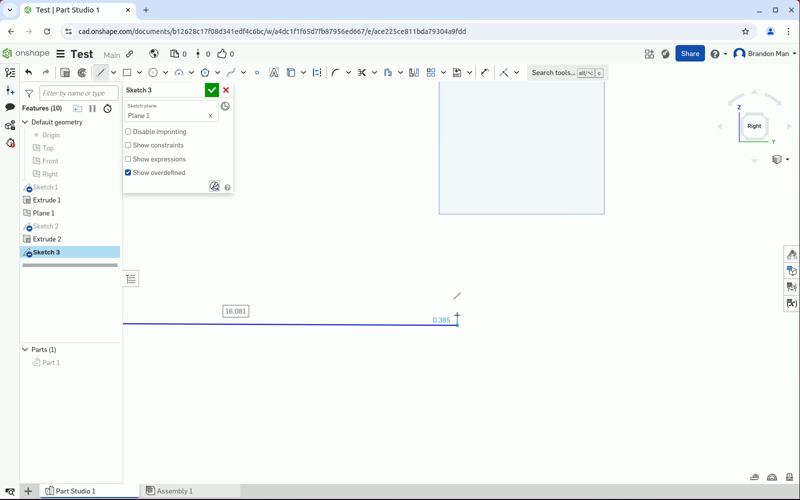
scroll(6)
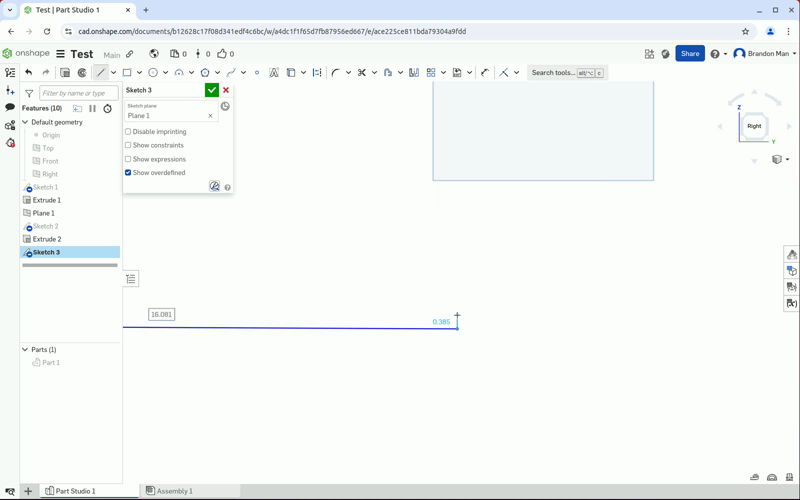
scroll(6)
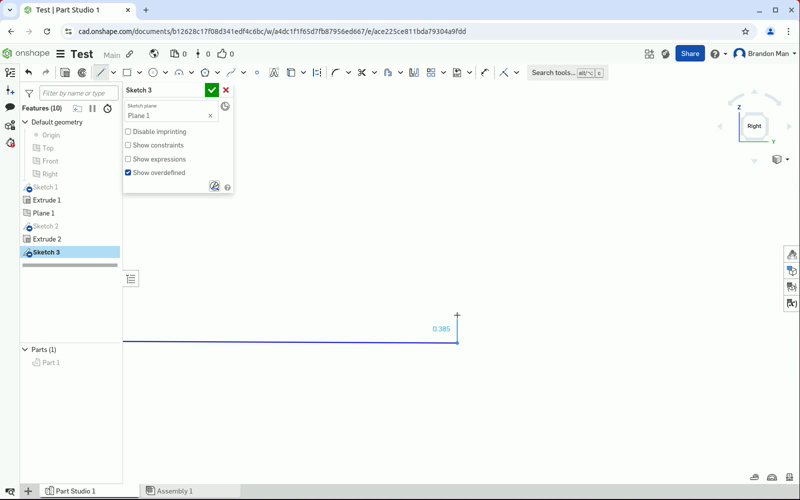
click(457, 314)
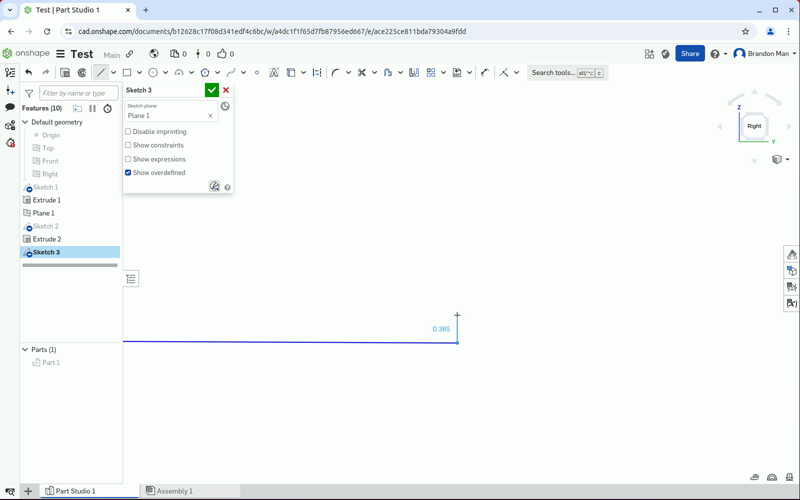
scroll(-6)
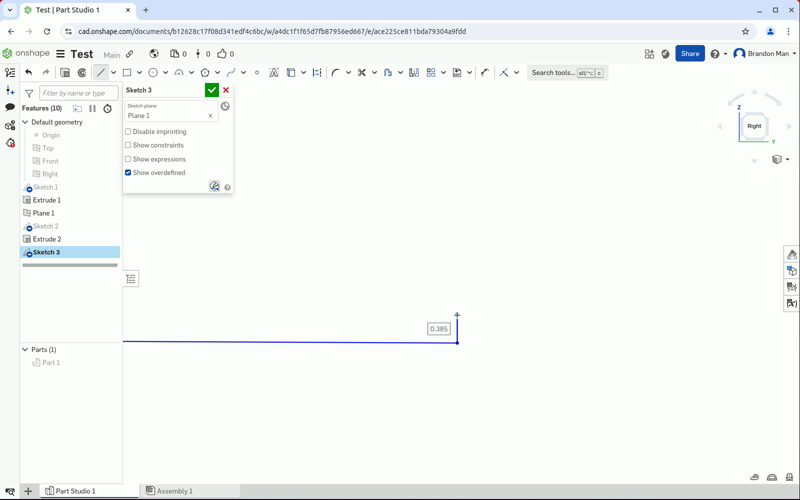
scroll(-6)
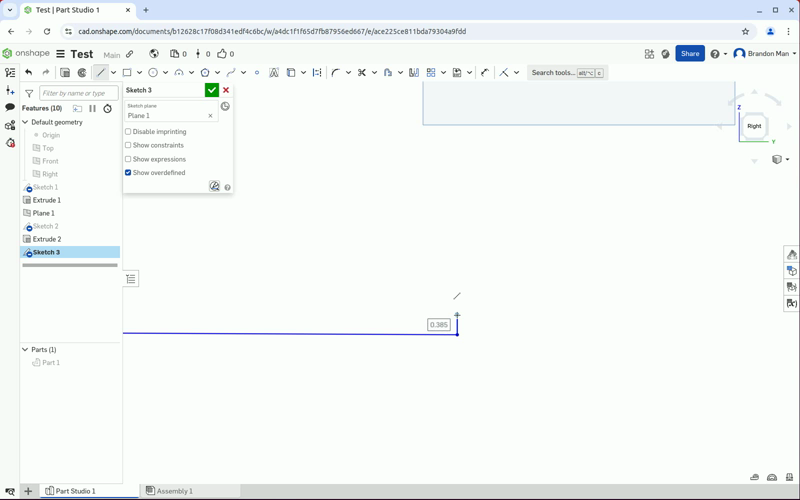
scroll(-6)
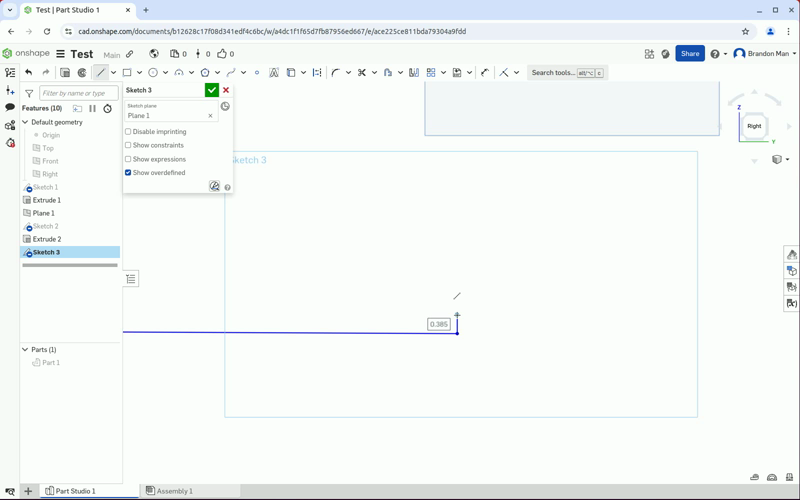
scroll(-6)
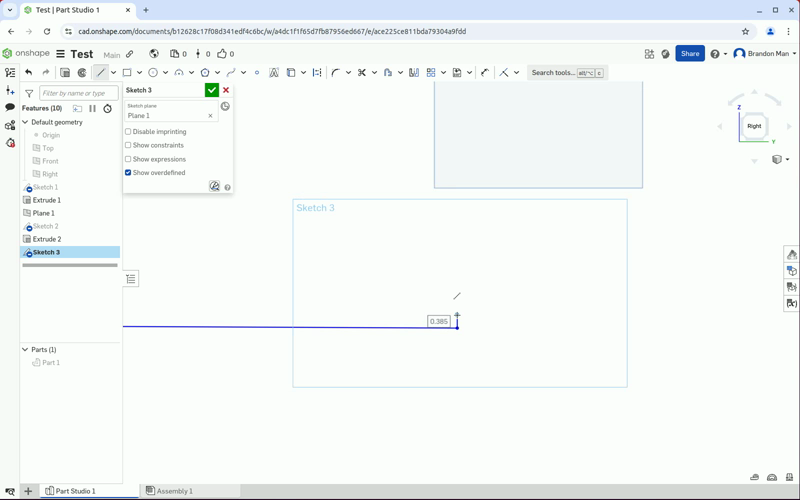
scroll(-6)
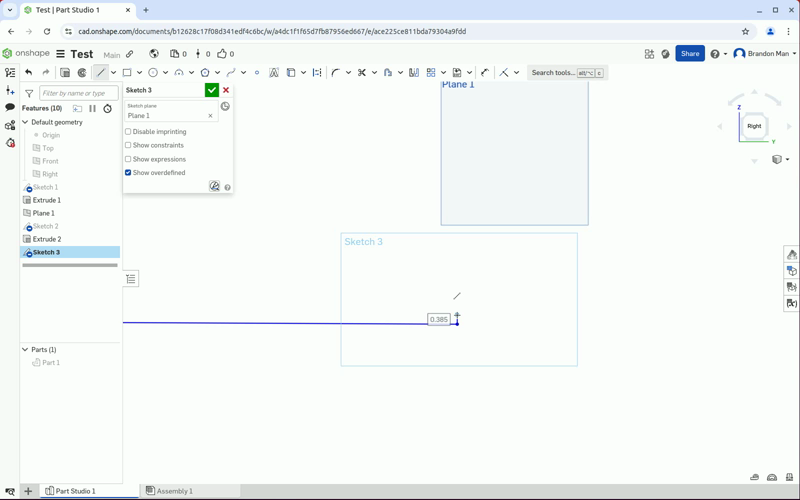
scroll(-6)
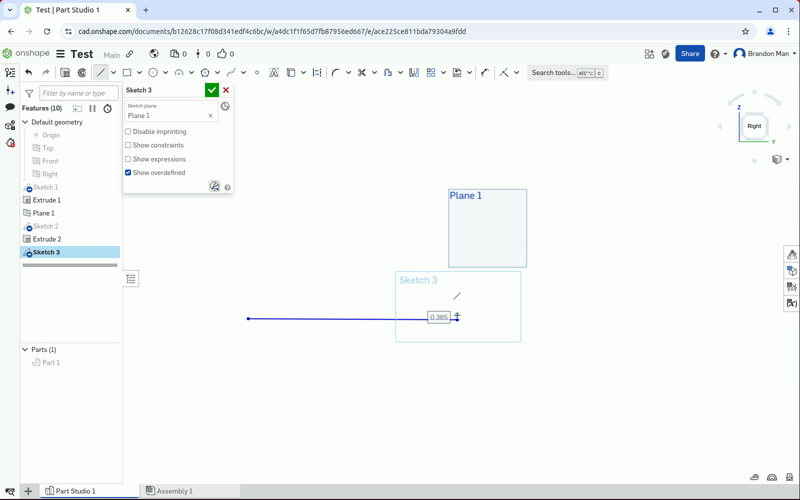
scroll(-6)
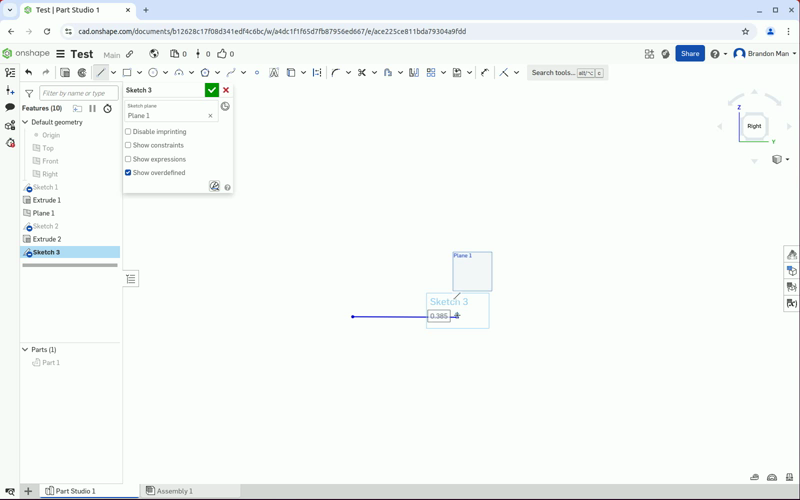
key_up(shift)
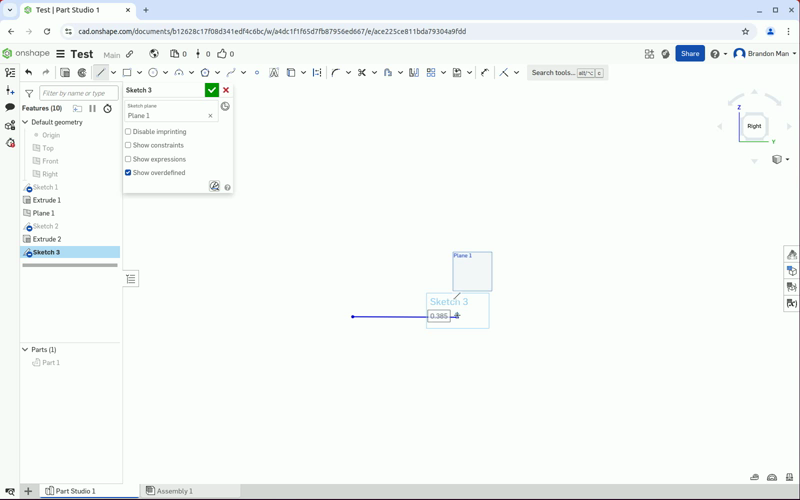
key_down(shift)
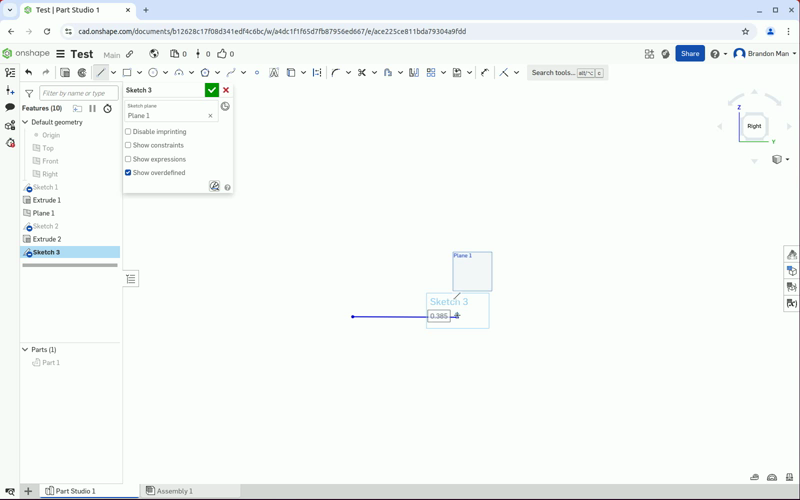
mouse_move(352, 314)
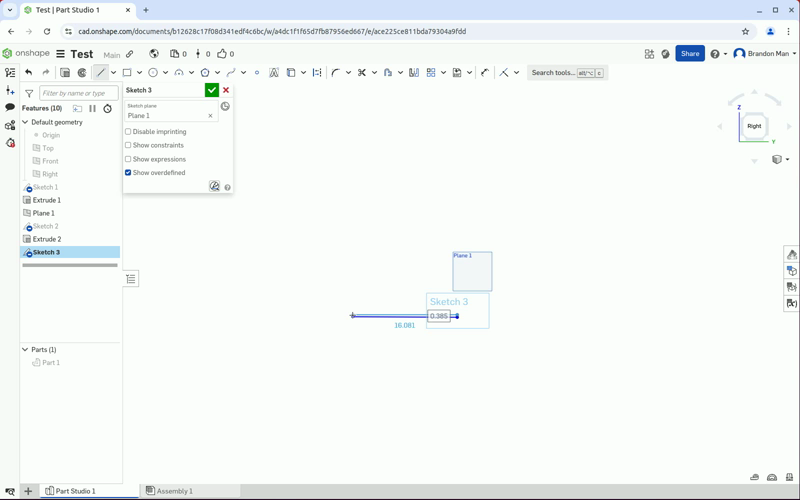
scroll(6)
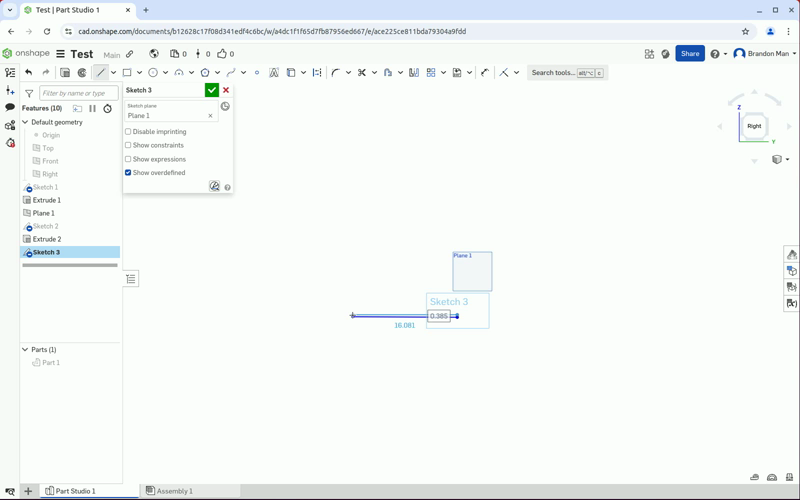
scroll(6)
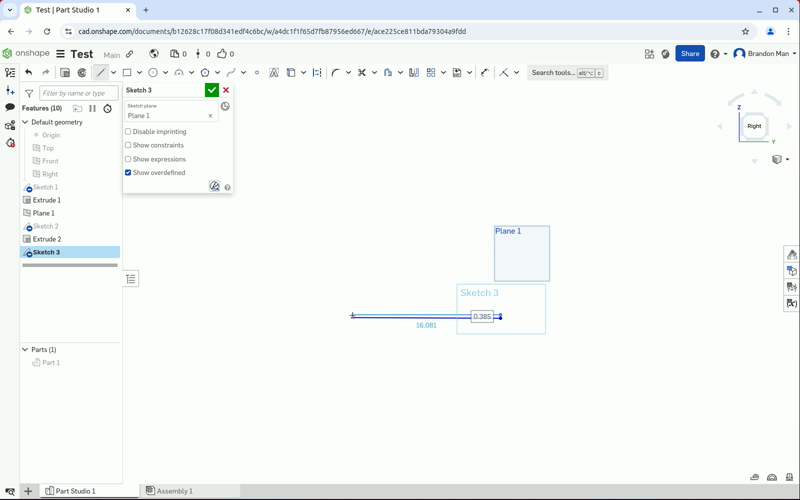
scroll(6)
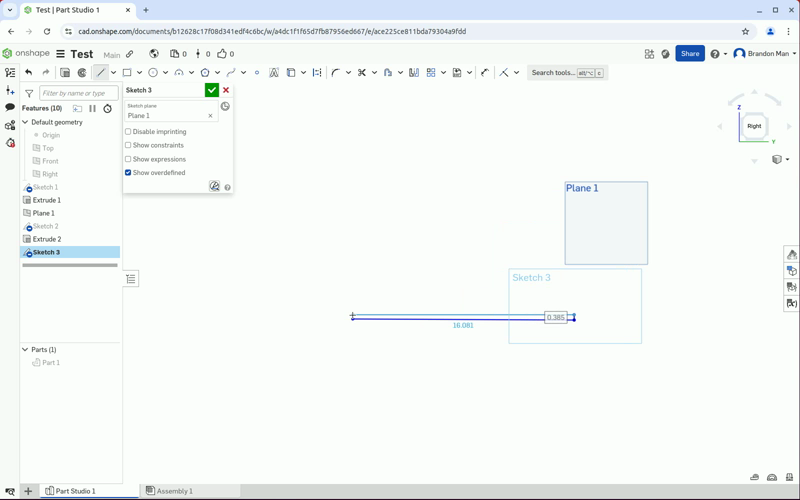
scroll(6)
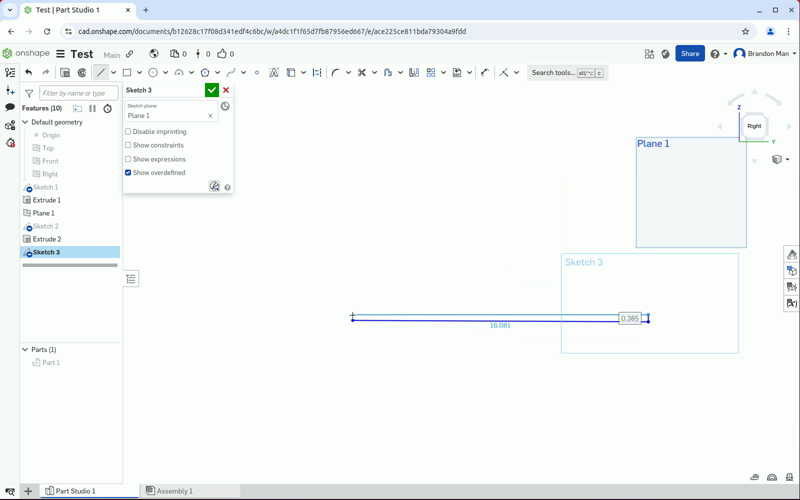
scroll(6)
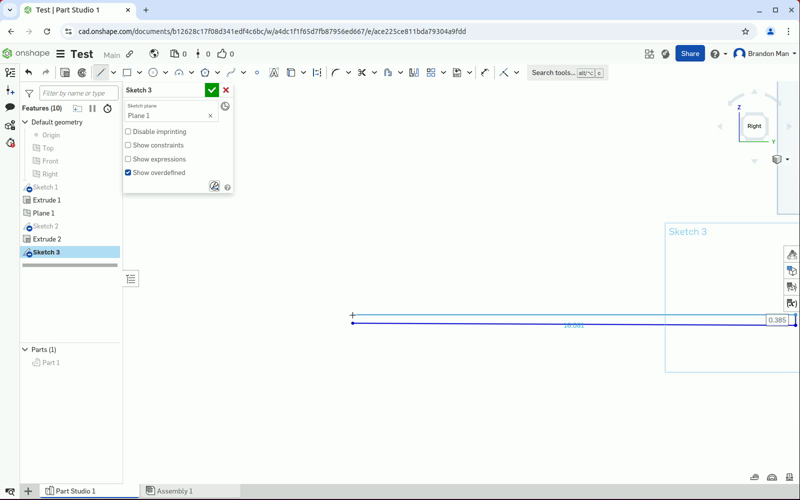
scroll(6)
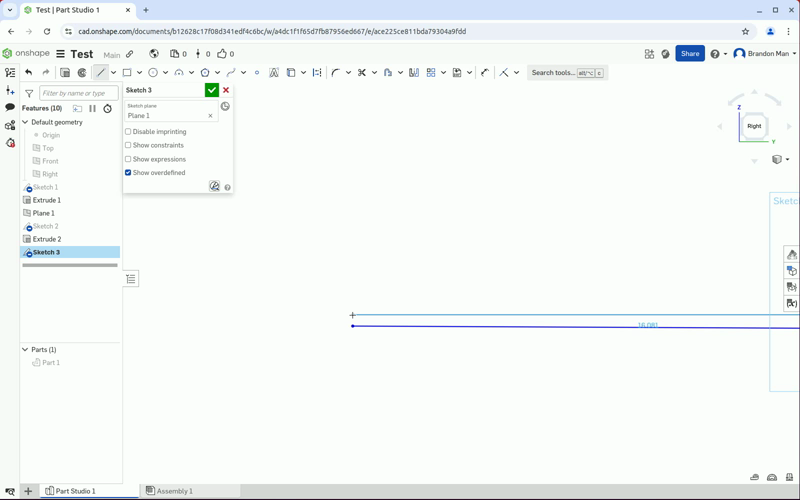
scroll(6)
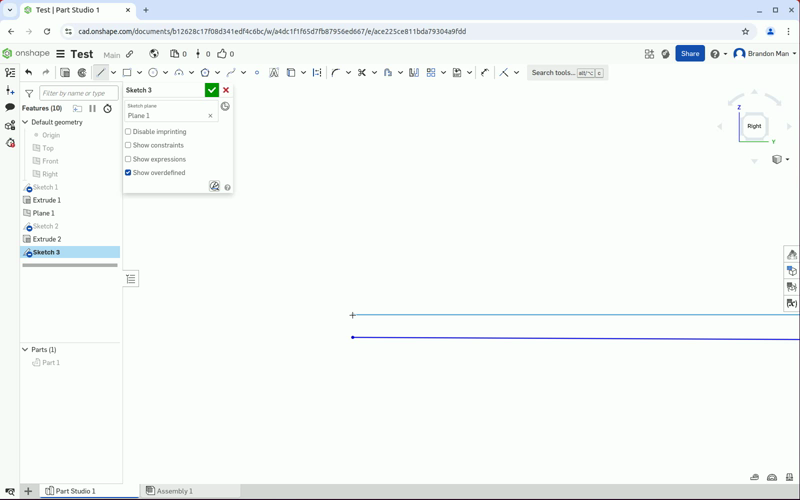
click(352, 314)
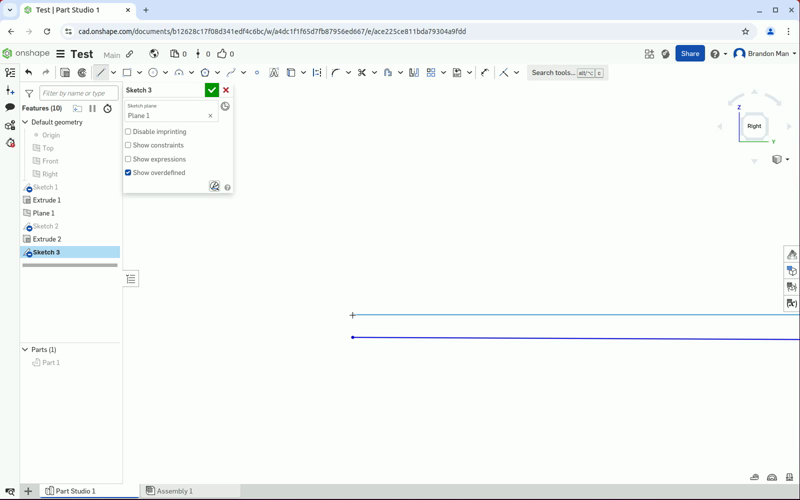
scroll(-6)
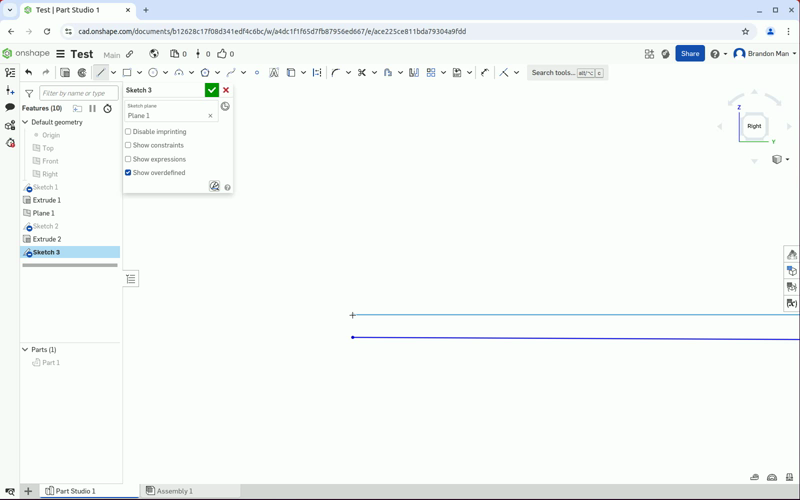
scroll(-6)
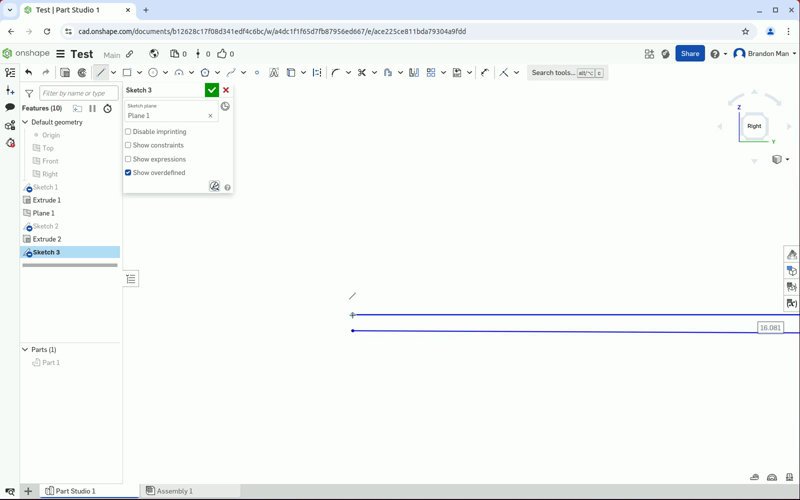
scroll(-6)
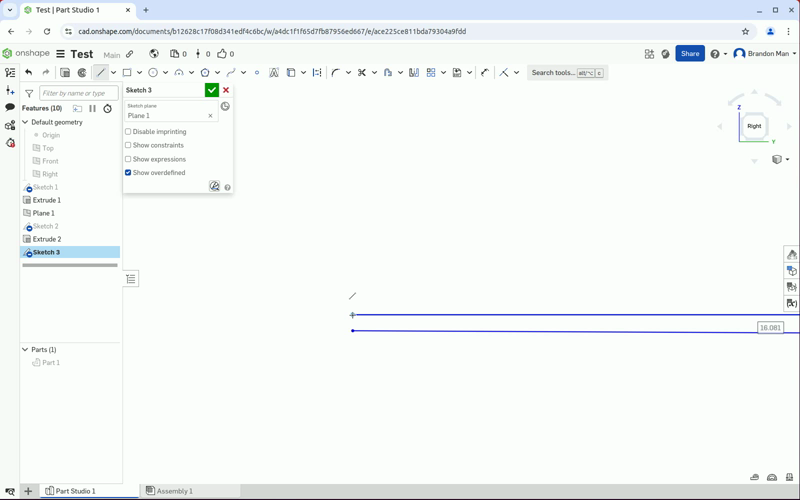
scroll(-6)
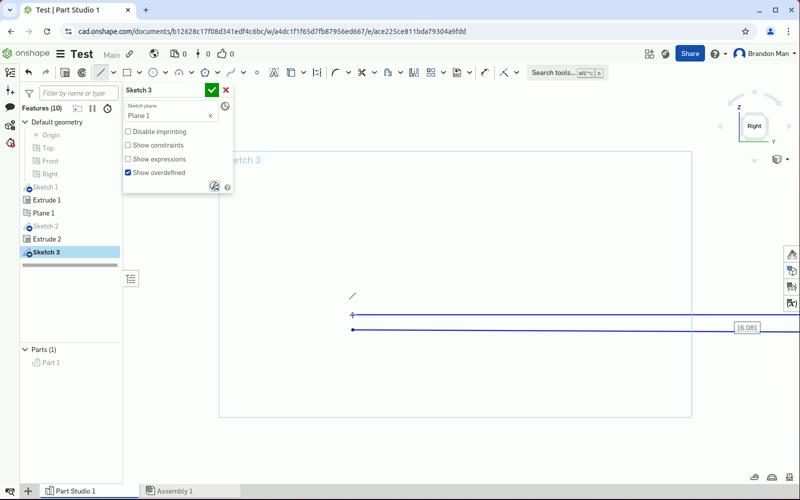
scroll(-6)
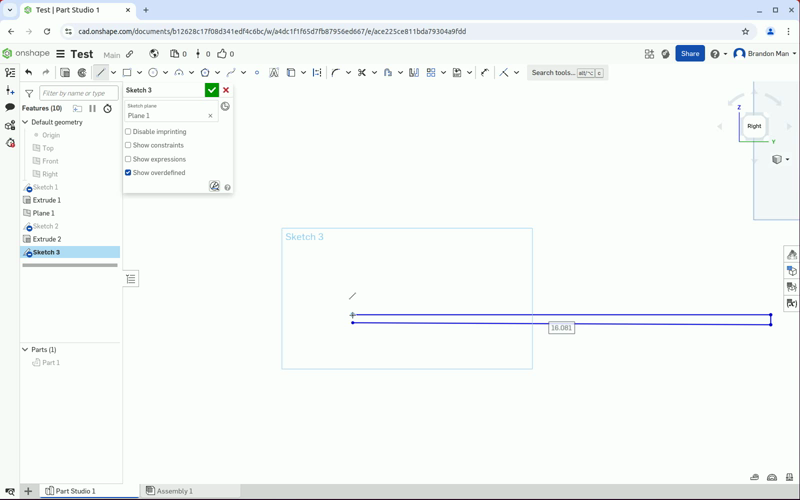
scroll(-6)
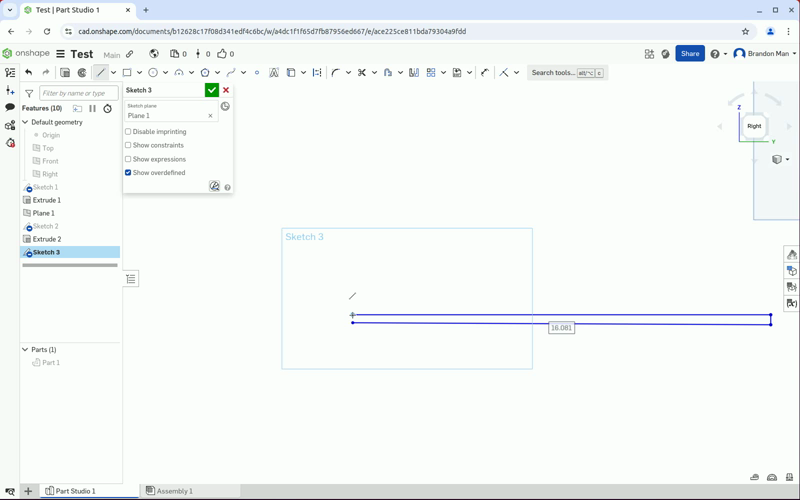
scroll(-6)
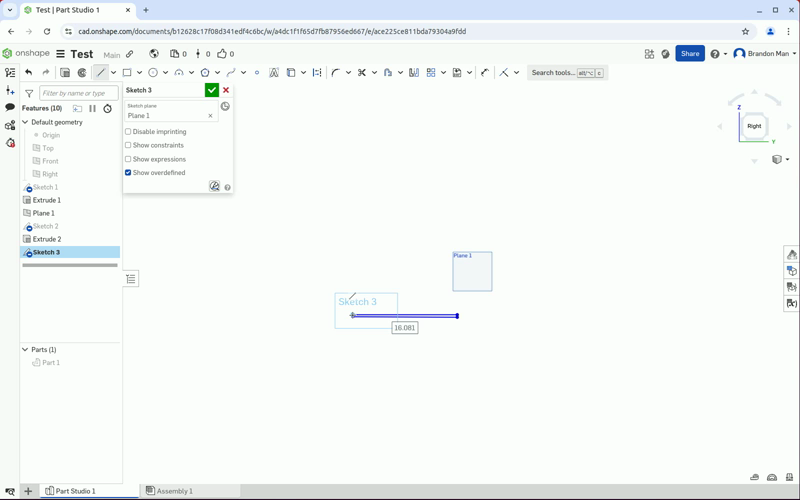
key_up(shift)
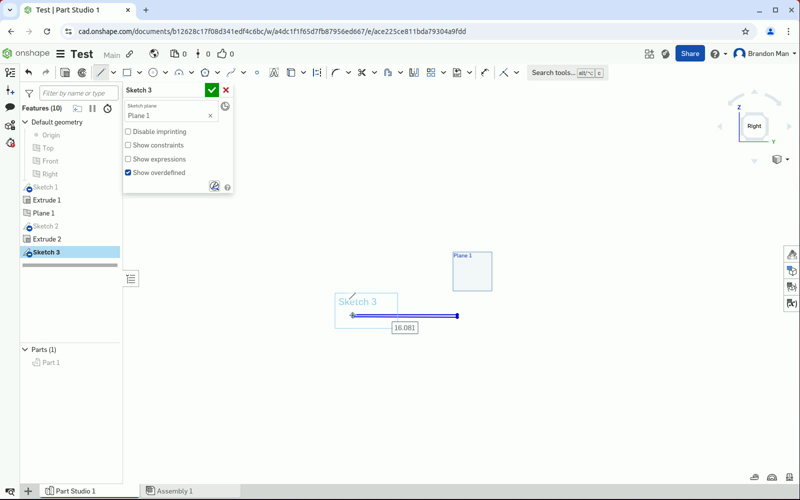
mouse_move(382, 314)
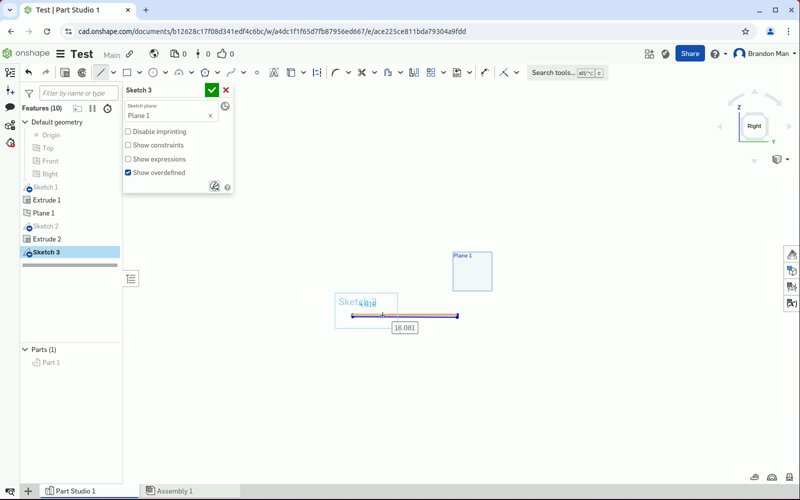
key_down(shift)
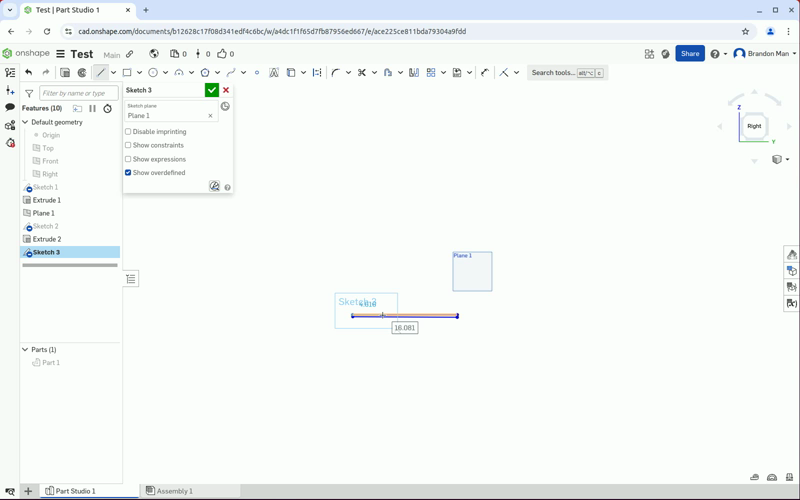
mouse_move(352, 316)
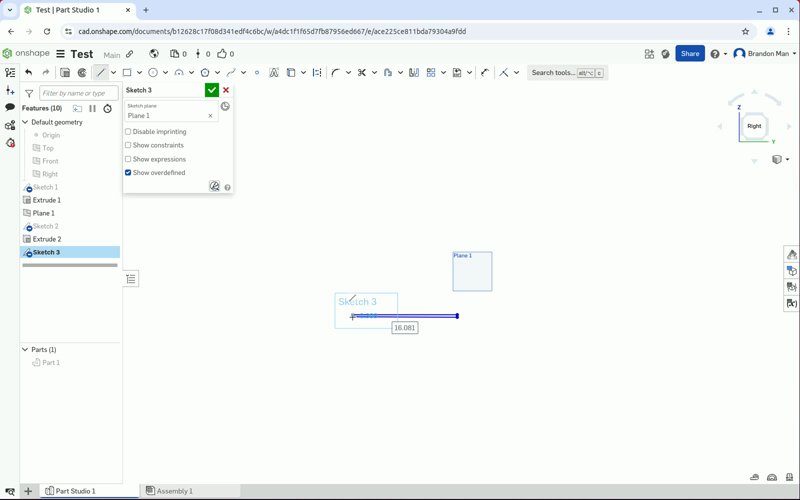
scroll(6)
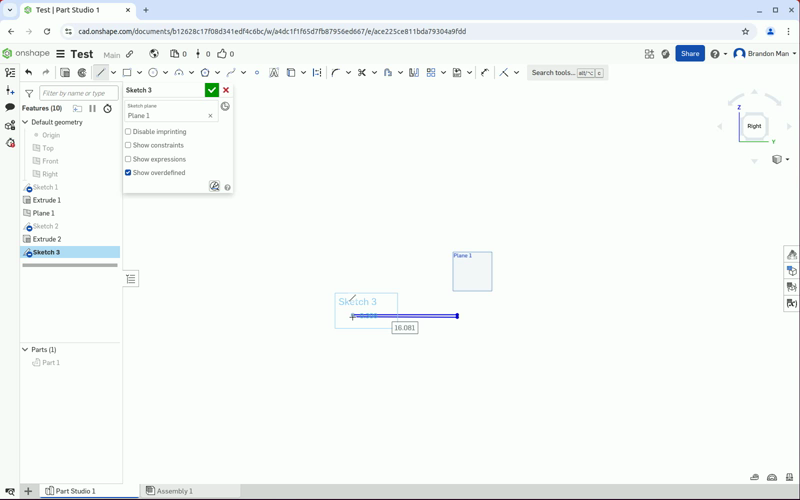
scroll(6)
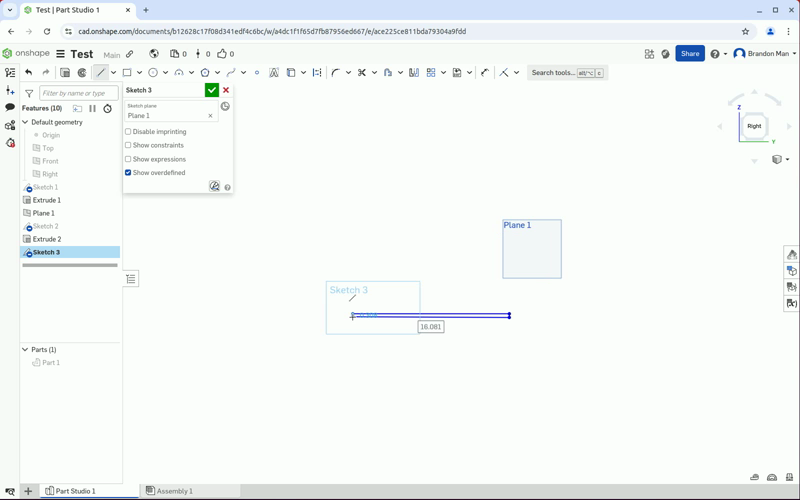
scroll(6)
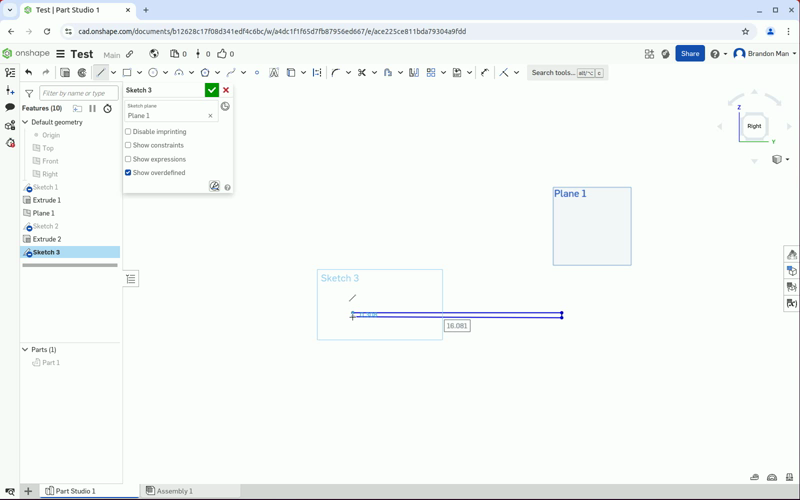
scroll(6)
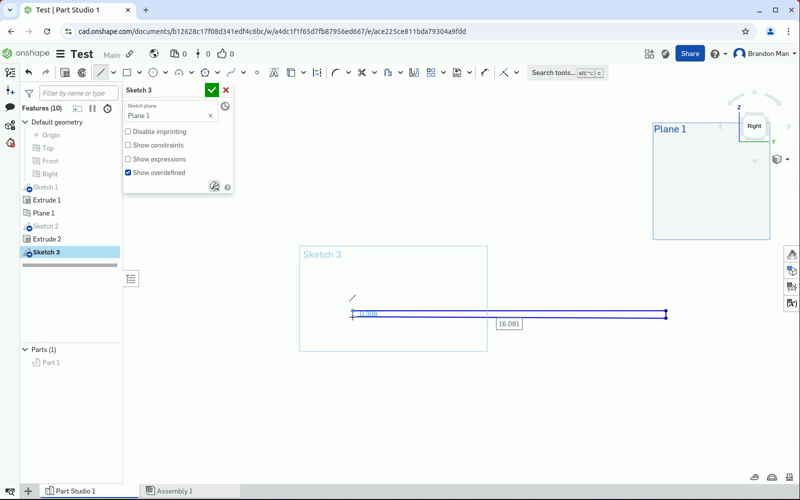
scroll(6)
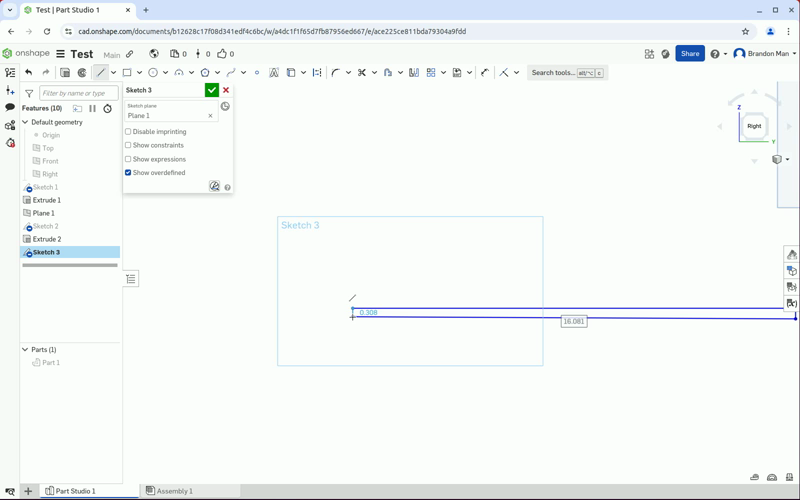
scroll(6)
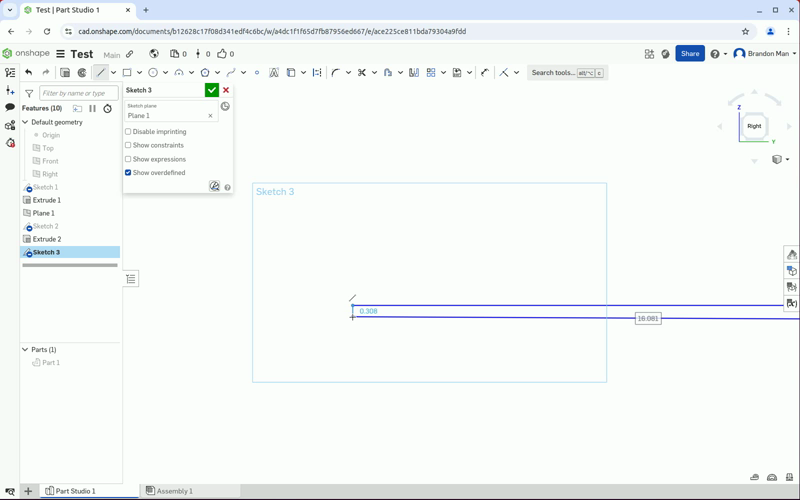
scroll(6)
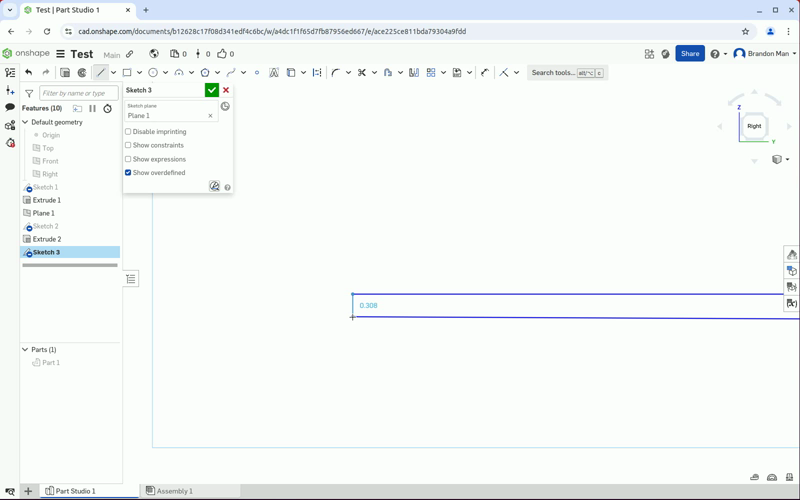
key_up(shift)
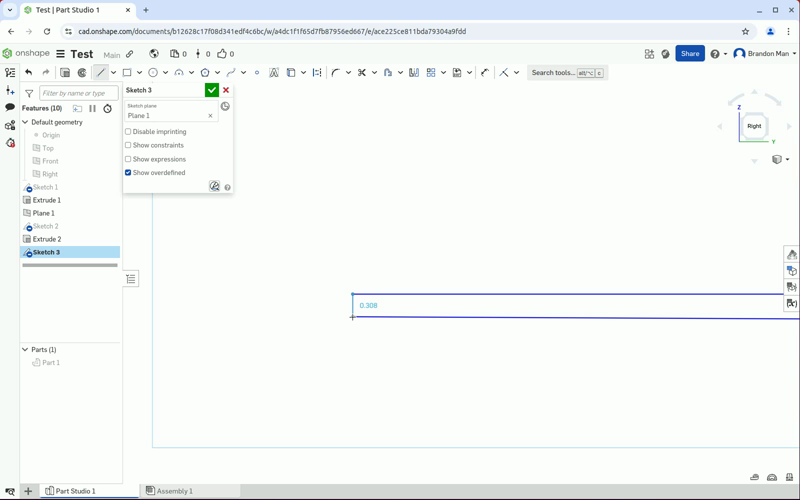
click(352, 316)
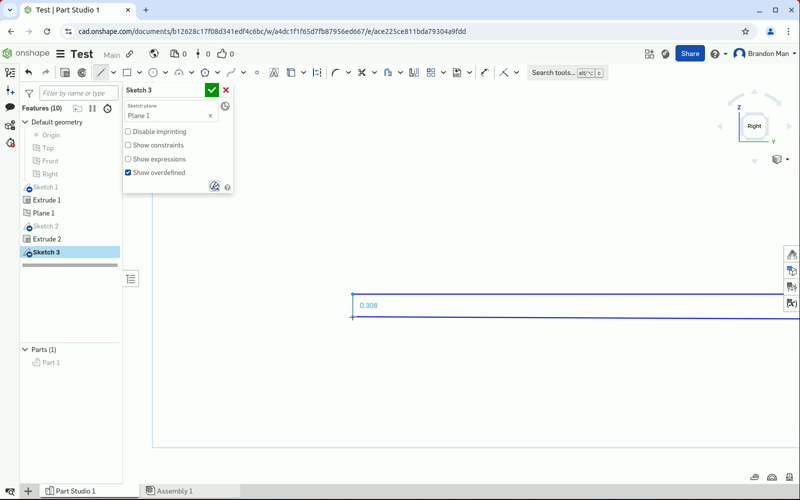
scroll(-6)
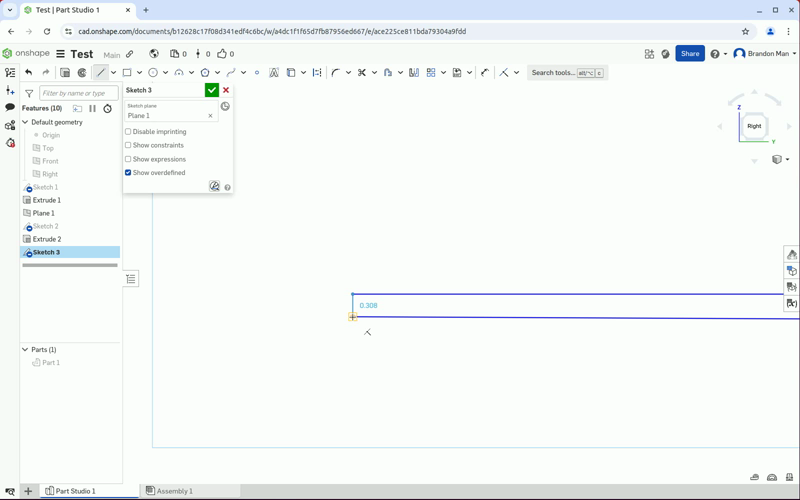
scroll(-6)
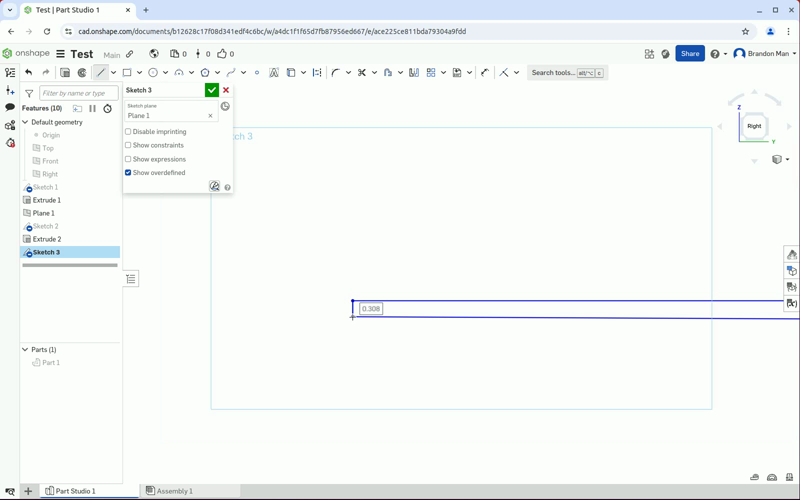
scroll(-6)
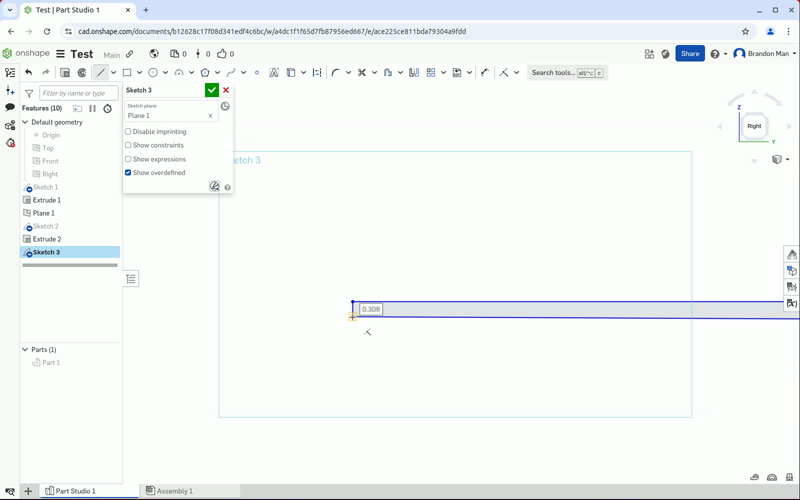
scroll(-6)
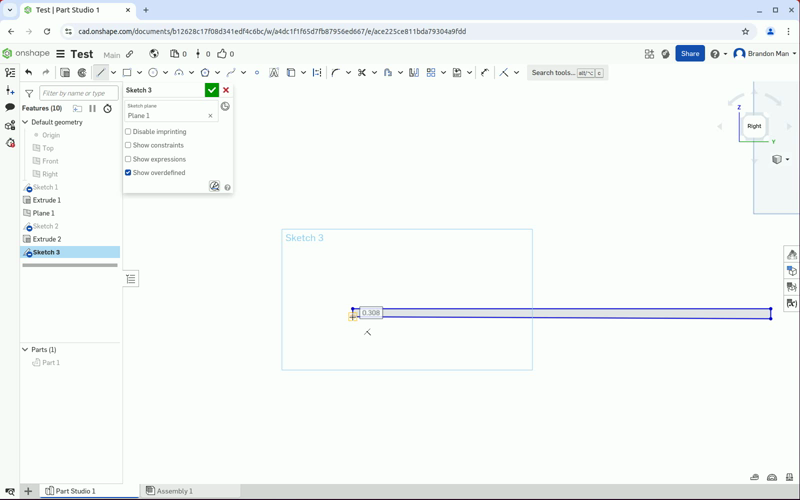
scroll(-6)
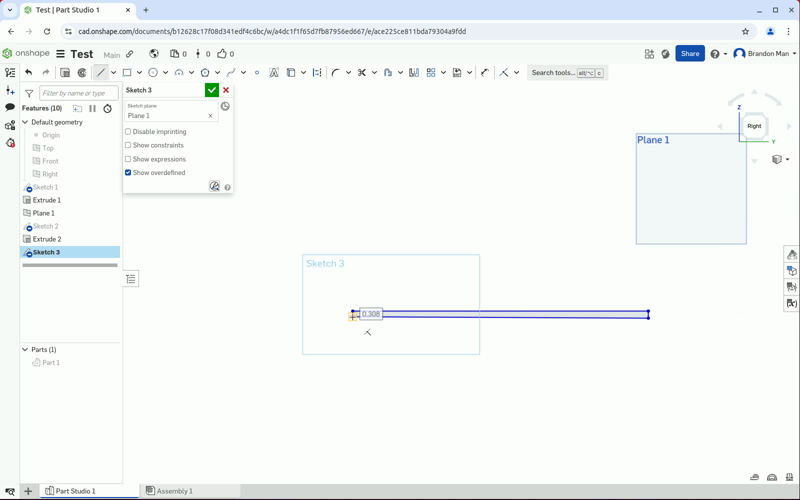
scroll(-6)
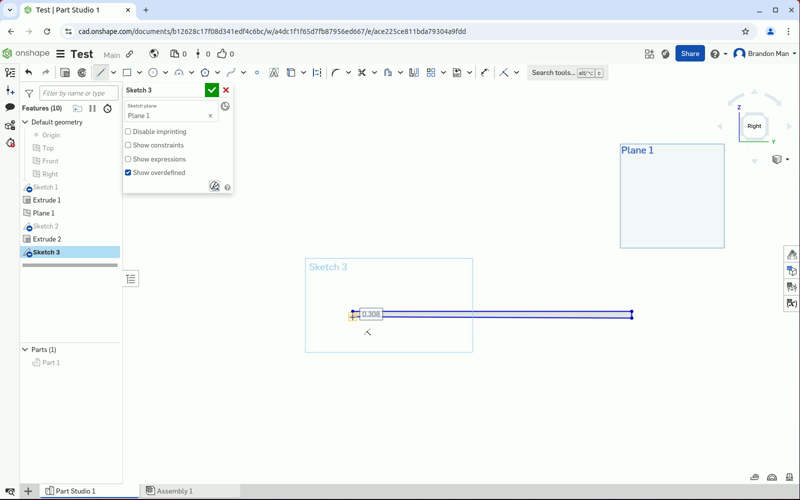
scroll(-6)
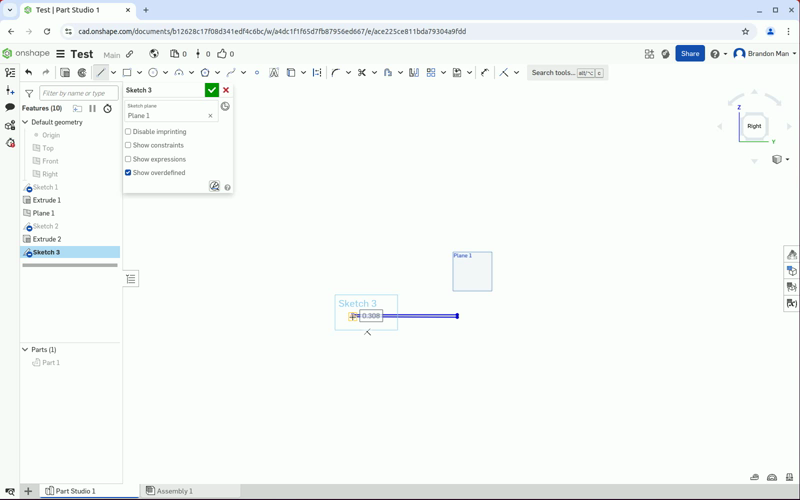
key(esc)
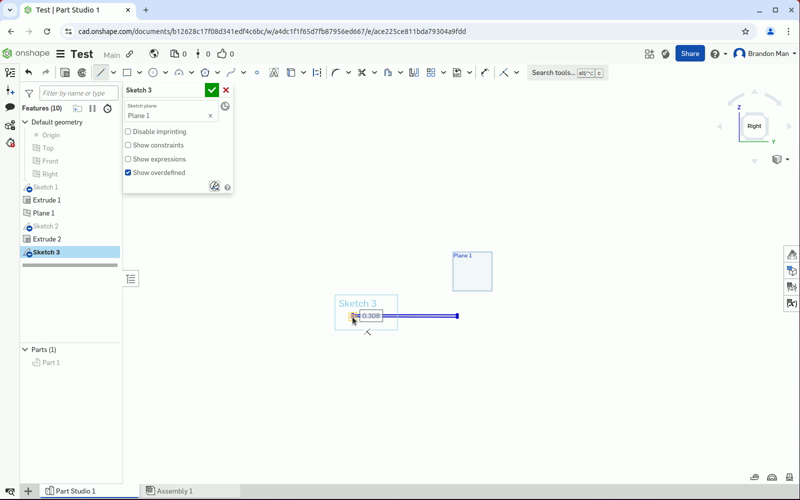
mouse_move(406, 315)
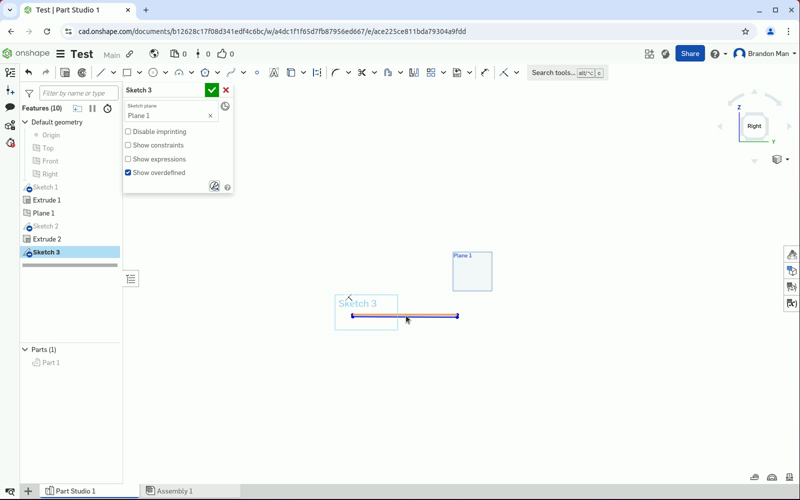
scroll(6)
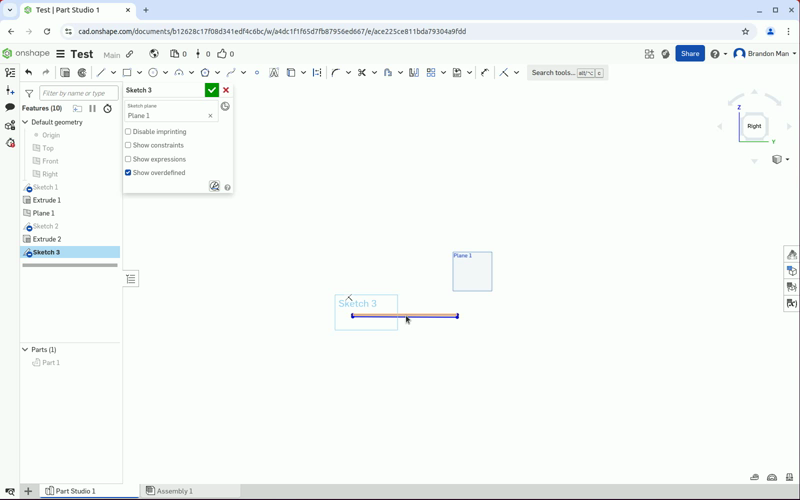
scroll(6)
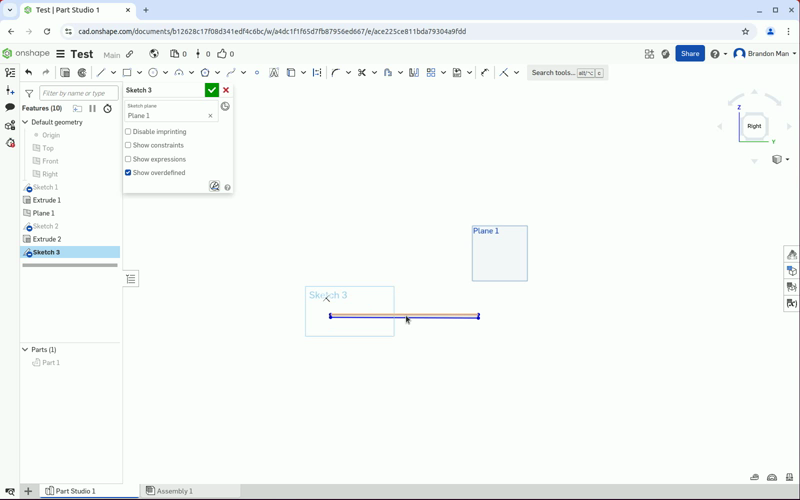
scroll(6)
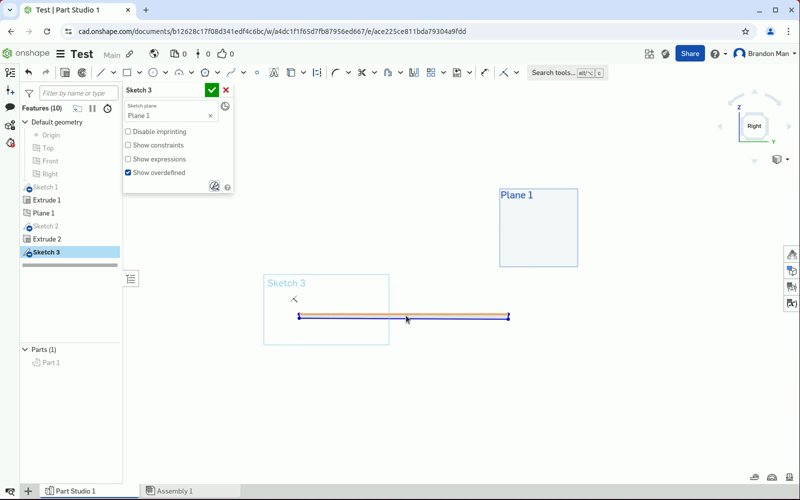
scroll(6)
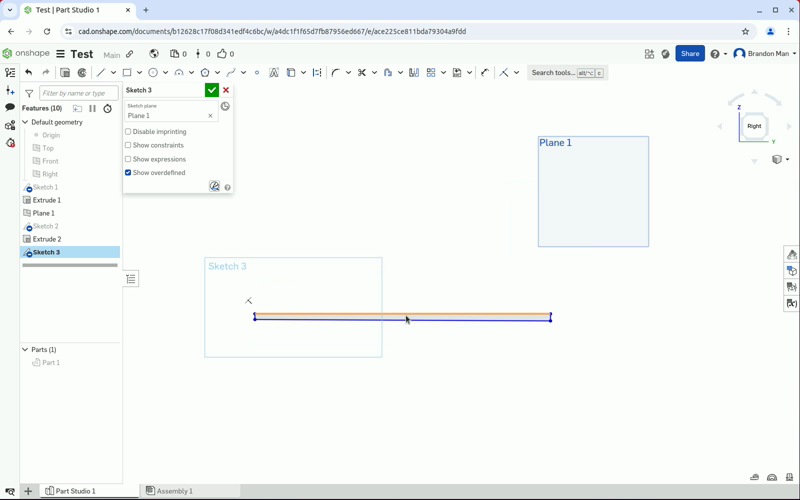
scroll(6)
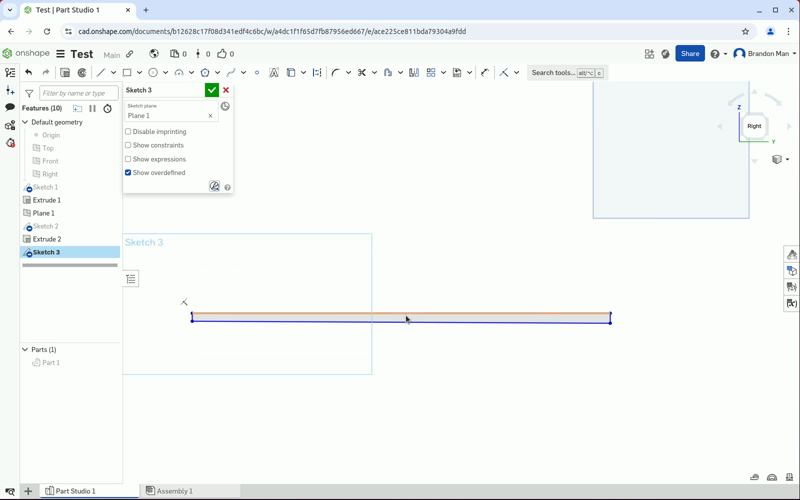
scroll(6)
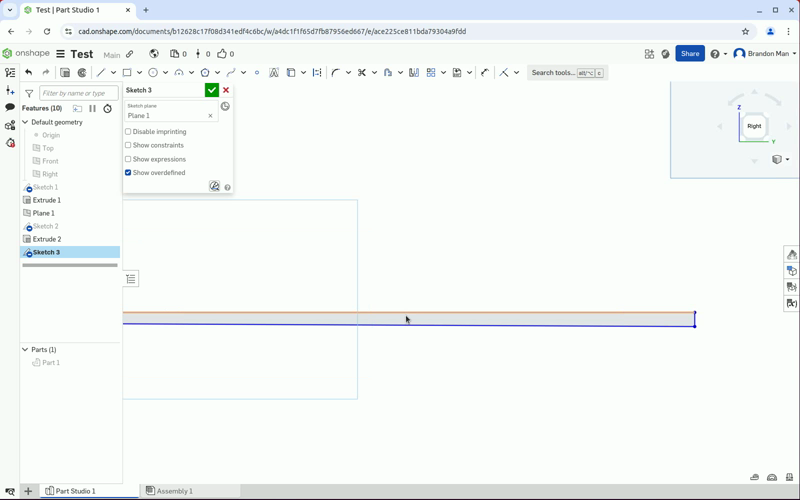
scroll(6)
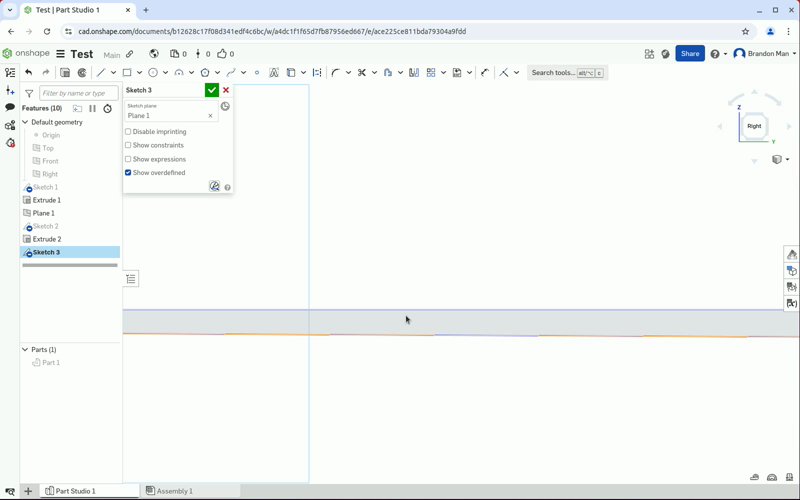
click(406, 315)
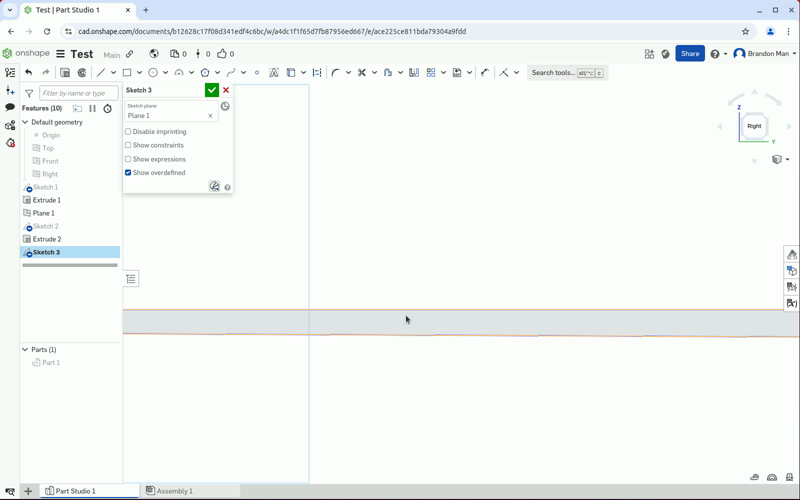
scroll(-6)
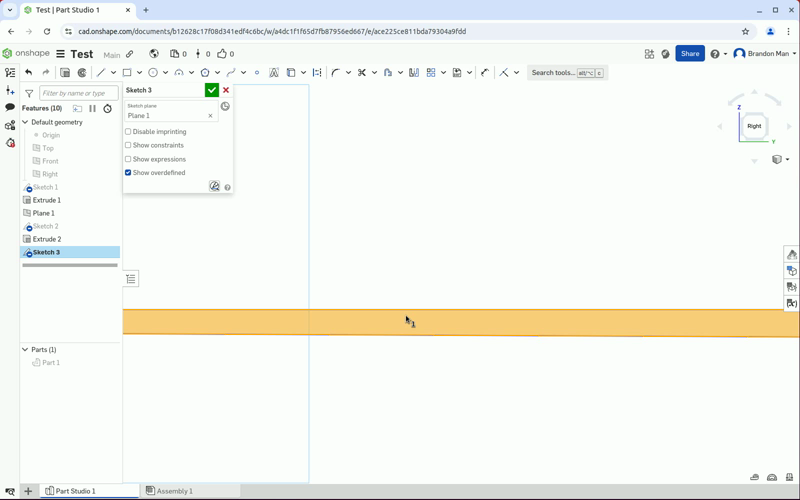
scroll(-6)
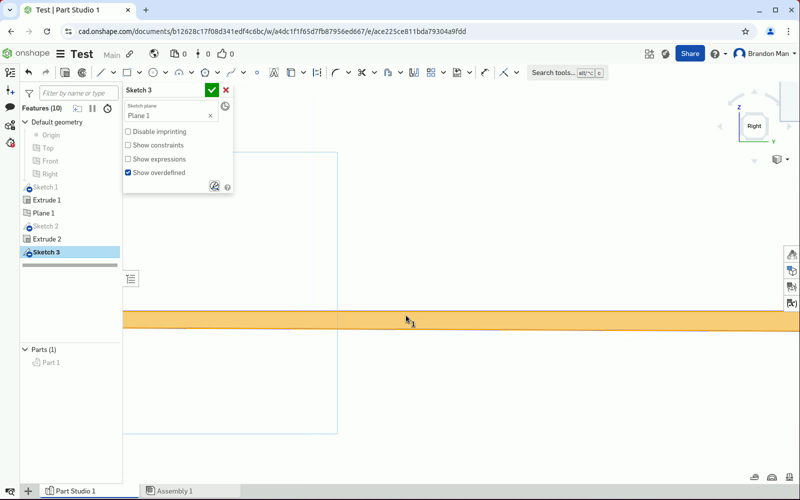
scroll(-6)
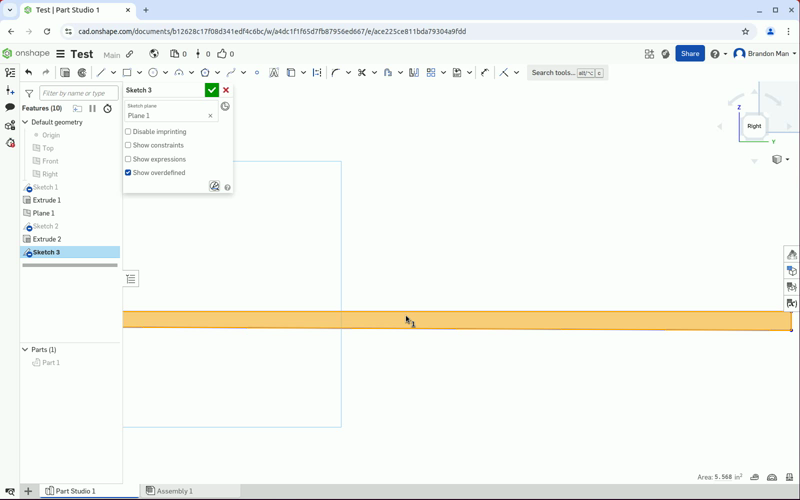
scroll(-6)
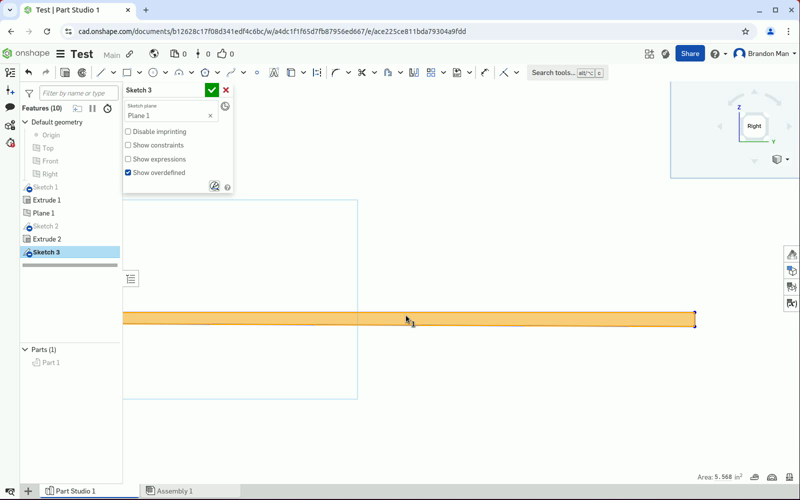
scroll(-6)
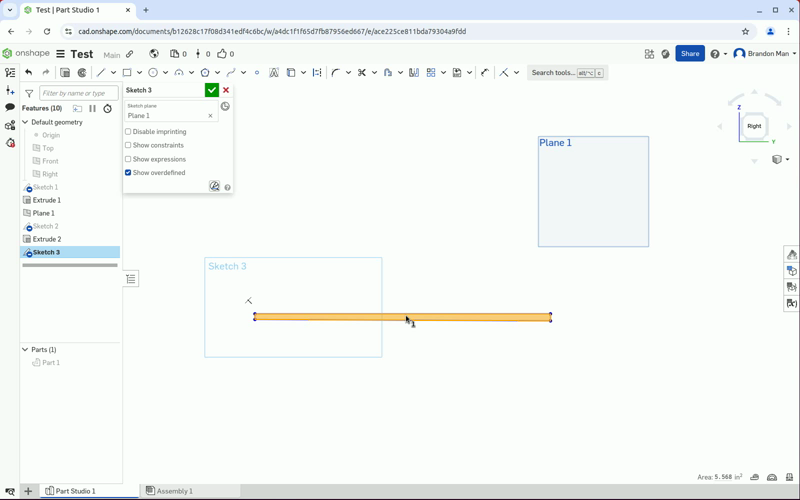
scroll(-6)
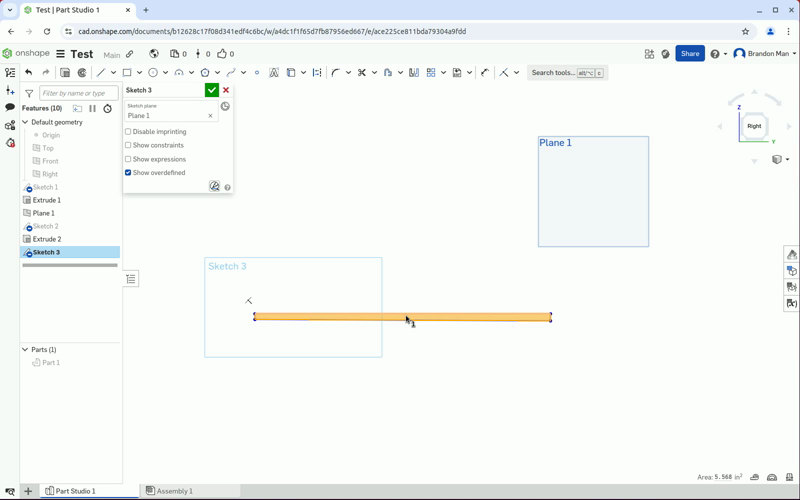
scroll(-6)
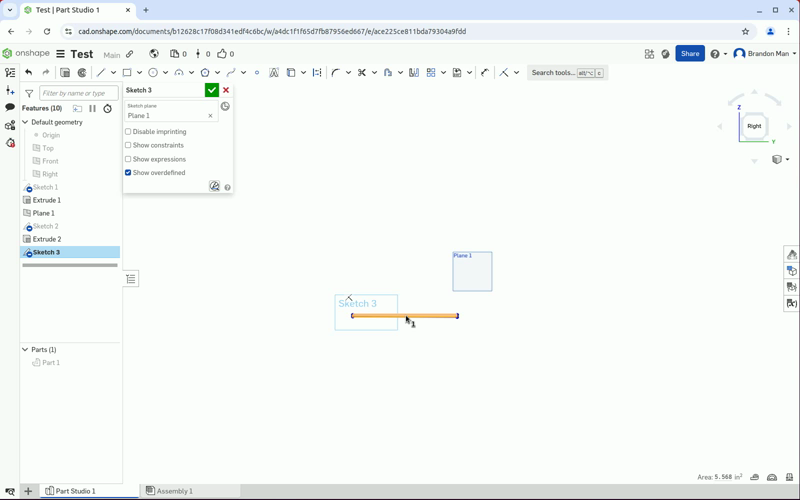
mouse_move(73, 352)
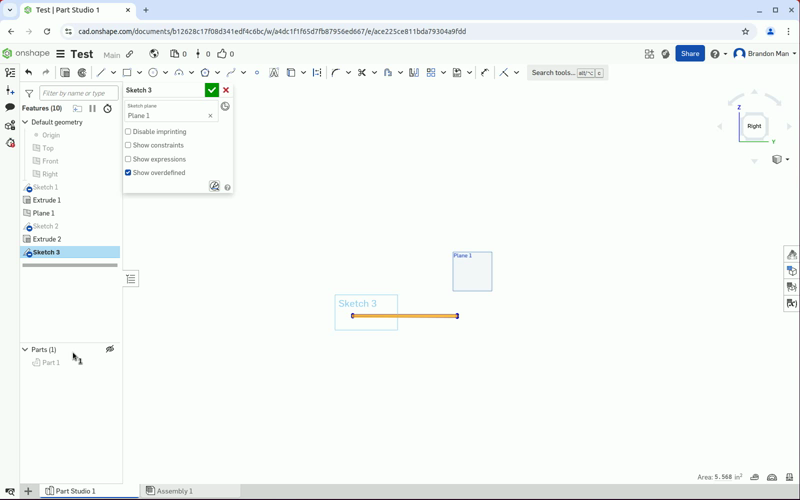
key(shift+y)
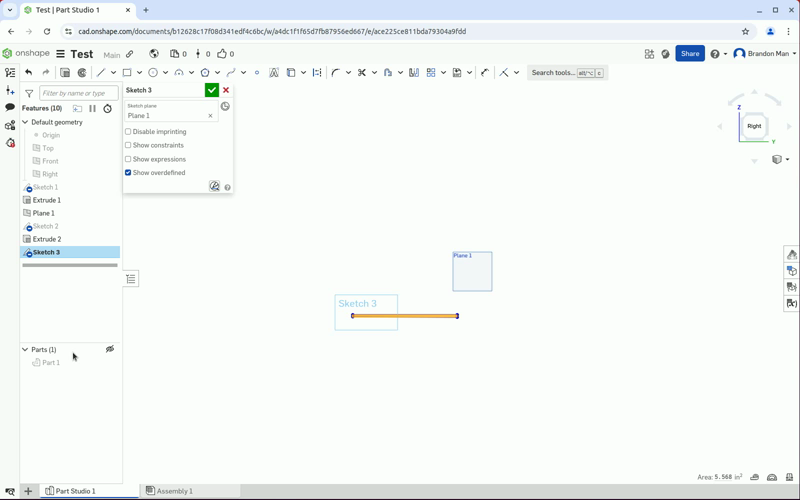
key(shift+e)
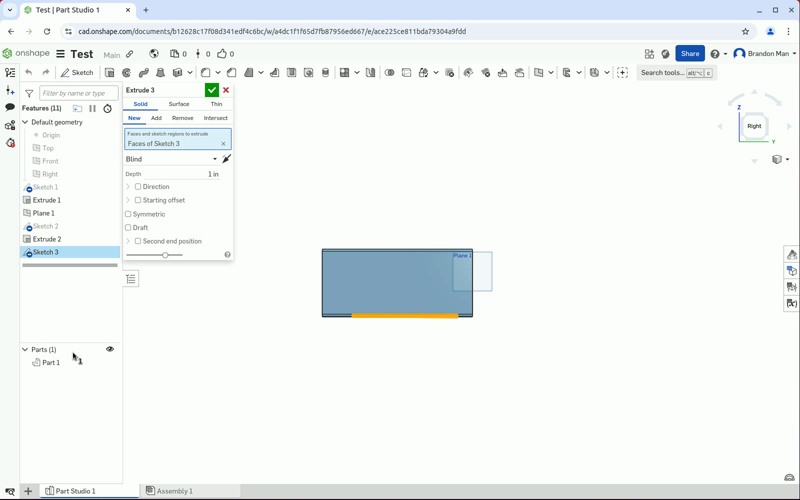
mouse_move(143, 106)
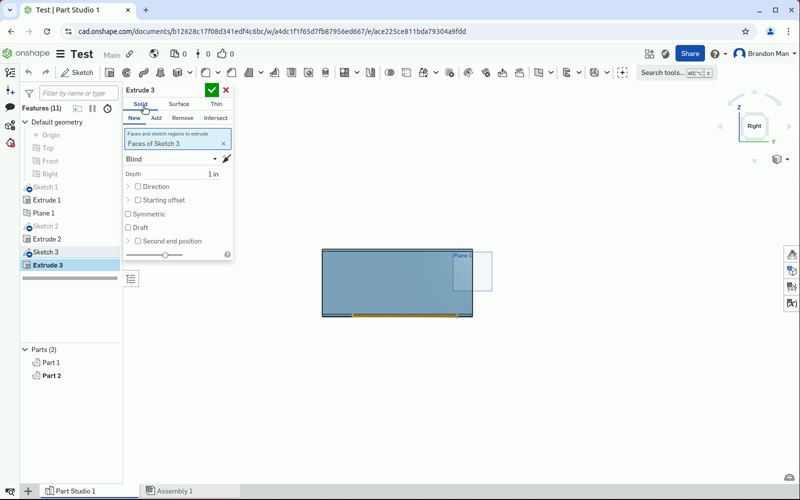
click(143, 106)
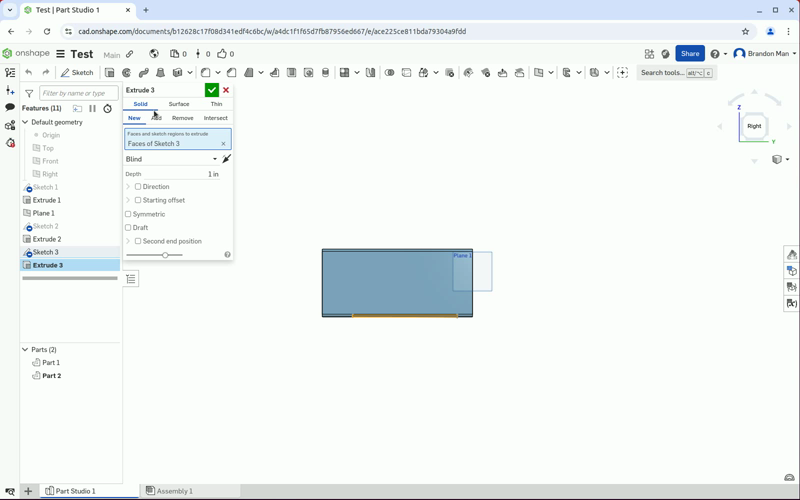
mouse_move(186, 120)
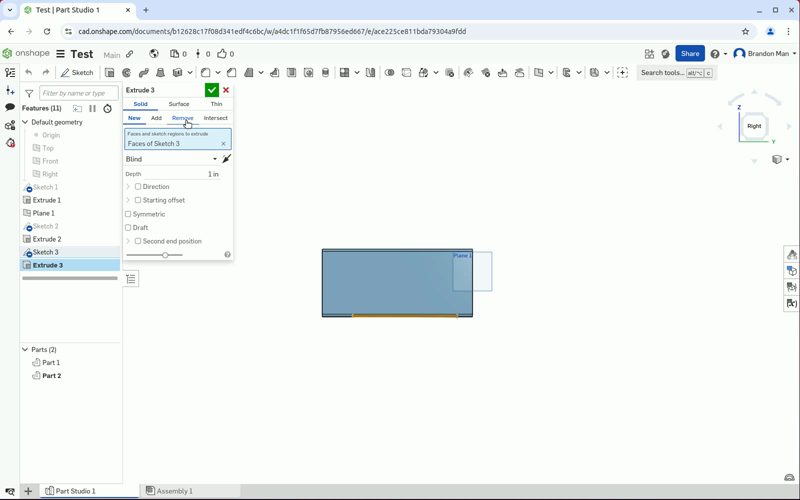
click(186, 120)
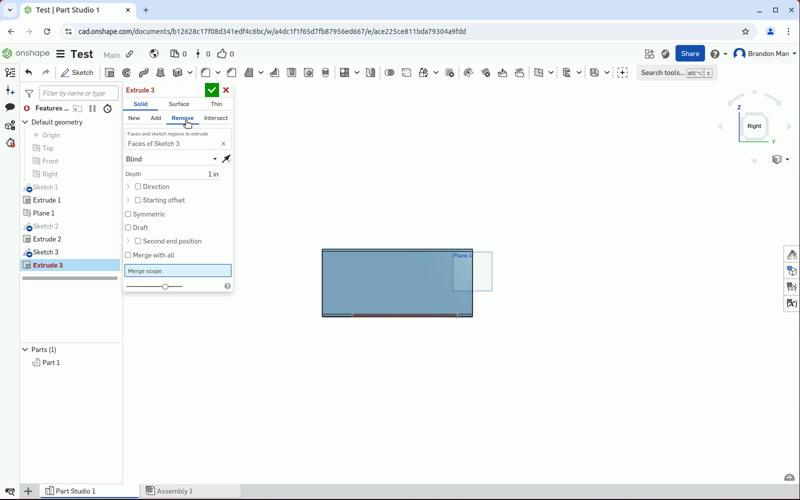
key(tab, 4)
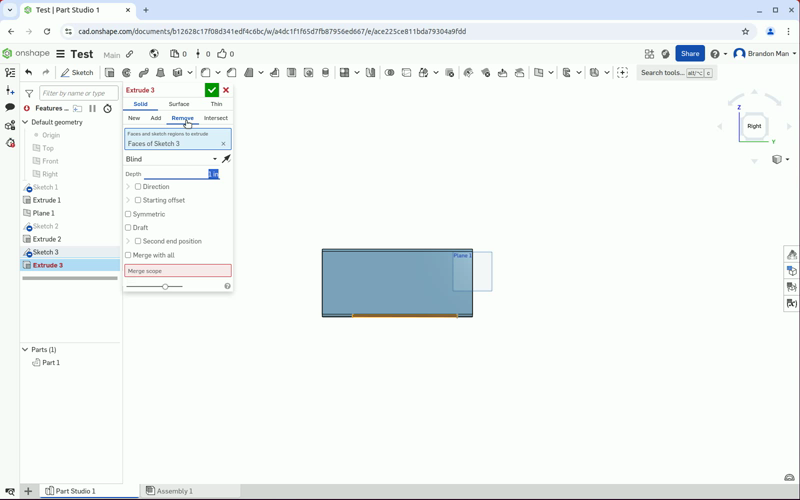
text(0.963)
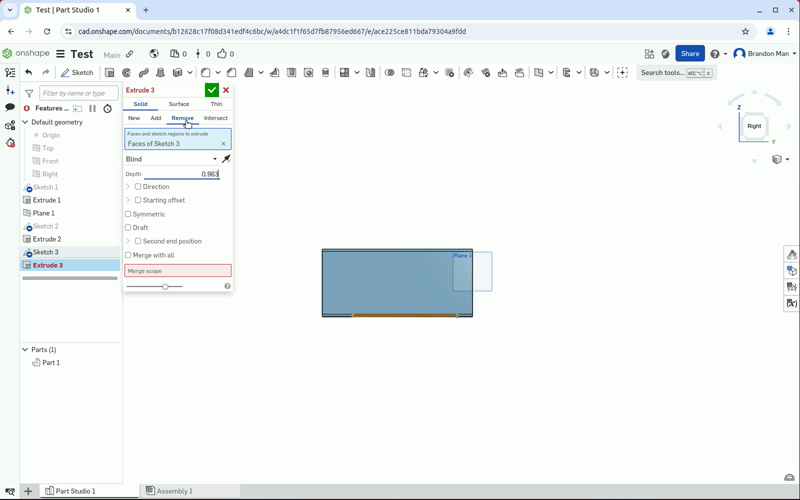
key(tab, 6)
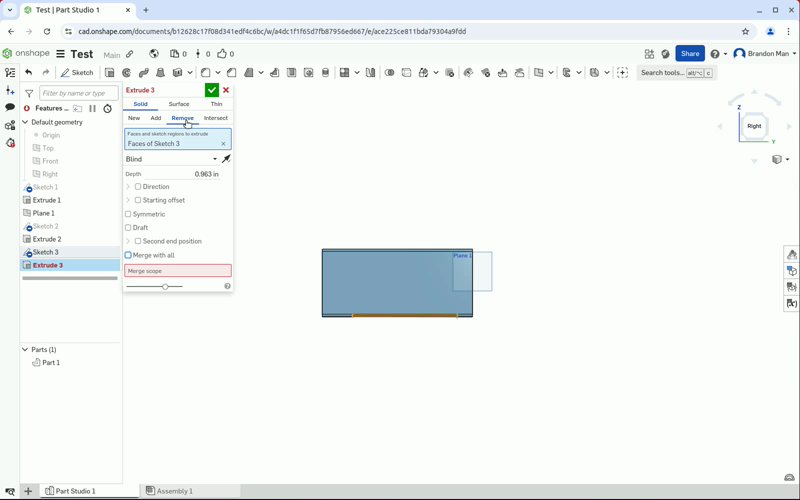
key(space)
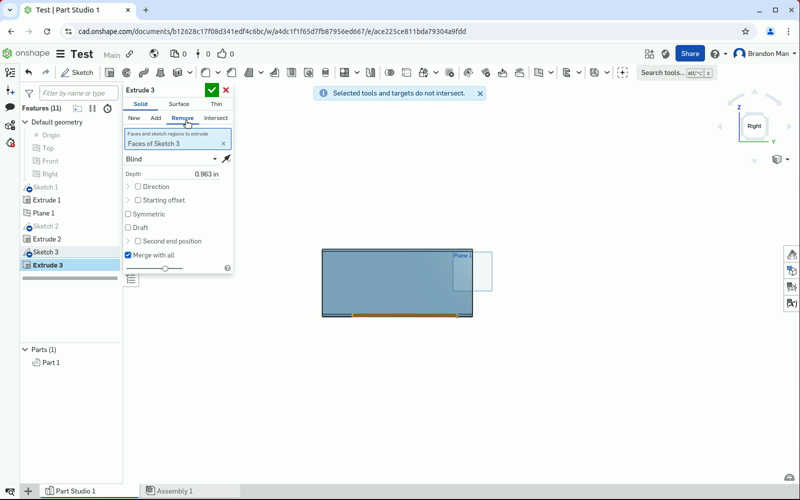
key(enter)
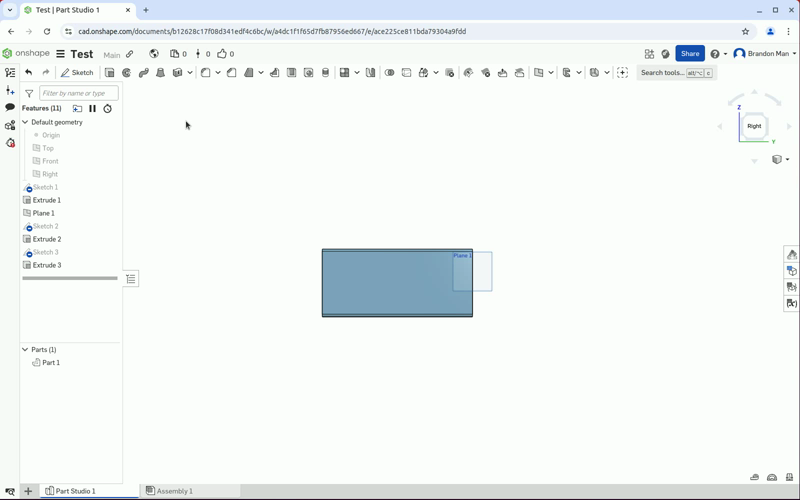
key(shift+h)
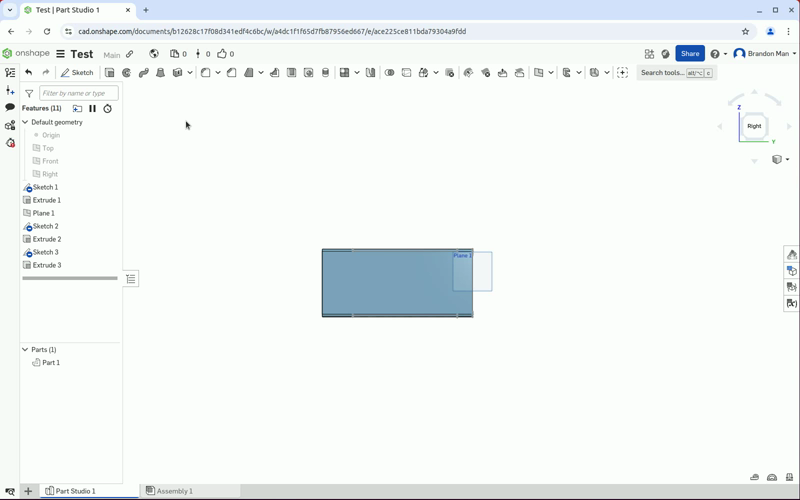
key(shift+h)
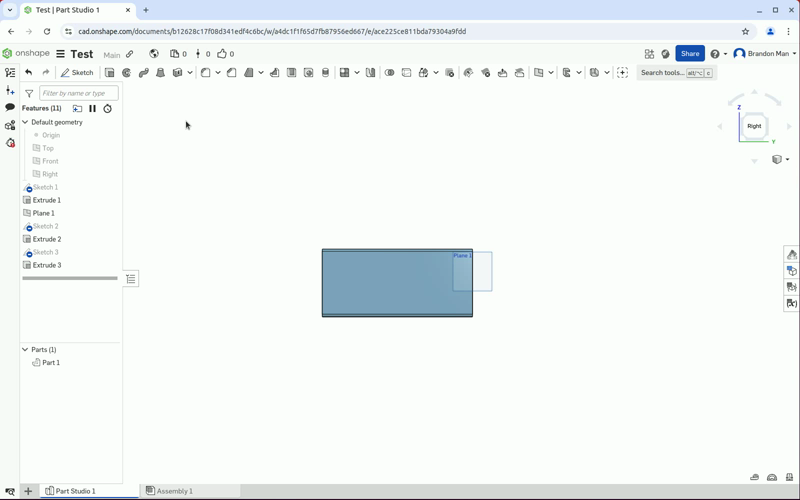
mouse_move(73, 189)
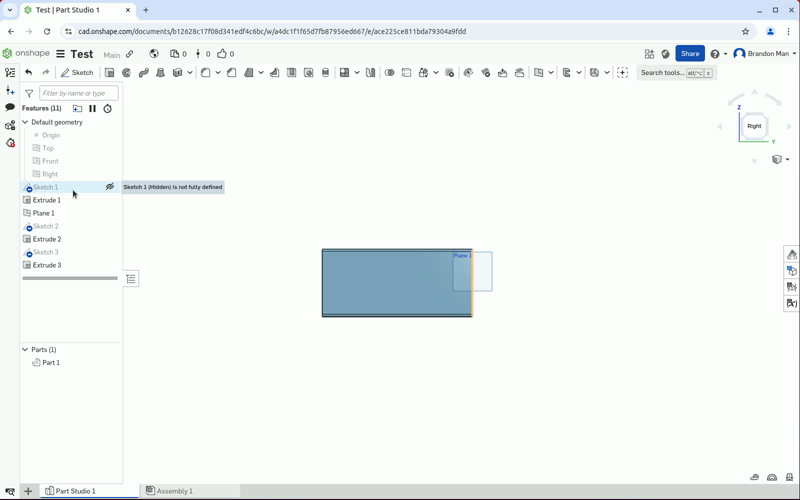
click(73, 189)
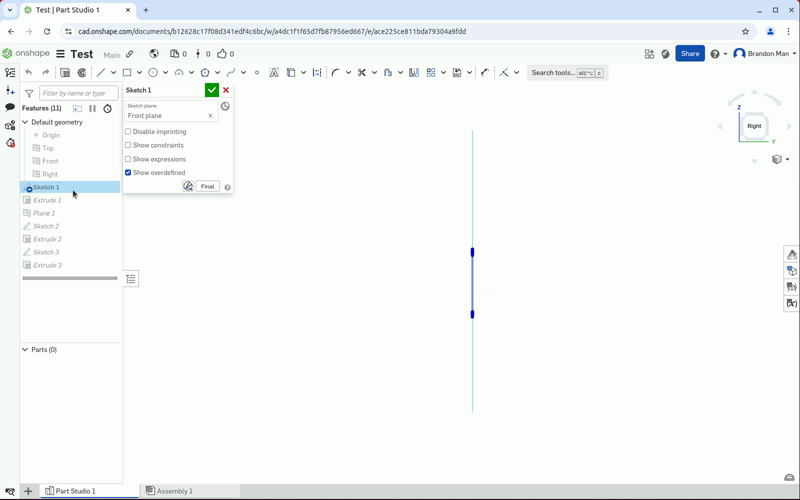
mouse_move(229, 92)
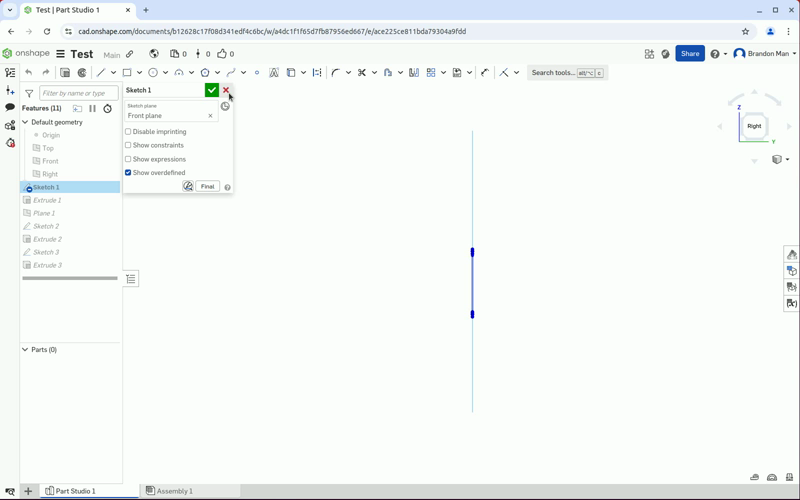
click(229, 92)
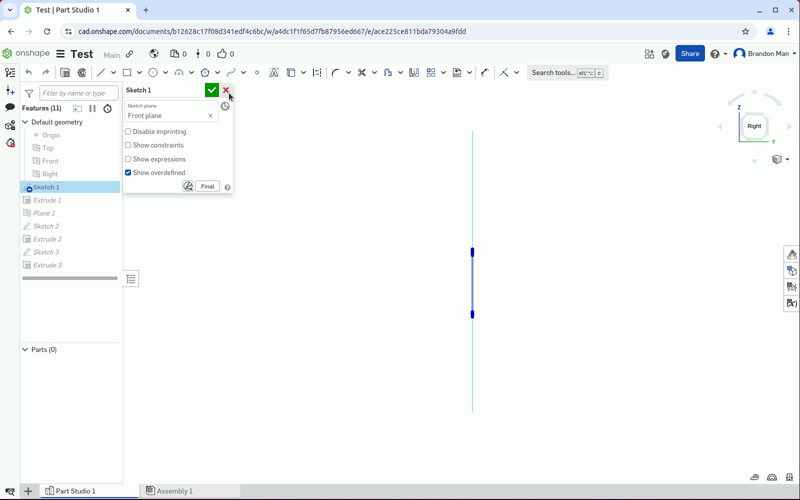
key(shift+s)
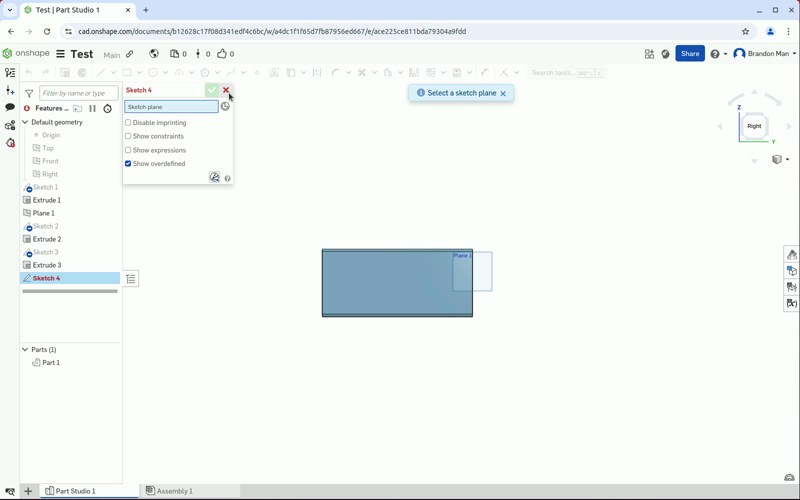
mouse_move(73, 215)
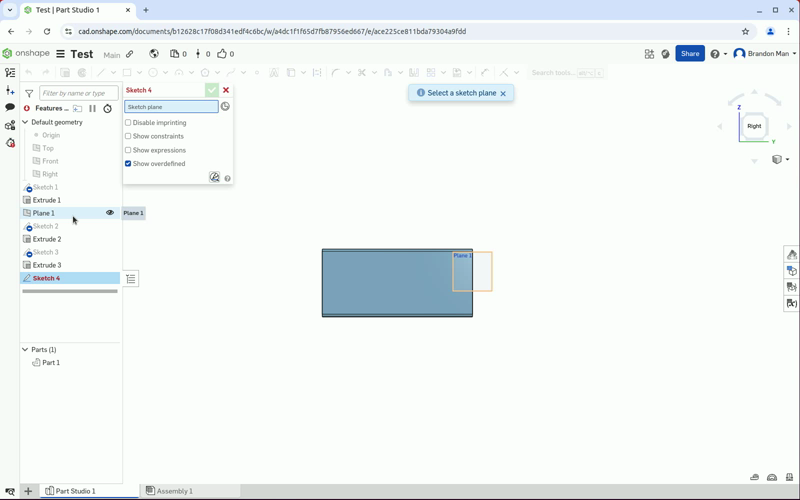
click(73, 215)
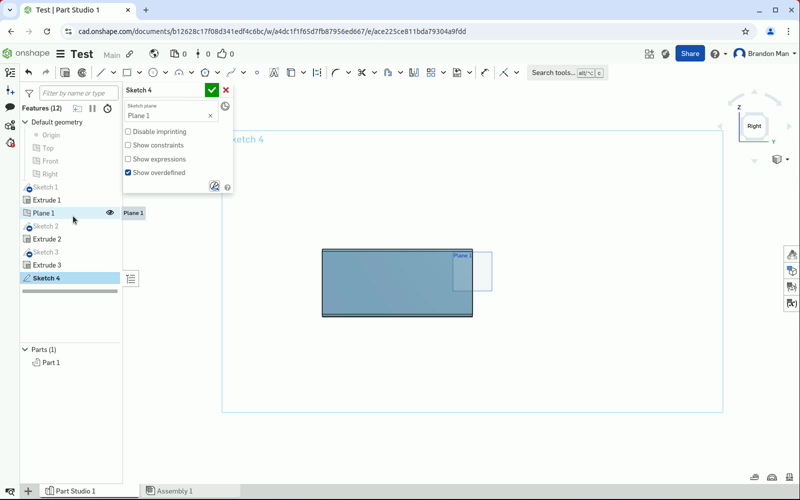
mouse_move(73, 352)
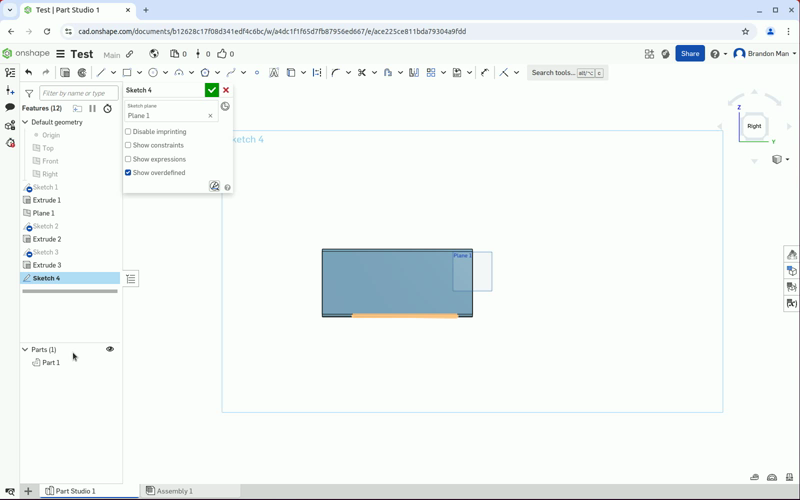
key(y)
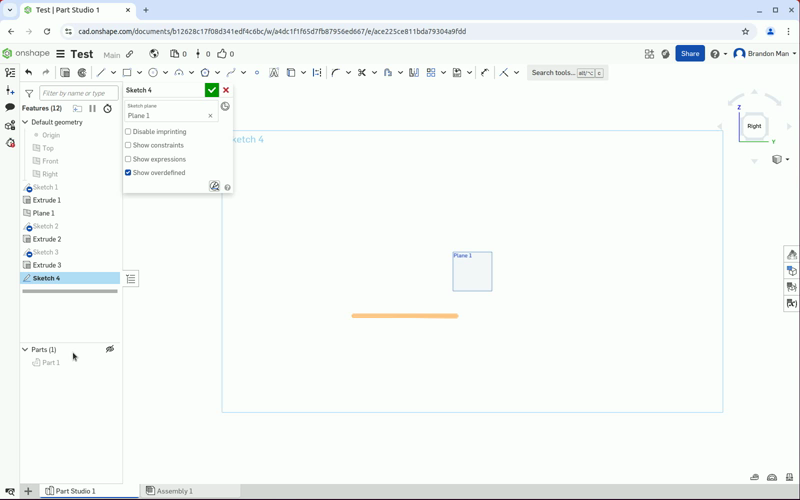
key(l)
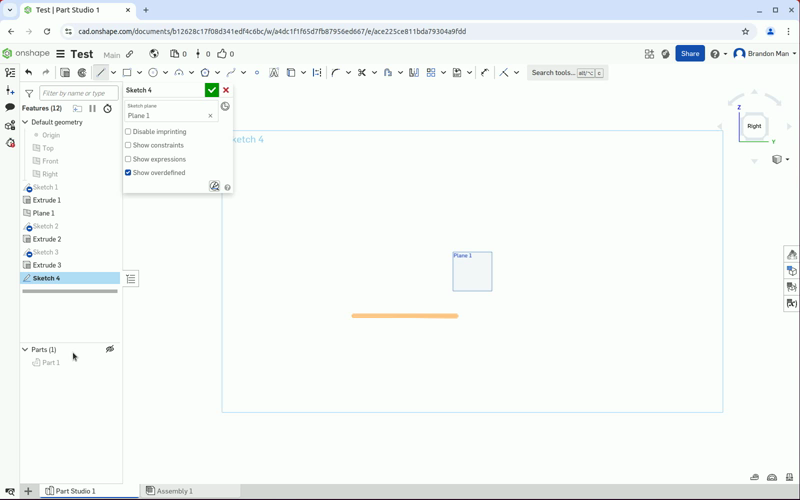
key_down(shift)
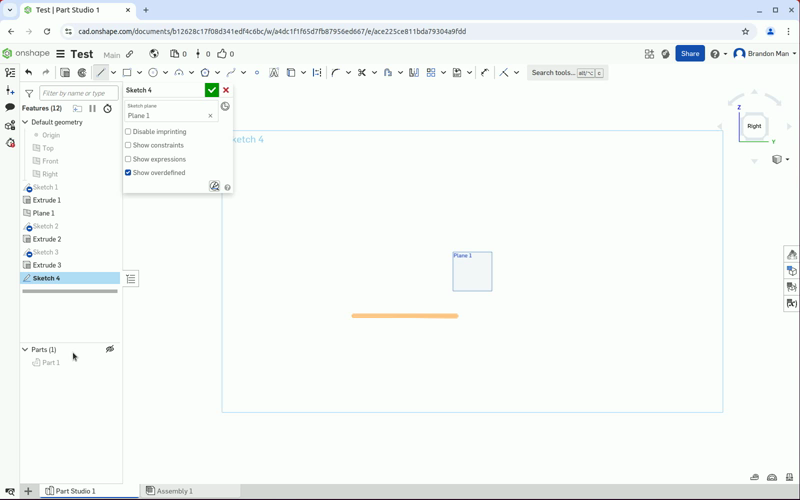
mouse_move(352, 314)
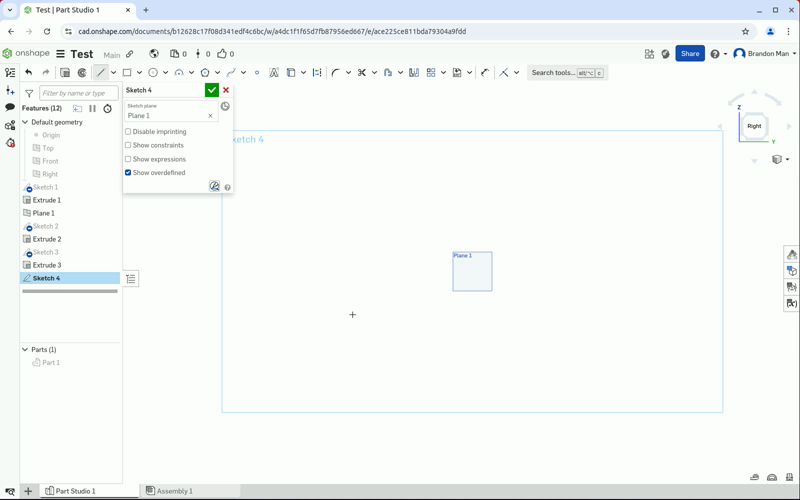
click(352, 314)
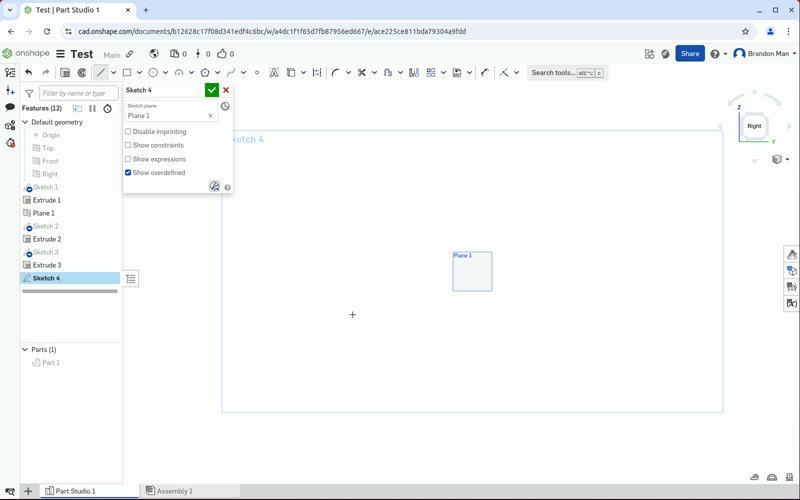
key_up(shift)
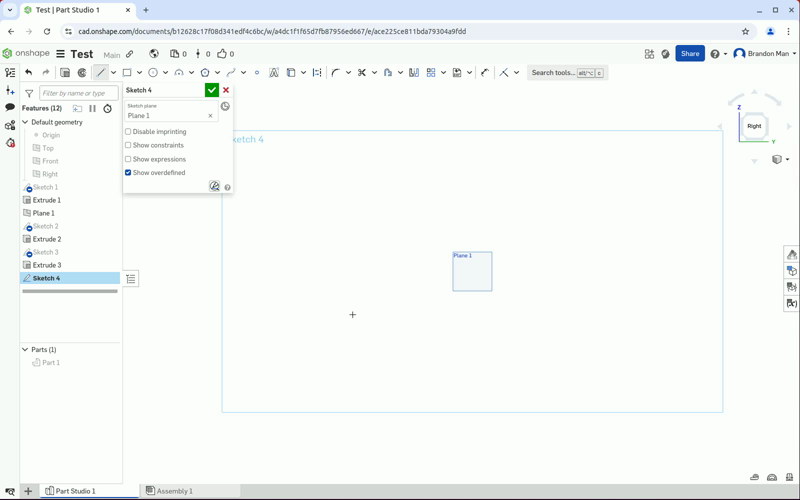
key_down(shift)
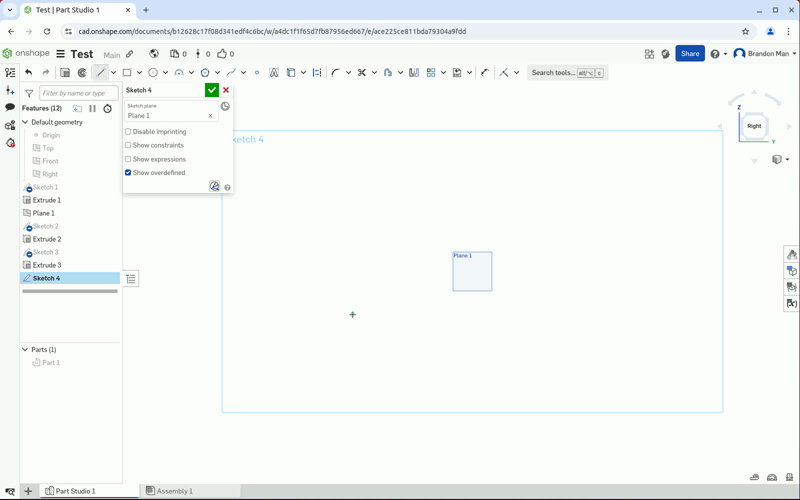
mouse_move(457, 314)
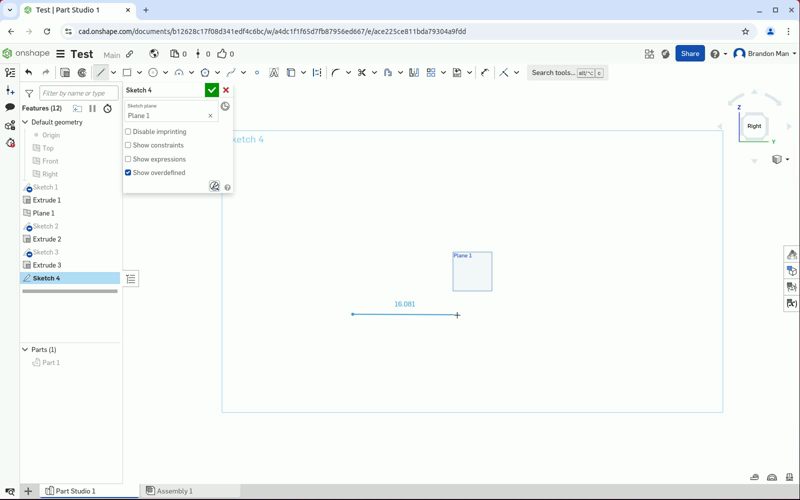
click(457, 314)
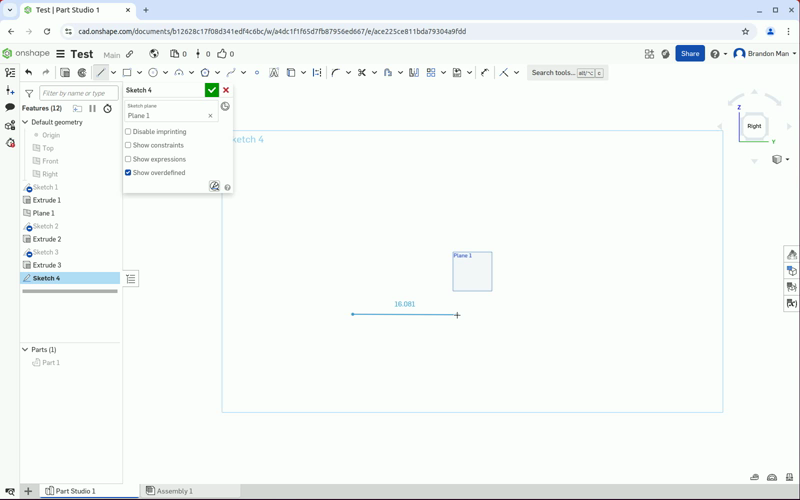
key_up(shift)
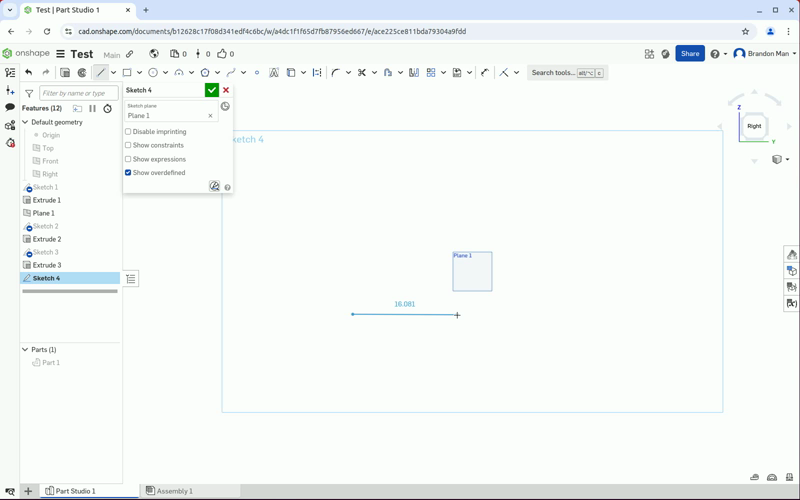
key_down(shift)
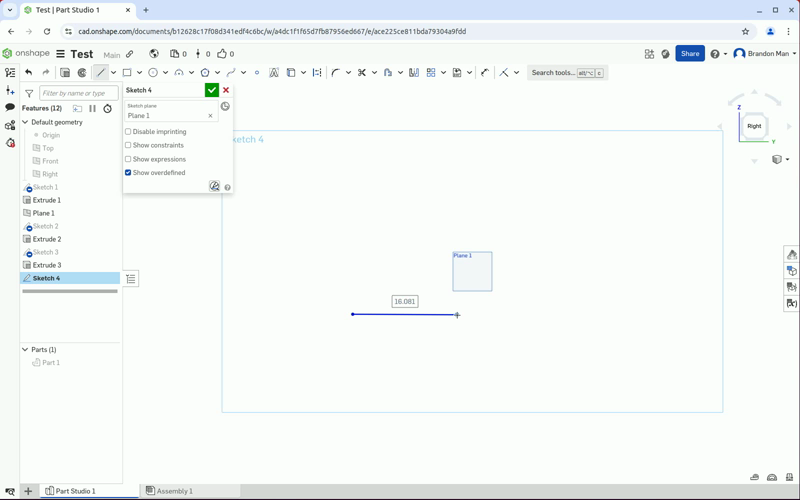
mouse_move(457, 252)
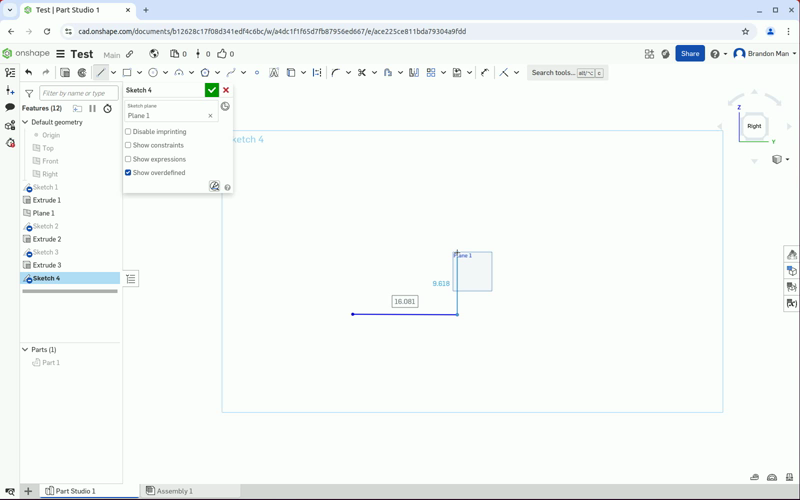
click(457, 252)
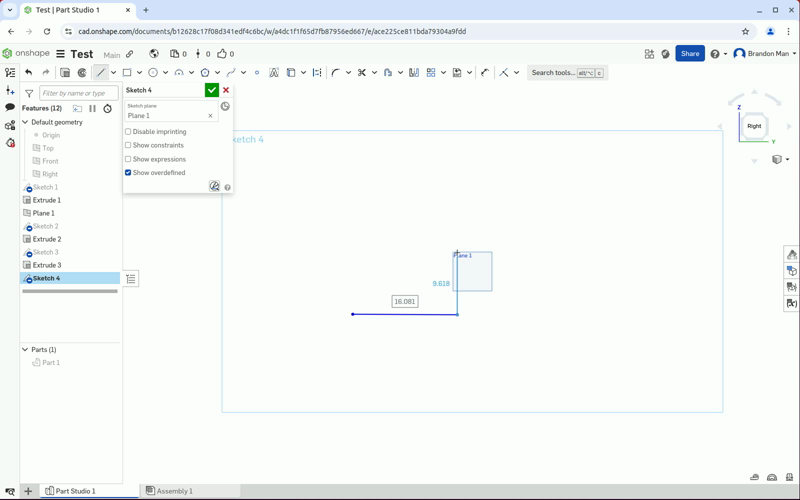
key_up(shift)
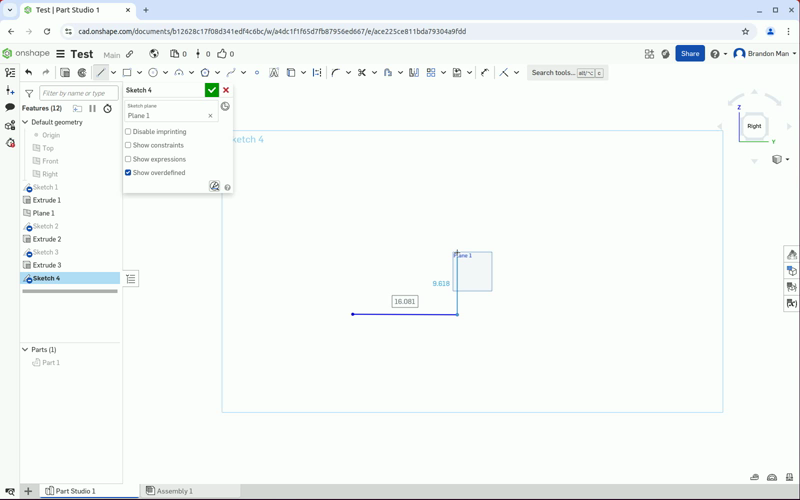
key_down(shift)
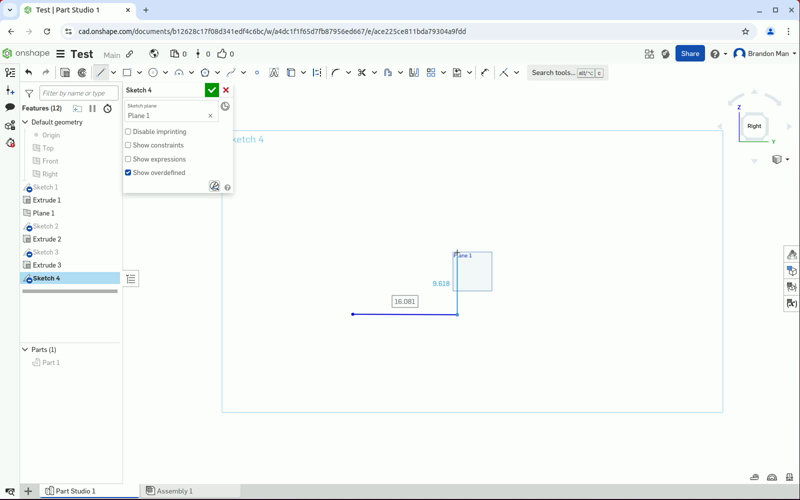
mouse_move(352, 252)
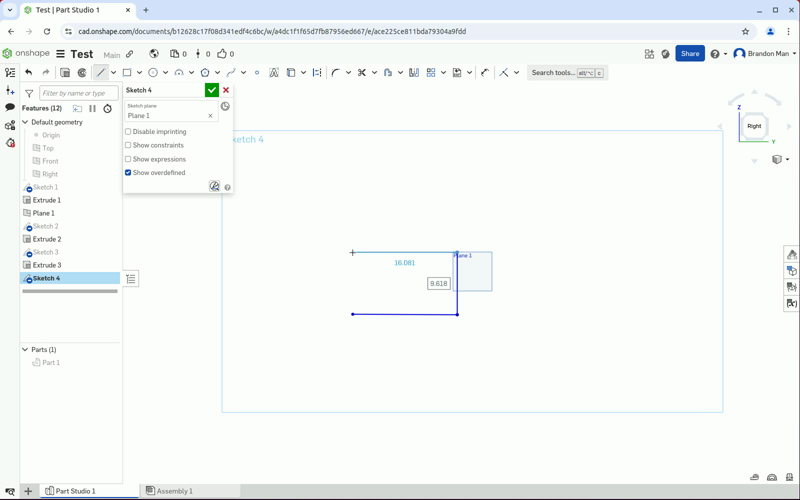
click(352, 252)
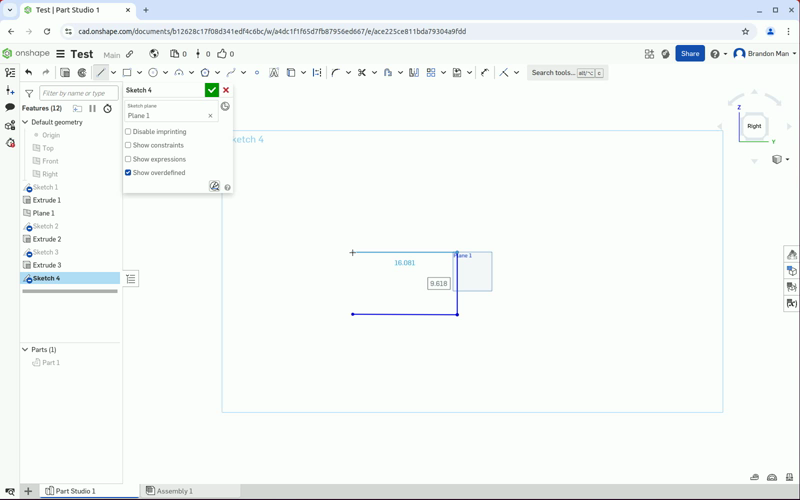
key_up(shift)
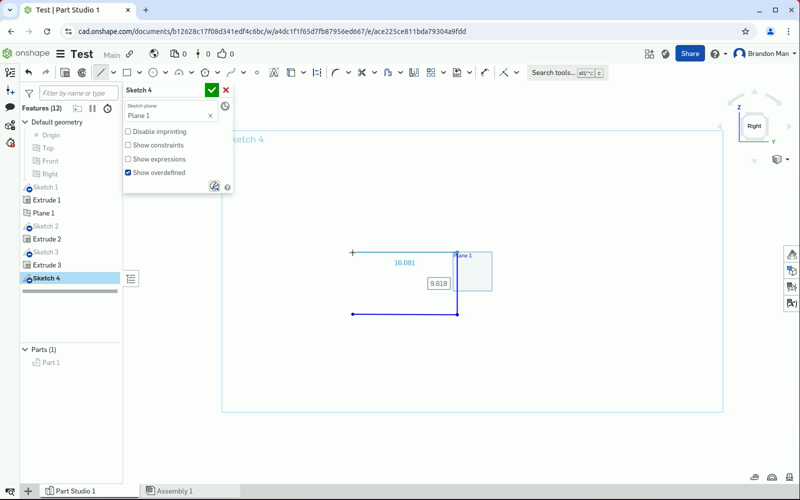
key_down(shift)
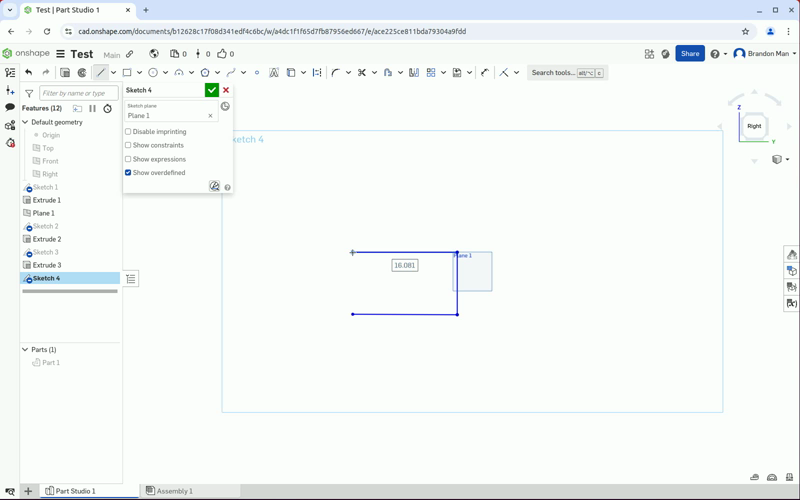
mouse_move(352, 314)
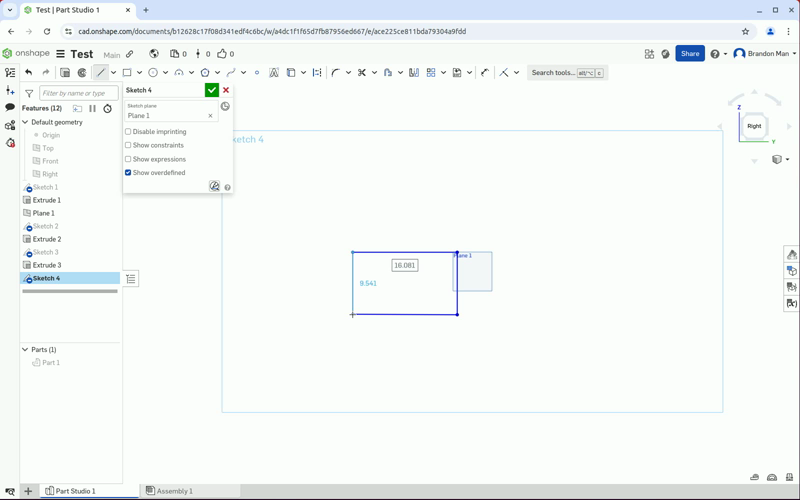
key_up(shift)
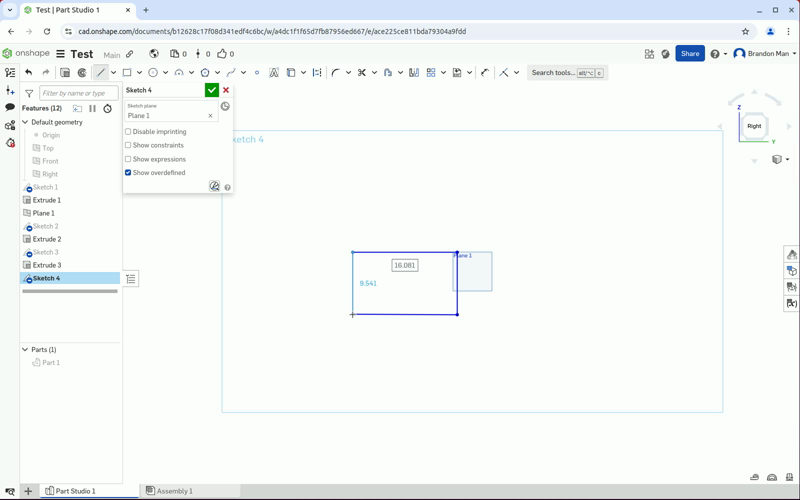
click(352, 314)
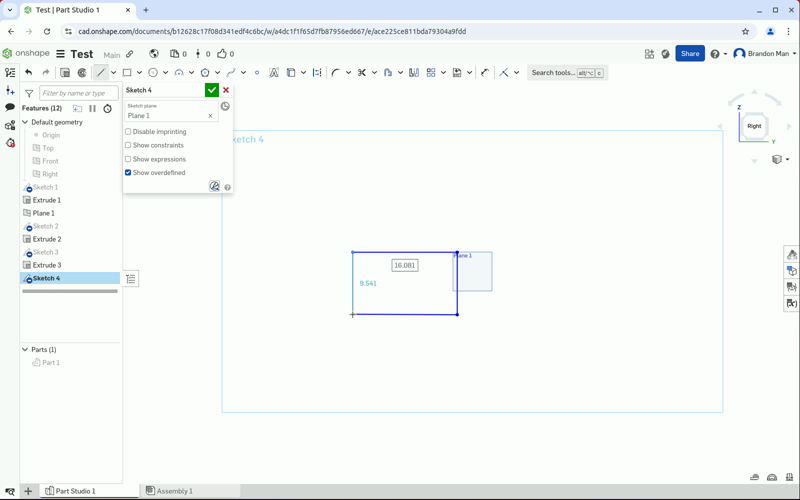
key(esc)
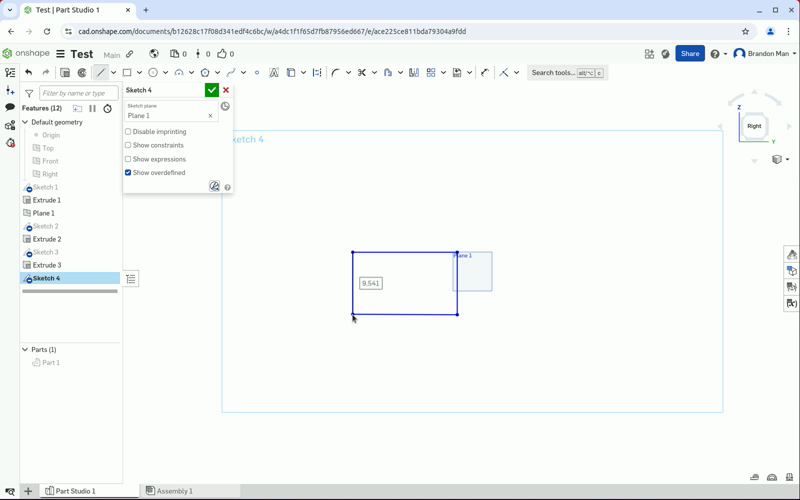
mouse_move(416, 278)
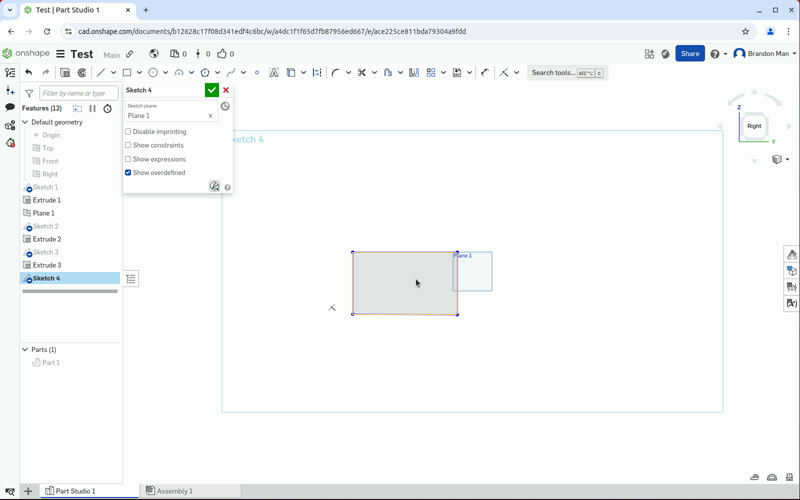
click(416, 278)
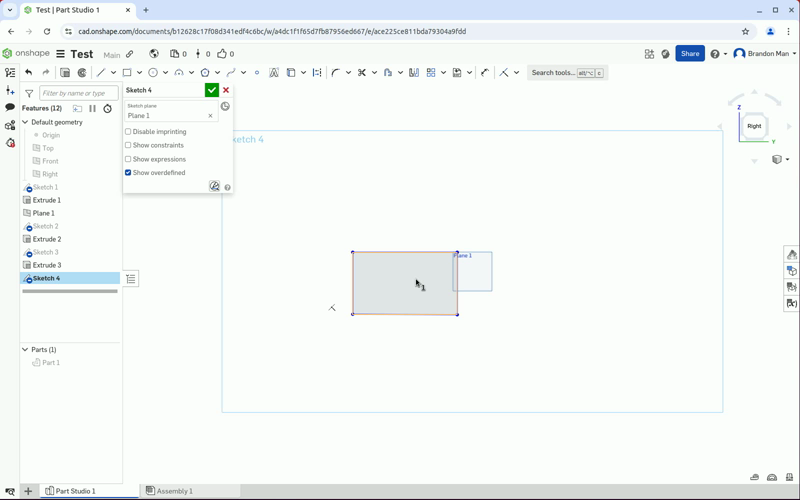
mouse_move(73, 352)
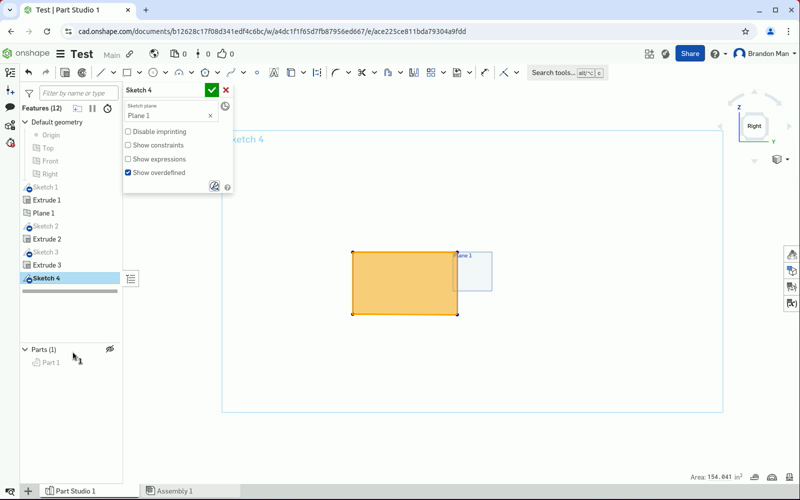
key(shift+y)
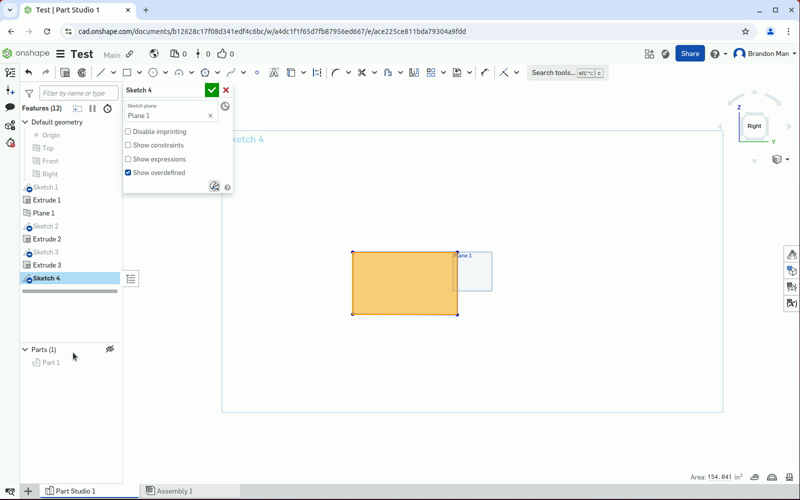
key(shift+e)
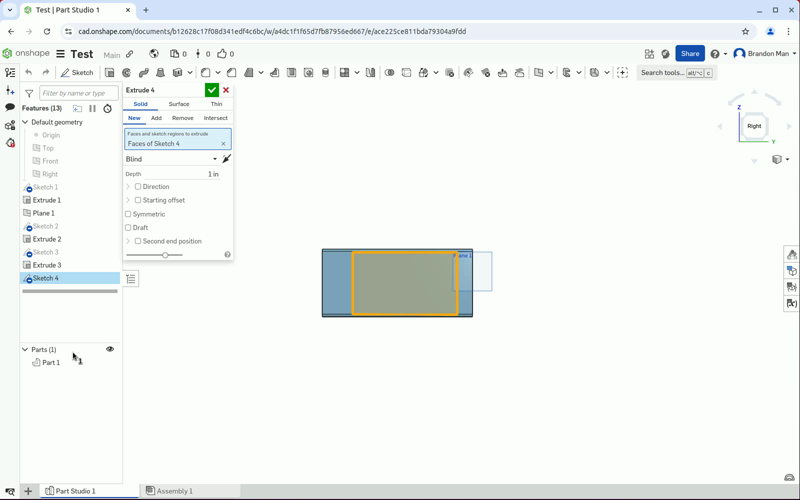
mouse_move(143, 106)
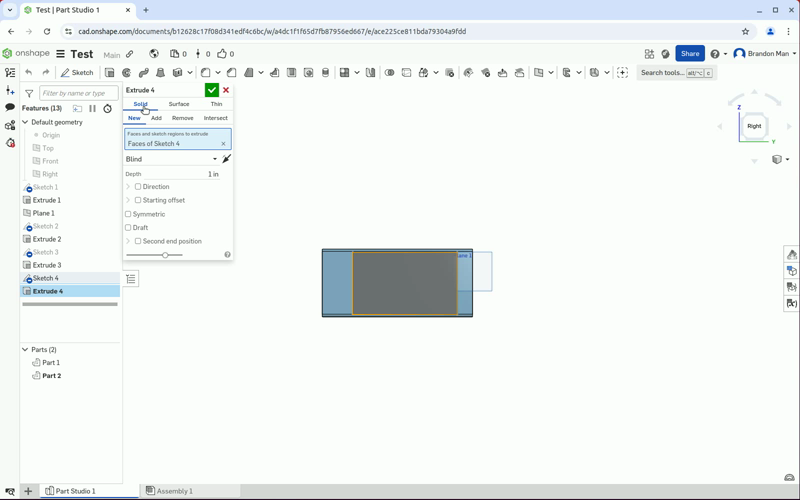
click(143, 106)
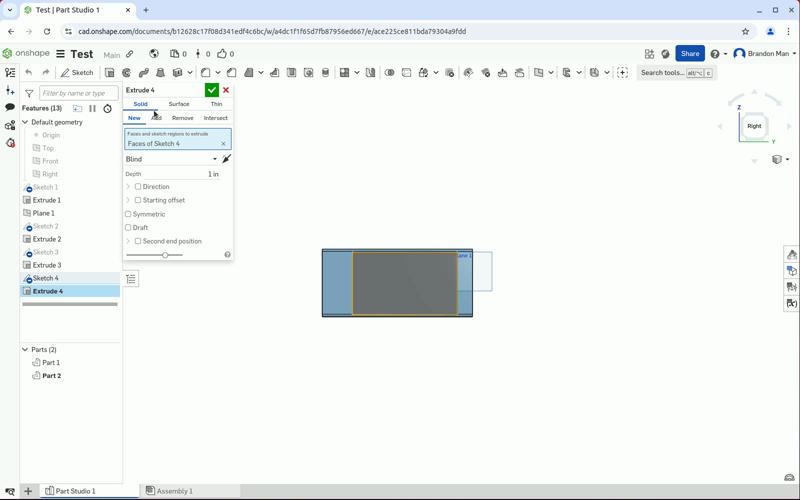
mouse_move(186, 120)
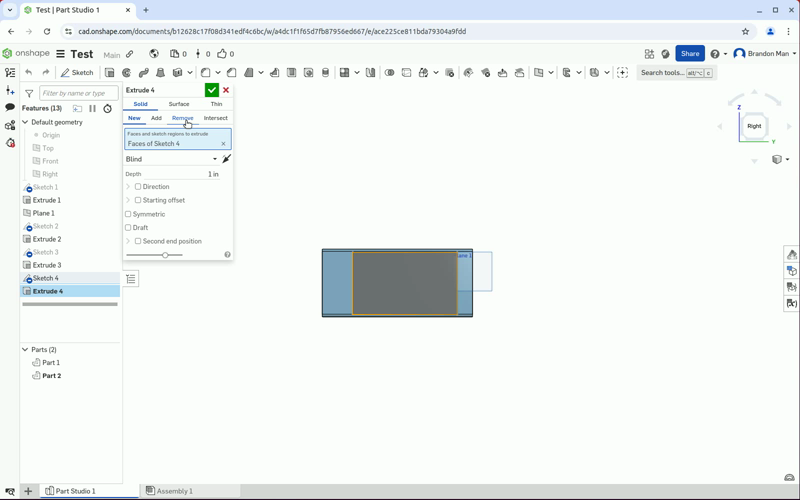
click(186, 120)
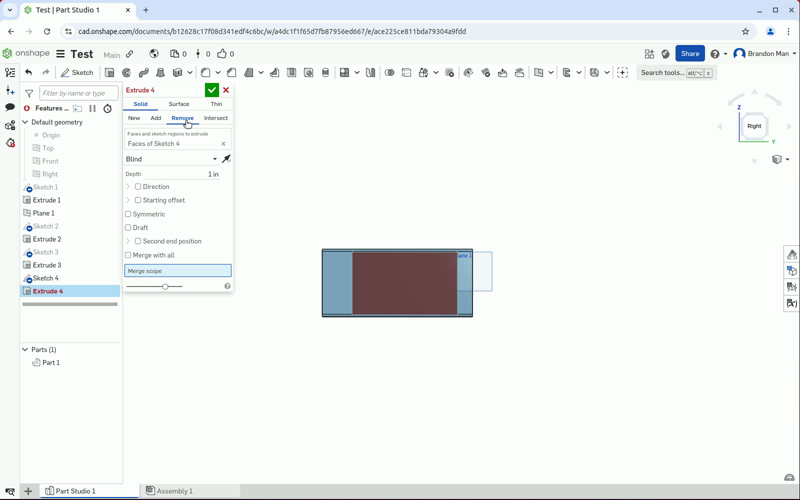
key(tab, 4)
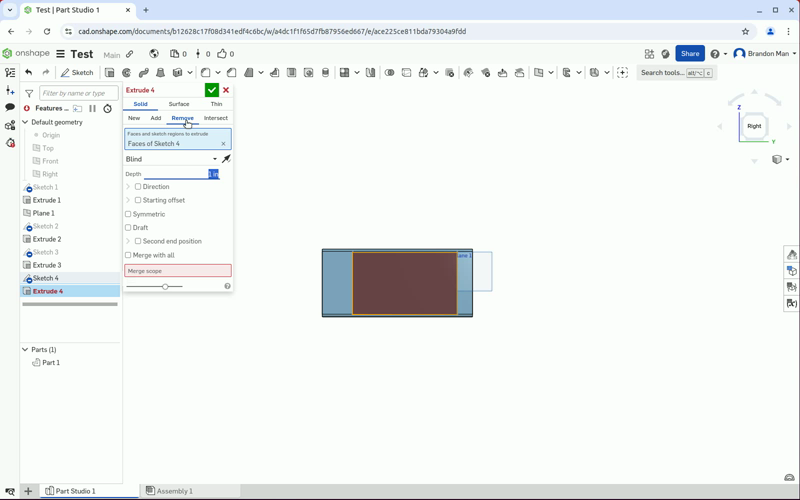
text(0.963)
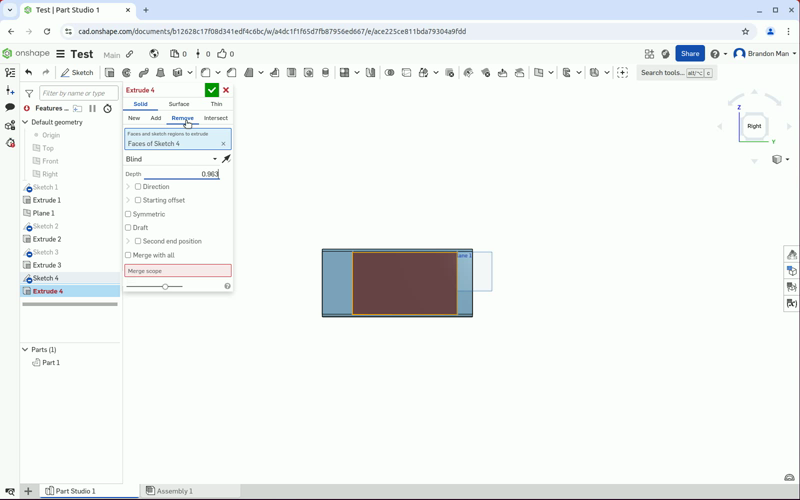
key(tab, 6)
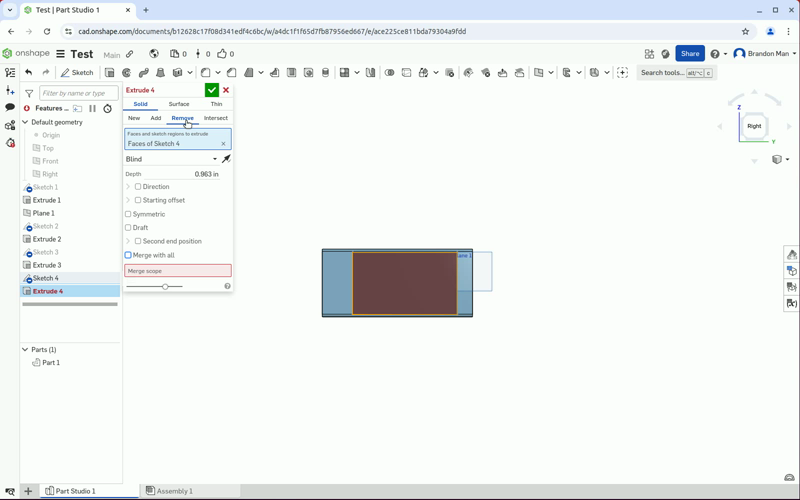
key(space)
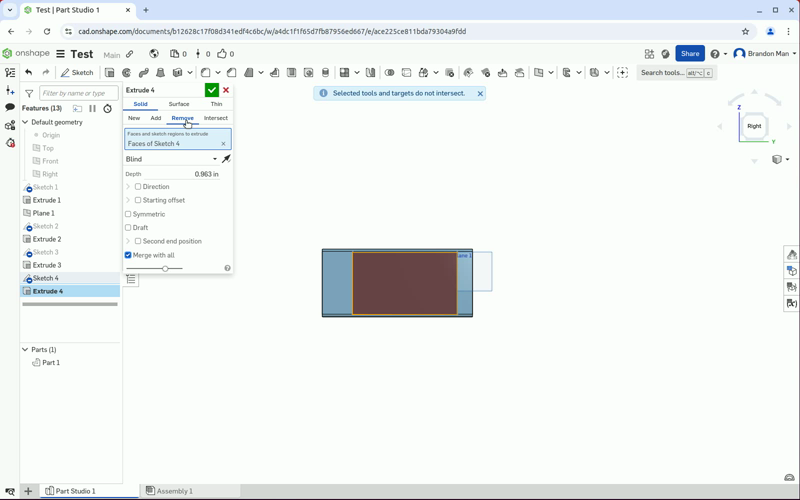
key(enter)
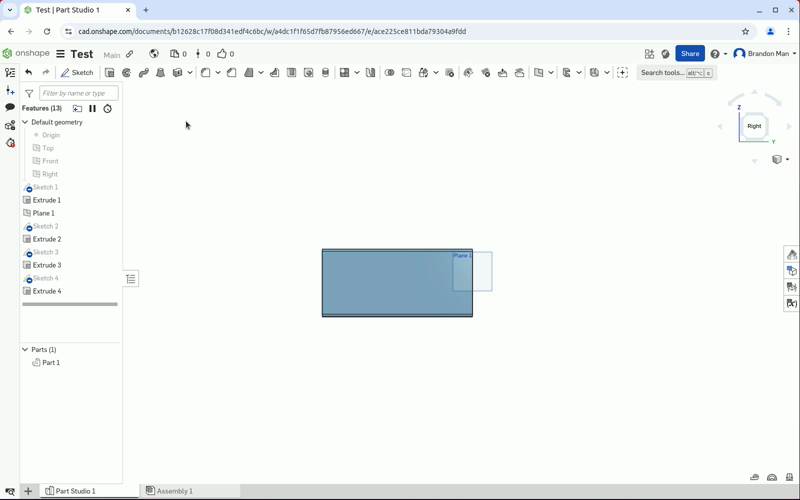
key(shift+h)
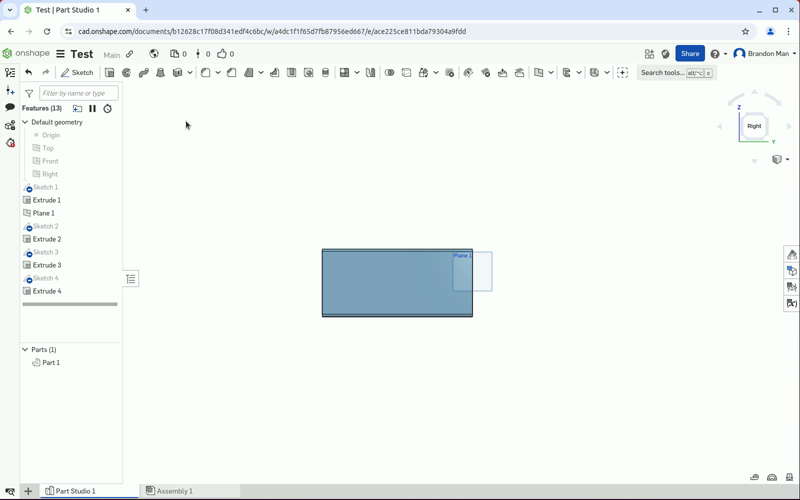
key(shift+h)
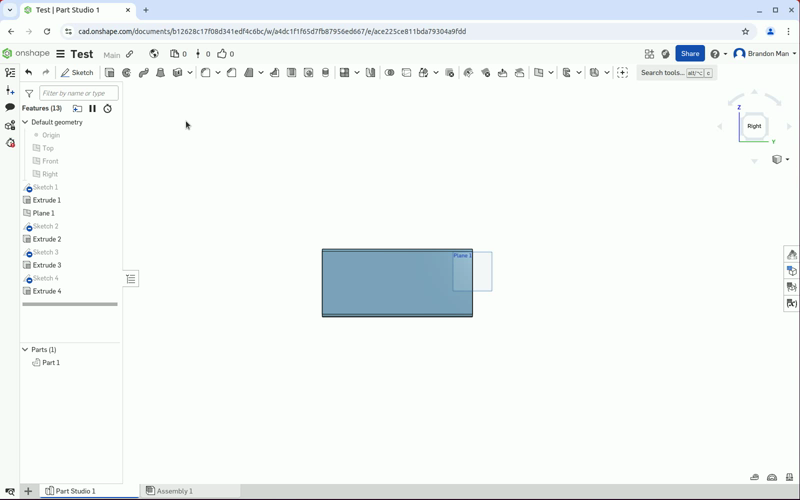
key(shift+7)
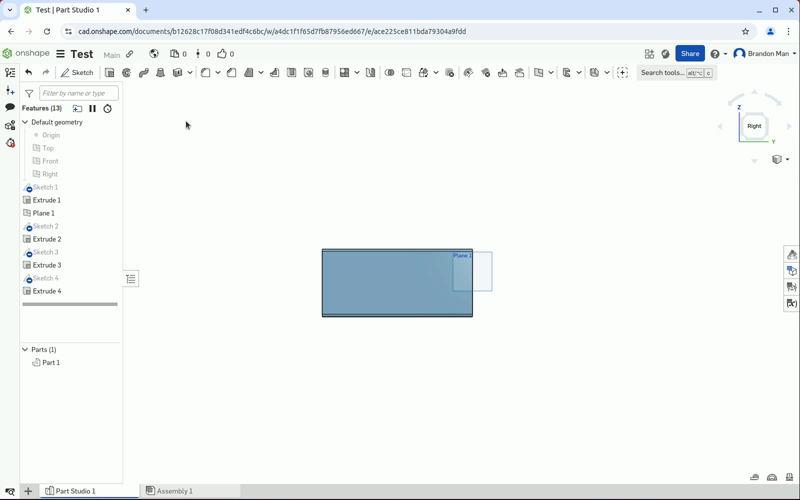
key(right, 2)
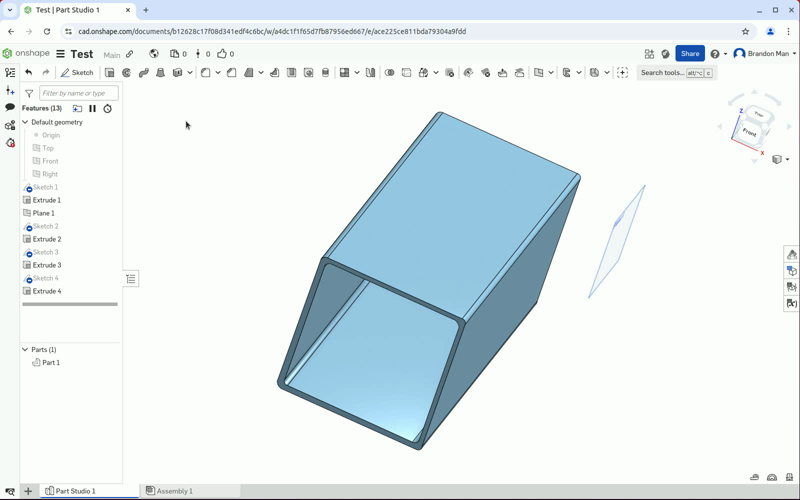
key(down, 2)
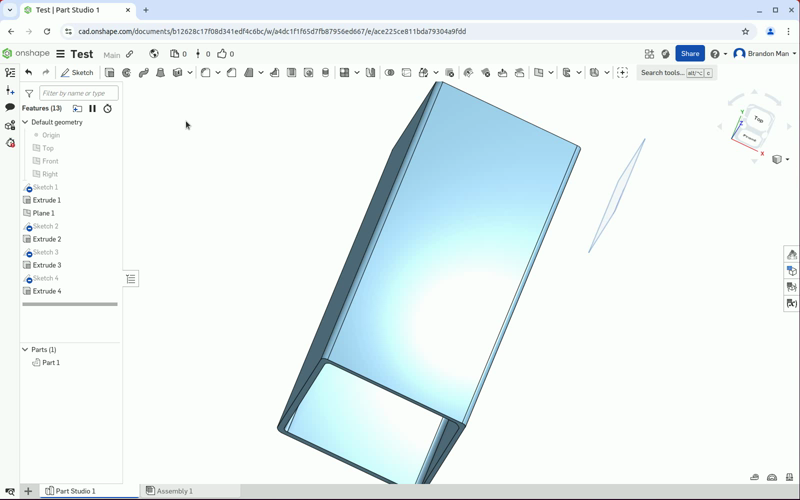
key(up, 2)
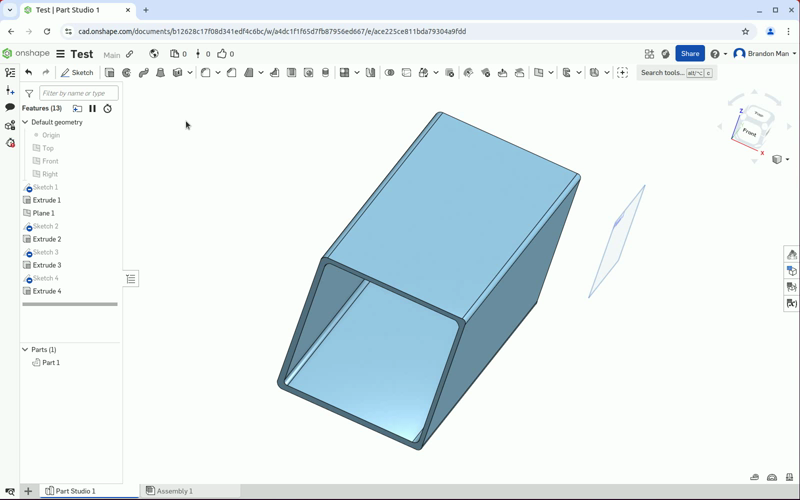
key(left, 2)
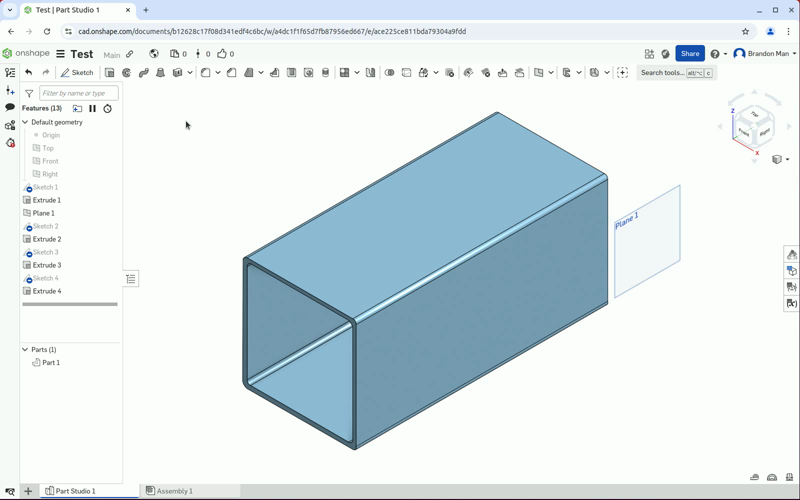
mouse_move(73, 189)
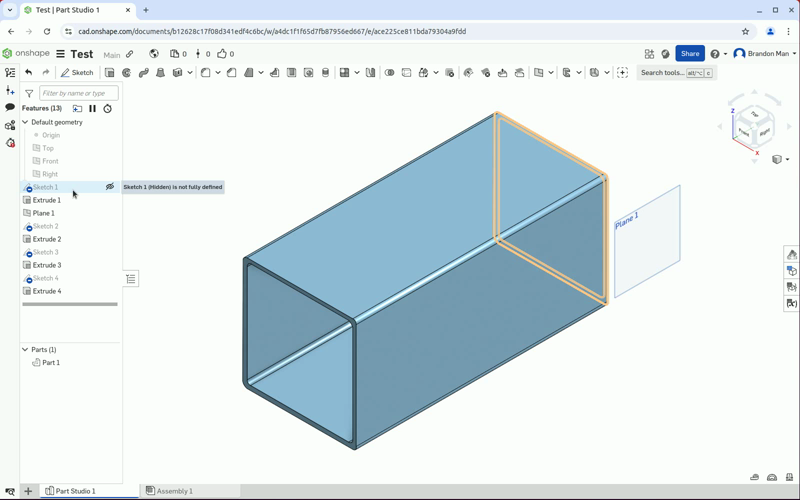
click(73, 189)